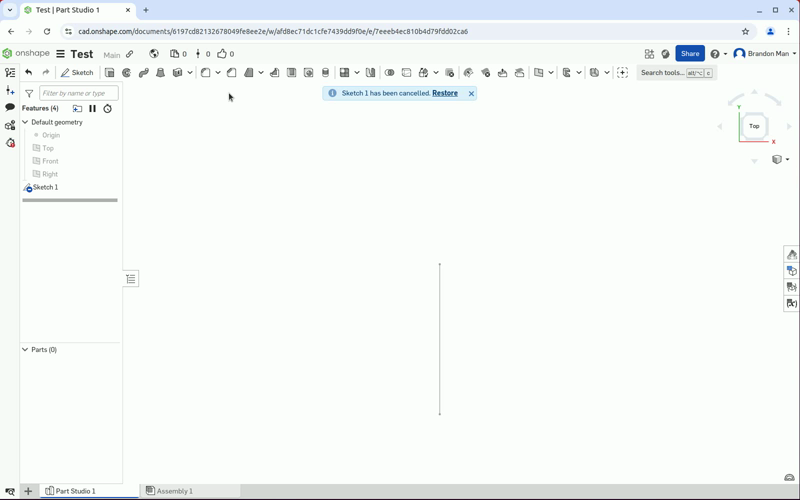
key(shift+h)
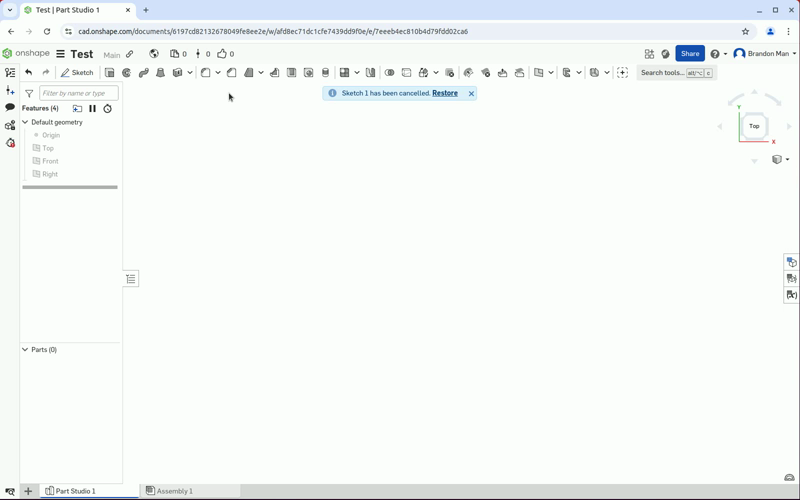
key(shift+s)
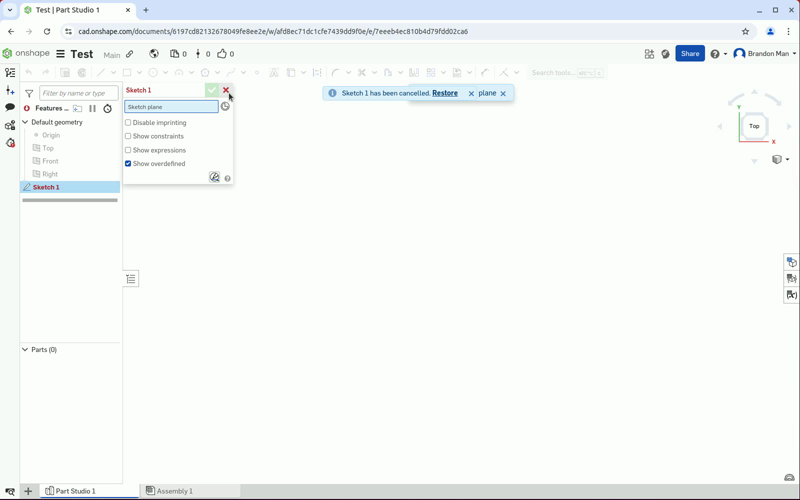
mouse_move(73, 150)
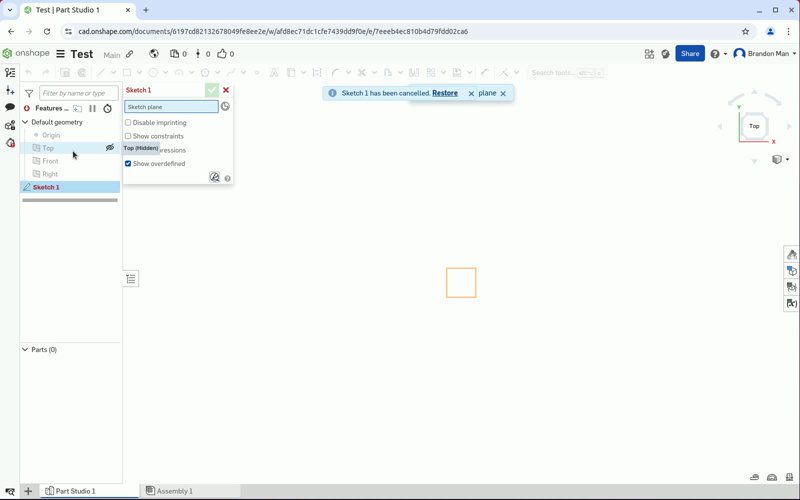
click(73, 150)
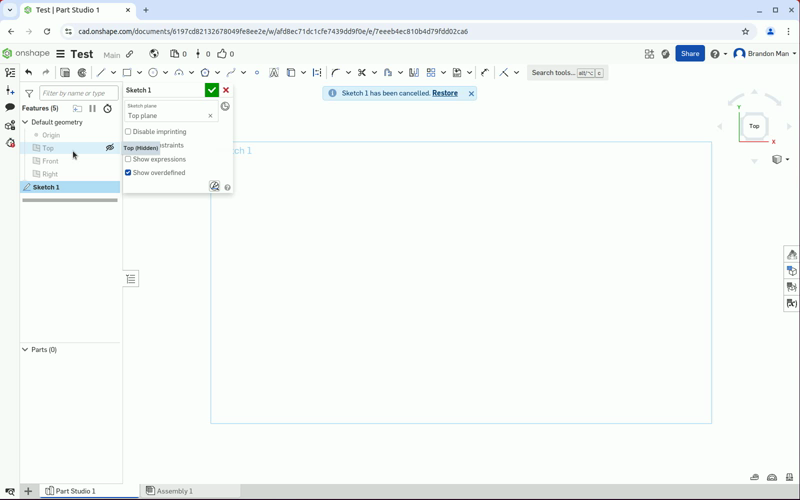
mouse_move(73, 352)
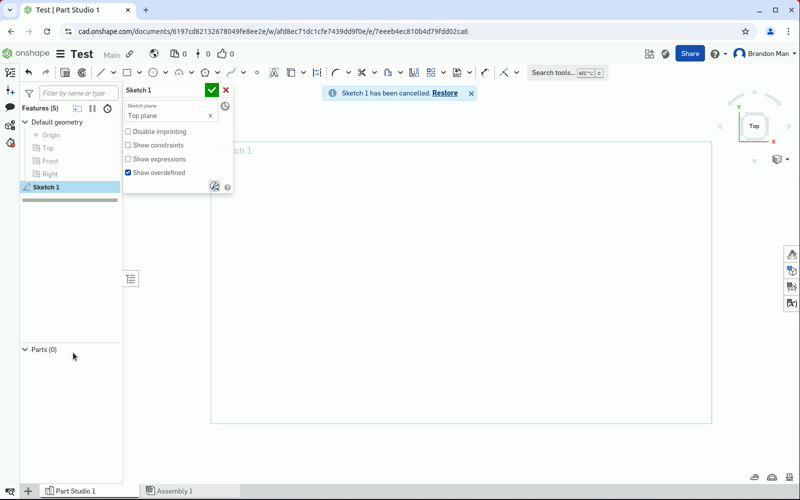
key(y)
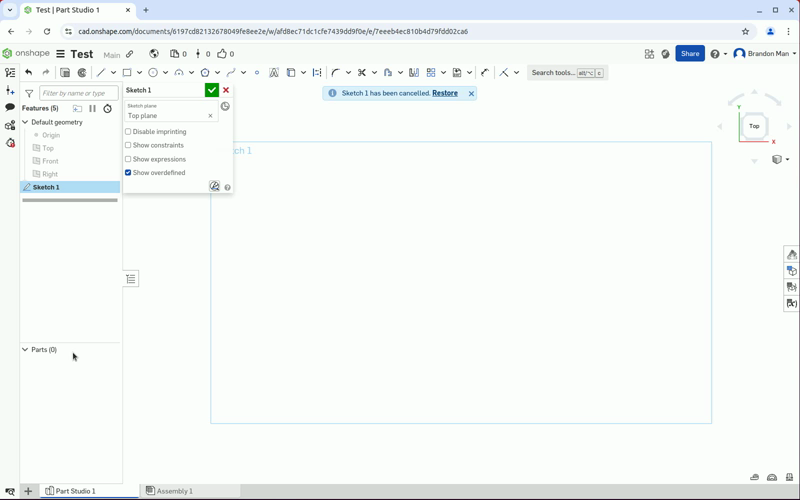
key(a)
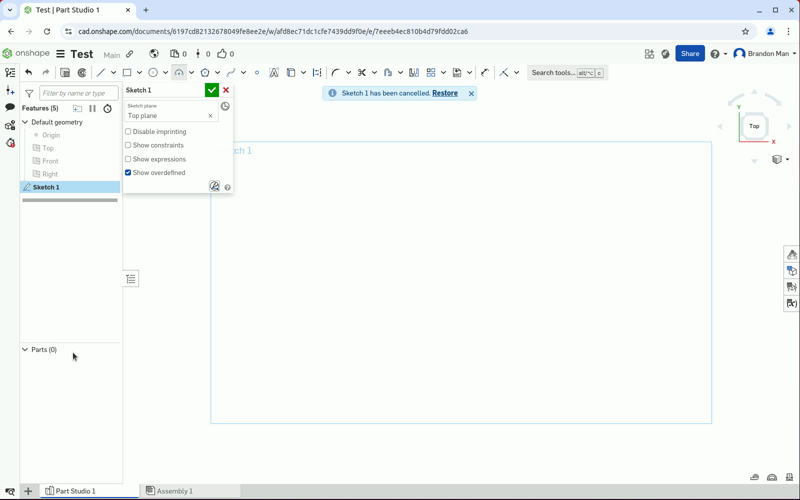
key_down(shift)
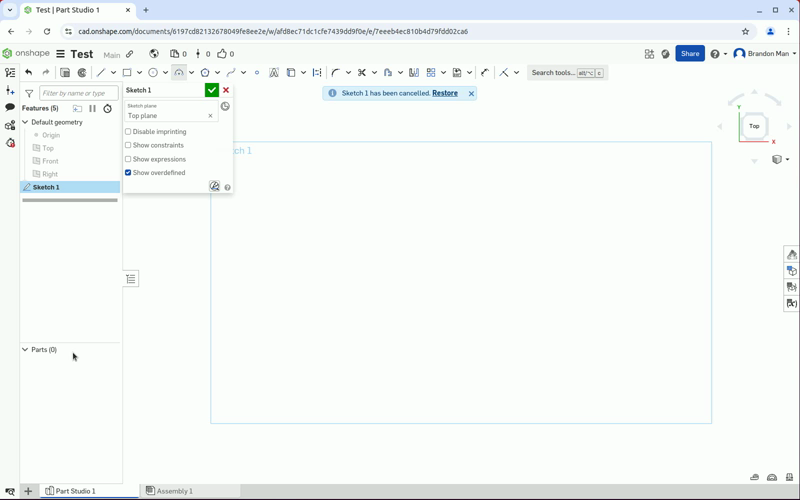
mouse_move(407, 308)
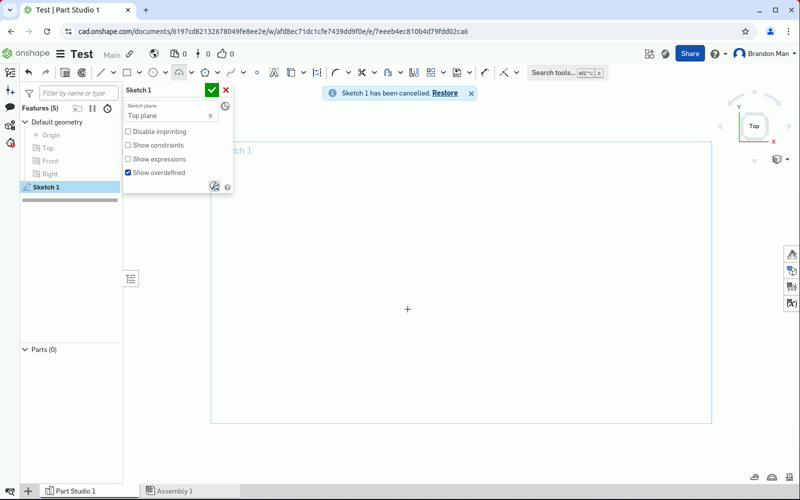
click(407, 308)
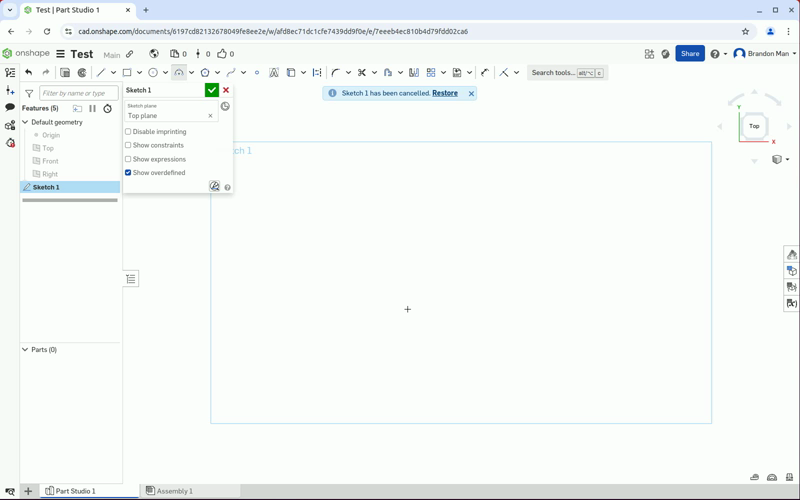
key_up(shift)
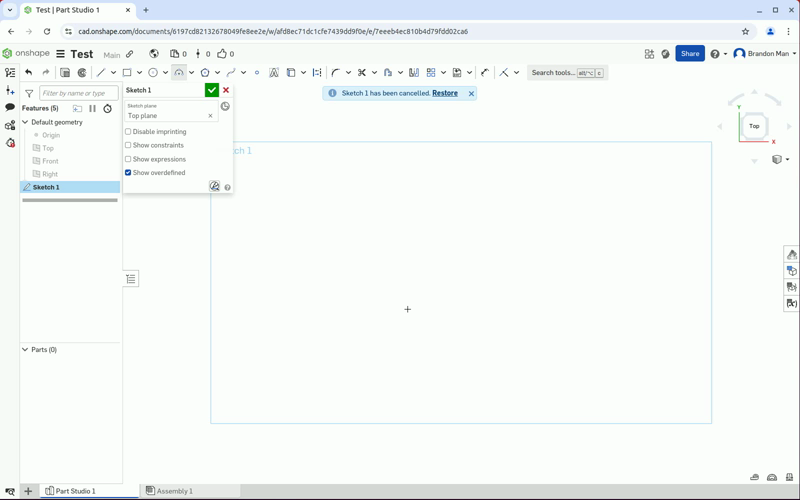
key_down(shift)
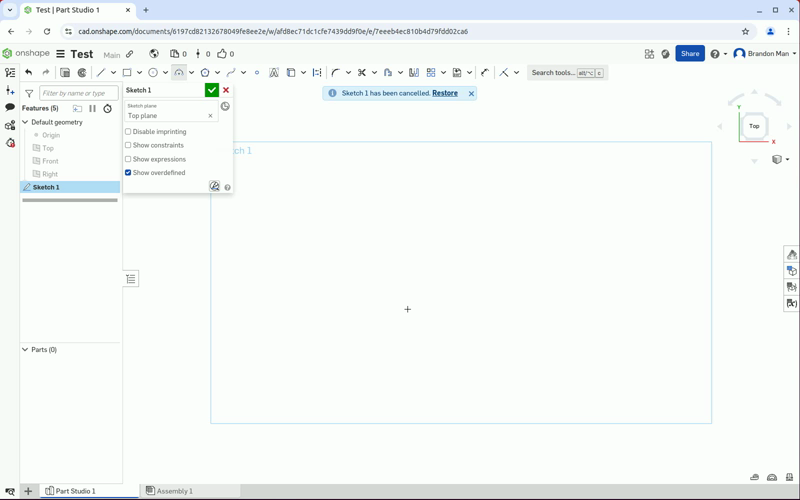
mouse_move(410, 310)
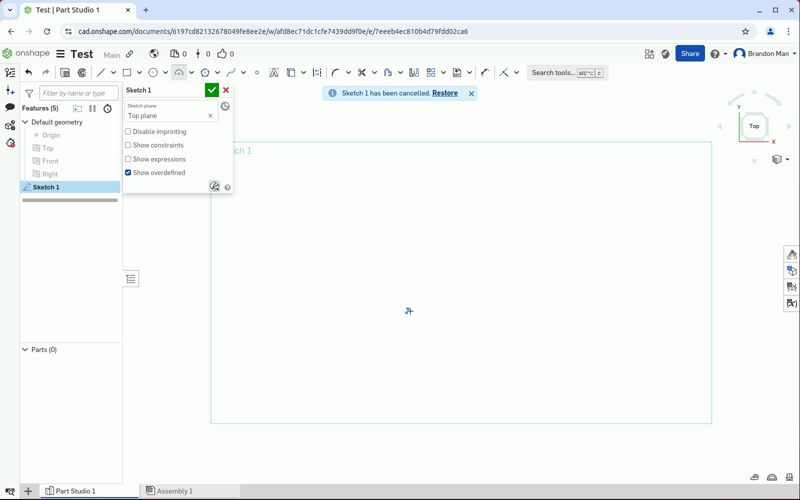
scroll(6)
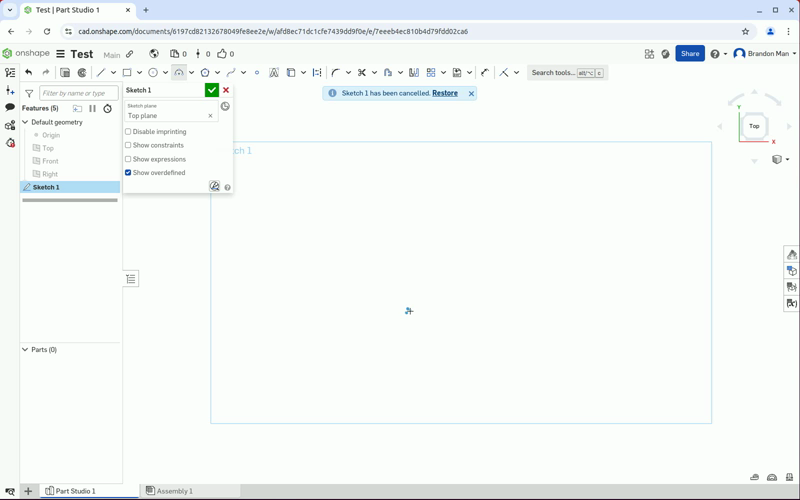
scroll(6)
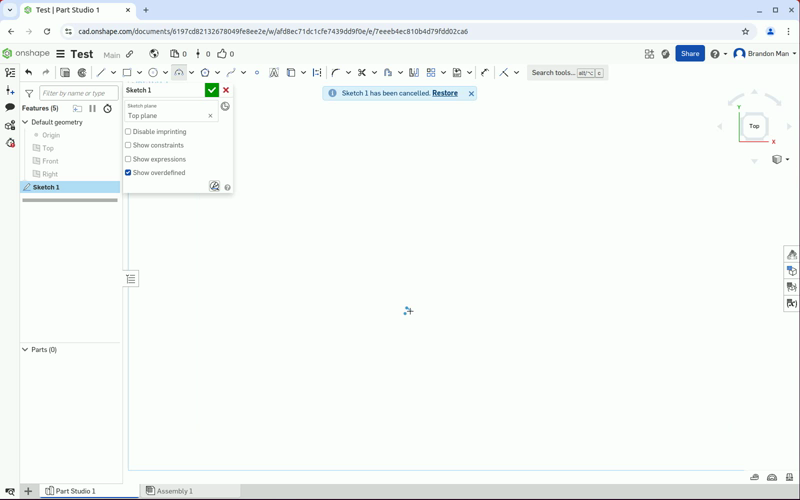
scroll(6)
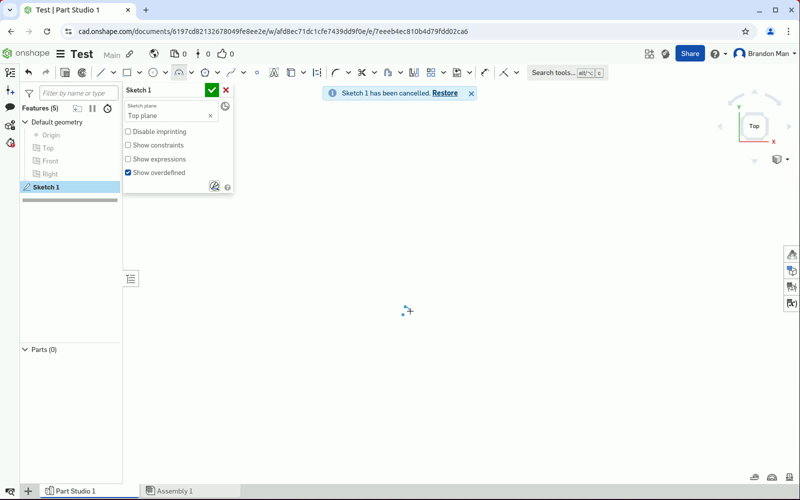
scroll(6)
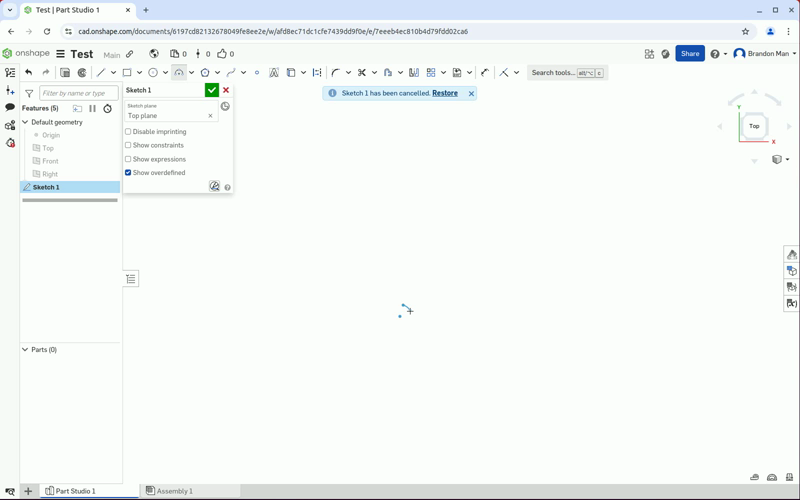
scroll(6)
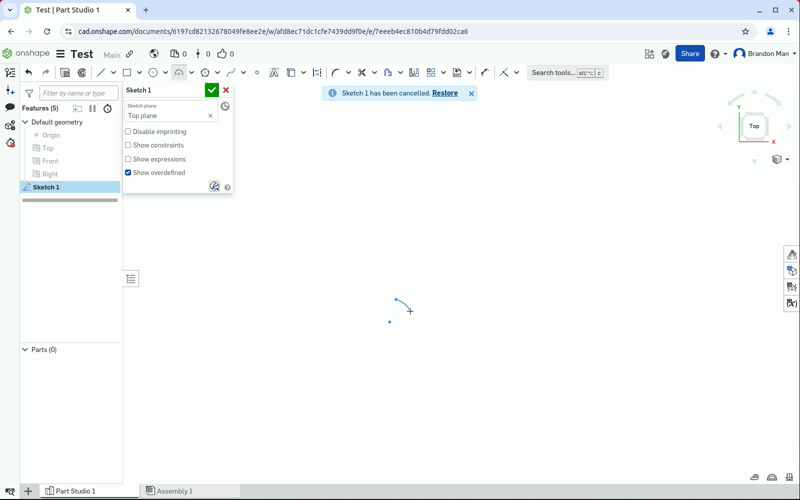
scroll(6)
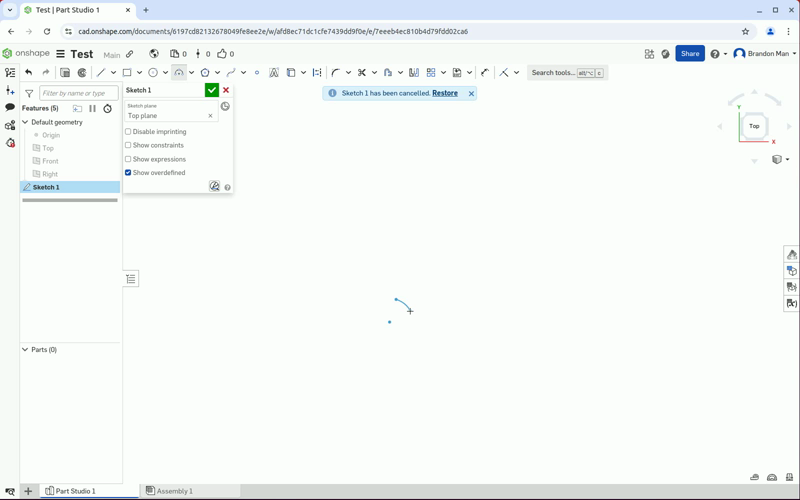
scroll(6)
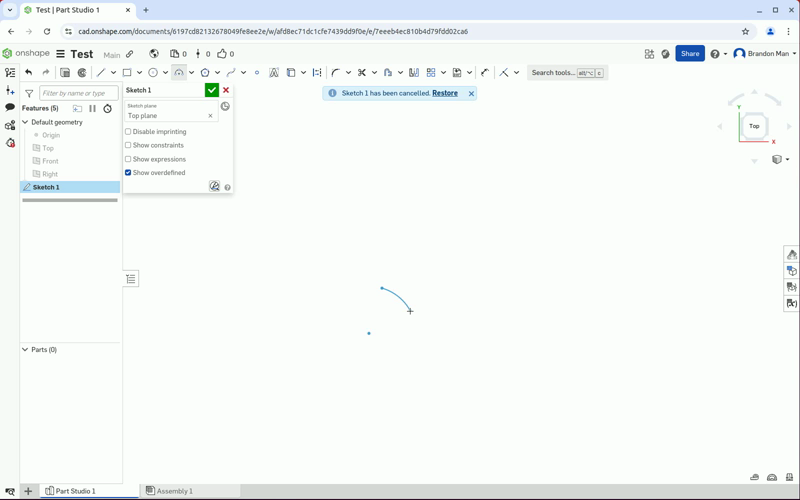
click(410, 310)
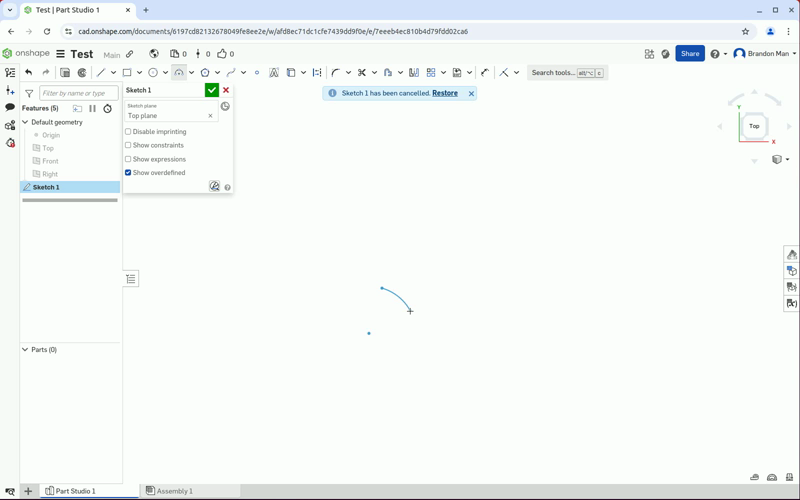
scroll(-6)
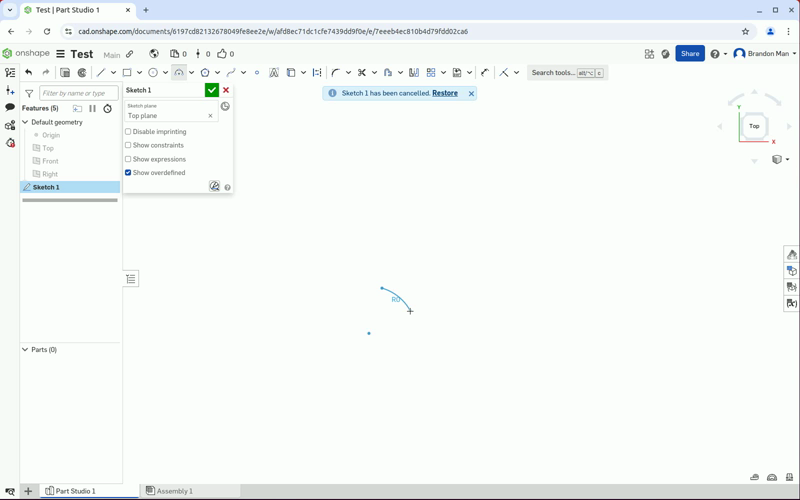
scroll(-6)
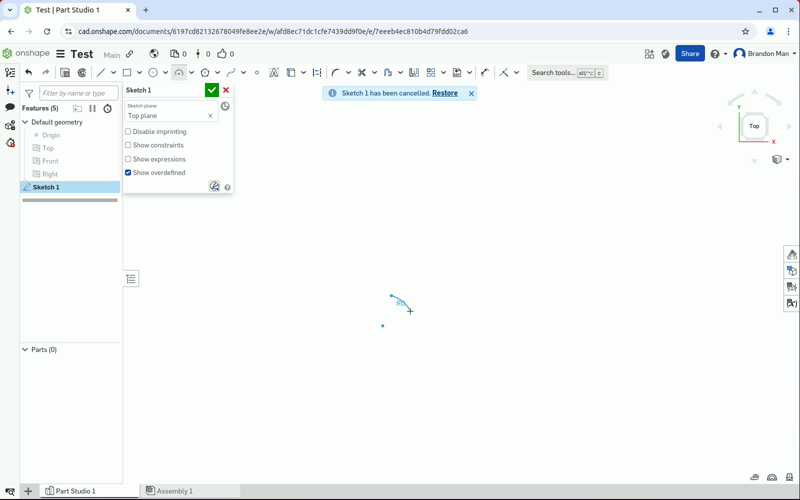
scroll(-6)
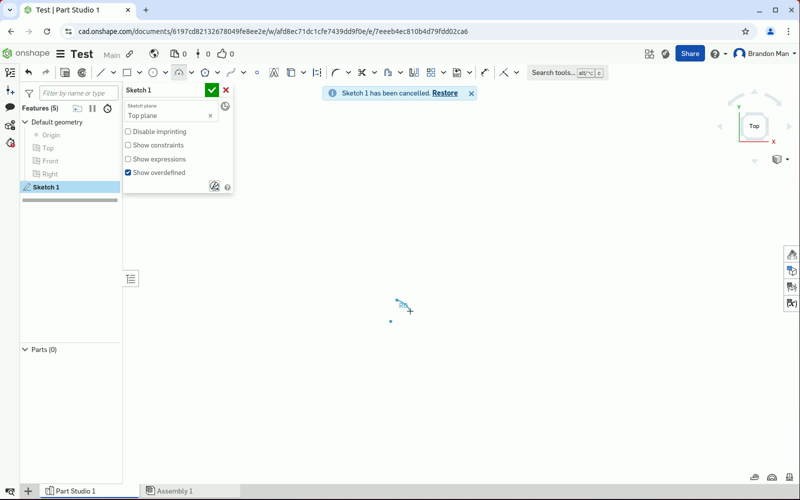
scroll(-6)
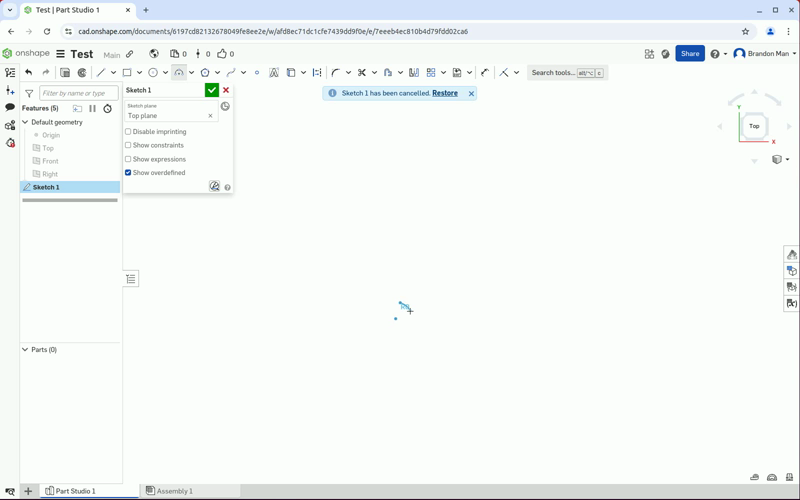
scroll(-6)
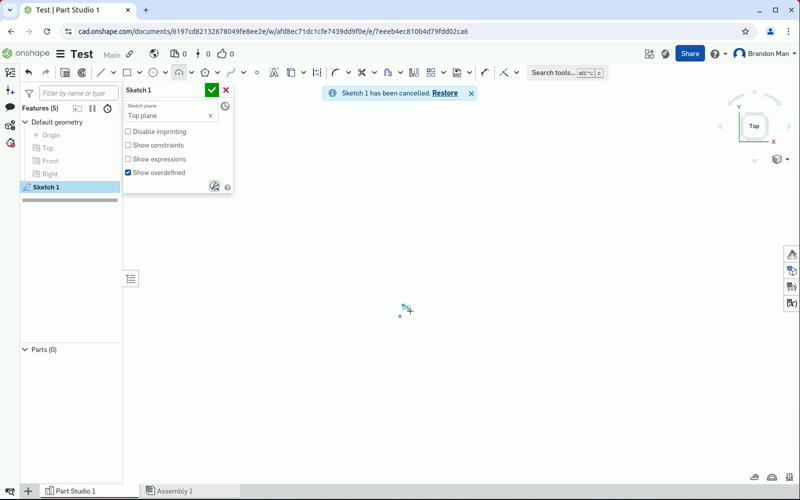
scroll(-6)
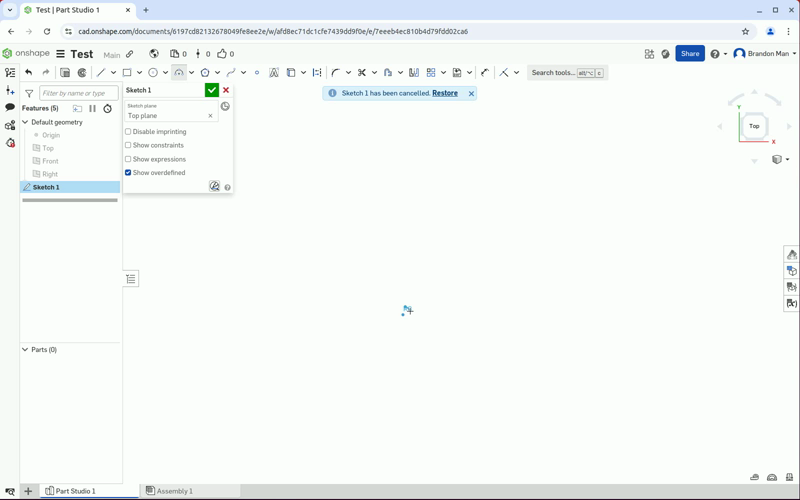
scroll(-6)
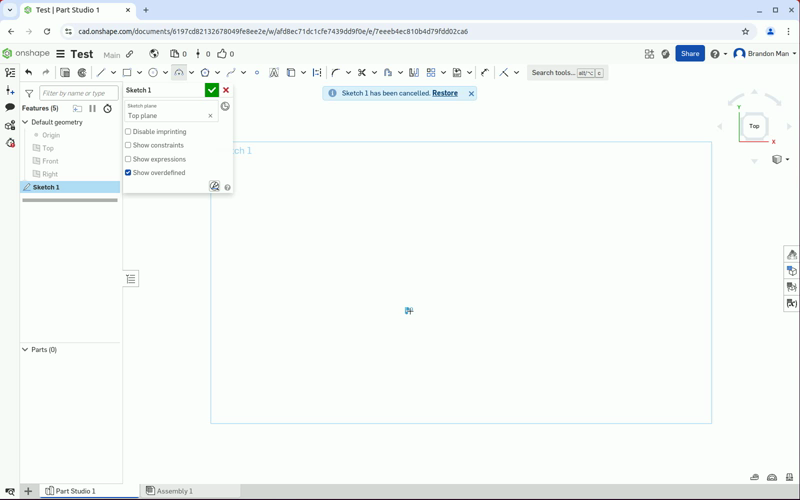
mouse_move(408, 310)
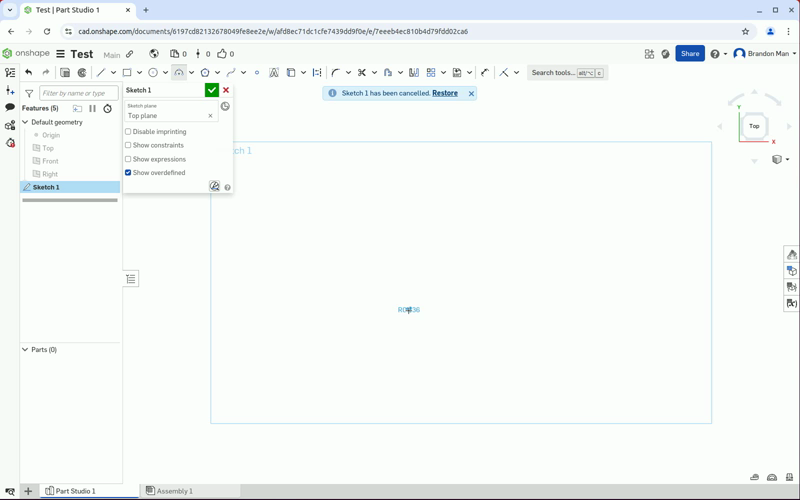
scroll(6)
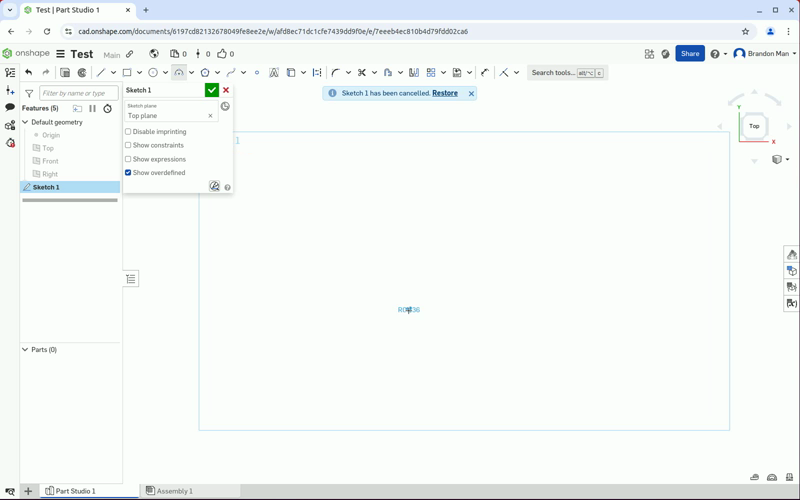
scroll(6)
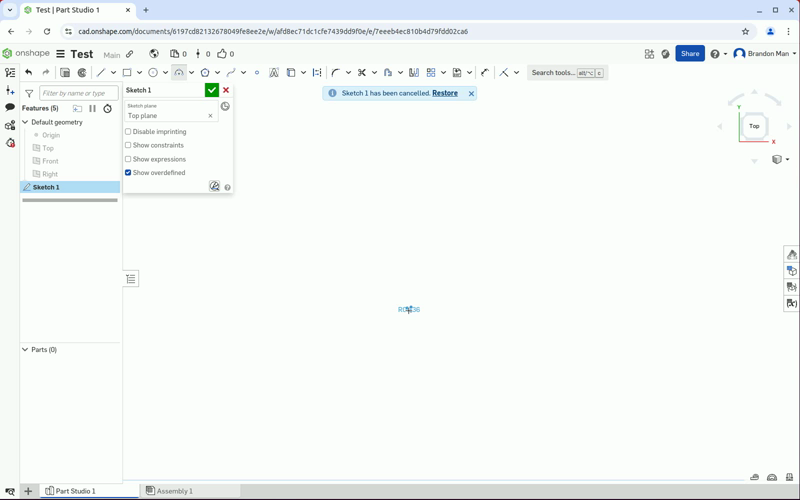
scroll(6)
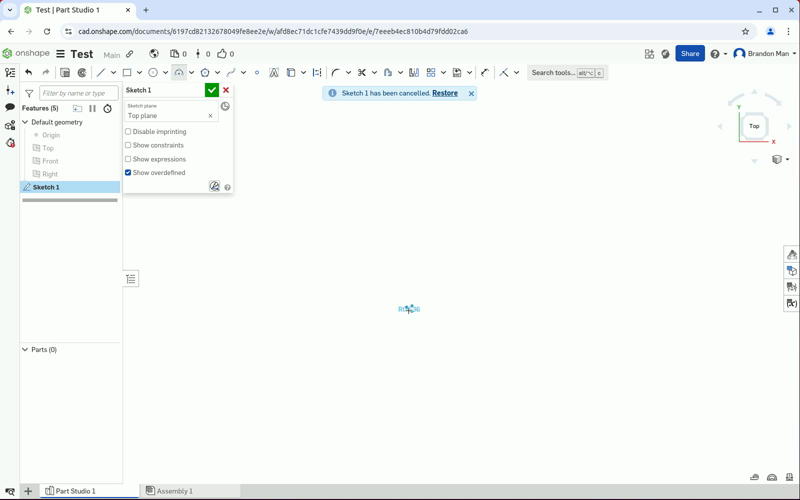
scroll(6)
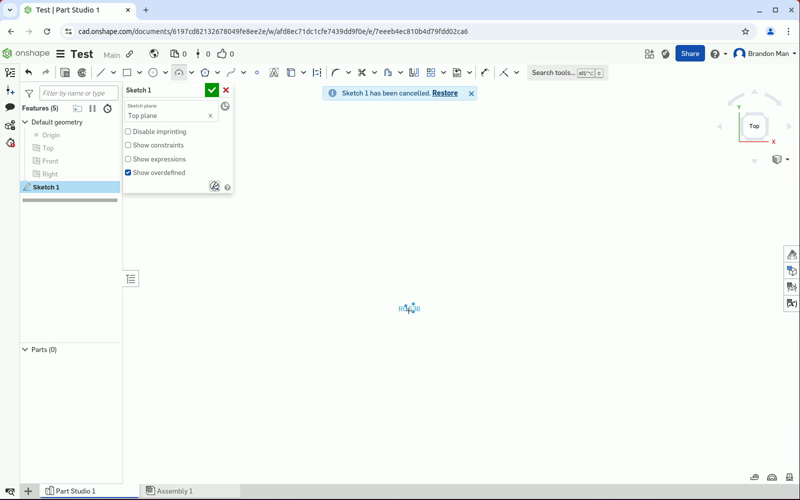
scroll(6)
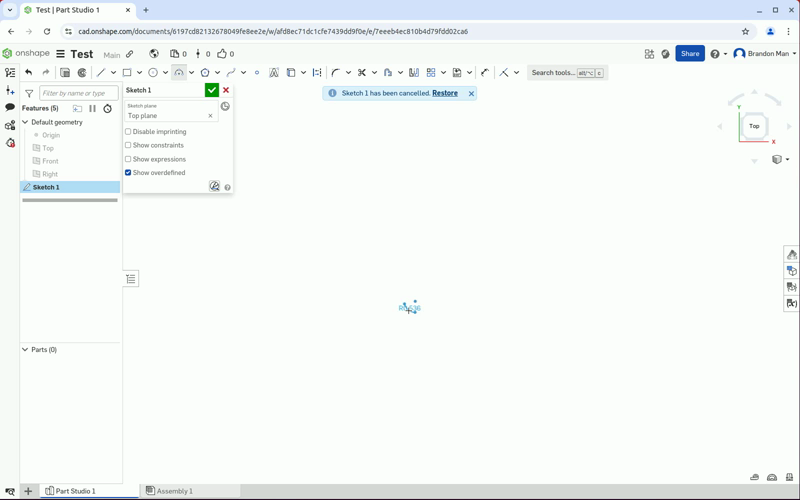
scroll(6)
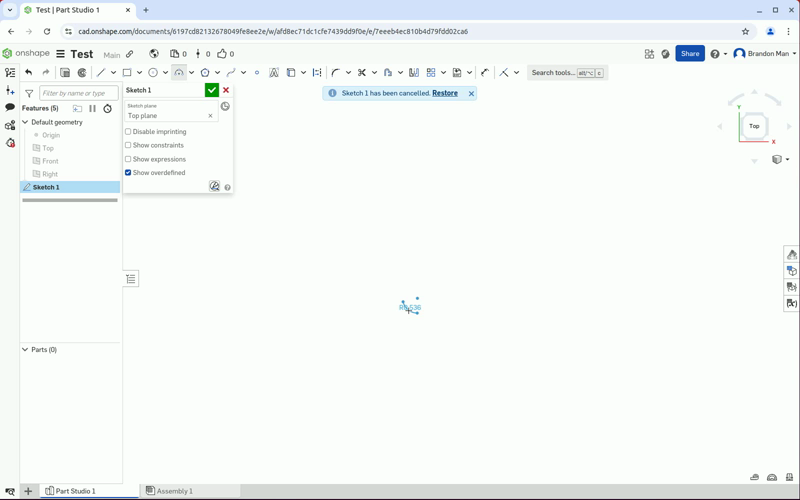
scroll(6)
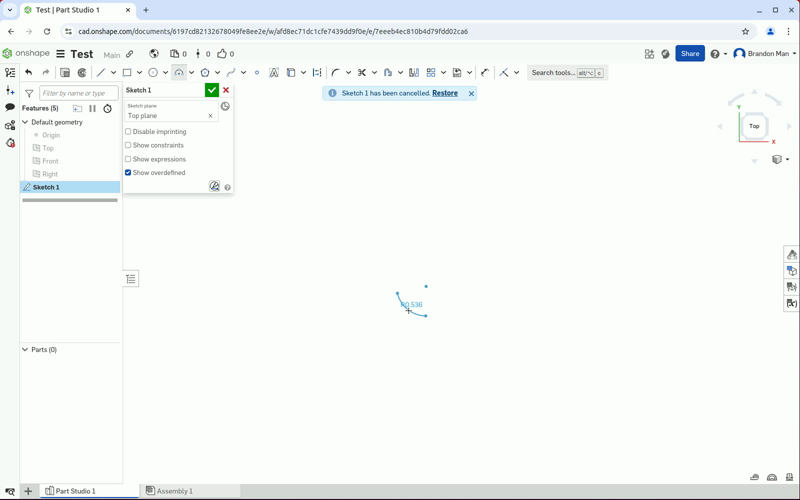
click(408, 310)
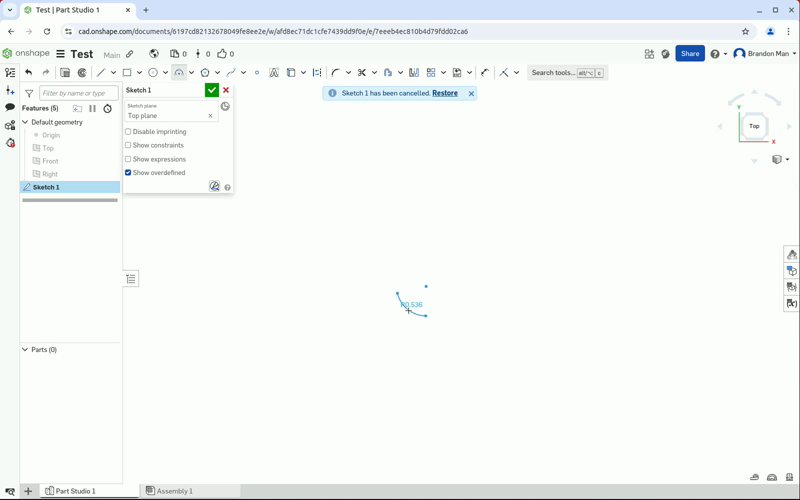
scroll(-6)
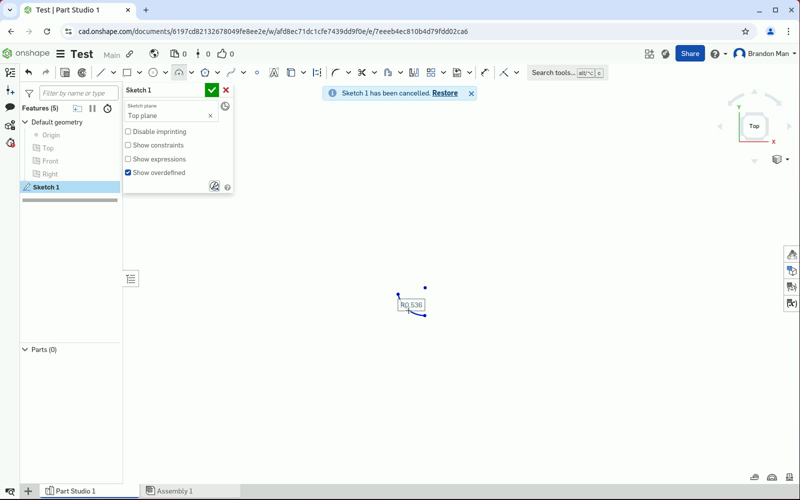
scroll(-6)
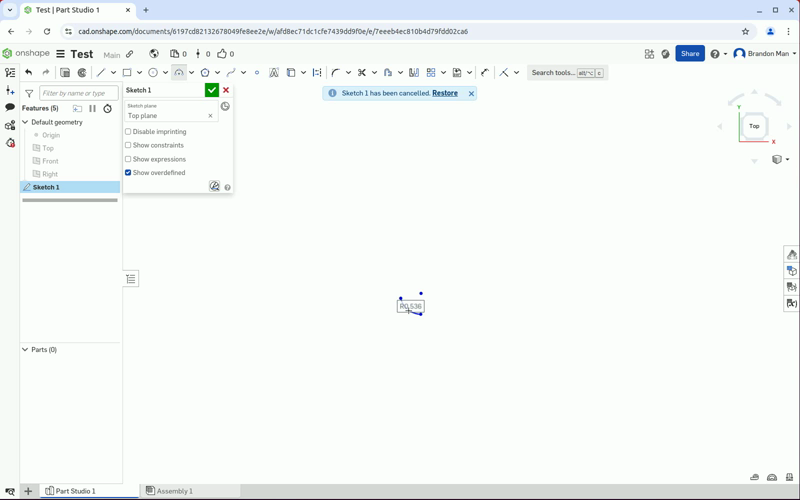
scroll(-6)
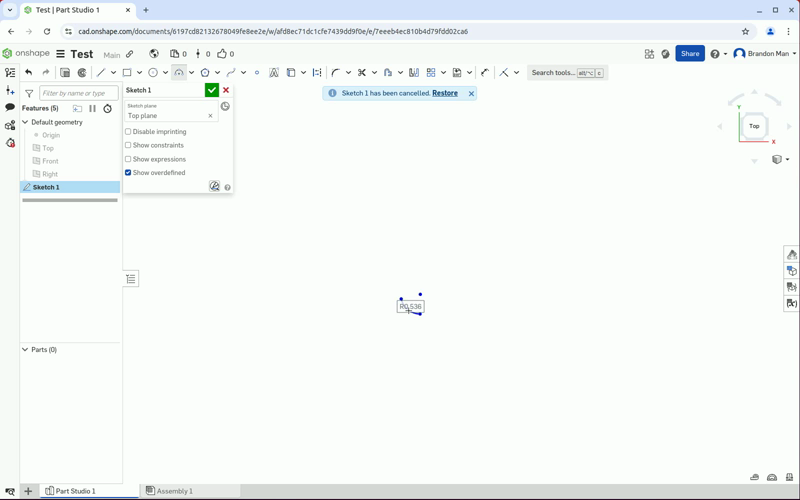
scroll(-6)
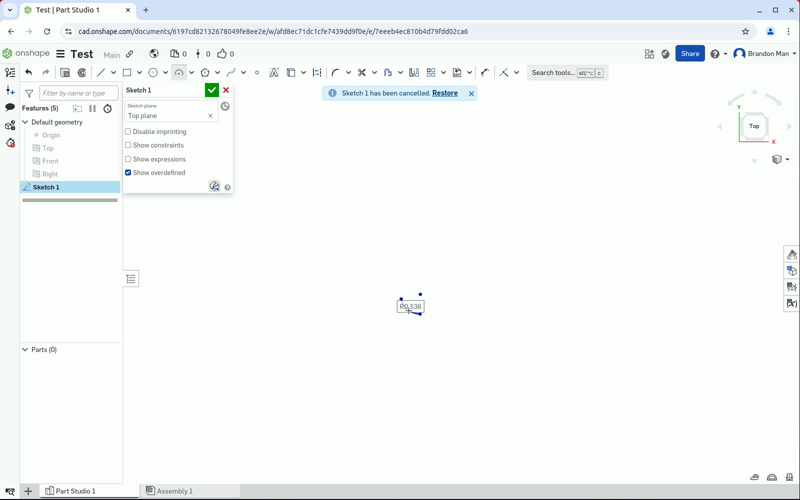
scroll(-6)
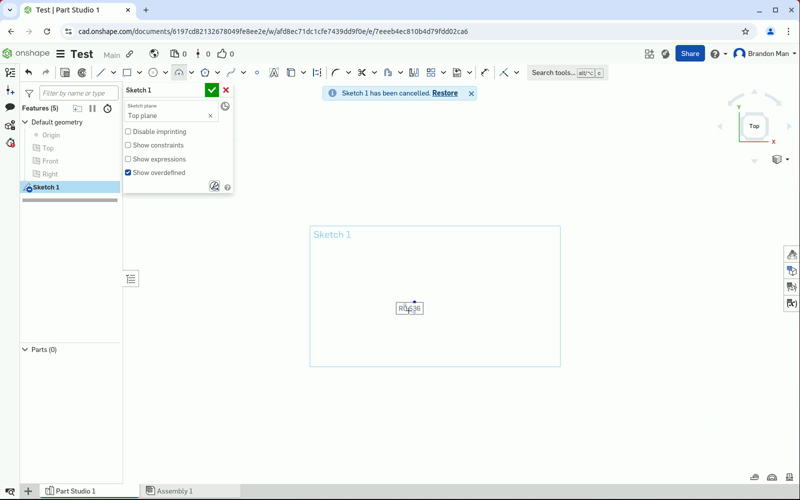
scroll(-6)
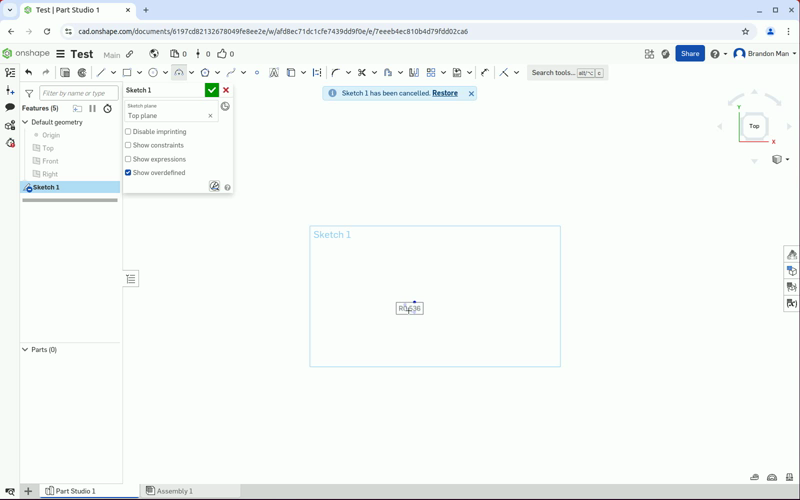
scroll(-6)
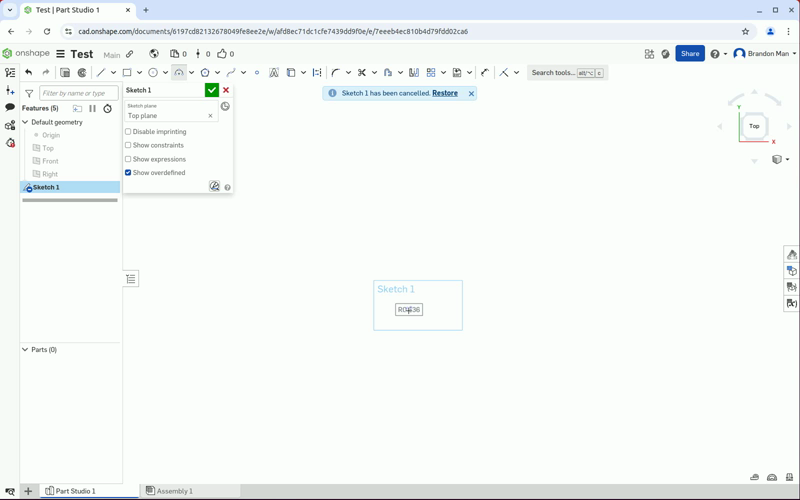
key_up(shift)
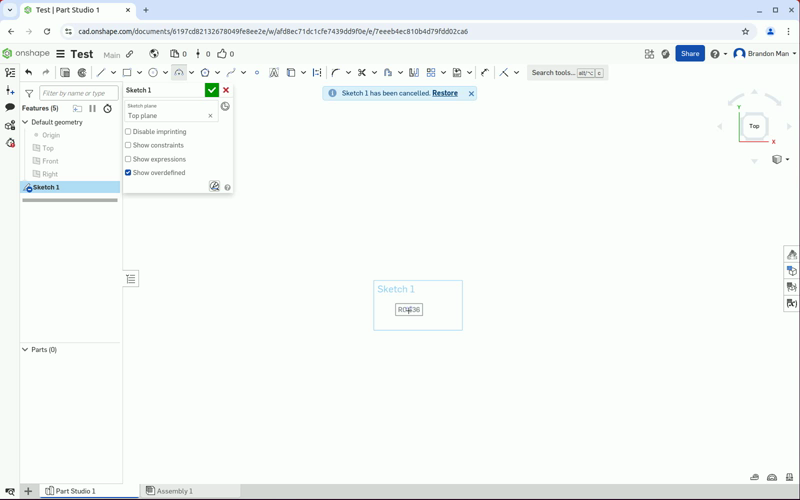
key(esc)
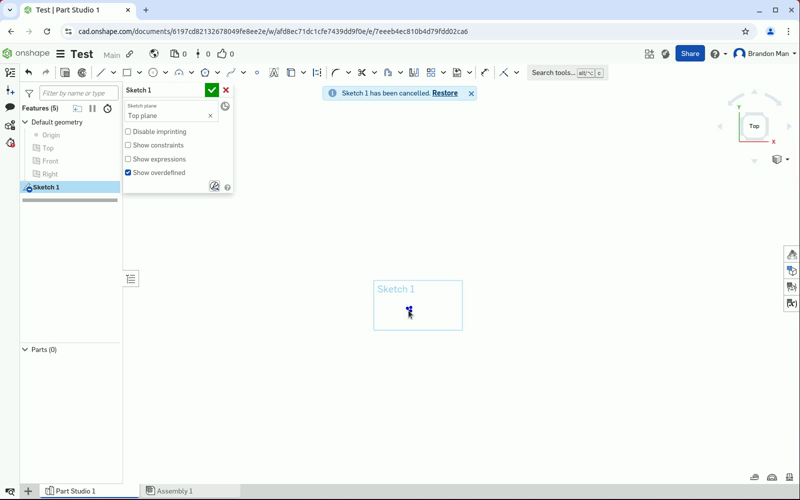
key(l)
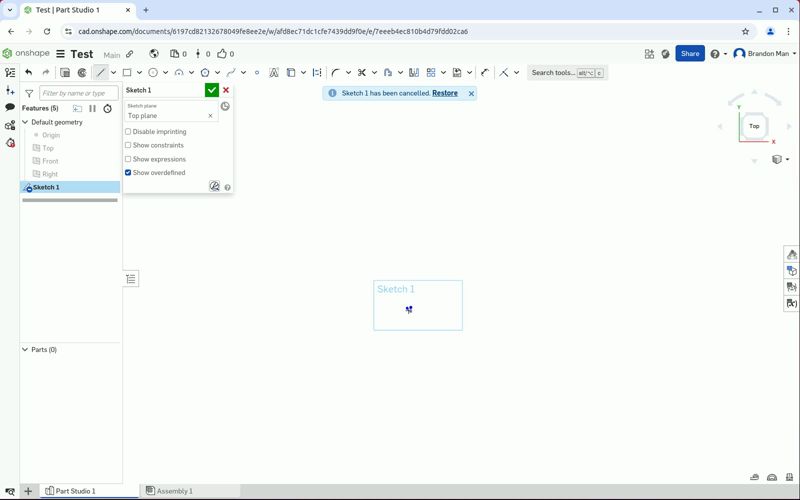
mouse_move(410, 310)
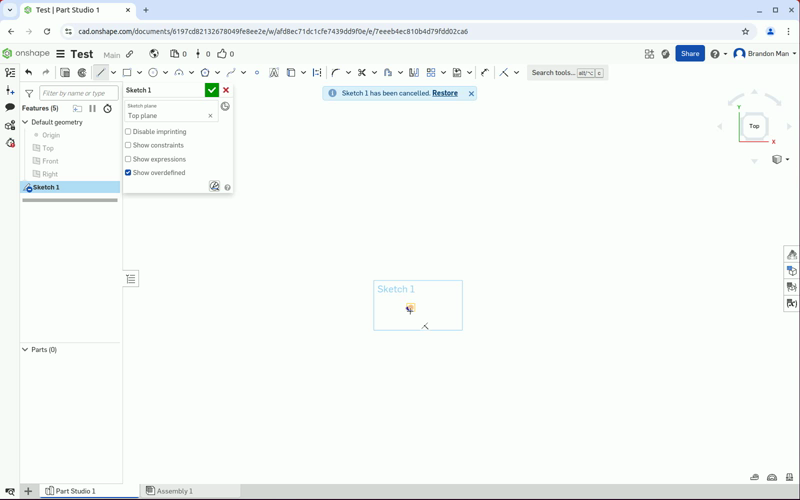
scroll(6)
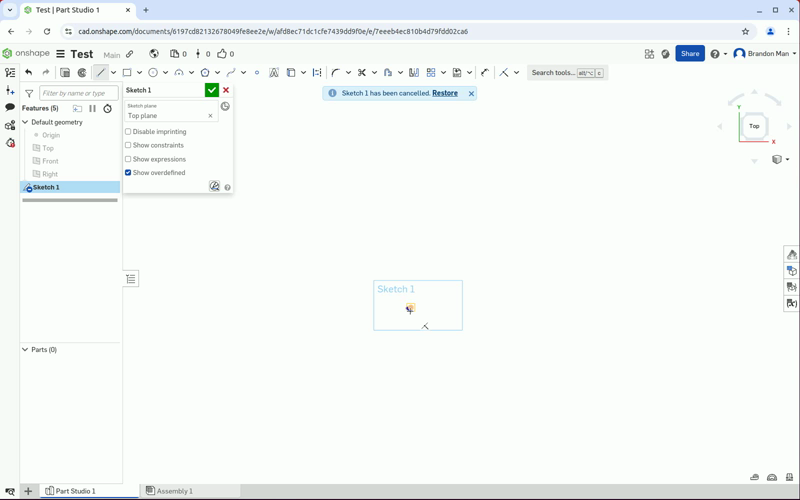
scroll(6)
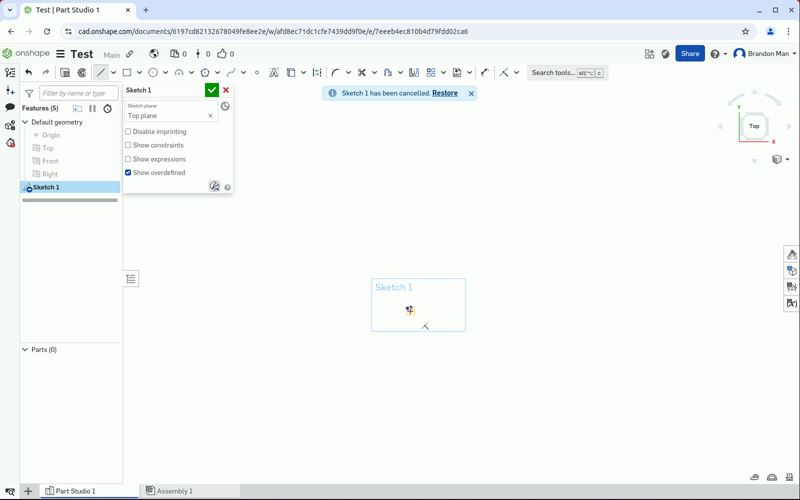
scroll(6)
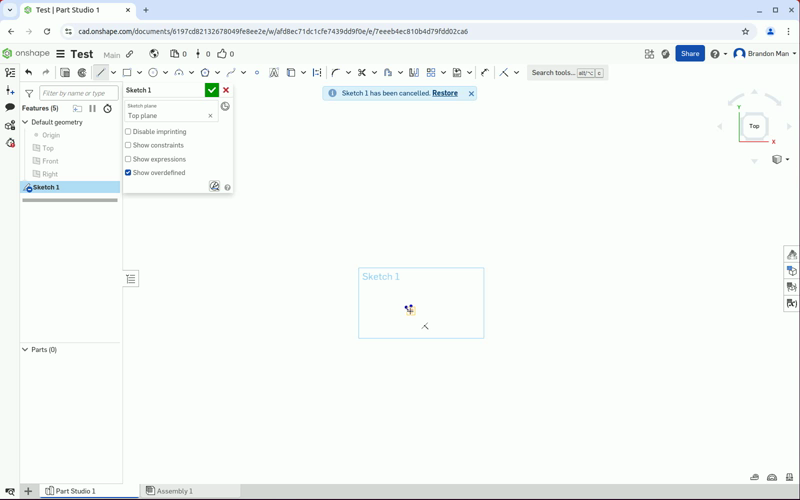
scroll(6)
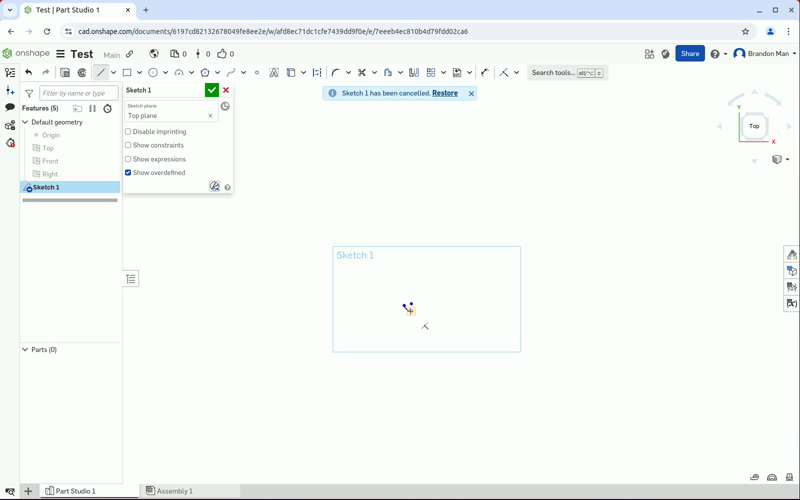
scroll(6)
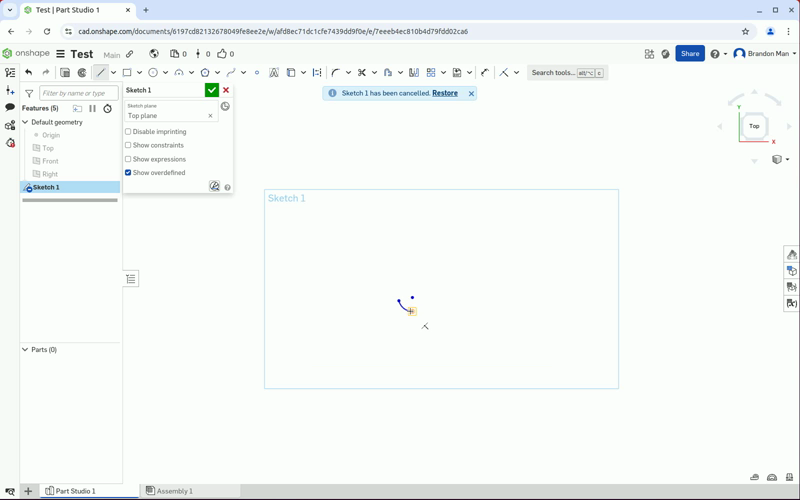
scroll(6)
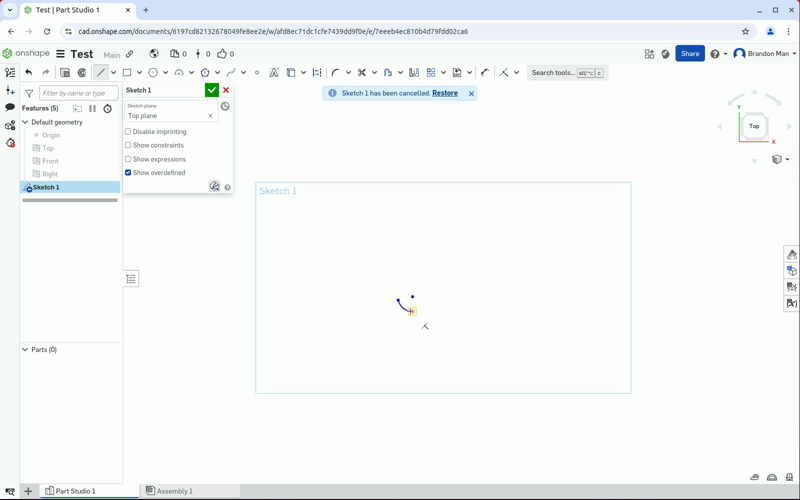
scroll(6)
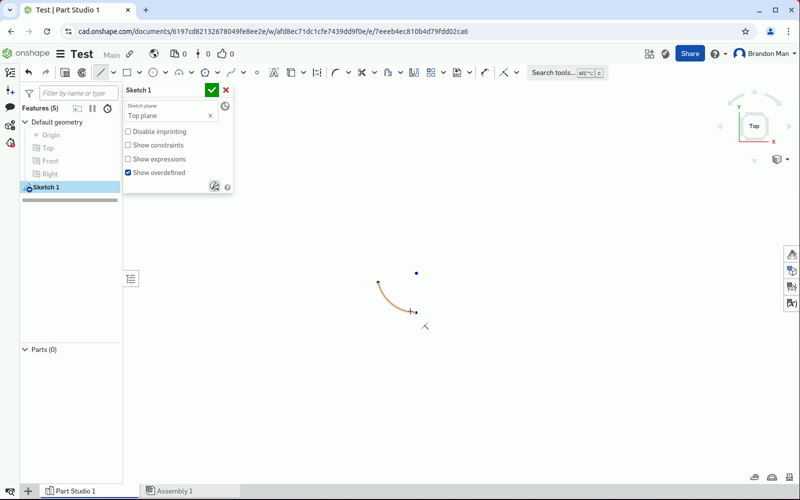
click(410, 310)
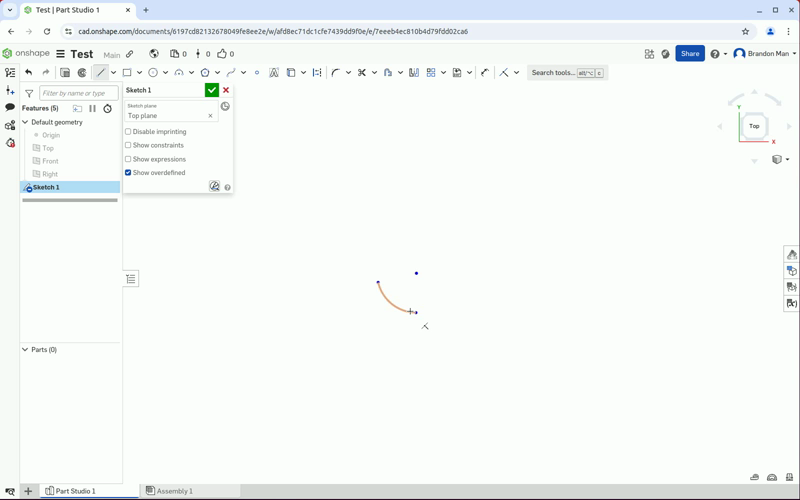
scroll(-6)
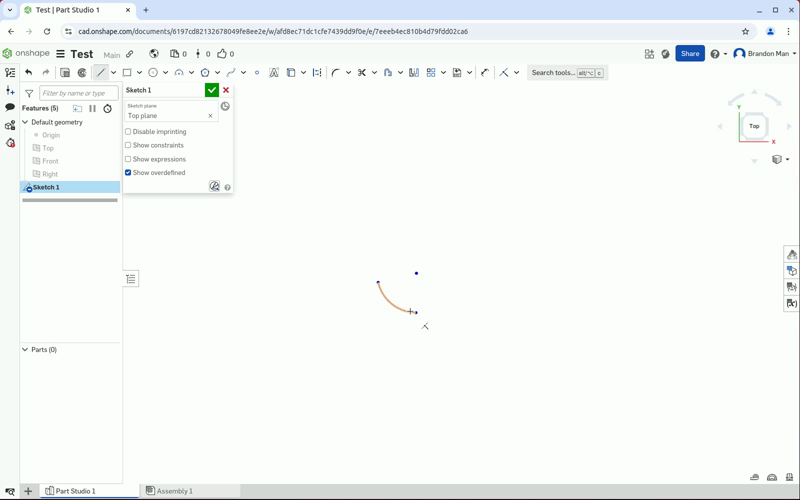
scroll(-6)
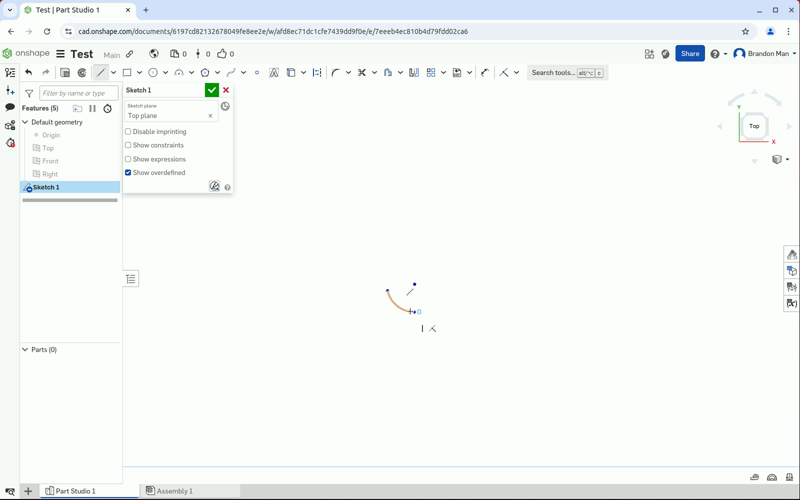
scroll(-6)
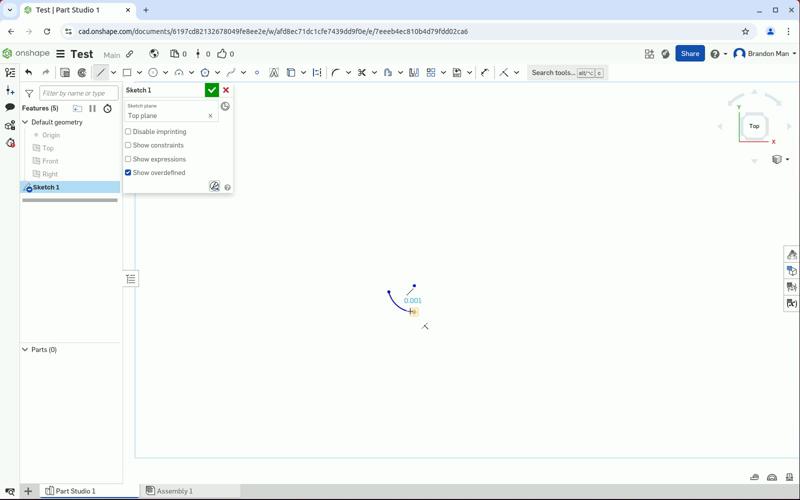
scroll(-6)
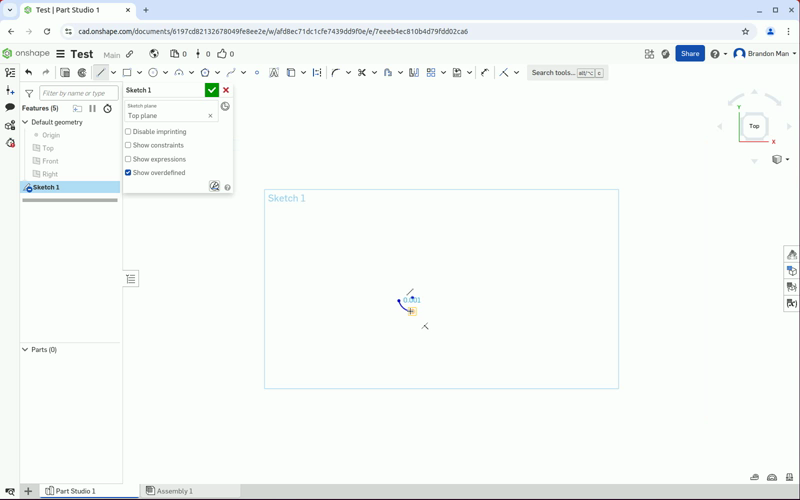
scroll(-6)
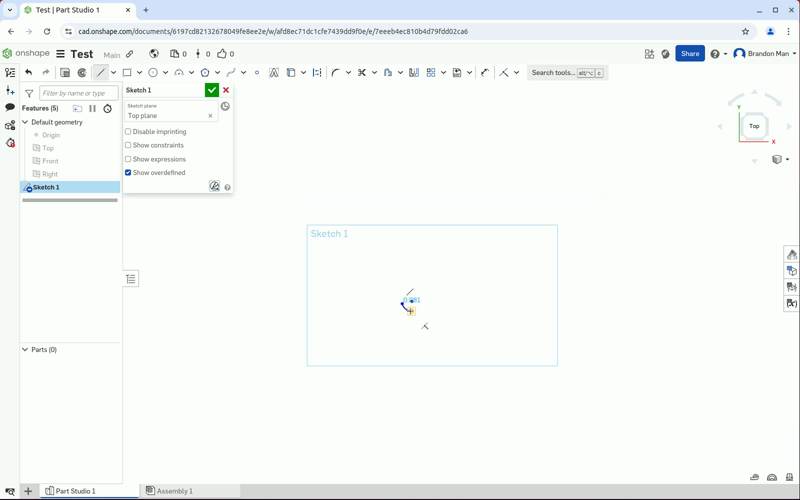
scroll(-6)
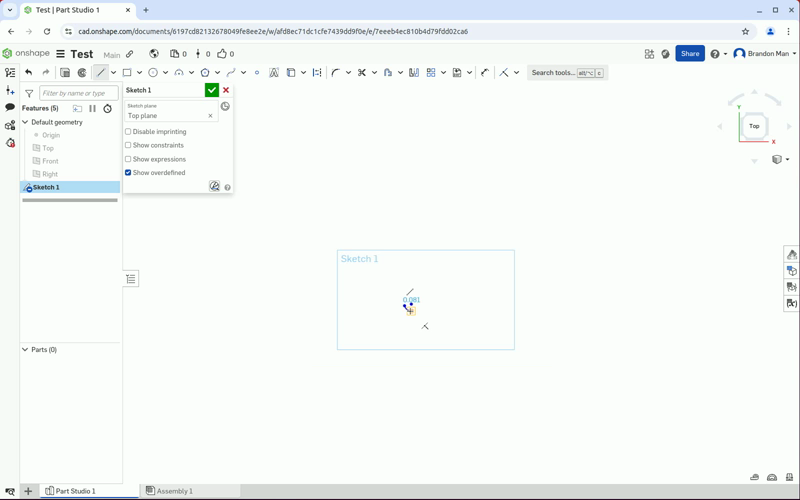
scroll(-6)
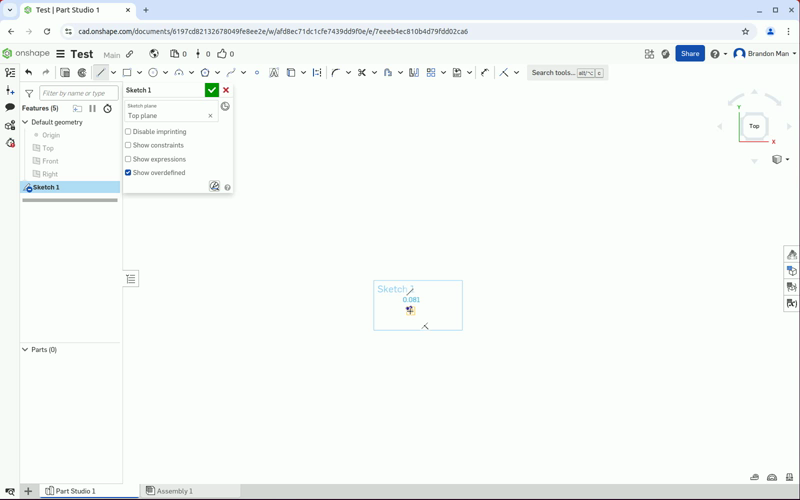
key_down(shift)
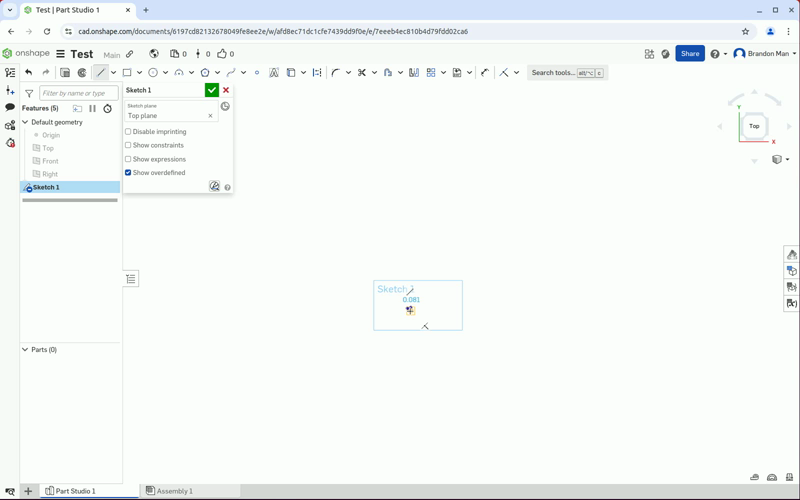
mouse_move(512, 310)
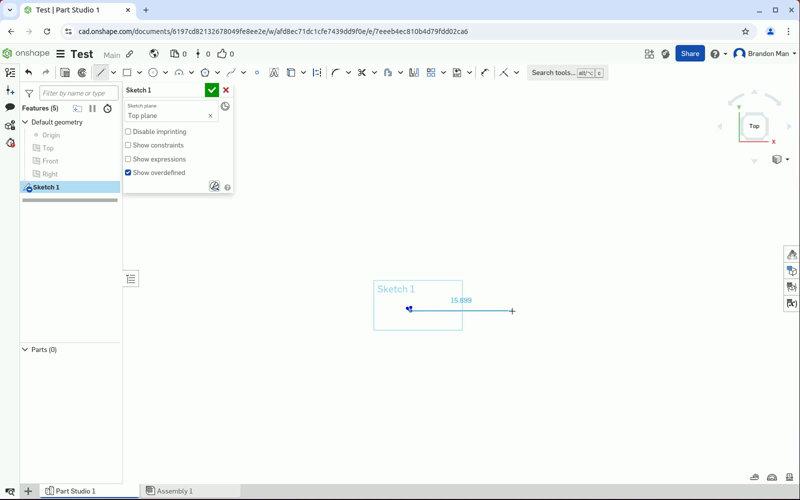
click(512, 310)
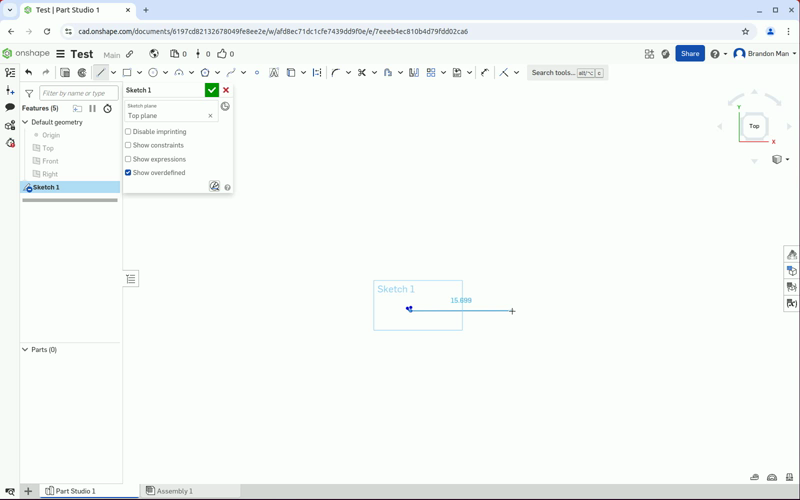
key_up(shift)
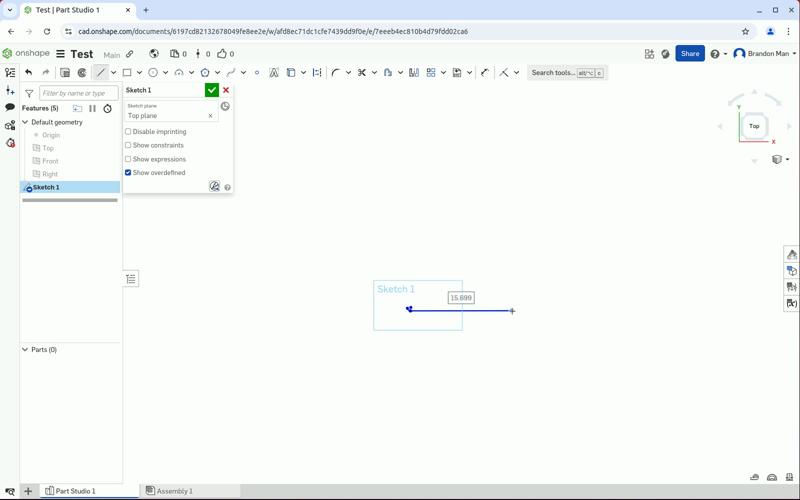
key(esc)
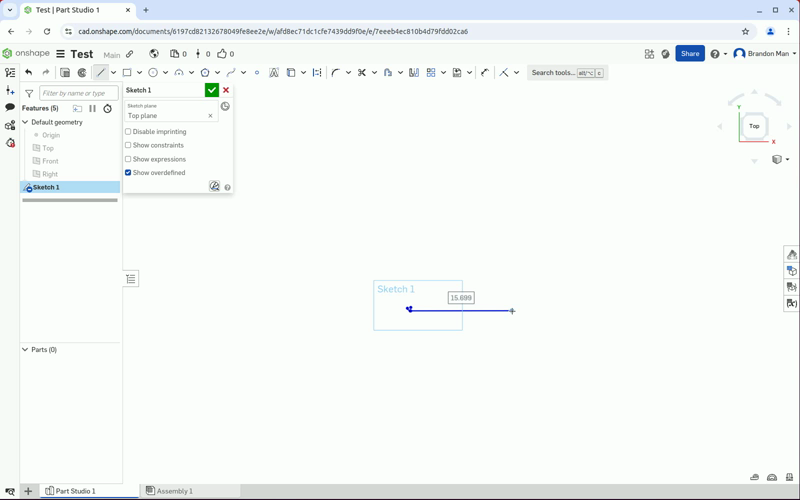
key(a)
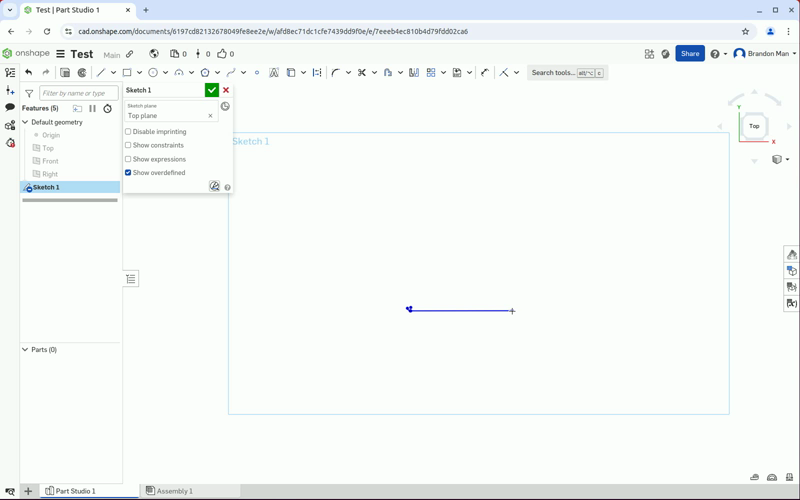
mouse_move(512, 310)
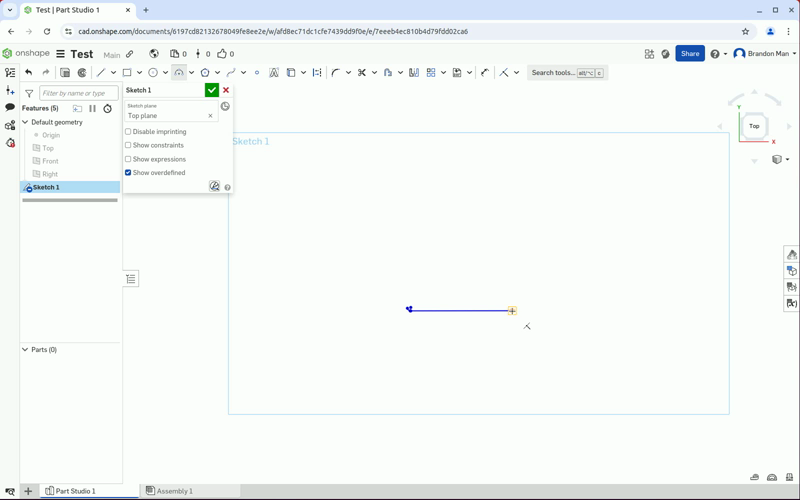
click(512, 310)
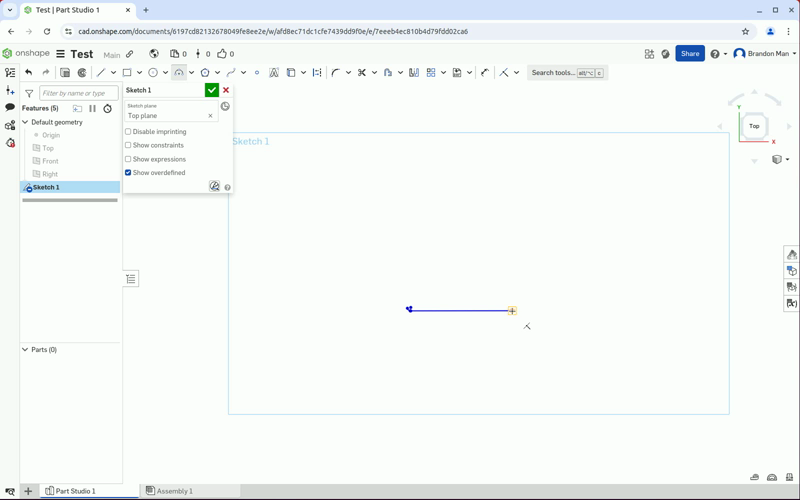
key_down(shift)
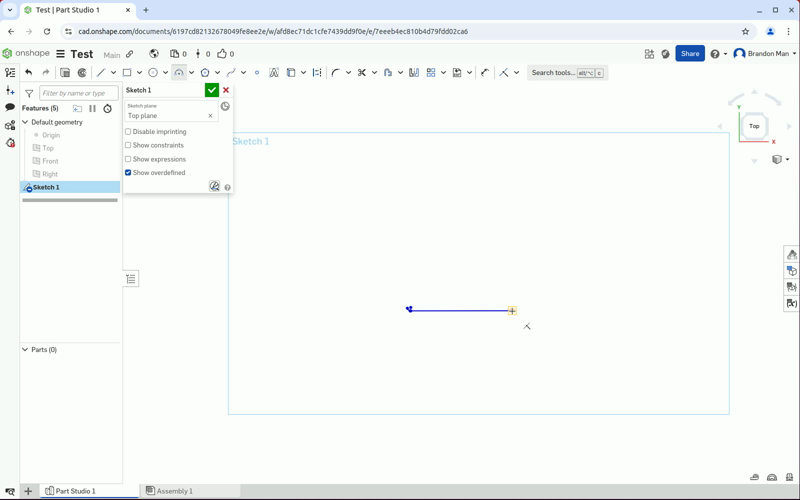
mouse_move(514, 308)
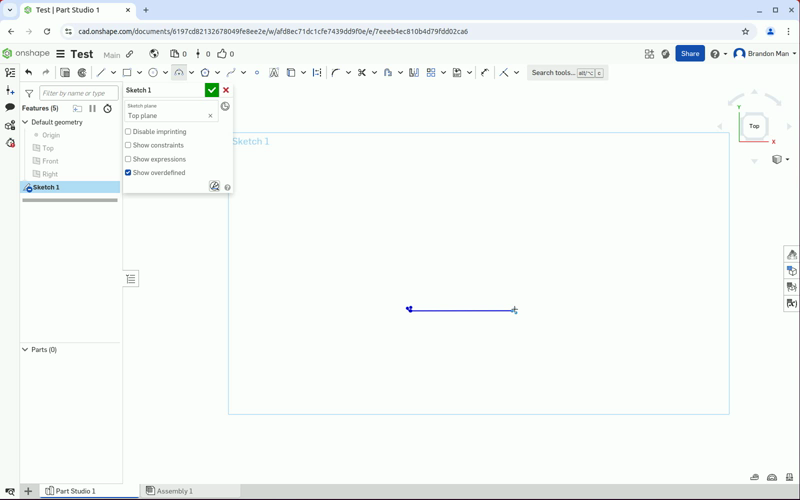
scroll(6)
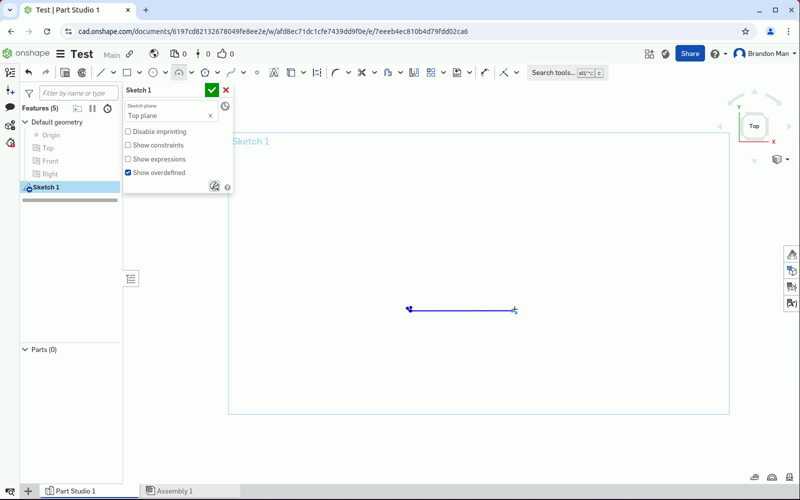
scroll(6)
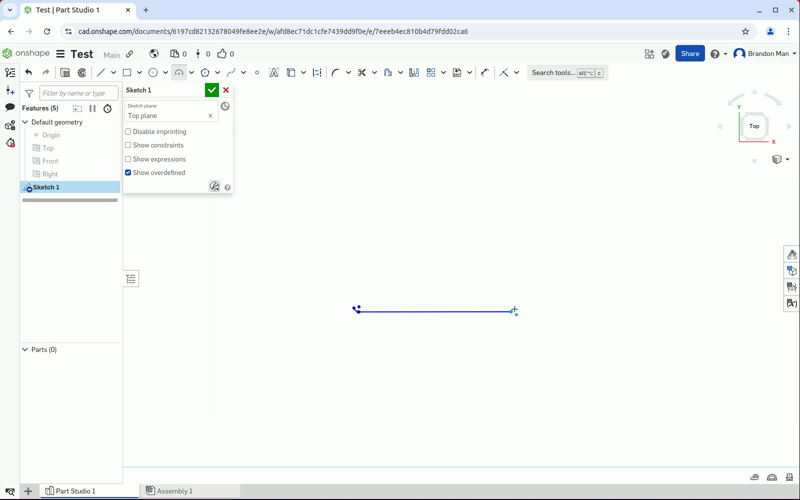
scroll(6)
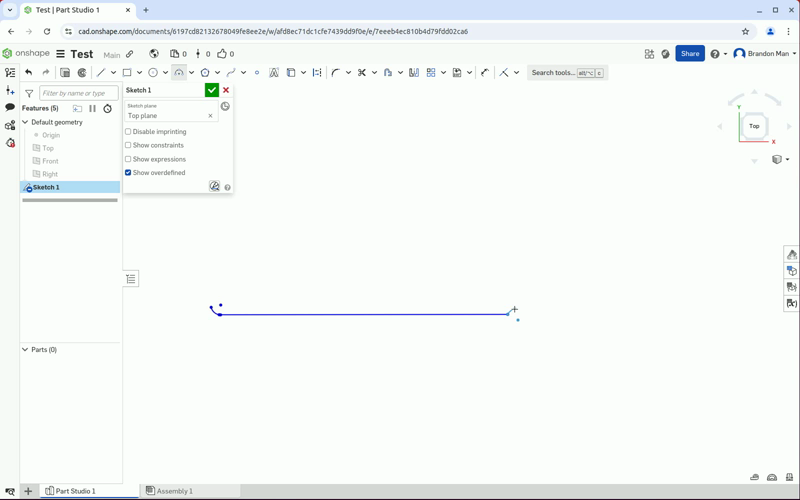
scroll(6)
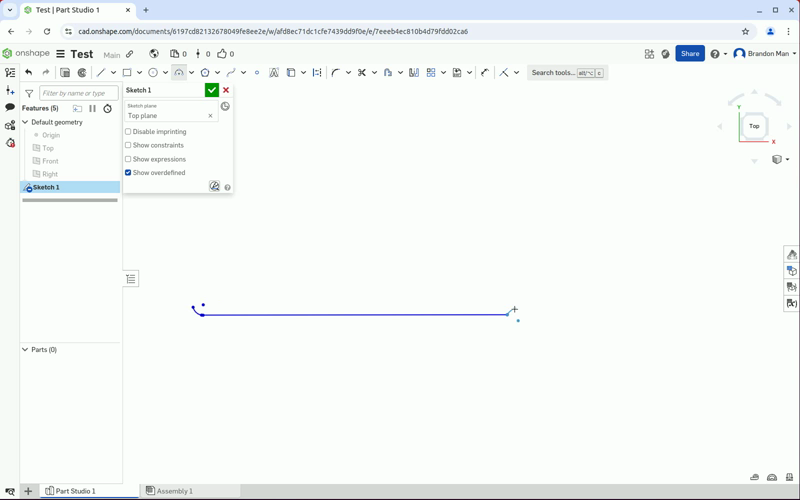
scroll(6)
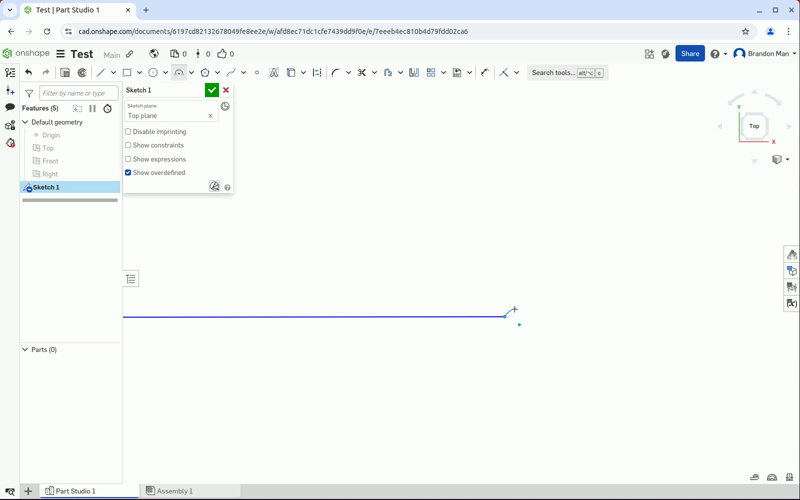
scroll(6)
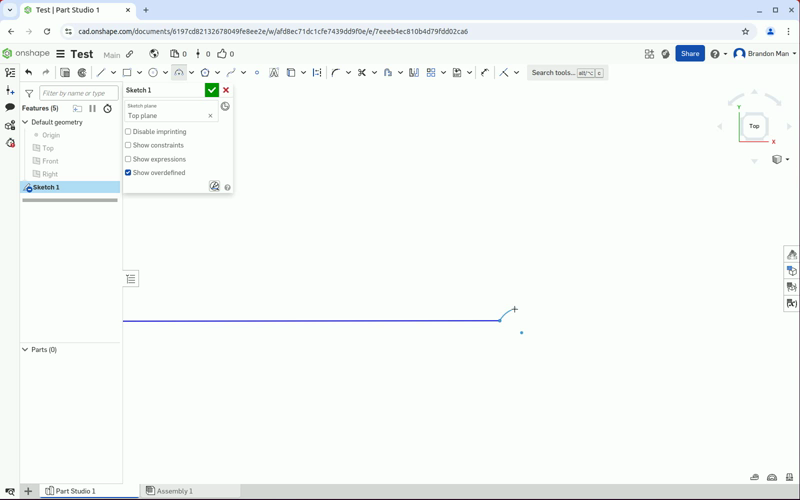
scroll(6)
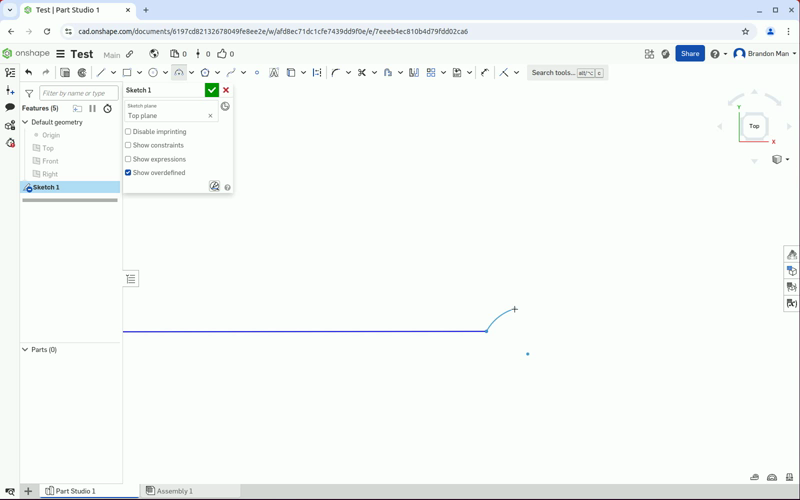
click(514, 308)
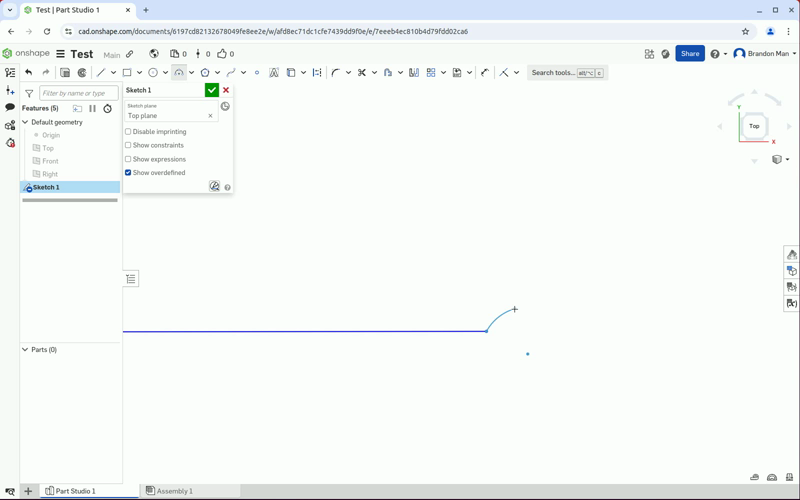
scroll(-6)
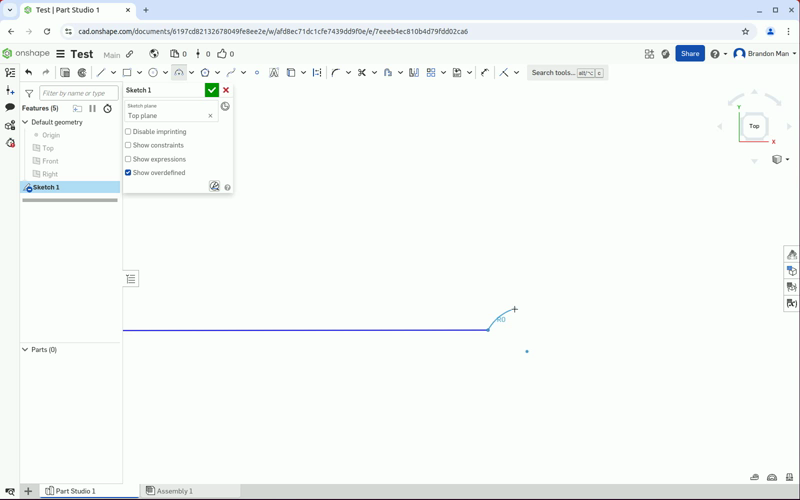
scroll(-6)
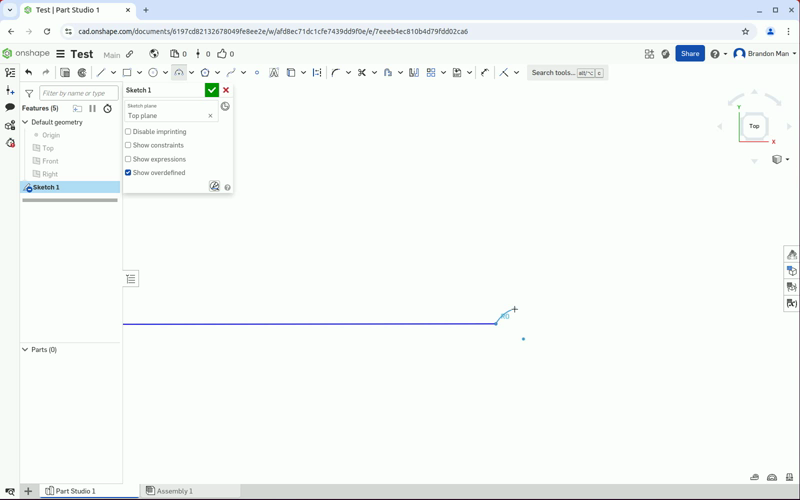
scroll(-6)
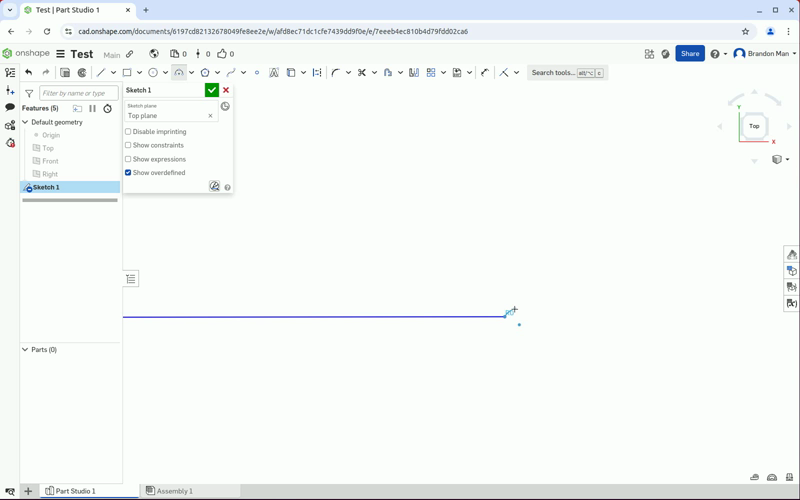
scroll(-6)
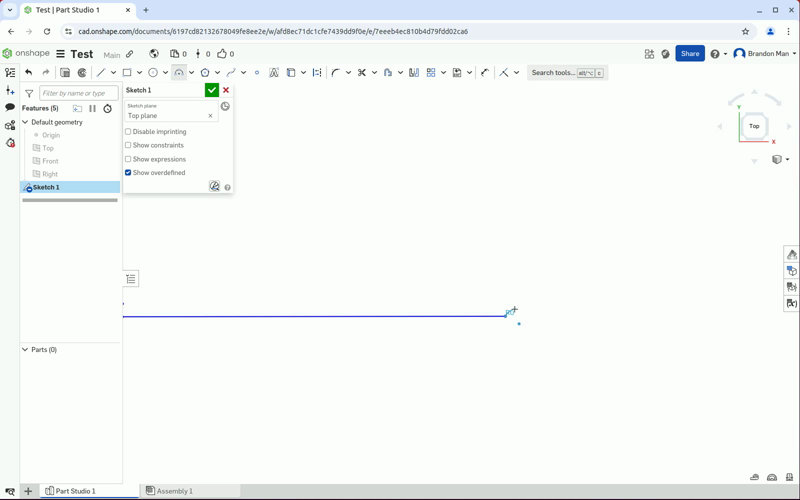
scroll(-6)
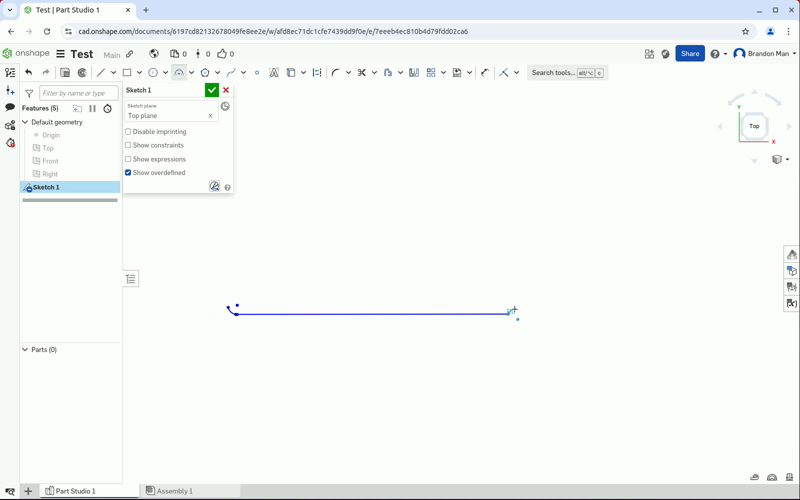
scroll(-6)
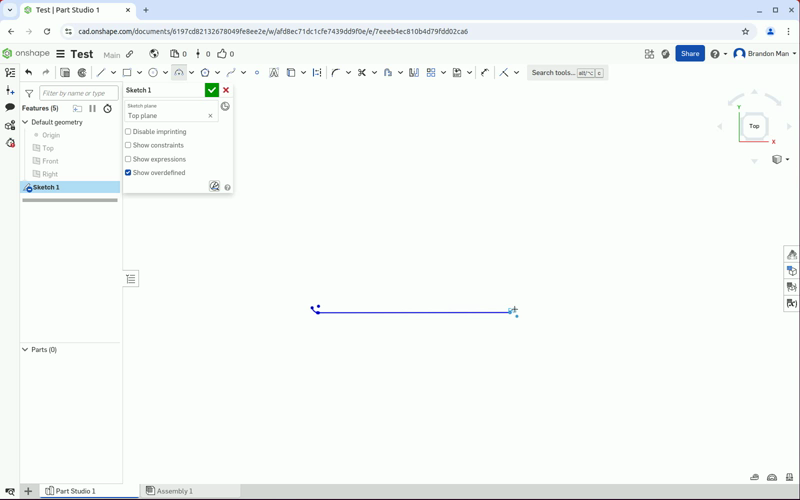
scroll(-6)
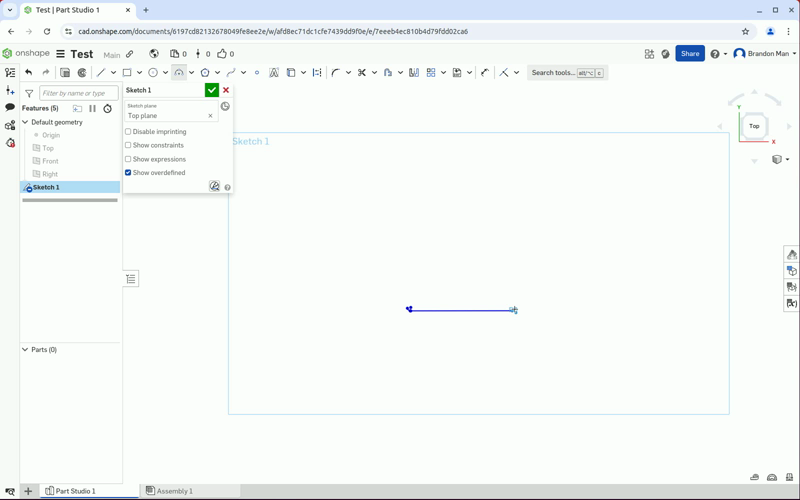
mouse_move(513, 310)
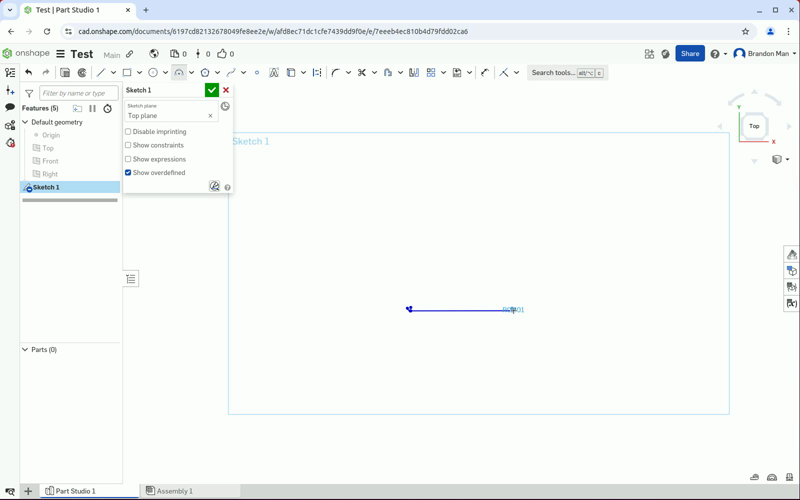
scroll(6)
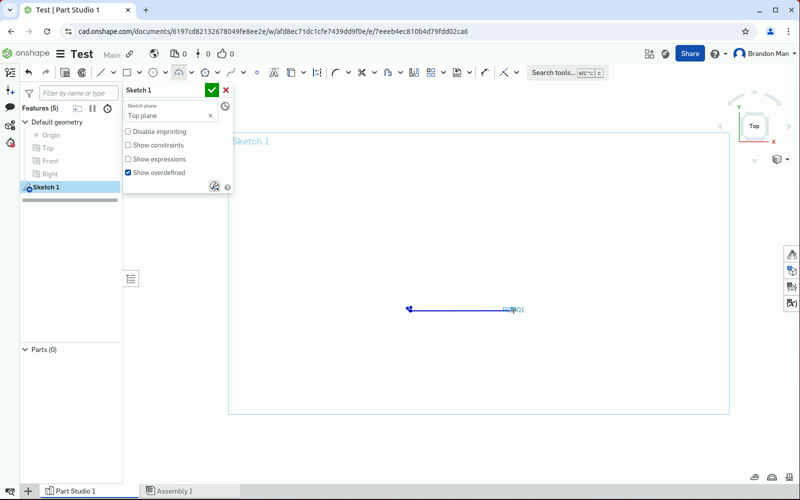
scroll(6)
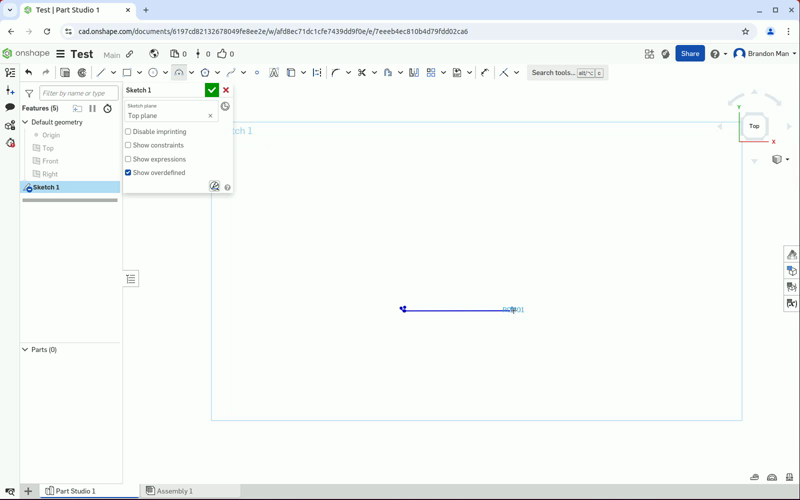
scroll(6)
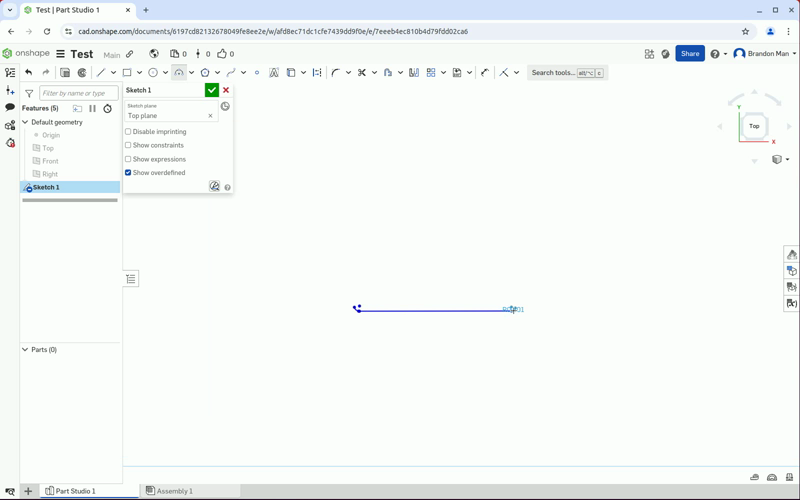
scroll(6)
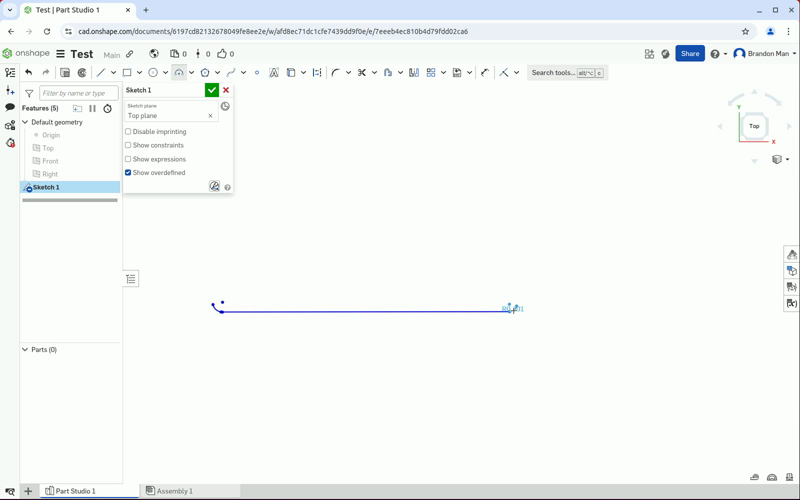
scroll(6)
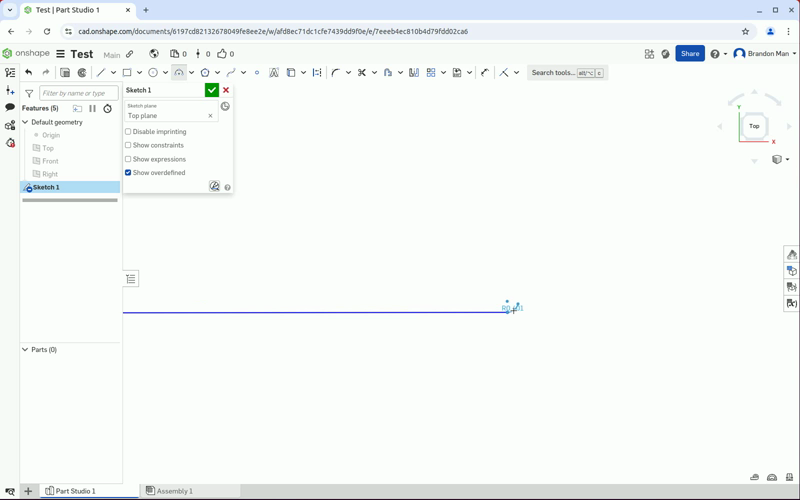
scroll(6)
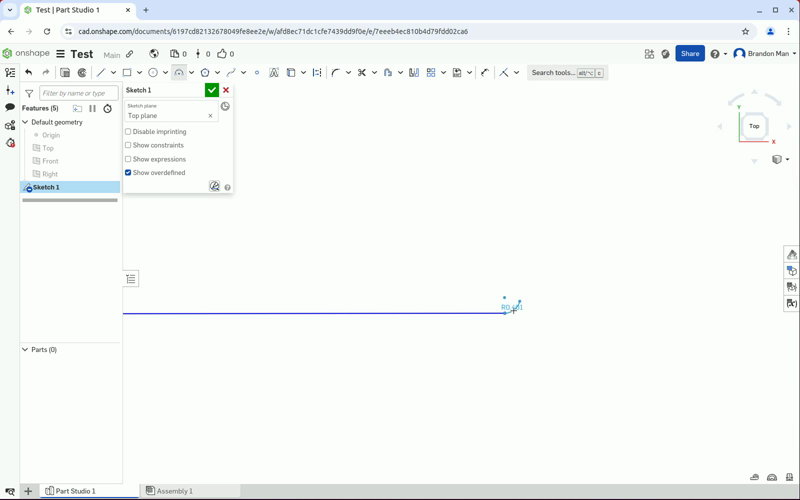
scroll(6)
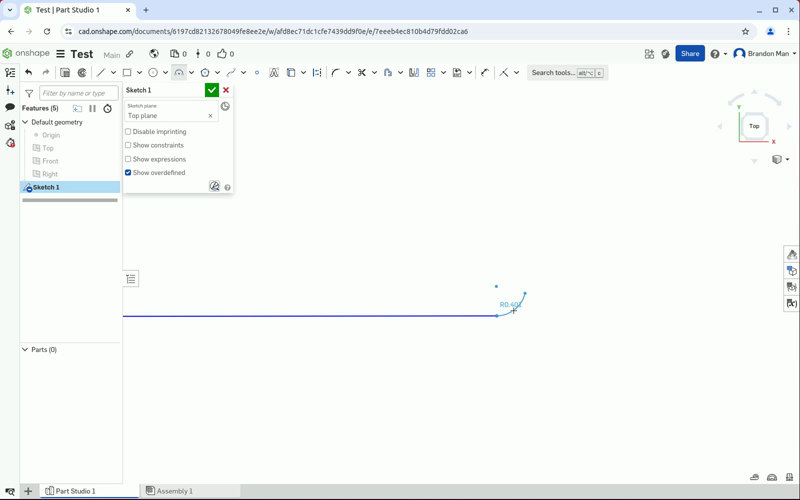
click(513, 310)
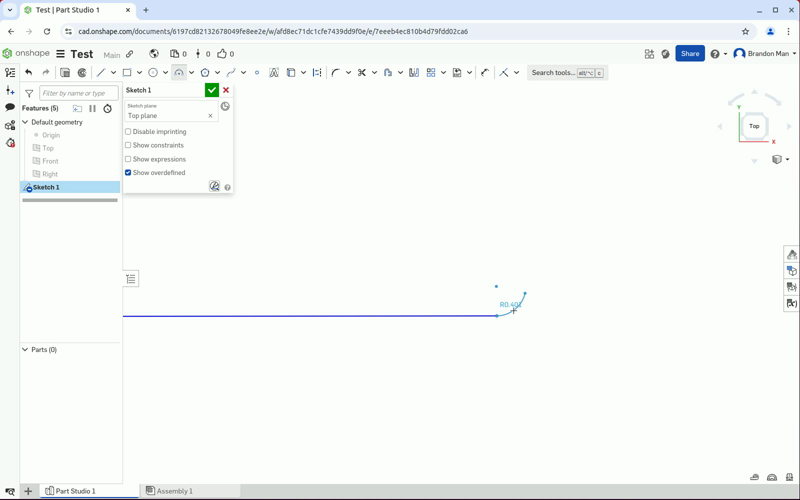
scroll(-6)
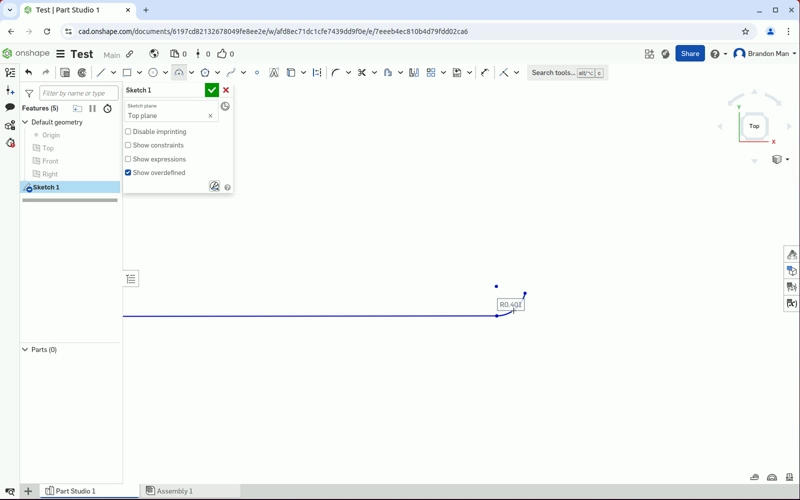
scroll(-6)
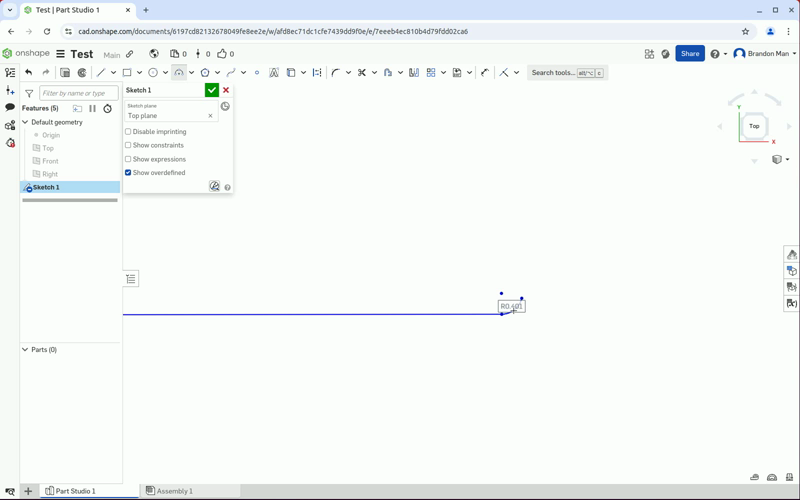
scroll(-6)
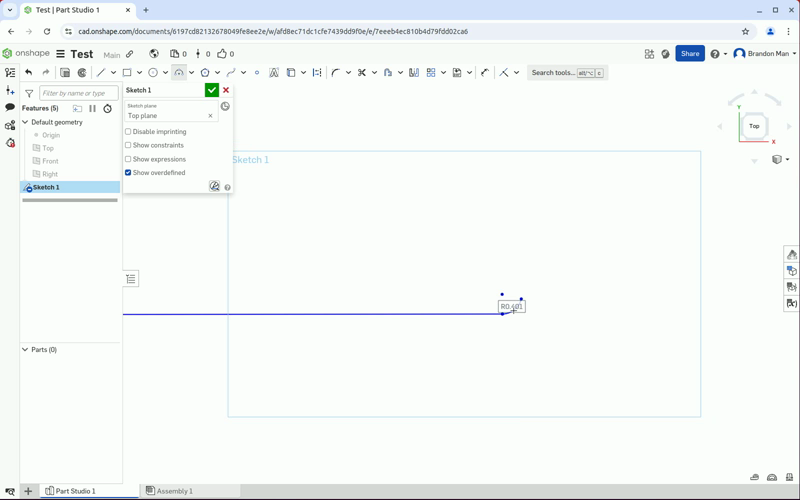
scroll(-6)
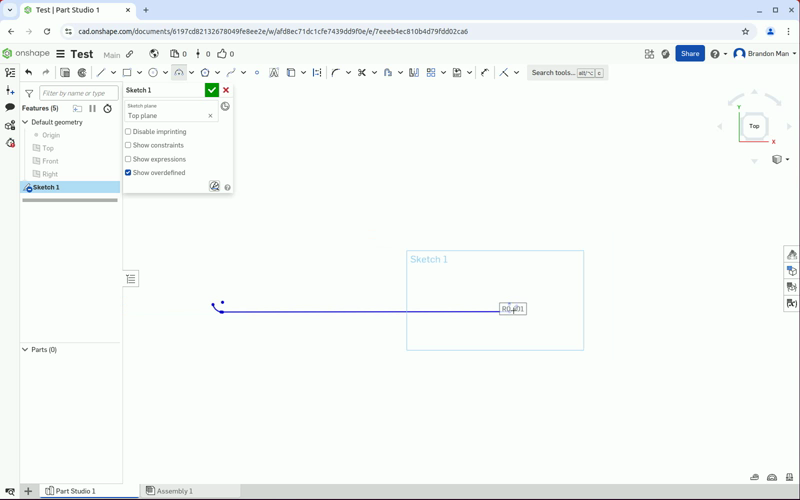
scroll(-6)
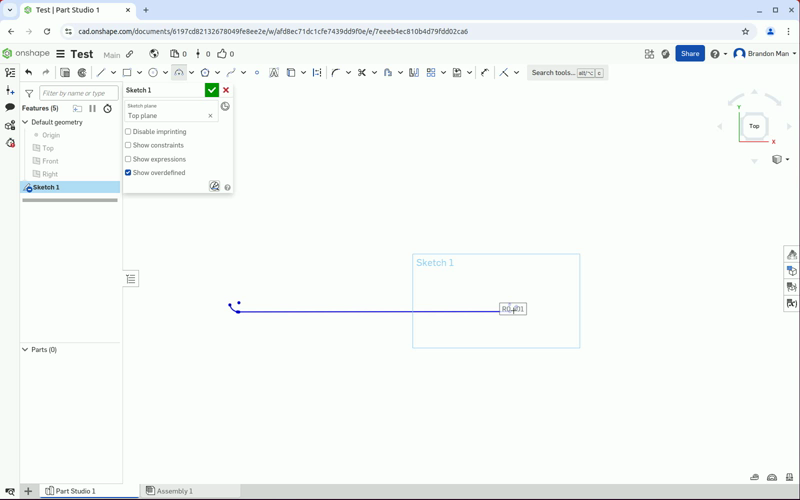
scroll(-6)
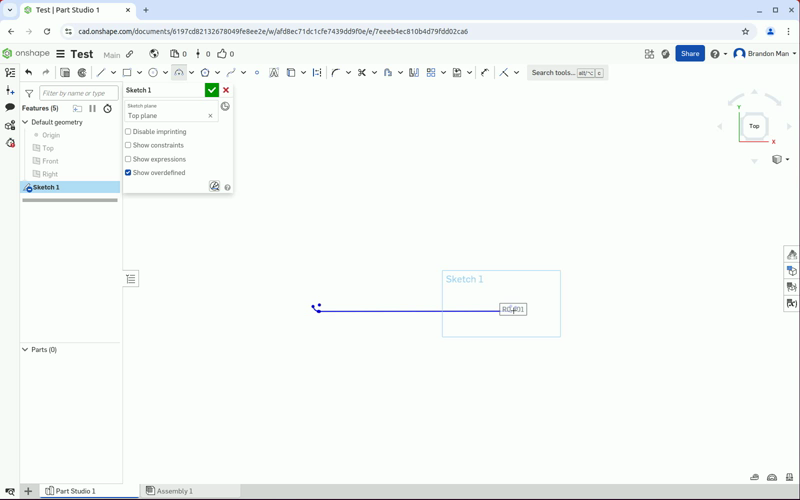
scroll(-6)
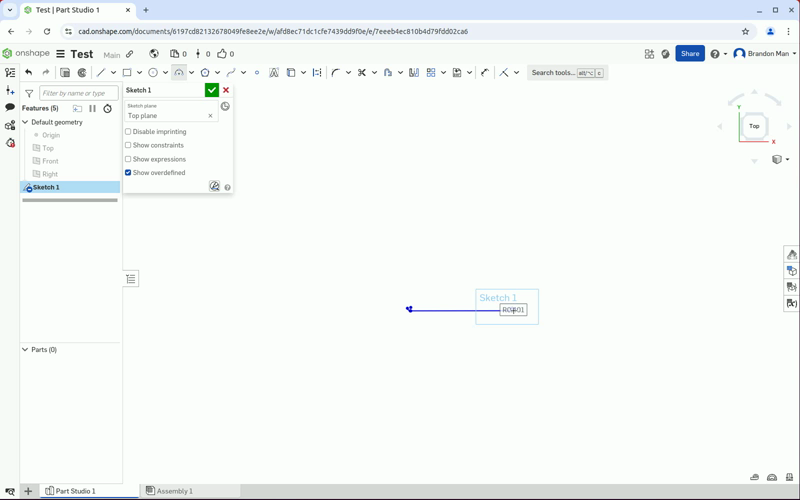
key_up(shift)
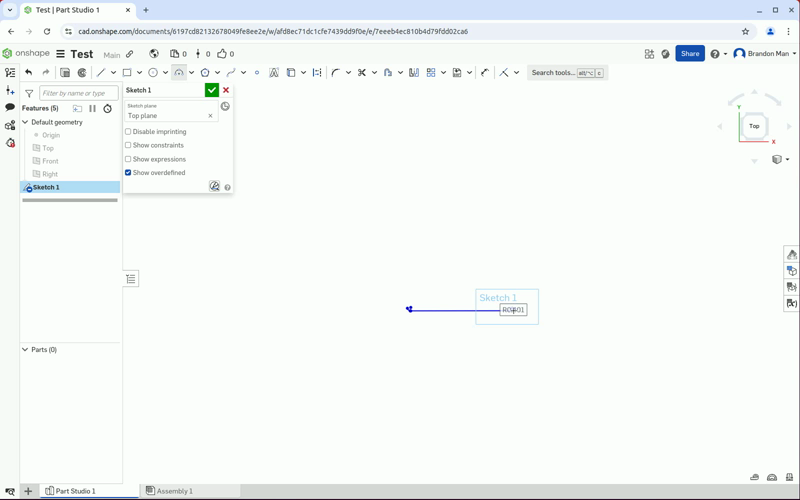
key(esc)
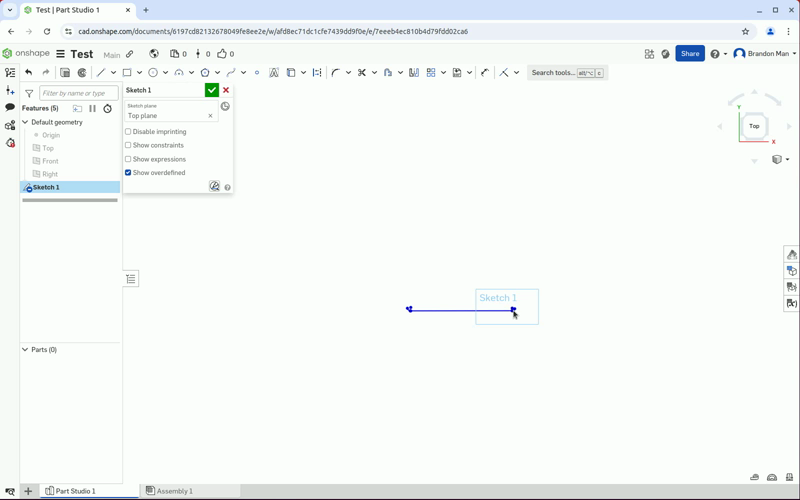
key(l)
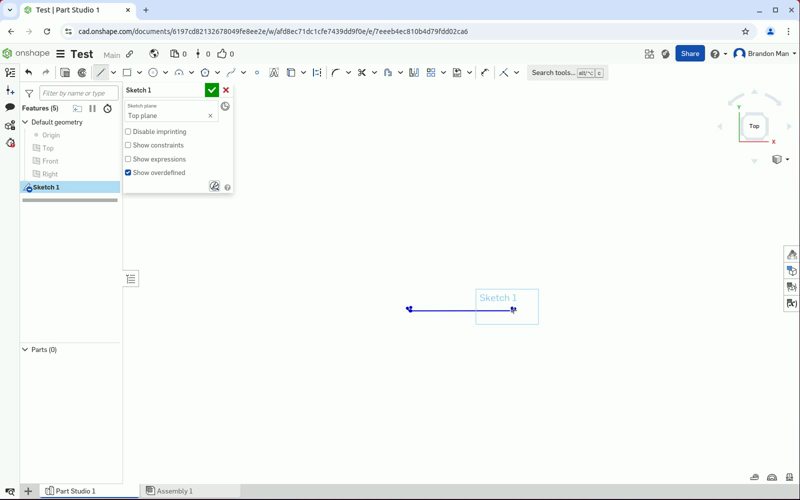
mouse_move(514, 308)
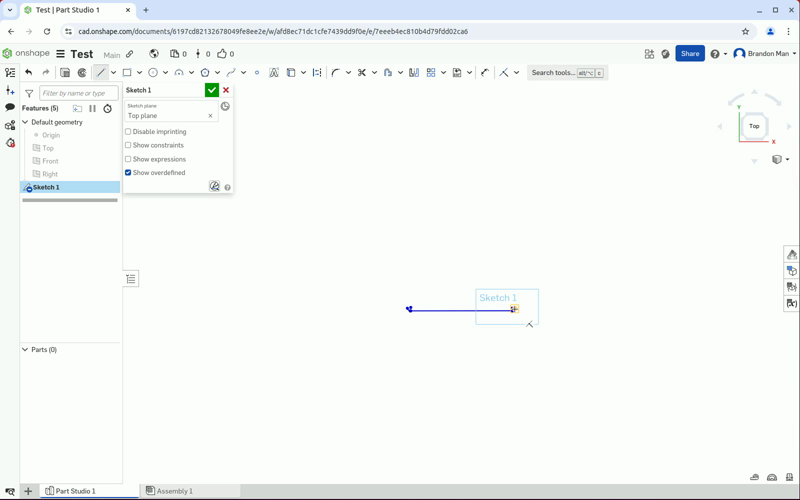
scroll(6)
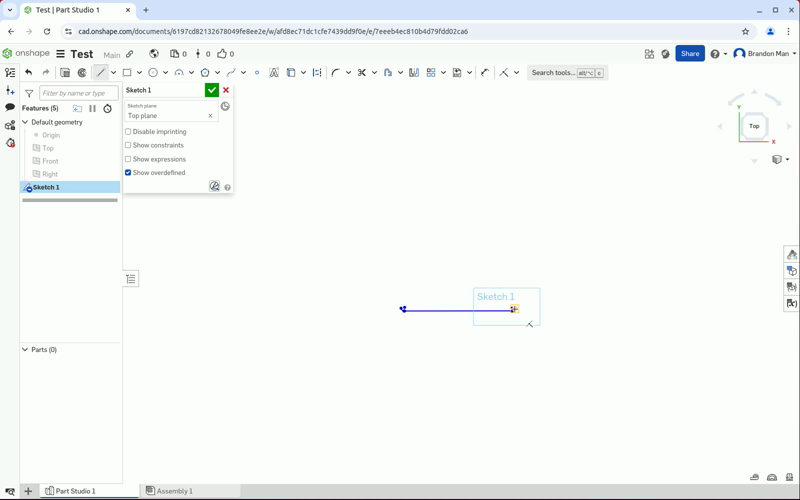
scroll(6)
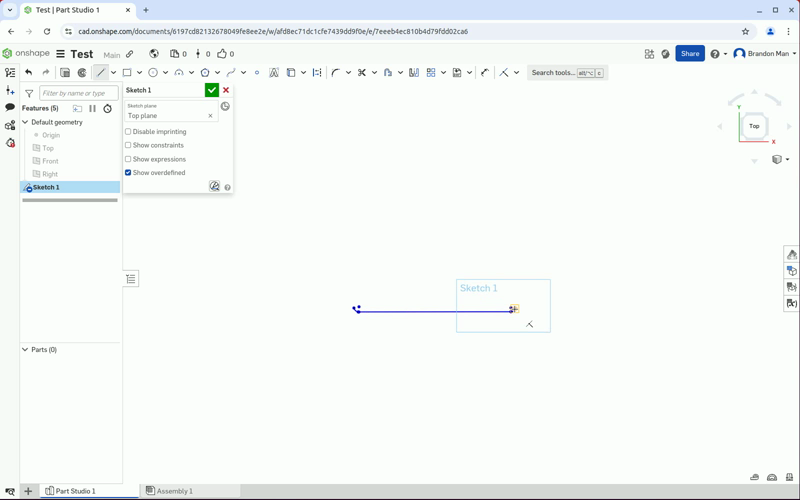
scroll(6)
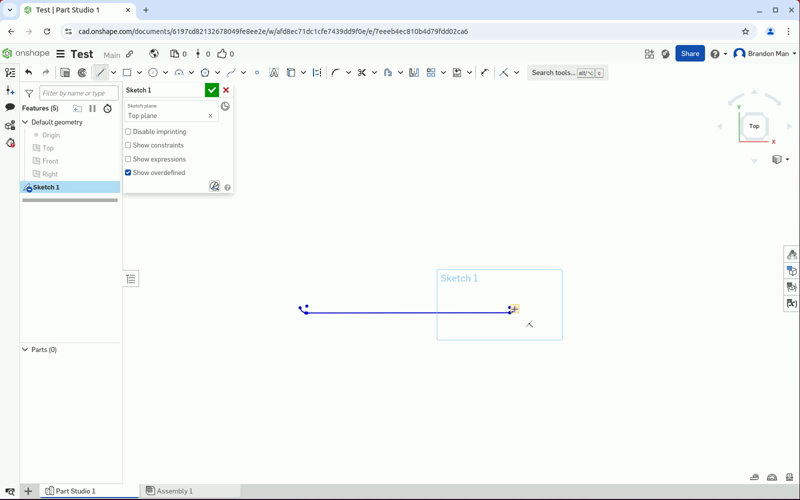
scroll(6)
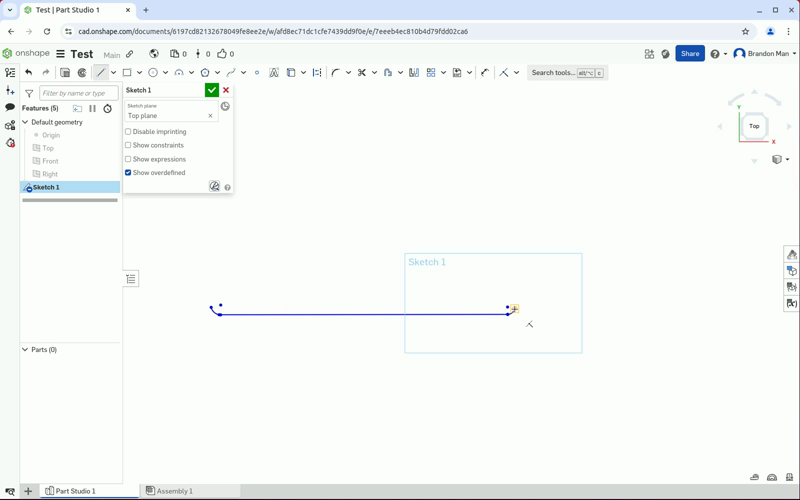
scroll(6)
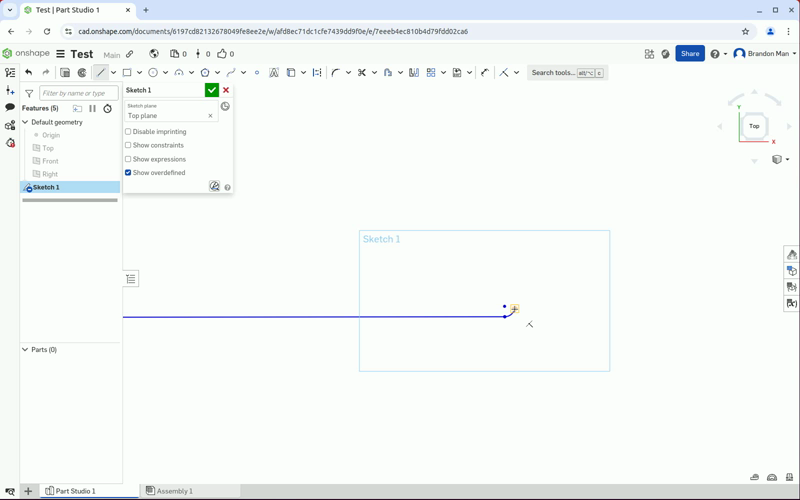
scroll(6)
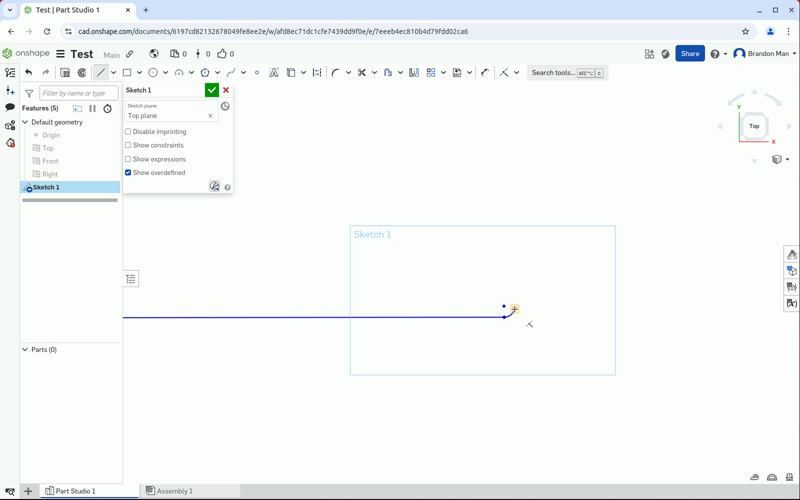
scroll(6)
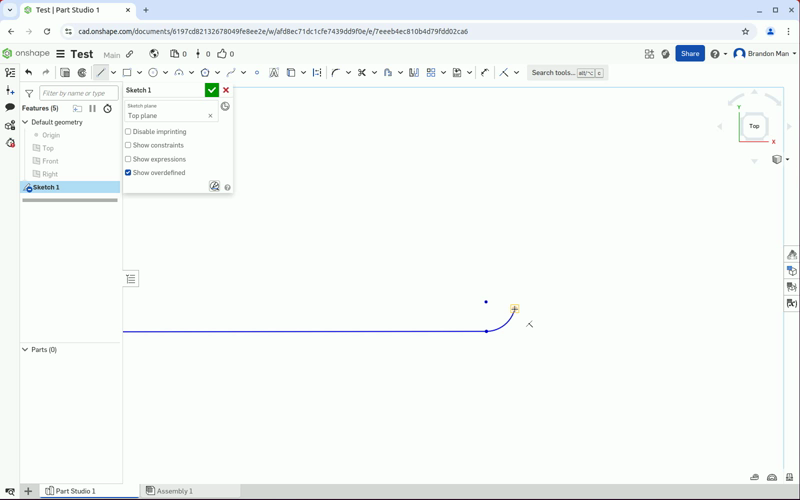
click(514, 308)
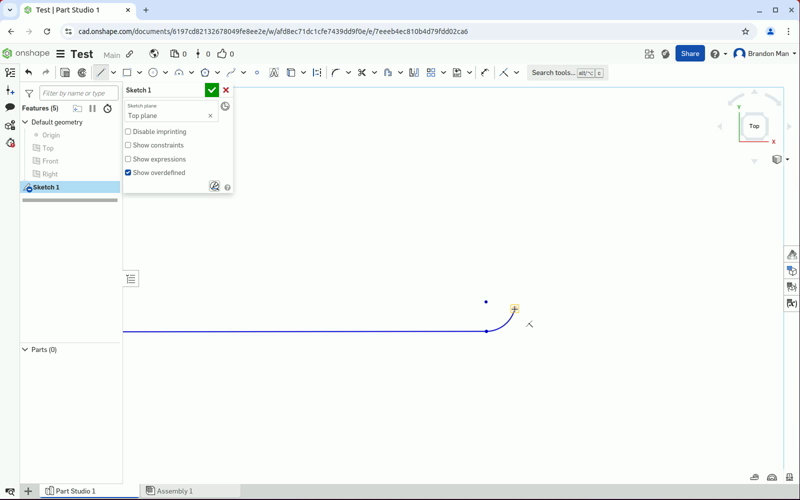
scroll(-6)
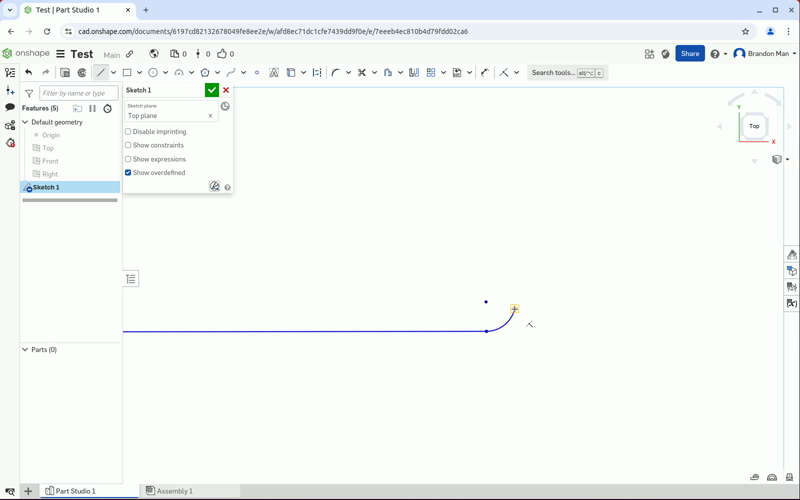
scroll(-6)
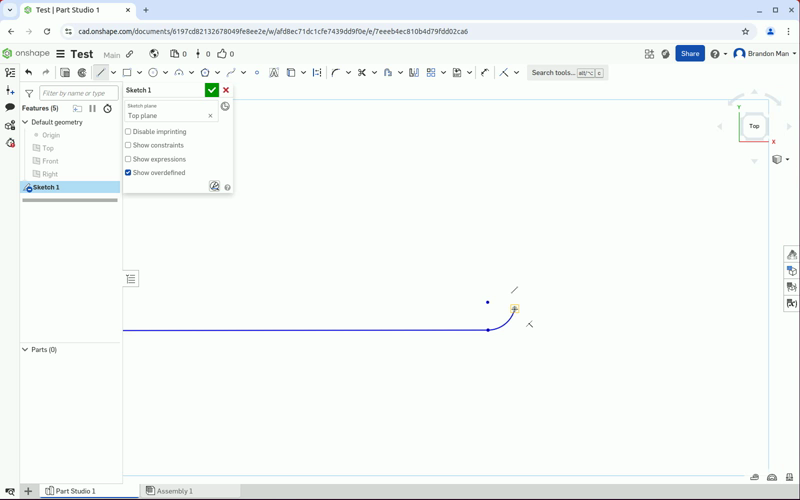
scroll(-6)
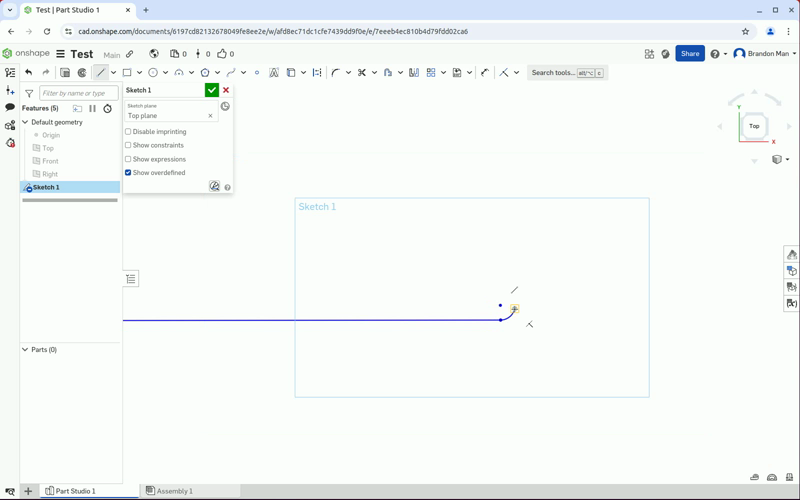
scroll(-6)
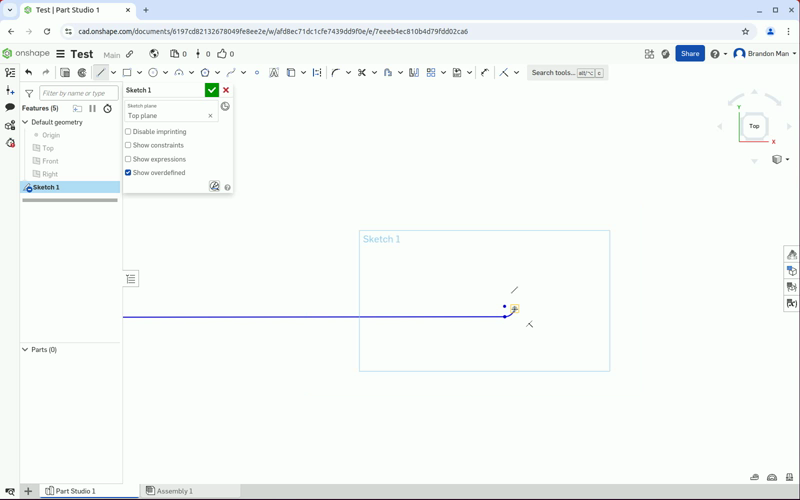
scroll(-6)
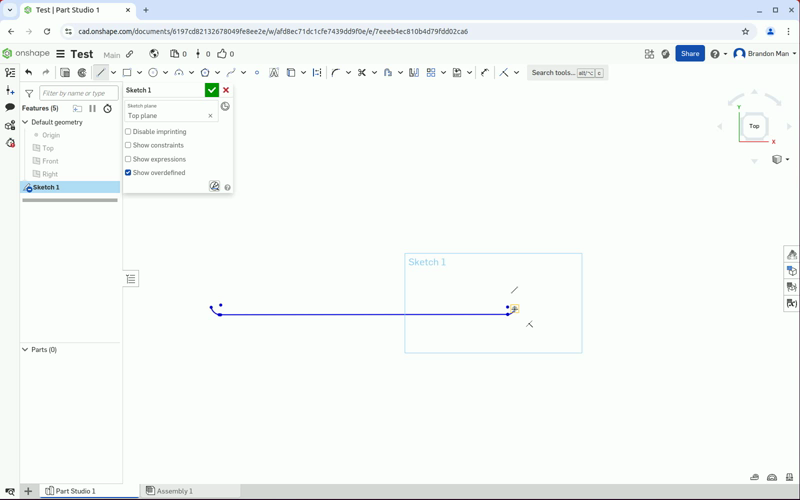
scroll(-6)
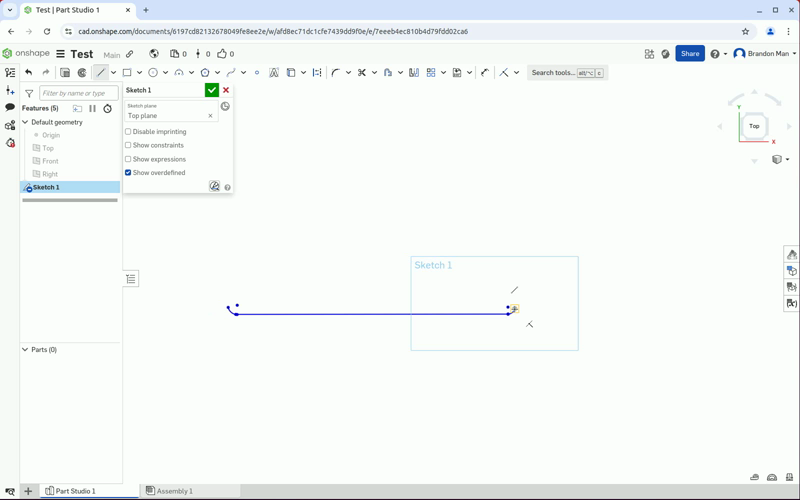
scroll(-6)
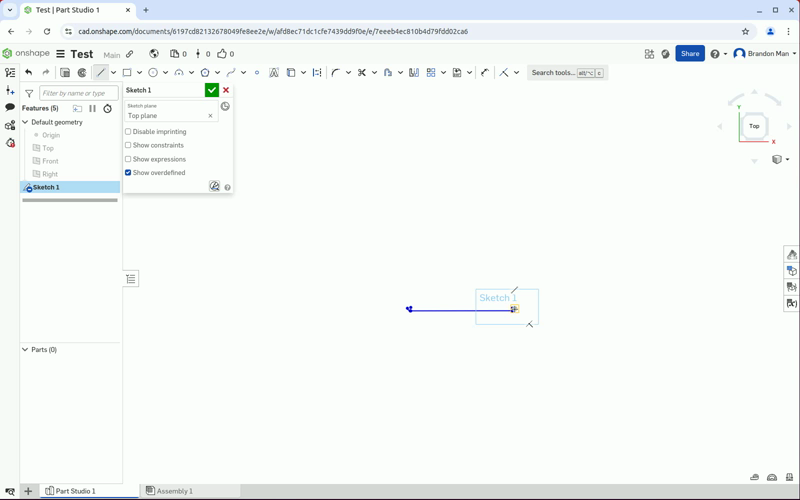
key_down(shift)
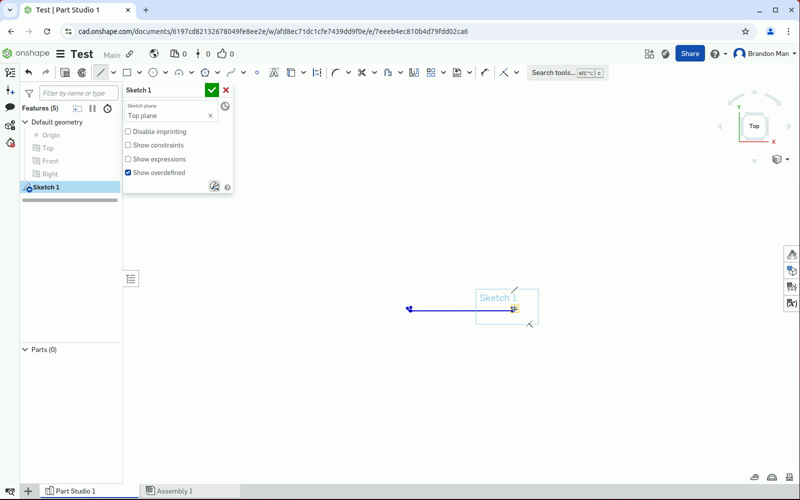
mouse_move(544, 308)
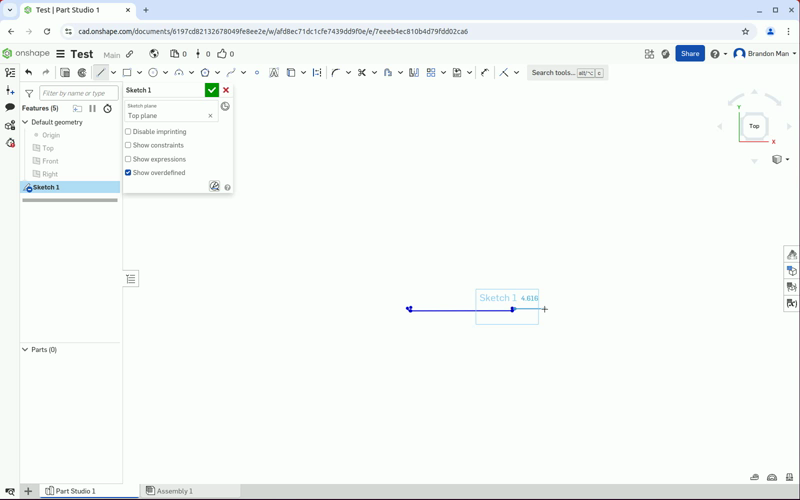
mouse_move(514, 258)
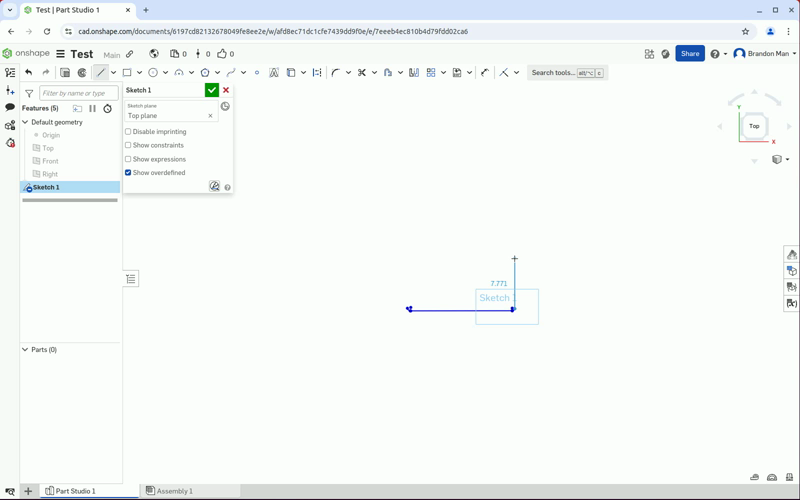
click(514, 258)
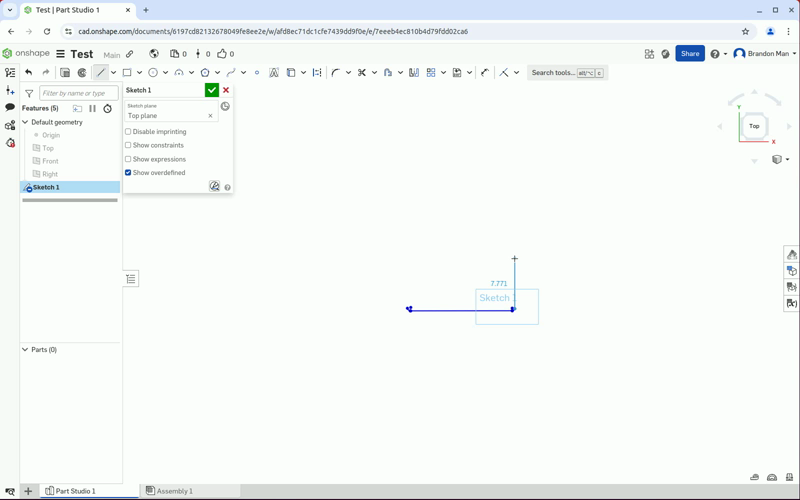
key_up(shift)
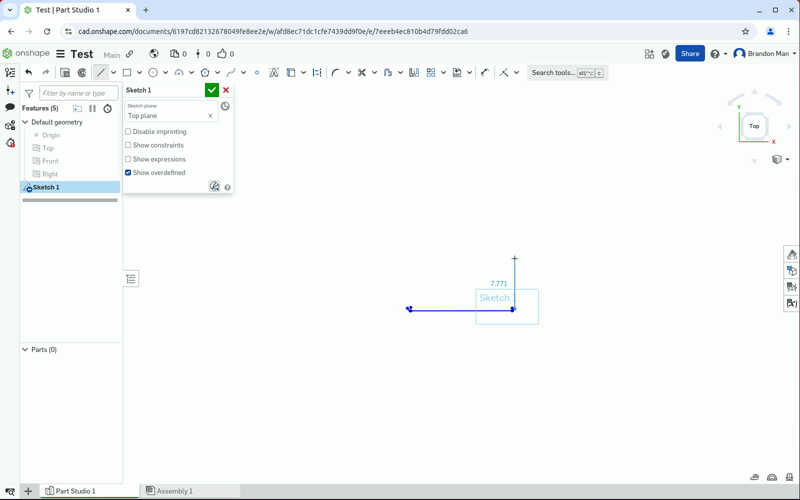
key(esc)
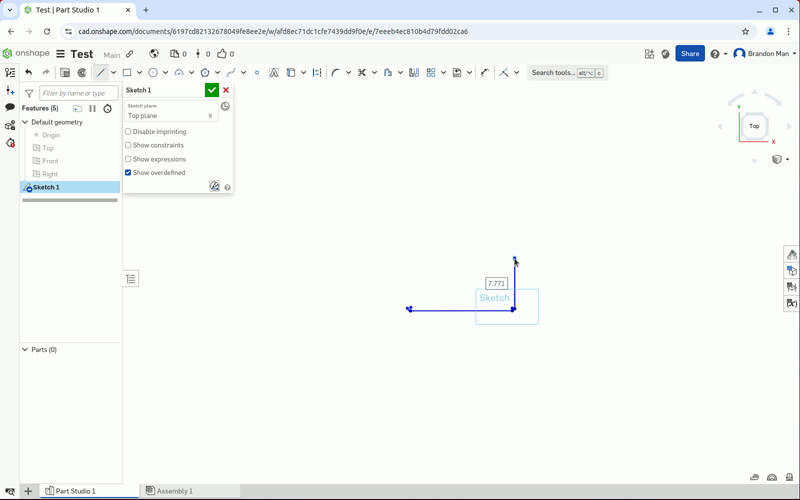
key(a)
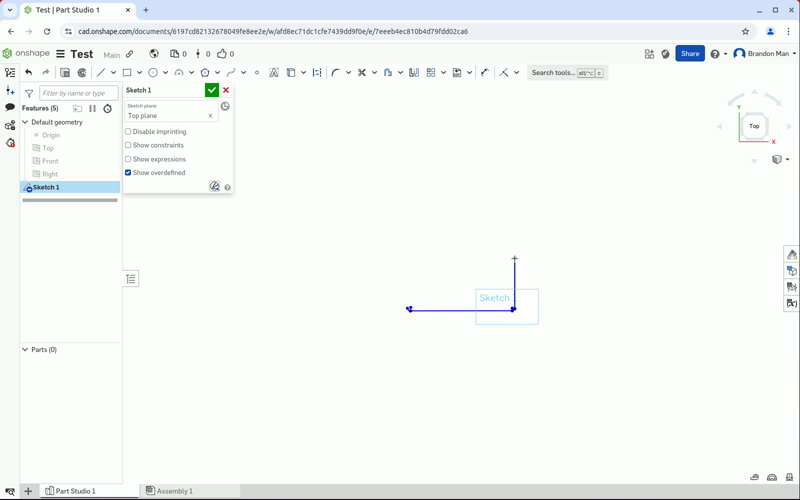
mouse_move(514, 258)
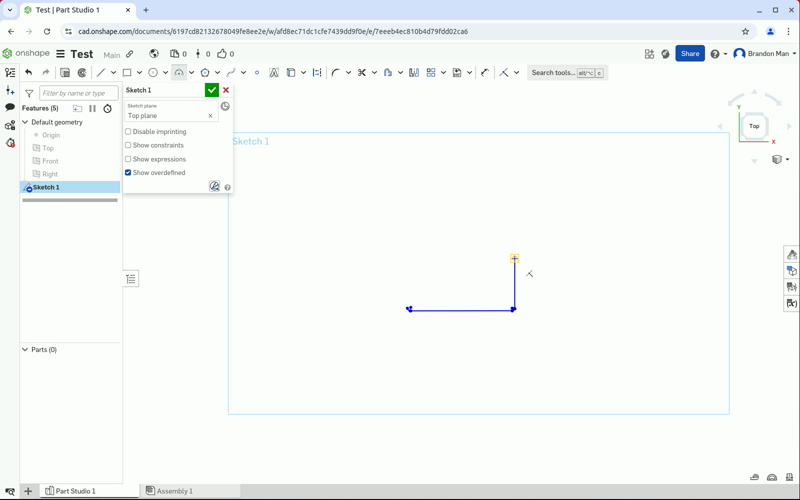
click(514, 258)
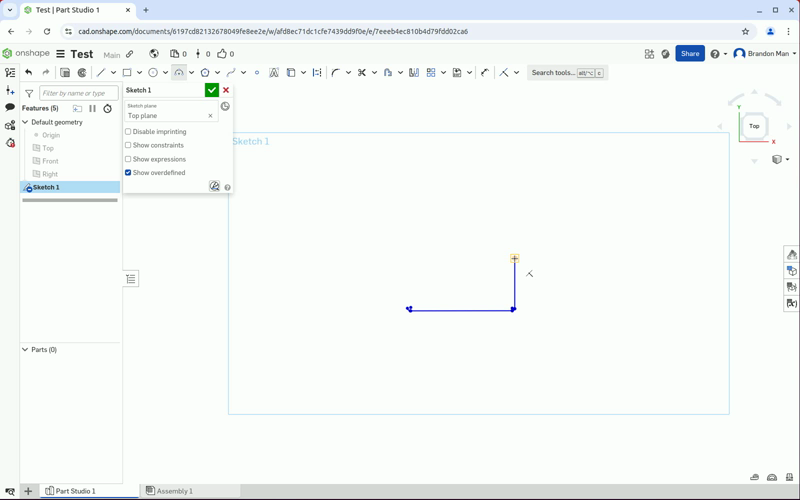
key_down(shift)
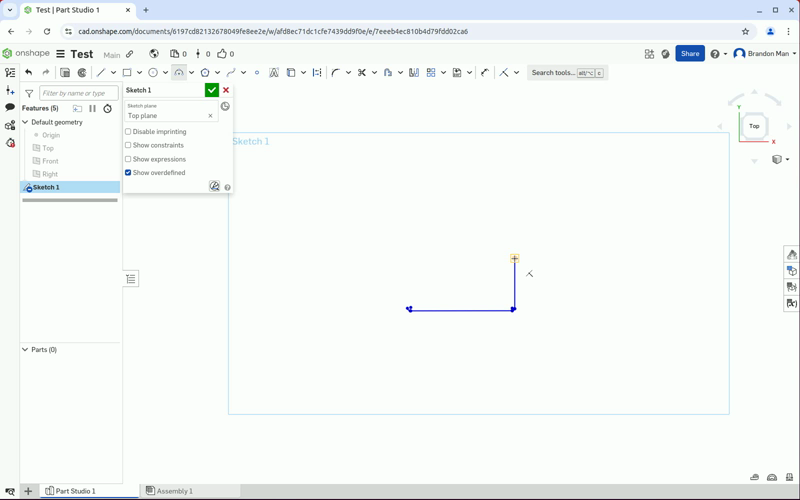
mouse_move(512, 254)
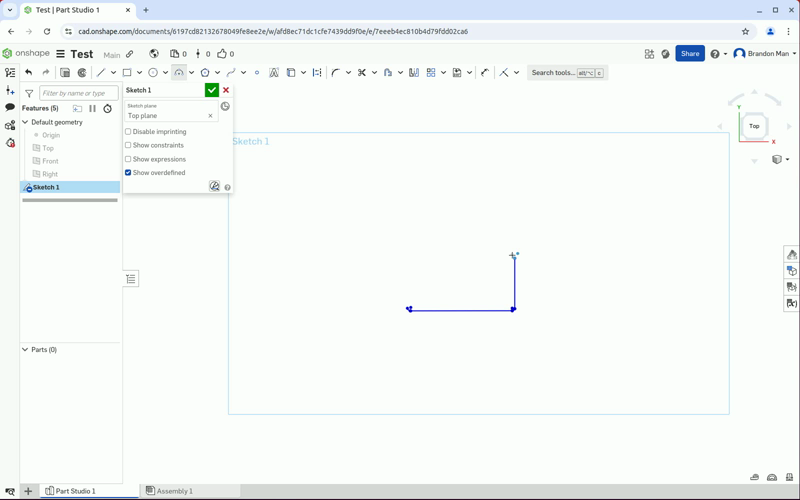
scroll(6)
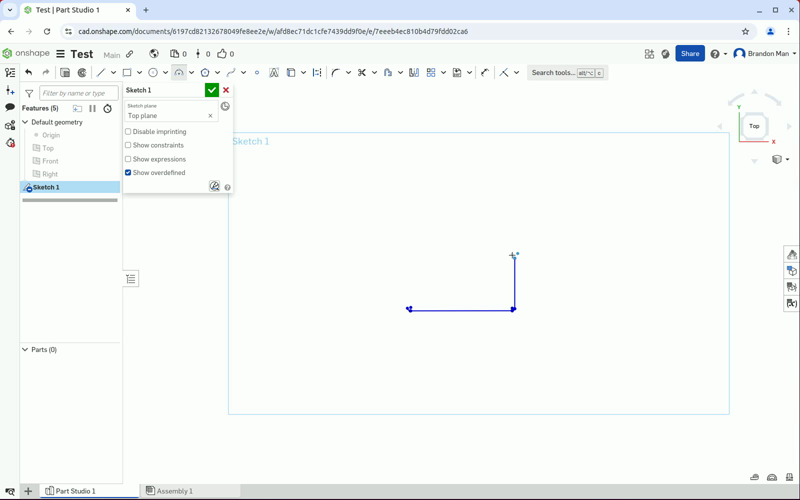
scroll(6)
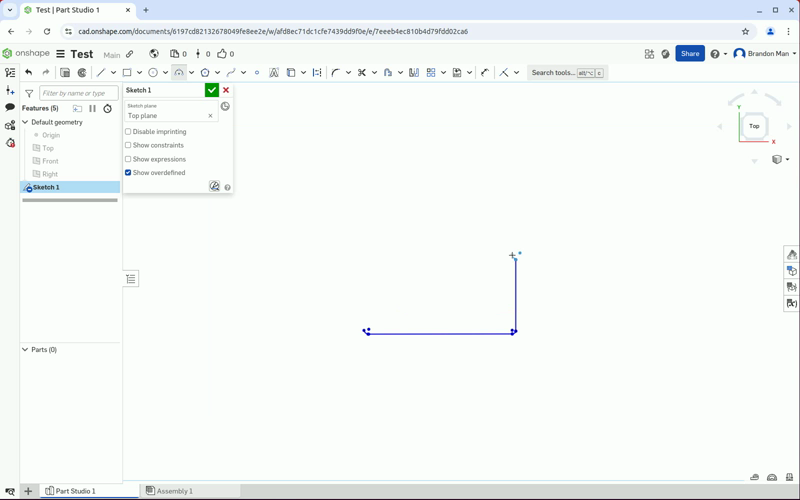
scroll(6)
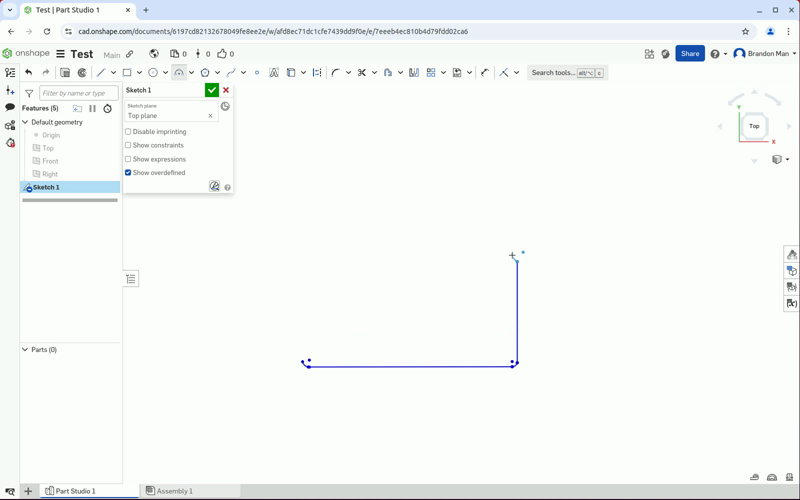
scroll(6)
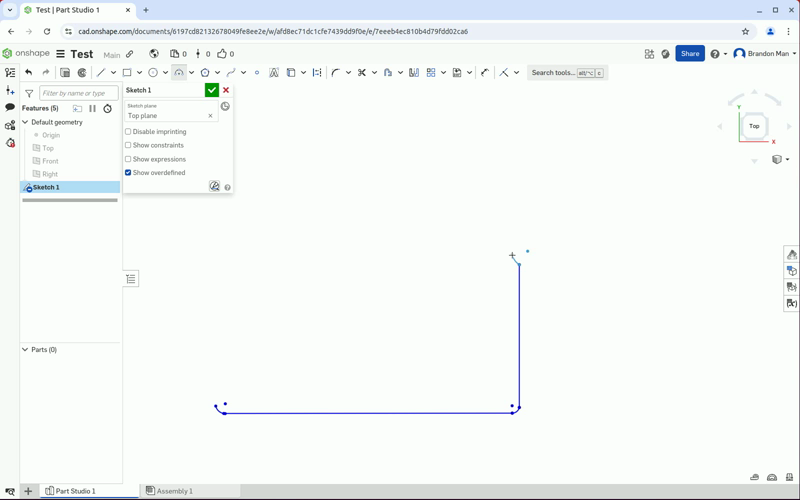
scroll(6)
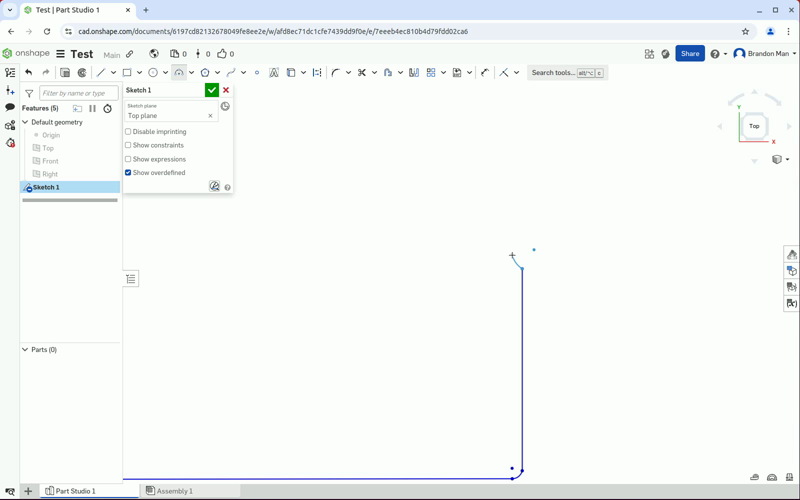
scroll(6)
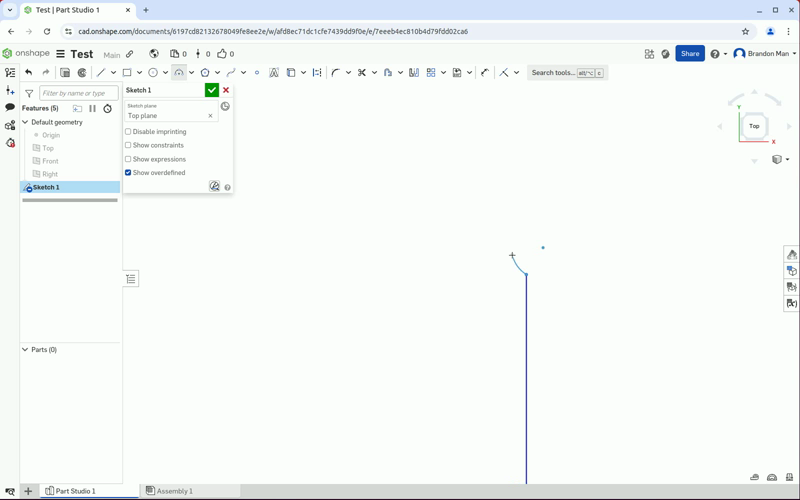
scroll(6)
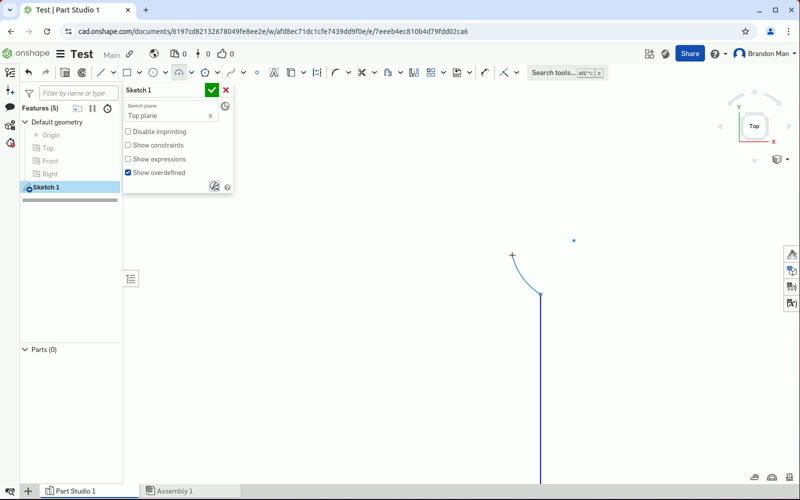
click(512, 254)
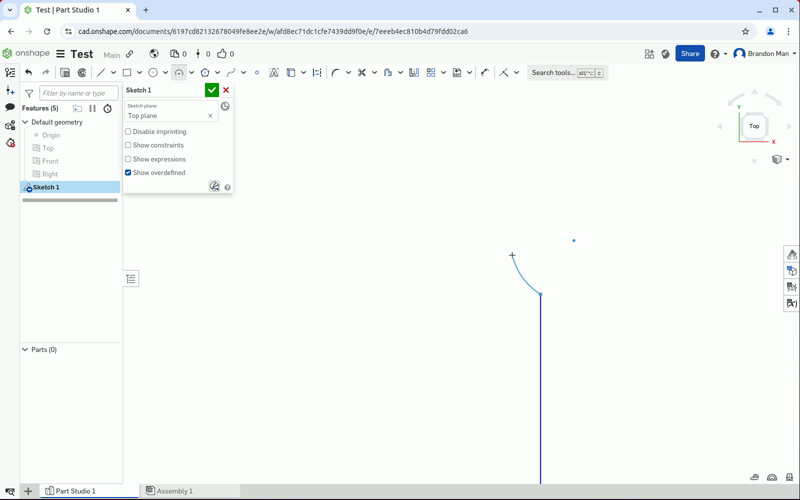
scroll(-6)
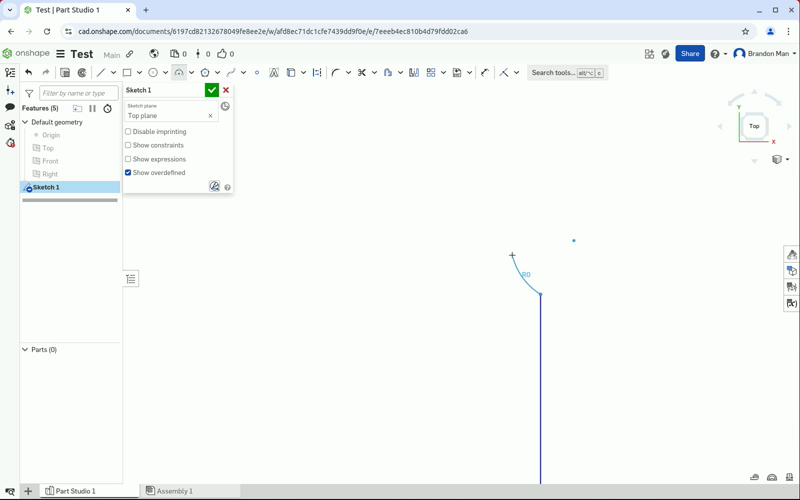
scroll(-6)
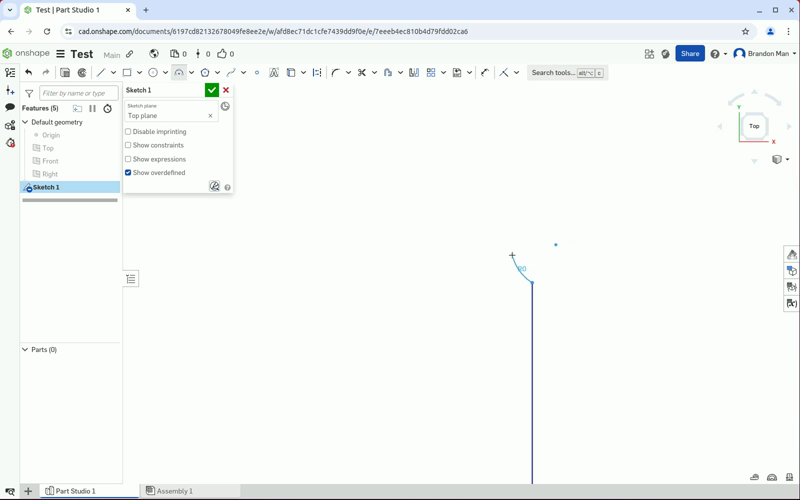
scroll(-6)
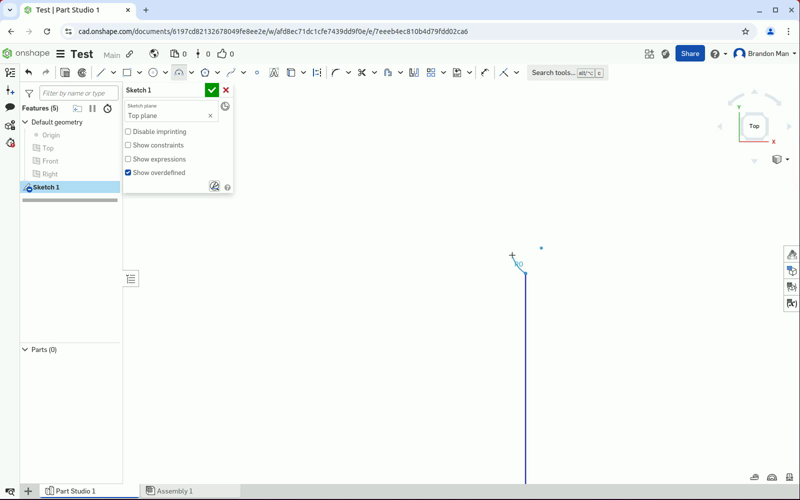
scroll(-6)
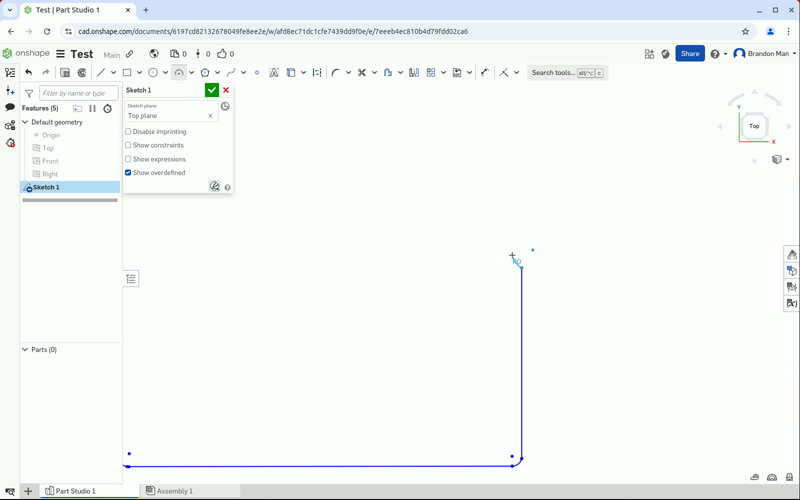
scroll(-6)
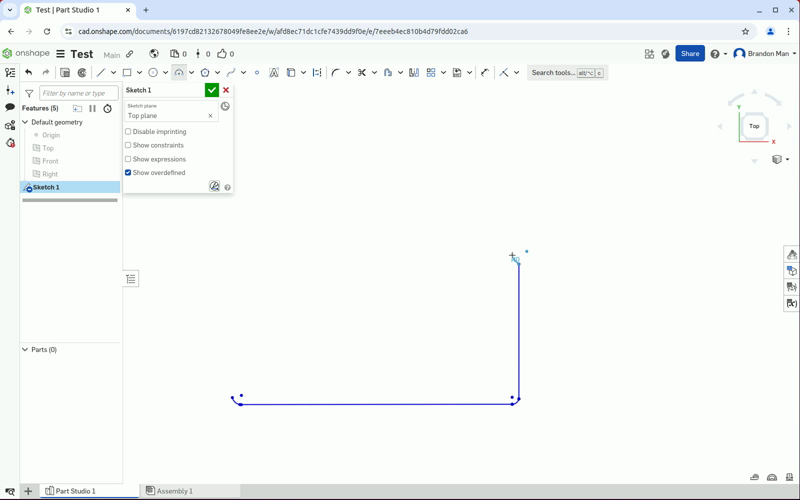
scroll(-6)
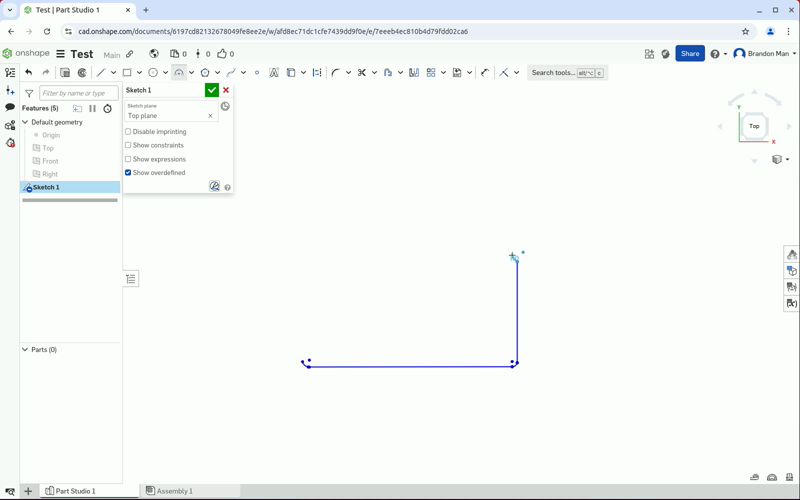
scroll(-6)
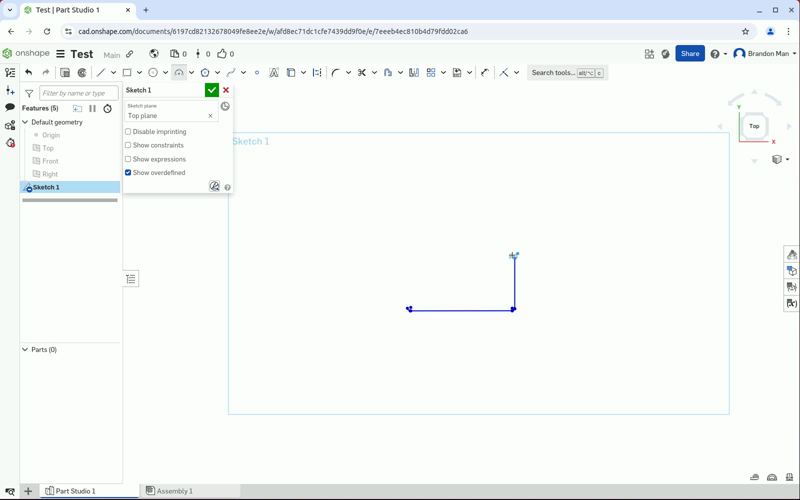
mouse_move(514, 255)
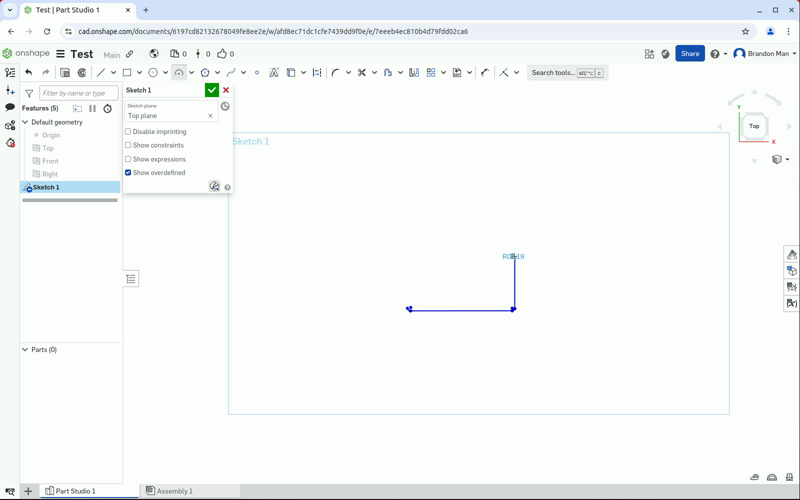
scroll(6)
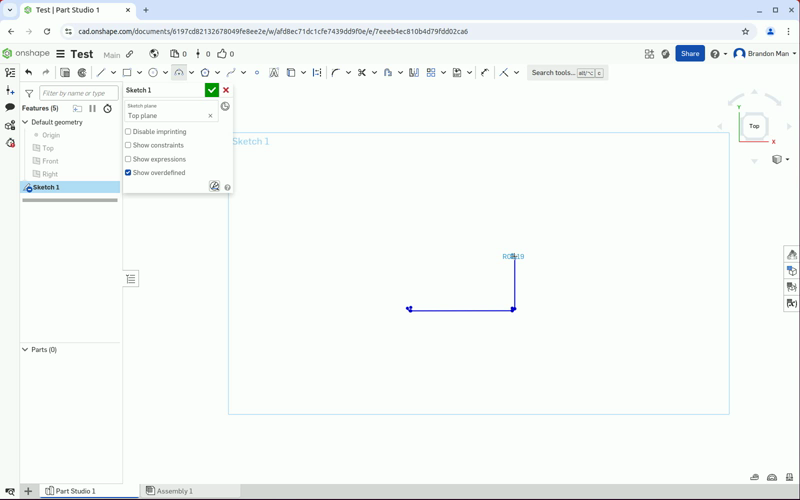
scroll(6)
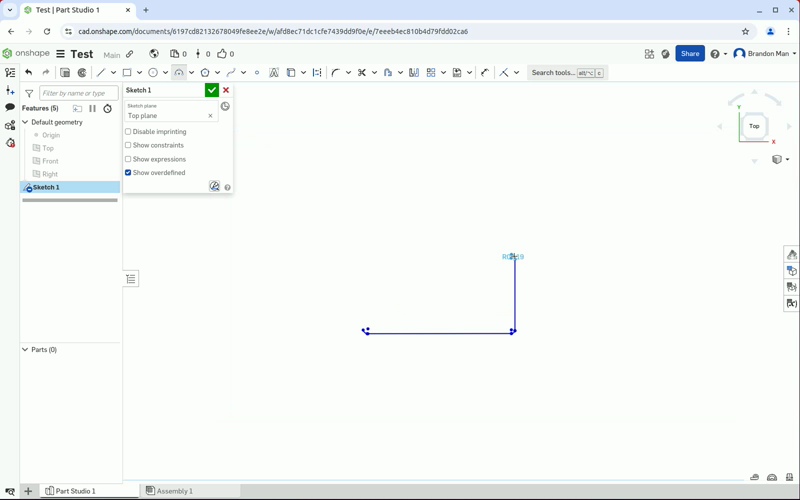
scroll(6)
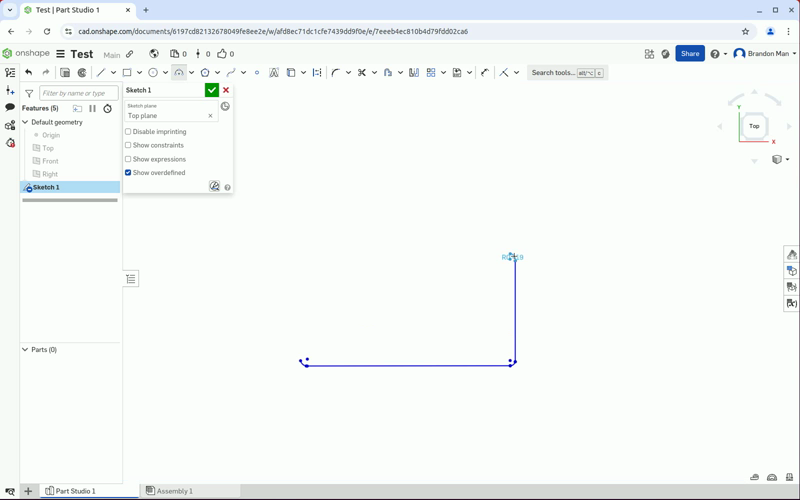
scroll(6)
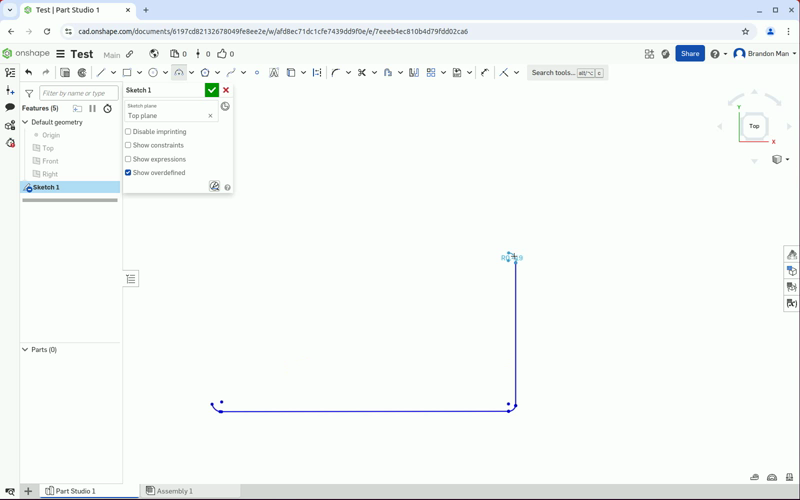
scroll(6)
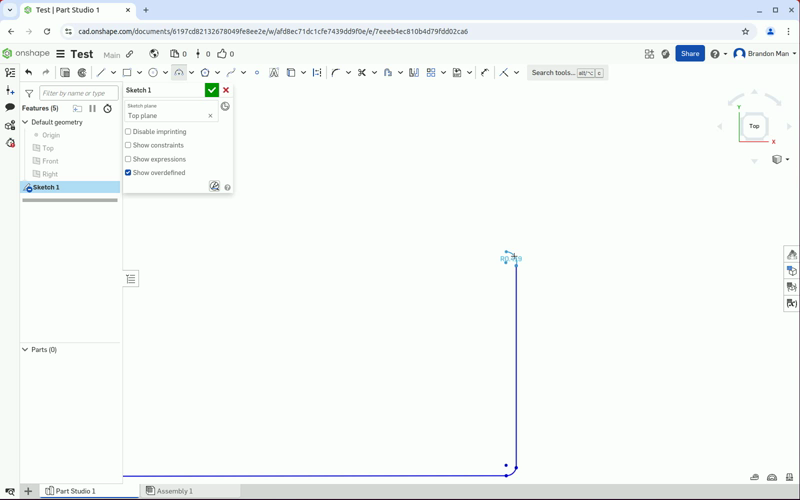
scroll(6)
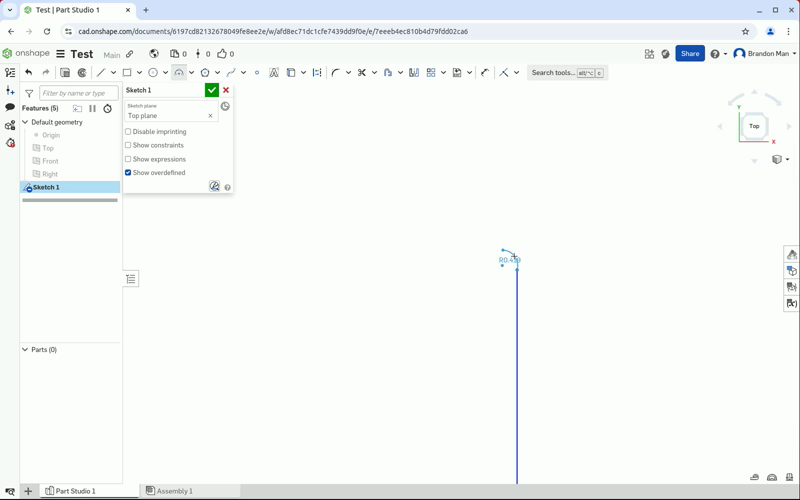
scroll(6)
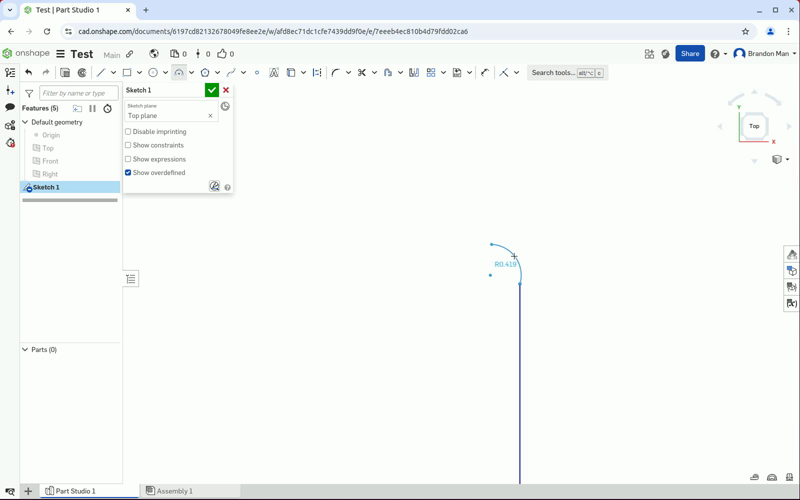
click(514, 255)
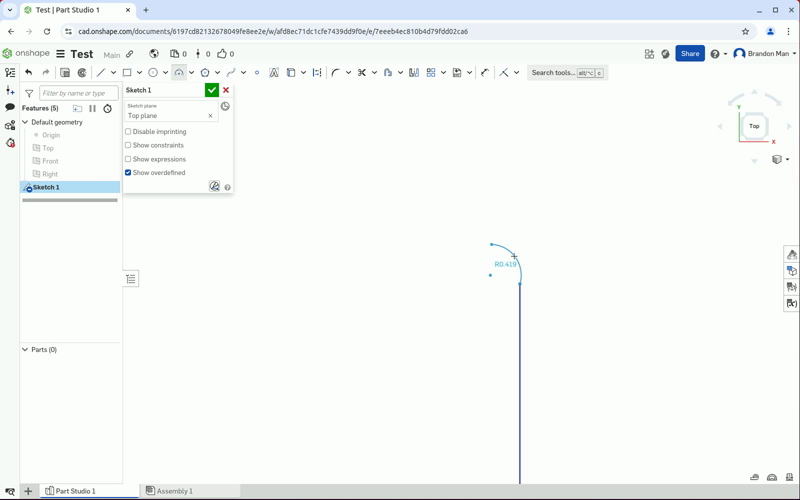
scroll(-6)
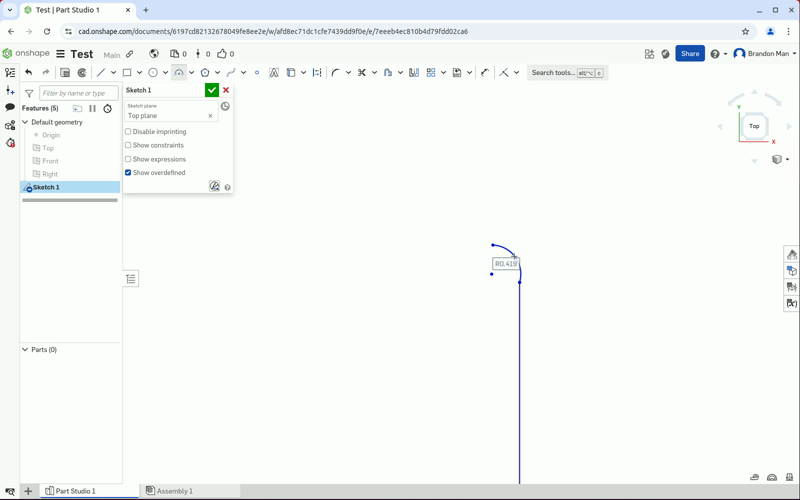
scroll(-6)
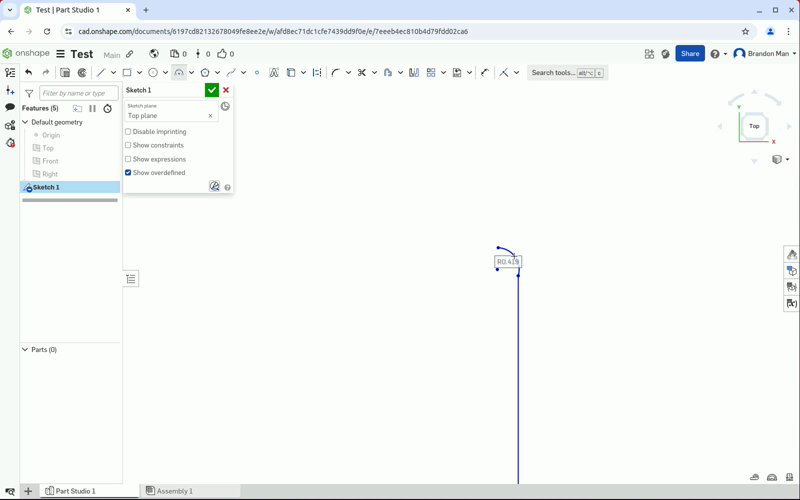
scroll(-6)
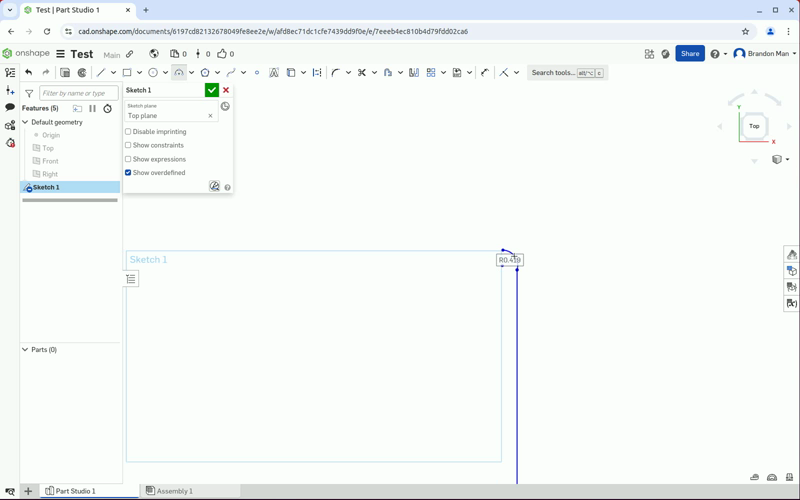
scroll(-6)
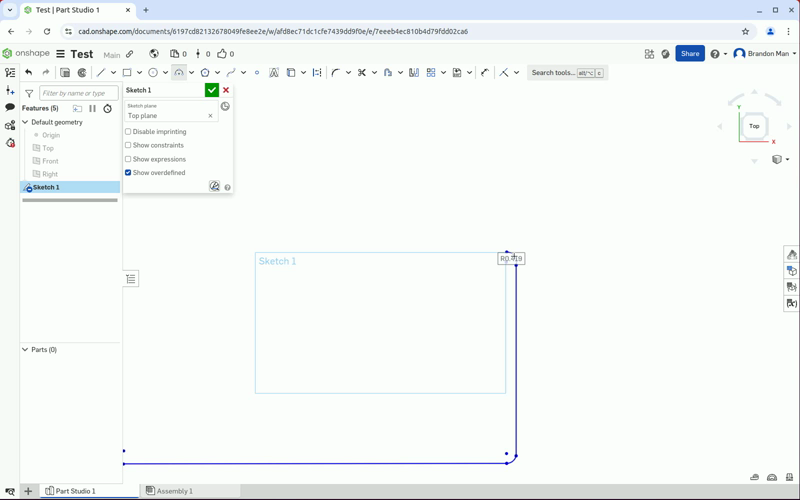
scroll(-6)
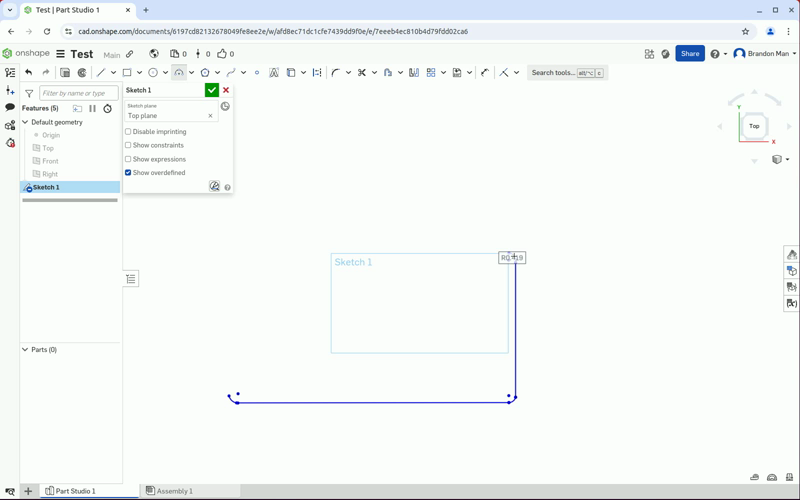
scroll(-6)
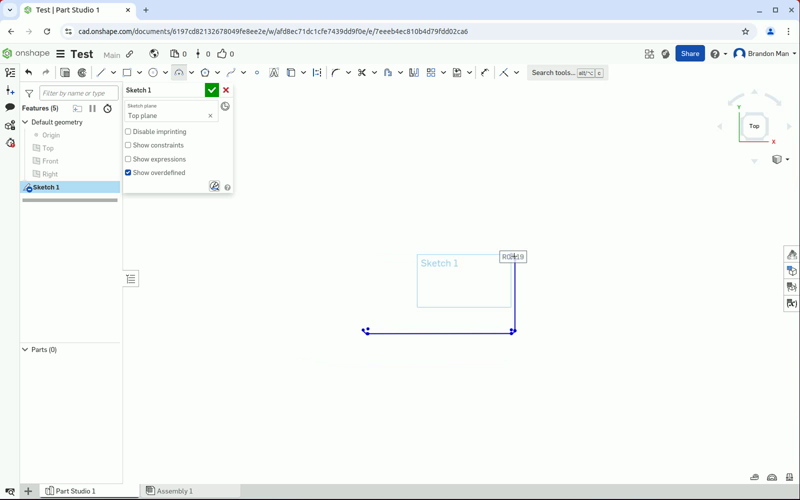
scroll(-6)
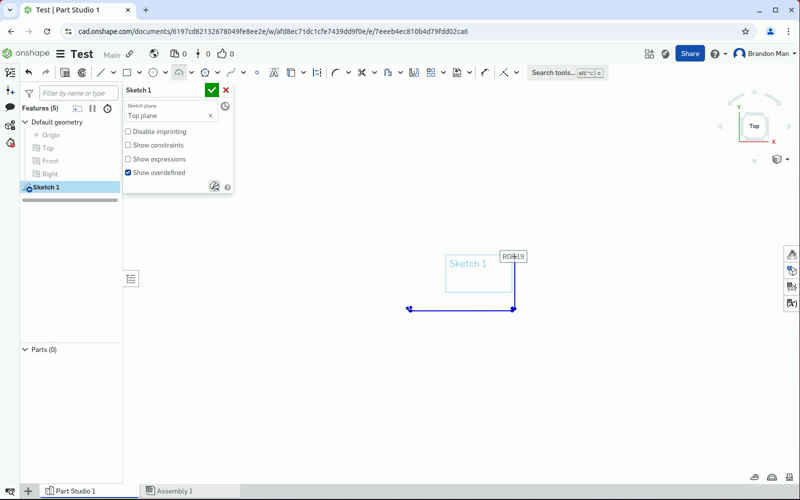
key_up(shift)
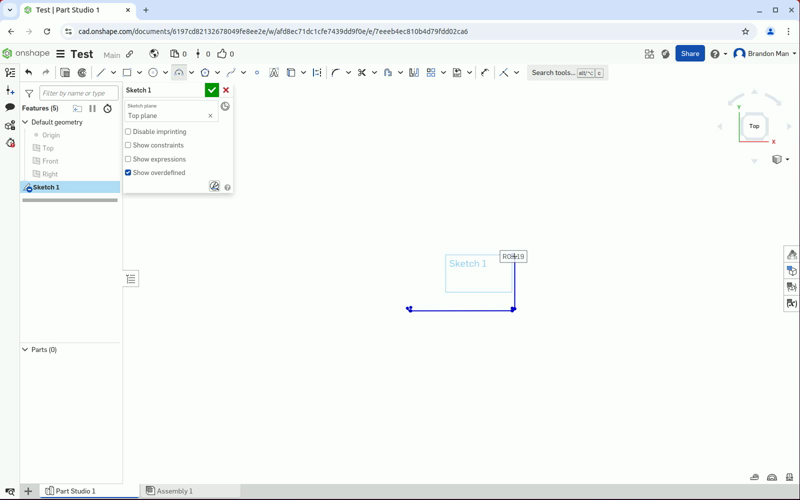
key(esc)
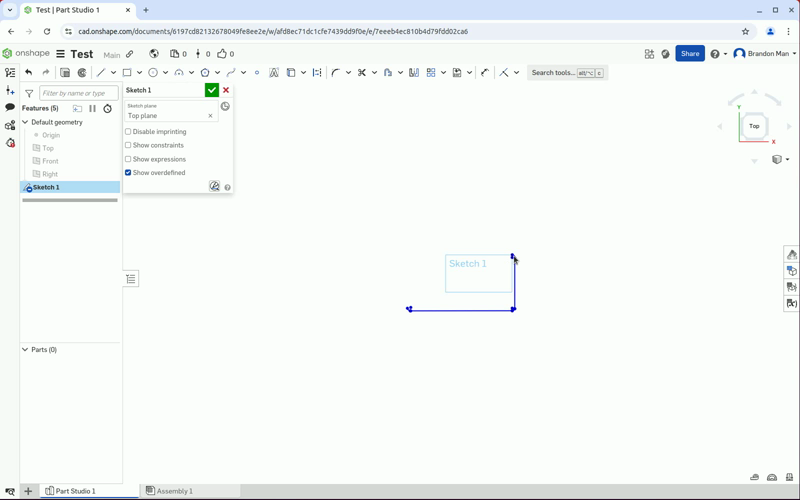
key(l)
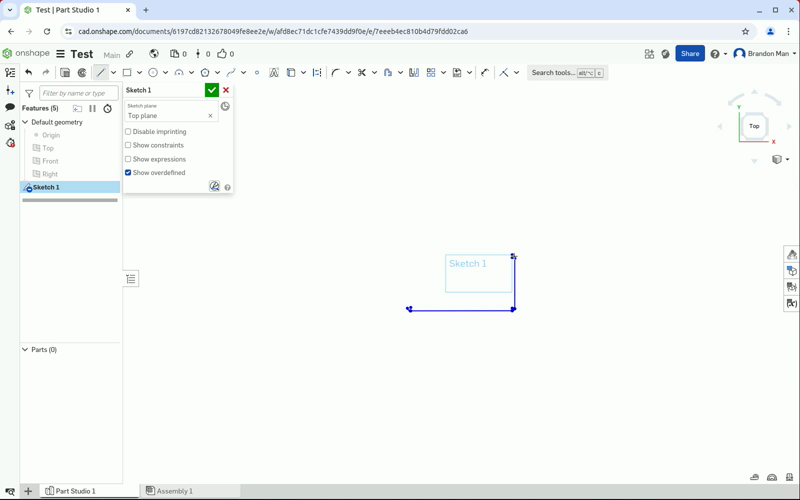
mouse_move(512, 254)
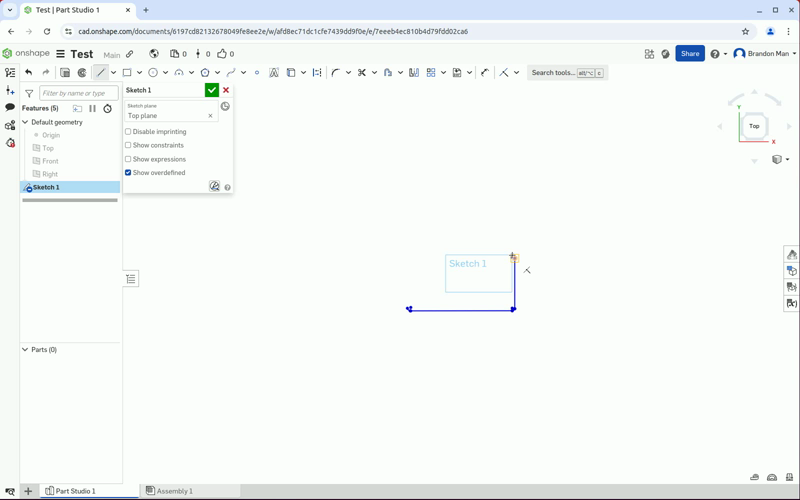
scroll(6)
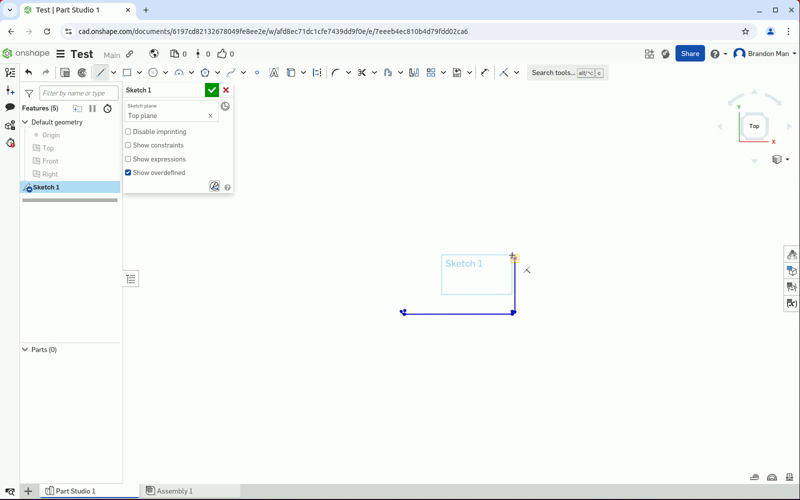
scroll(6)
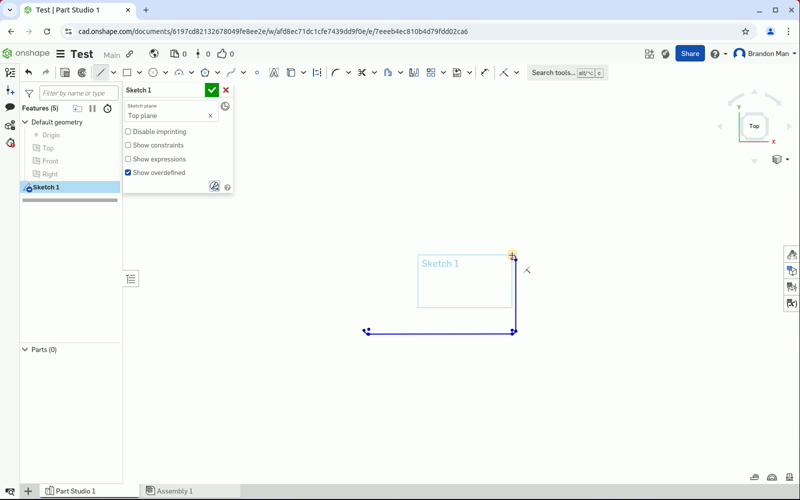
scroll(6)
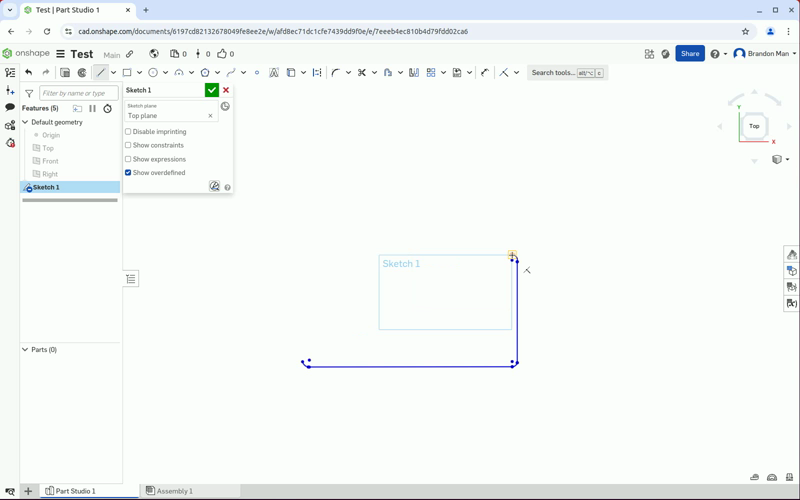
scroll(6)
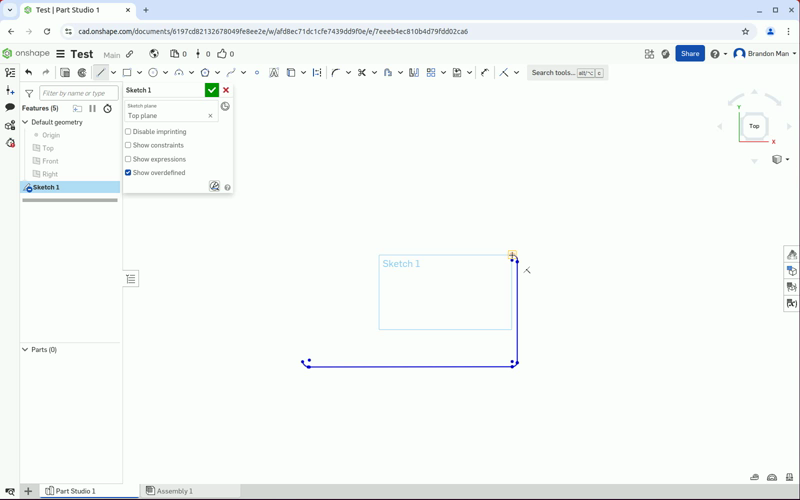
scroll(6)
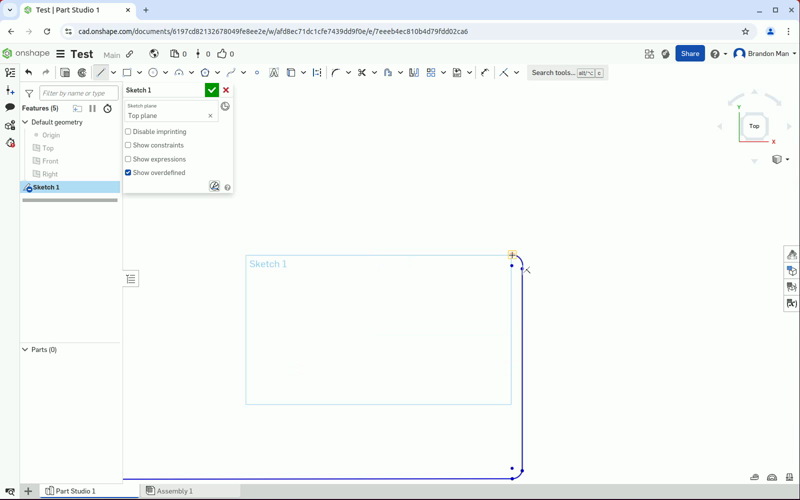
scroll(6)
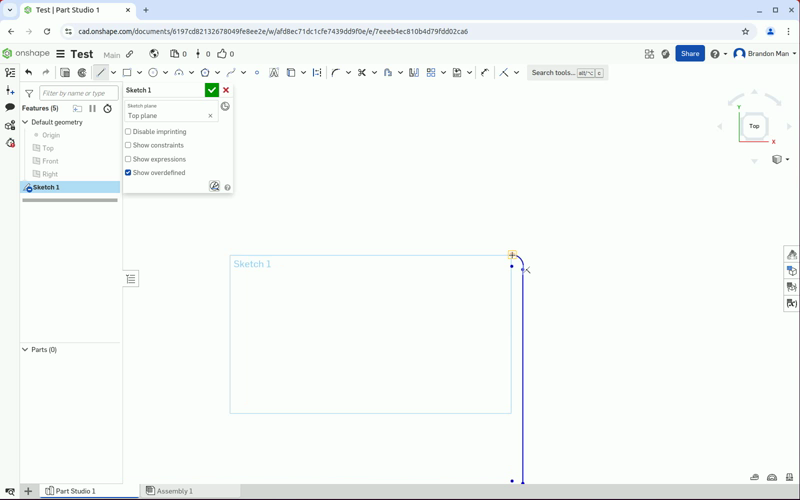
scroll(6)
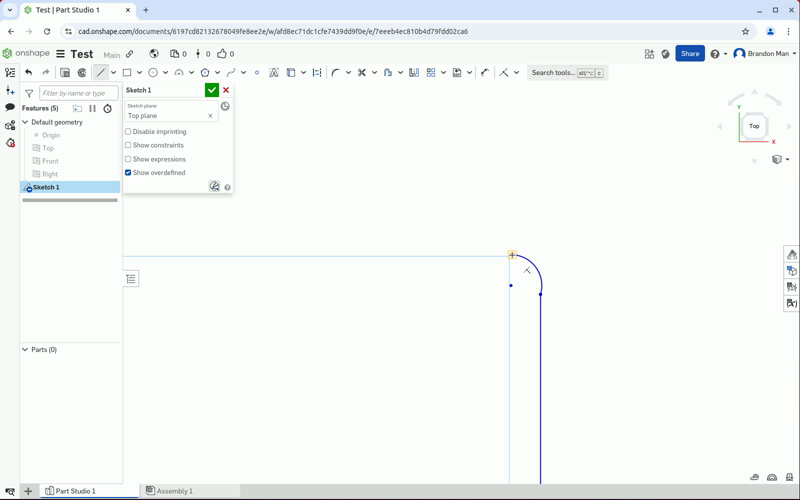
click(512, 254)
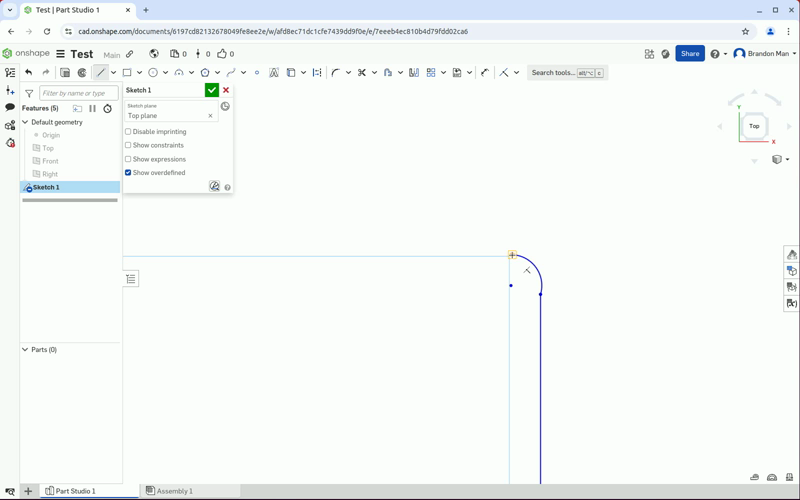
scroll(-6)
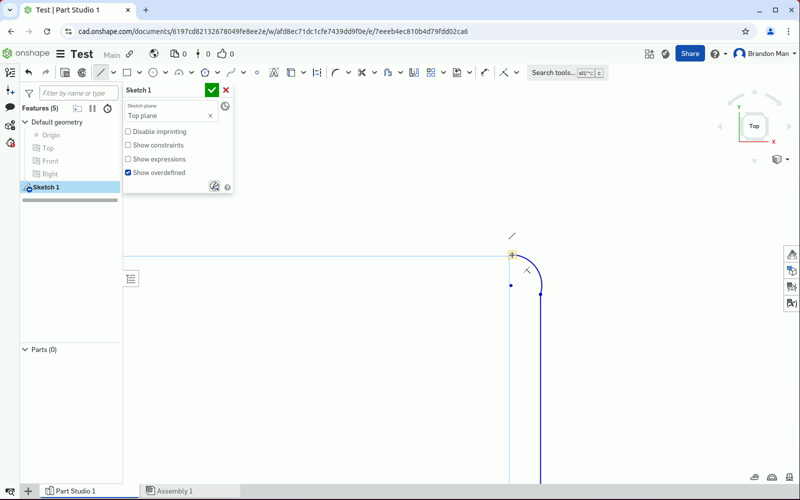
scroll(-6)
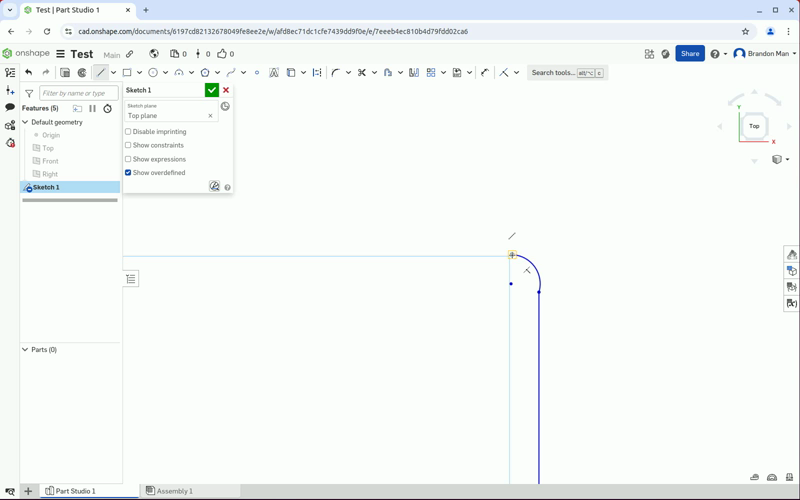
scroll(-6)
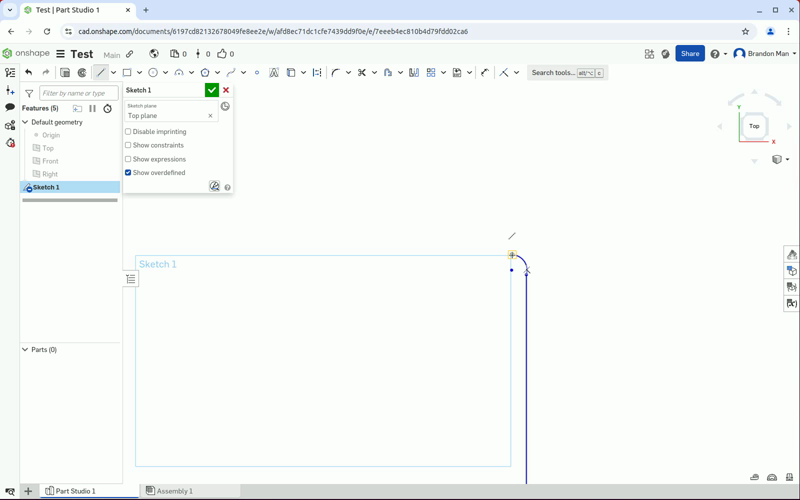
scroll(-6)
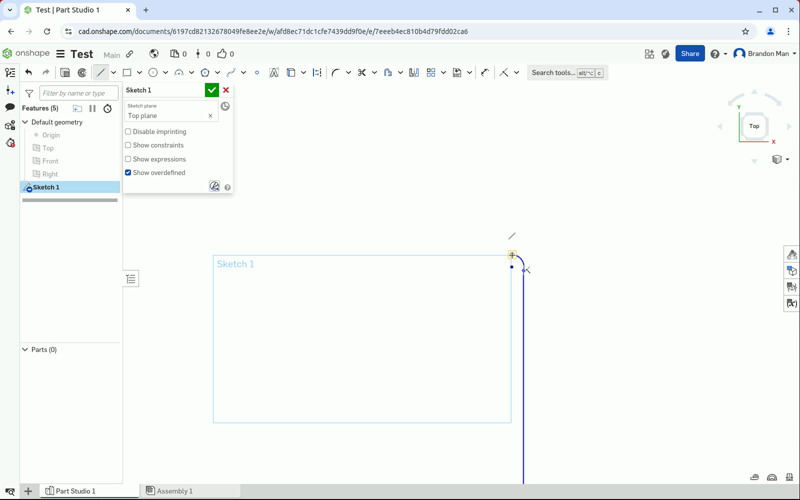
scroll(-6)
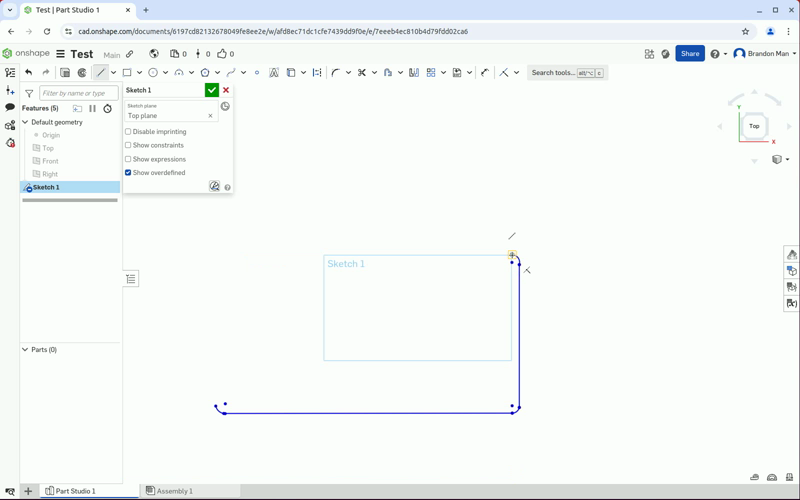
scroll(-6)
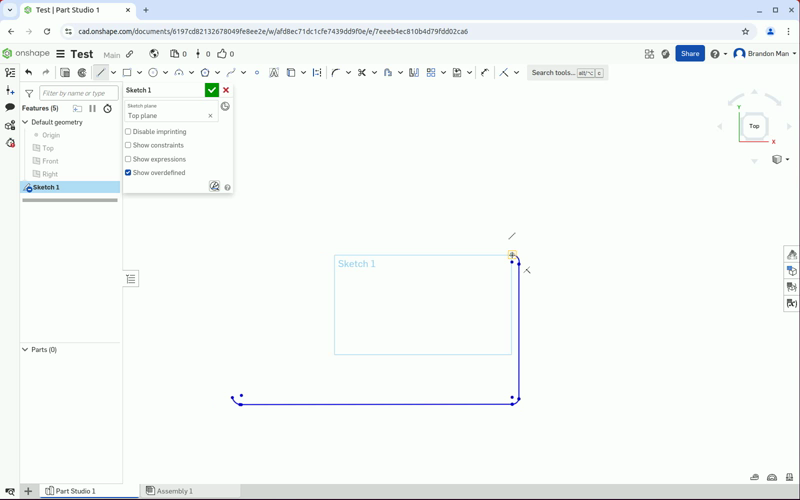
scroll(-6)
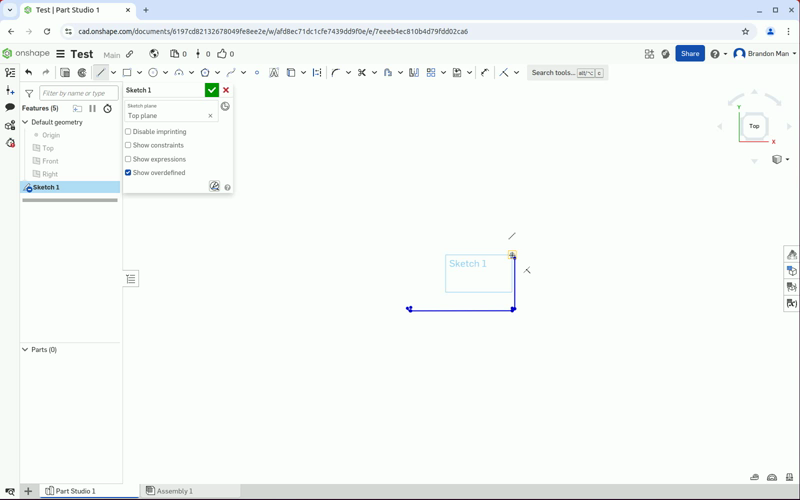
key_down(shift)
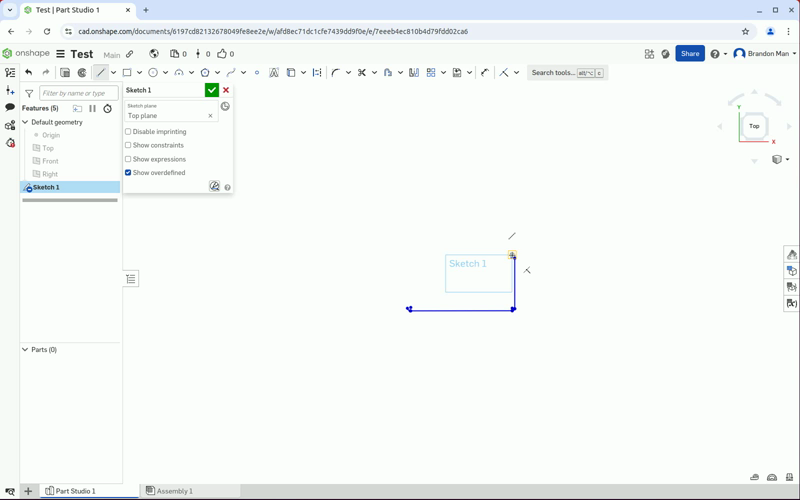
mouse_move(410, 254)
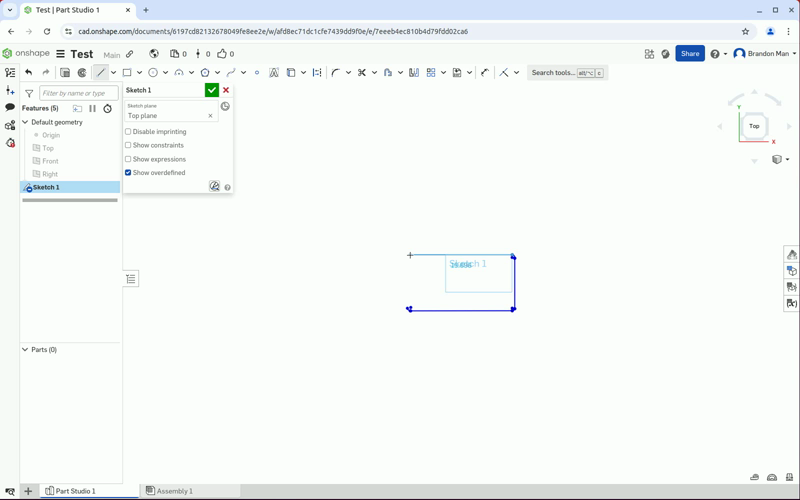
click(410, 254)
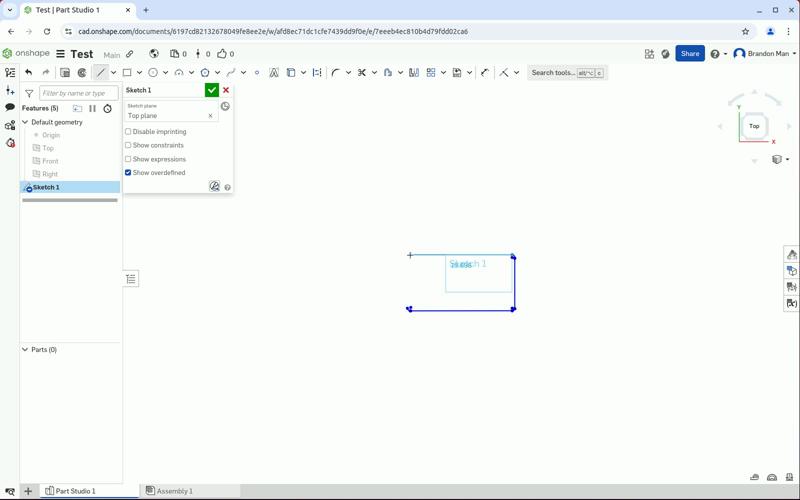
key_up(shift)
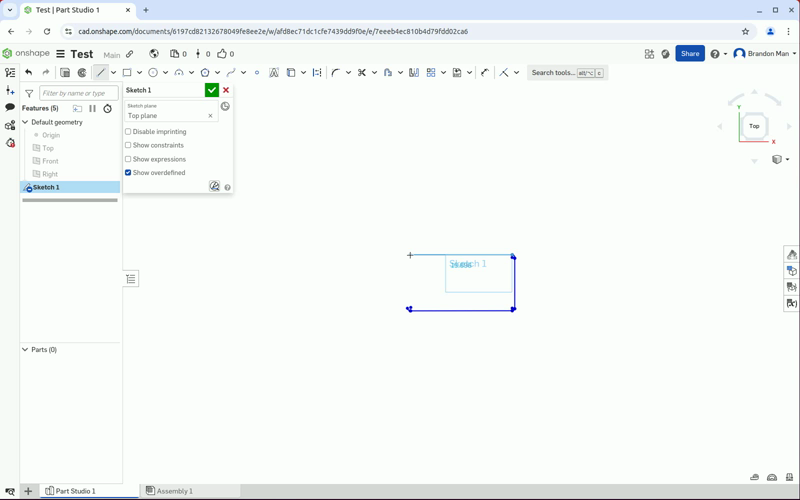
key(esc)
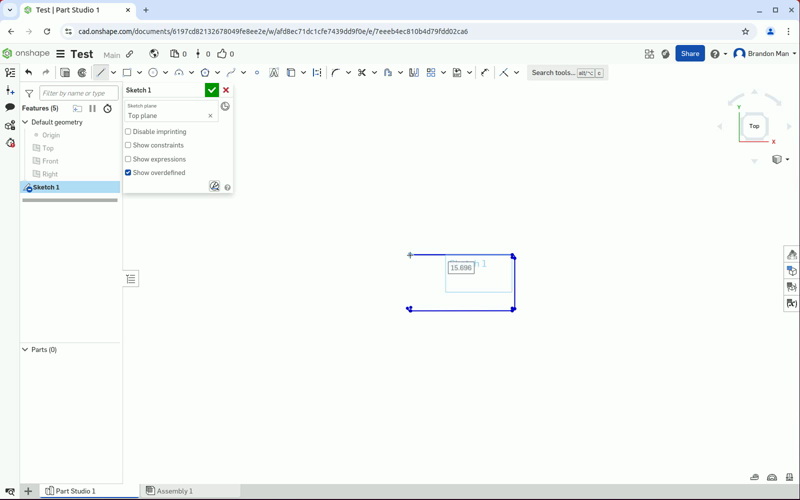
key(a)
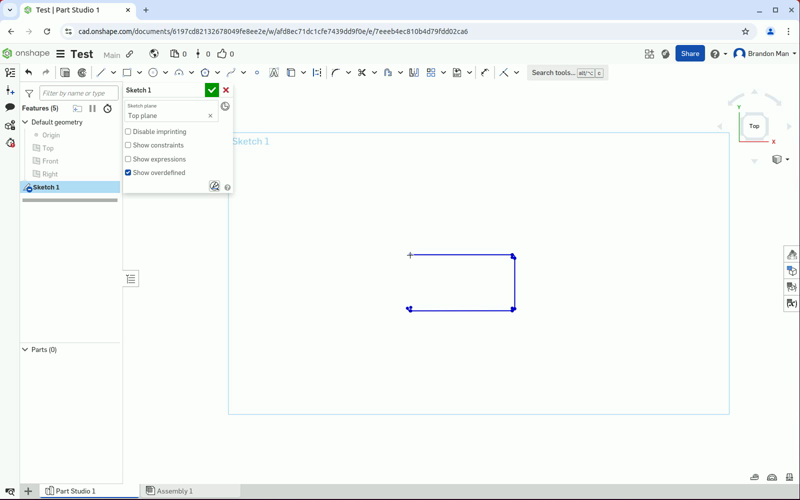
mouse_move(410, 254)
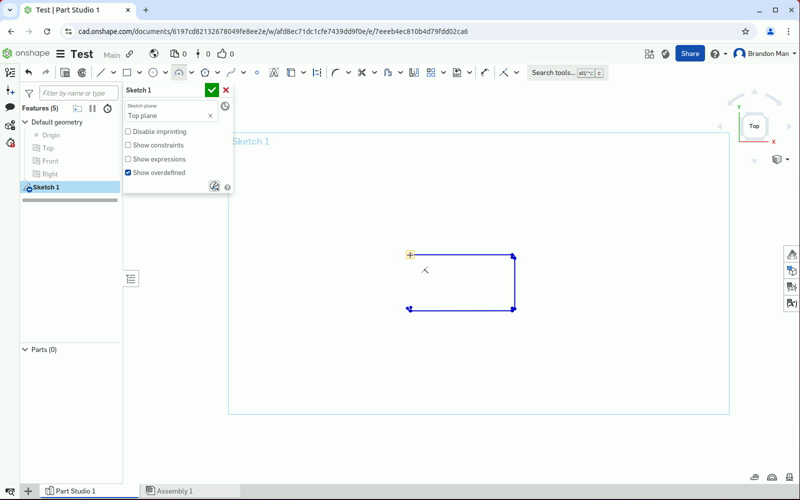
click(410, 254)
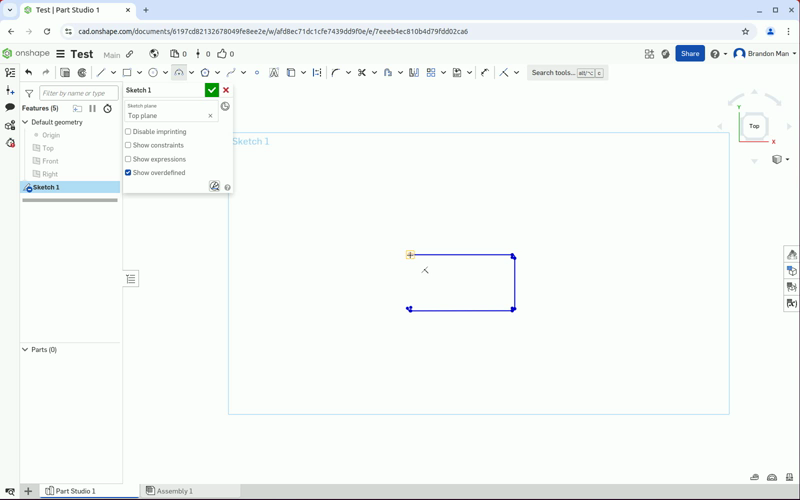
key_down(shift)
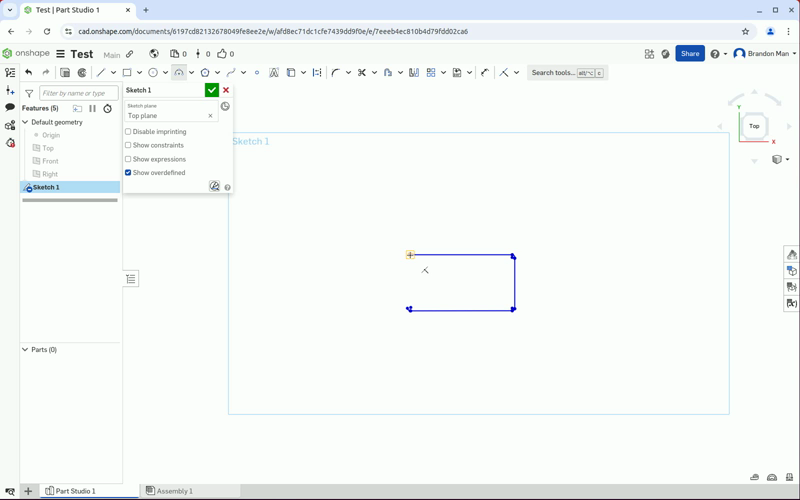
mouse_move(407, 258)
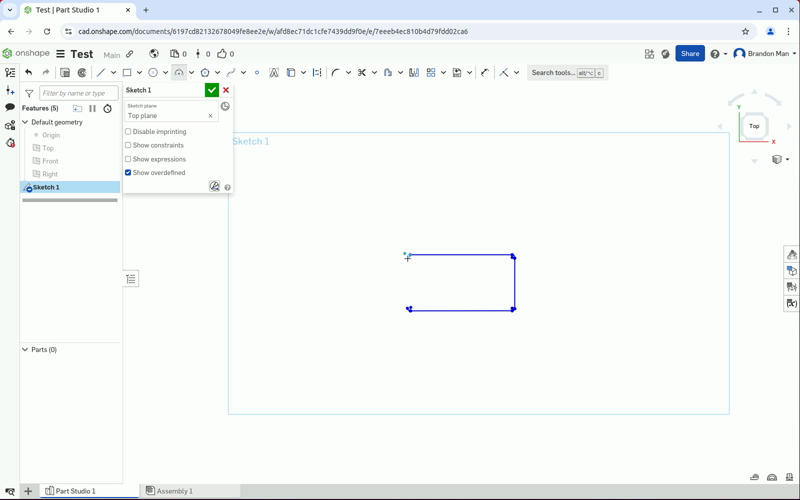
scroll(6)
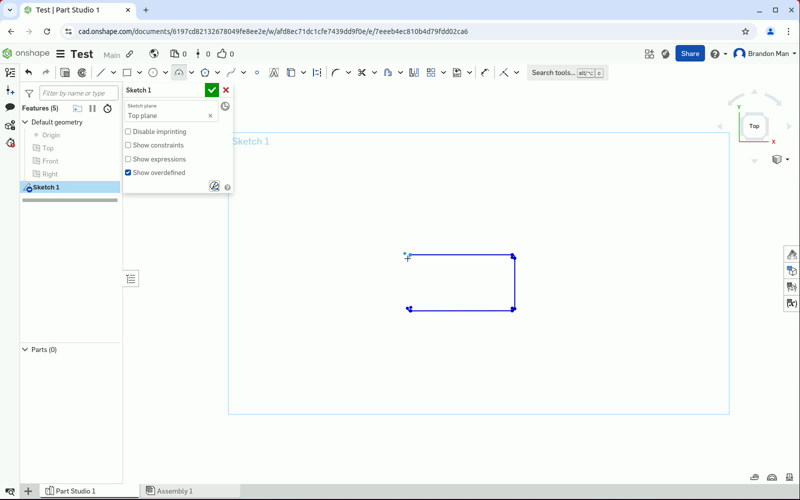
scroll(6)
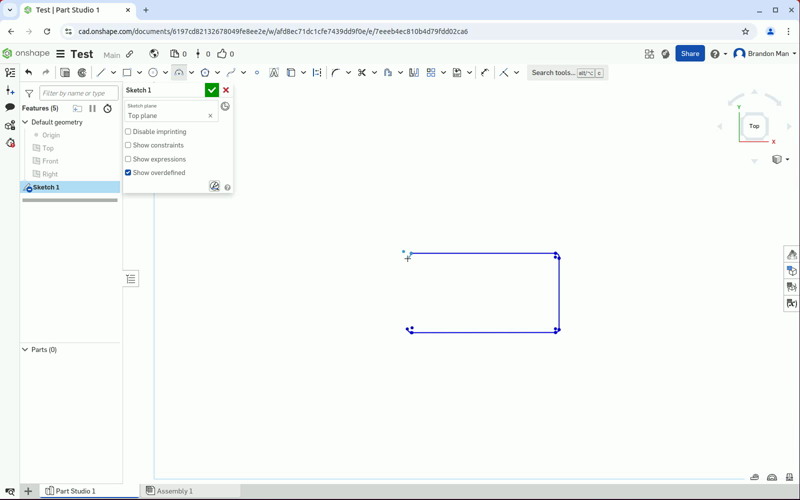
scroll(6)
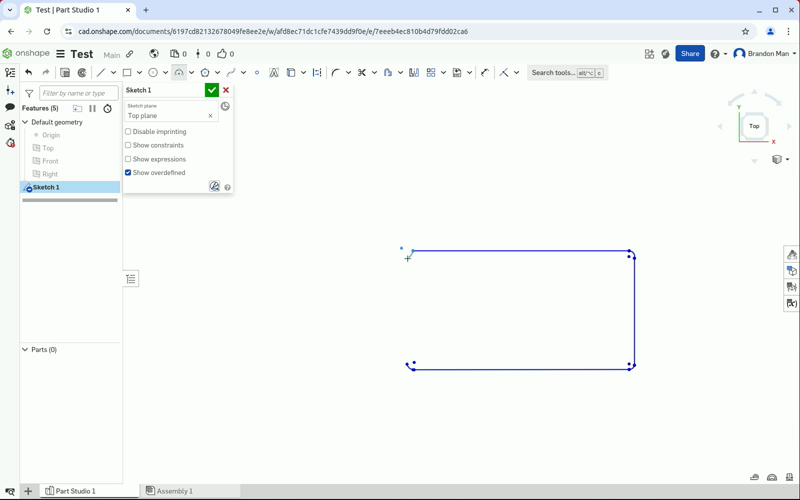
scroll(6)
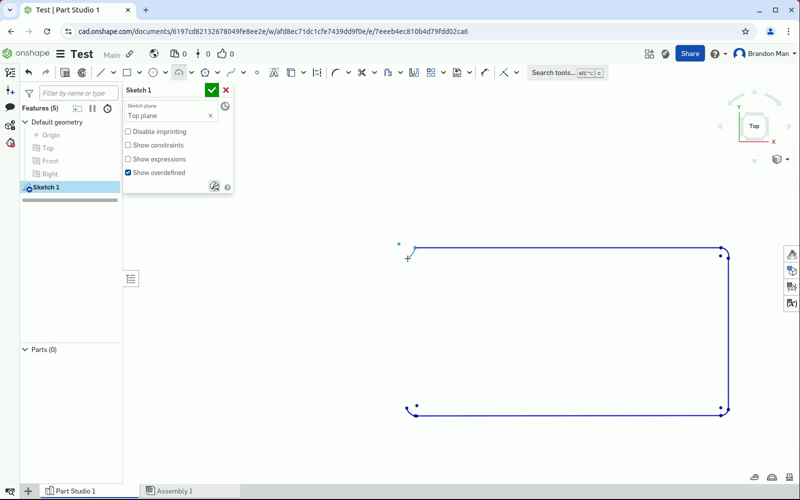
scroll(6)
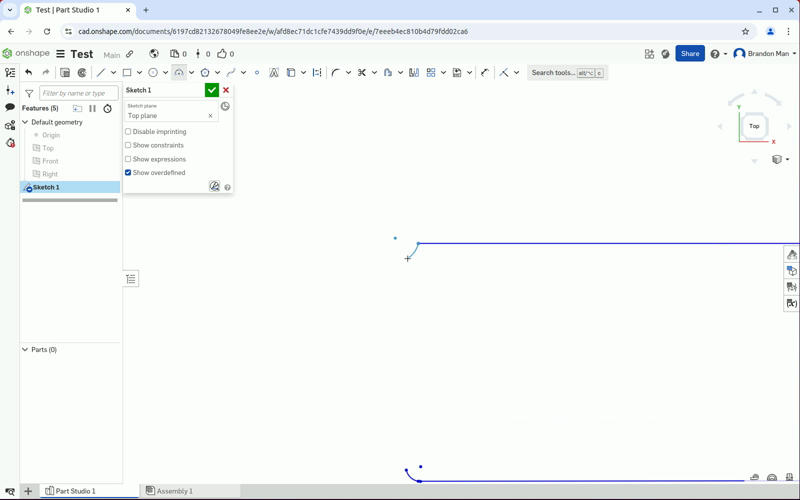
scroll(6)
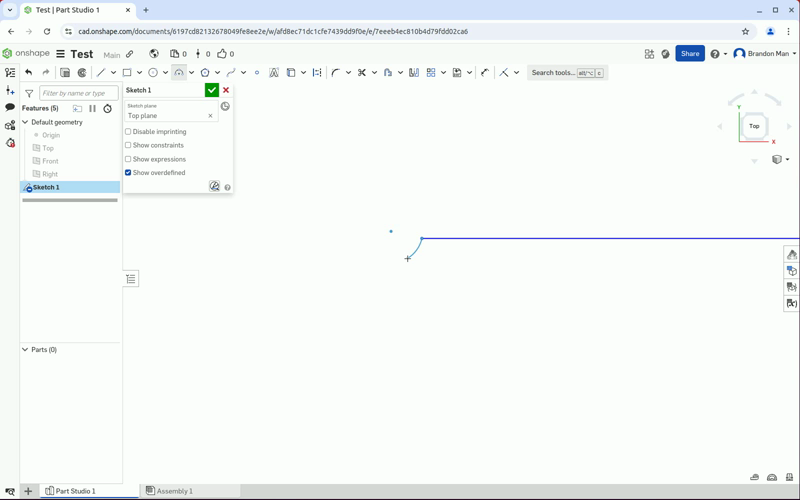
scroll(6)
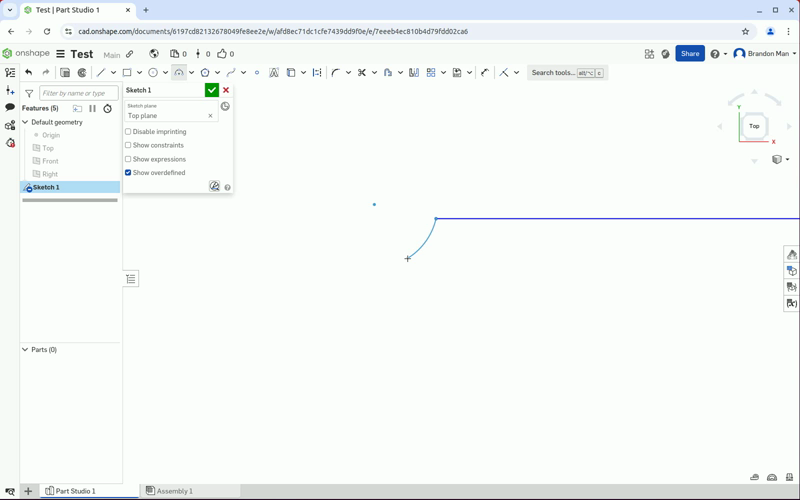
click(407, 258)
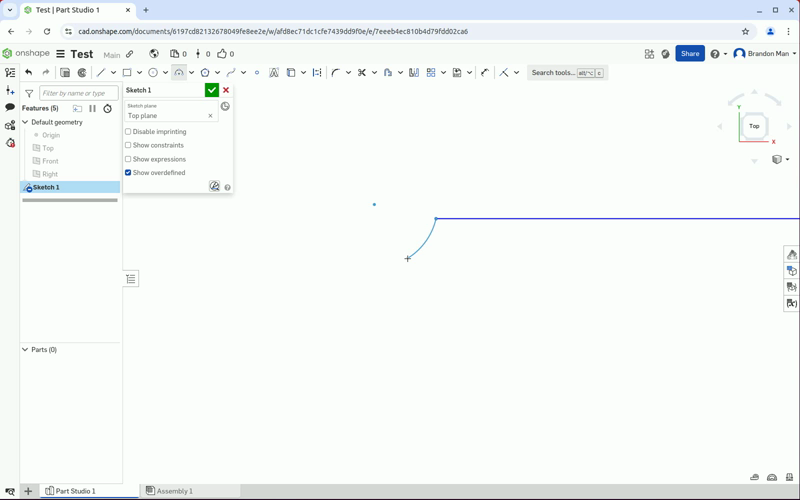
scroll(-6)
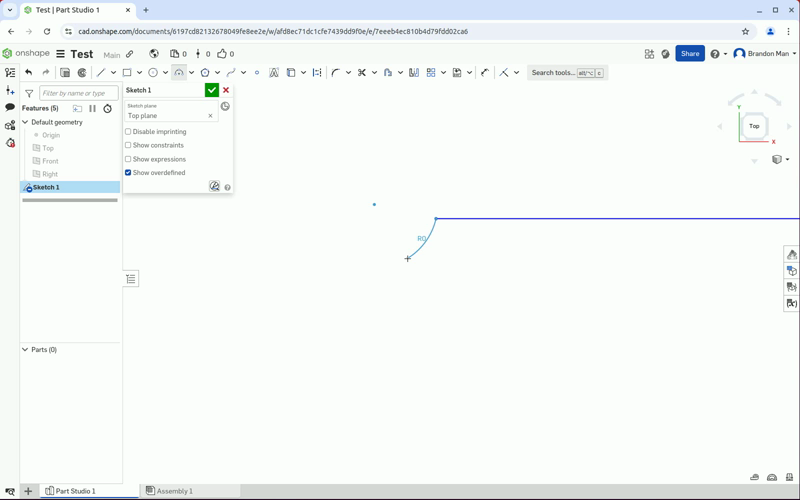
scroll(-6)
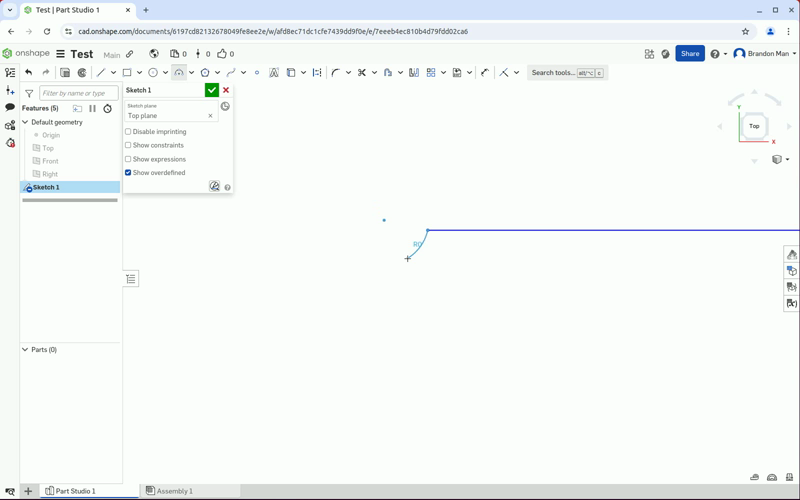
scroll(-6)
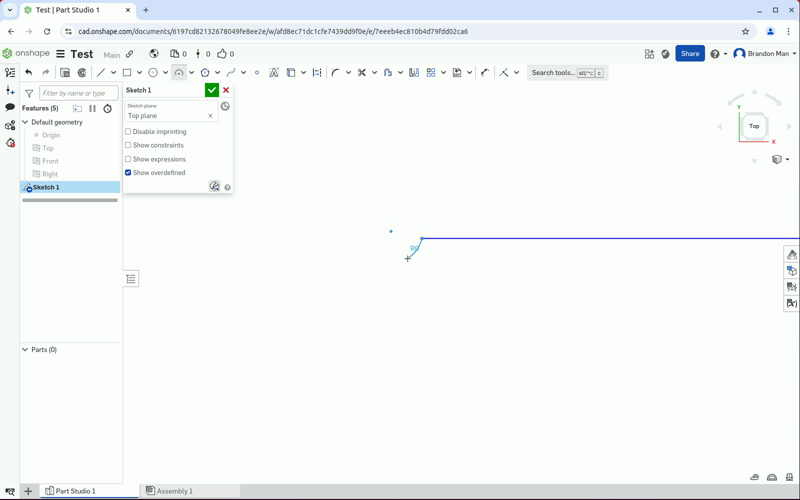
scroll(-6)
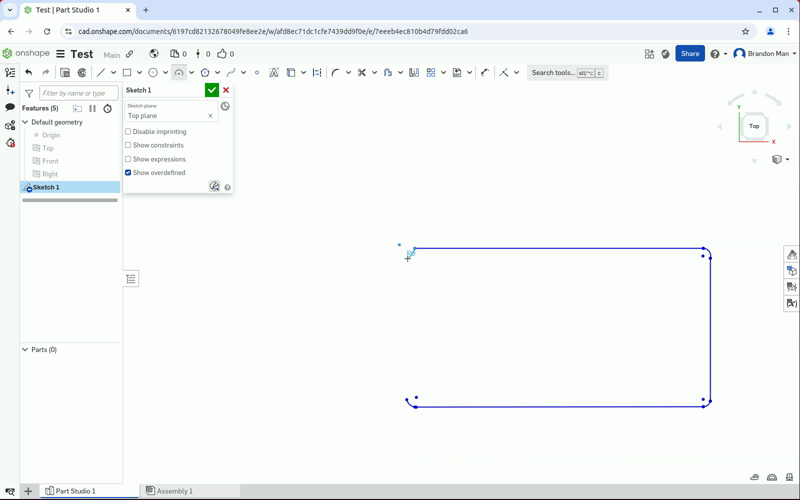
scroll(-6)
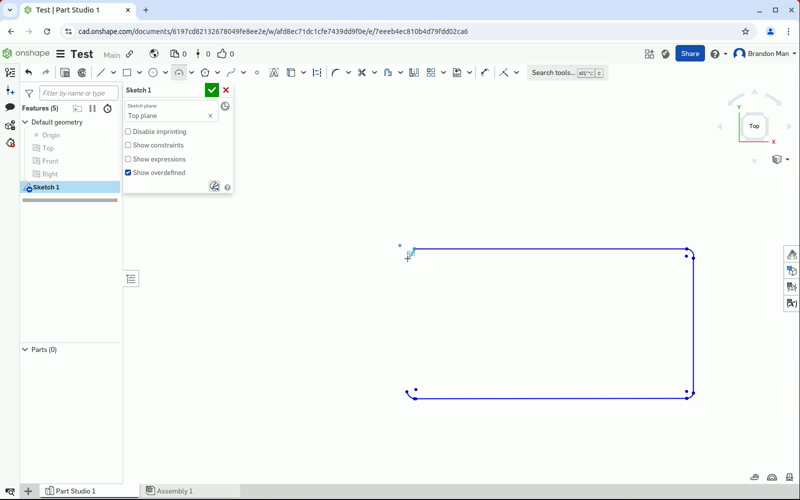
scroll(-6)
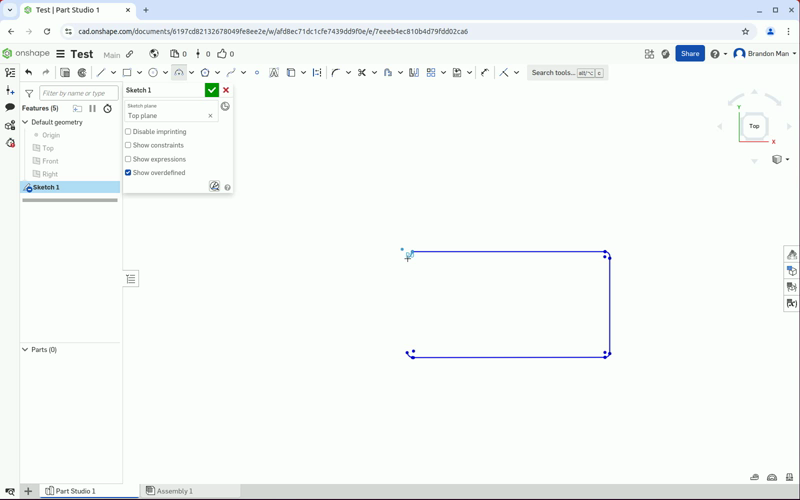
scroll(-6)
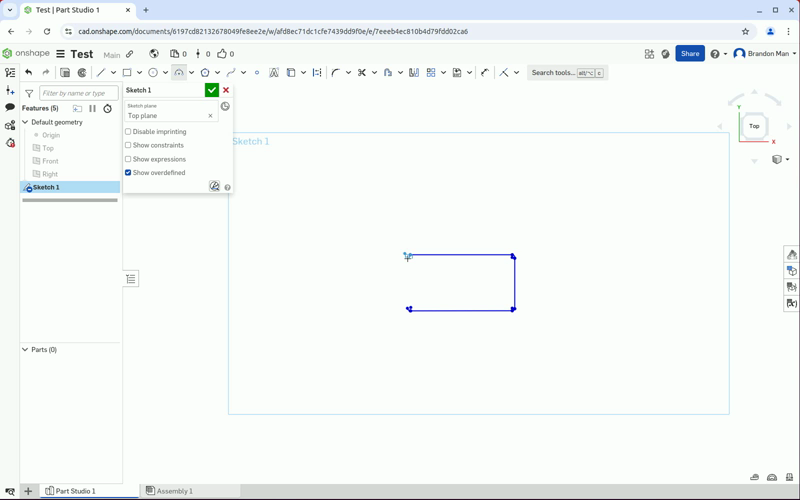
mouse_move(407, 255)
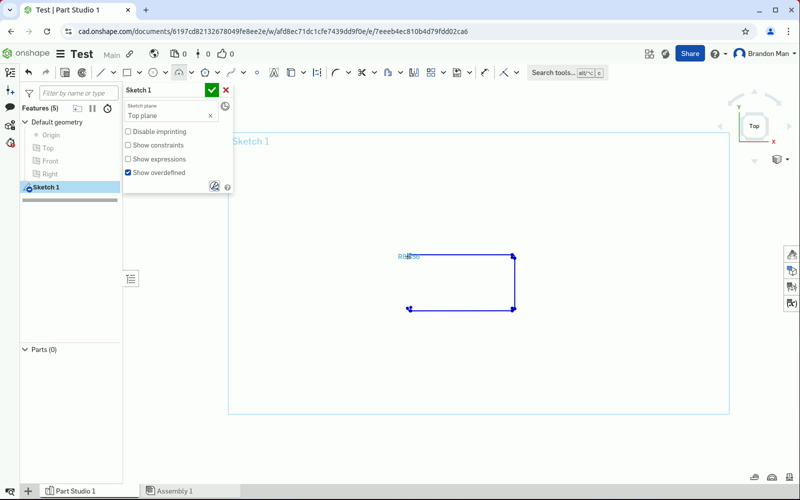
scroll(6)
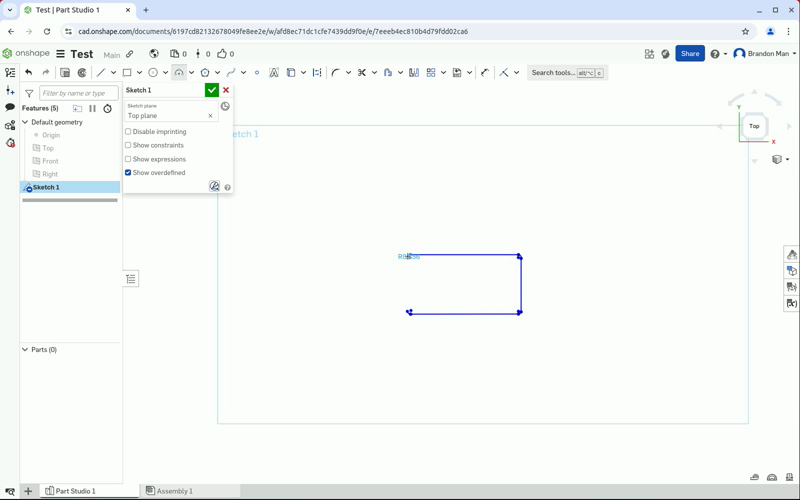
scroll(6)
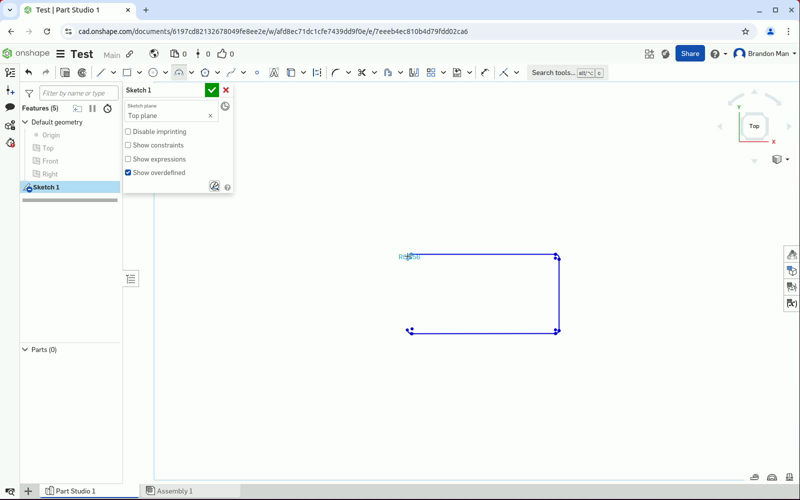
scroll(6)
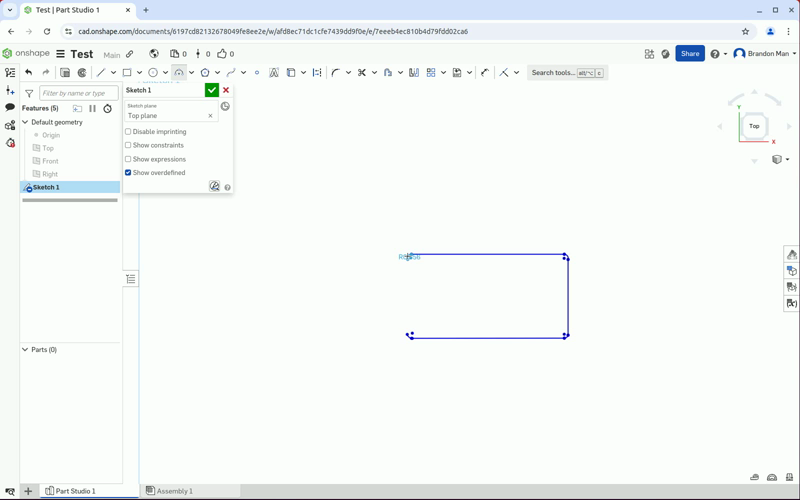
scroll(6)
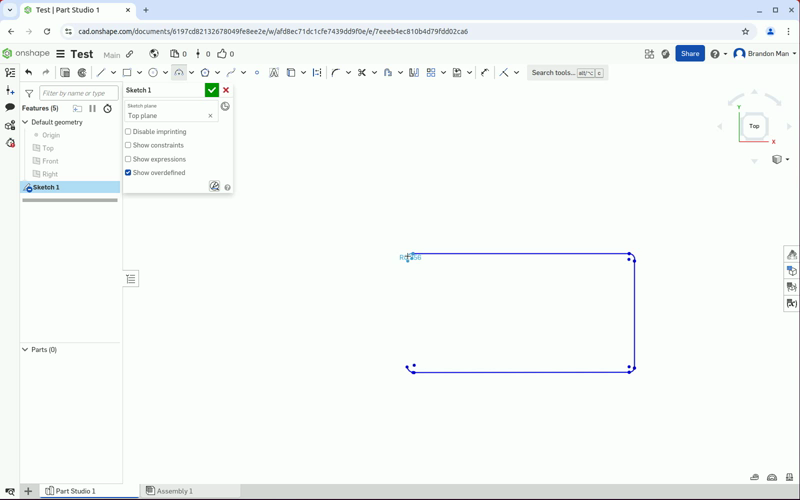
scroll(6)
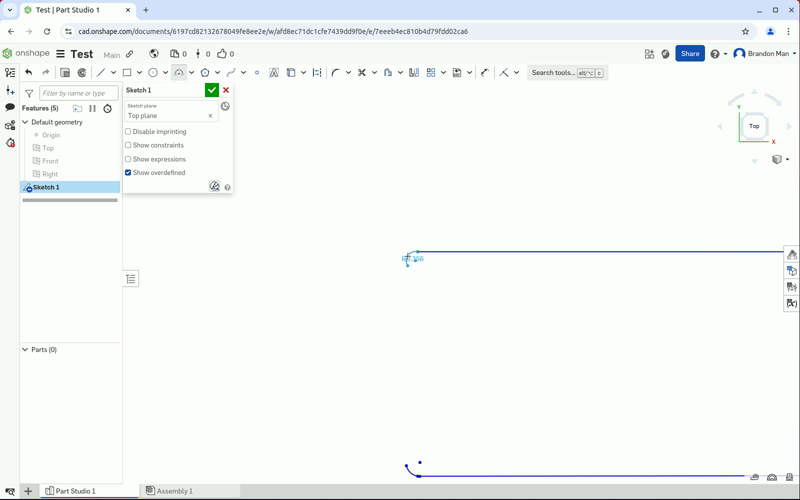
scroll(6)
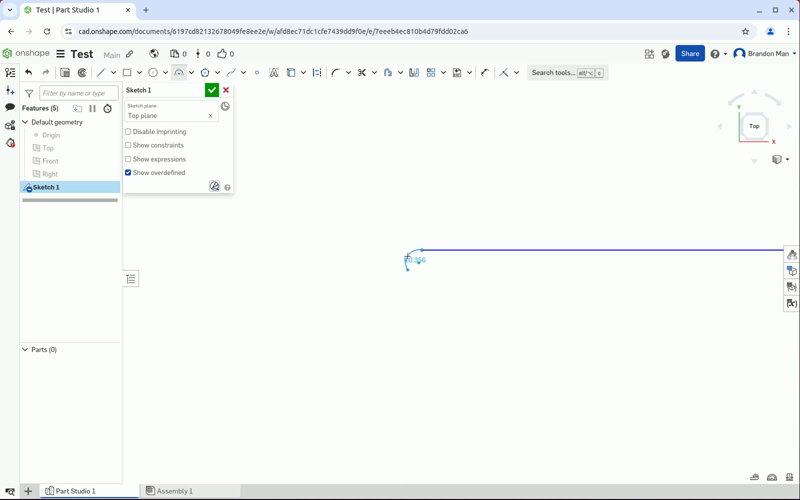
scroll(6)
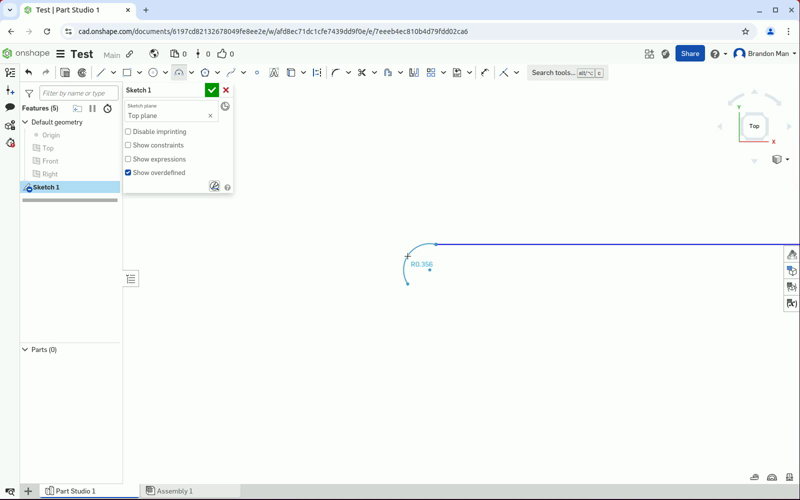
click(407, 255)
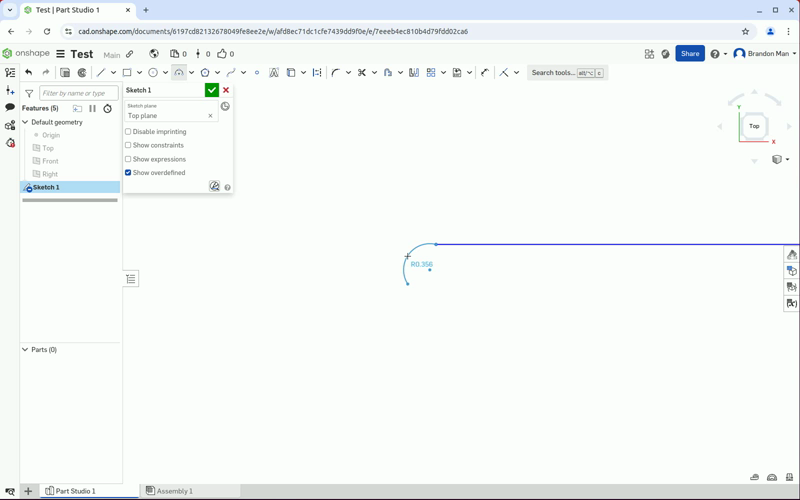
scroll(-6)
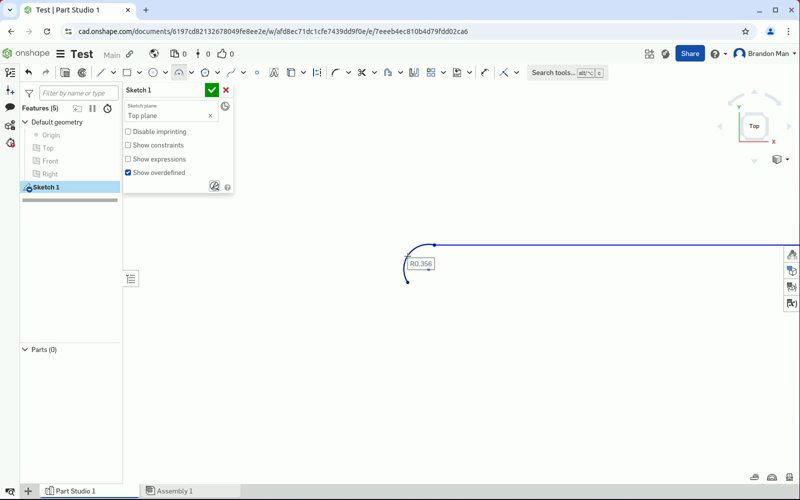
scroll(-6)
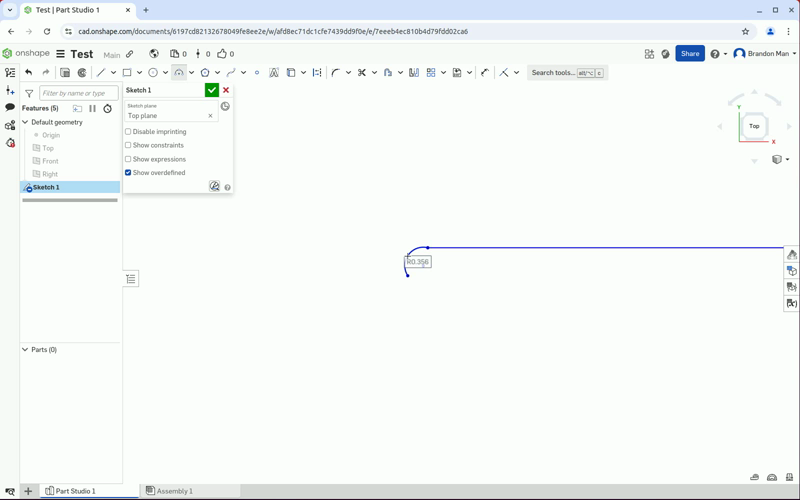
scroll(-6)
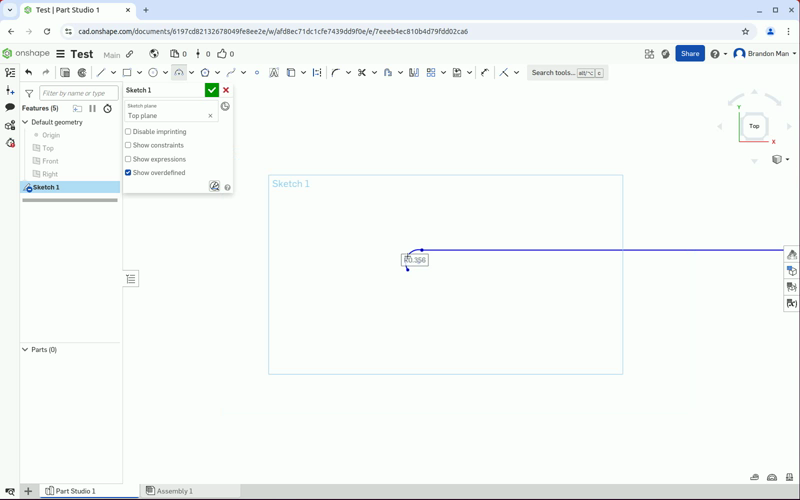
scroll(-6)
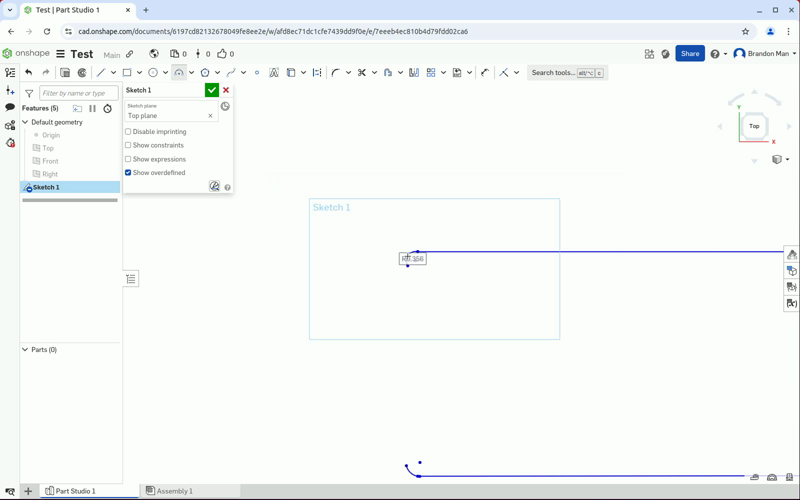
scroll(-6)
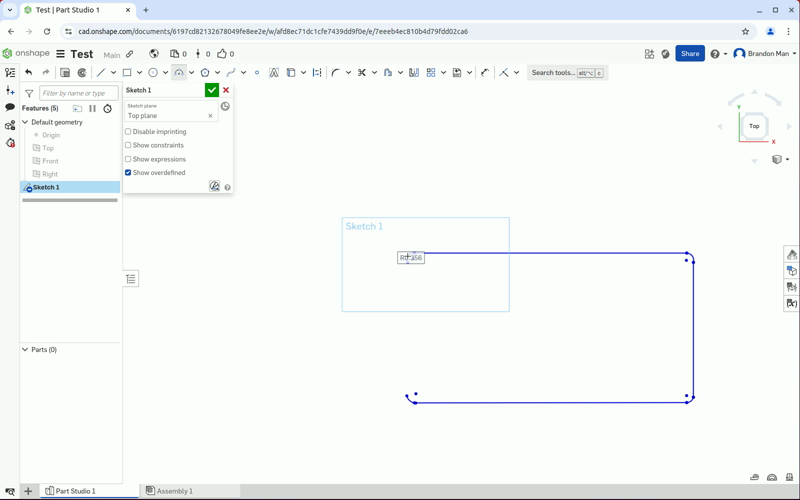
scroll(-6)
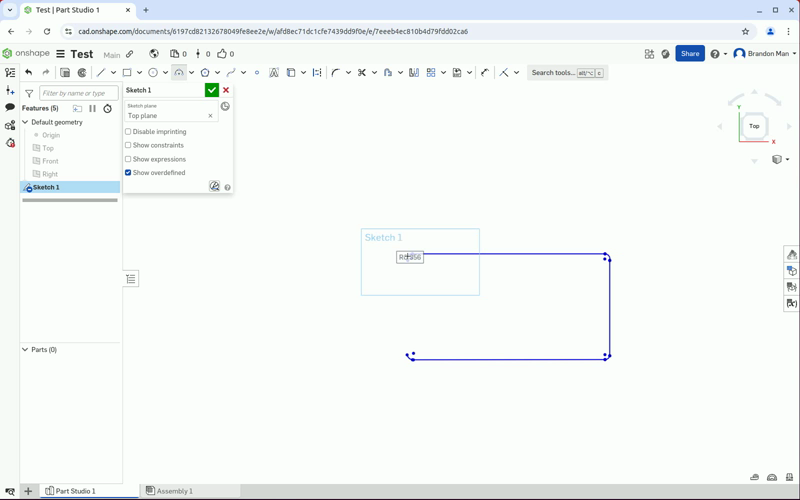
scroll(-6)
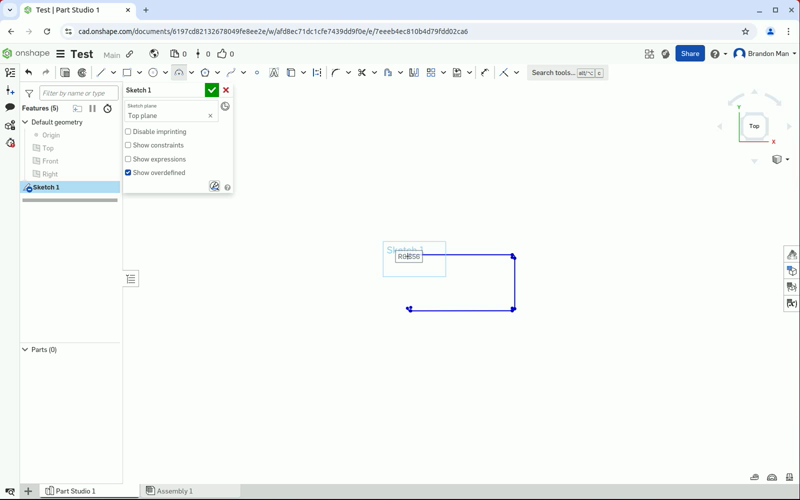
key_up(shift)
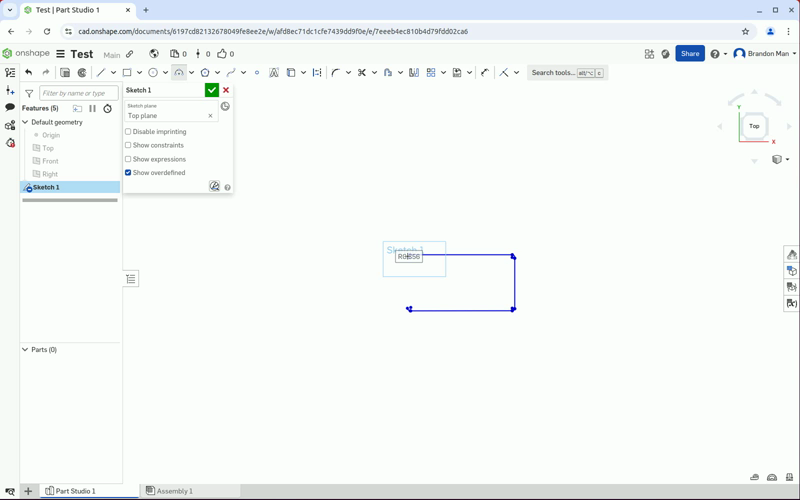
key(esc)
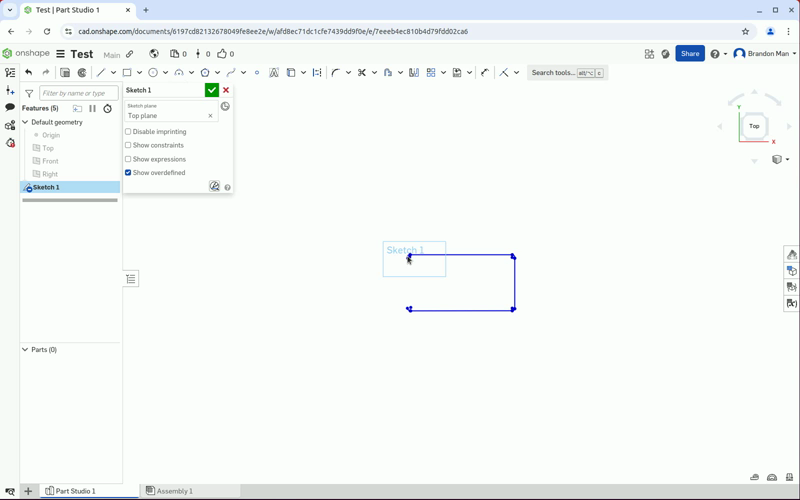
key(l)
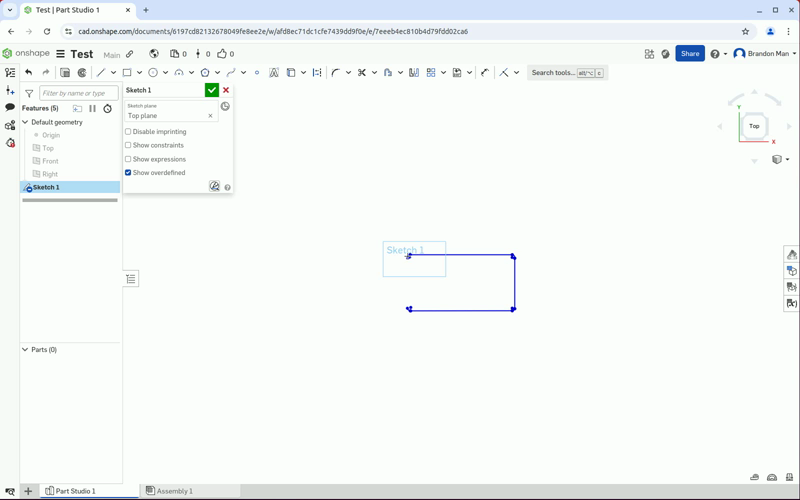
mouse_move(407, 258)
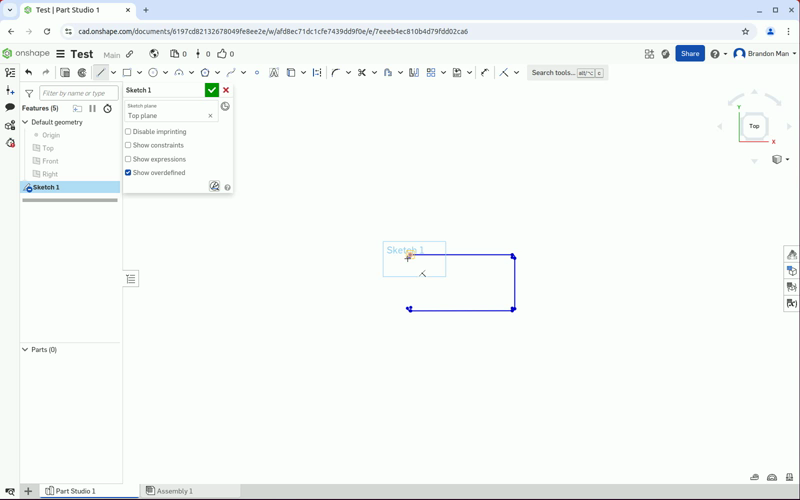
scroll(6)
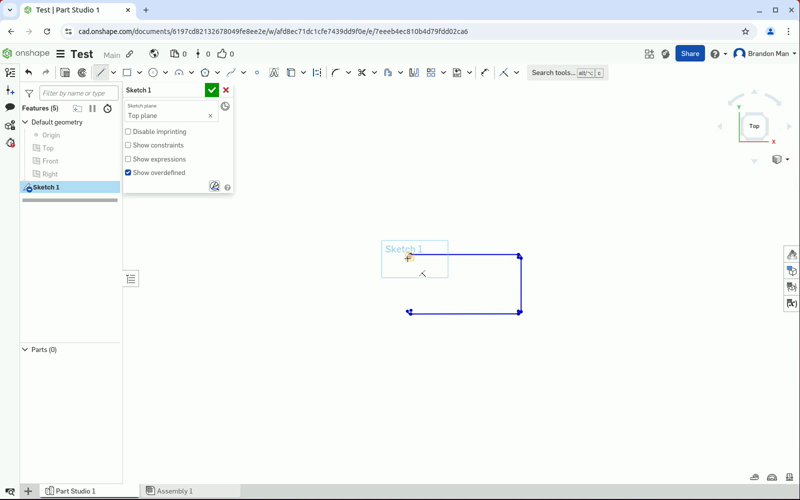
scroll(6)
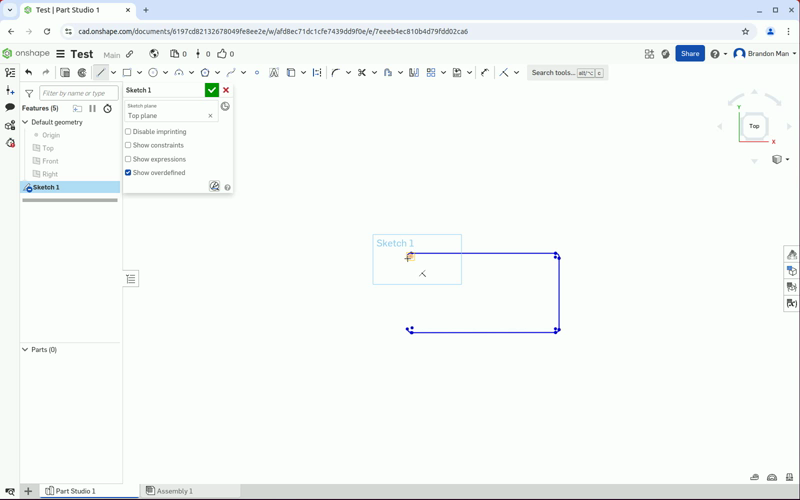
scroll(6)
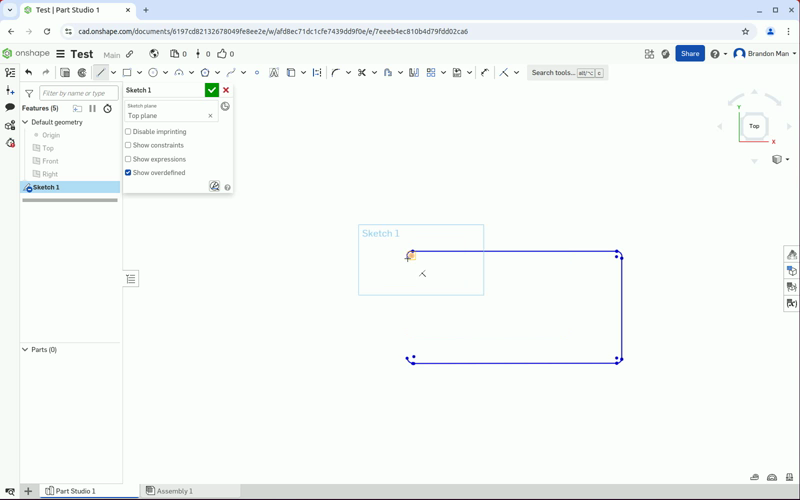
scroll(6)
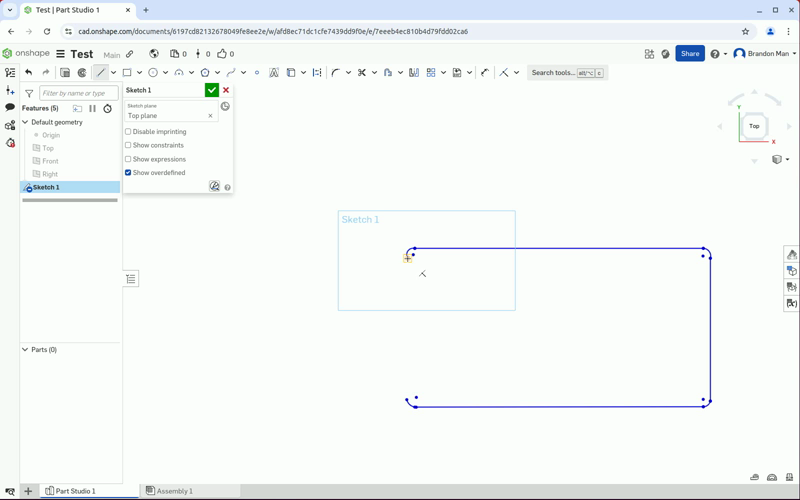
scroll(6)
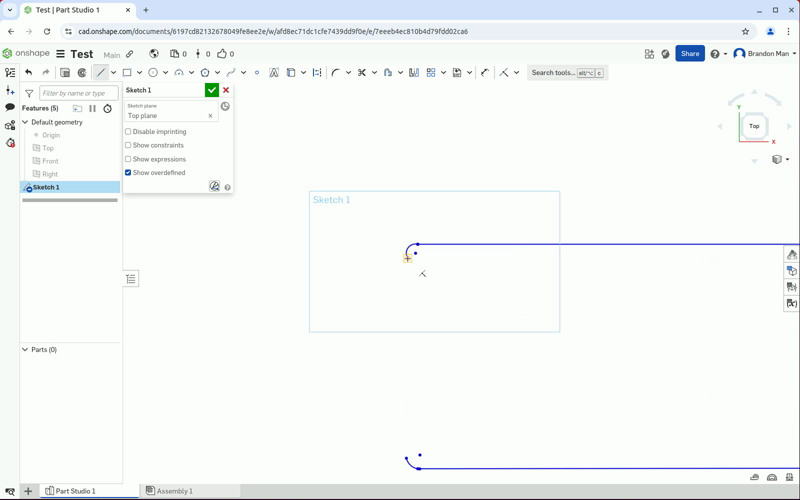
scroll(6)
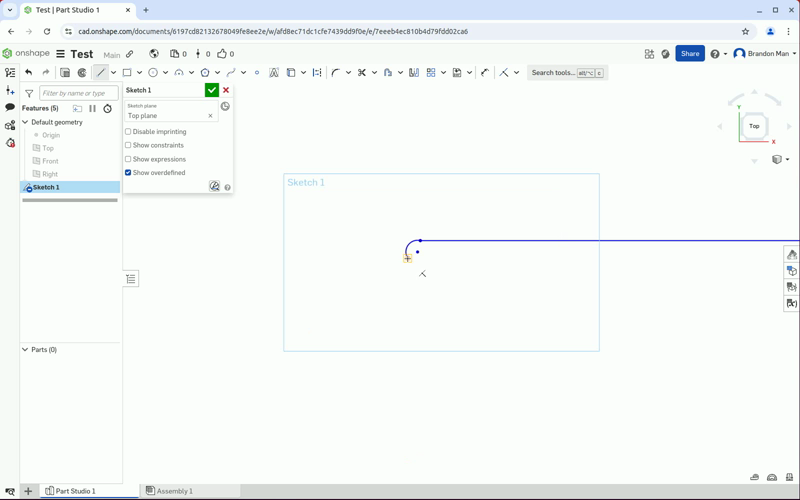
scroll(6)
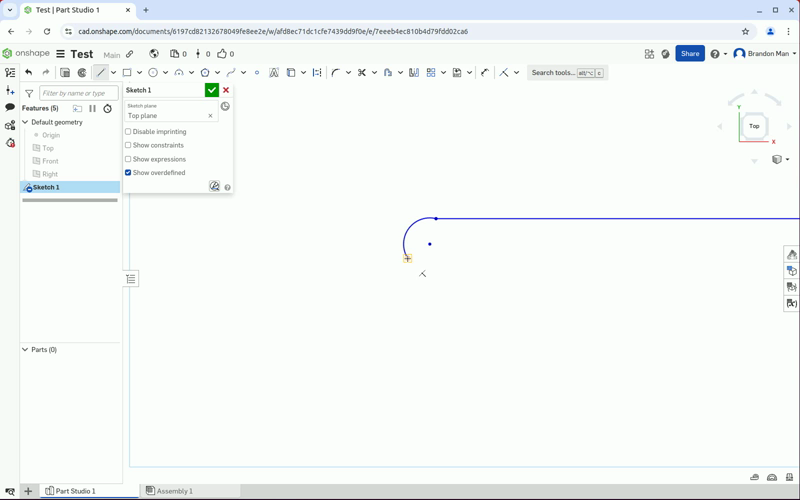
click(407, 258)
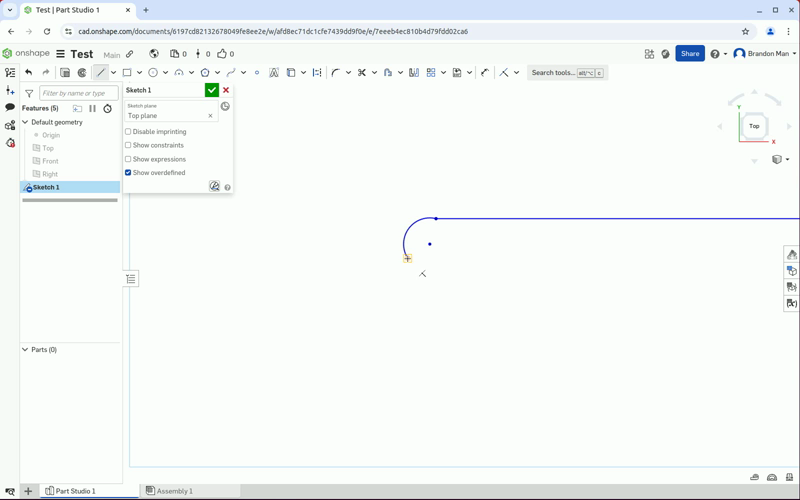
scroll(-6)
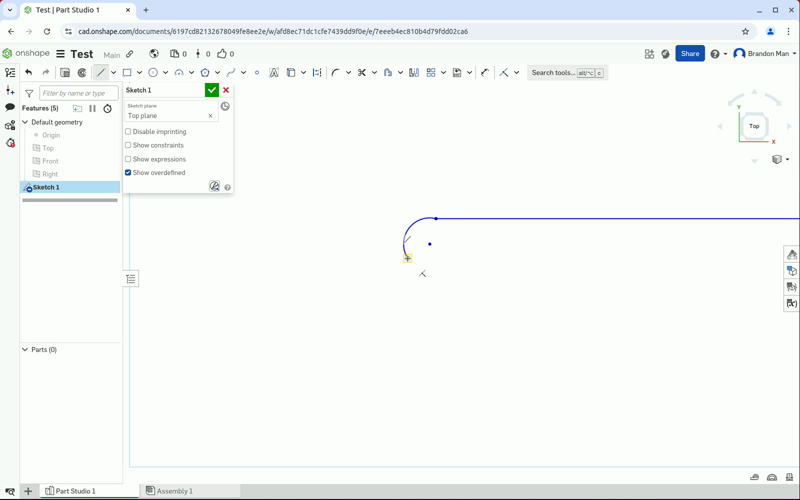
scroll(-6)
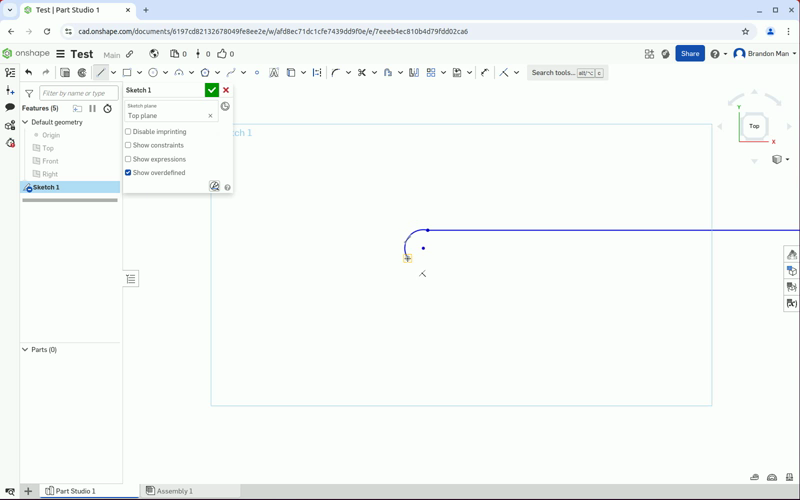
scroll(-6)
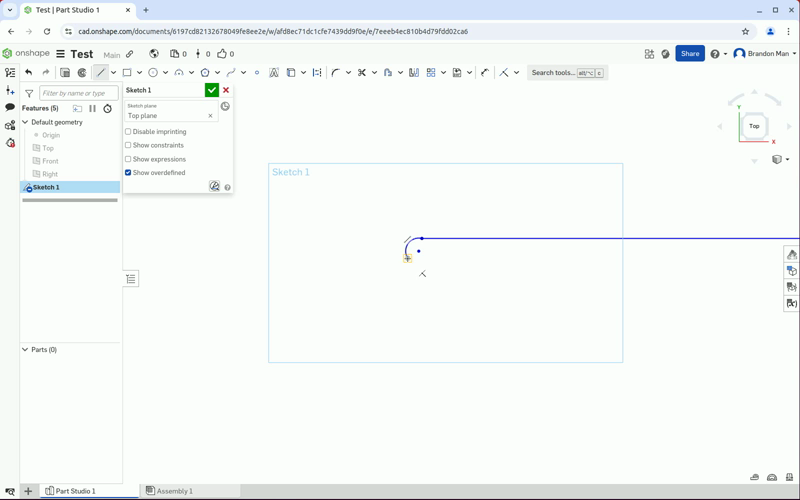
scroll(-6)
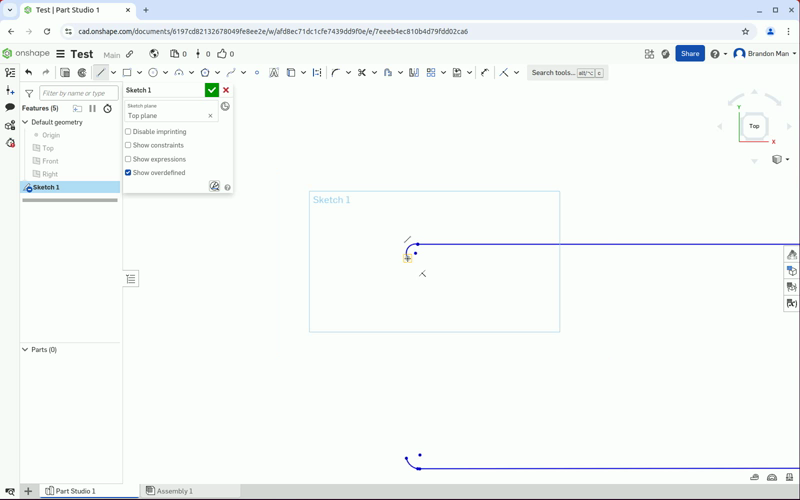
scroll(-6)
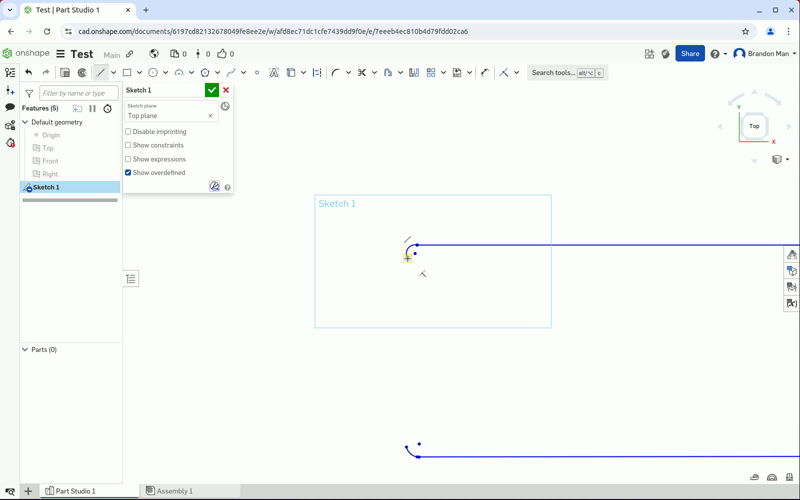
scroll(-6)
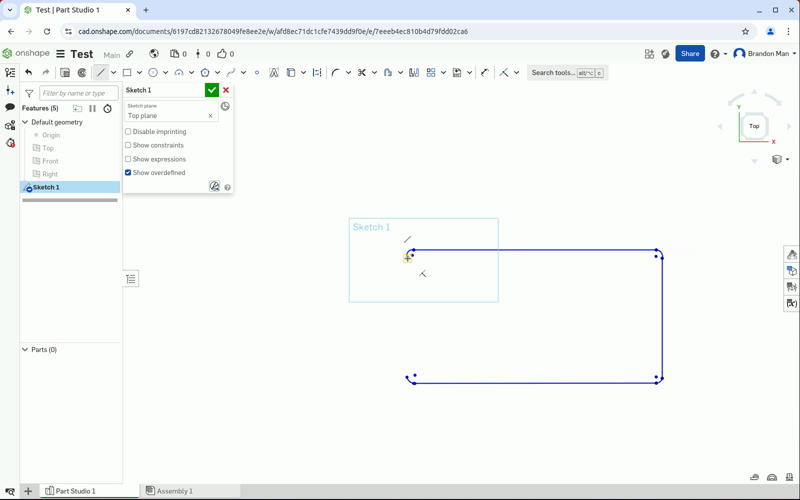
scroll(-6)
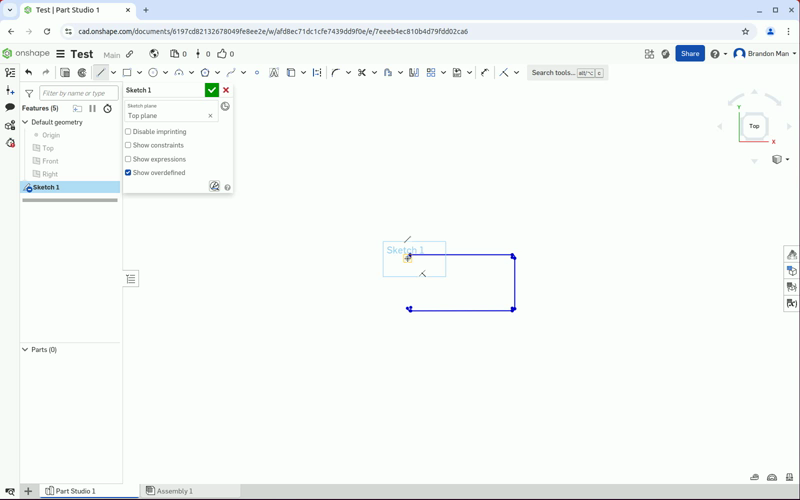
mouse_move(437, 258)
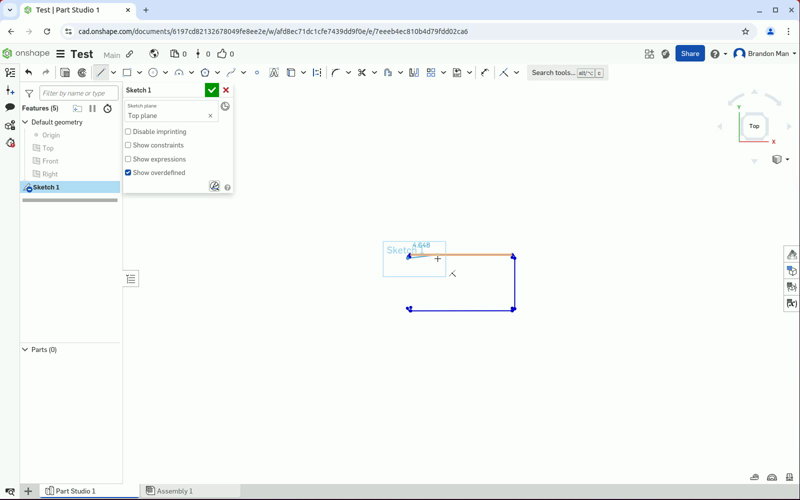
key_down(shift)
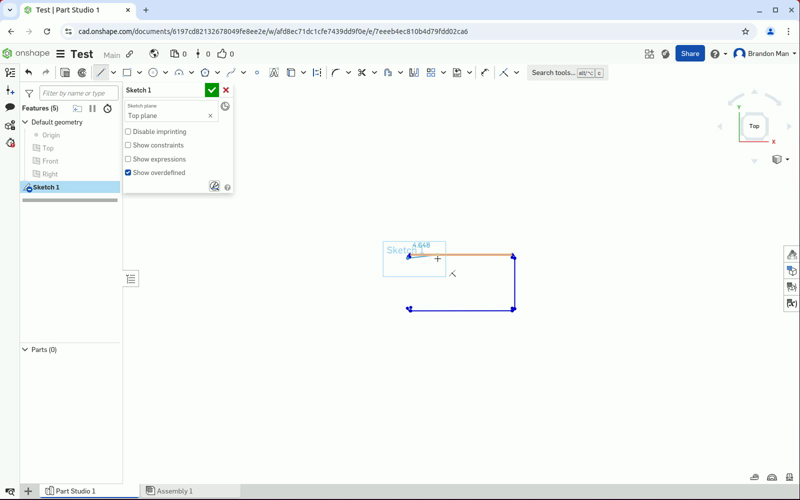
mouse_move(407, 308)
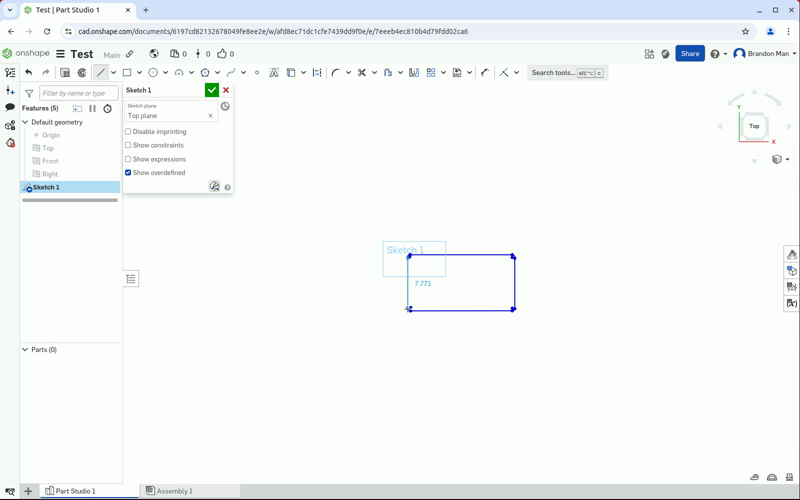
scroll(6)
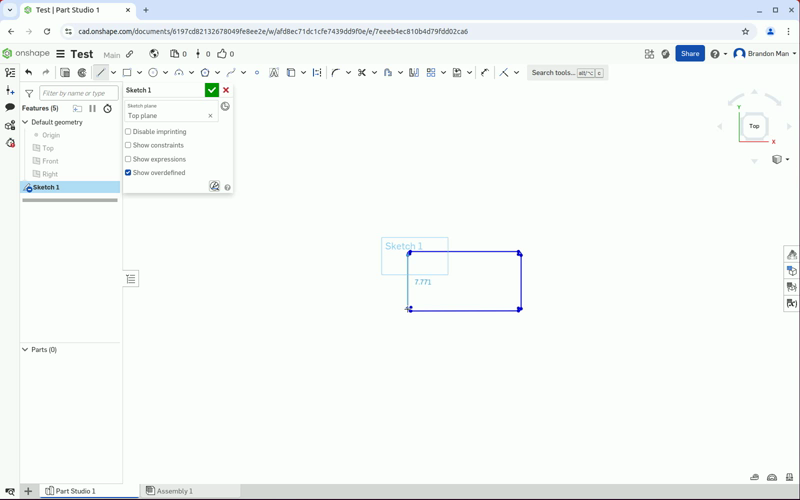
scroll(6)
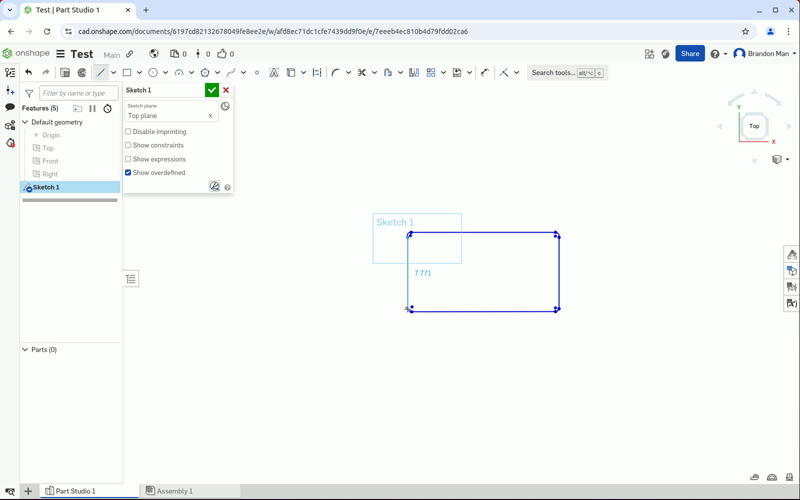
scroll(6)
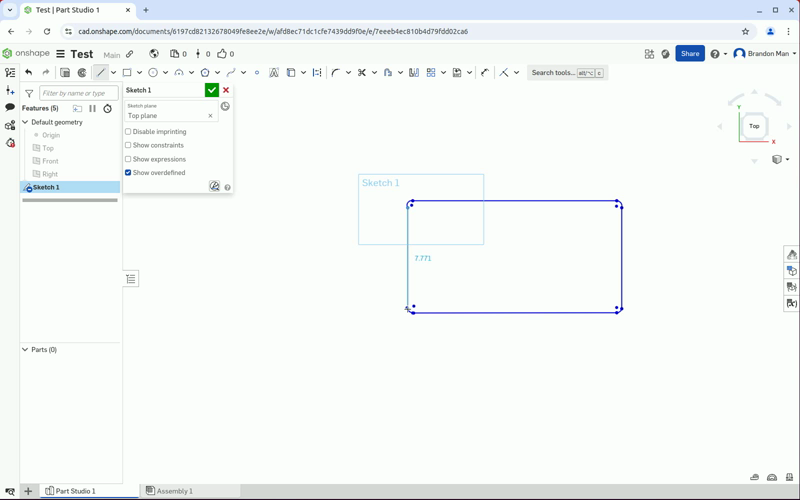
scroll(6)
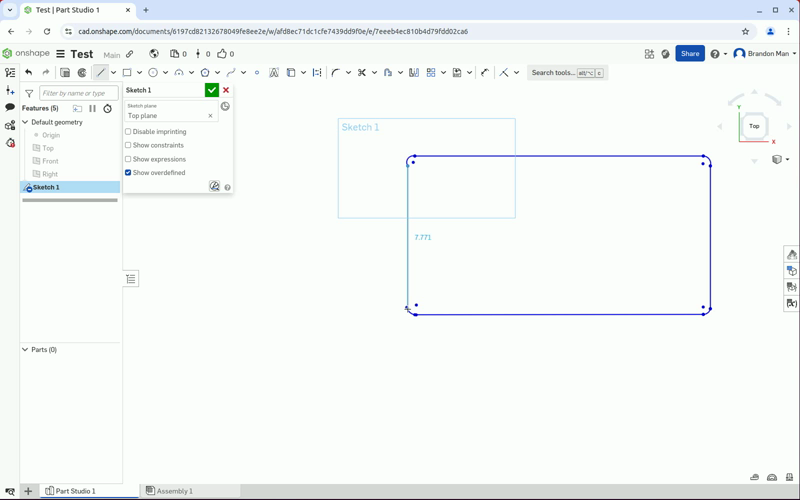
scroll(6)
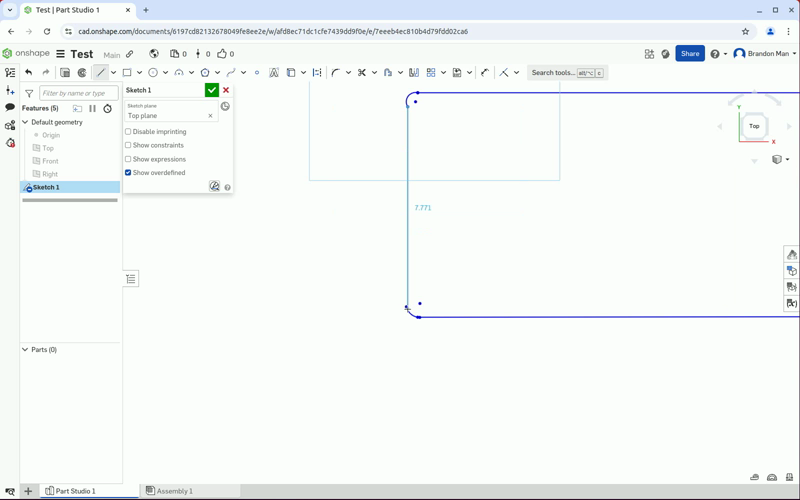
scroll(6)
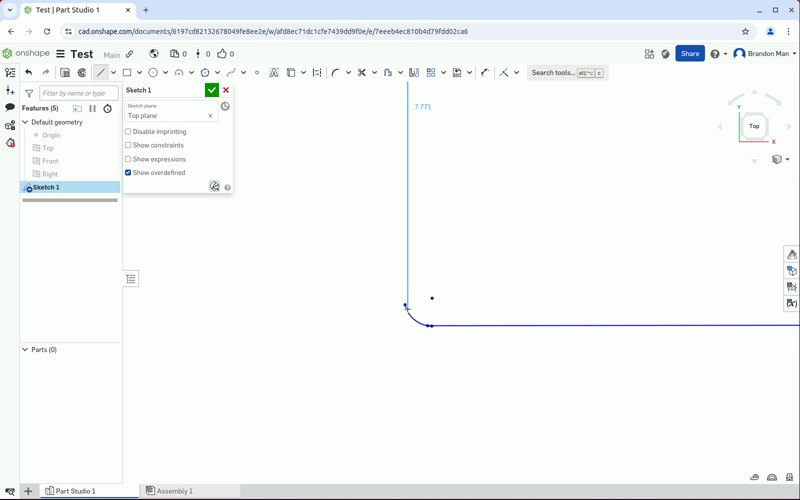
scroll(6)
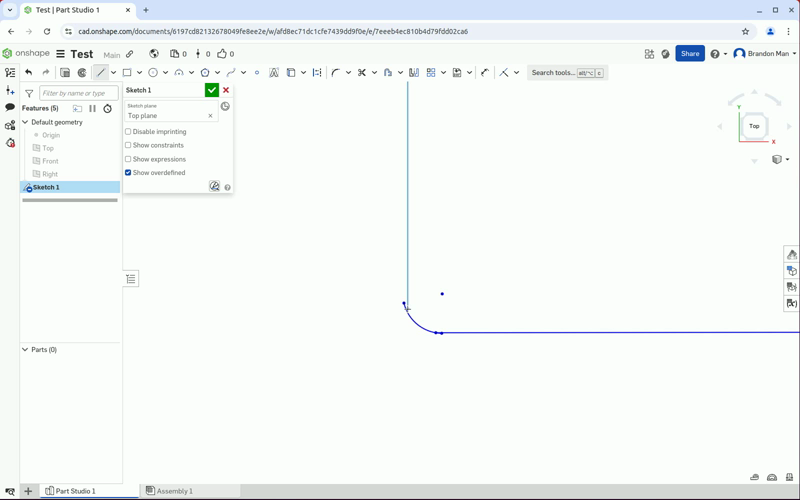
key_up(shift)
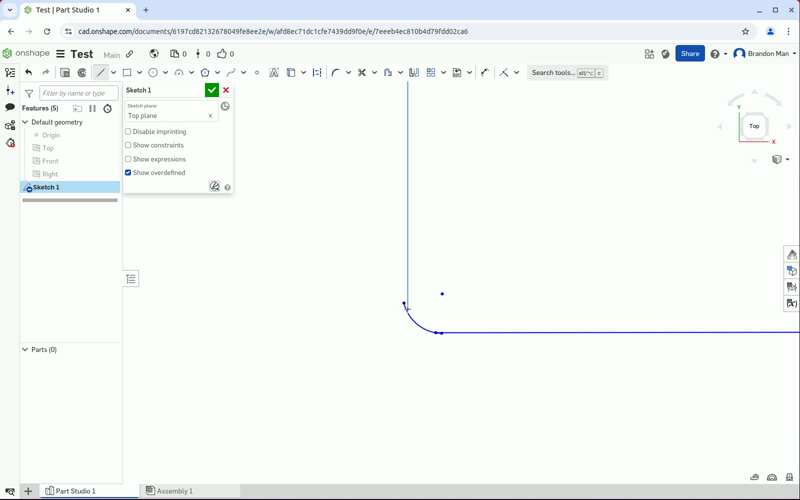
click(407, 308)
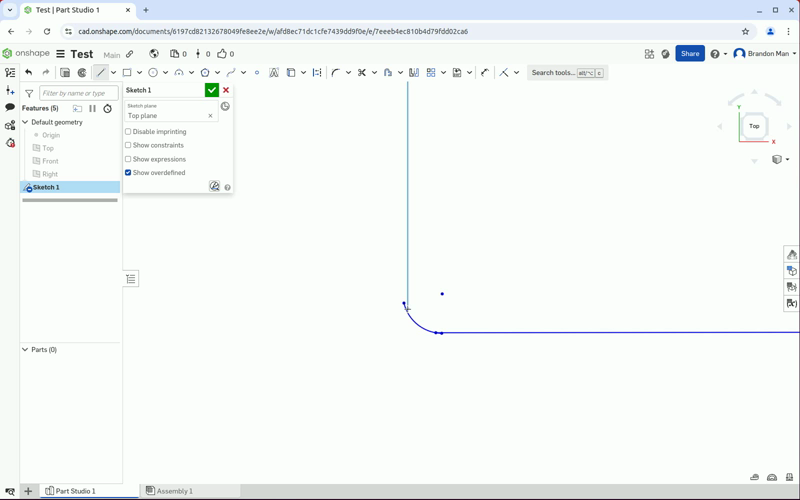
scroll(-6)
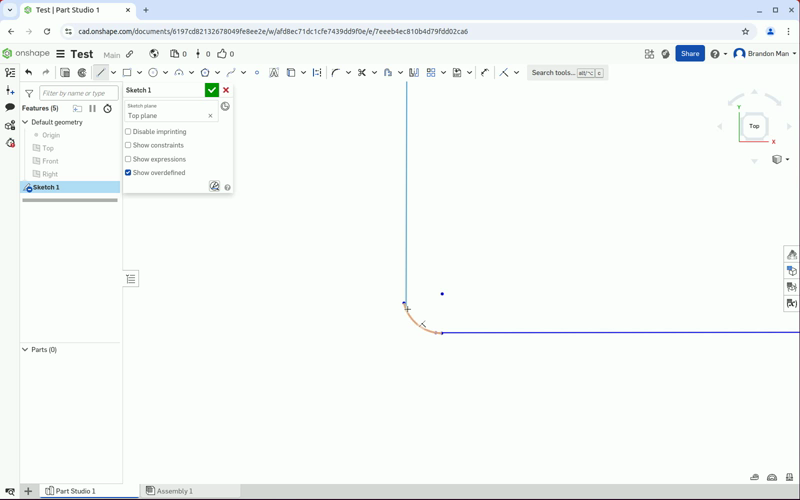
scroll(-6)
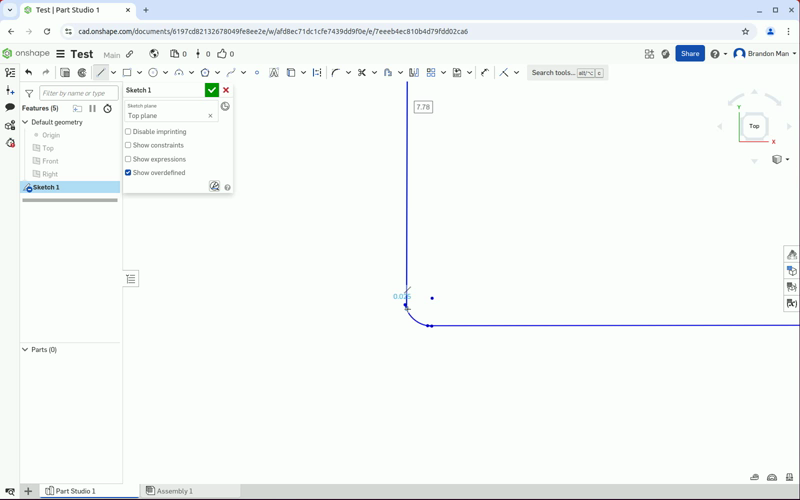
scroll(-6)
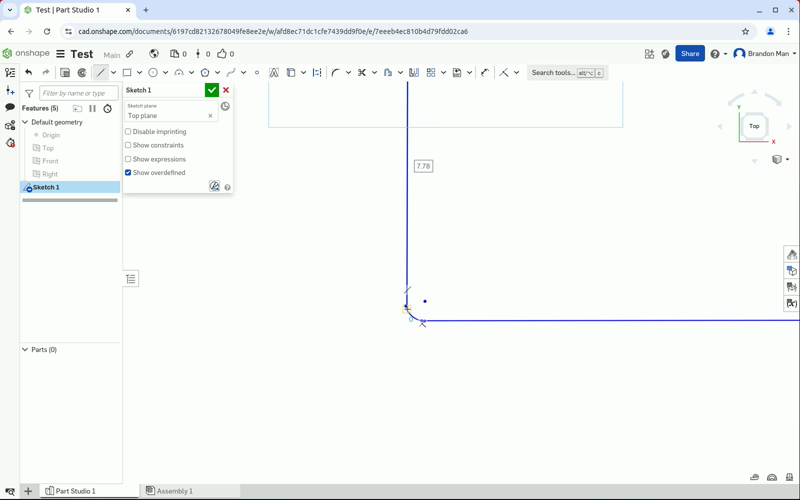
scroll(-6)
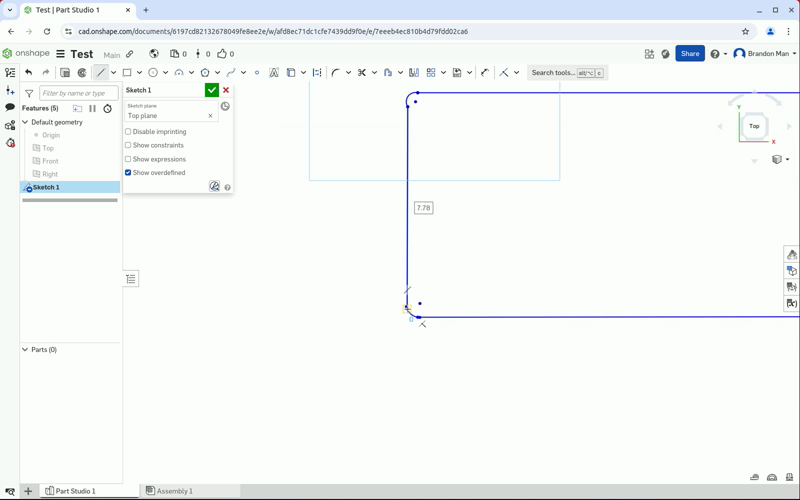
scroll(-6)
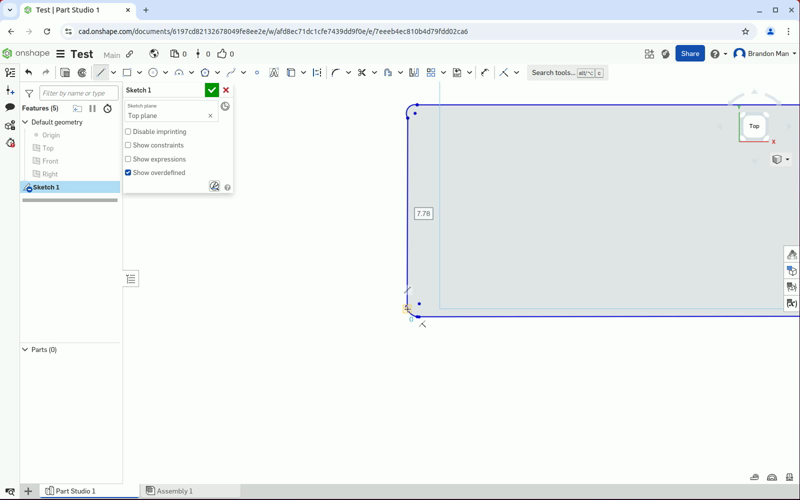
scroll(-6)
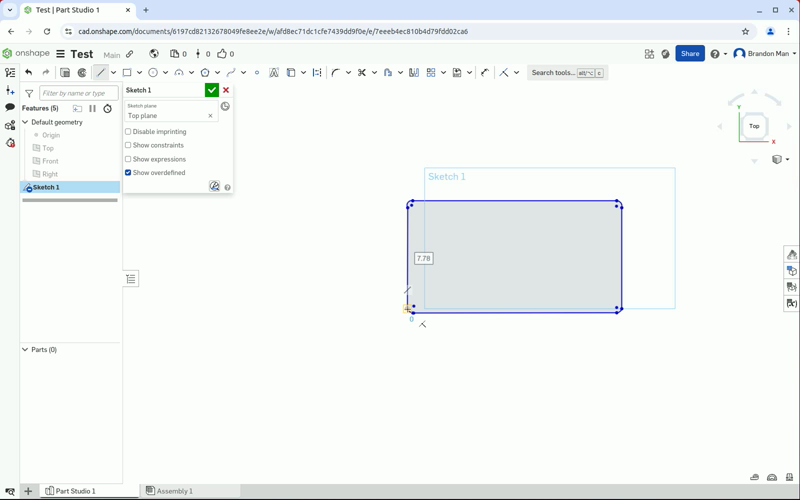
scroll(-6)
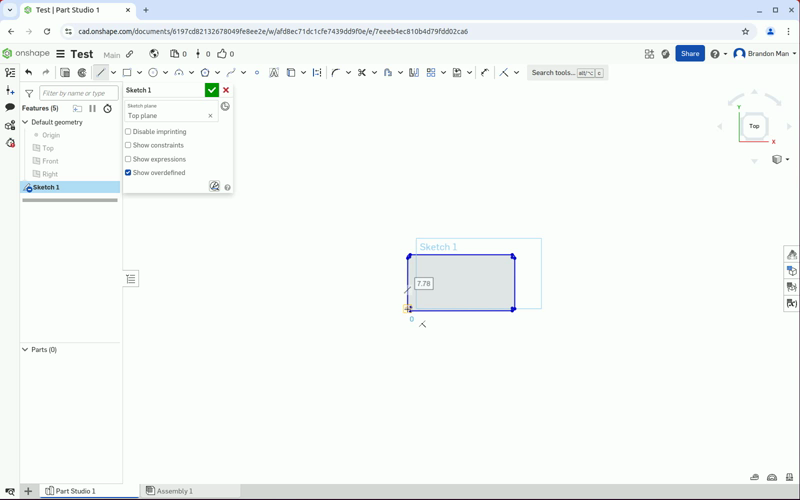
key(esc)
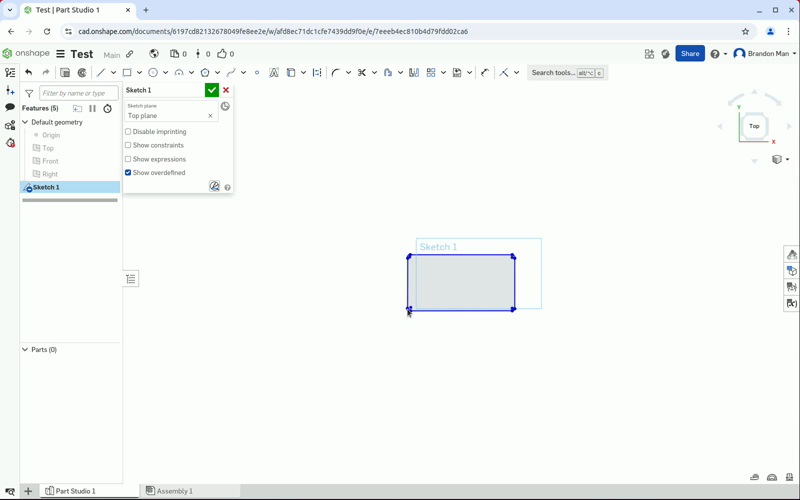
key(l)
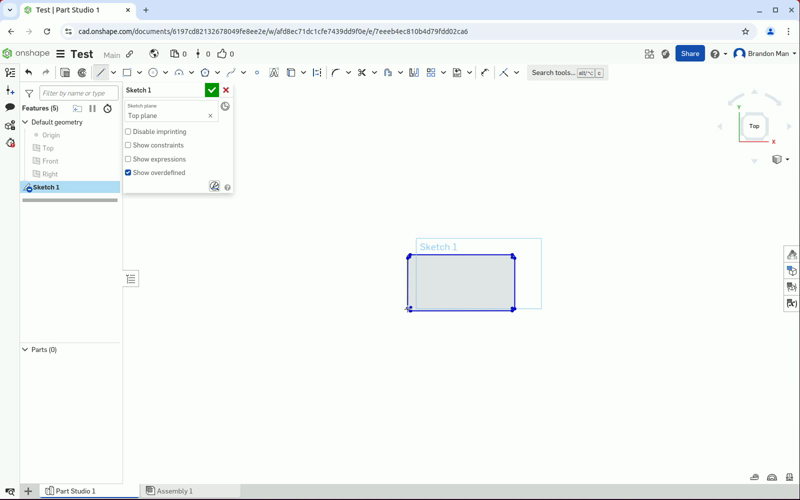
key_down(shift)
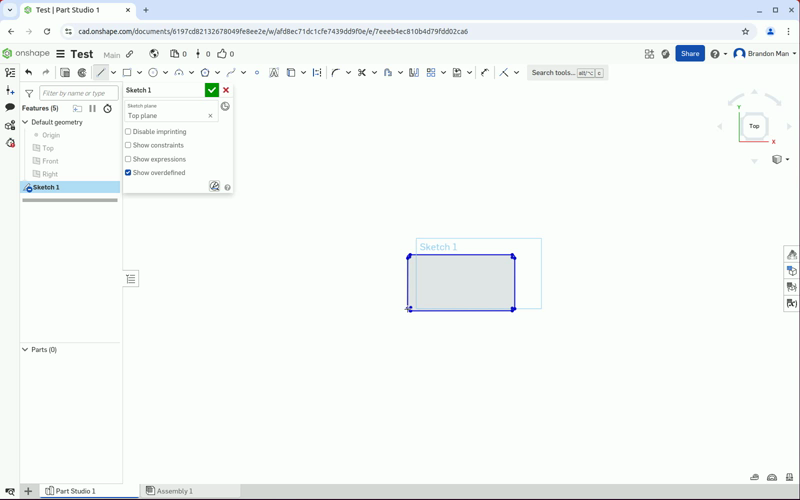
mouse_move(410, 308)
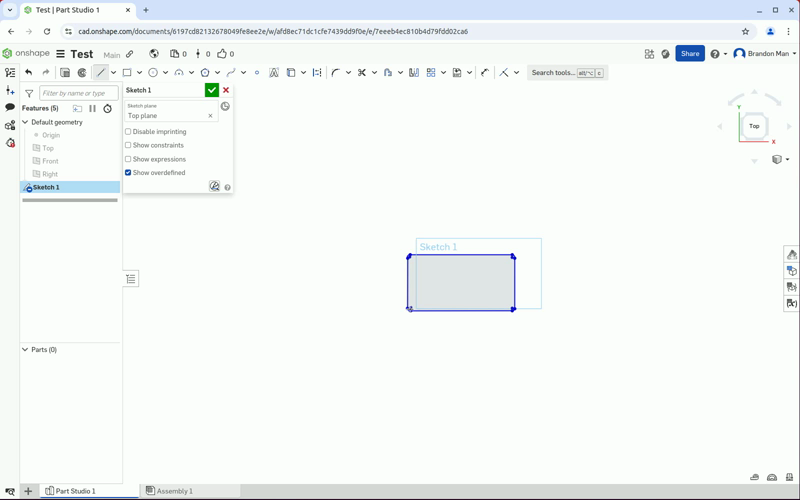
scroll(6)
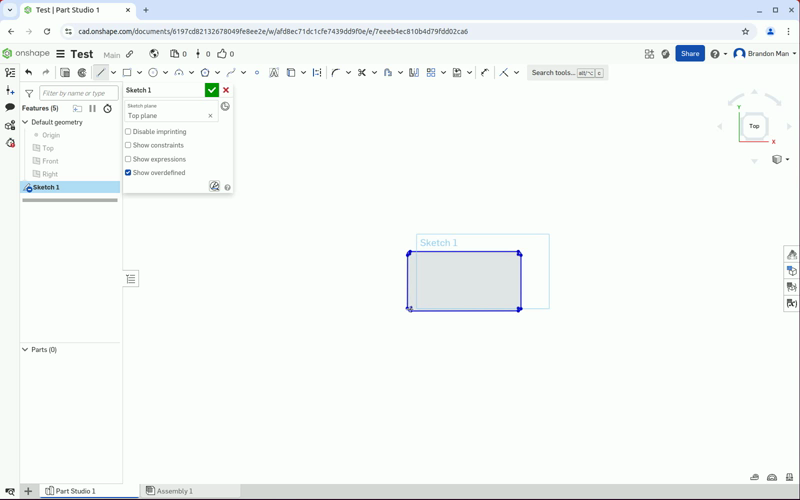
scroll(6)
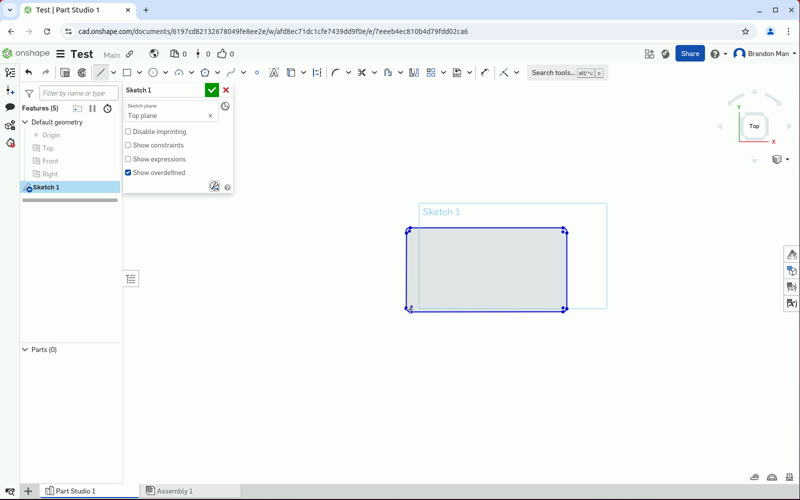
scroll(6)
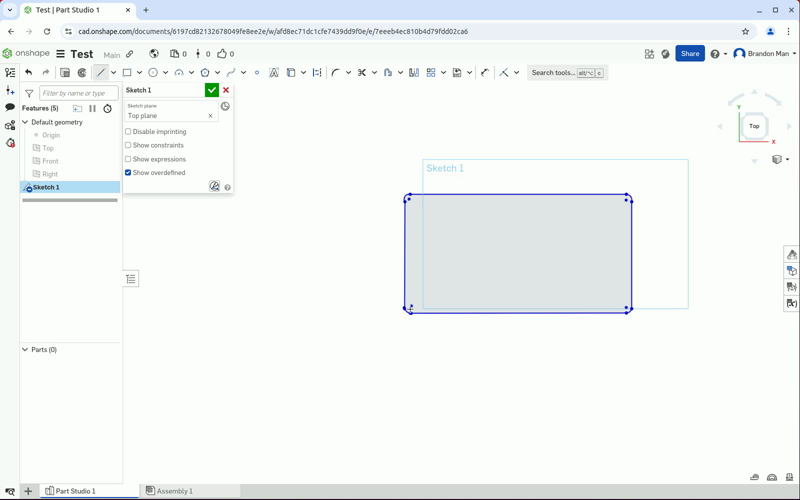
scroll(6)
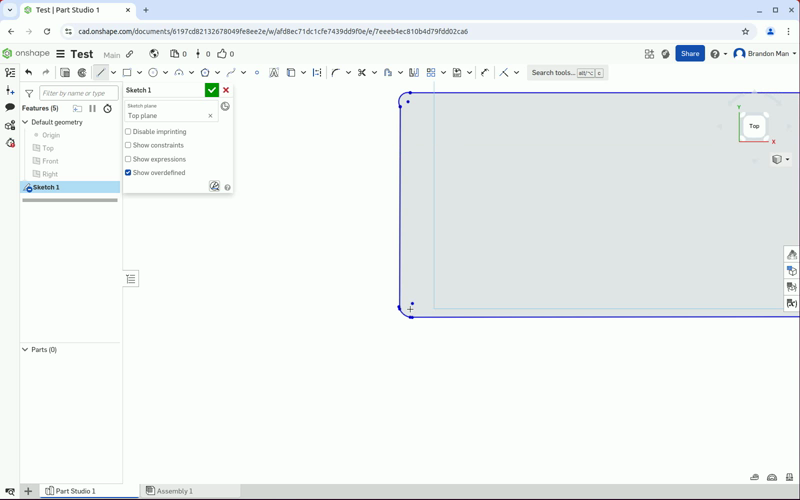
scroll(6)
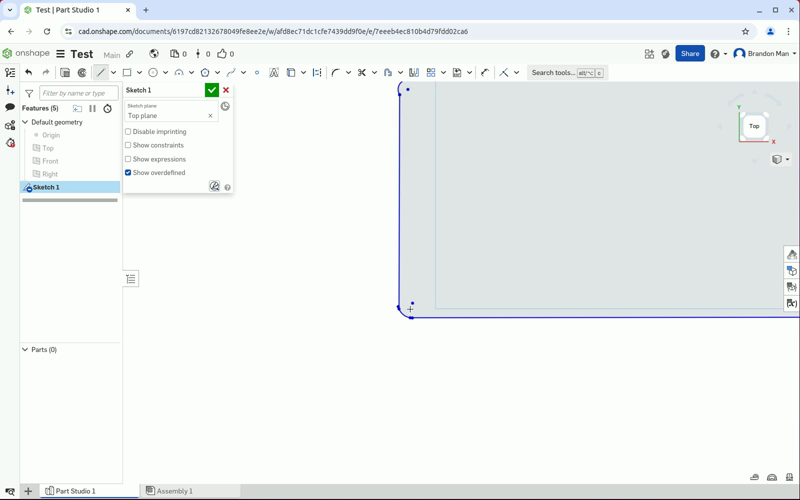
scroll(6)
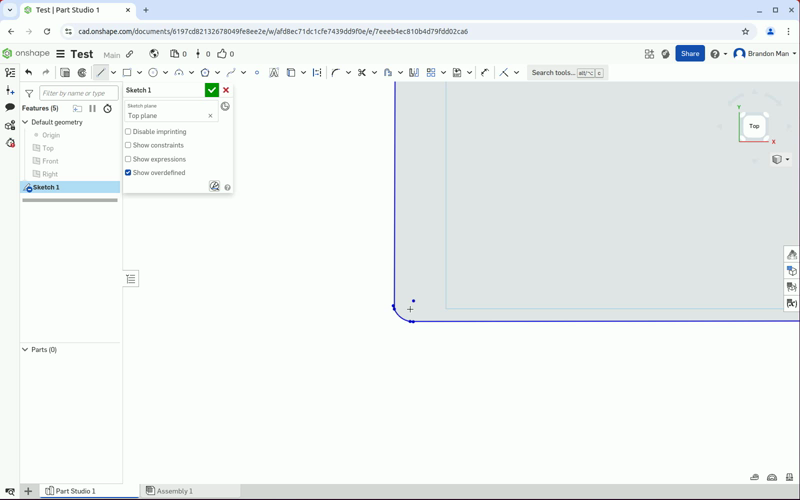
scroll(6)
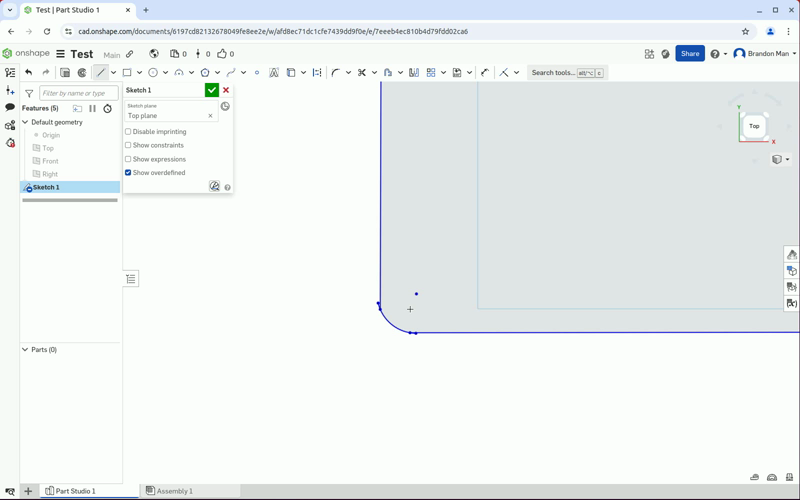
click(410, 308)
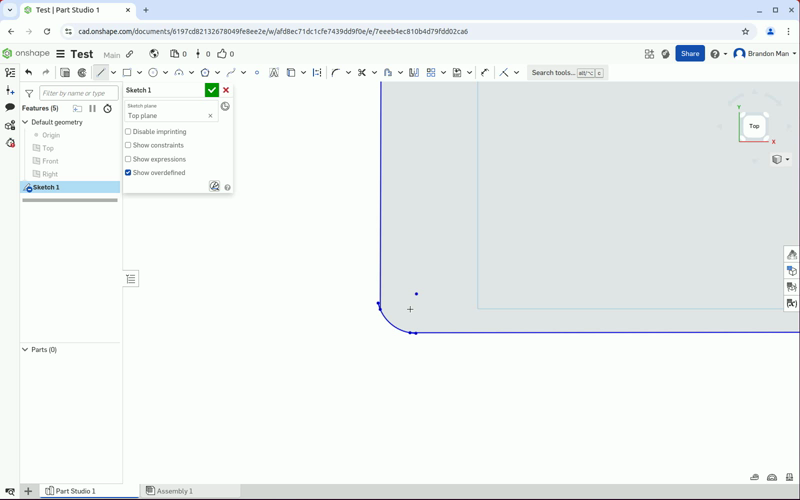
scroll(-6)
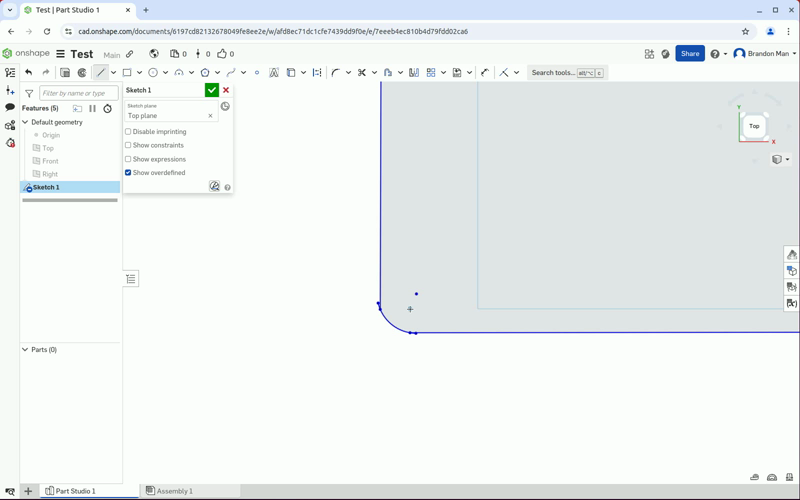
scroll(-6)
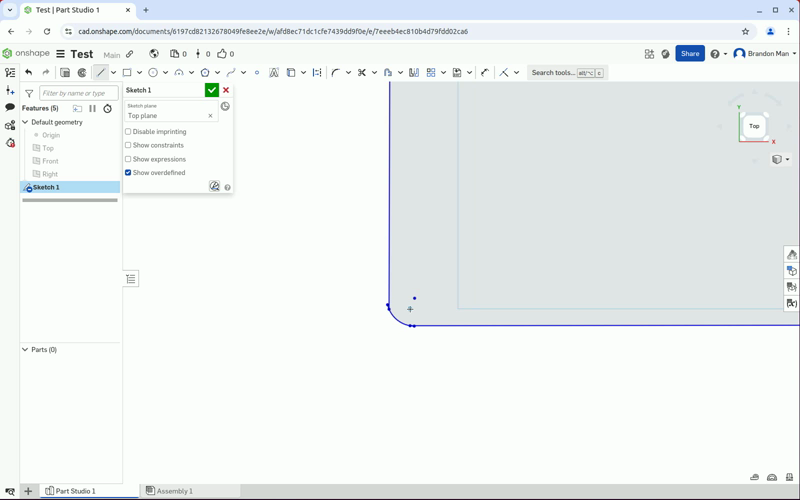
scroll(-6)
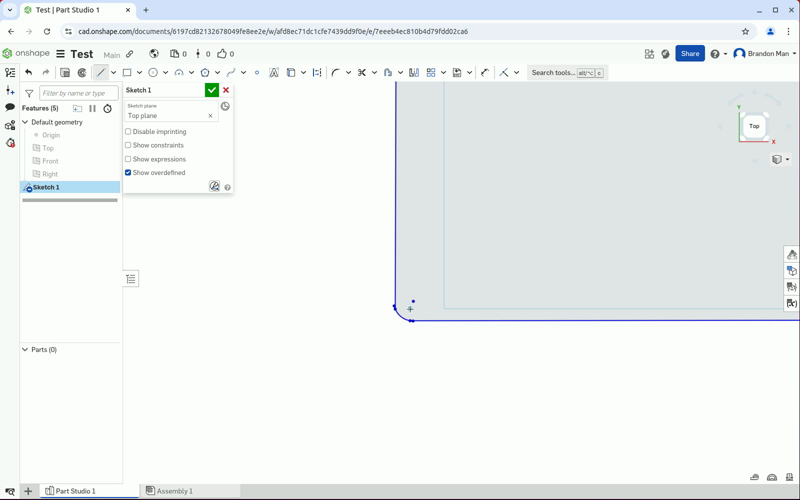
scroll(-6)
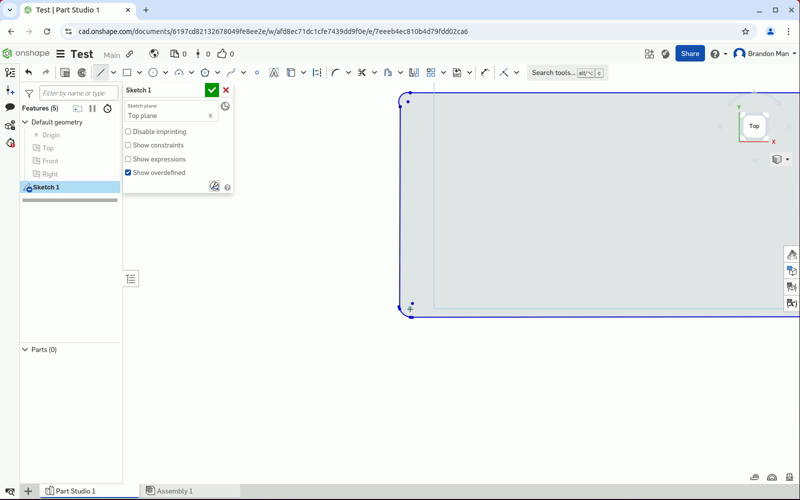
scroll(-6)
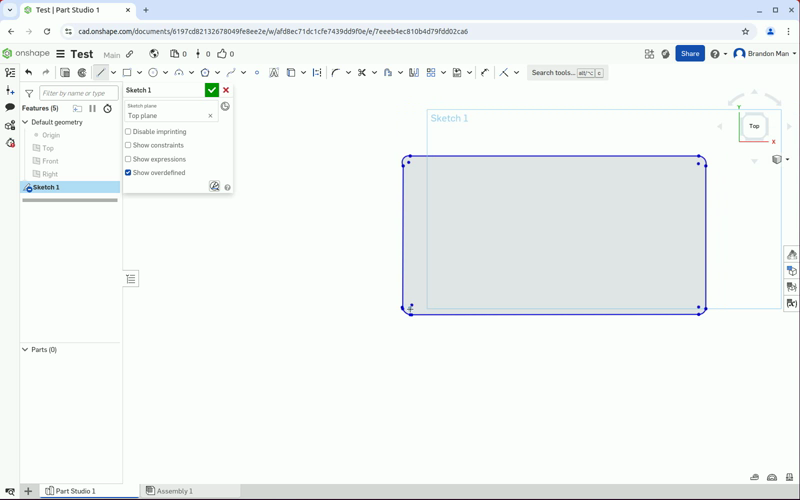
scroll(-6)
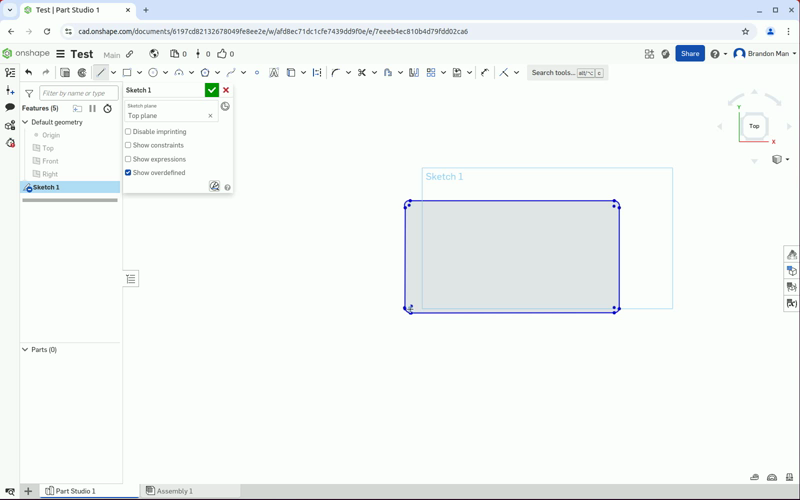
scroll(-6)
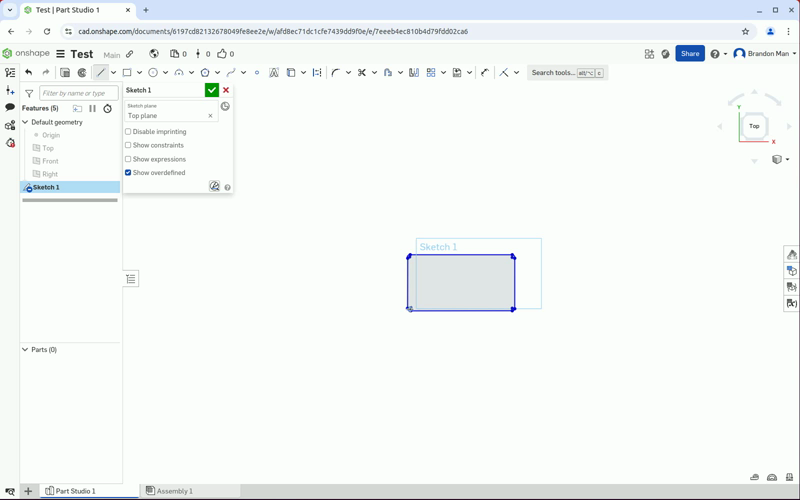
key_up(shift)
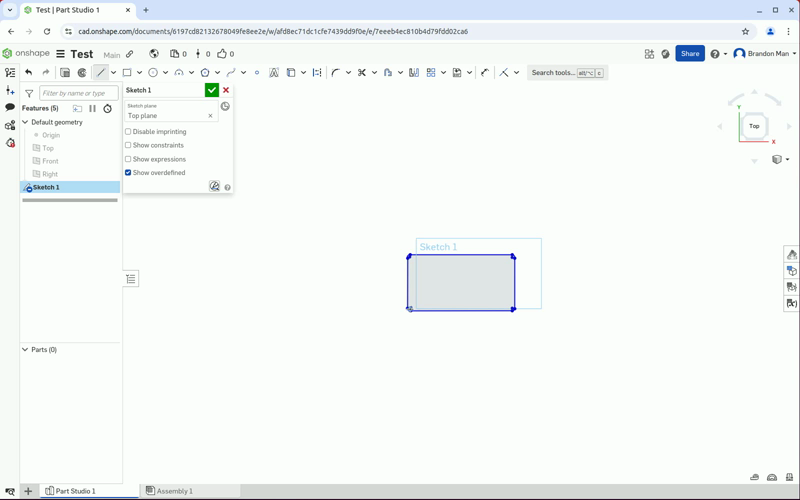
key_down(shift)
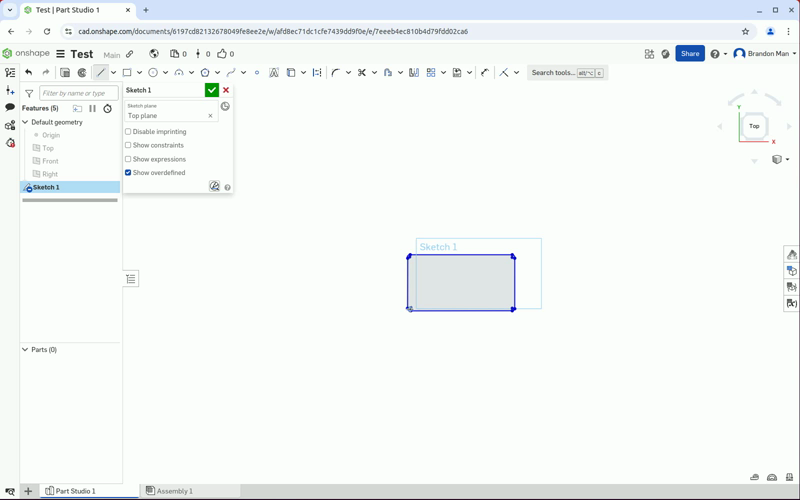
mouse_move(512, 308)
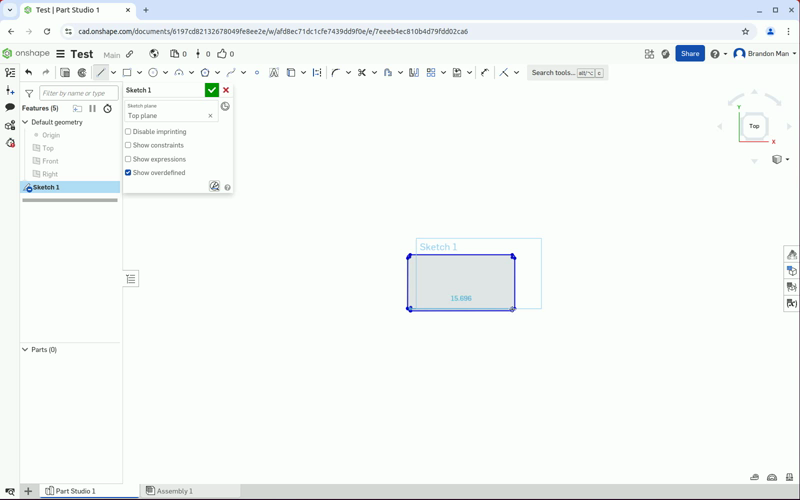
scroll(6)
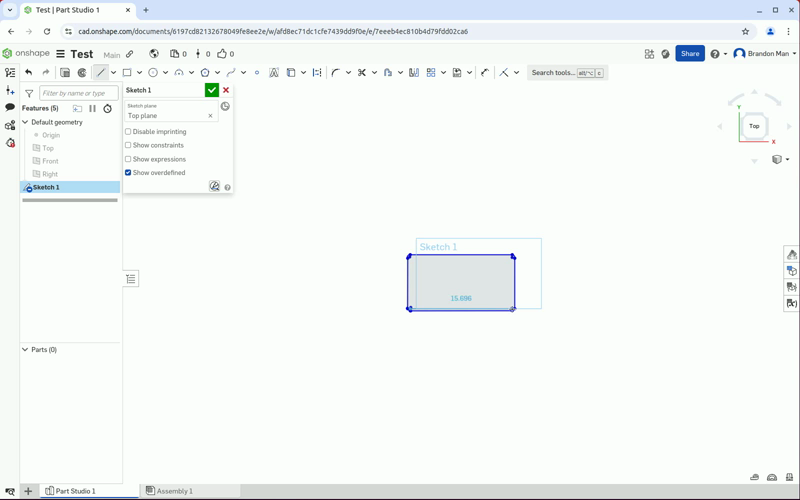
scroll(6)
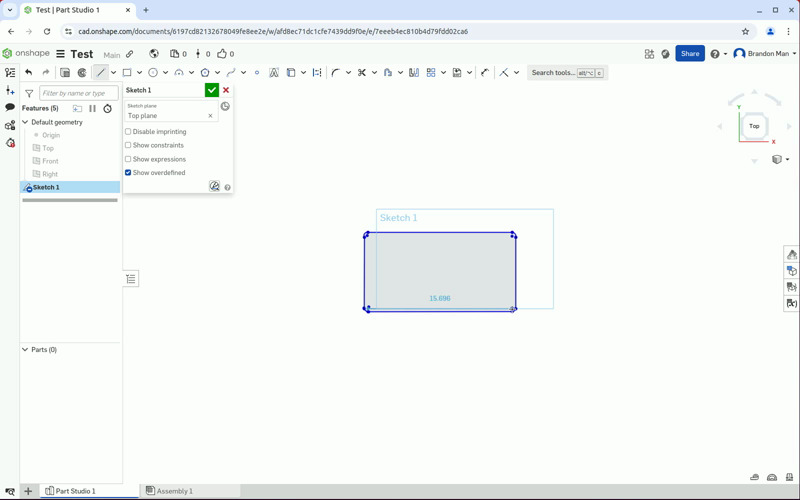
scroll(6)
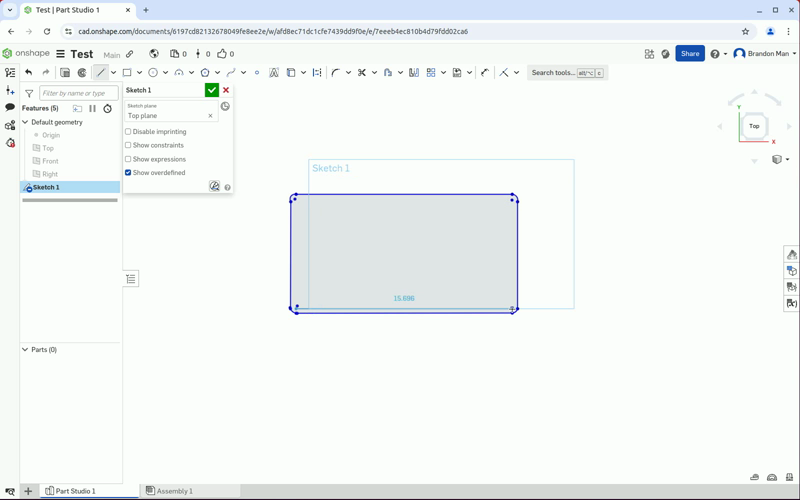
scroll(6)
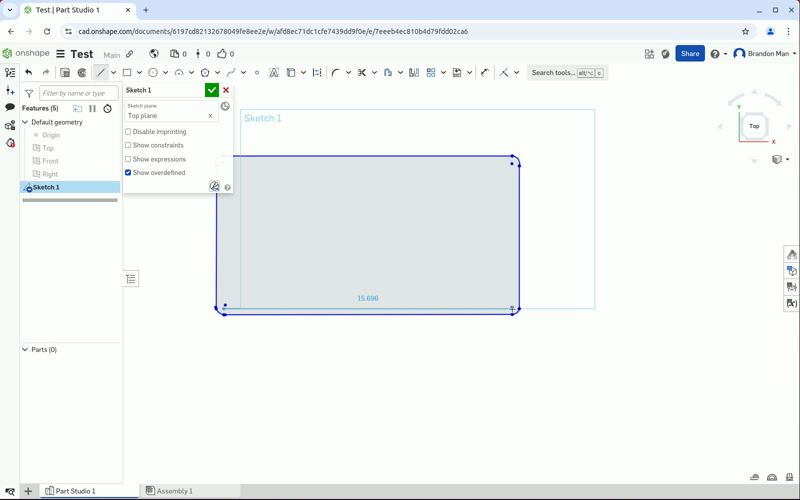
scroll(6)
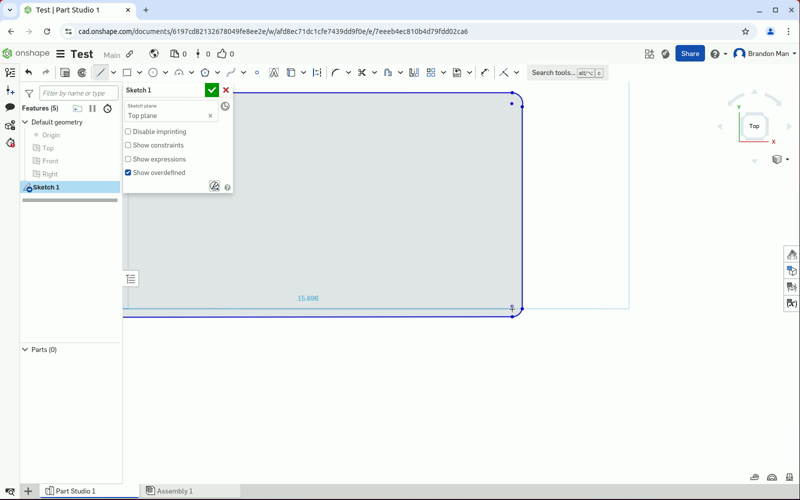
scroll(6)
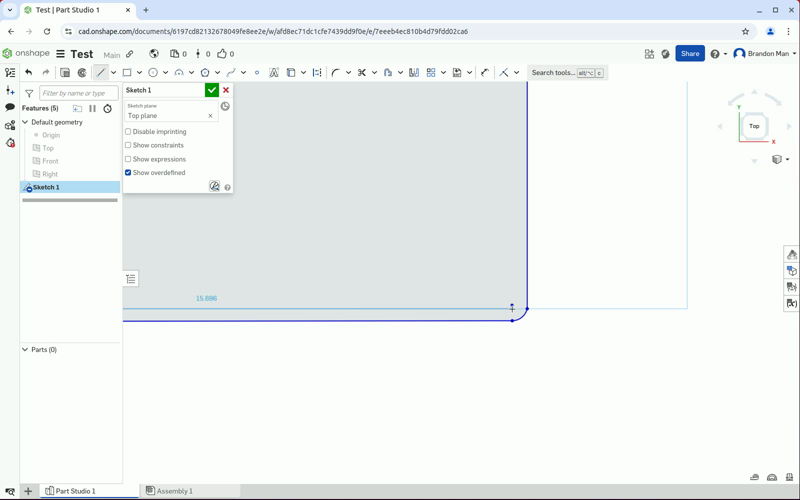
scroll(6)
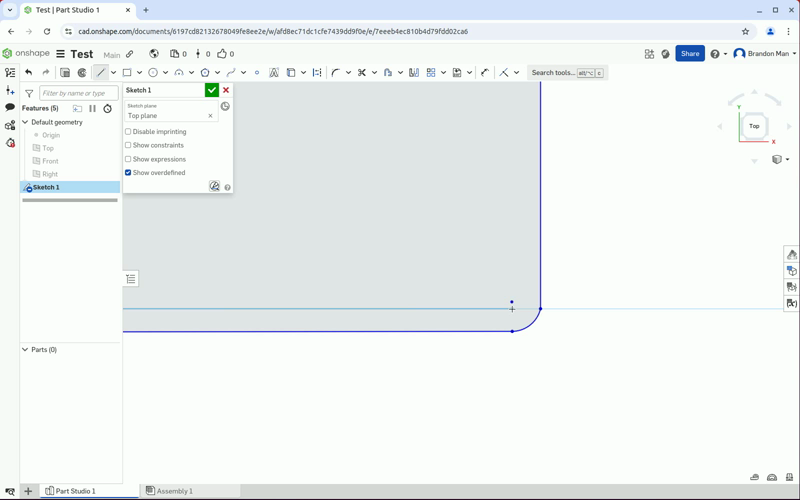
click(512, 308)
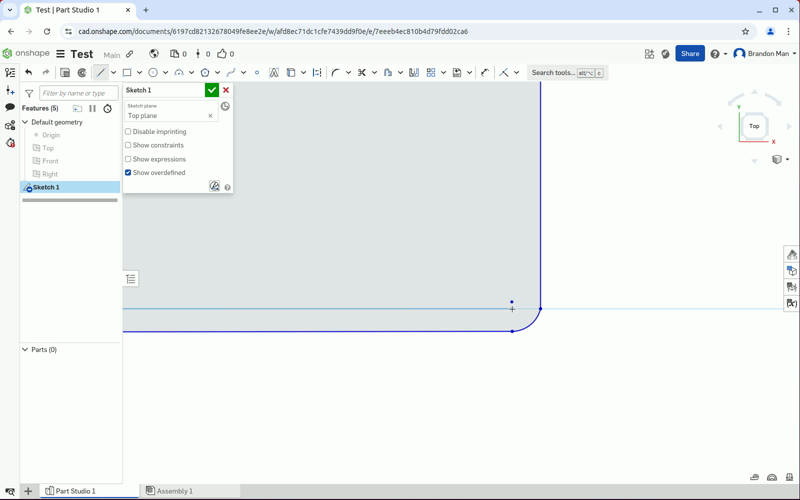
scroll(-6)
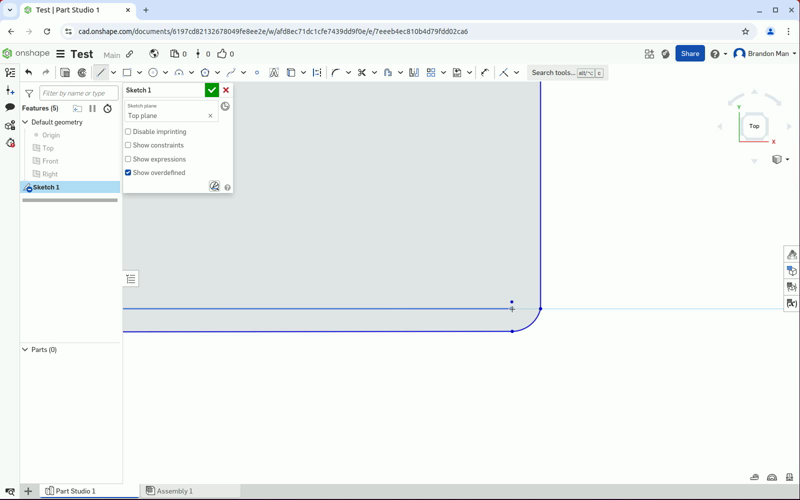
scroll(-6)
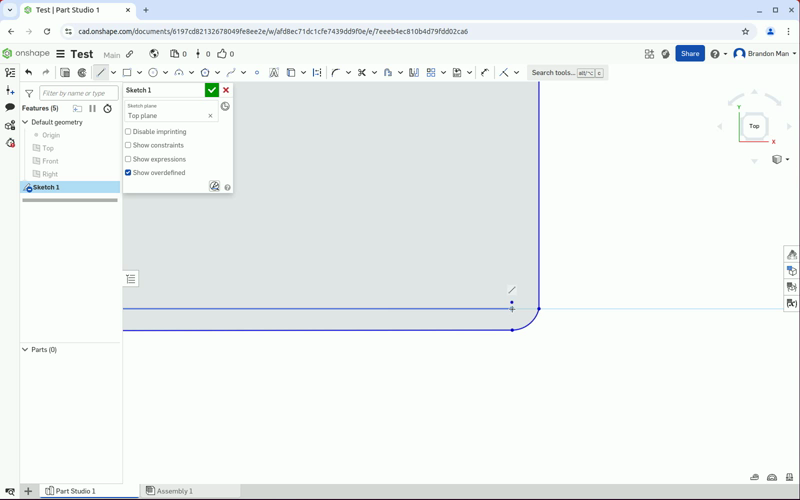
scroll(-6)
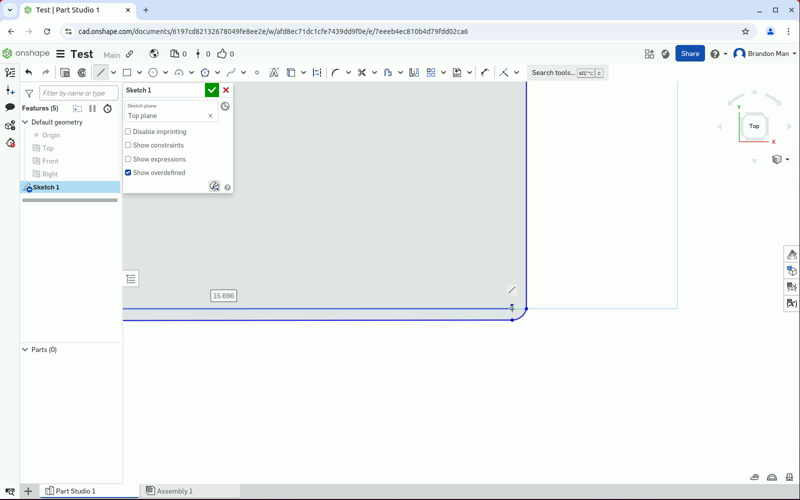
scroll(-6)
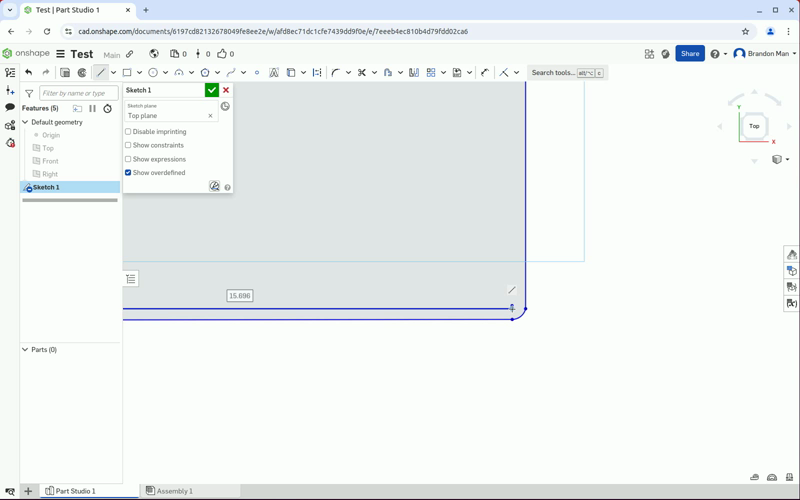
scroll(-6)
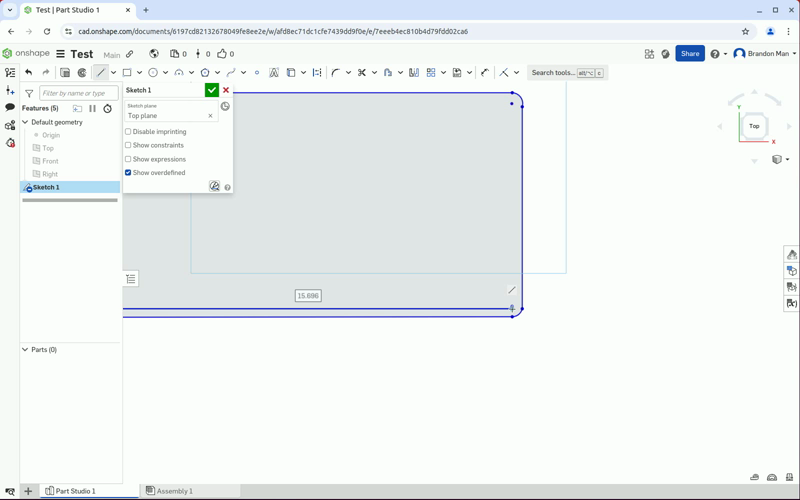
scroll(-6)
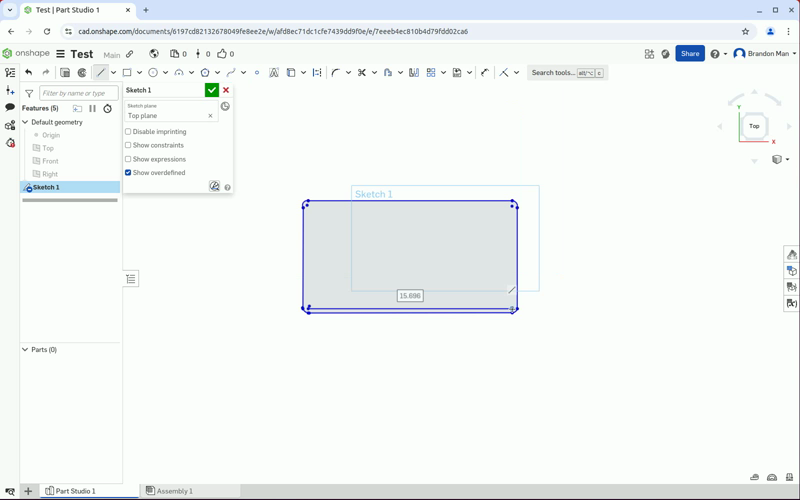
scroll(-6)
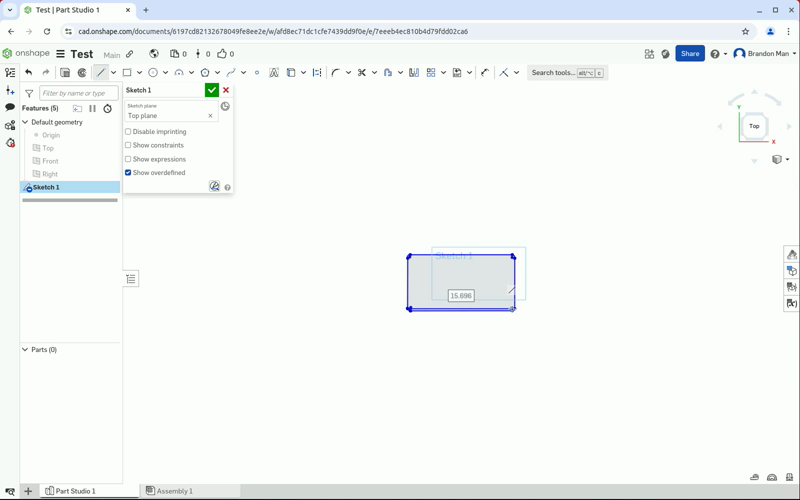
key_up(shift)
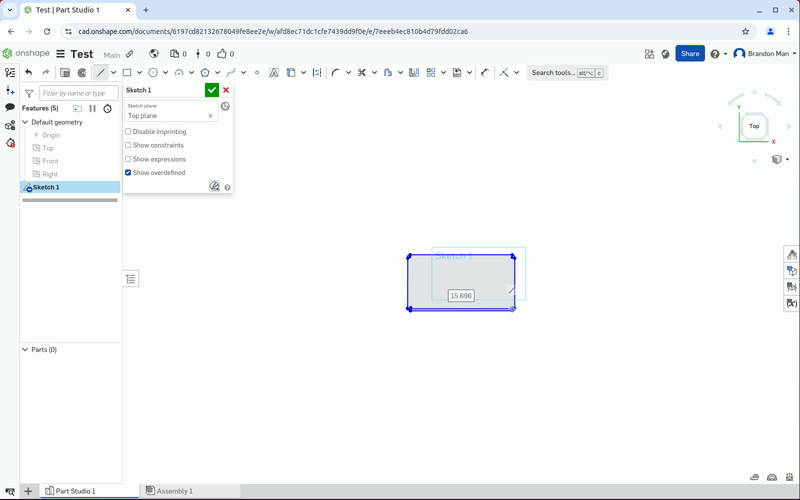
key_down(shift)
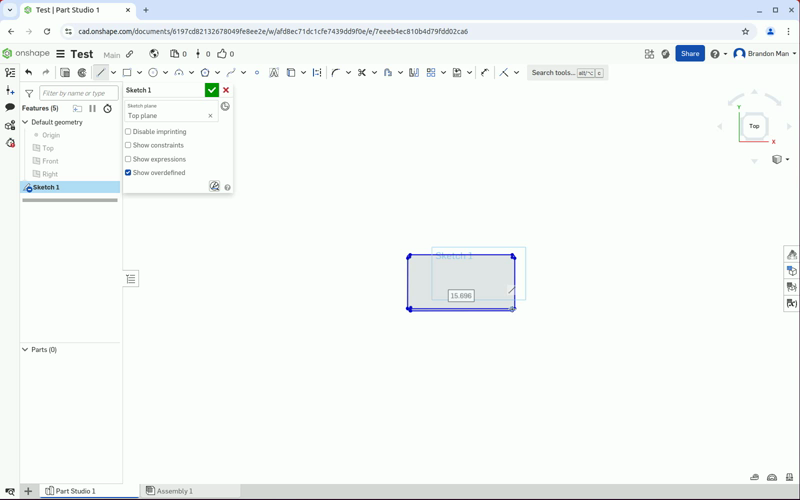
mouse_move(542, 308)
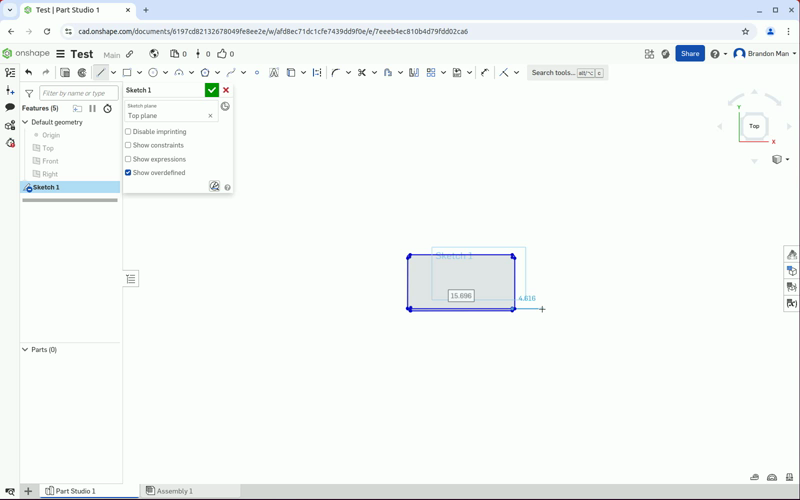
mouse_move(512, 258)
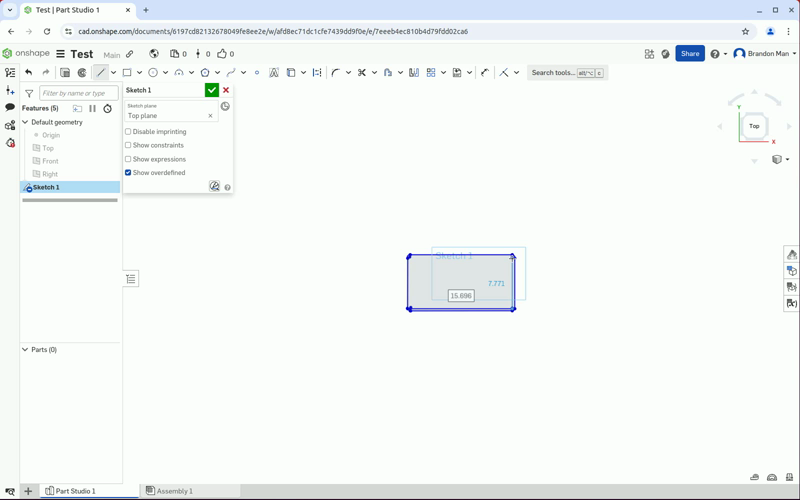
scroll(6)
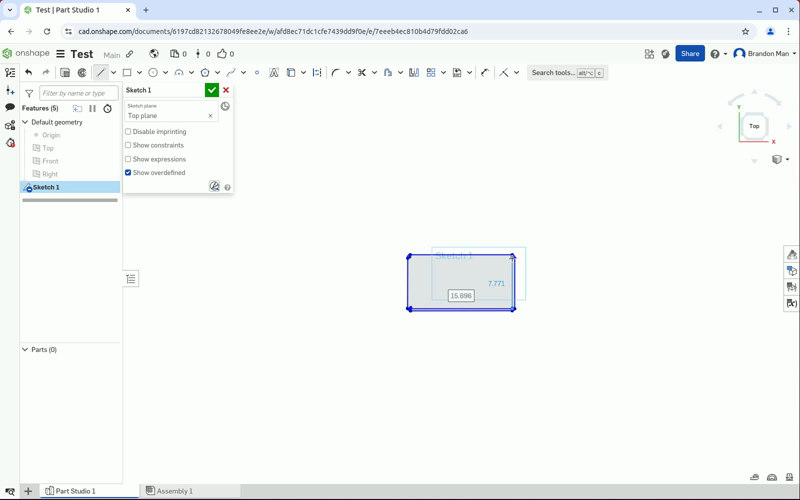
scroll(6)
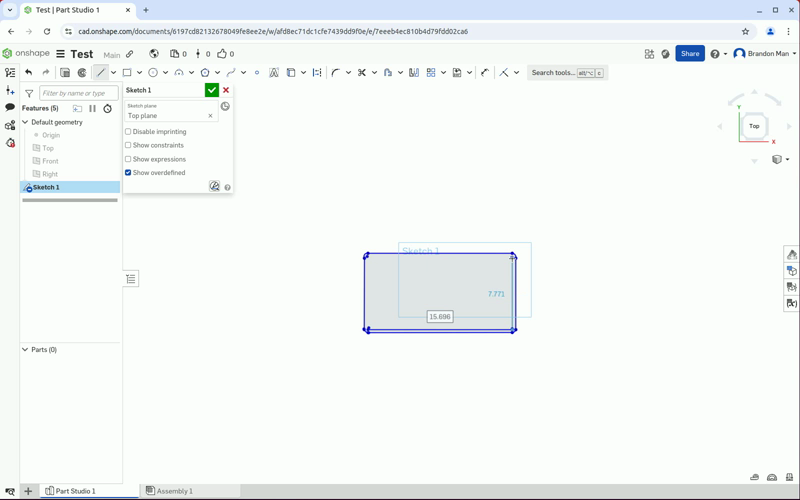
scroll(6)
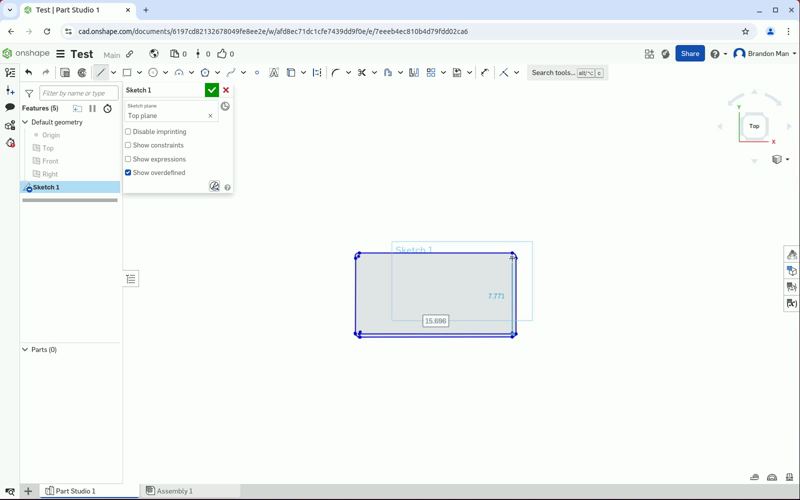
scroll(6)
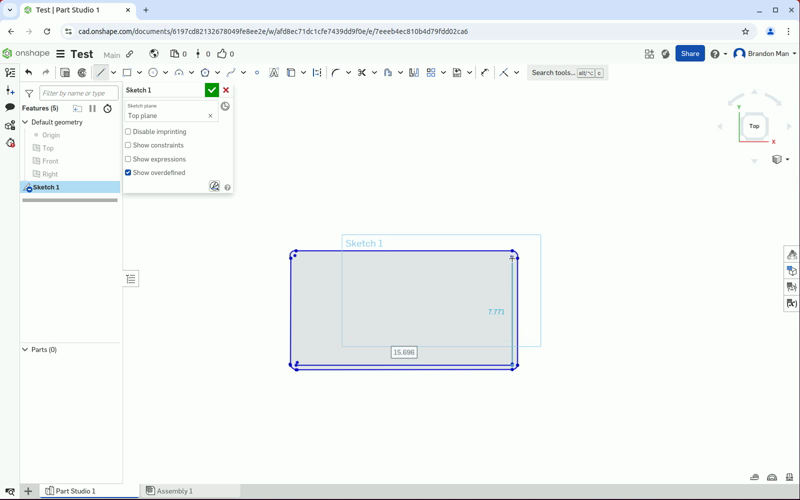
scroll(6)
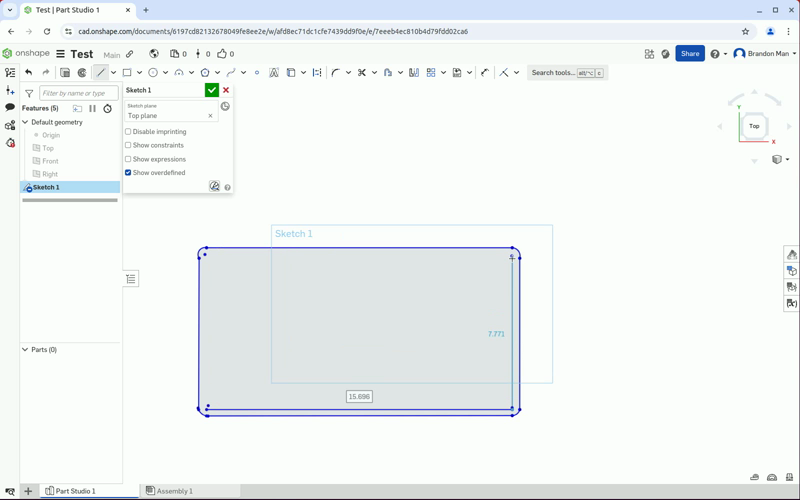
scroll(6)
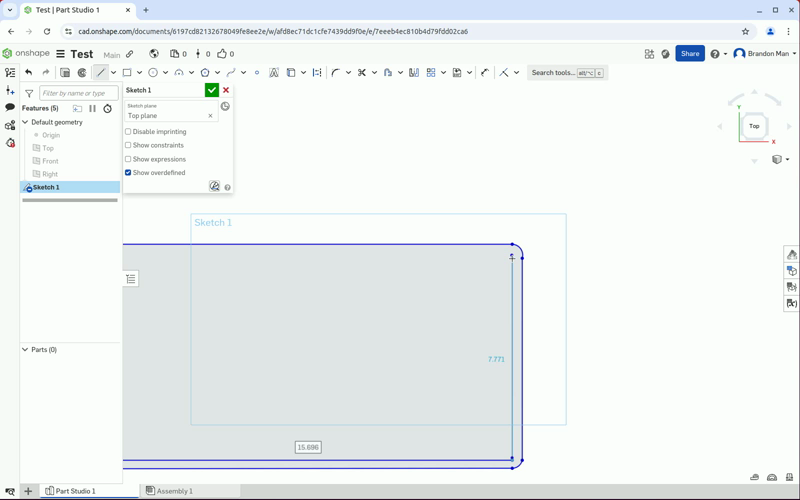
scroll(6)
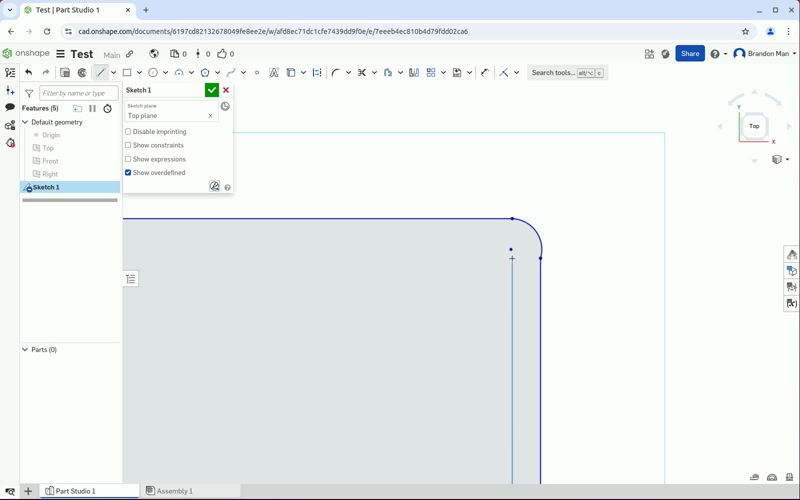
click(512, 258)
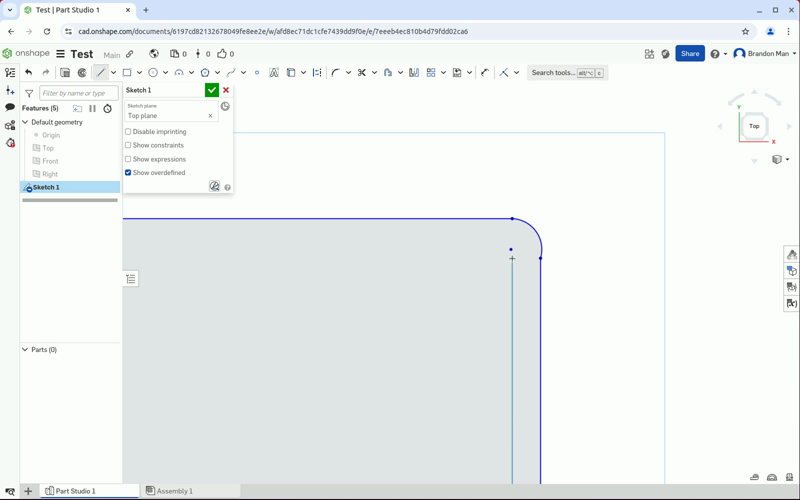
scroll(-6)
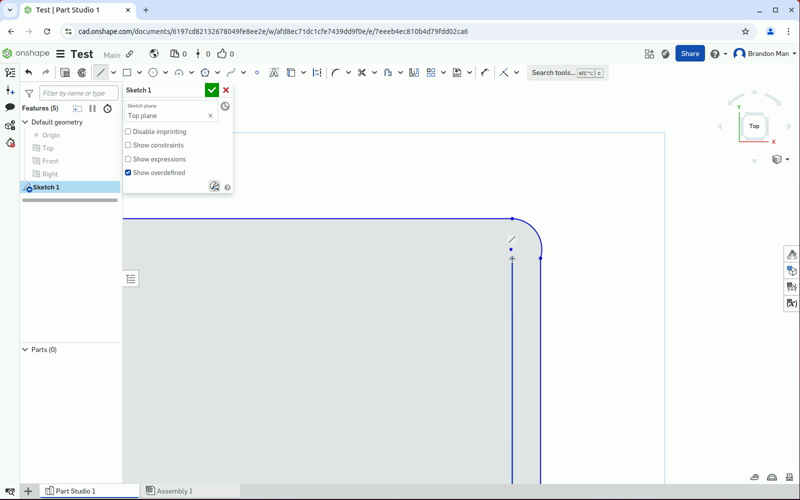
scroll(-6)
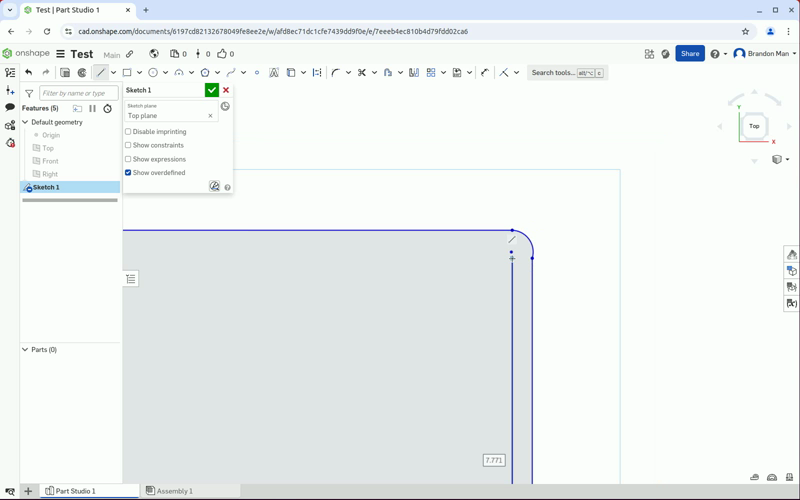
scroll(-6)
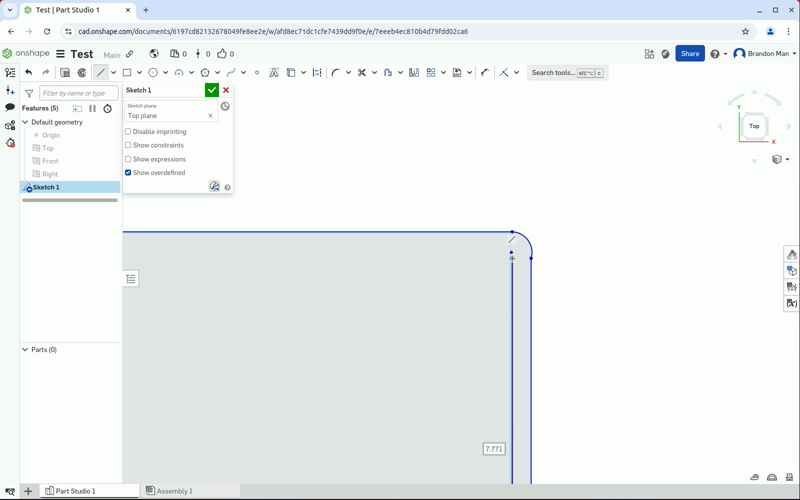
scroll(-6)
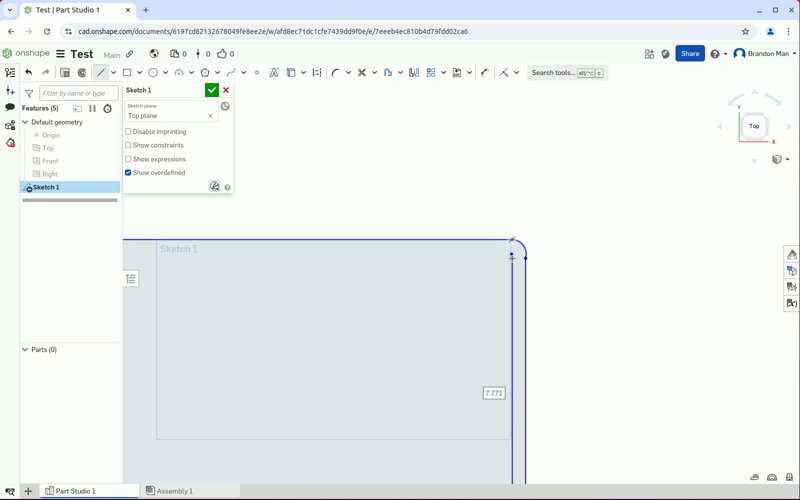
scroll(-6)
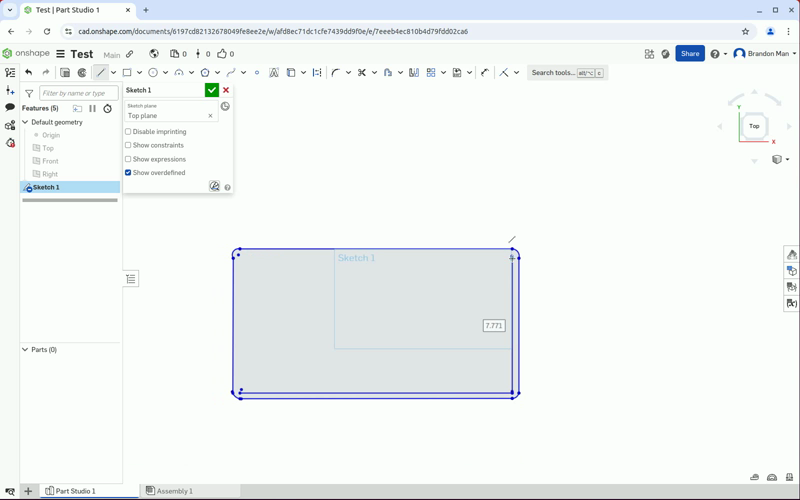
scroll(-6)
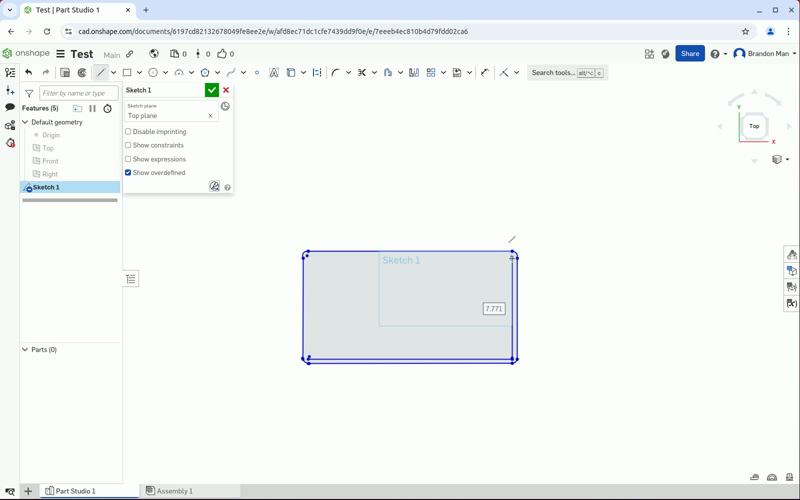
scroll(-6)
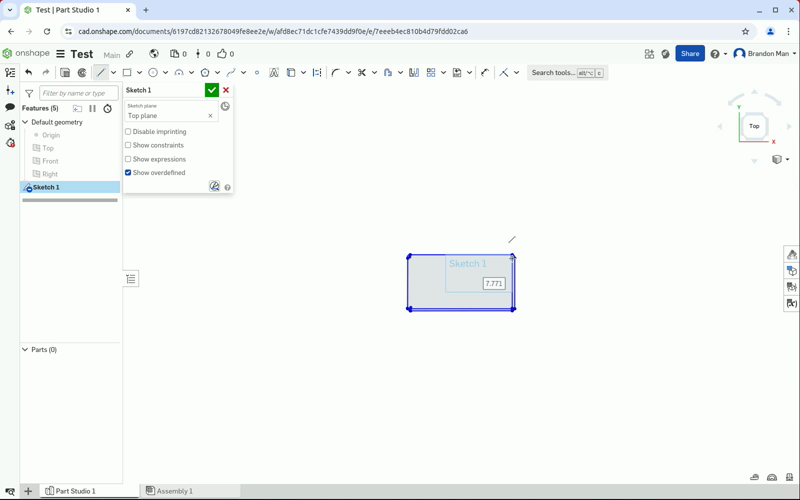
key_up(shift)
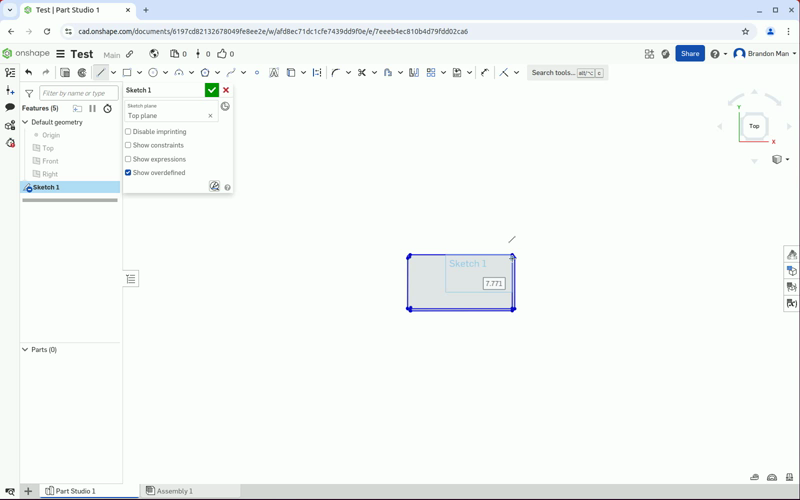
key_down(shift)
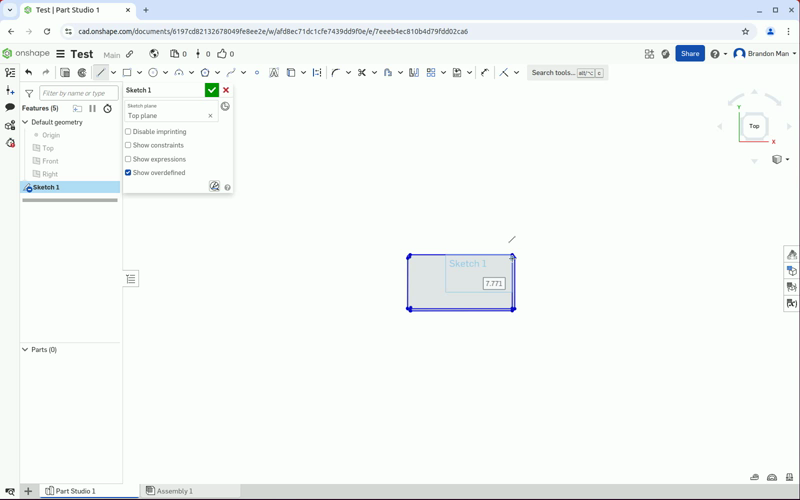
mouse_move(410, 258)
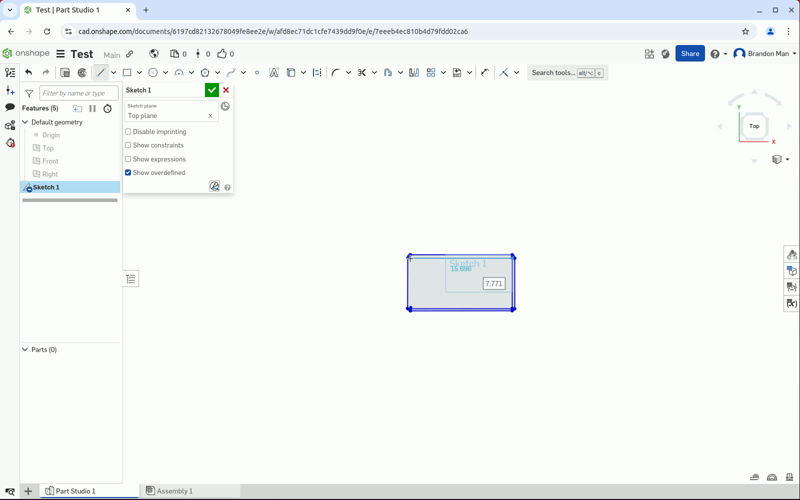
scroll(6)
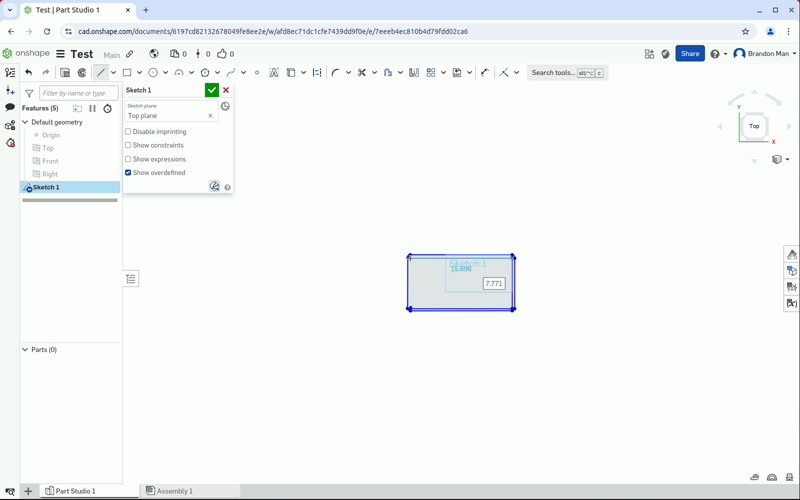
scroll(6)
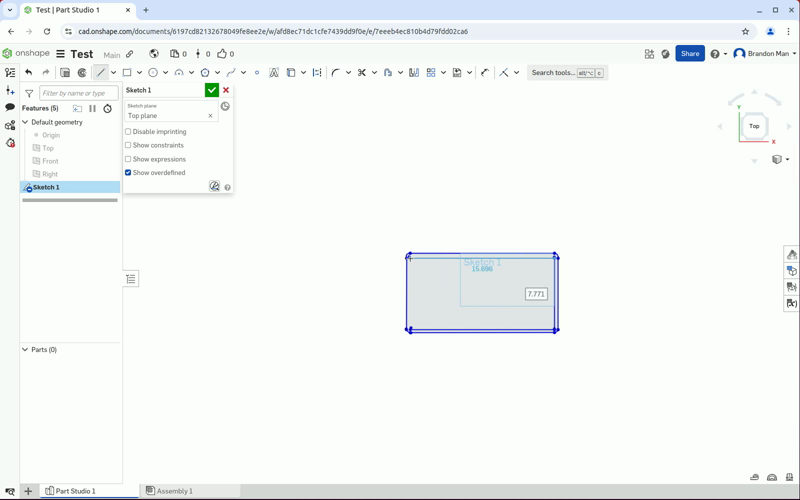
scroll(6)
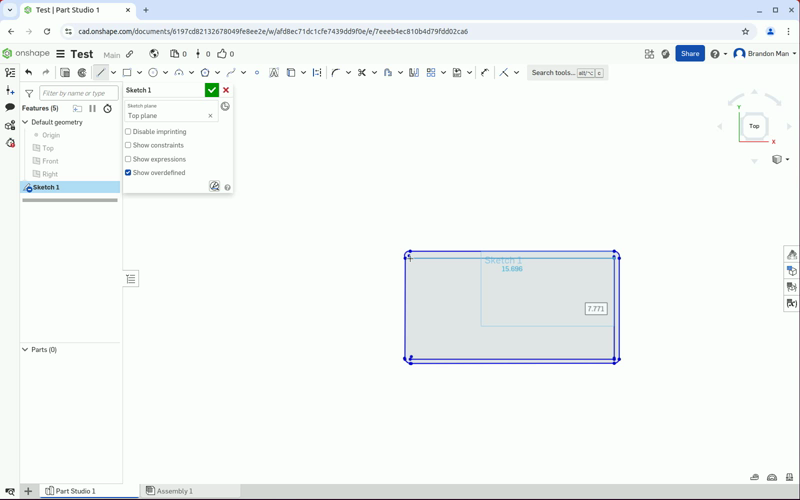
scroll(6)
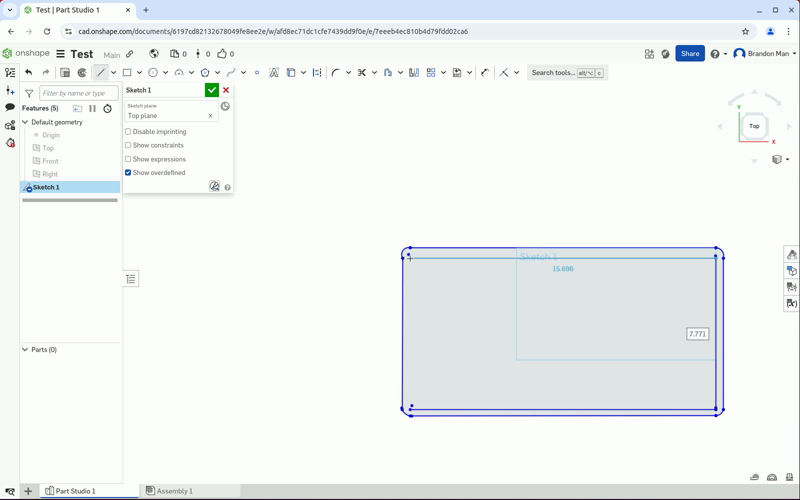
scroll(6)
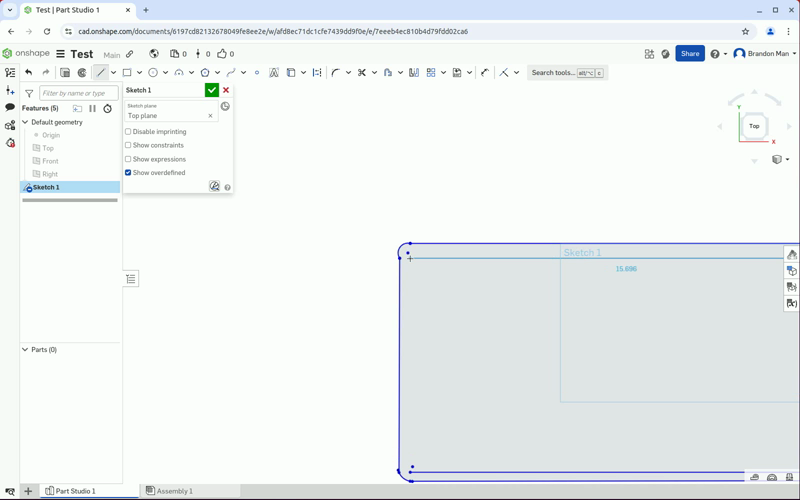
scroll(6)
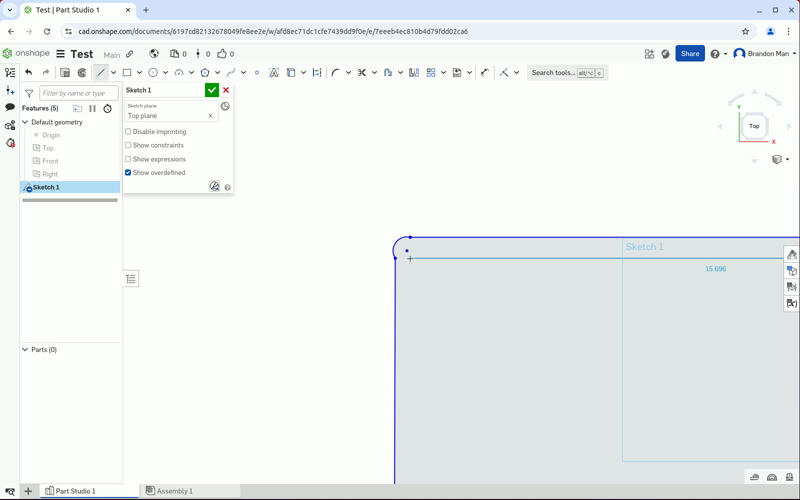
scroll(6)
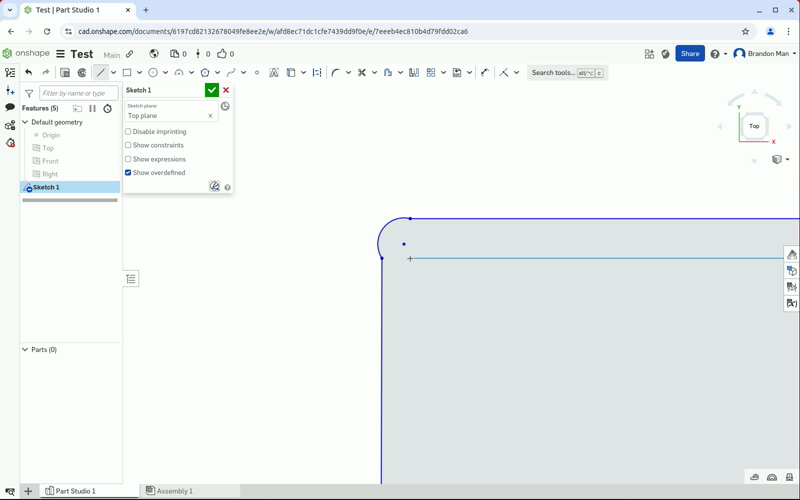
click(410, 258)
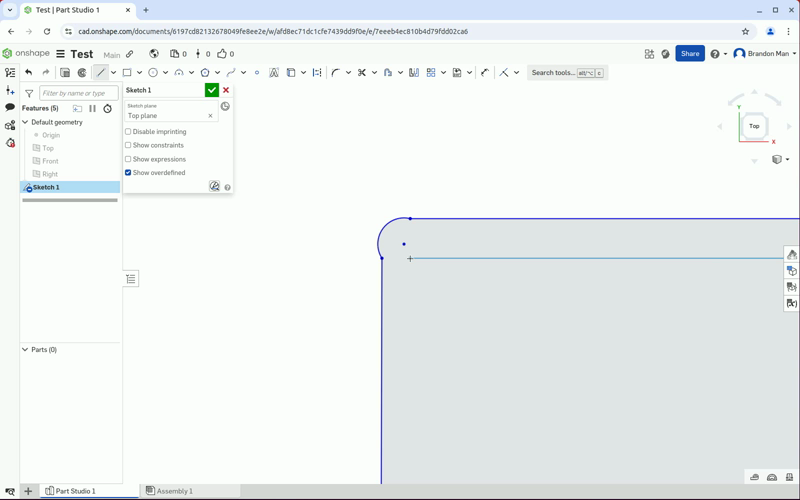
scroll(-6)
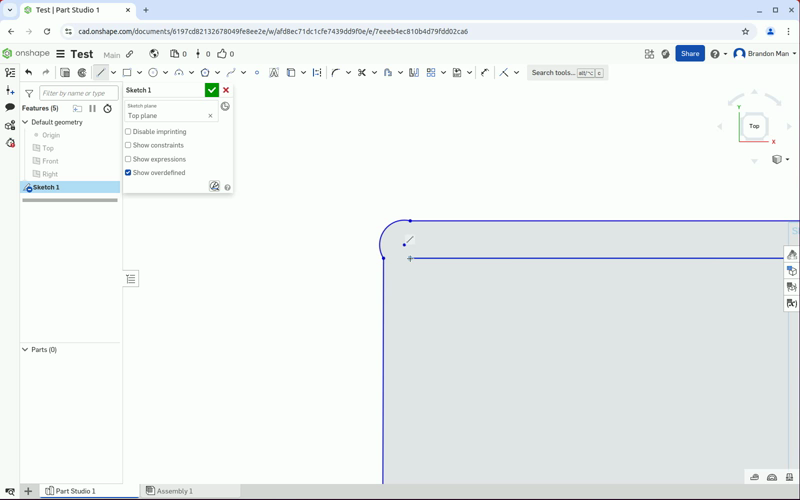
scroll(-6)
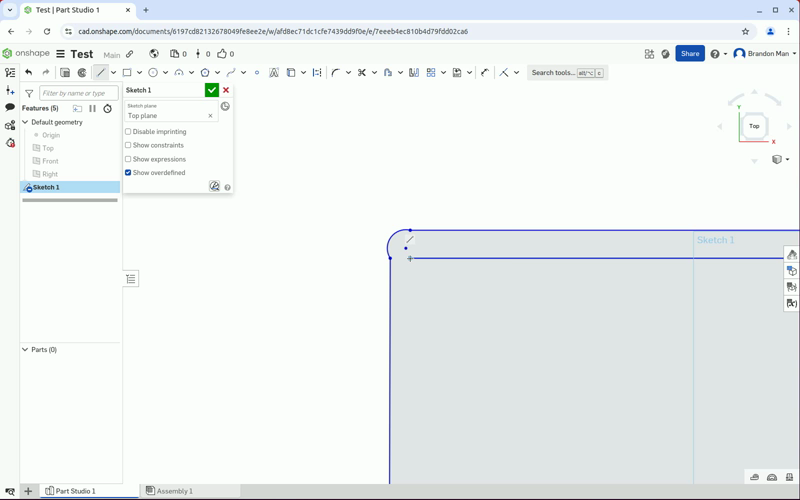
scroll(-6)
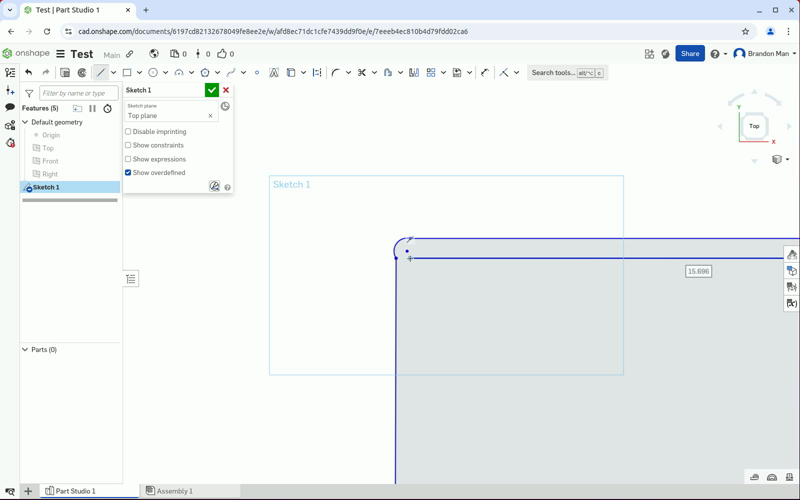
scroll(-6)
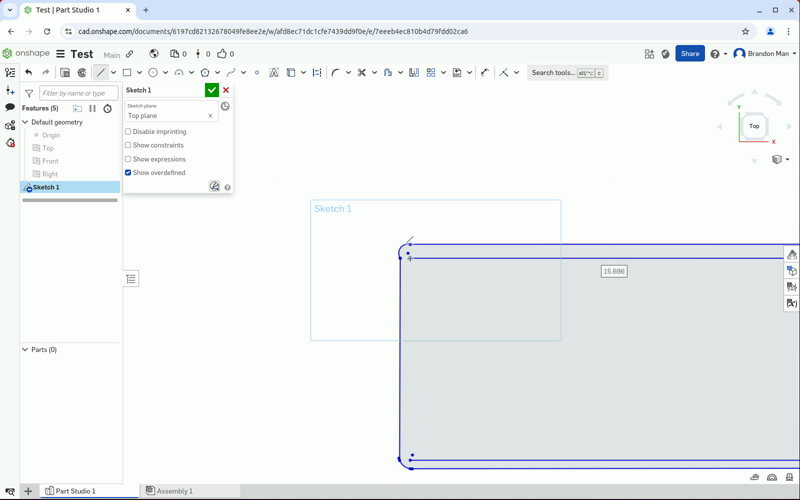
scroll(-6)
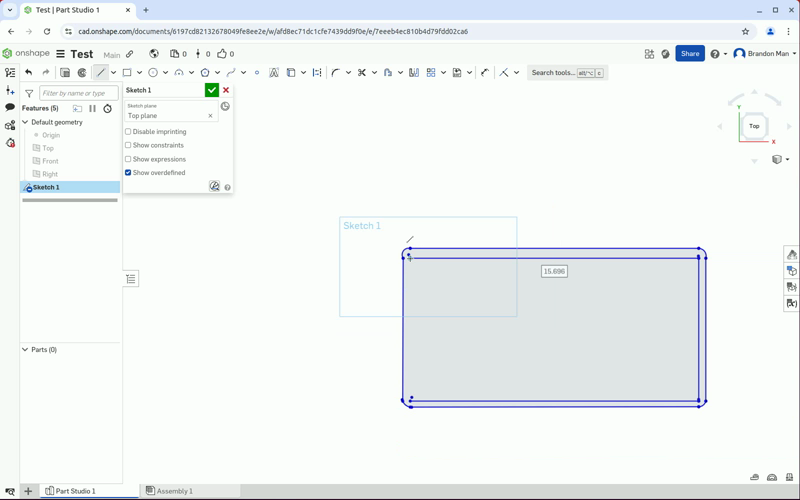
scroll(-6)
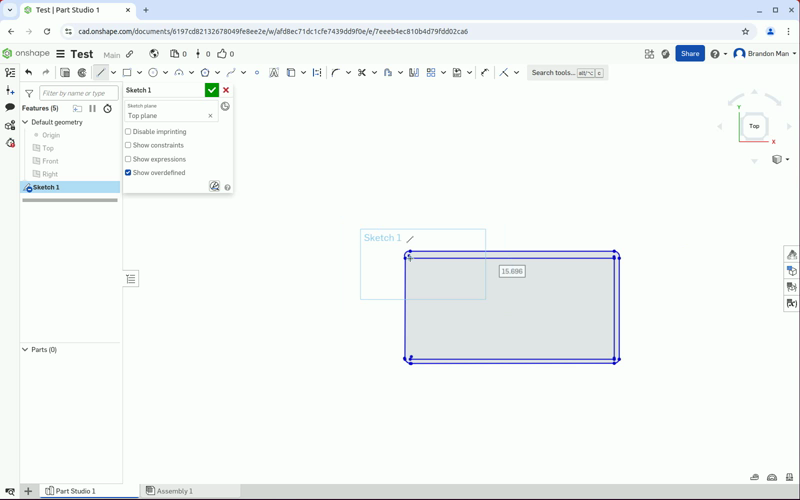
scroll(-6)
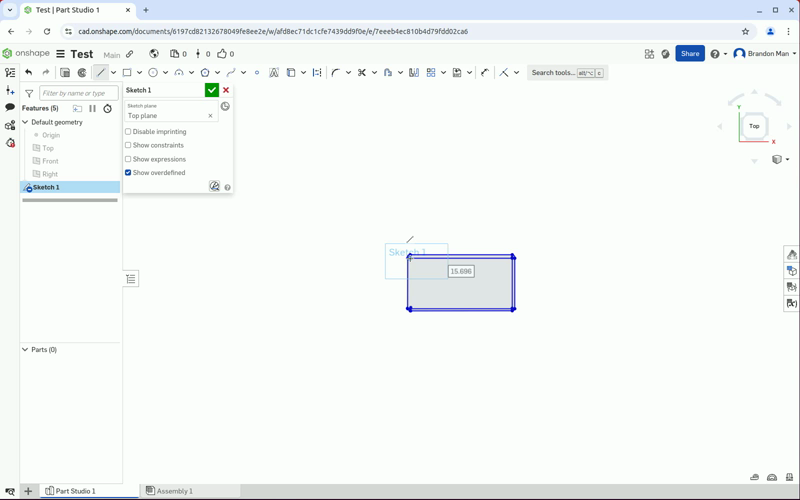
key_up(shift)
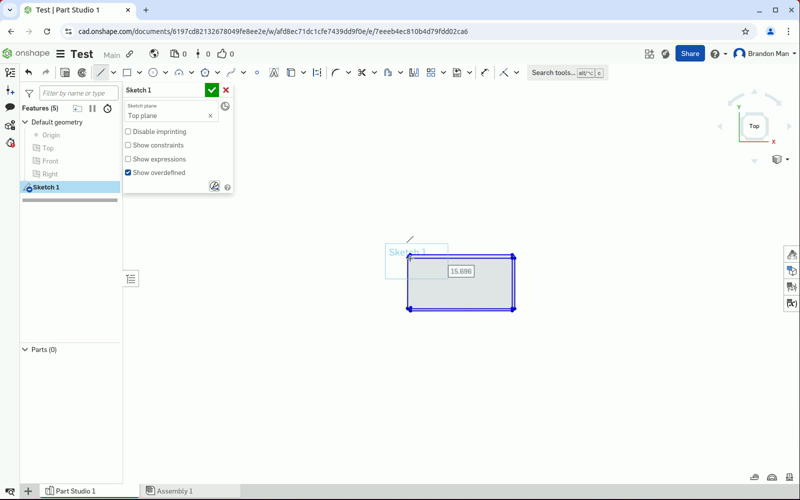
mouse_move(440, 258)
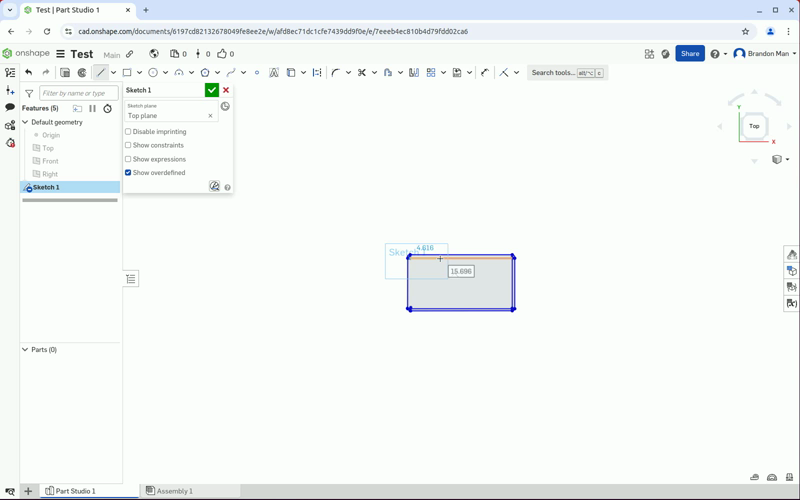
key_down(shift)
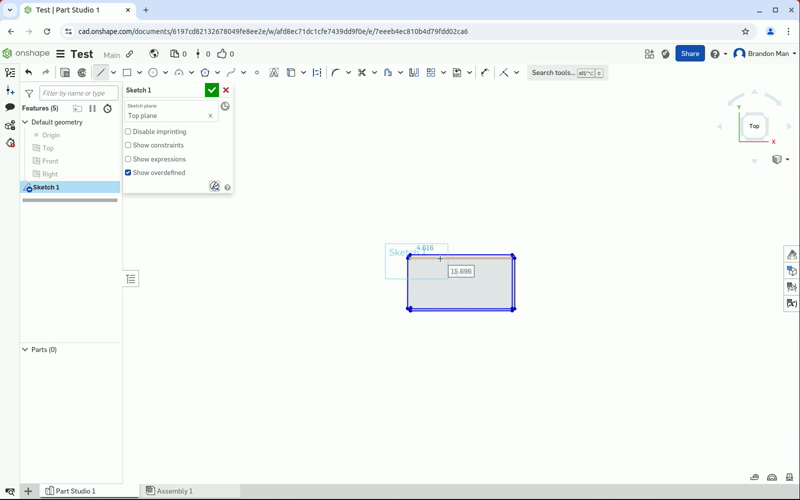
mouse_move(410, 308)
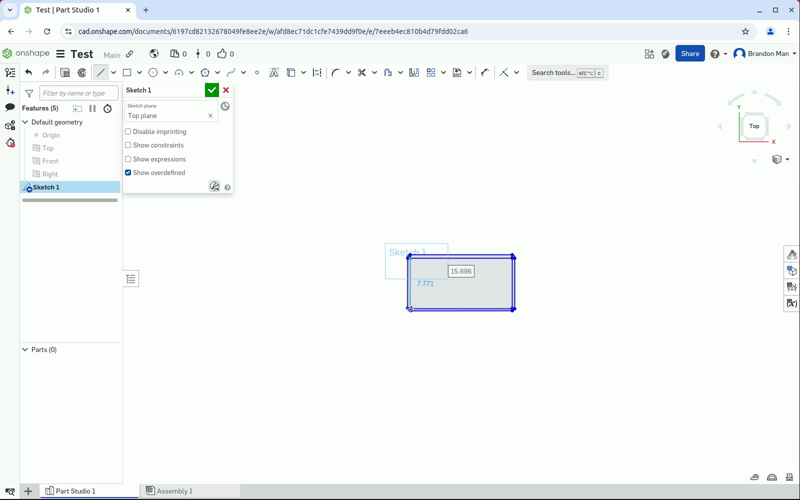
scroll(6)
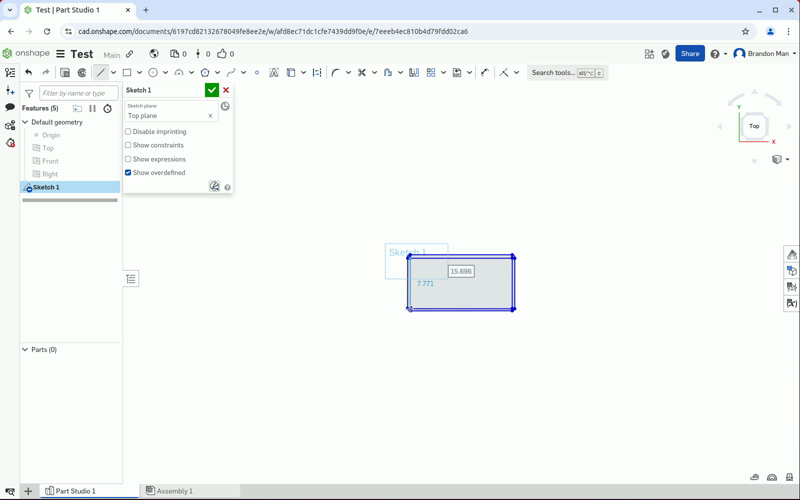
scroll(6)
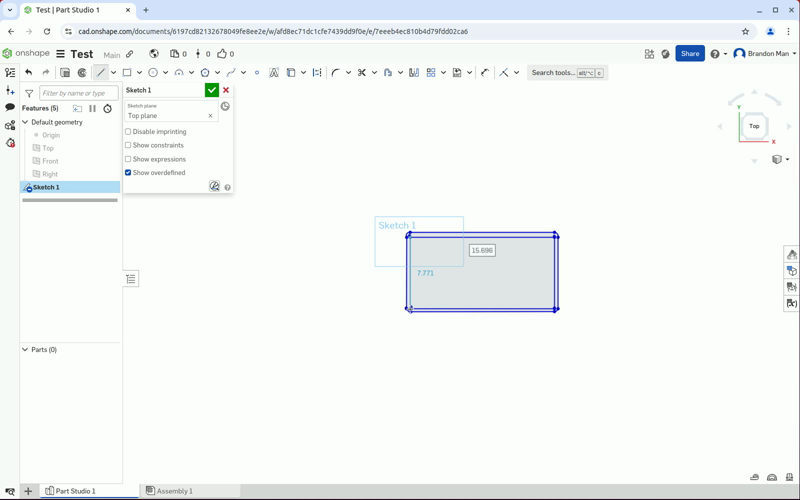
scroll(6)
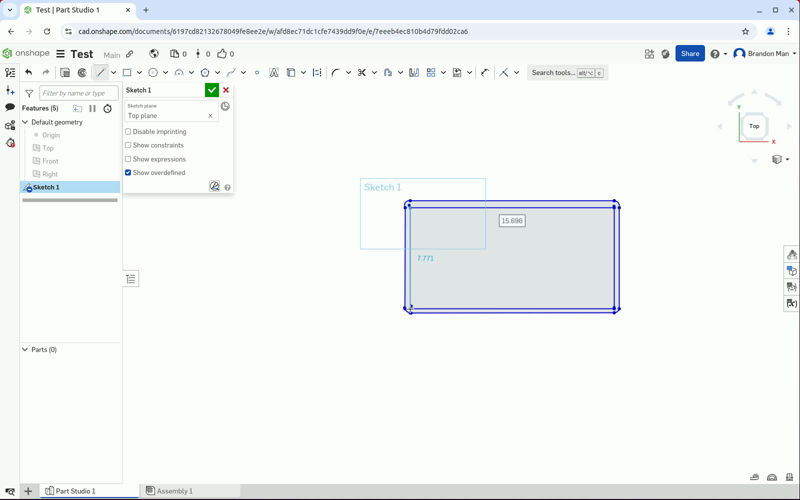
scroll(6)
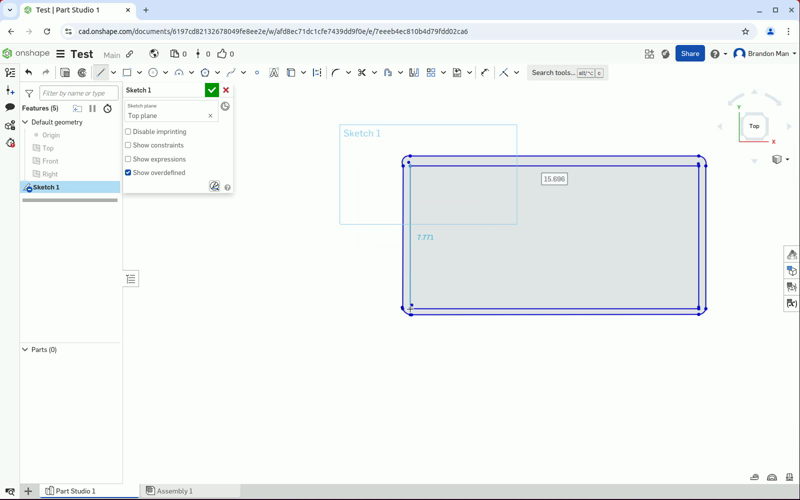
scroll(6)
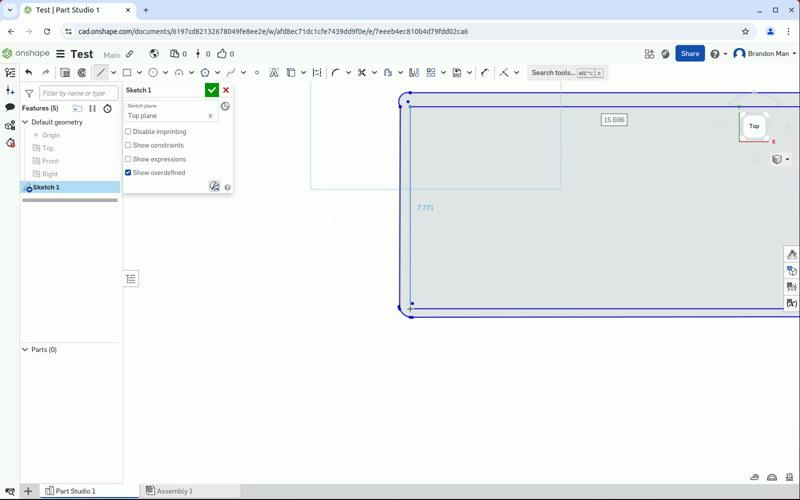
scroll(6)
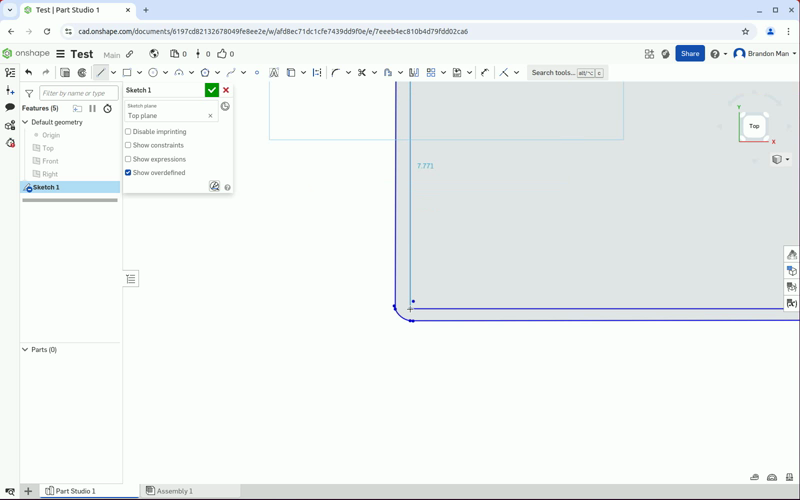
scroll(6)
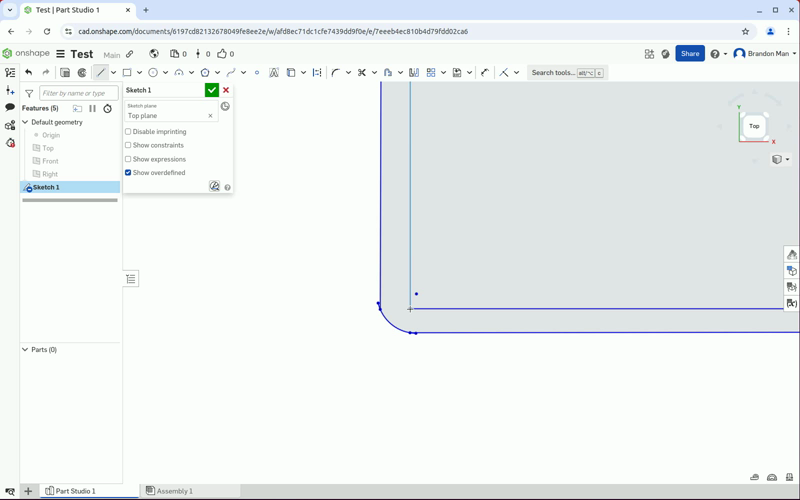
key_up(shift)
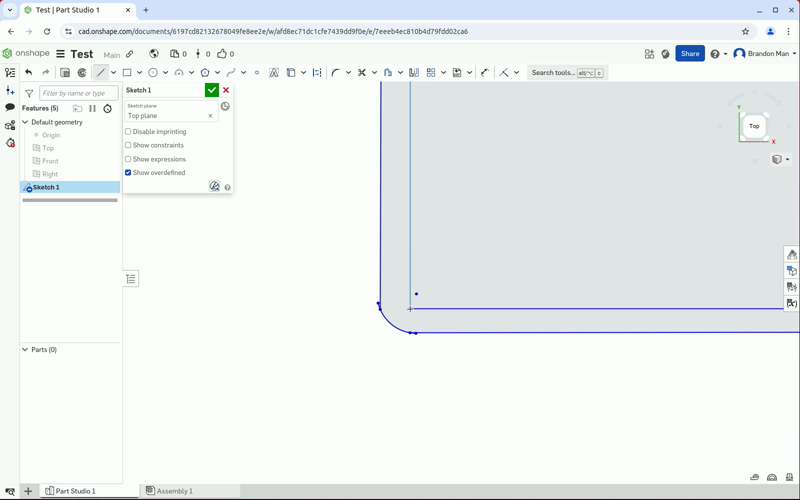
click(410, 308)
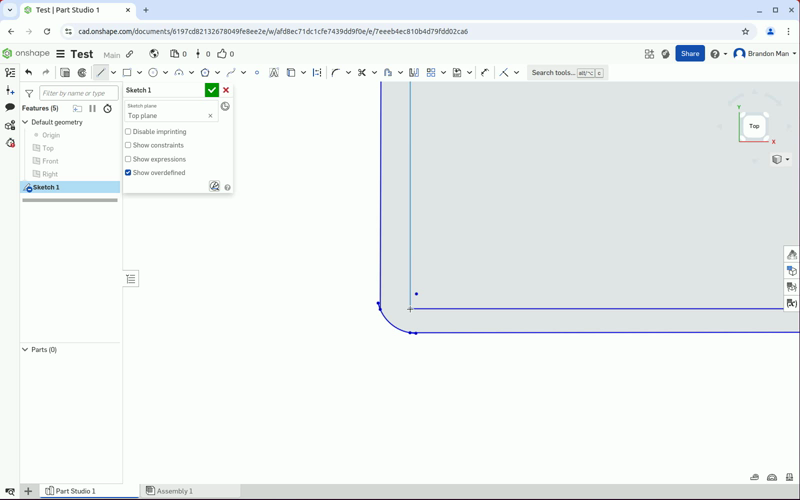
scroll(-6)
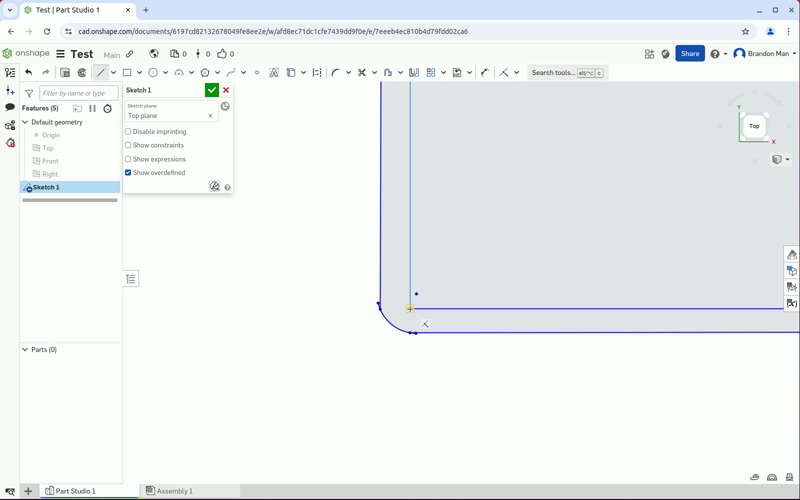
scroll(-6)
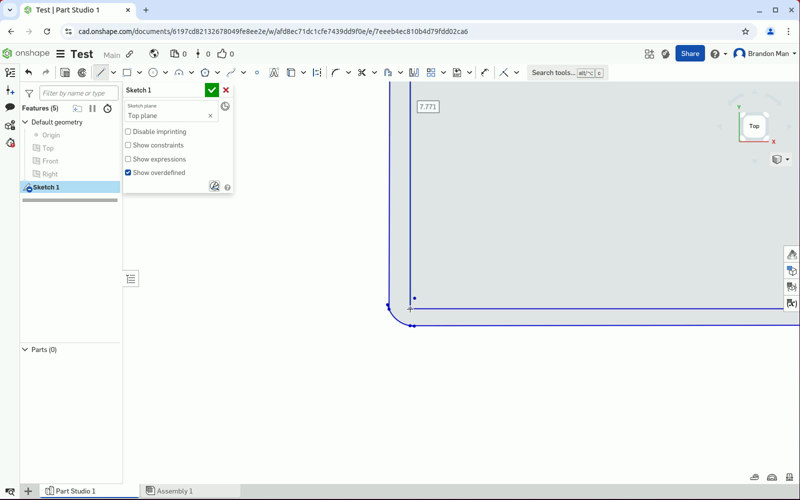
scroll(-6)
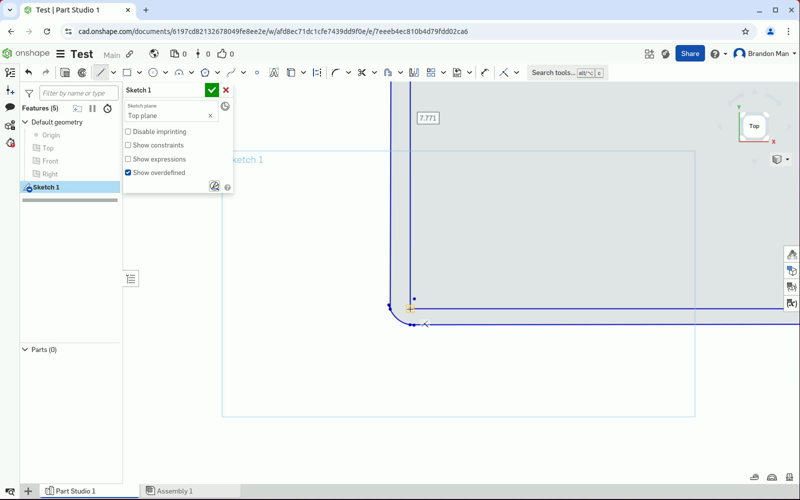
scroll(-6)
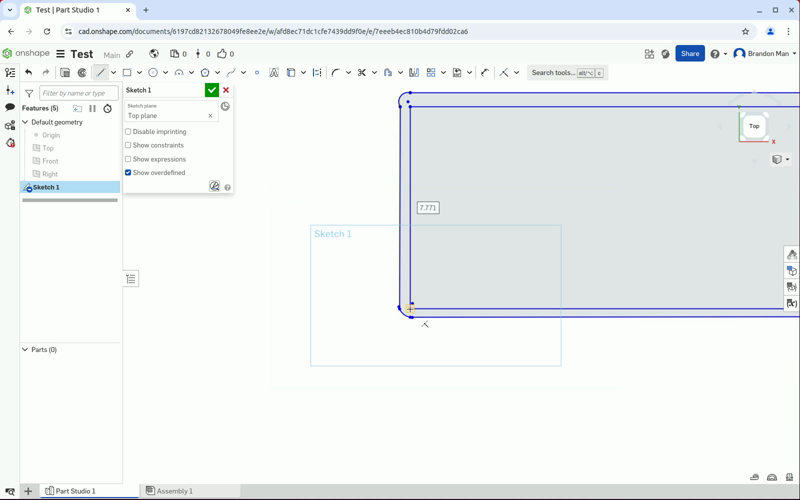
scroll(-6)
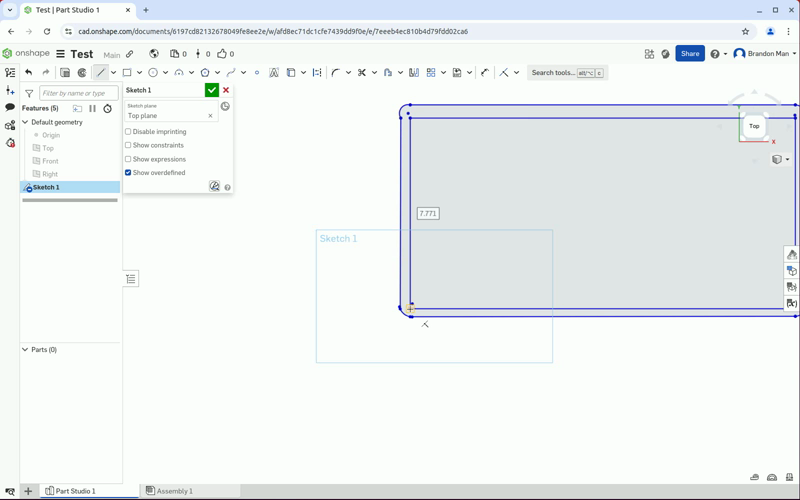
scroll(-6)
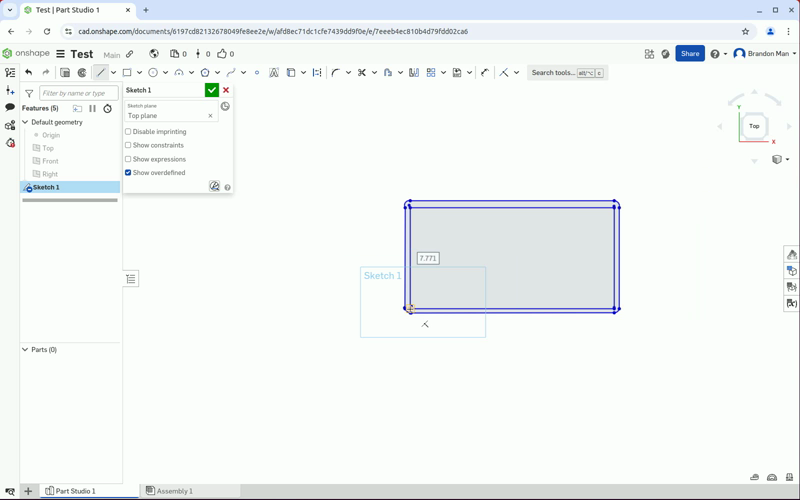
scroll(-6)
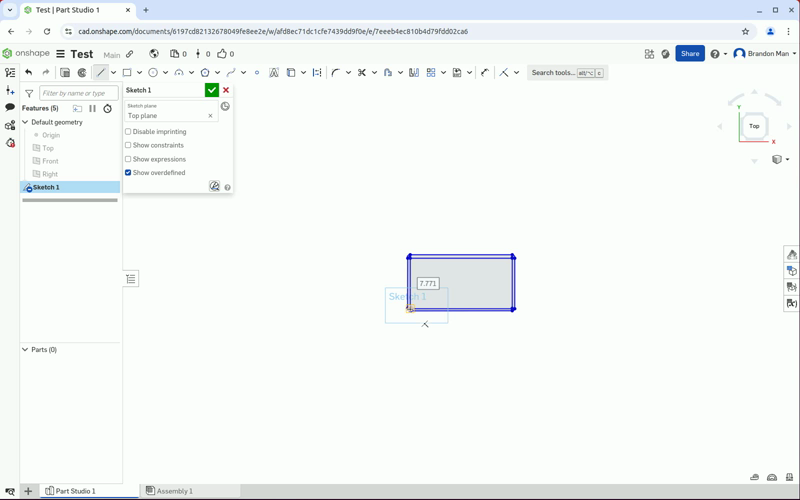
key(esc)
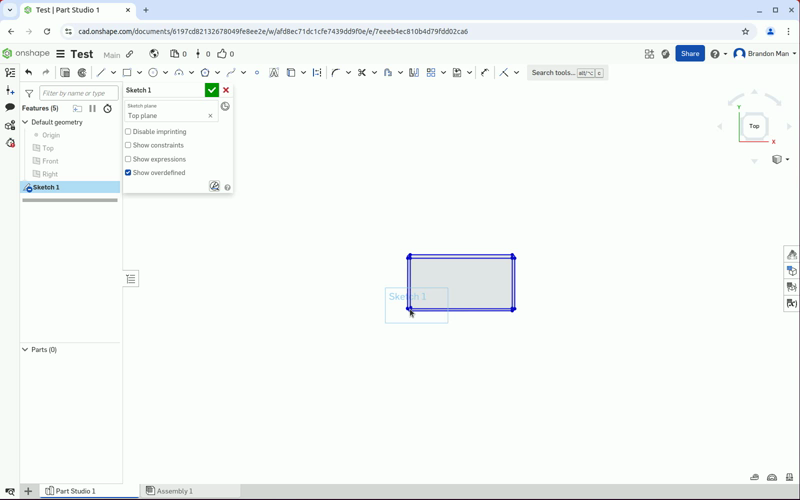
mouse_move(408, 274)
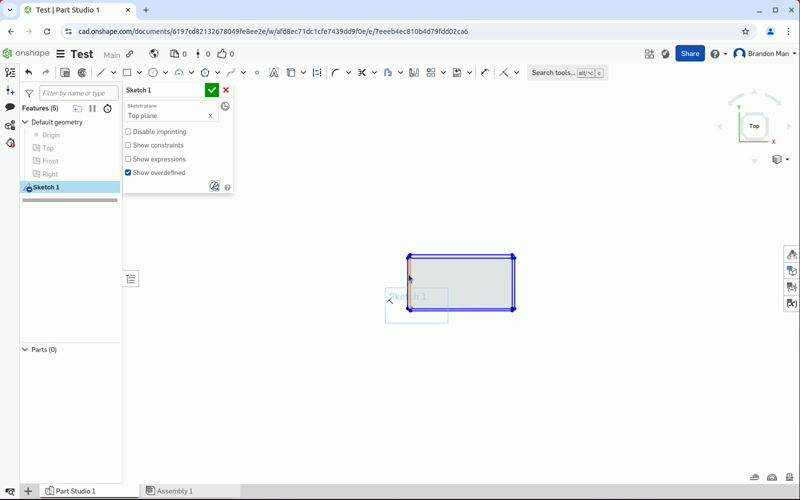
scroll(6)
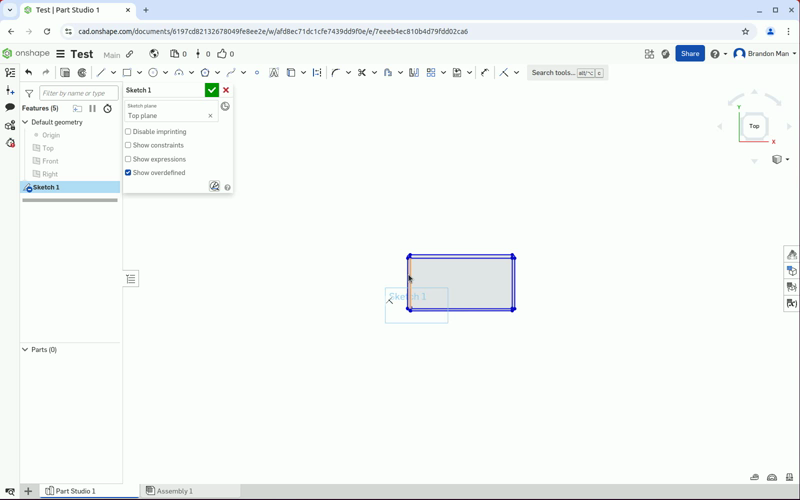
scroll(6)
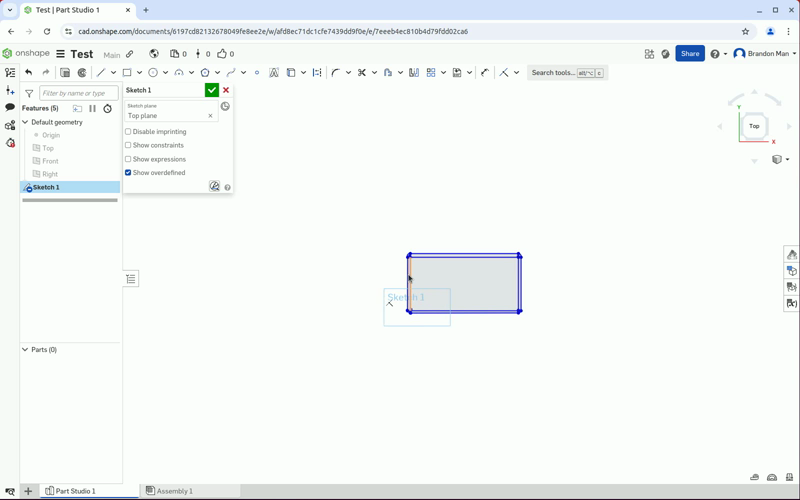
scroll(6)
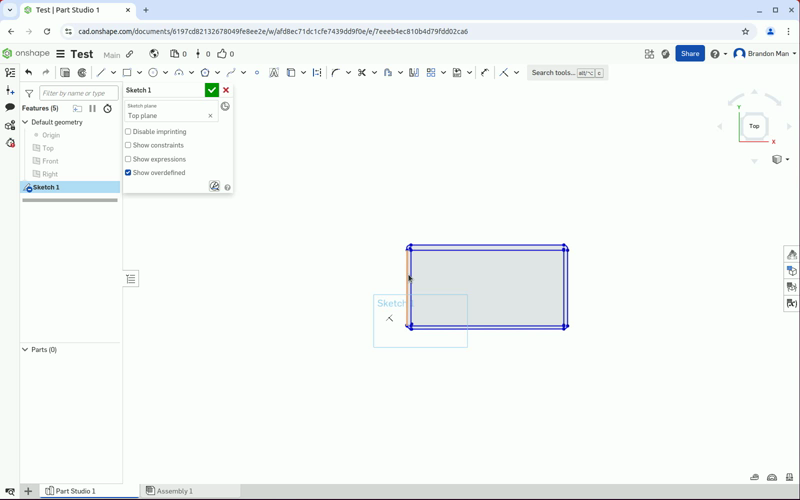
scroll(6)
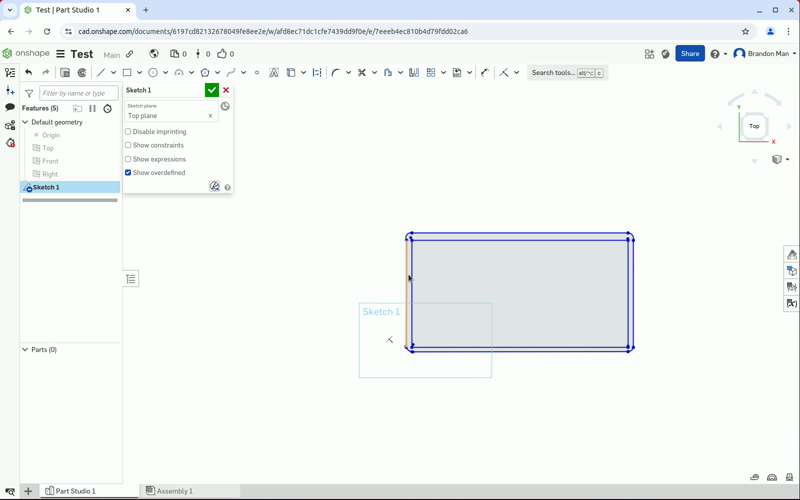
scroll(6)
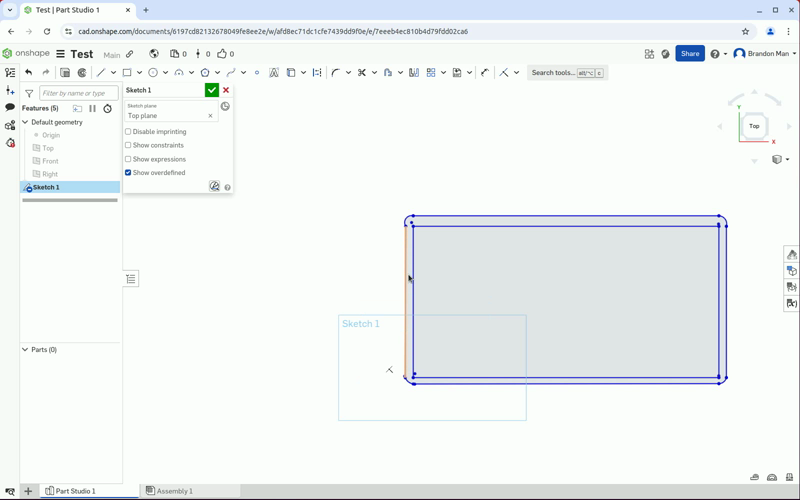
scroll(6)
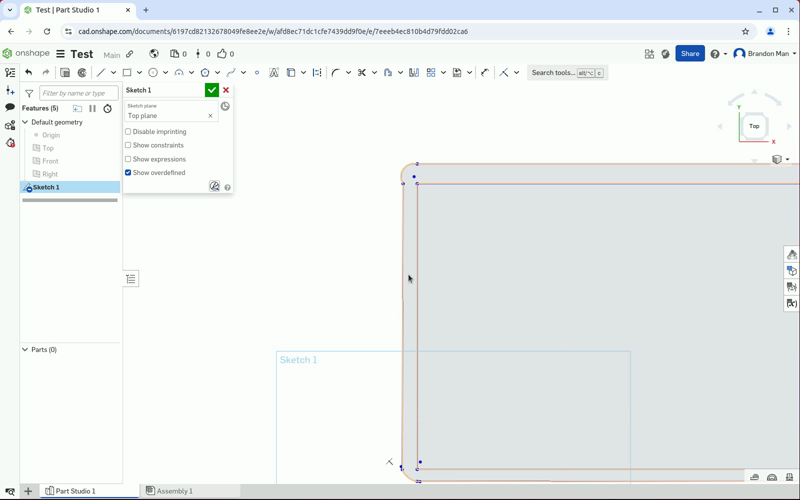
scroll(6)
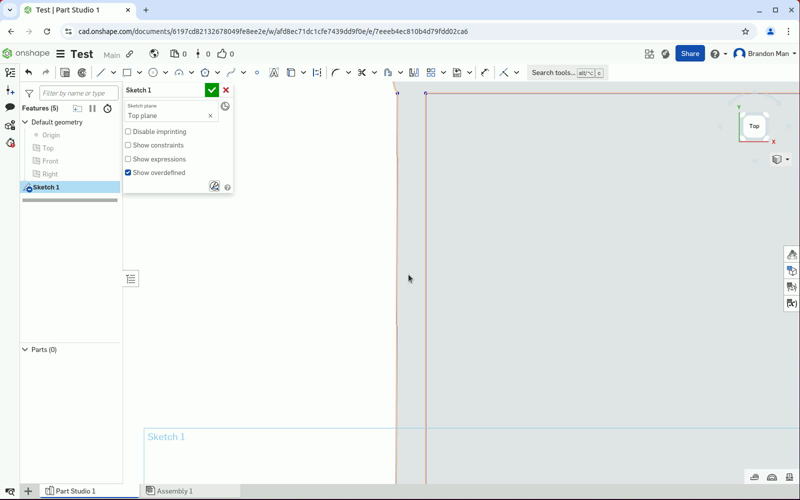
click(408, 274)
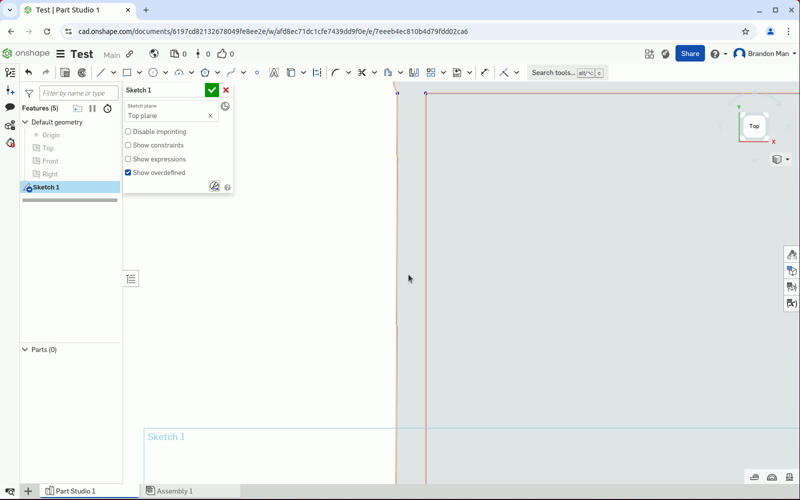
scroll(-6)
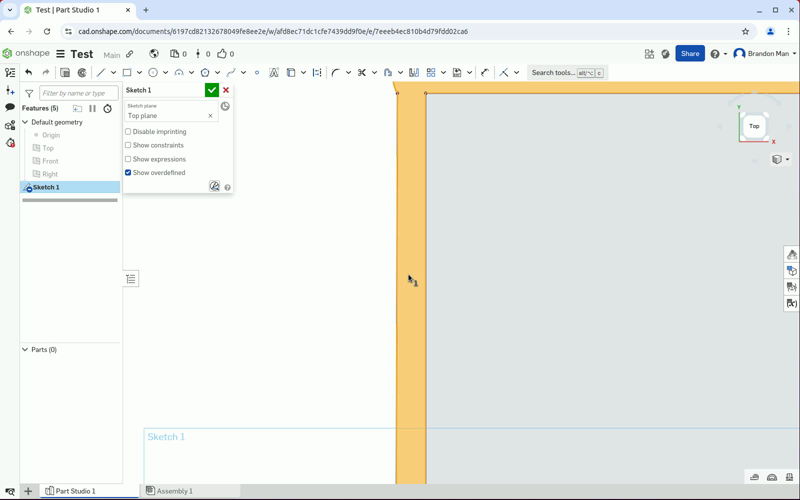
scroll(-6)
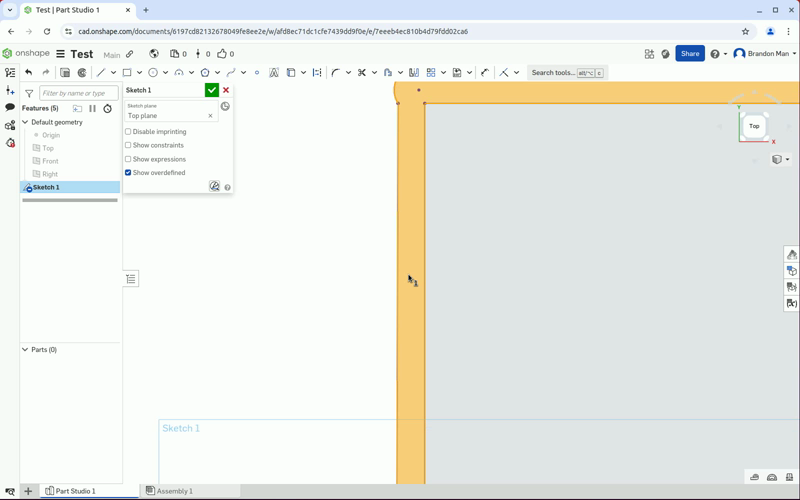
scroll(-6)
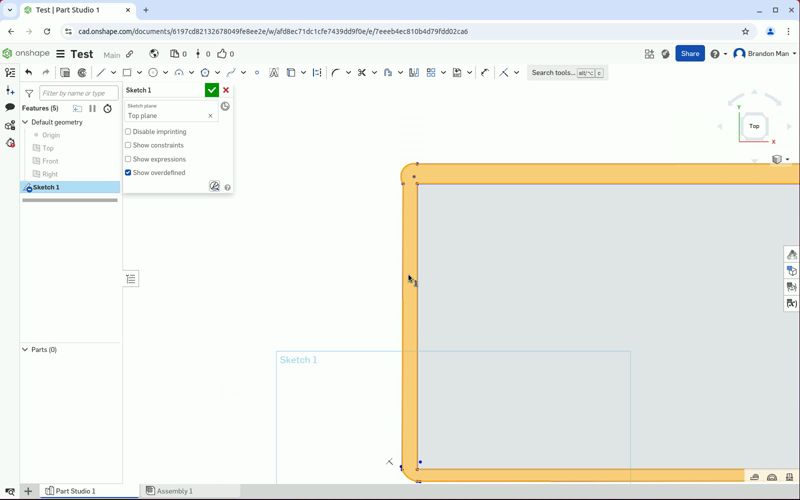
scroll(-6)
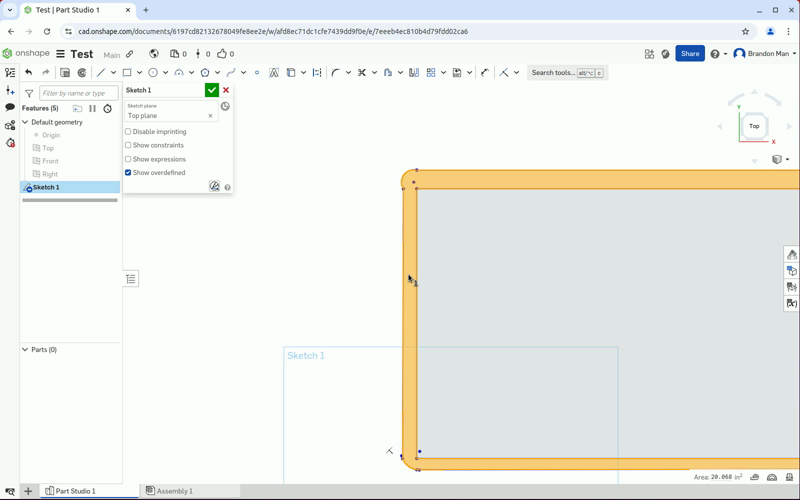
scroll(-6)
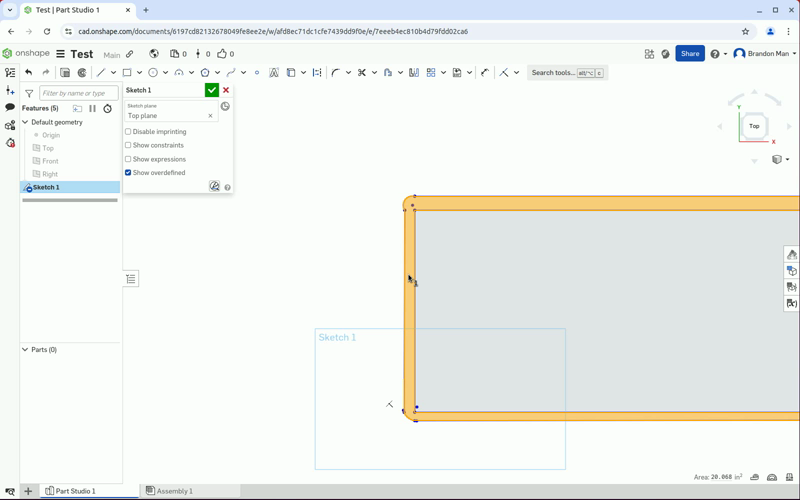
scroll(-6)
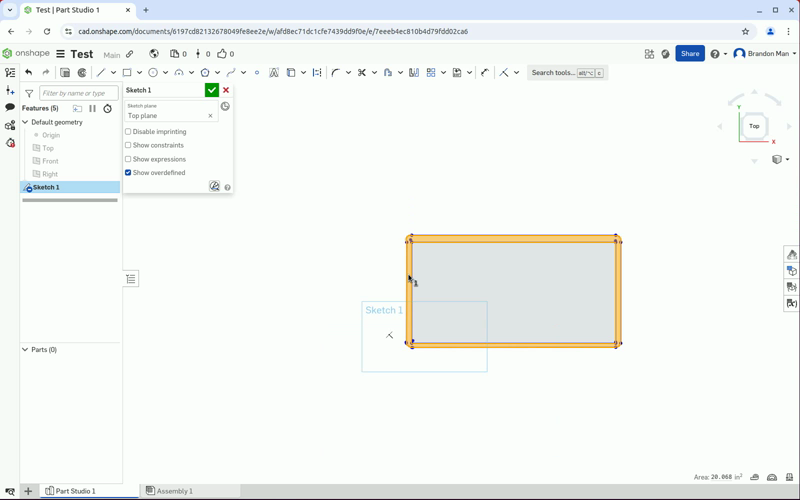
scroll(-6)
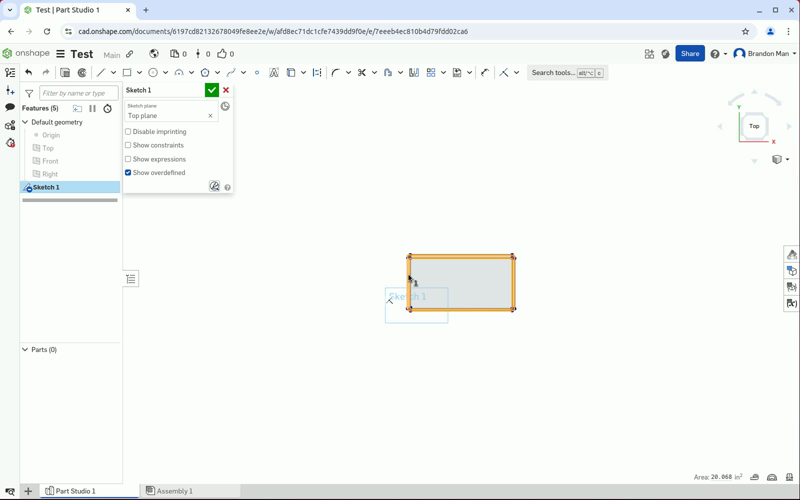
mouse_move(73, 352)
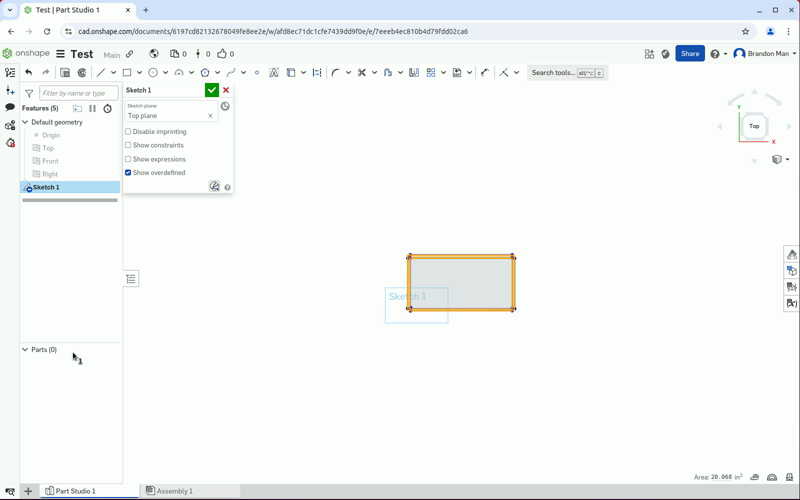
key(shift+y)
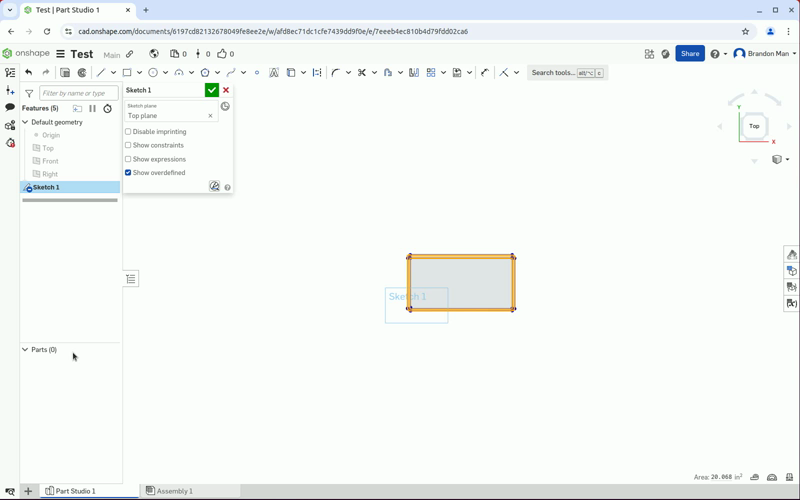
key(shift+e)
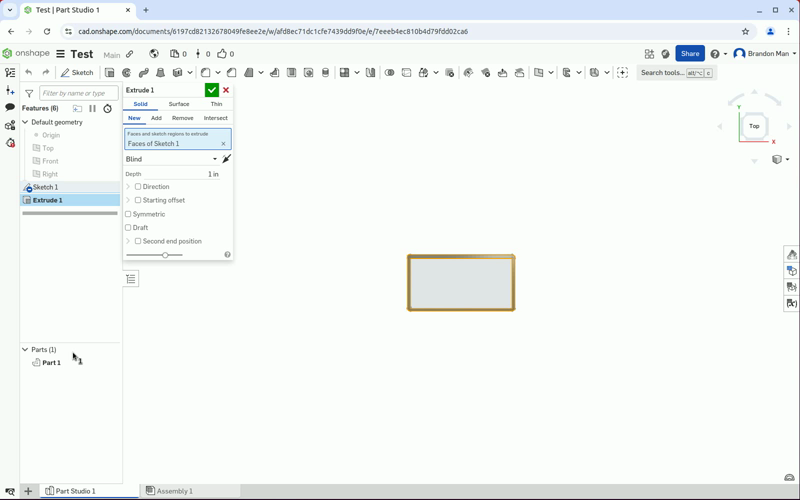
mouse_move(143, 106)
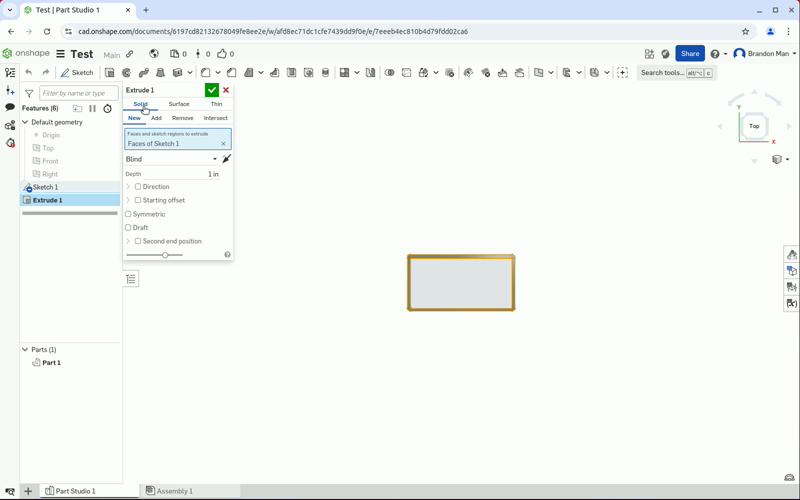
click(143, 106)
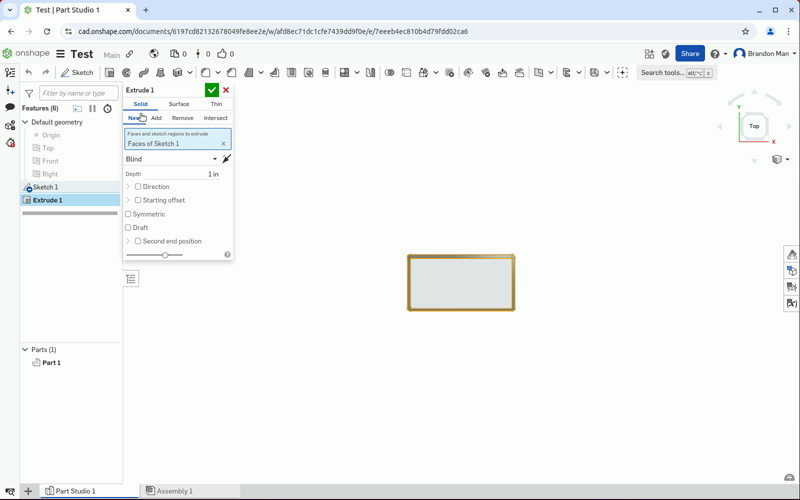
mouse_move(137, 120)
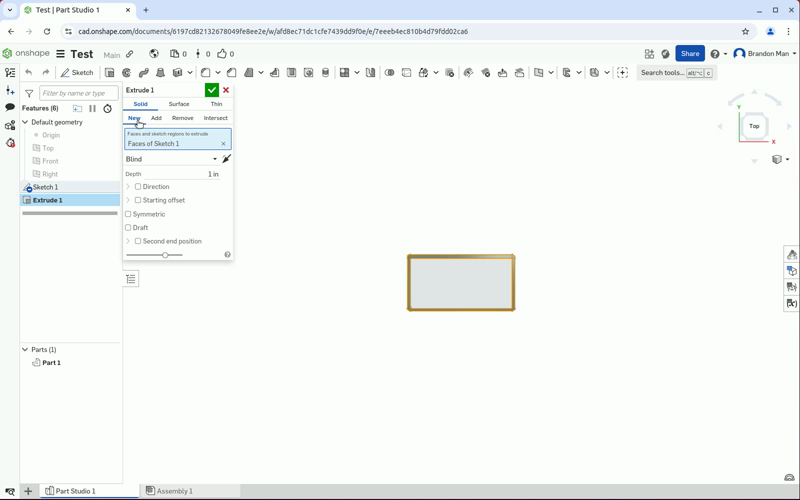
click(137, 120)
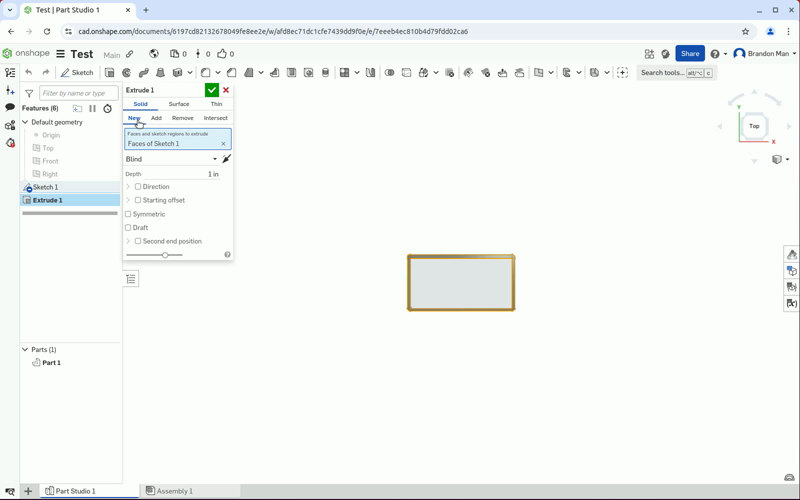
key(tab, 4)
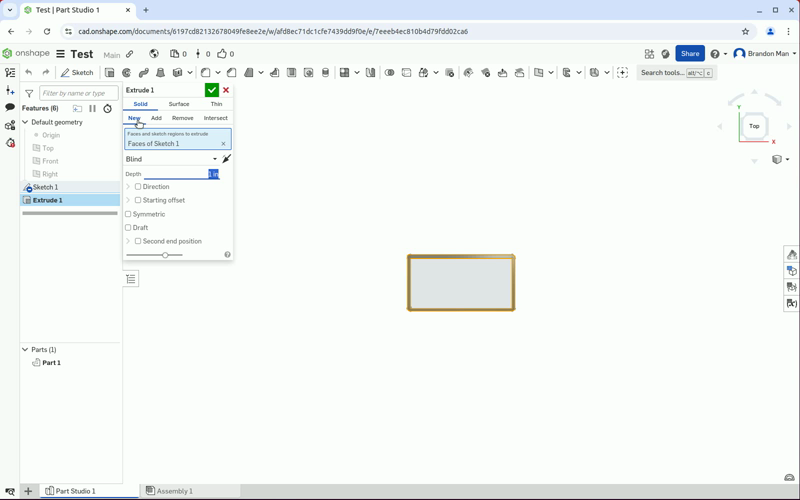
text(23.108)
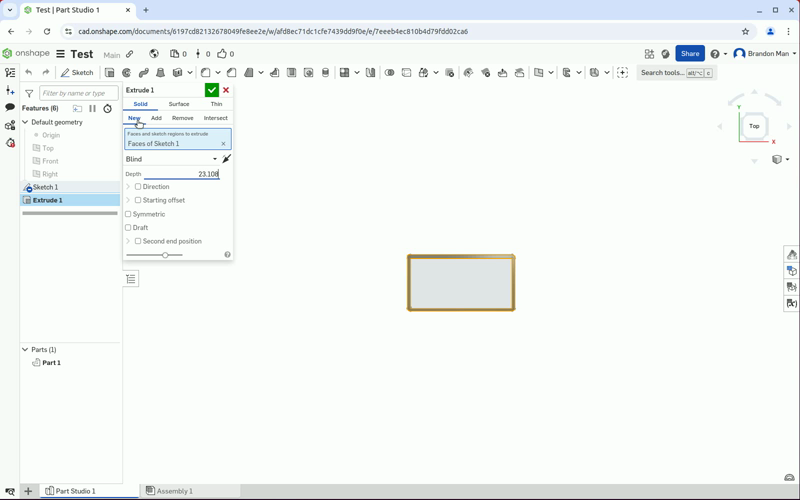
key(enter)
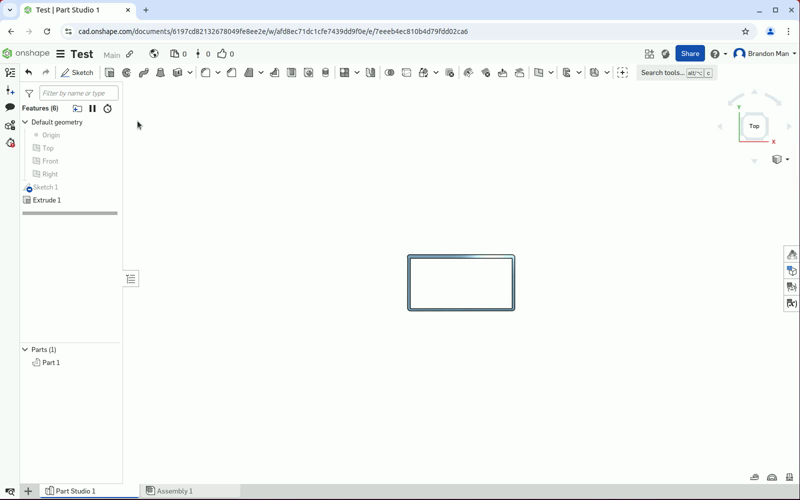
key(shift+h)
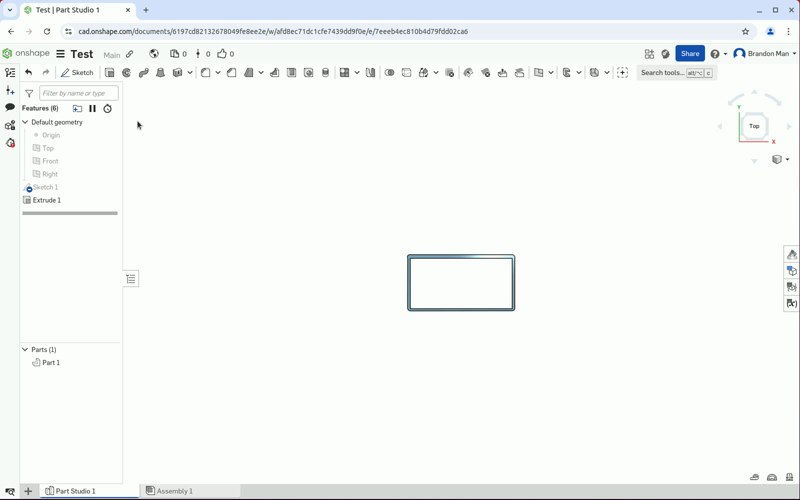
key(shift+h)
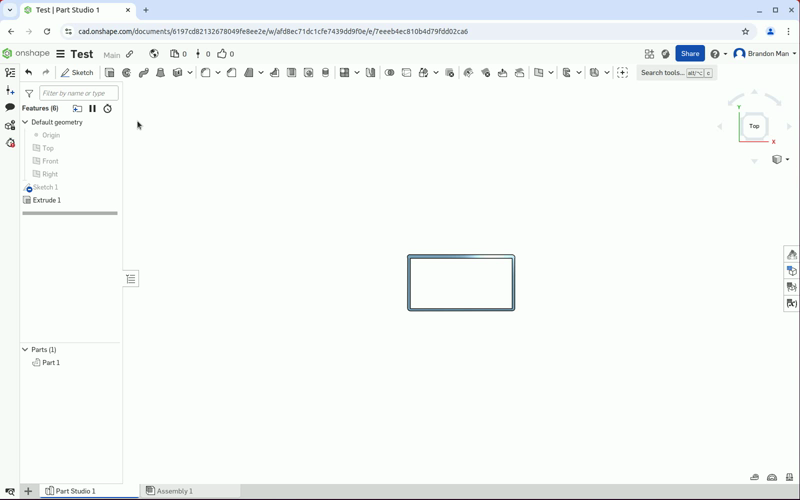
mouse_move(73, 189)
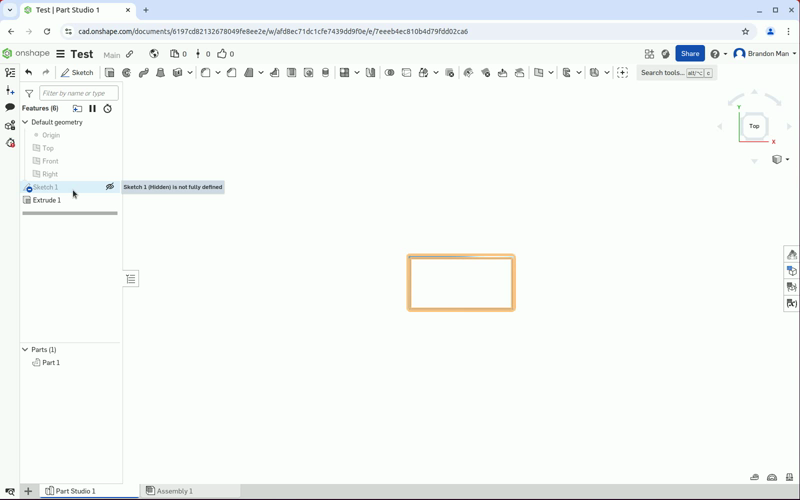
click(73, 189)
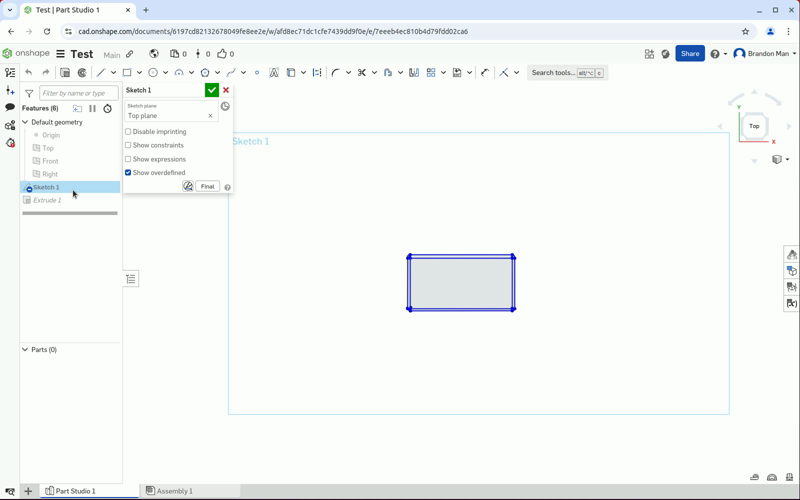
mouse_move(229, 92)
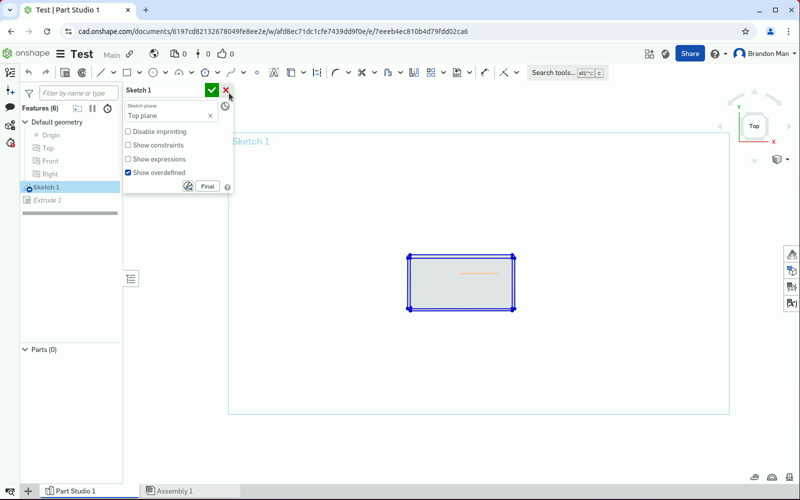
click(229, 92)
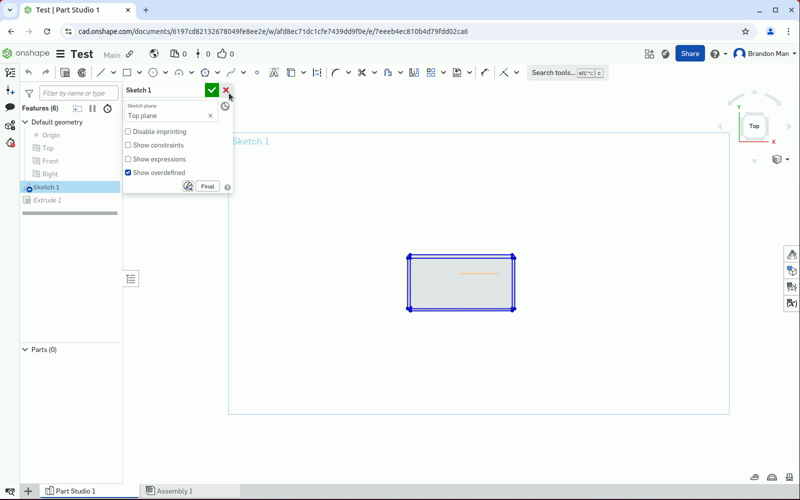
key(shift+s)
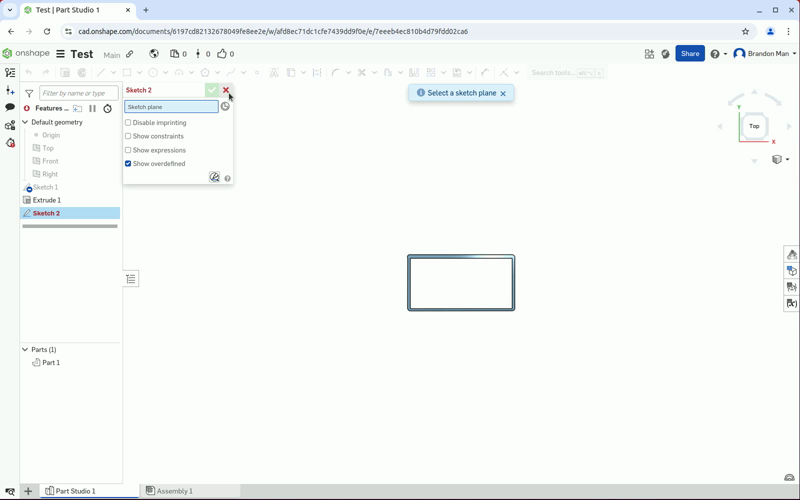
mouse_move(73, 150)
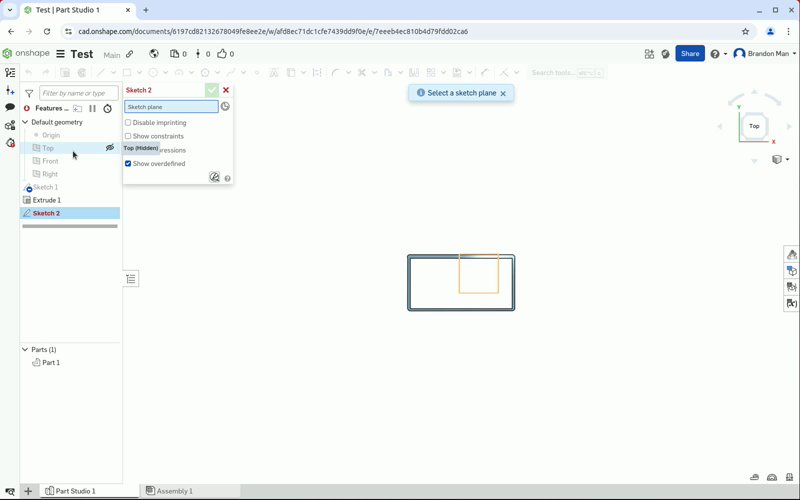
click(73, 150)
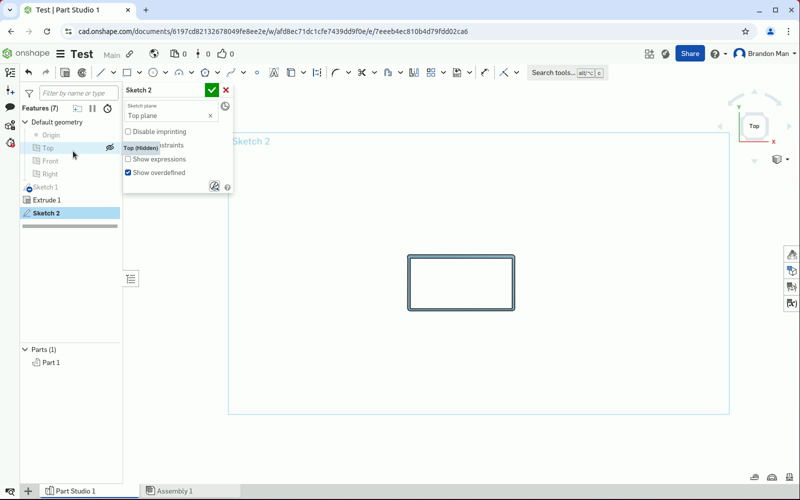
mouse_move(73, 352)
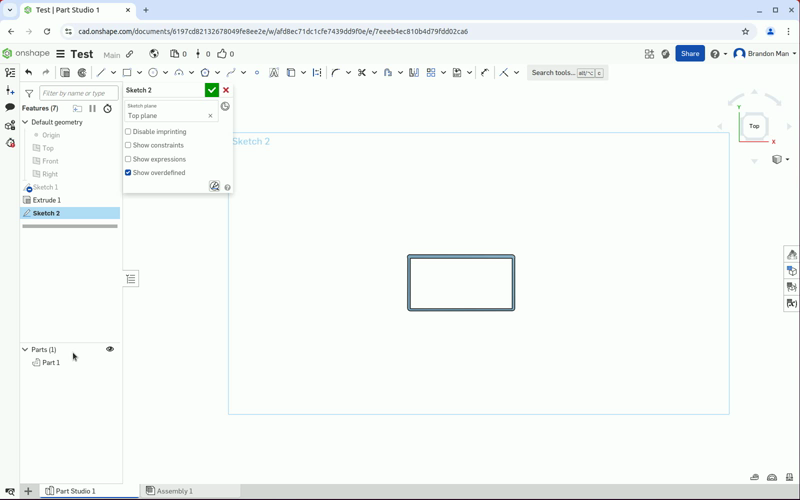
key(y)
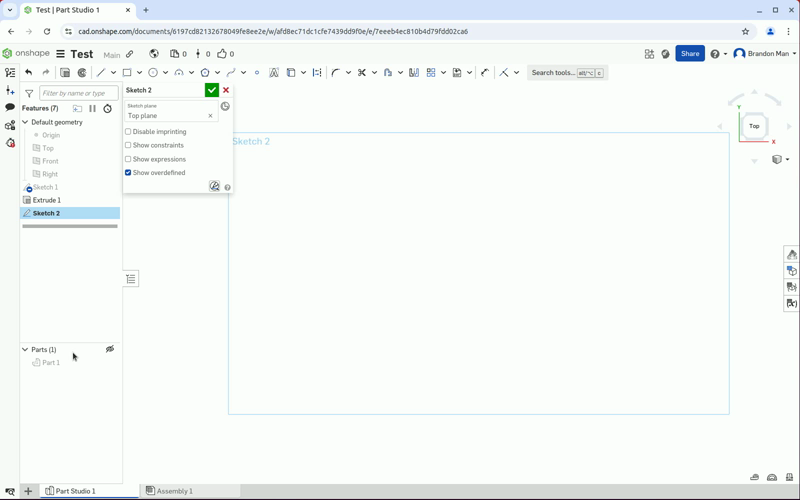
key(a)
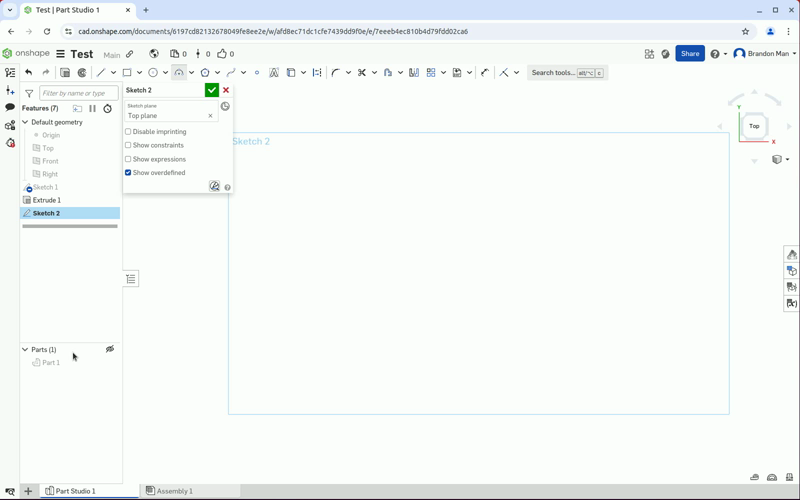
key_down(shift)
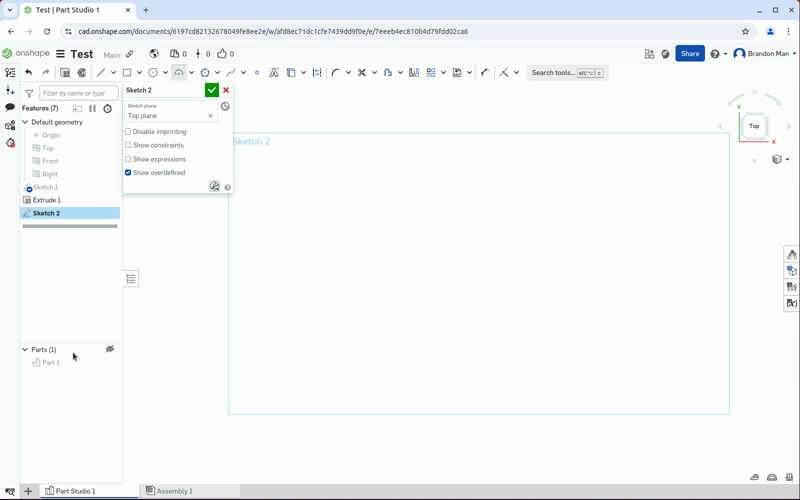
mouse_move(407, 308)
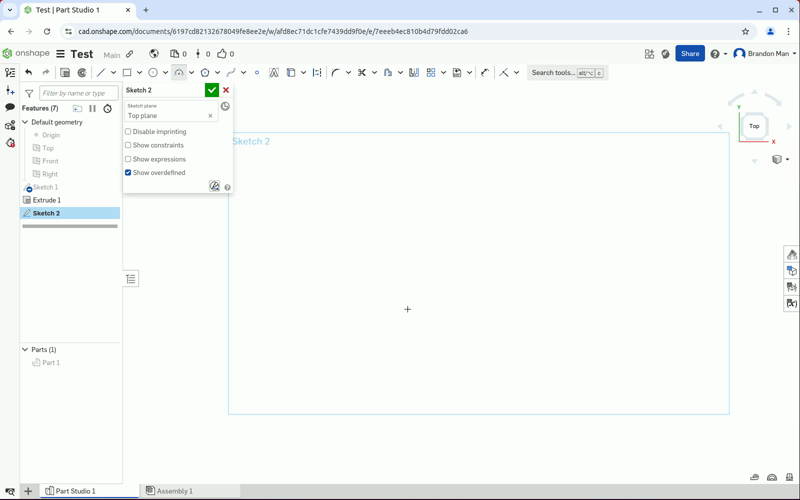
click(407, 308)
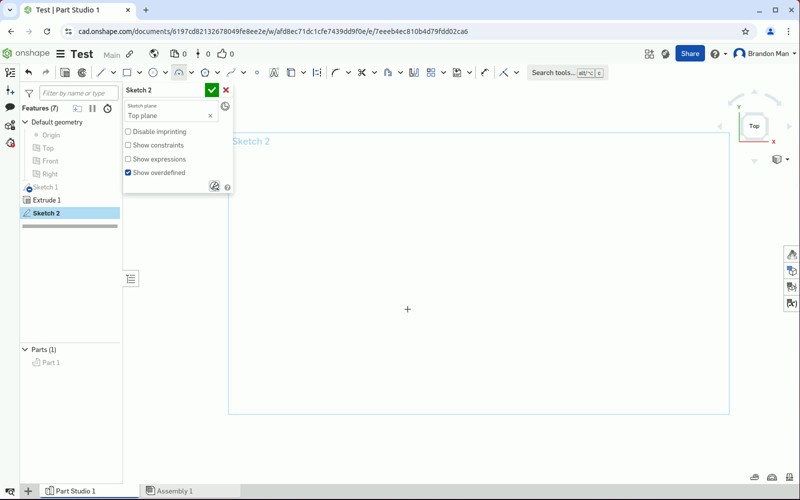
key_up(shift)
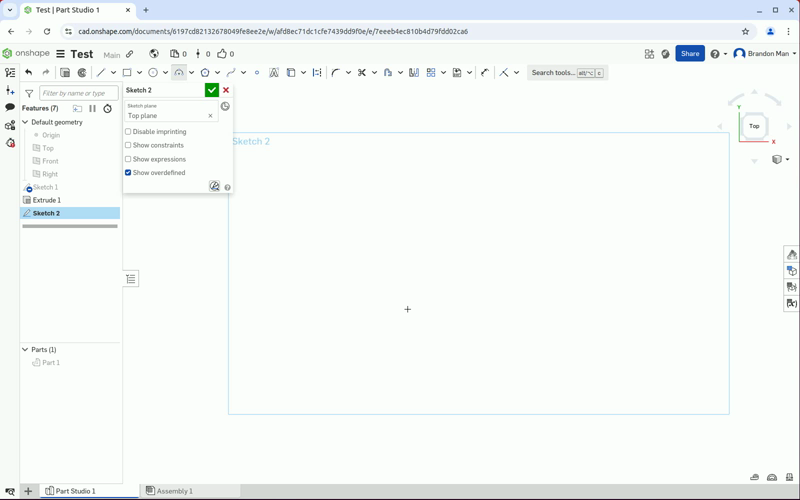
key_down(shift)
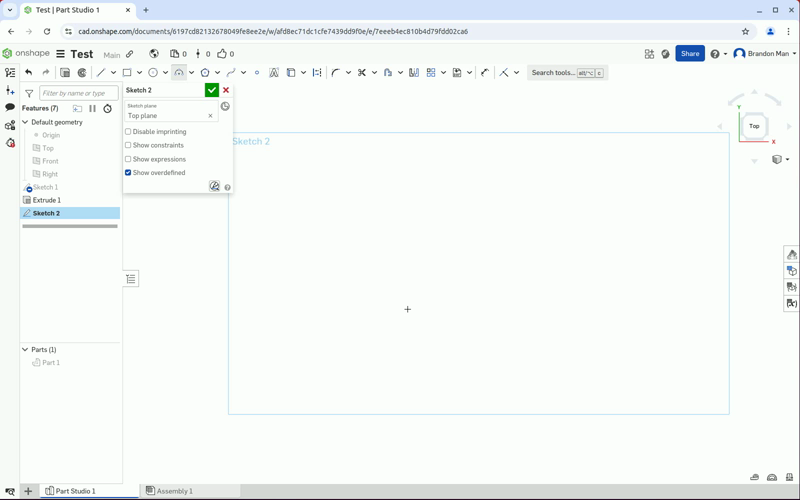
mouse_move(410, 310)
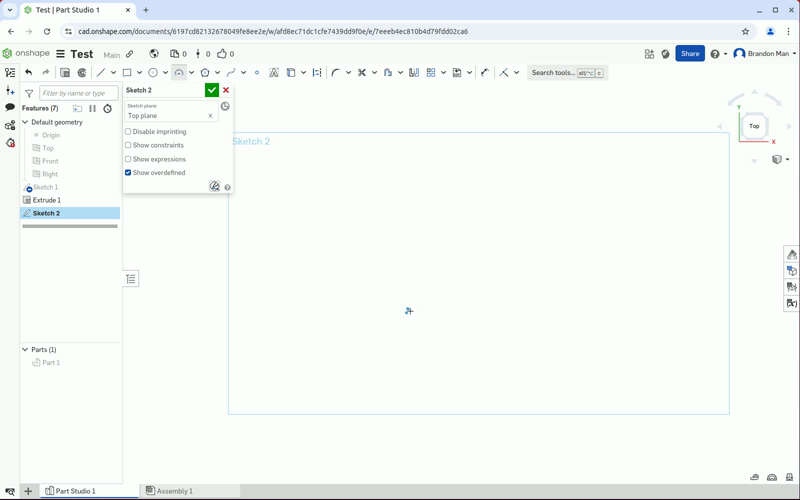
scroll(6)
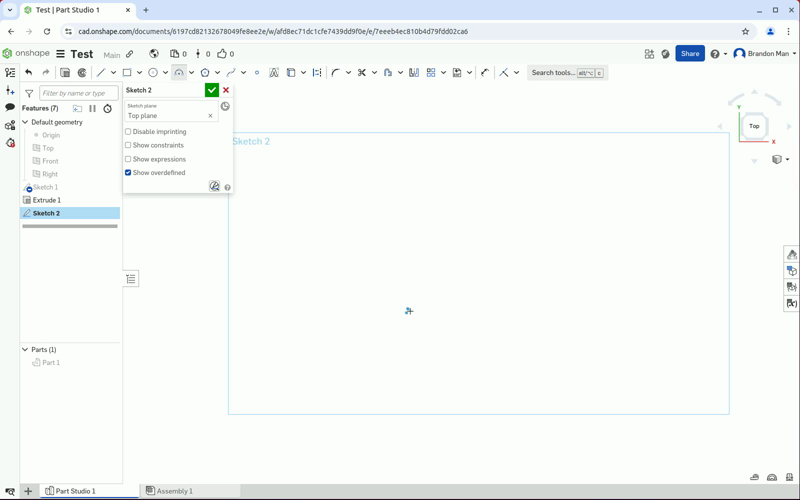
scroll(6)
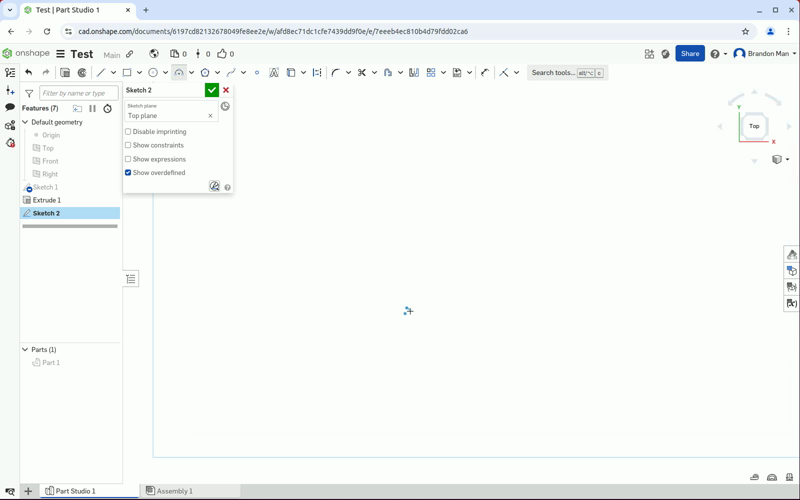
scroll(6)
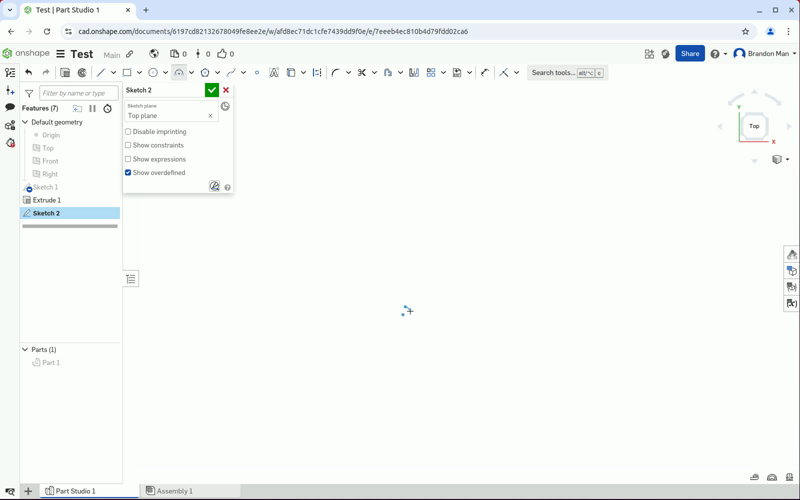
scroll(6)
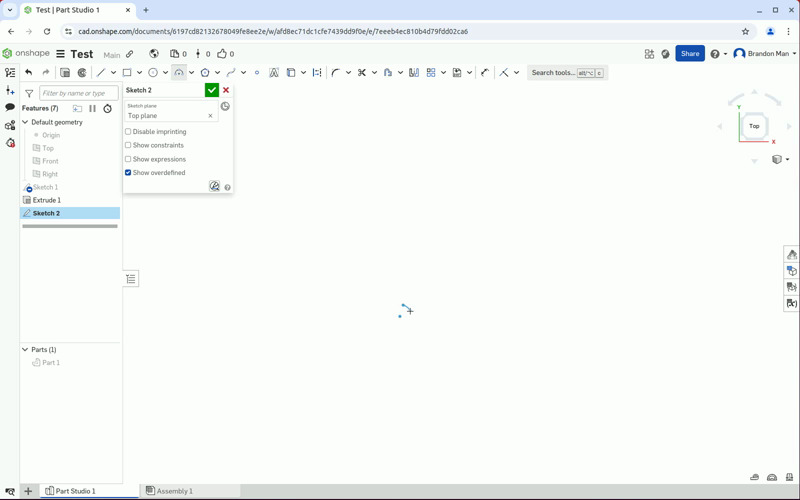
scroll(6)
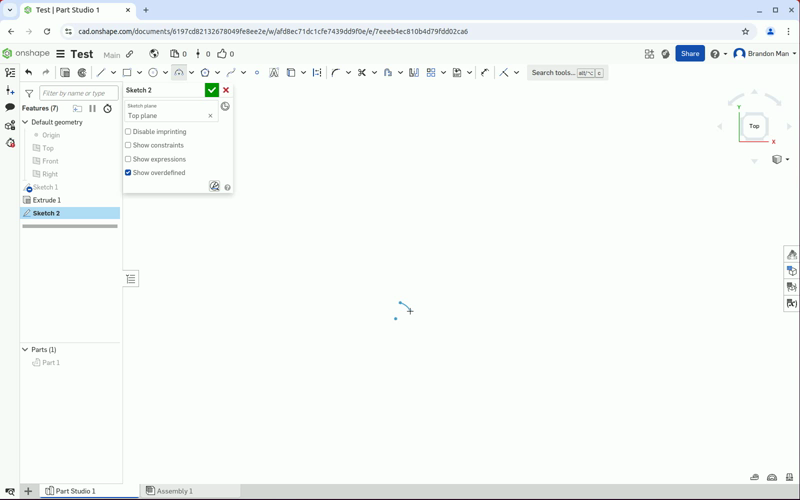
scroll(6)
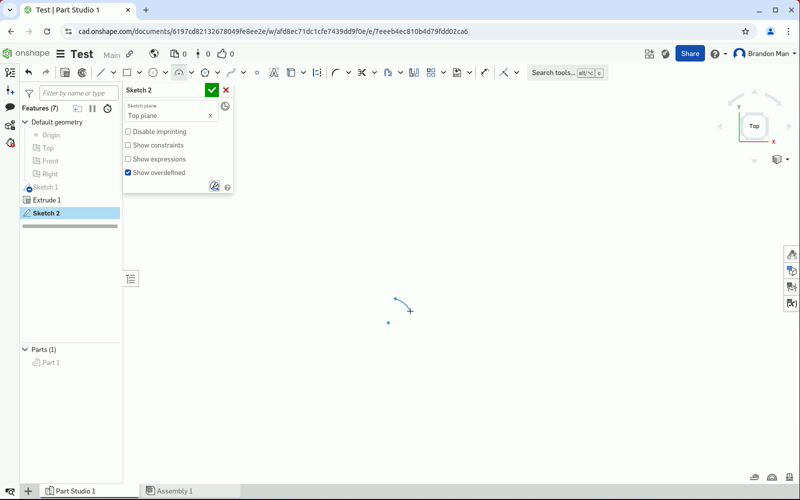
scroll(6)
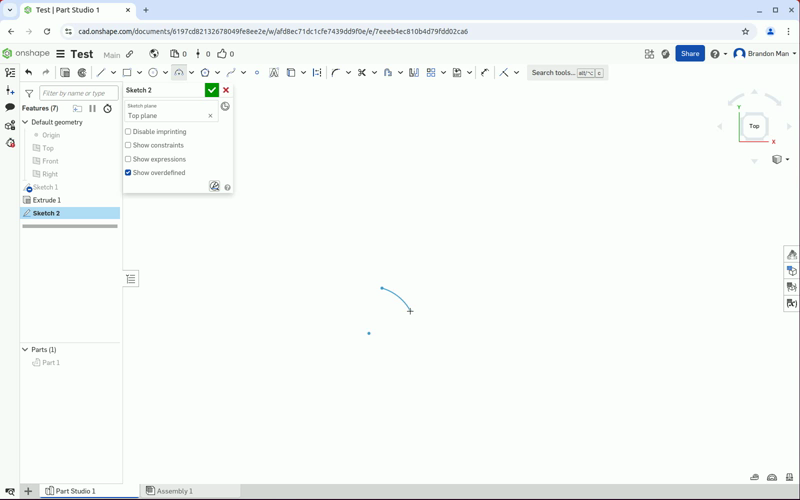
click(410, 310)
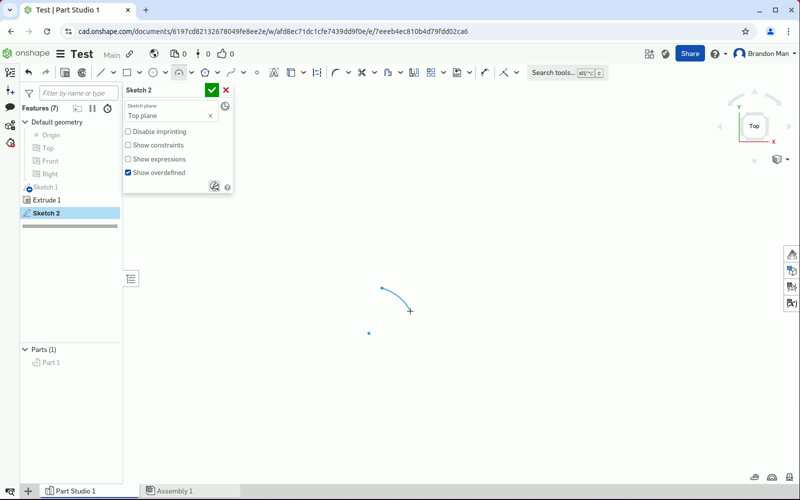
scroll(-6)
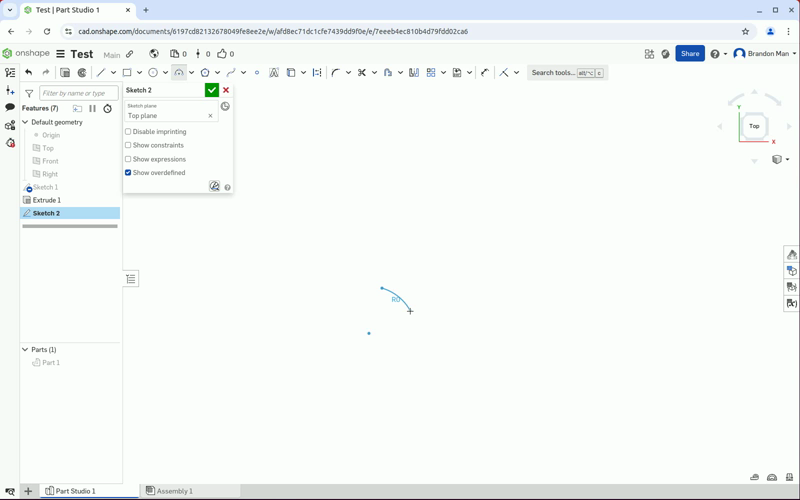
scroll(-6)
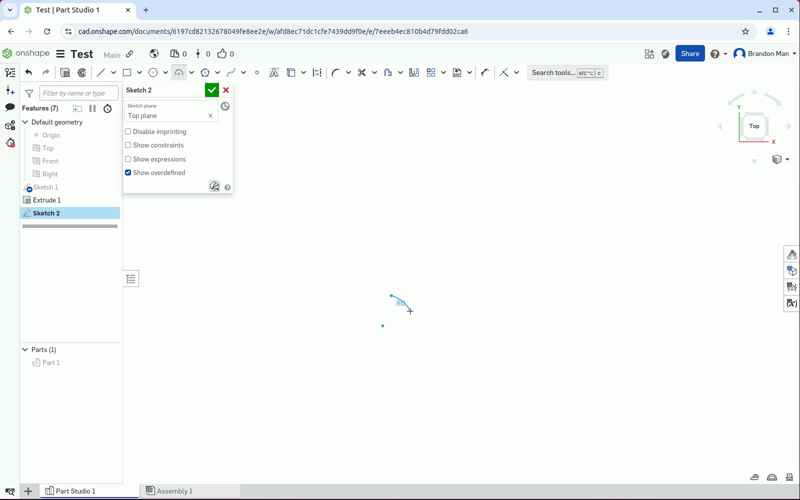
scroll(-6)
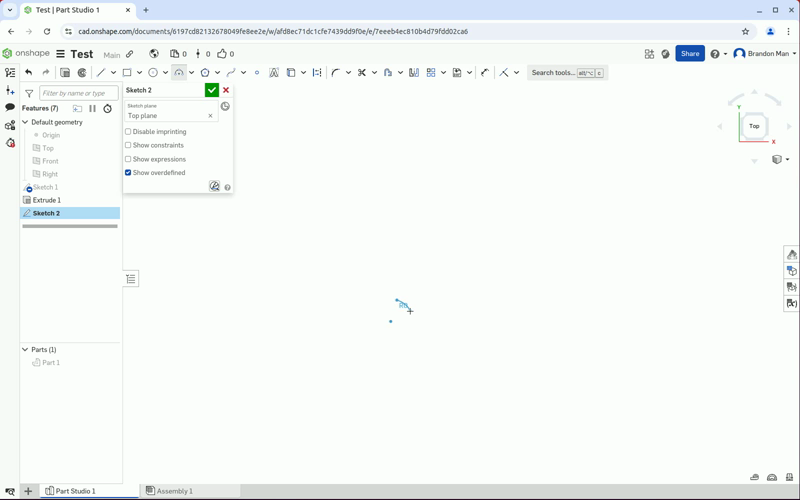
scroll(-6)
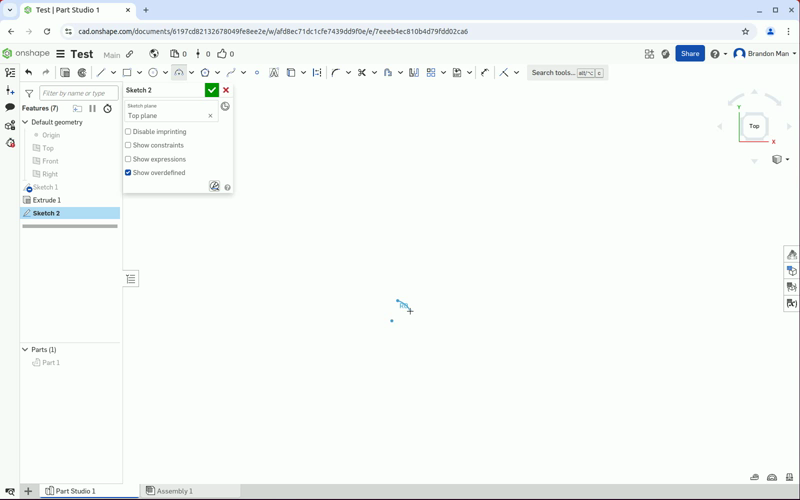
scroll(-6)
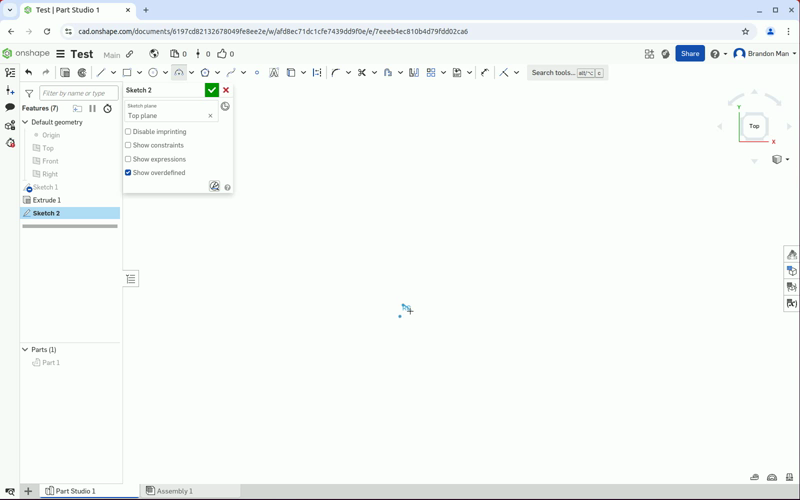
scroll(-6)
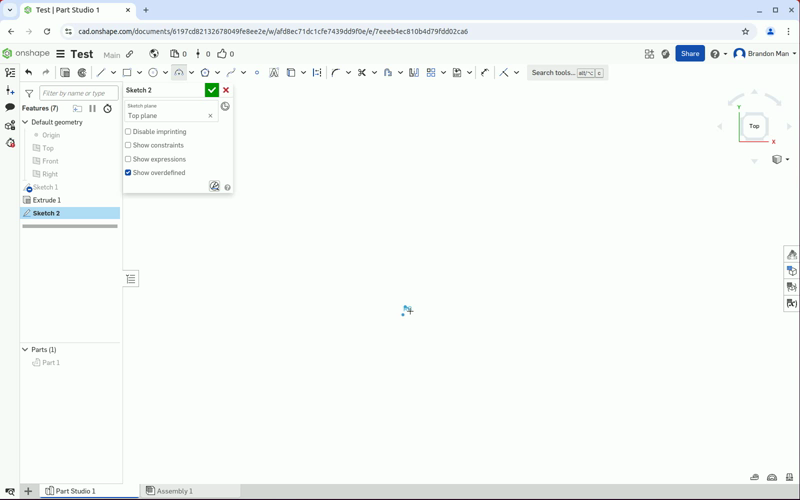
scroll(-6)
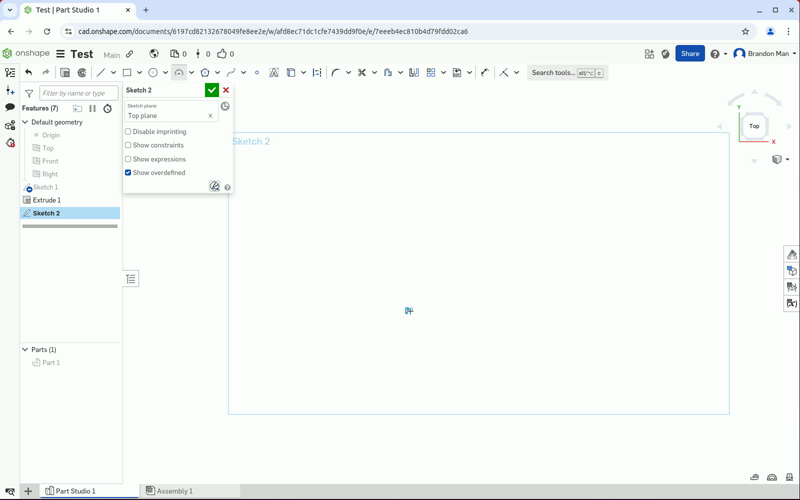
mouse_move(408, 310)
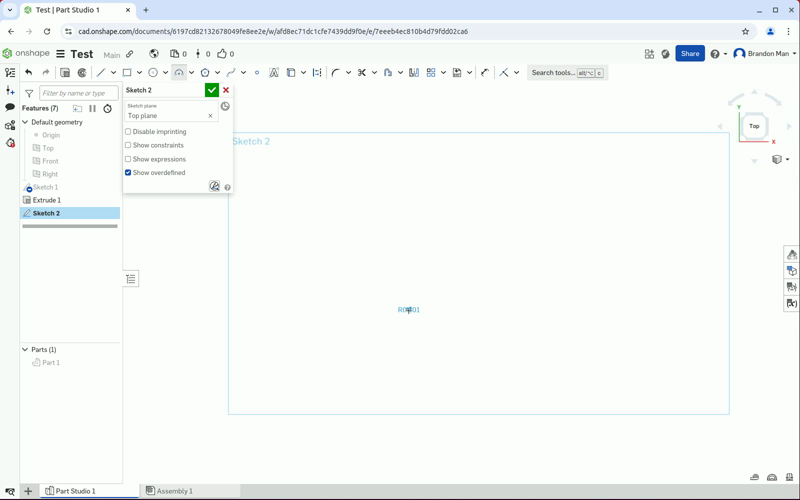
scroll(6)
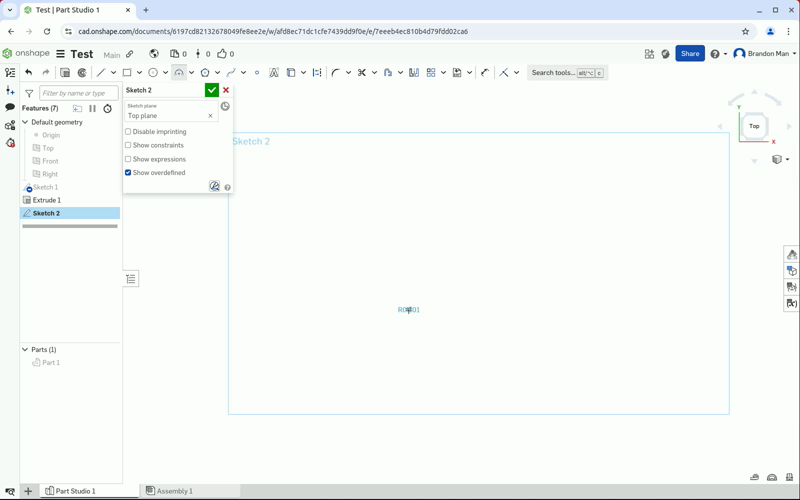
scroll(6)
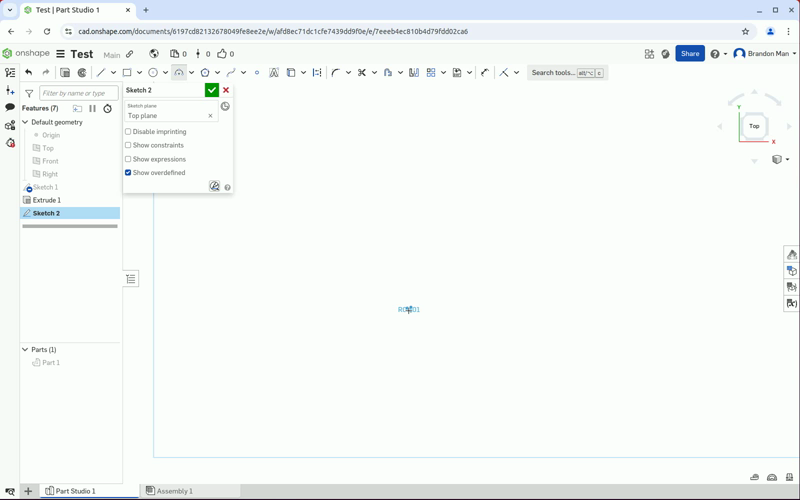
scroll(6)
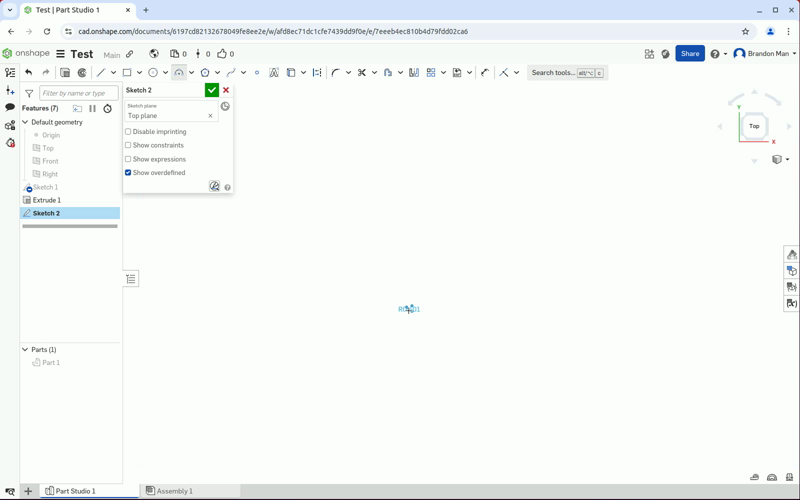
scroll(6)
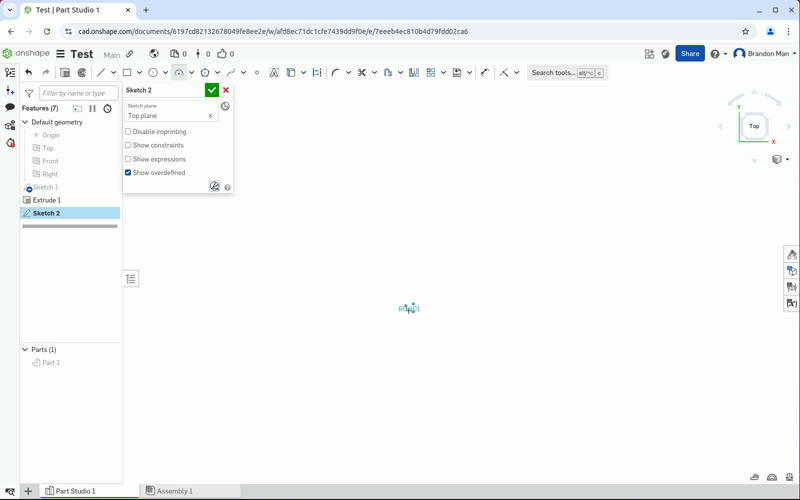
scroll(6)
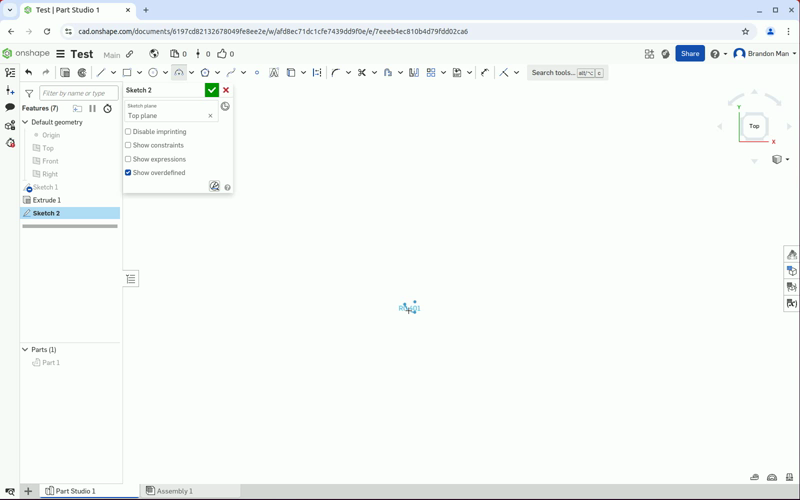
scroll(6)
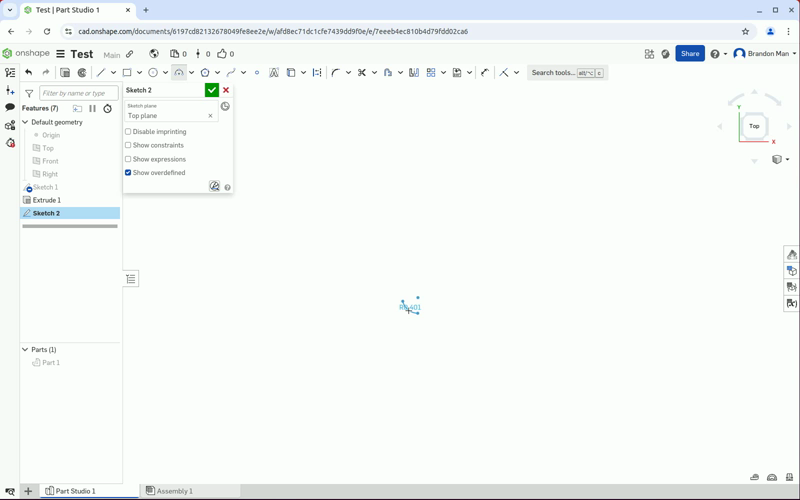
scroll(6)
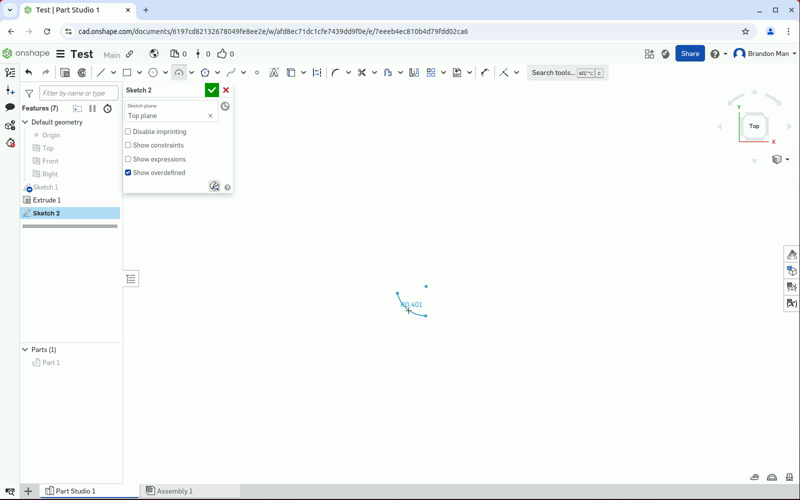
click(408, 310)
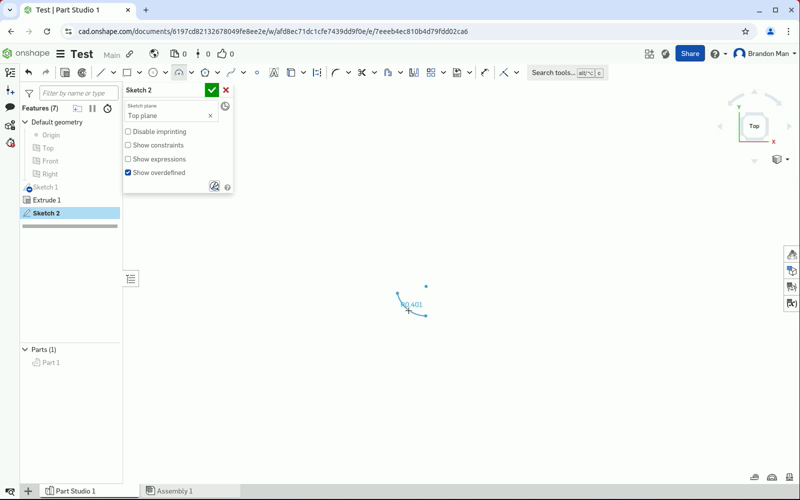
scroll(-6)
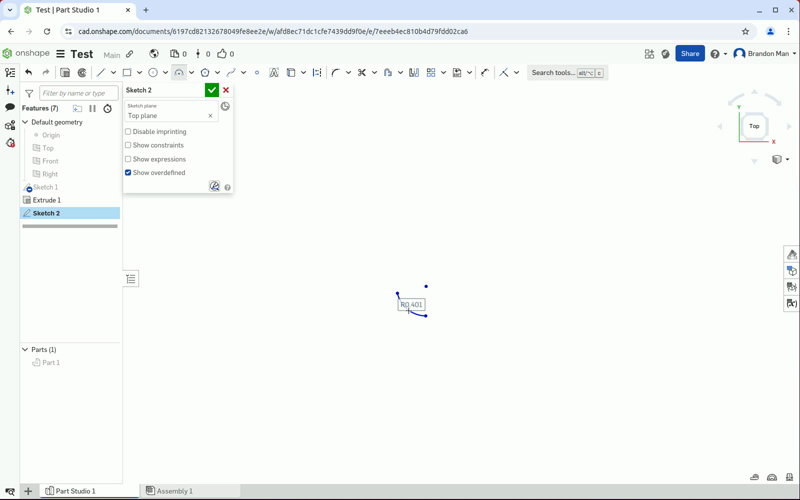
scroll(-6)
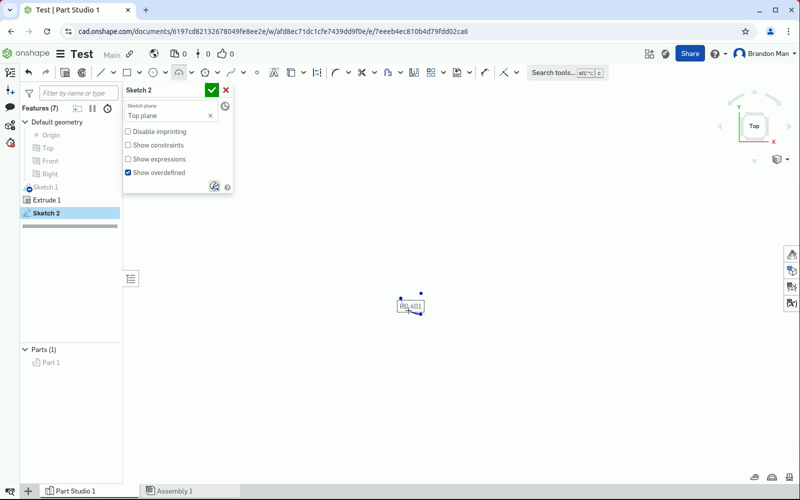
scroll(-6)
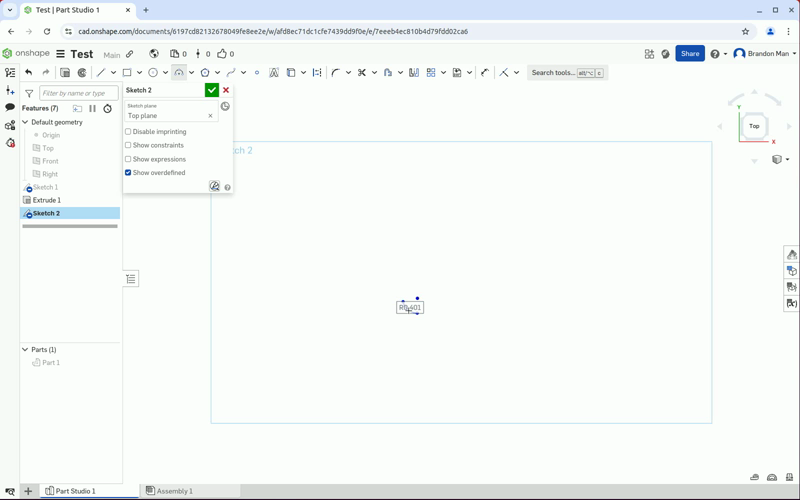
scroll(-6)
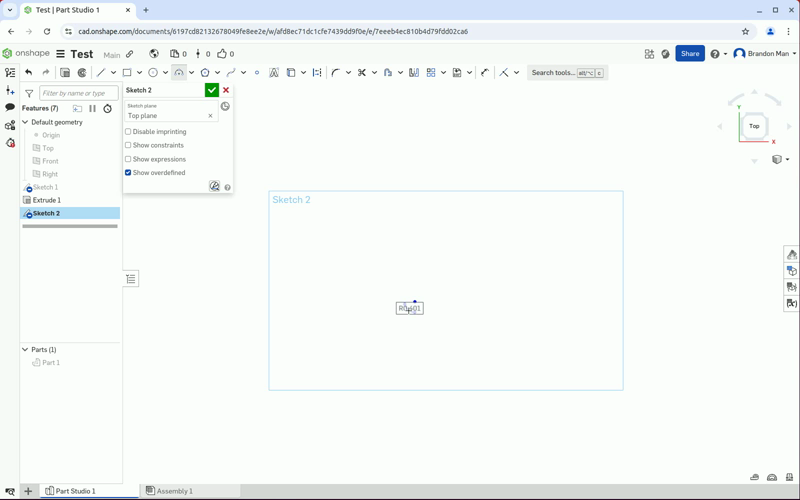
scroll(-6)
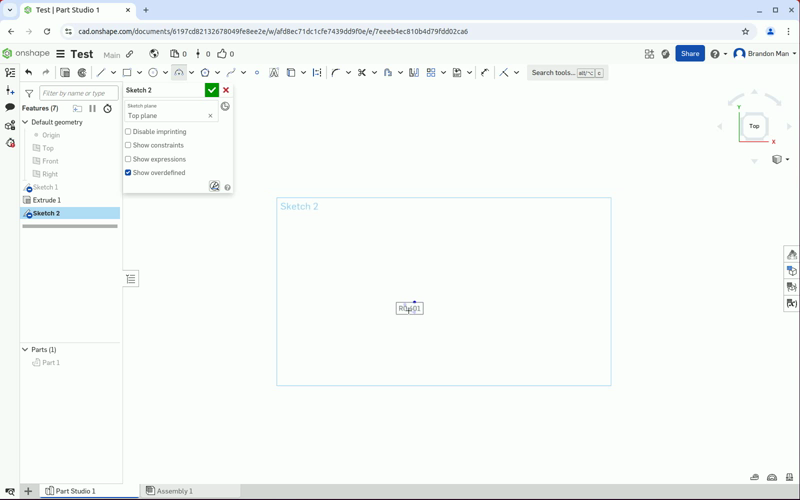
scroll(-6)
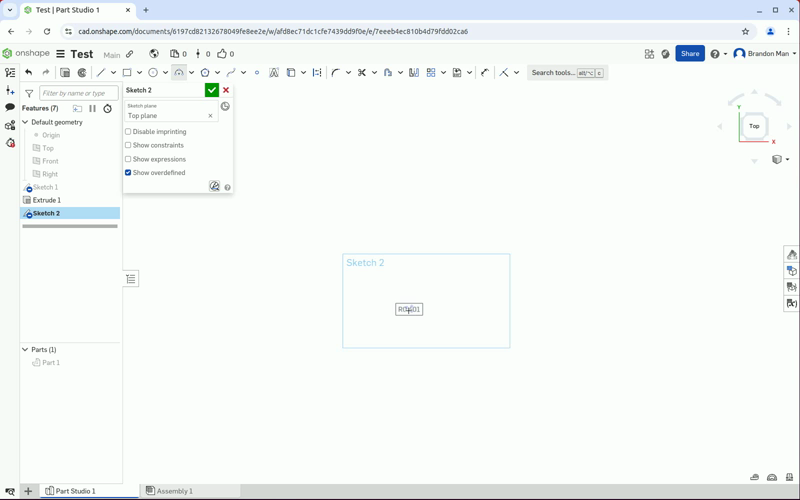
scroll(-6)
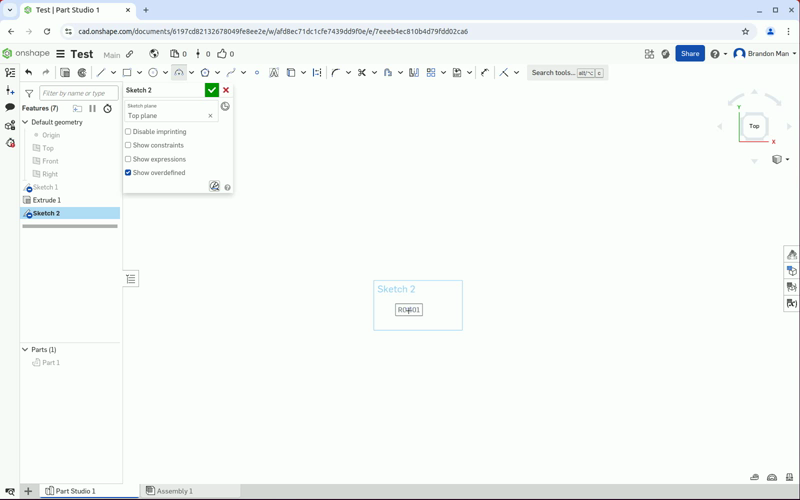
key_up(shift)
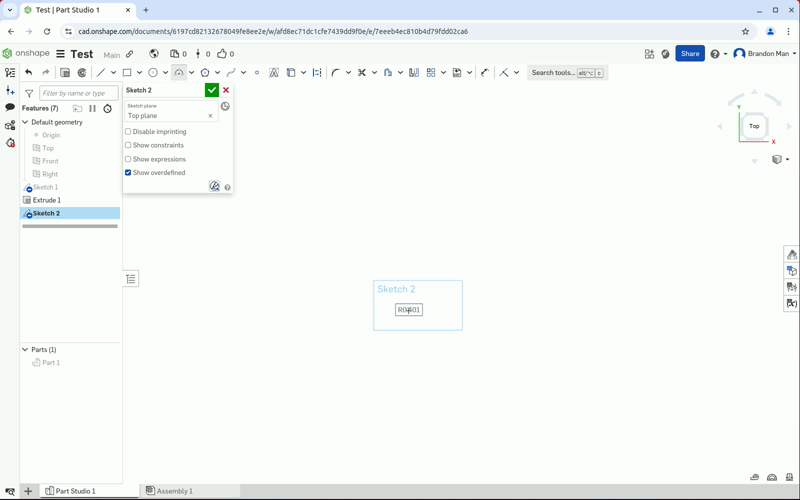
key(esc)
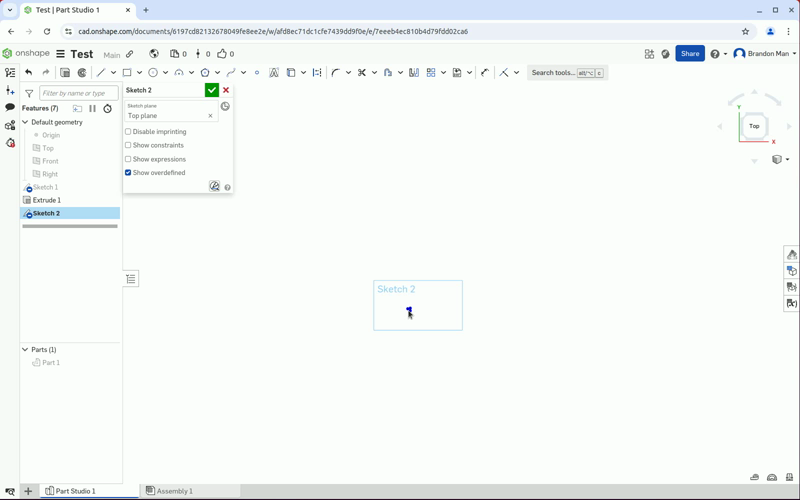
key(l)
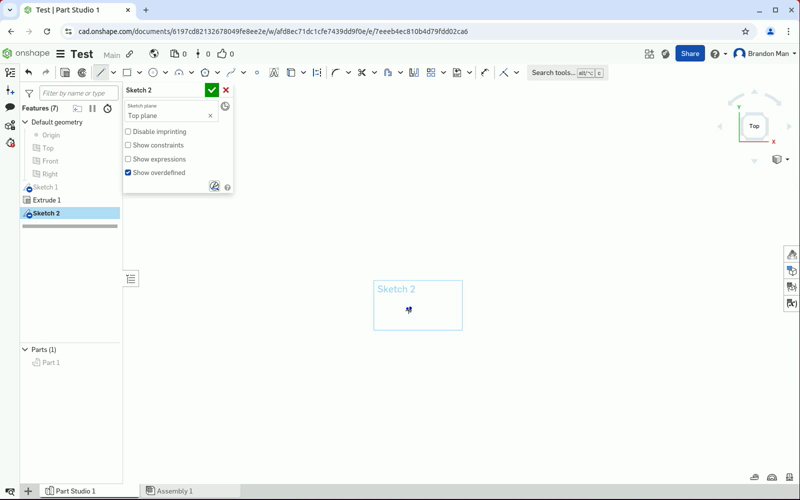
mouse_move(410, 310)
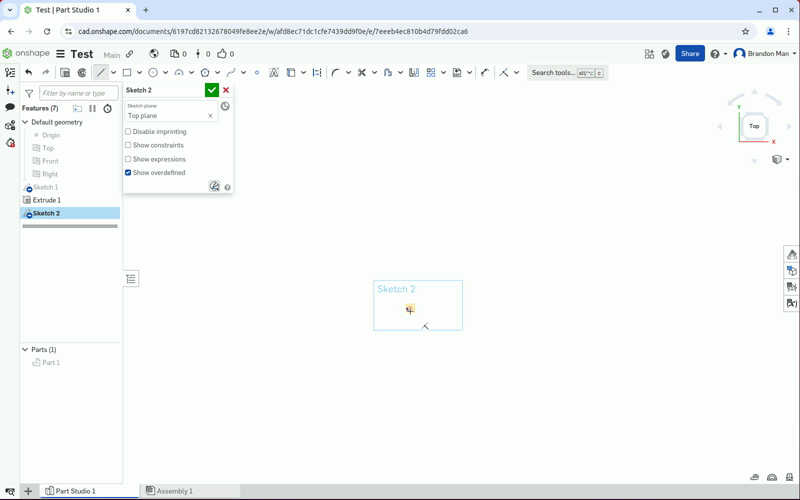
scroll(6)
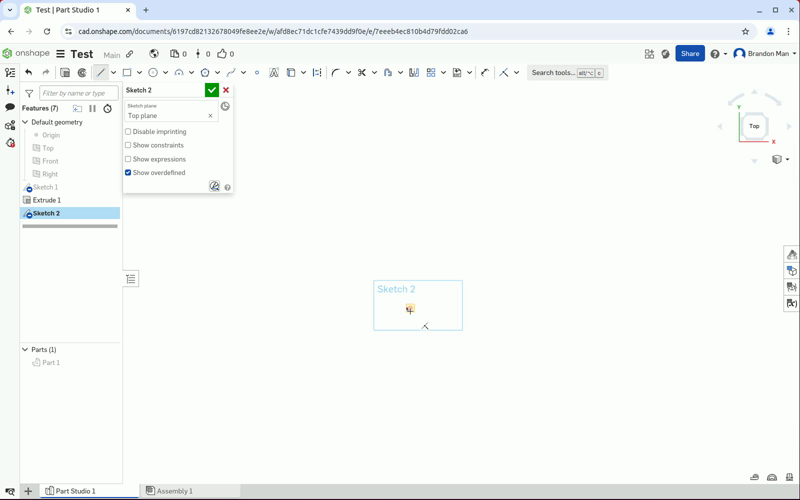
scroll(6)
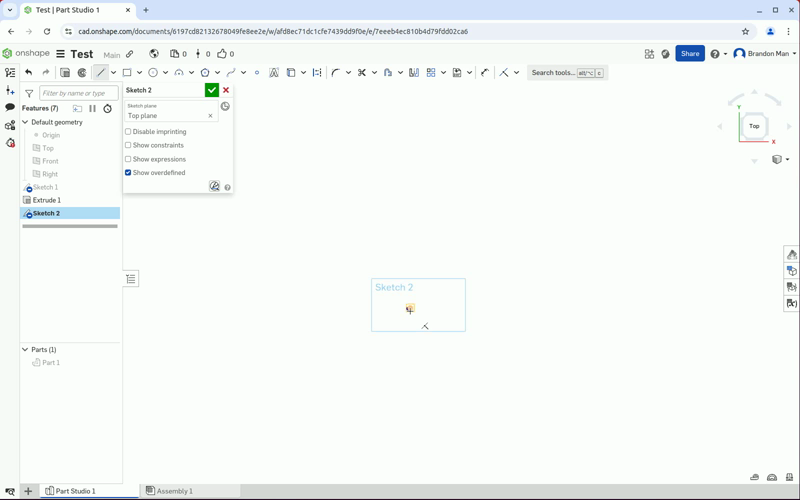
scroll(6)
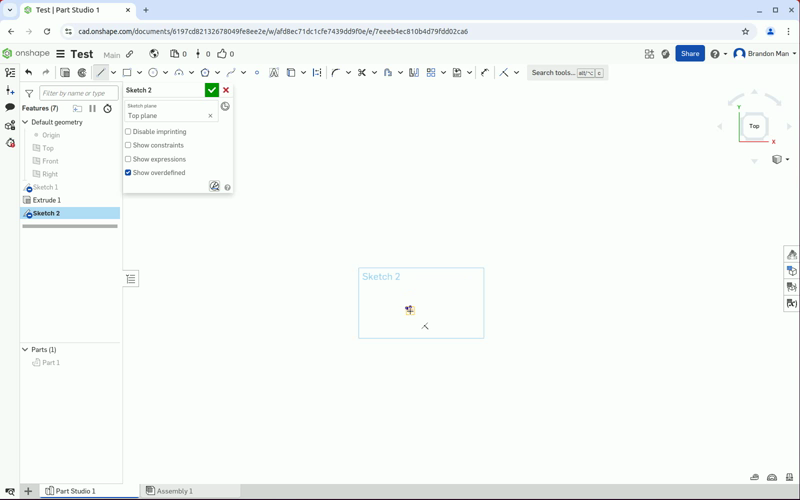
scroll(6)
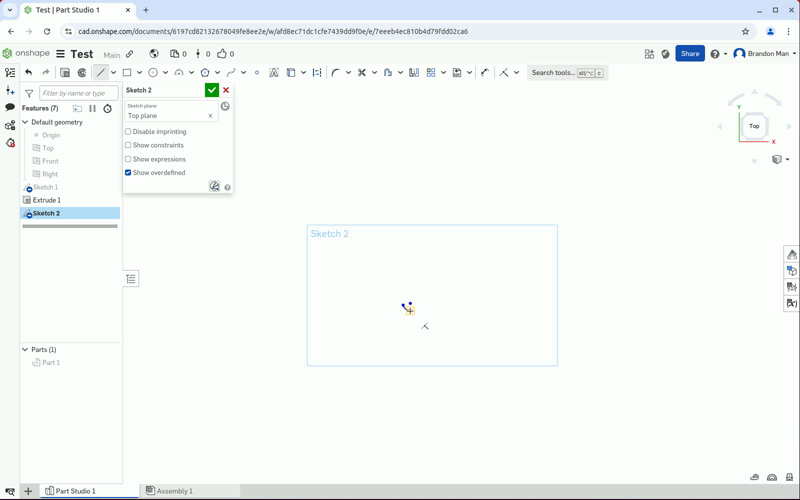
scroll(6)
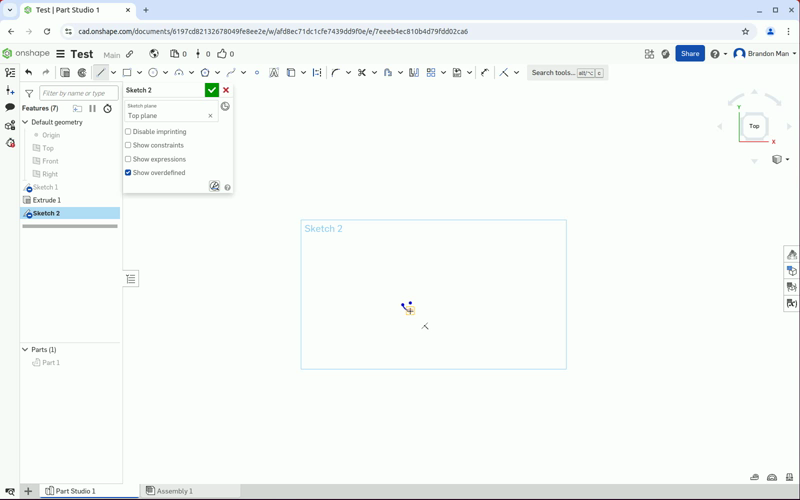
scroll(6)
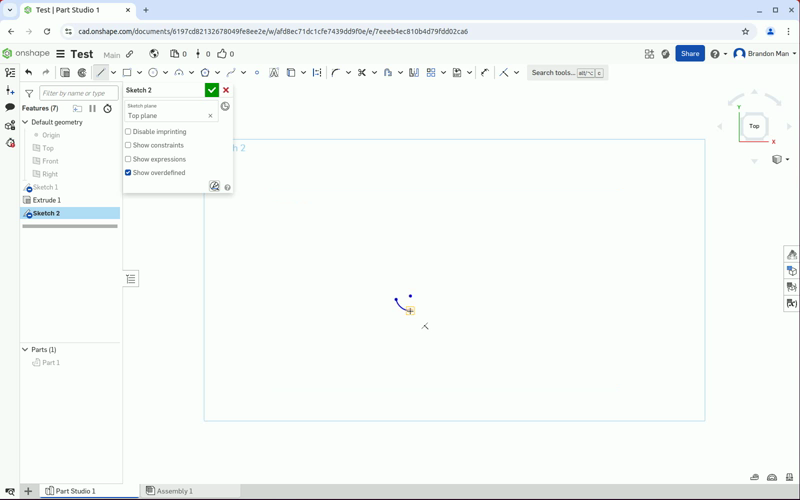
scroll(6)
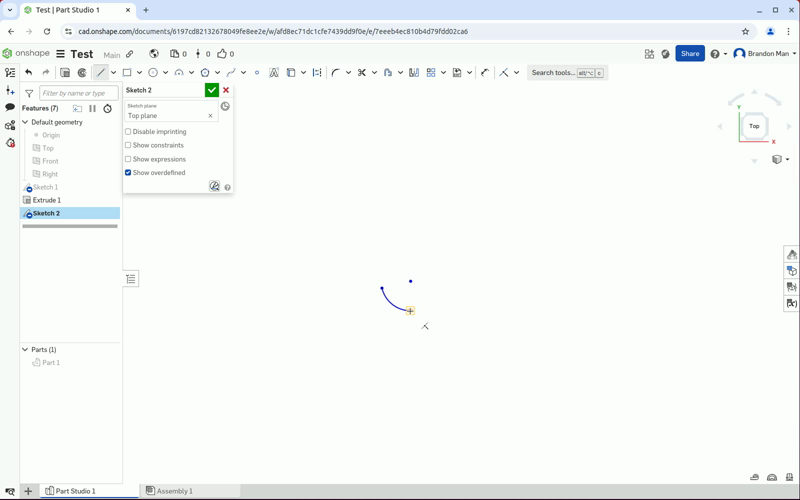
click(410, 310)
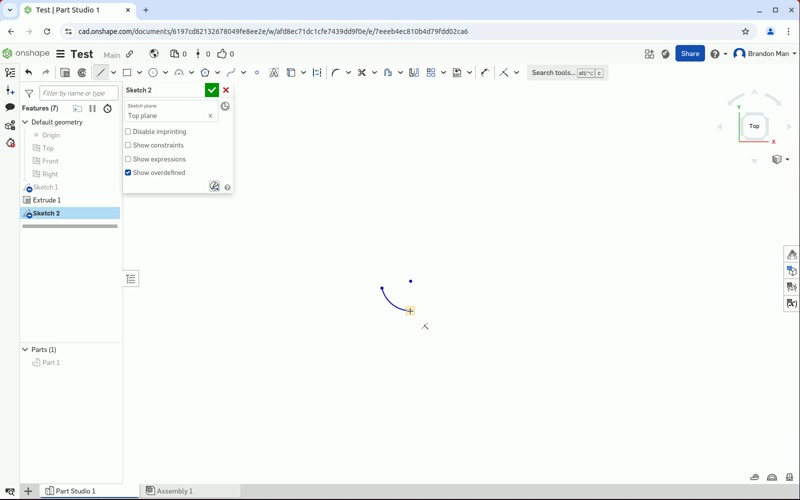
scroll(-6)
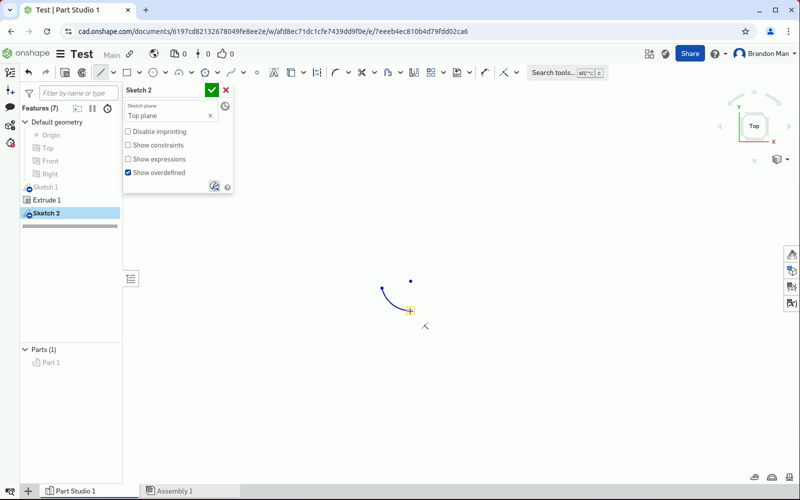
scroll(-6)
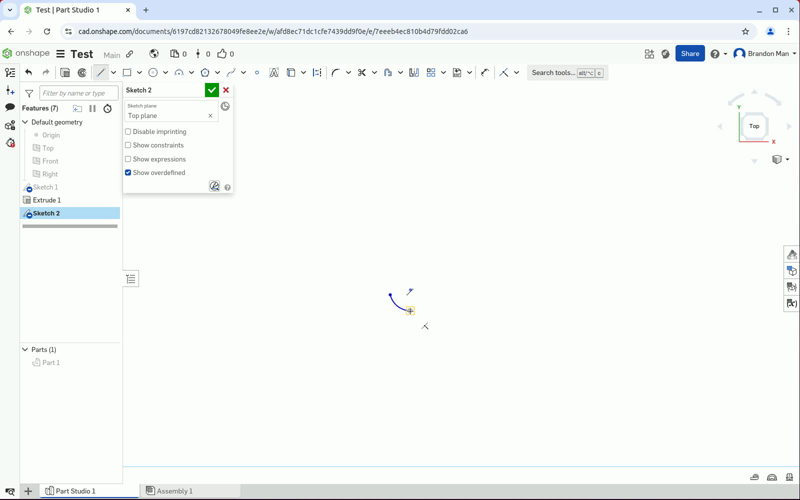
scroll(-6)
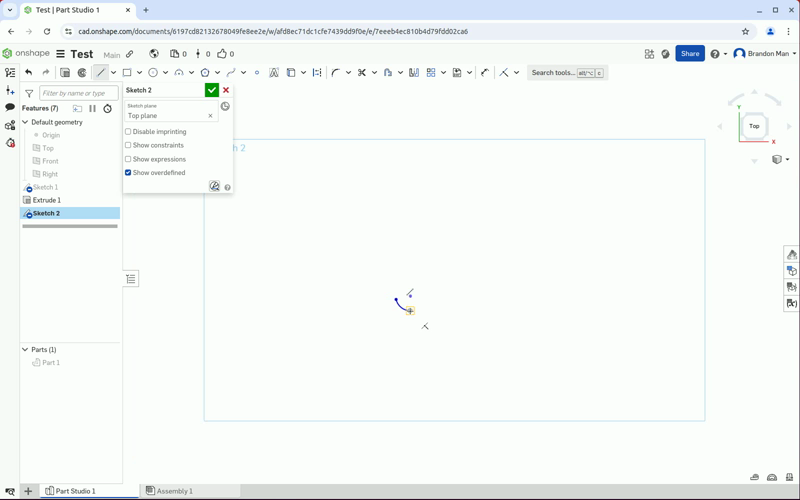
scroll(-6)
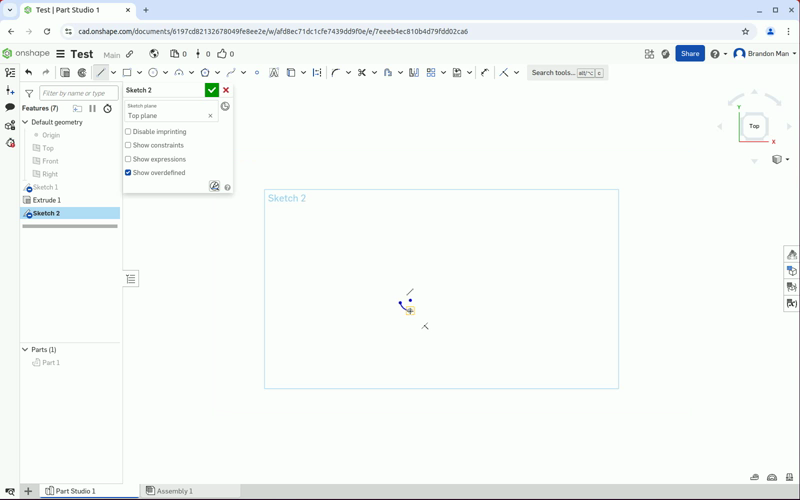
scroll(-6)
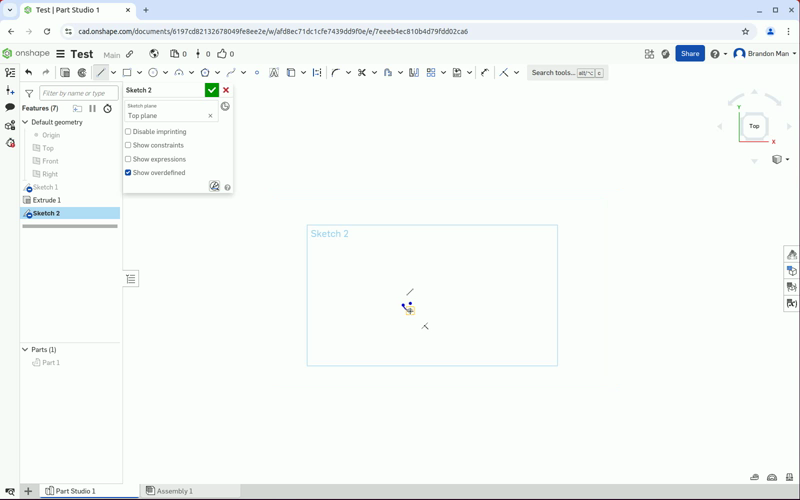
scroll(-6)
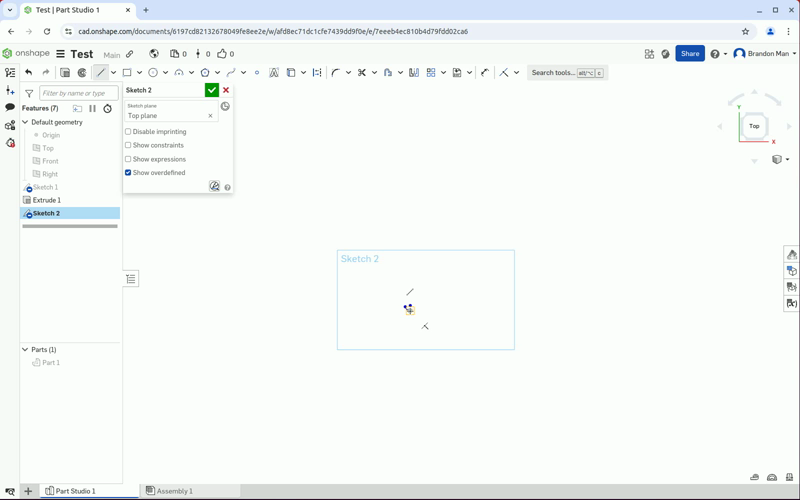
scroll(-6)
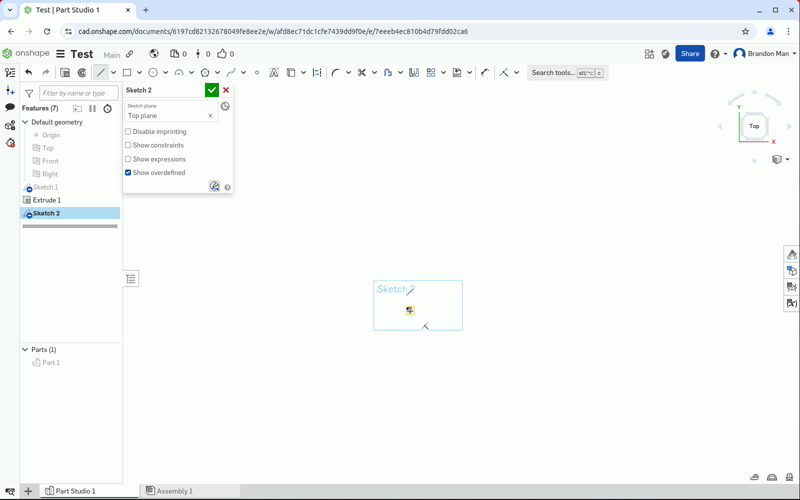
key_down(shift)
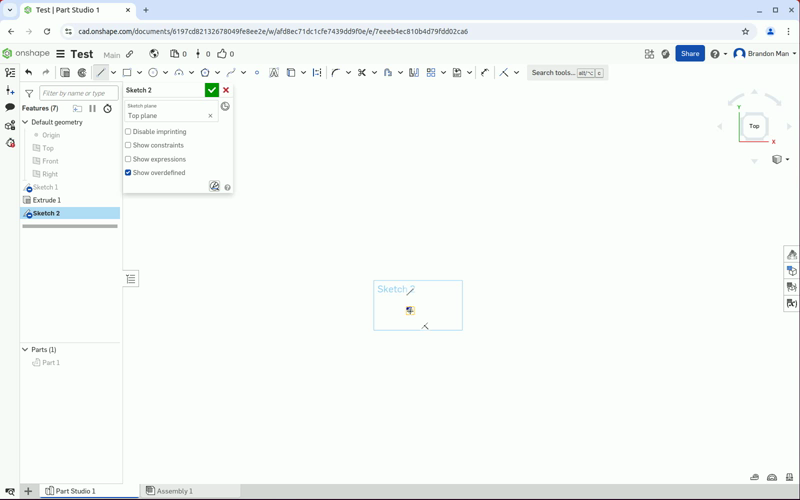
mouse_move(512, 310)
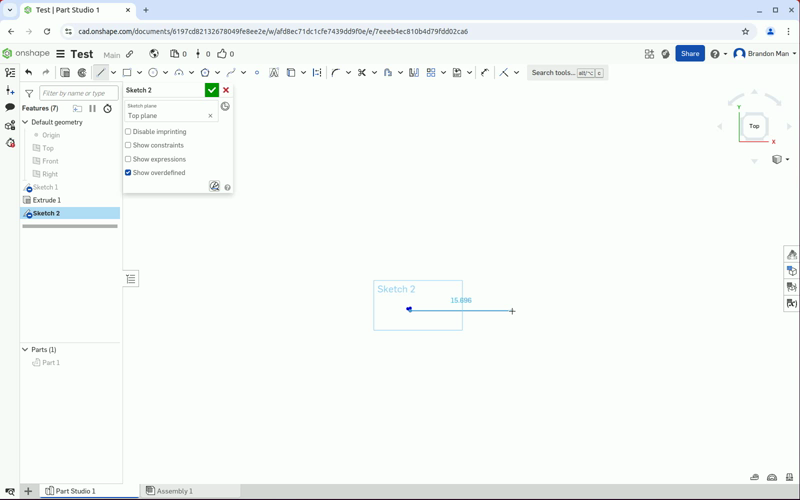
click(512, 310)
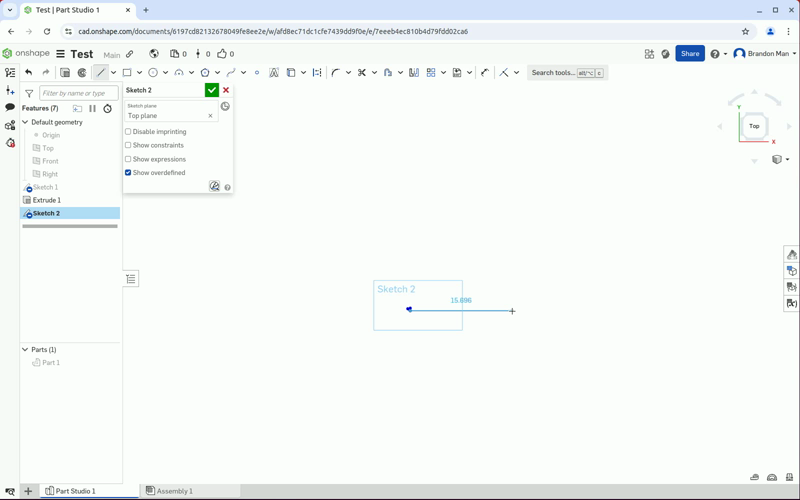
key_up(shift)
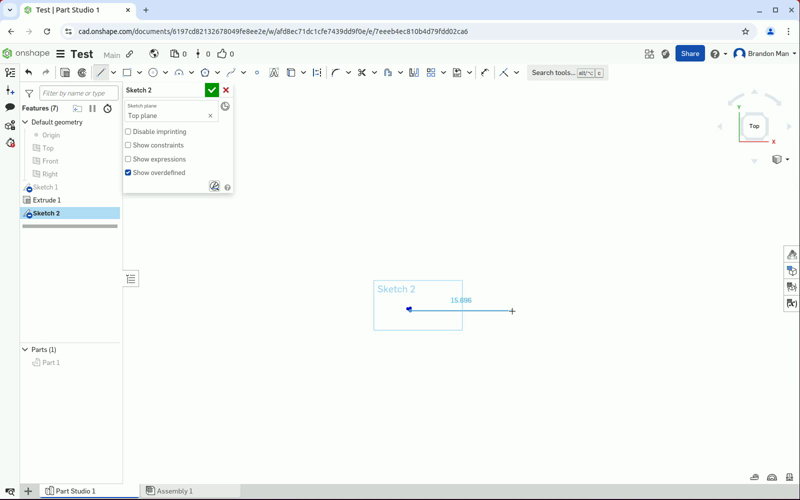
key(esc)
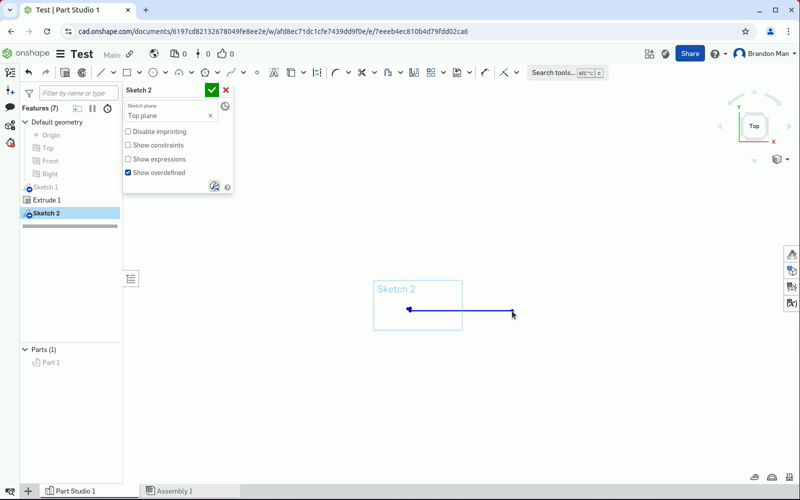
key(a)
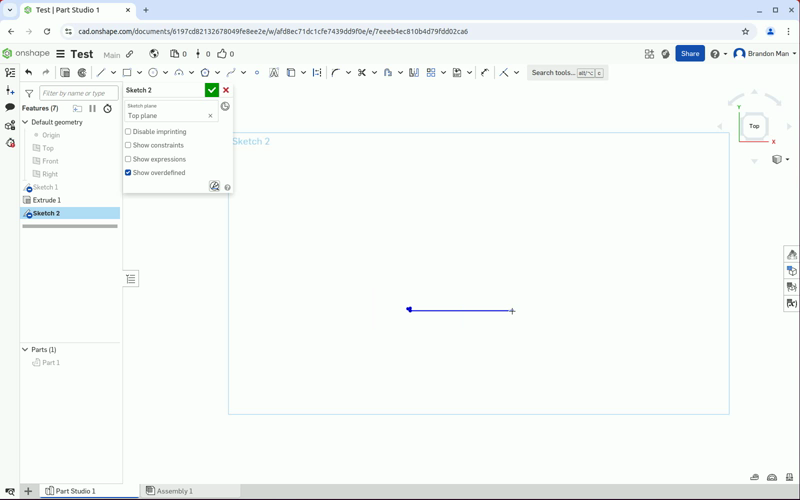
mouse_move(512, 310)
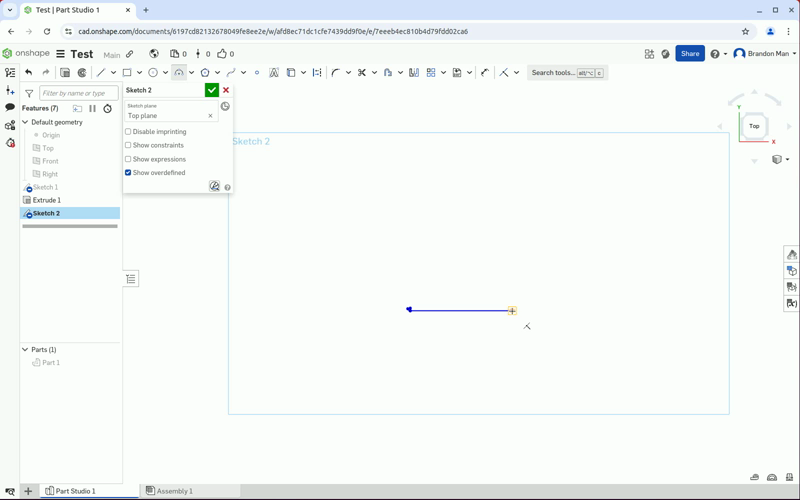
click(512, 310)
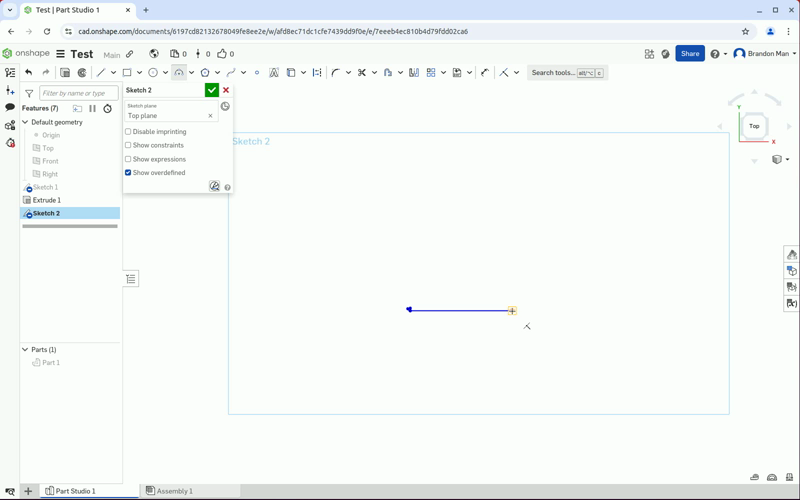
key_down(shift)
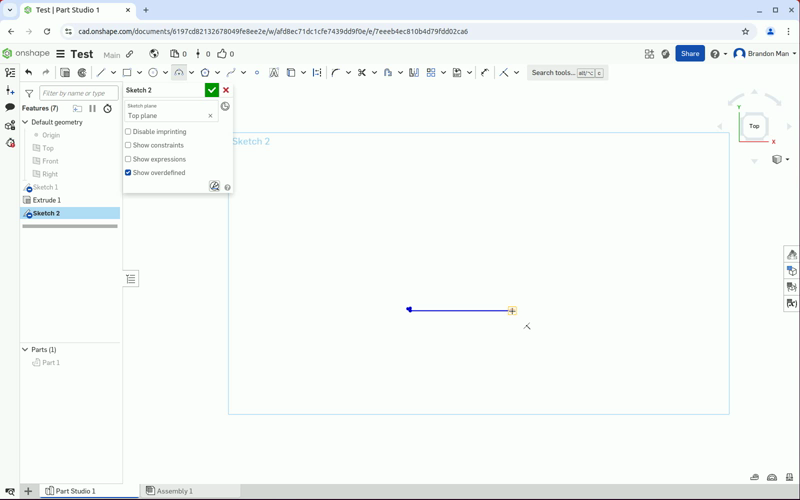
mouse_move(514, 308)
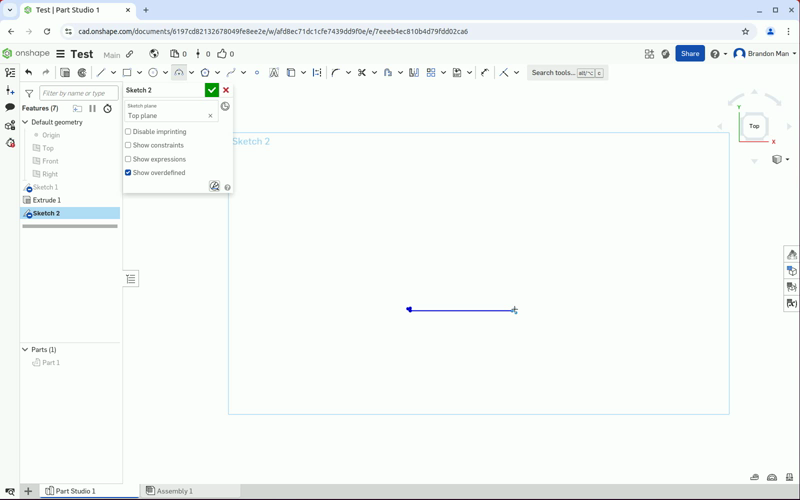
scroll(6)
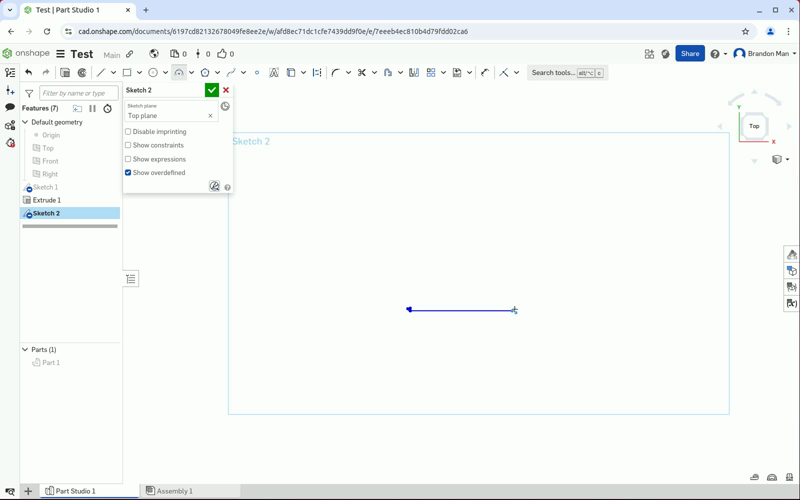
scroll(6)
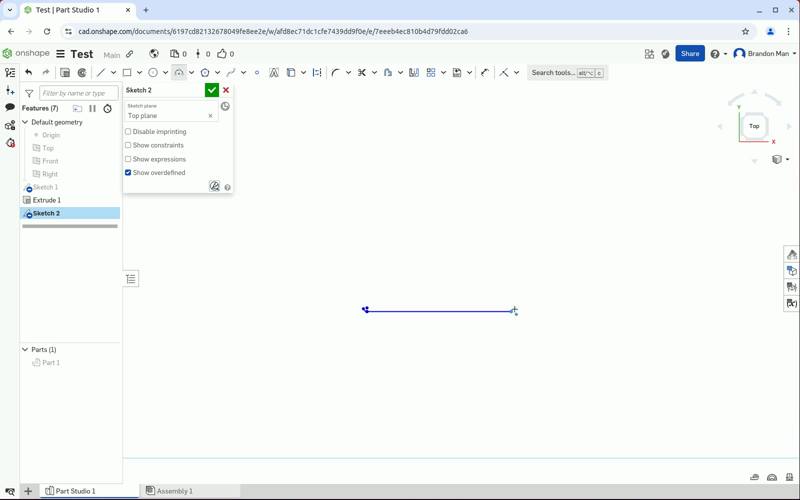
scroll(6)
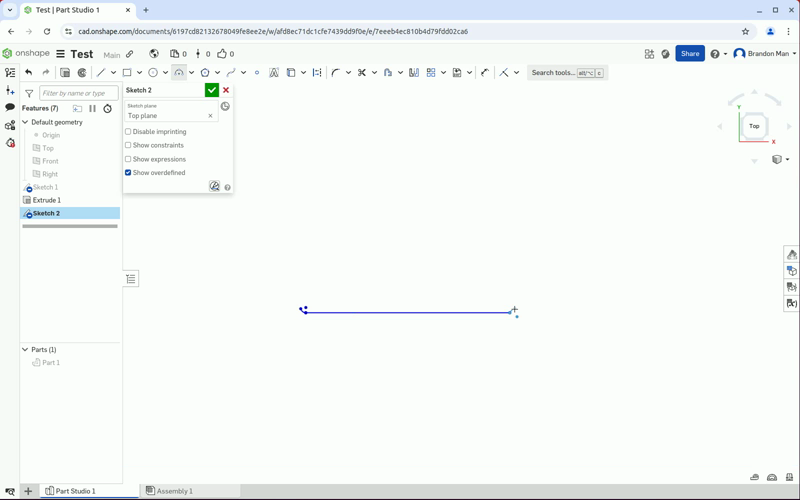
scroll(6)
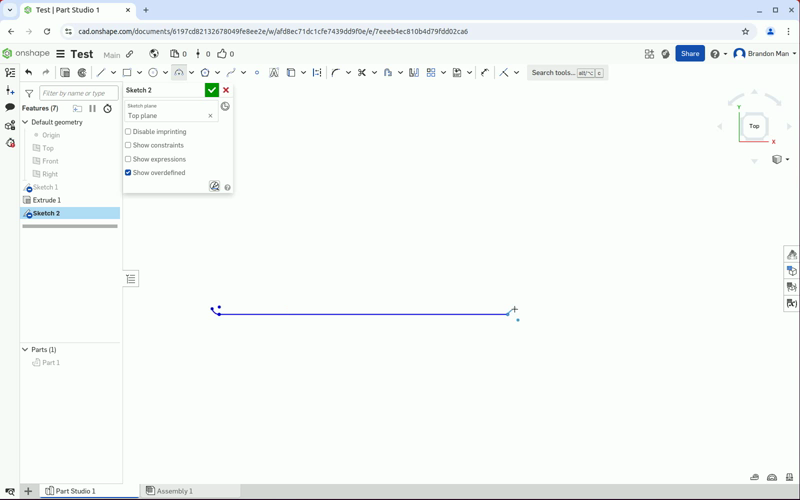
scroll(6)
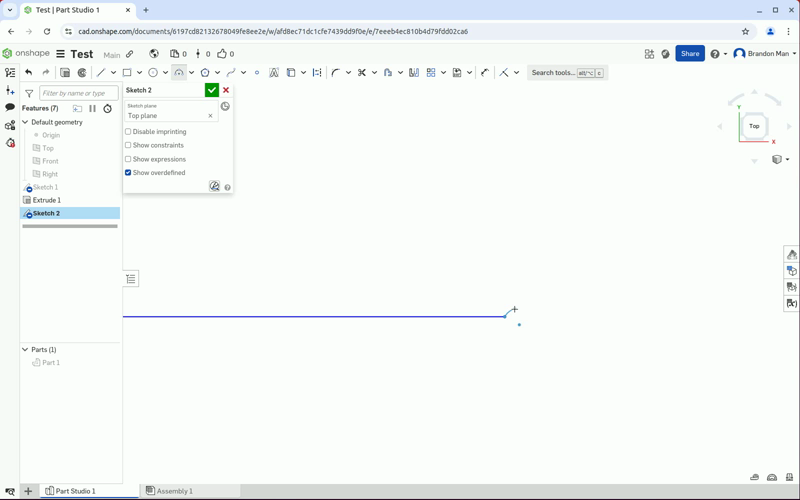
scroll(6)
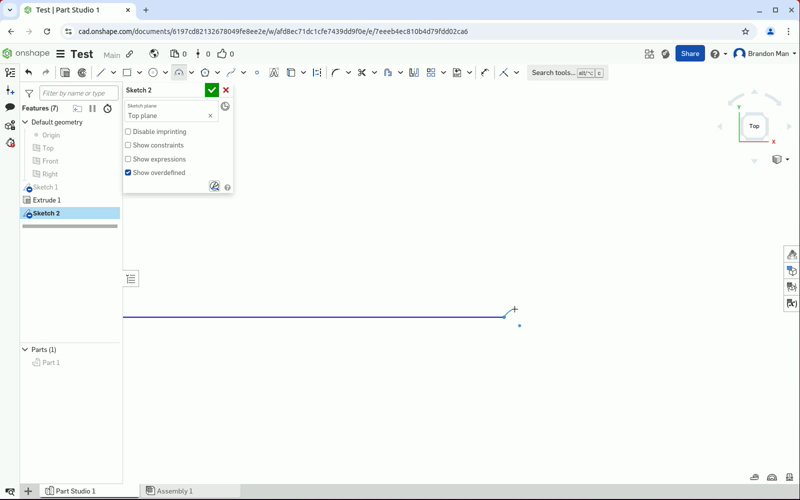
scroll(6)
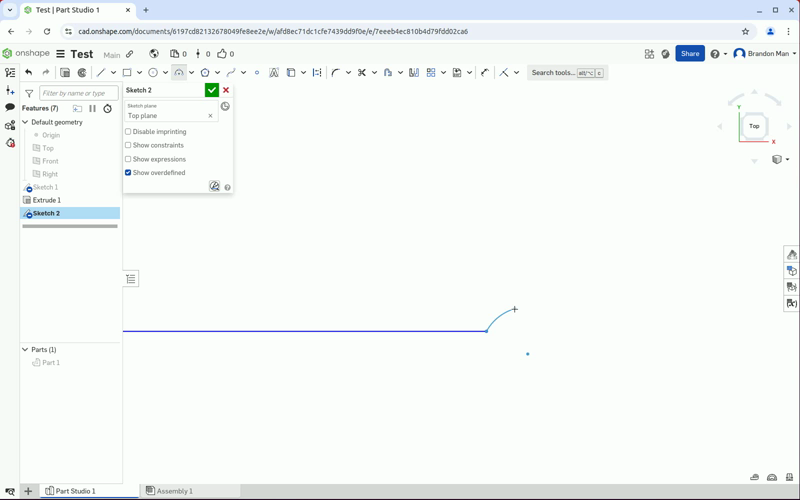
click(514, 308)
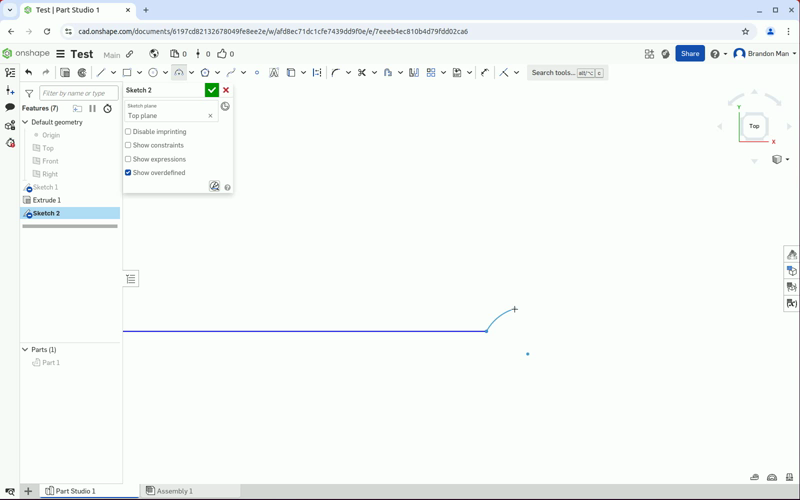
scroll(-6)
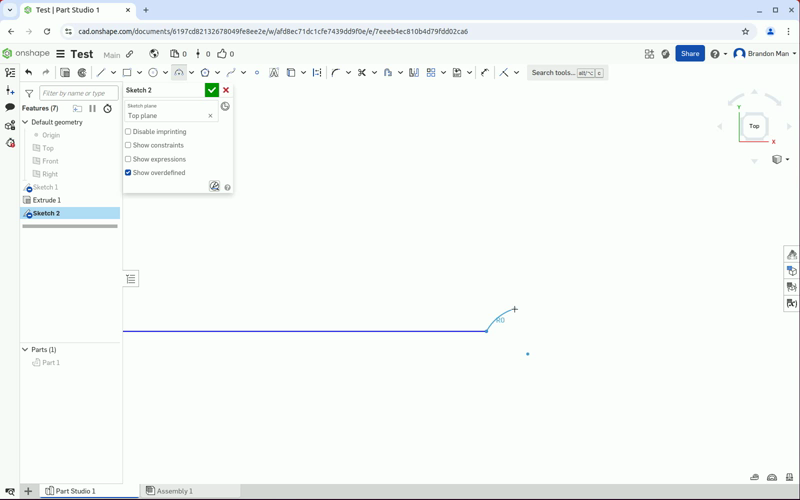
scroll(-6)
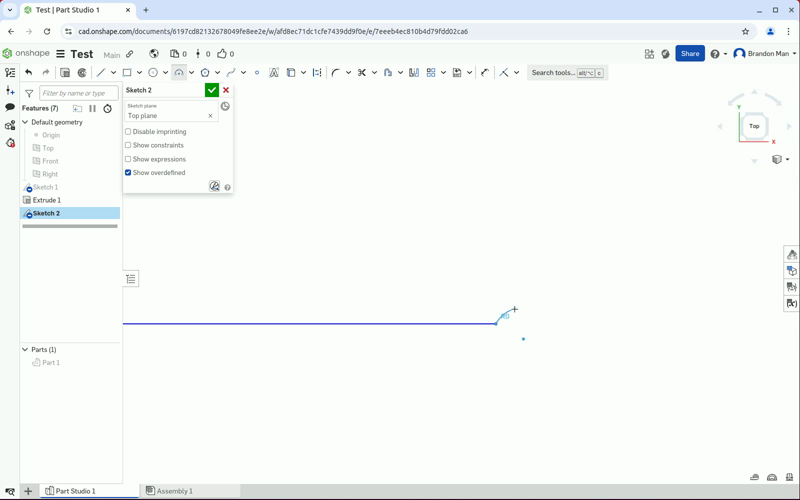
scroll(-6)
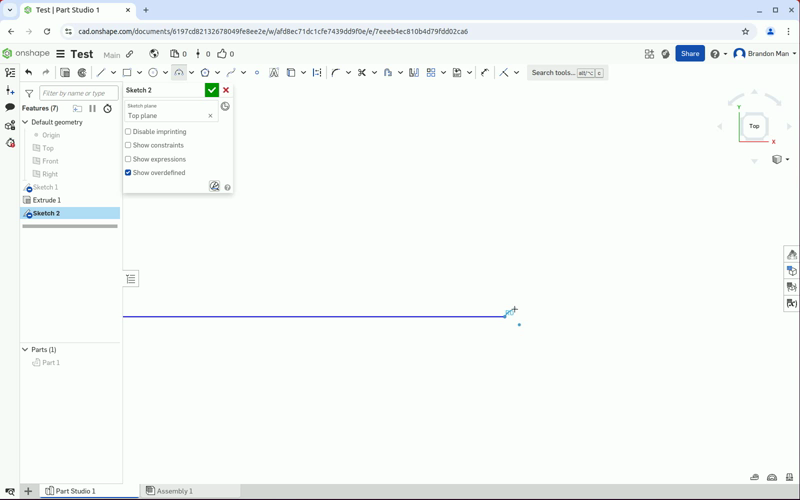
scroll(-6)
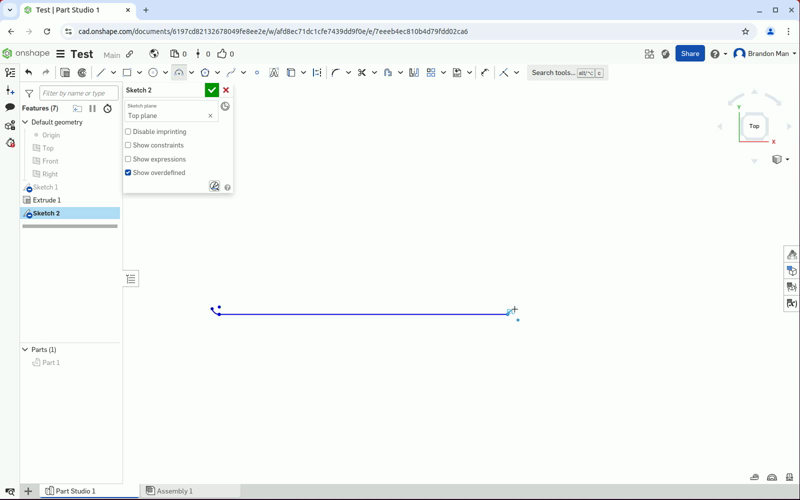
scroll(-6)
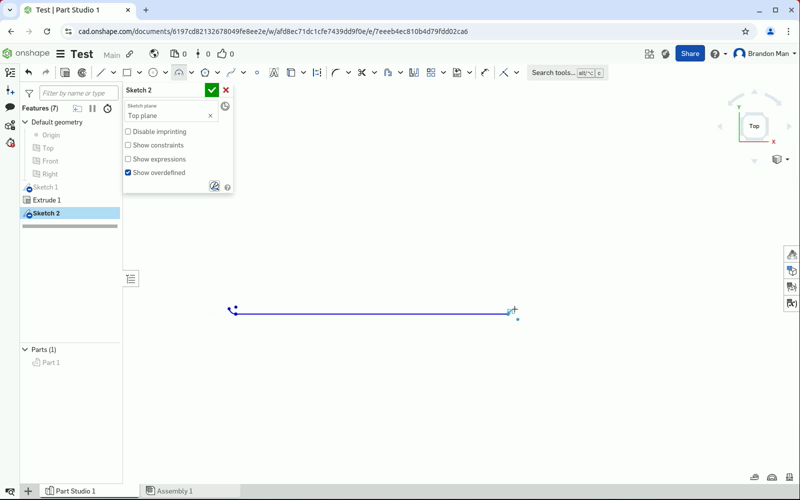
scroll(-6)
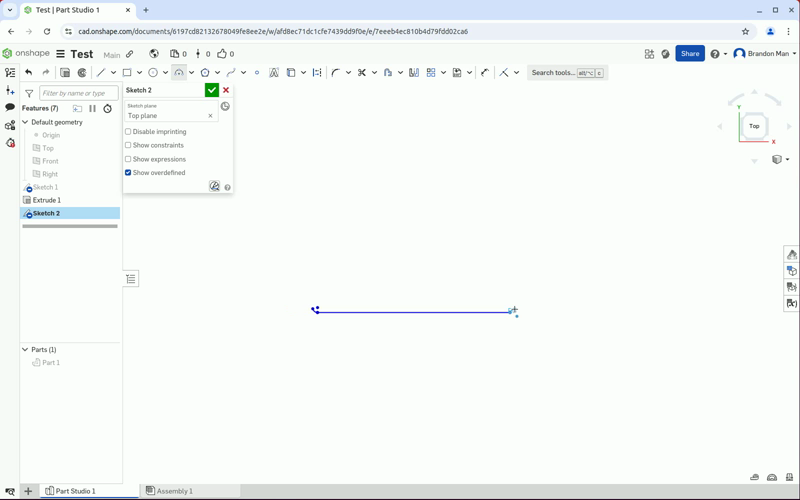
scroll(-6)
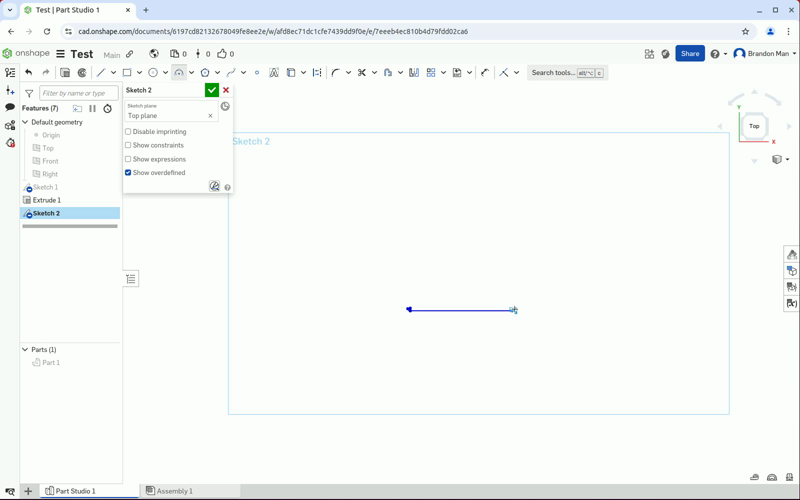
mouse_move(513, 310)
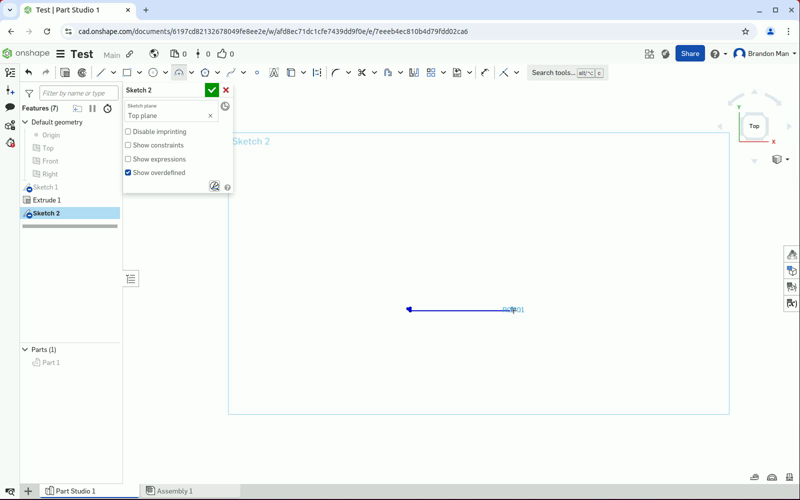
scroll(6)
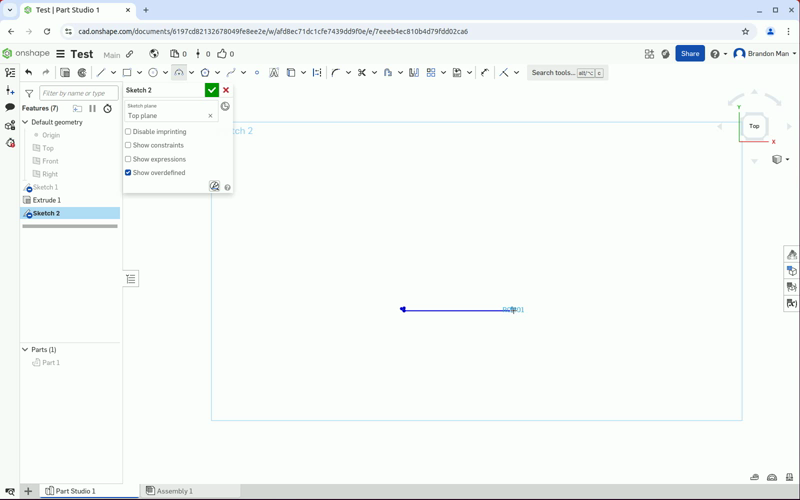
scroll(6)
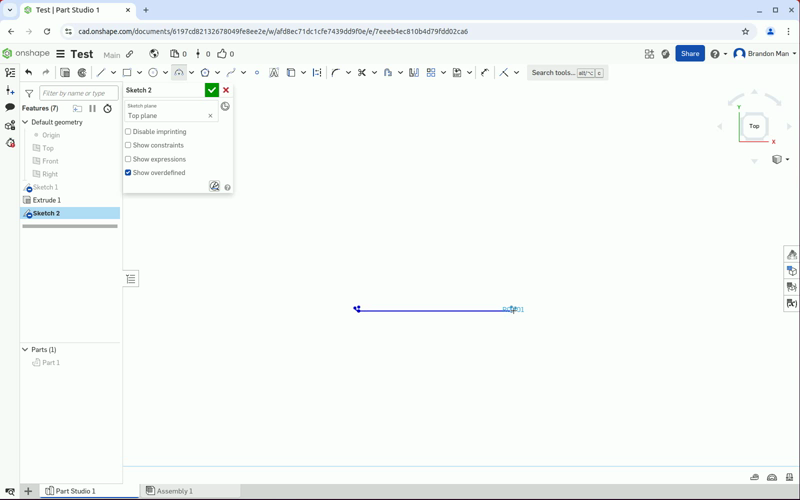
scroll(6)
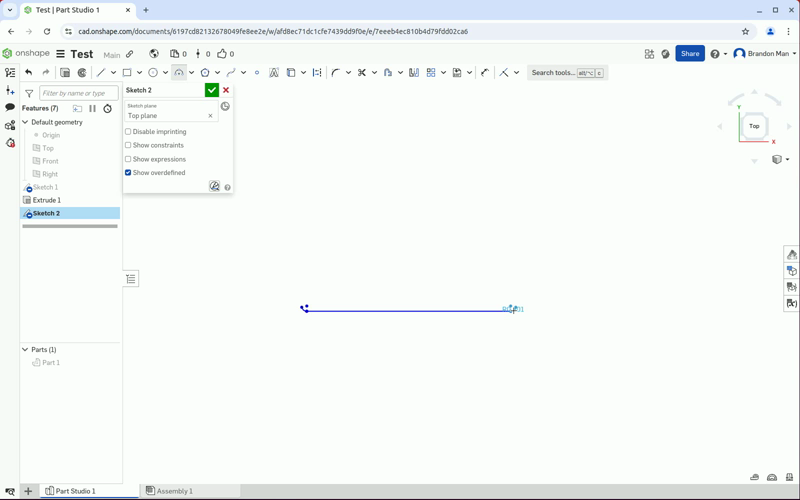
scroll(6)
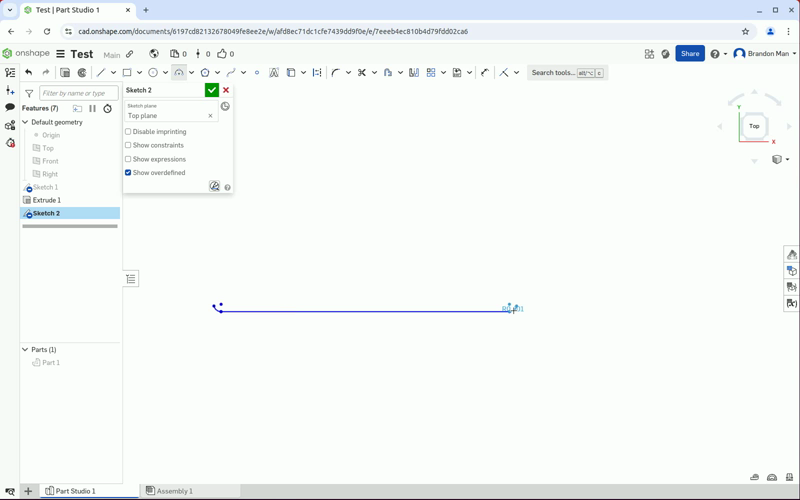
scroll(6)
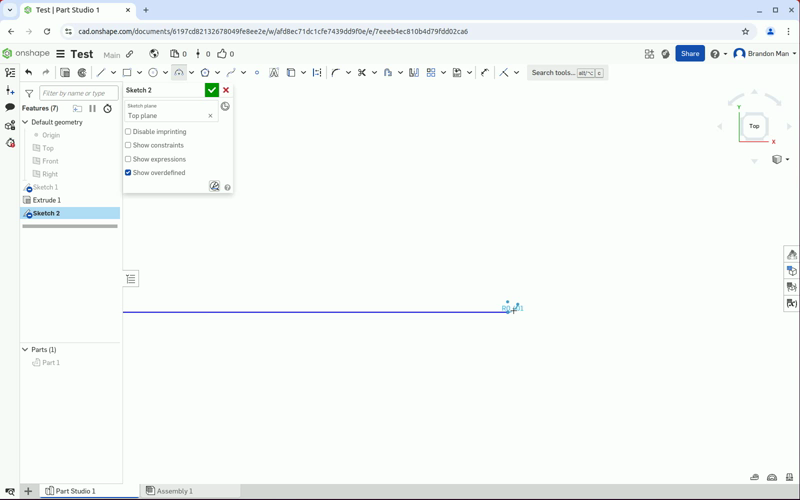
scroll(6)
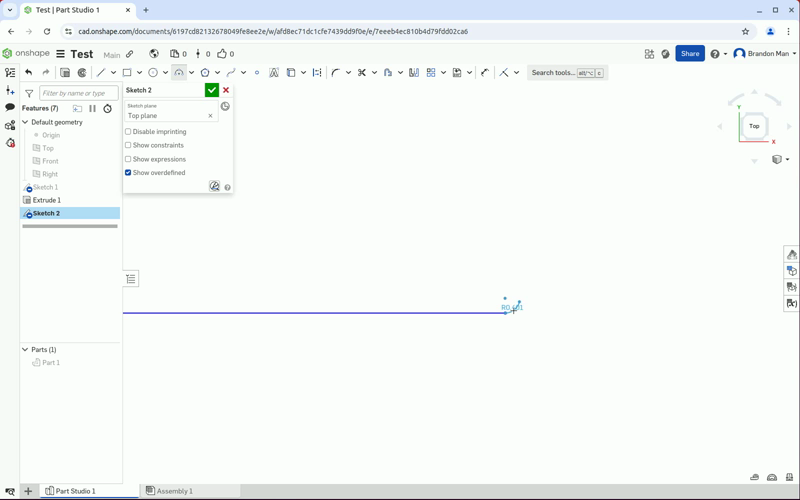
scroll(6)
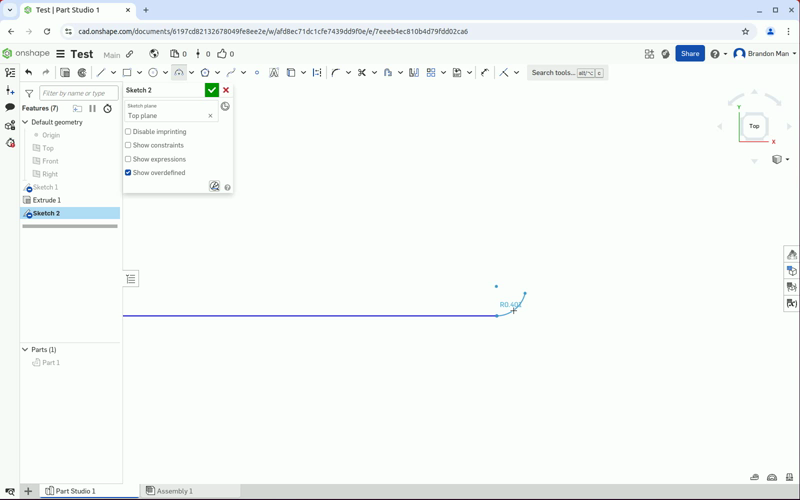
click(513, 310)
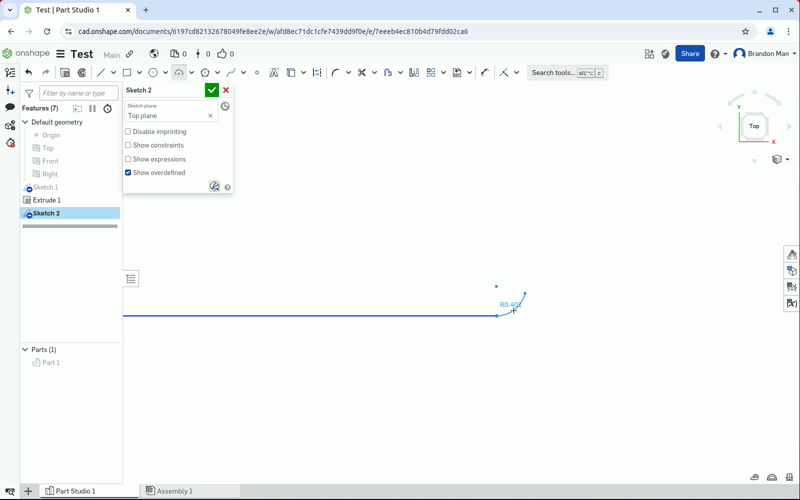
scroll(-6)
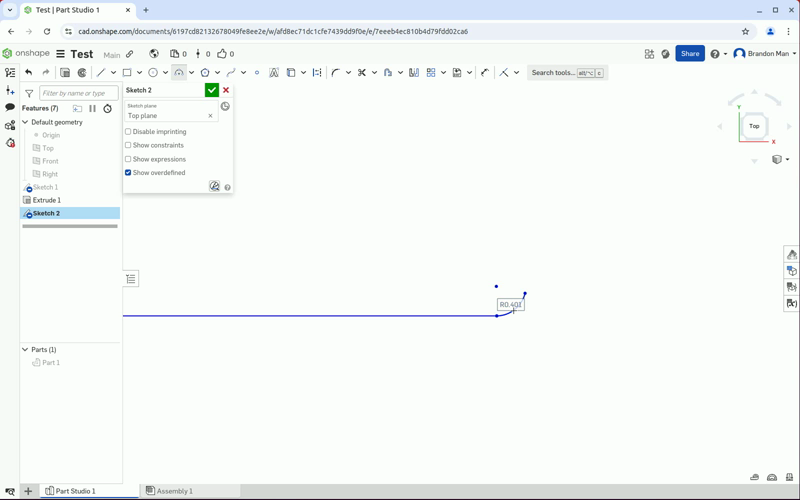
scroll(-6)
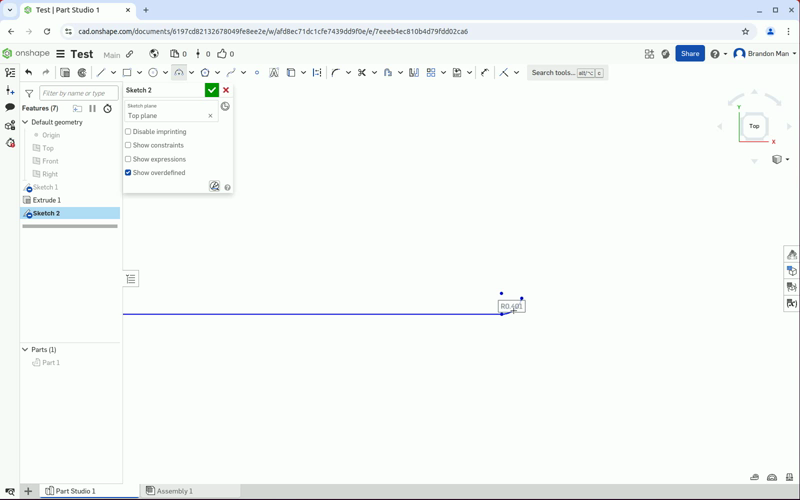
scroll(-6)
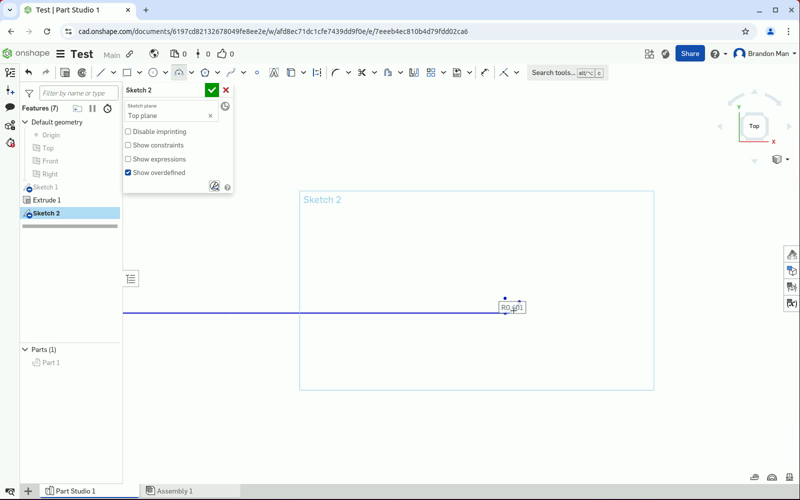
scroll(-6)
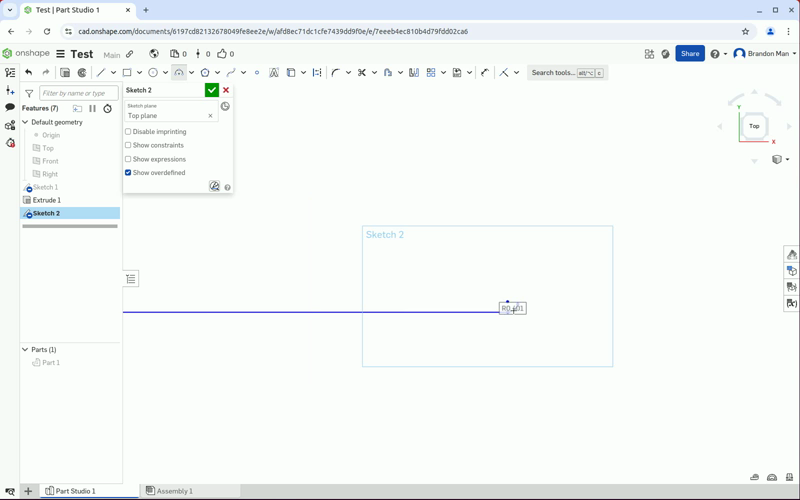
scroll(-6)
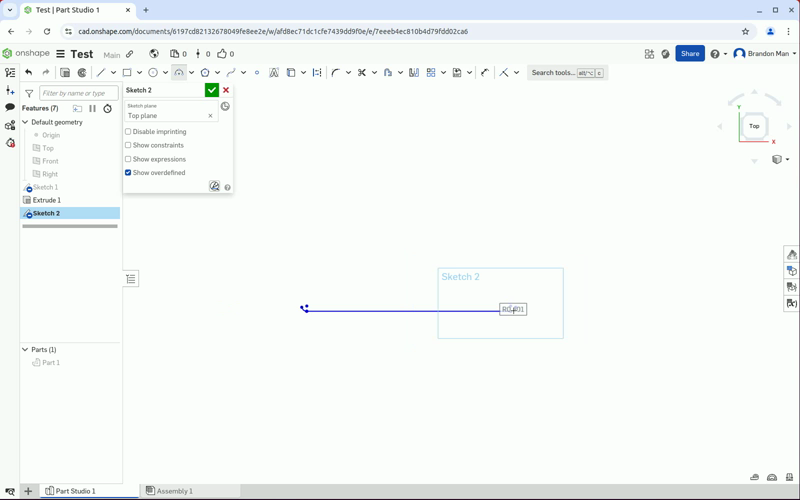
scroll(-6)
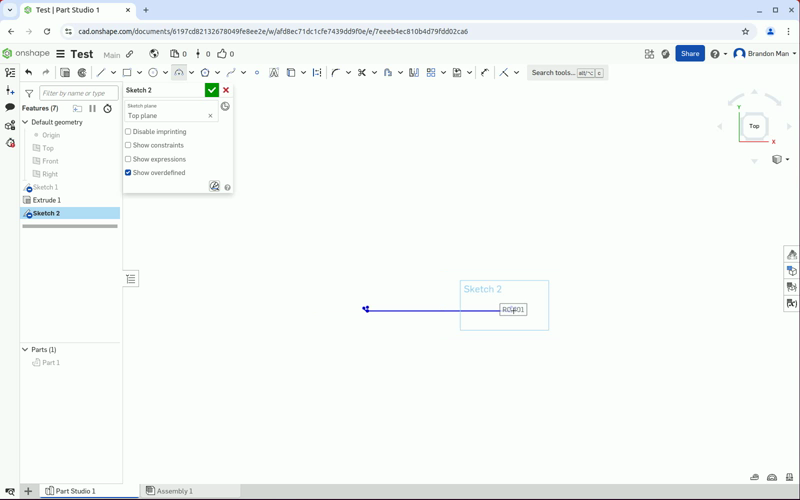
scroll(-6)
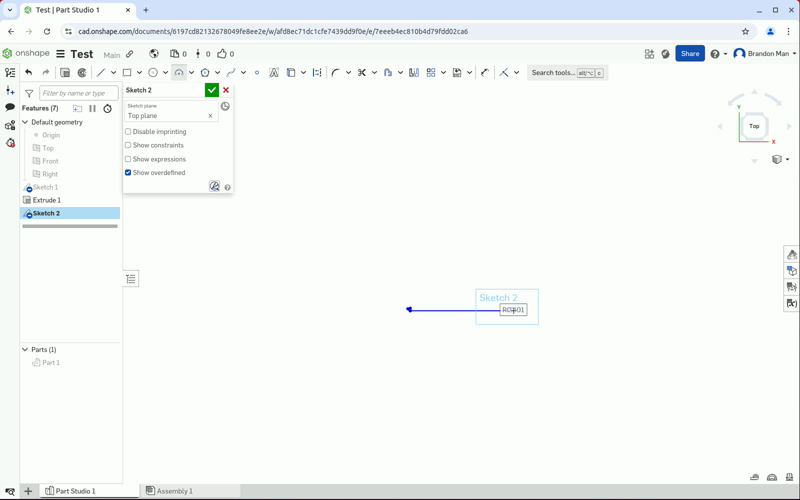
key_up(shift)
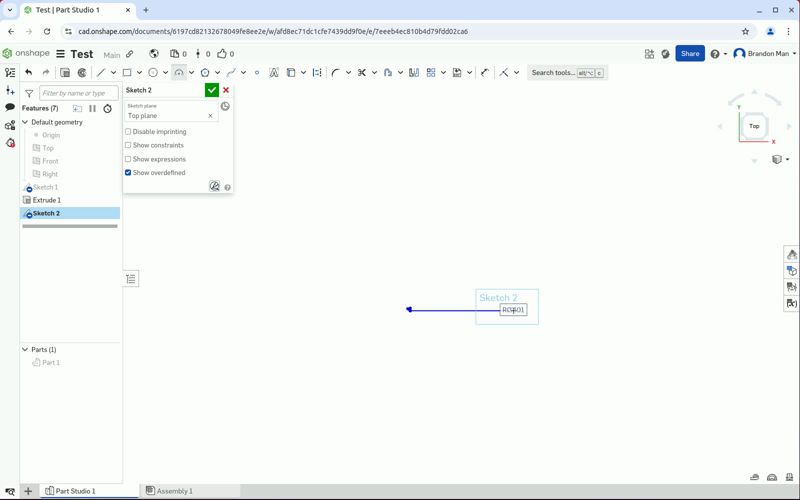
key(esc)
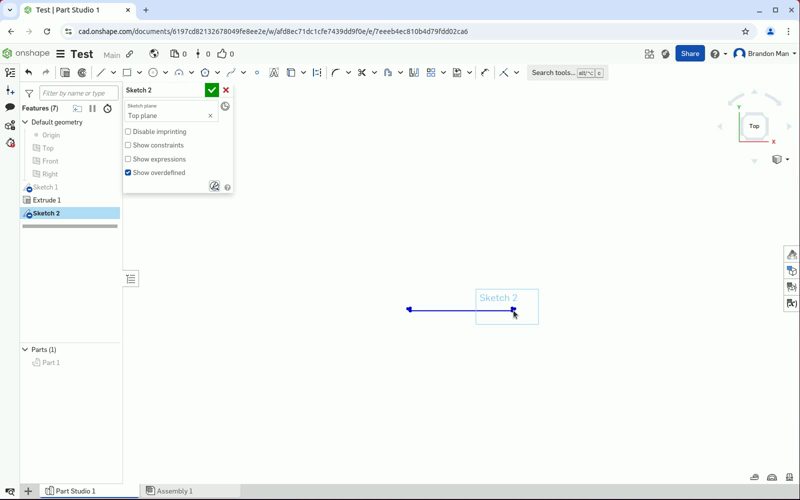
key(l)
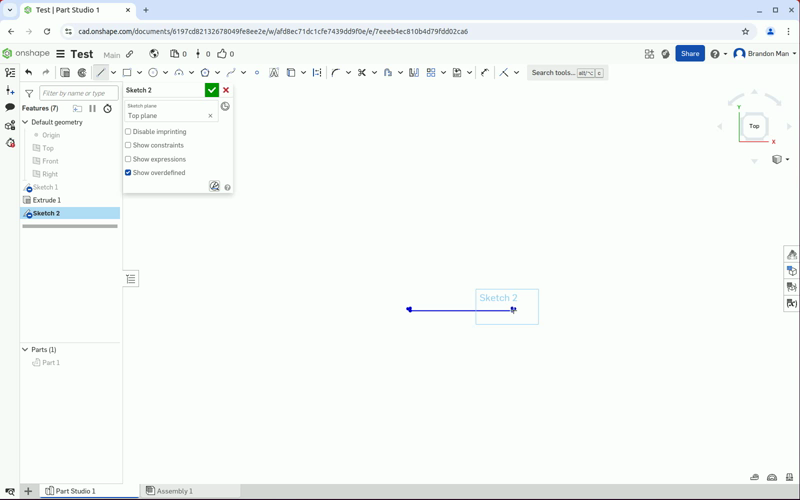
mouse_move(514, 308)
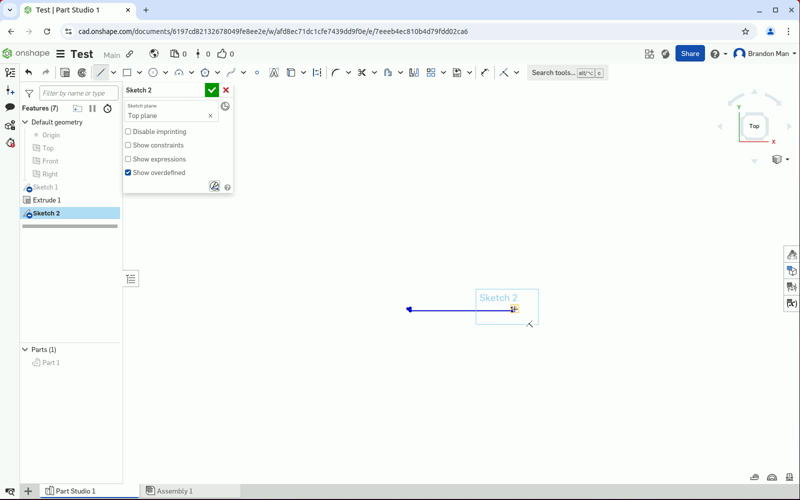
scroll(6)
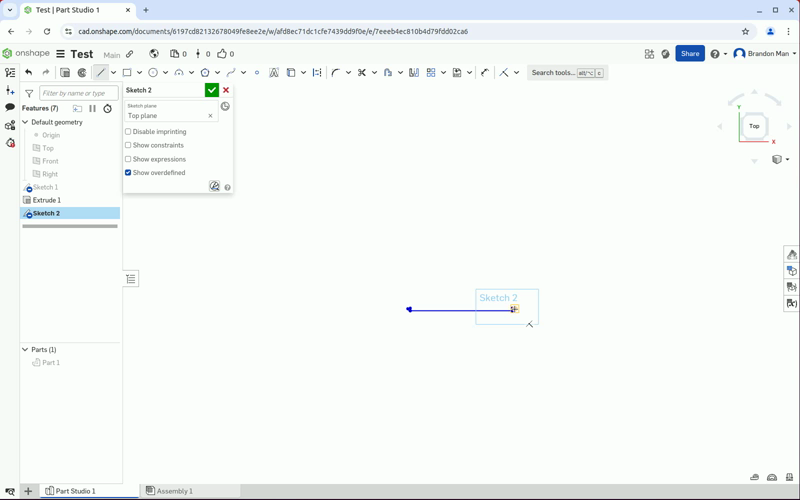
scroll(6)
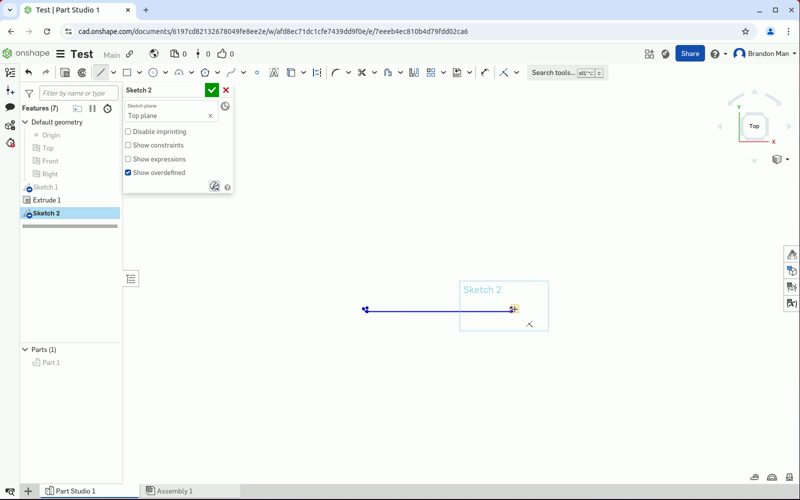
scroll(6)
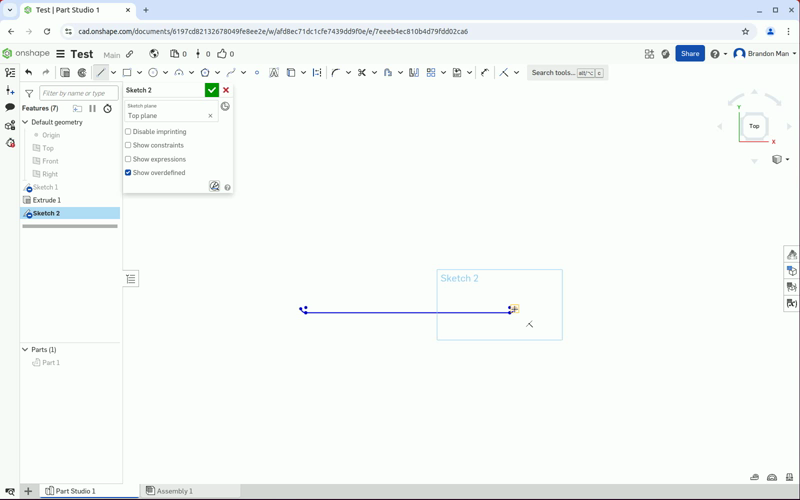
scroll(6)
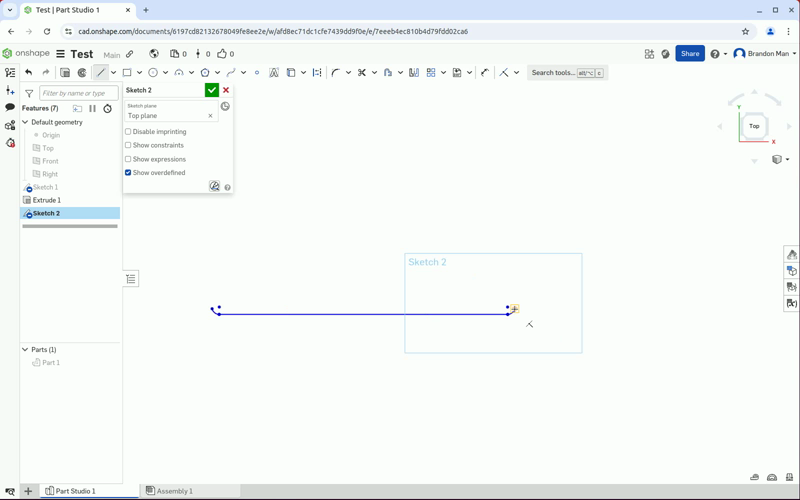
scroll(6)
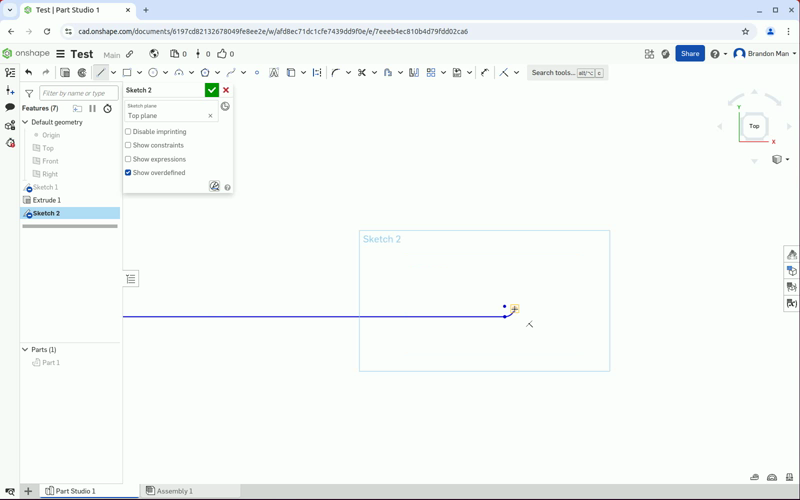
scroll(6)
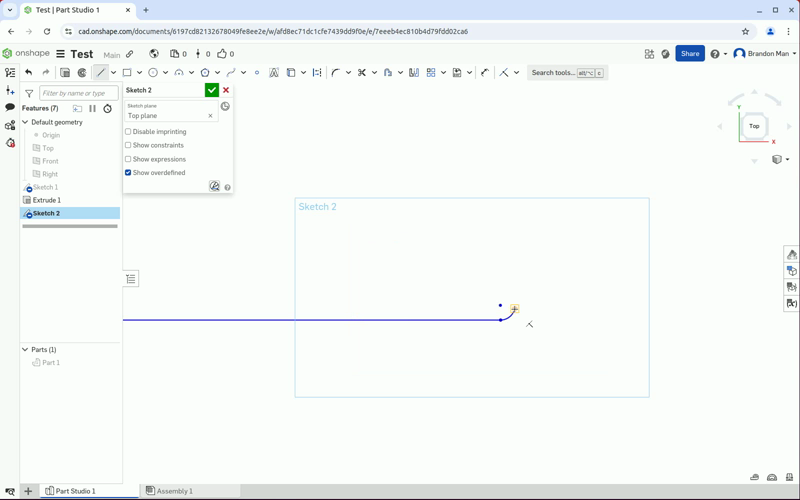
scroll(6)
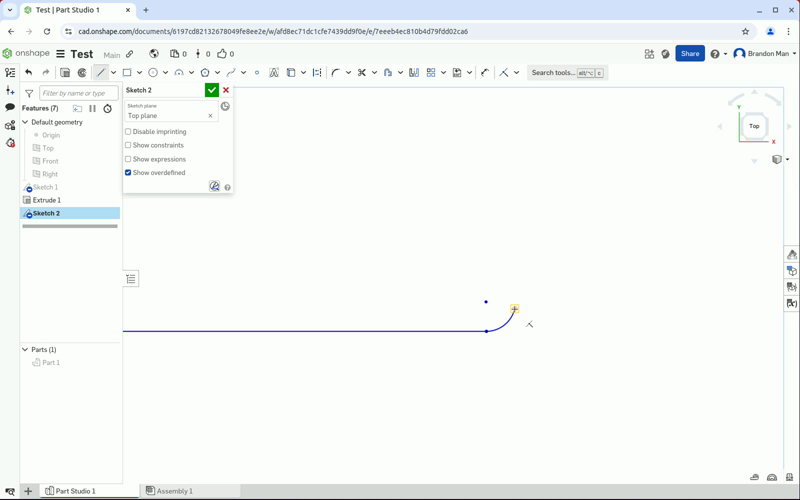
click(514, 308)
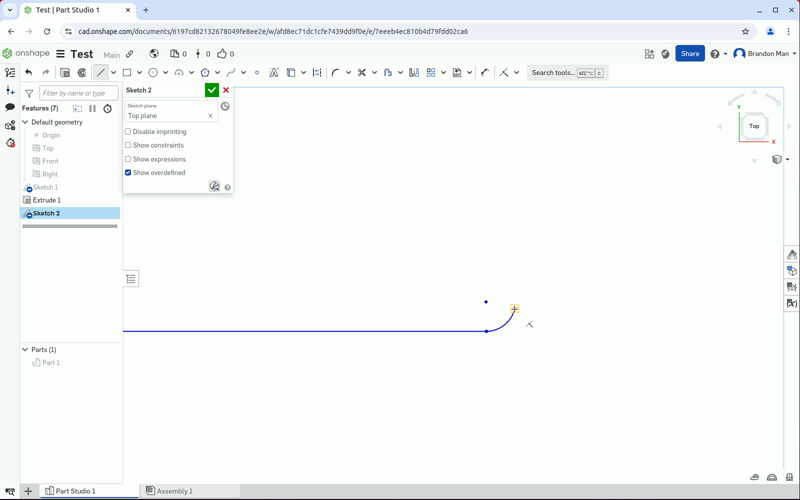
scroll(-6)
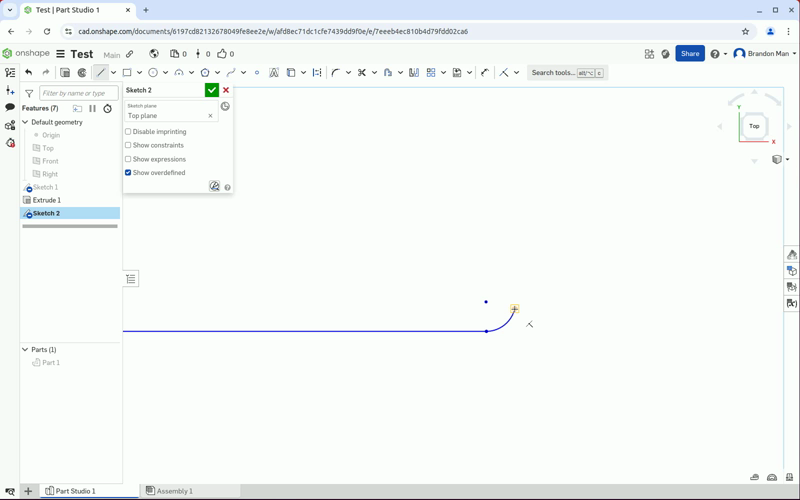
scroll(-6)
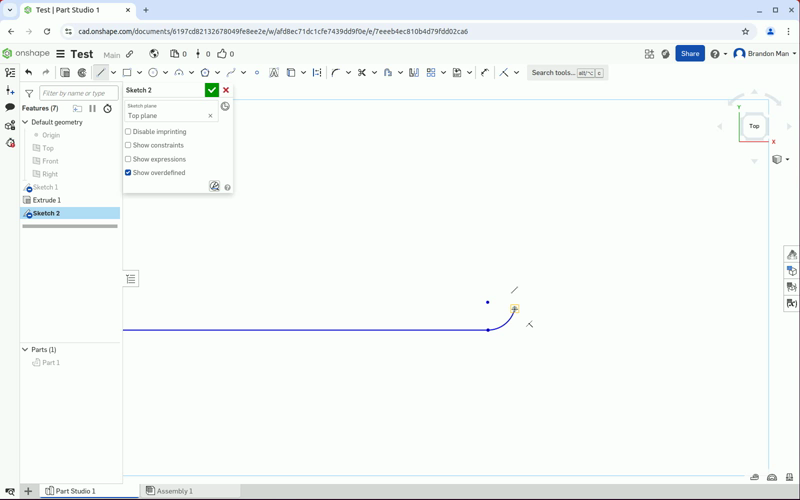
scroll(-6)
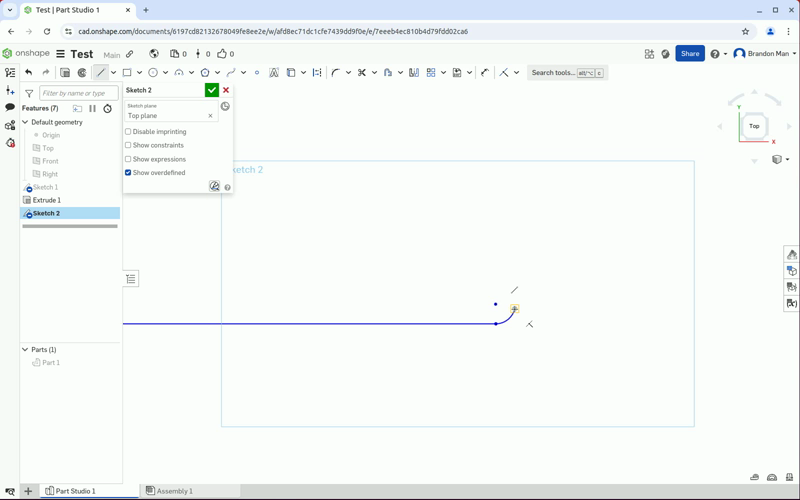
scroll(-6)
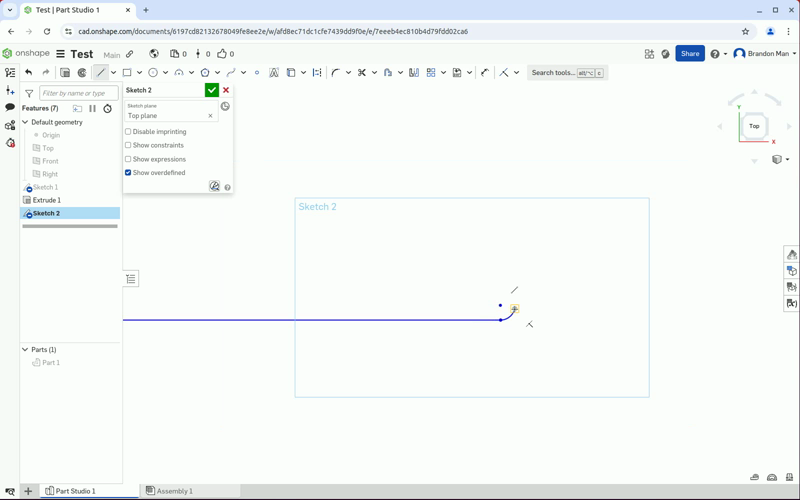
scroll(-6)
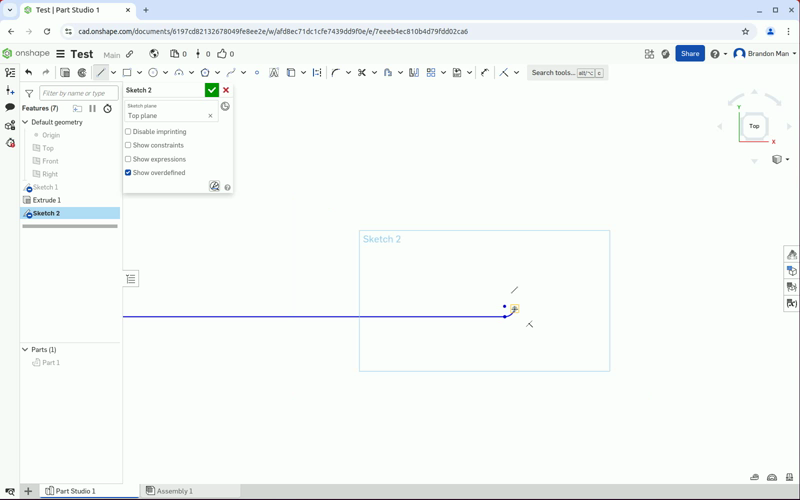
scroll(-6)
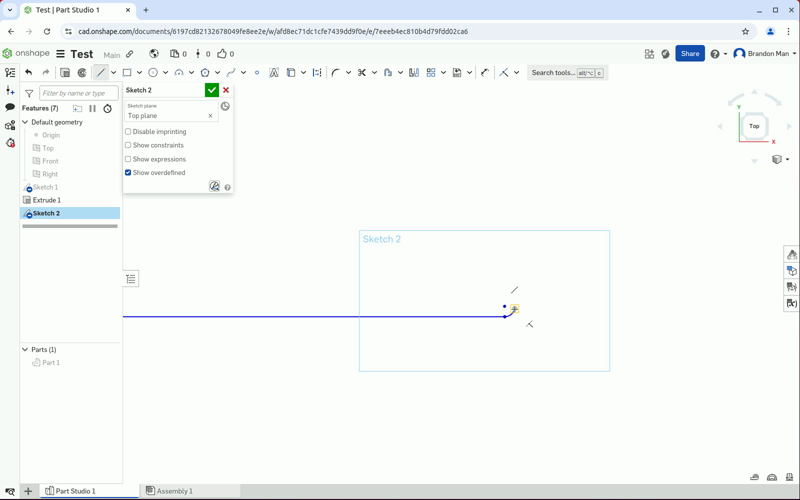
scroll(-6)
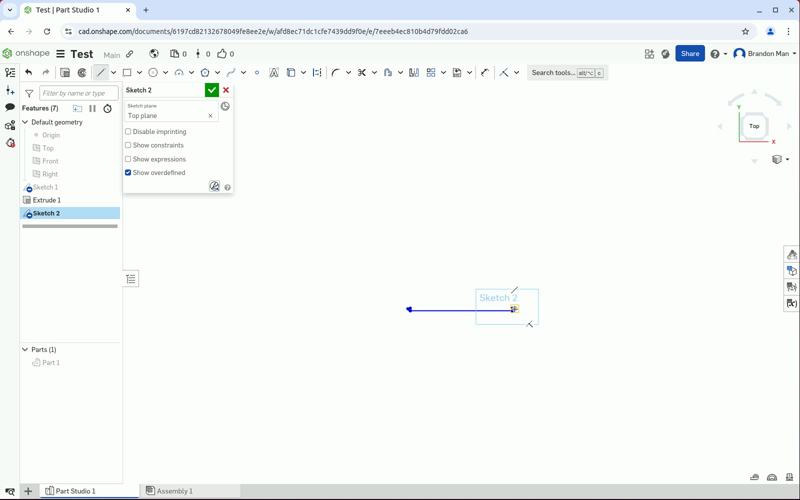
key_down(shift)
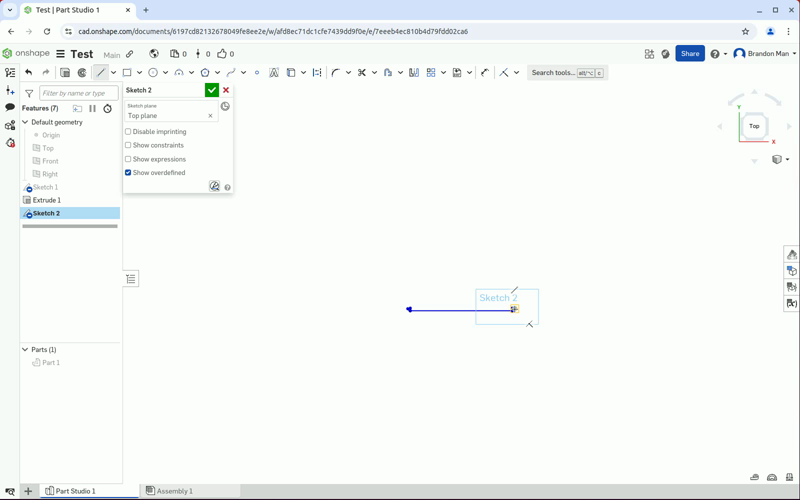
mouse_move(544, 308)
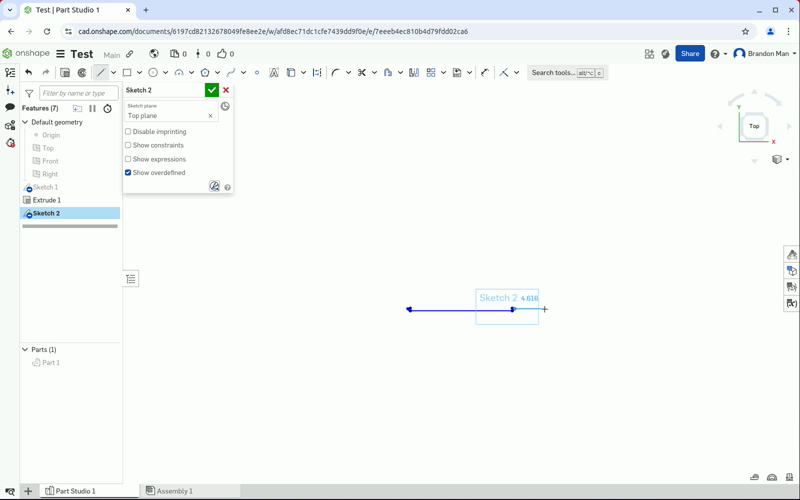
mouse_move(514, 258)
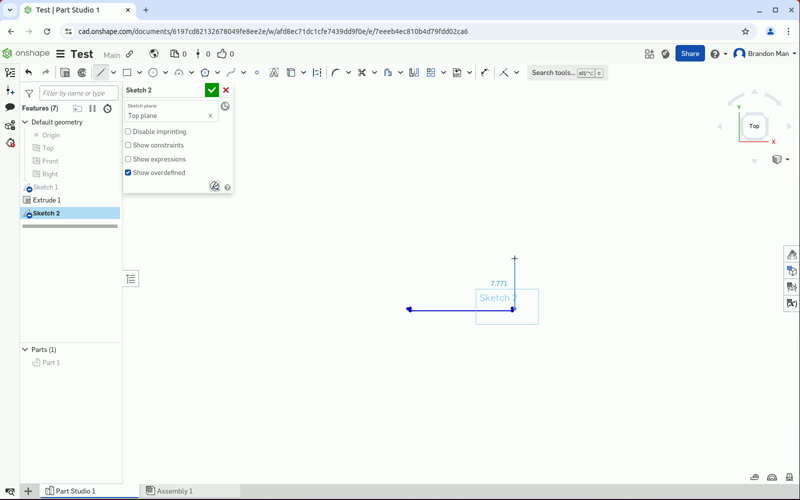
click(514, 258)
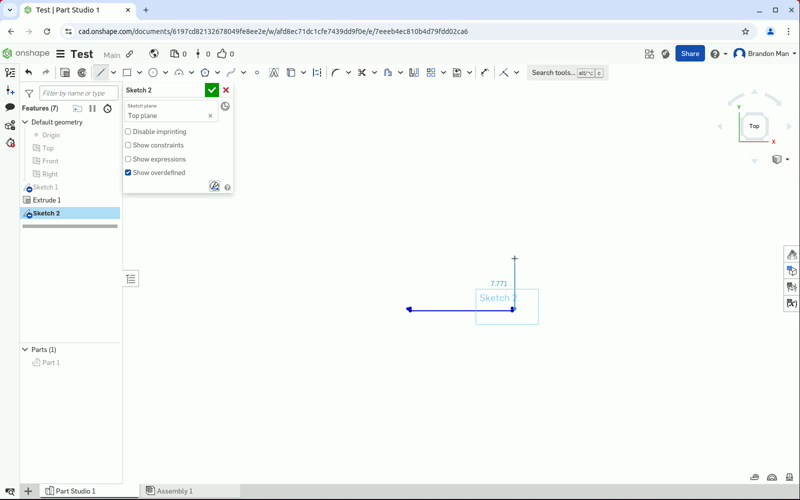
key_up(shift)
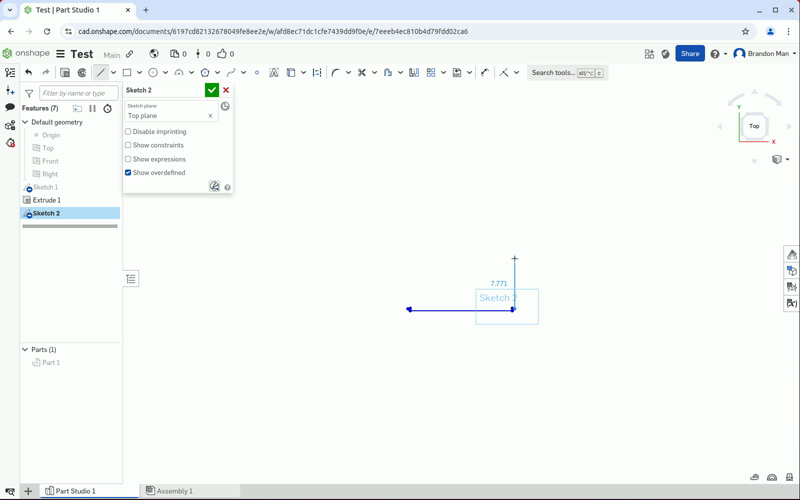
key(esc)
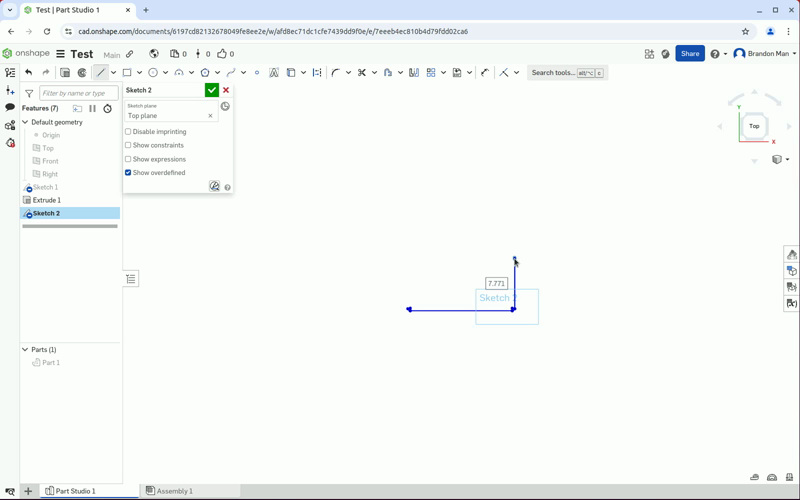
key(a)
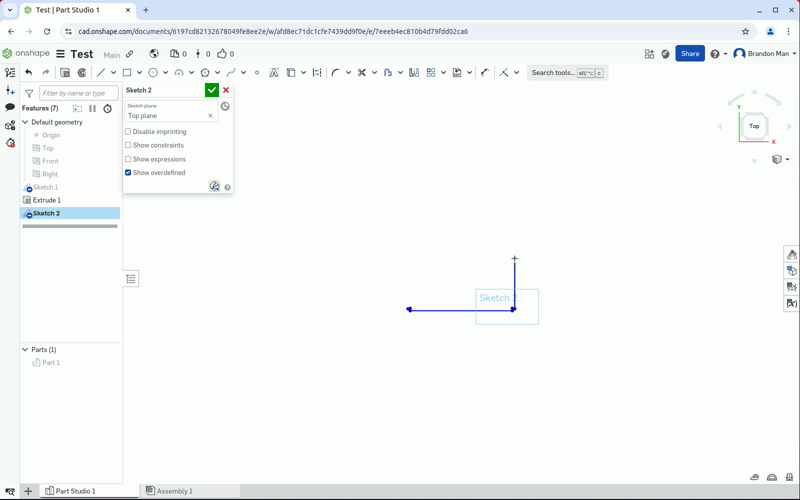
mouse_move(514, 258)
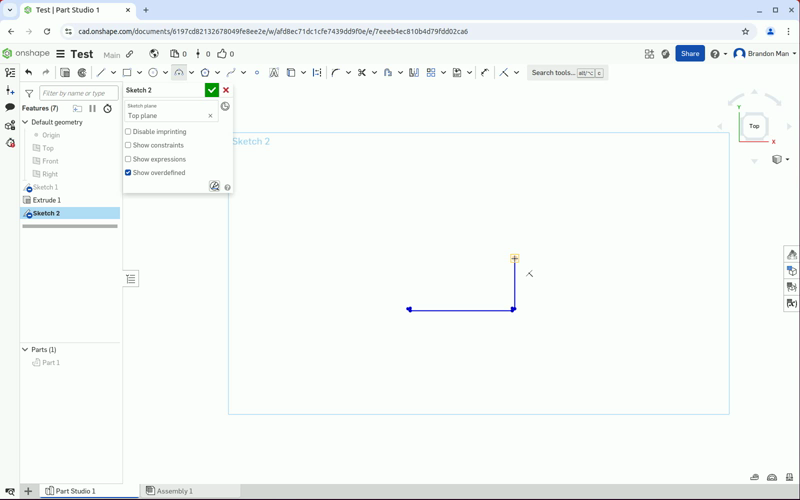
click(514, 258)
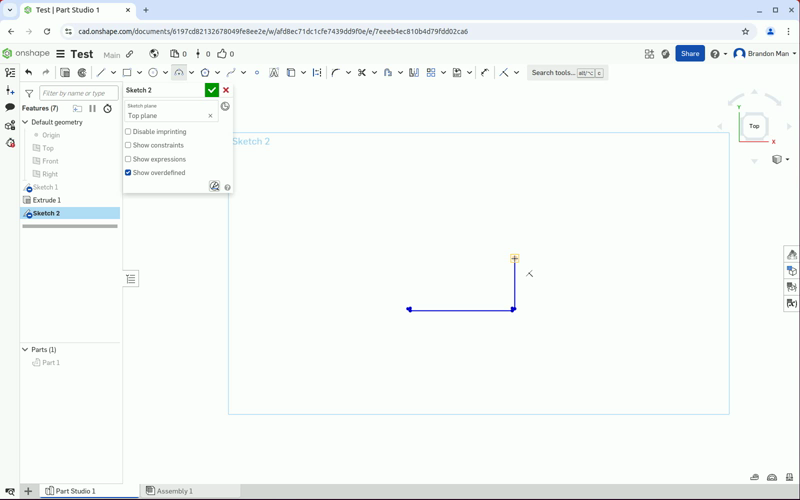
key_down(shift)
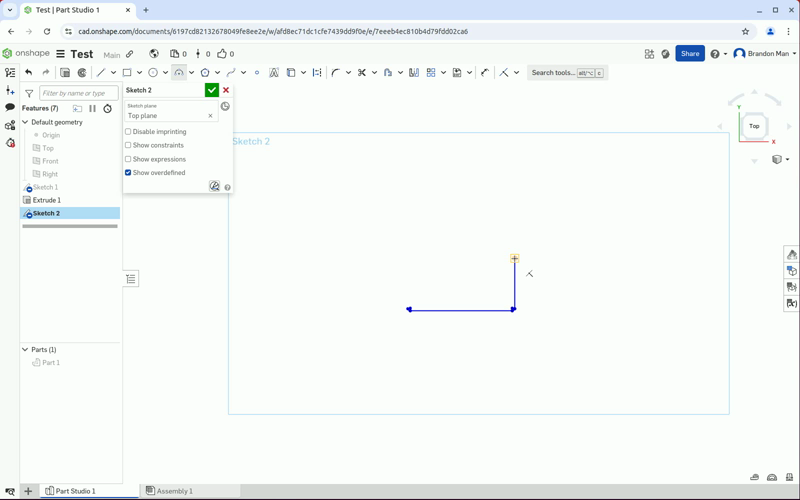
mouse_move(512, 254)
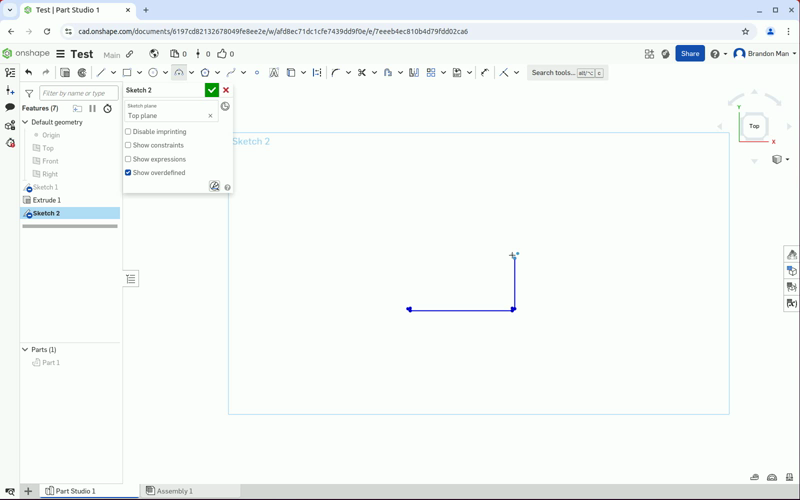
scroll(6)
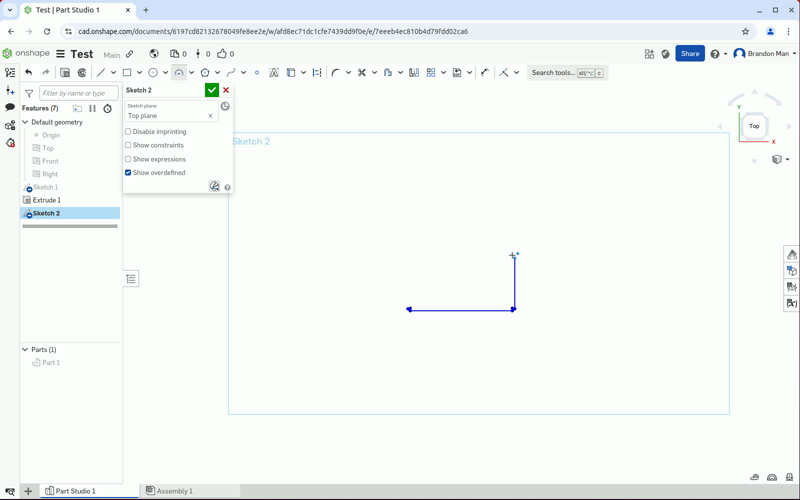
scroll(6)
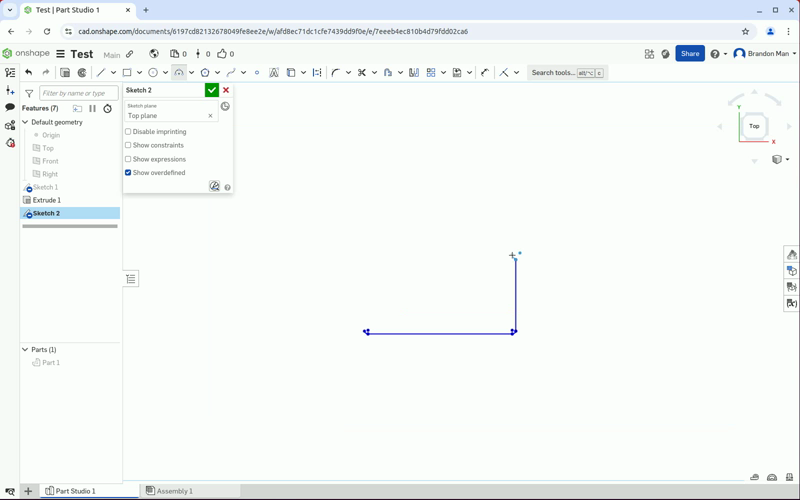
scroll(6)
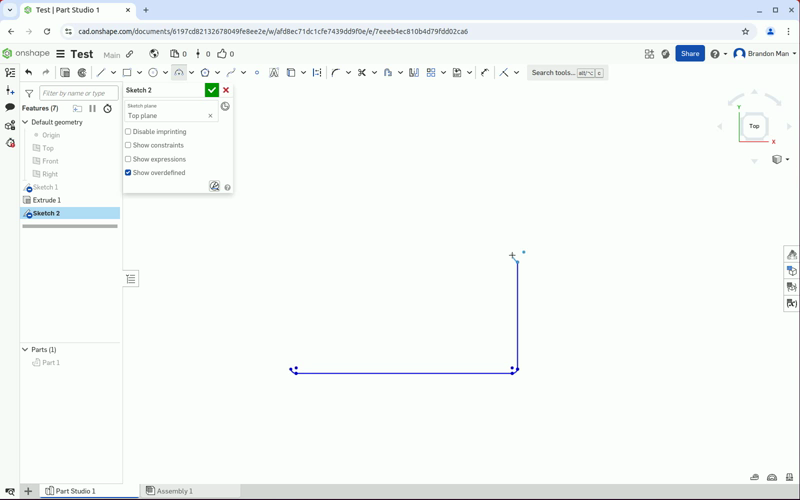
scroll(6)
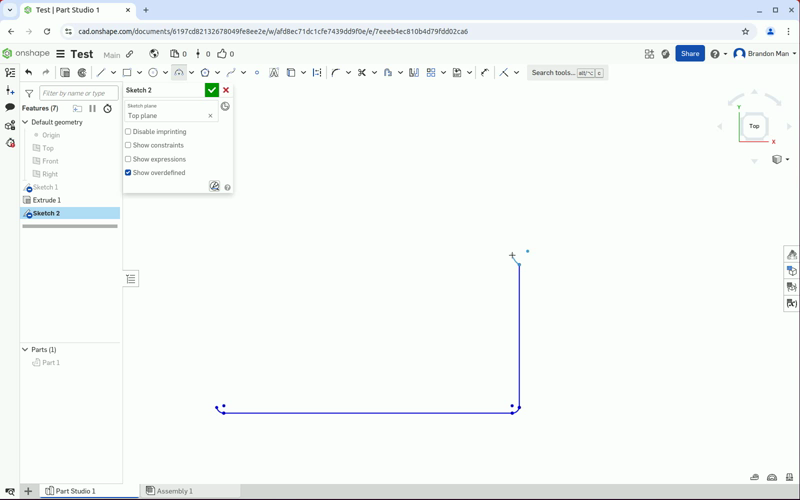
scroll(6)
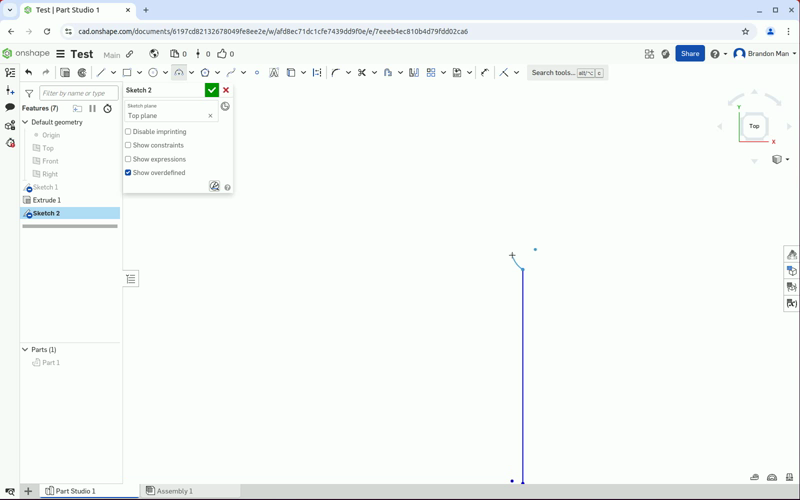
scroll(6)
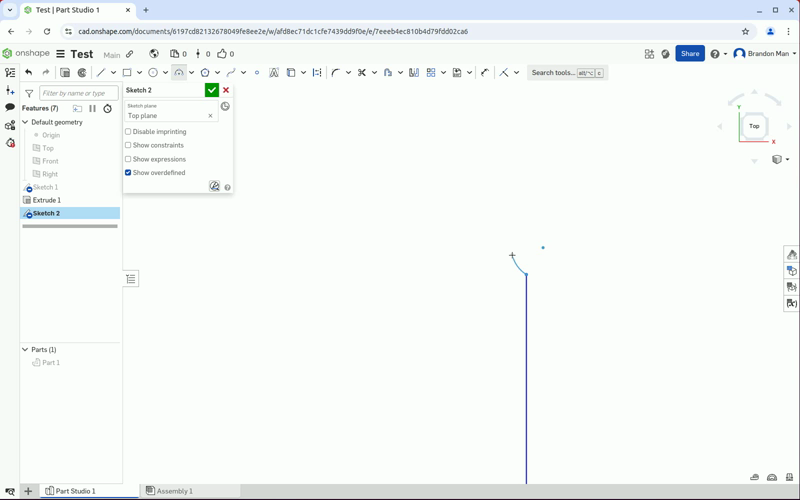
scroll(6)
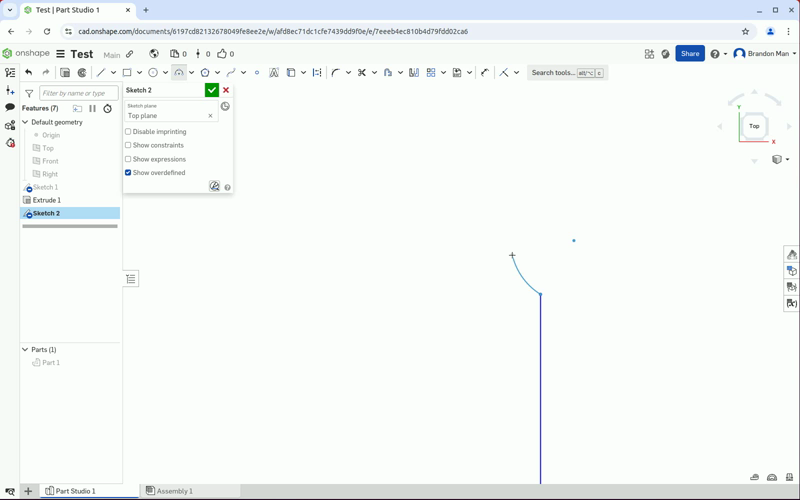
click(512, 254)
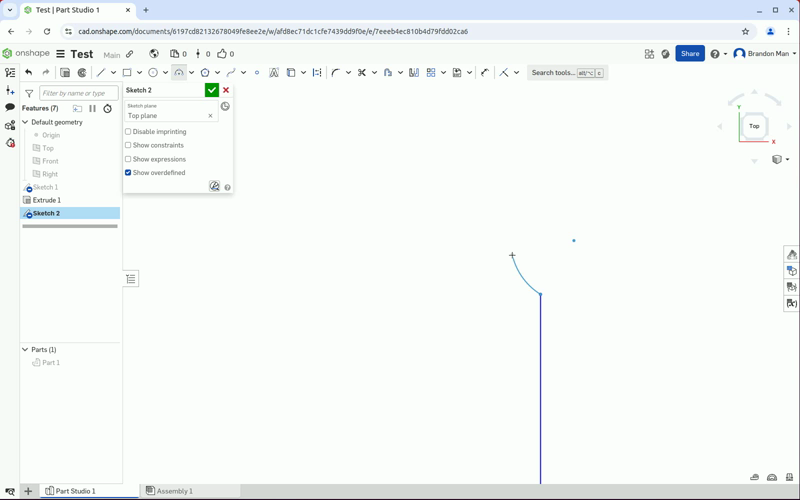
scroll(-6)
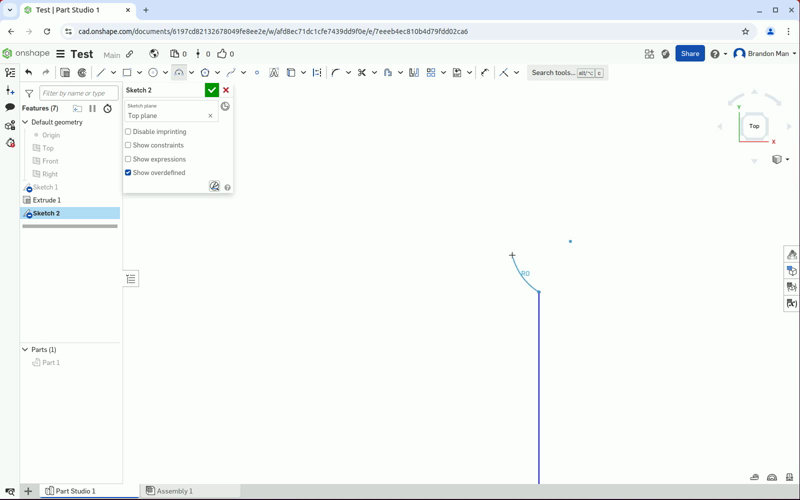
scroll(-6)
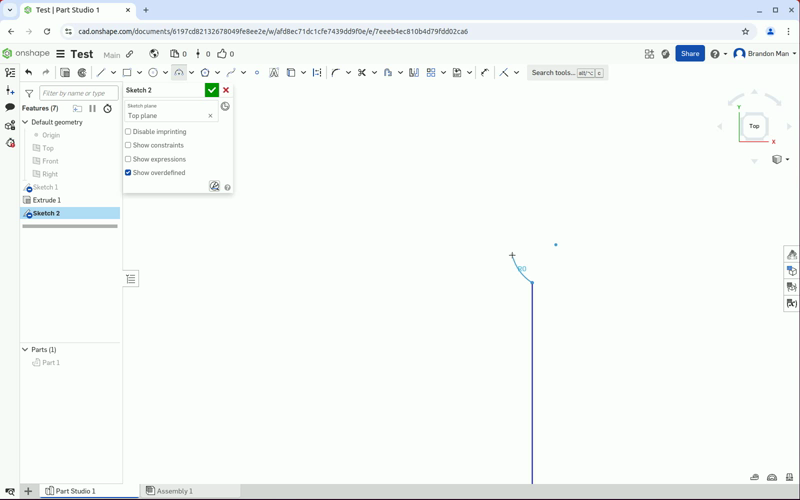
scroll(-6)
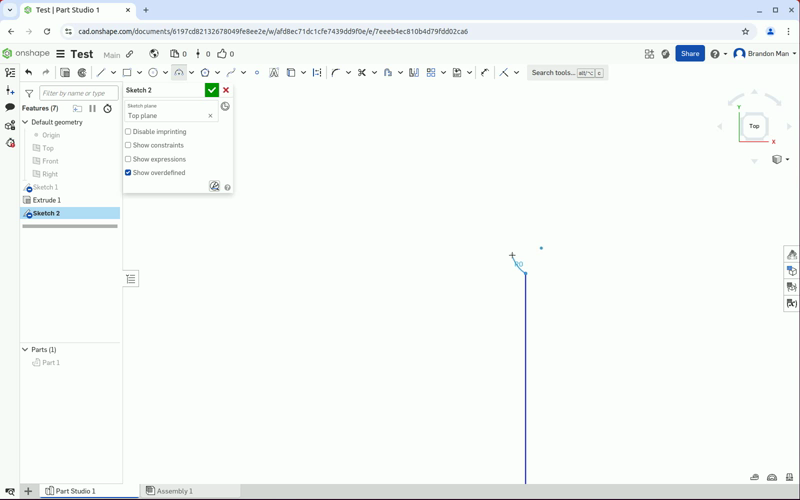
scroll(-6)
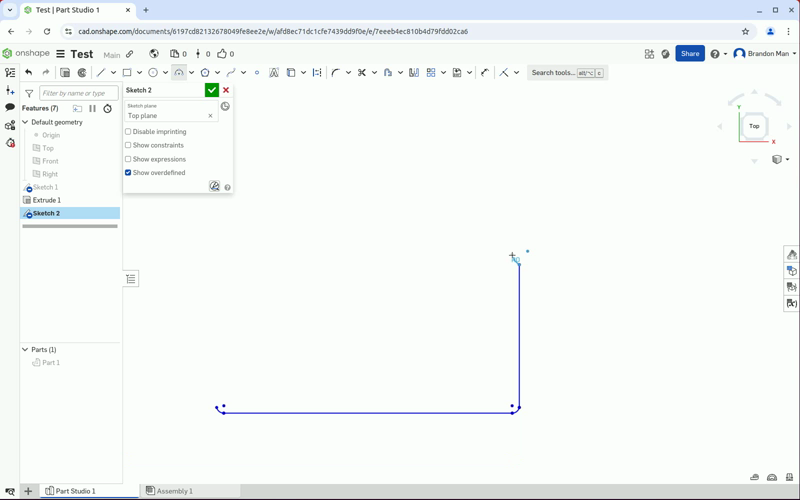
scroll(-6)
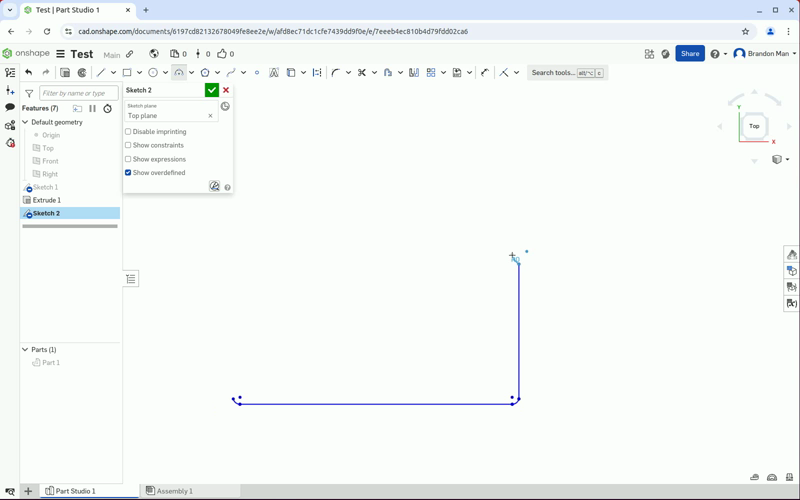
scroll(-6)
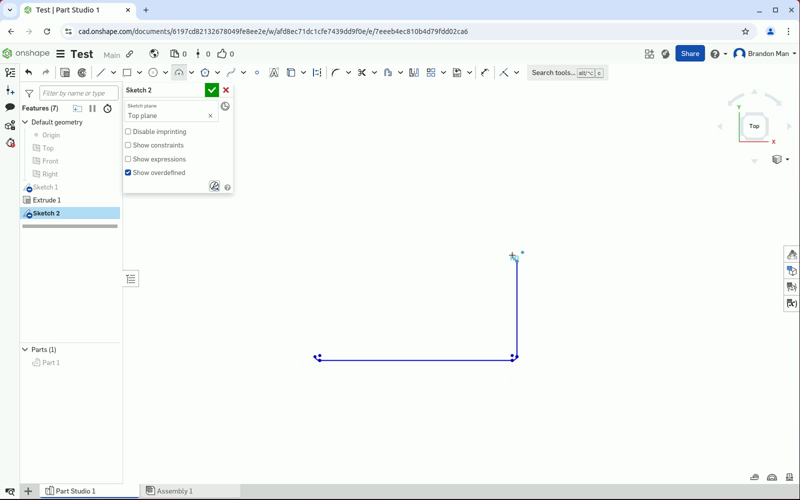
scroll(-6)
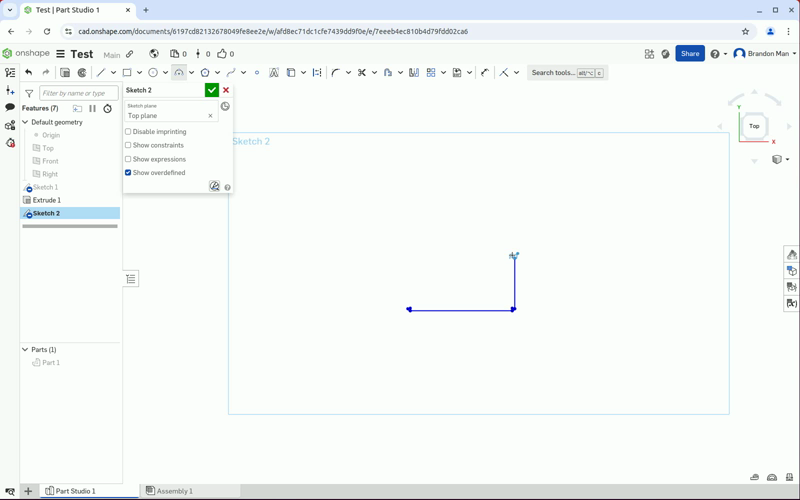
mouse_move(514, 255)
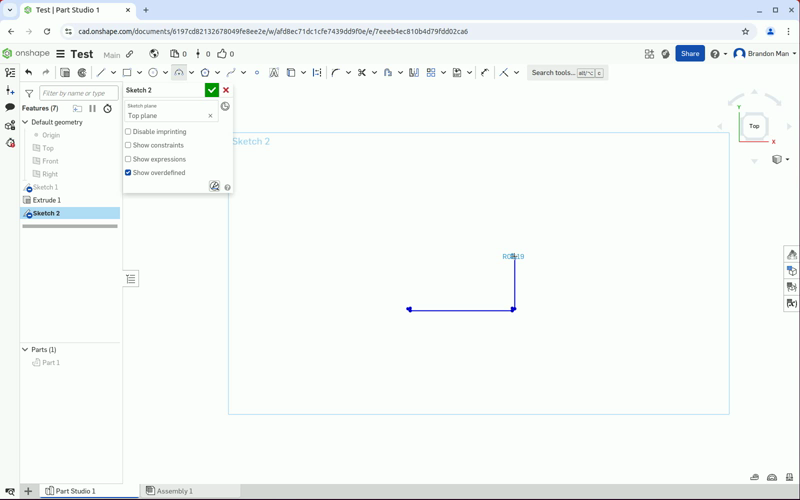
scroll(6)
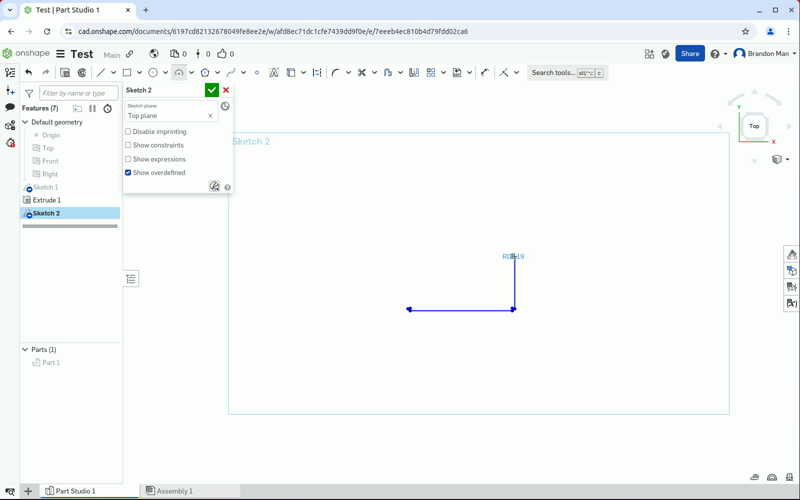
scroll(6)
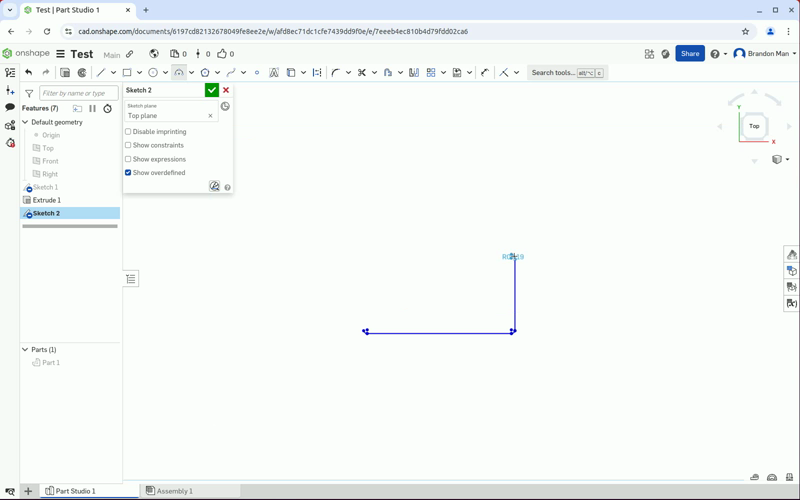
scroll(6)
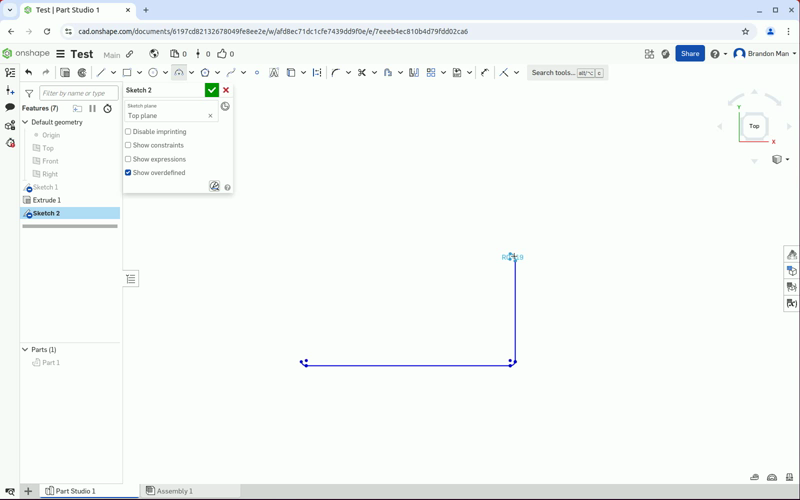
scroll(6)
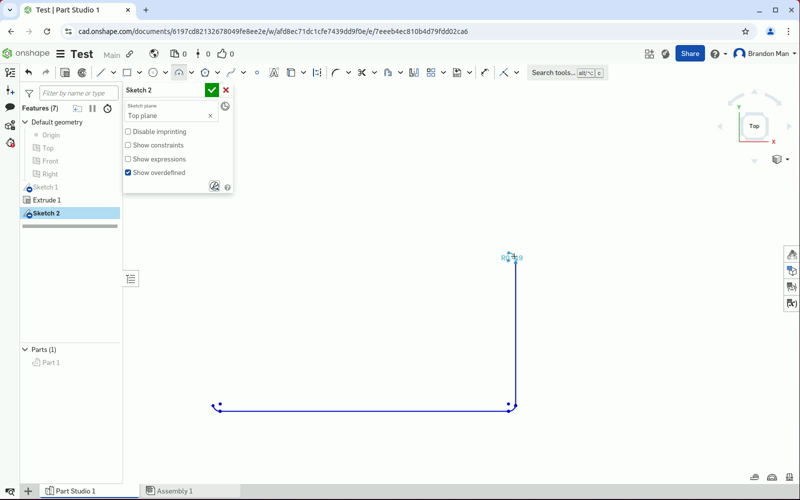
scroll(6)
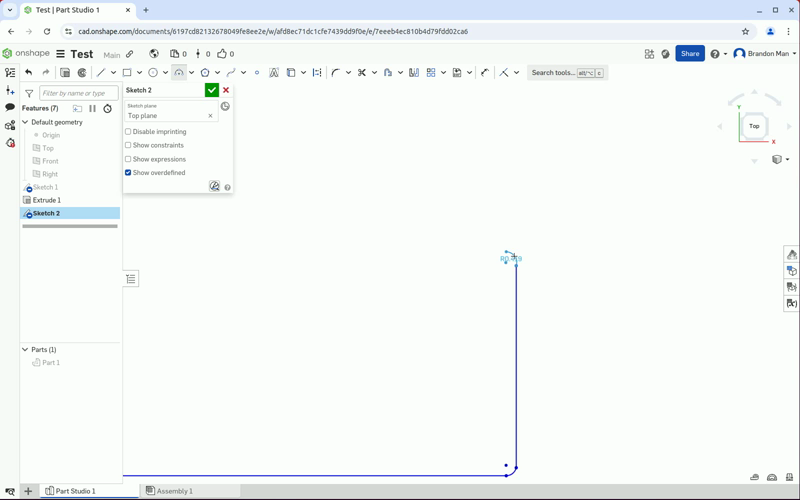
scroll(6)
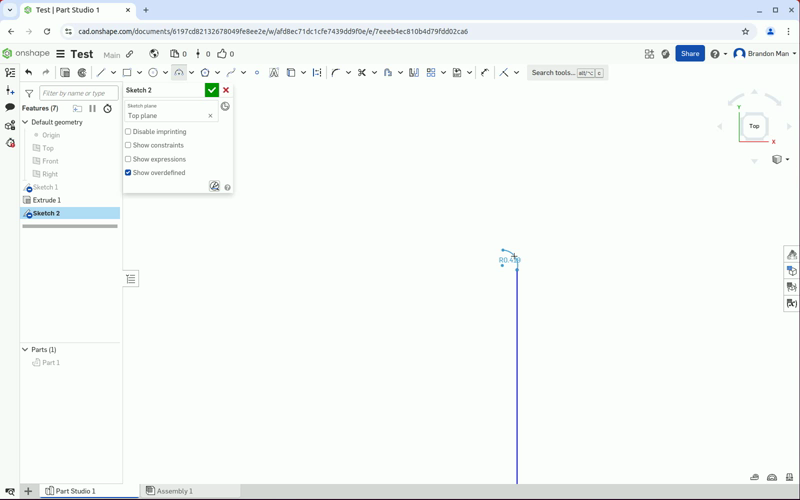
scroll(6)
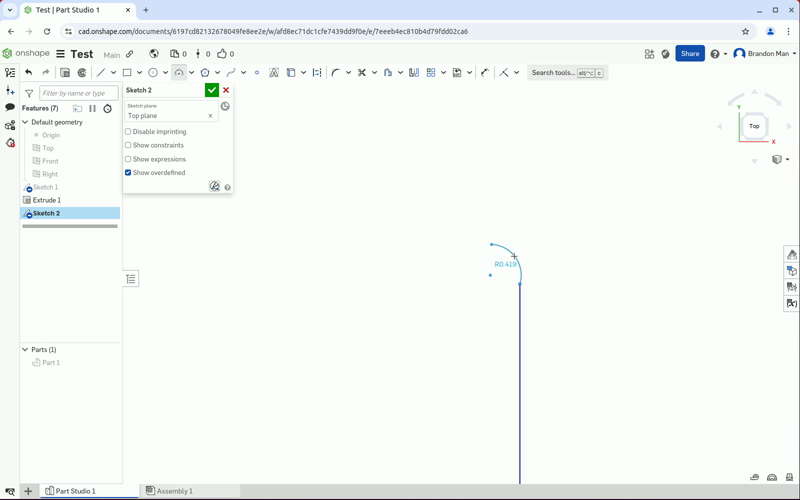
click(514, 255)
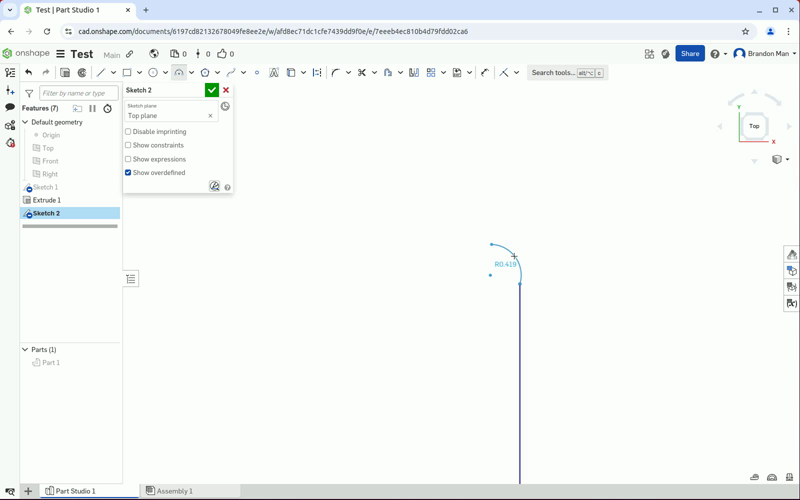
scroll(-6)
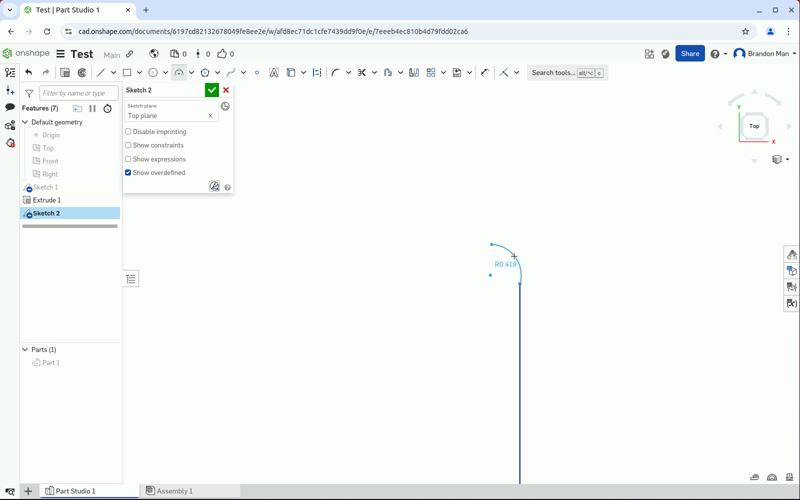
scroll(-6)
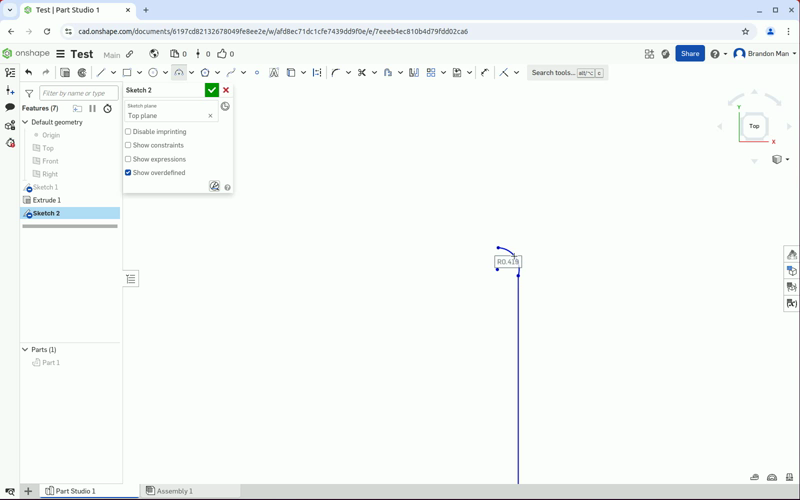
scroll(-6)
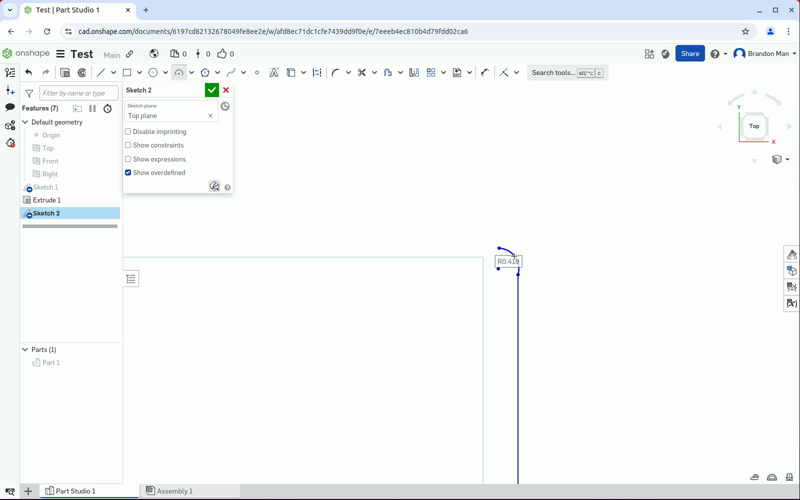
scroll(-6)
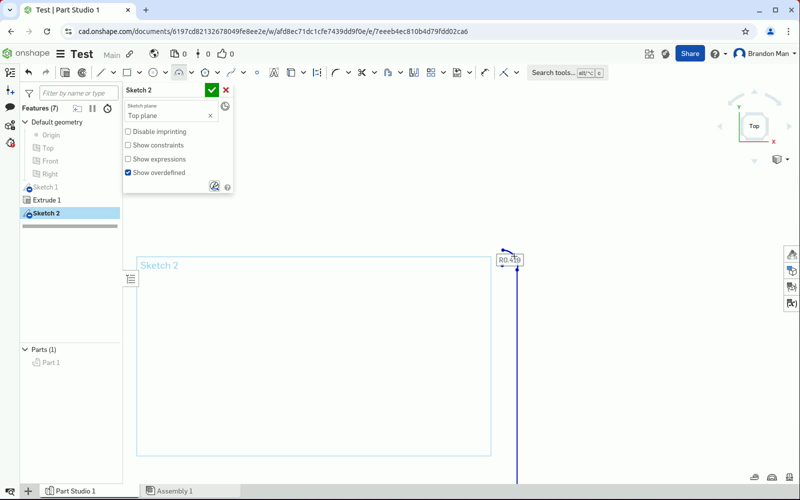
scroll(-6)
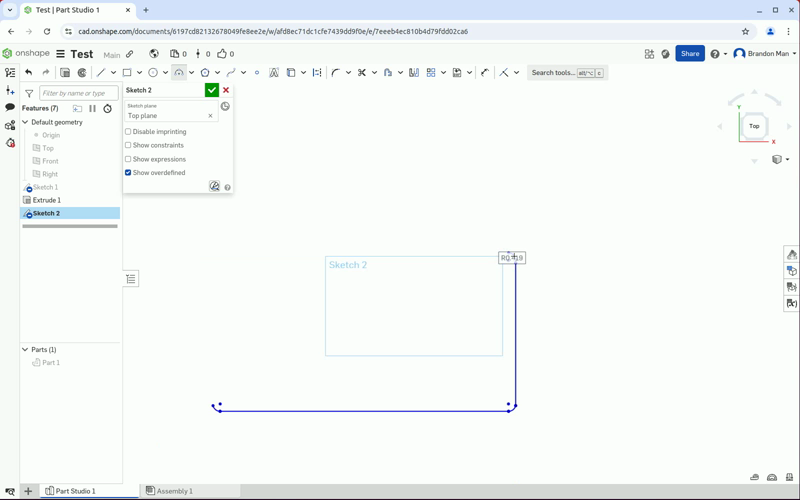
scroll(-6)
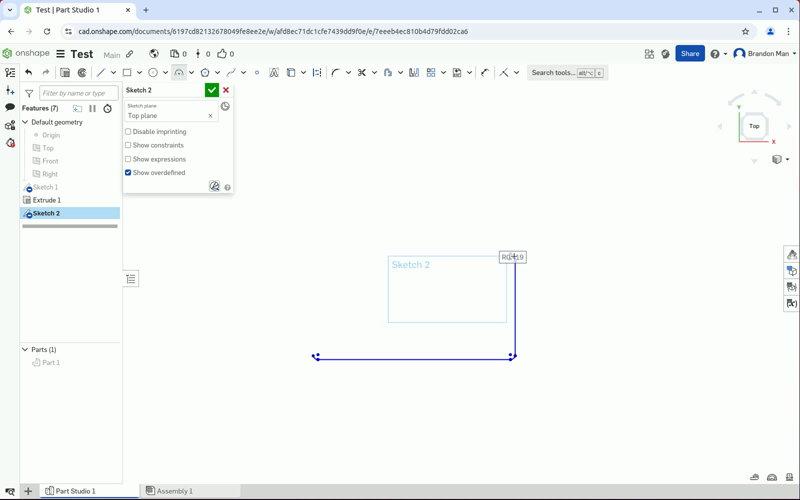
scroll(-6)
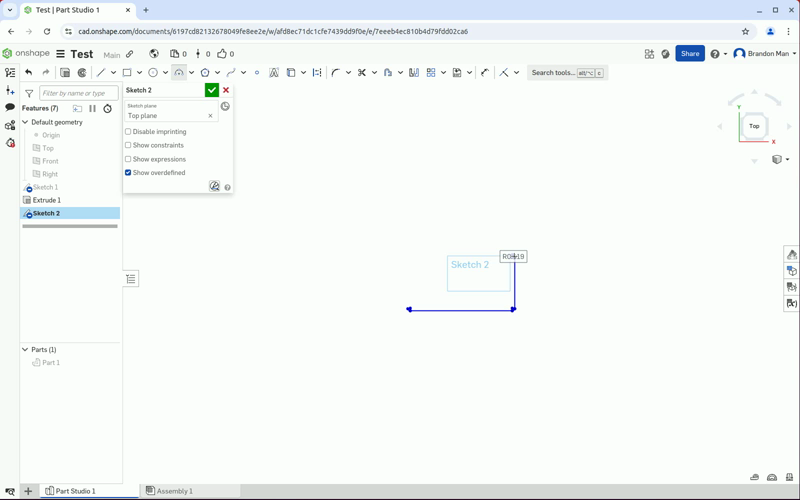
key_up(shift)
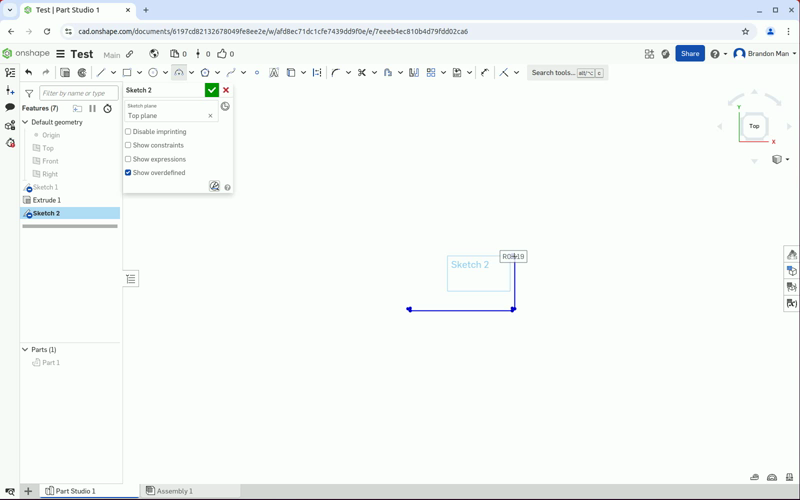
key(esc)
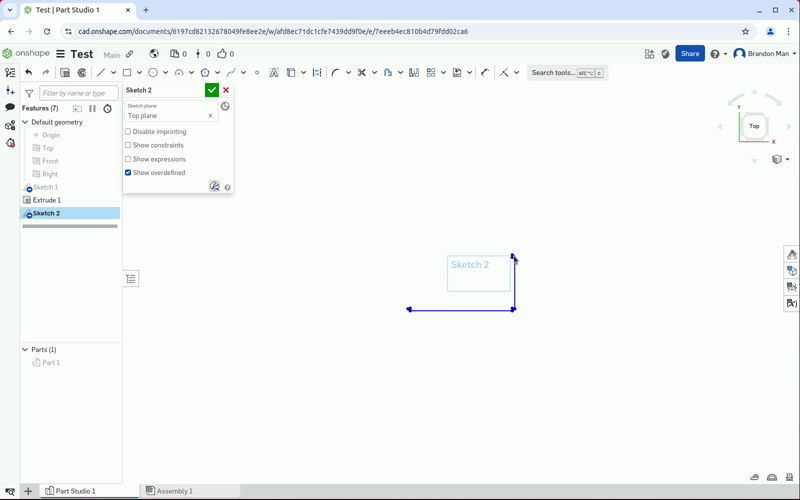
key(l)
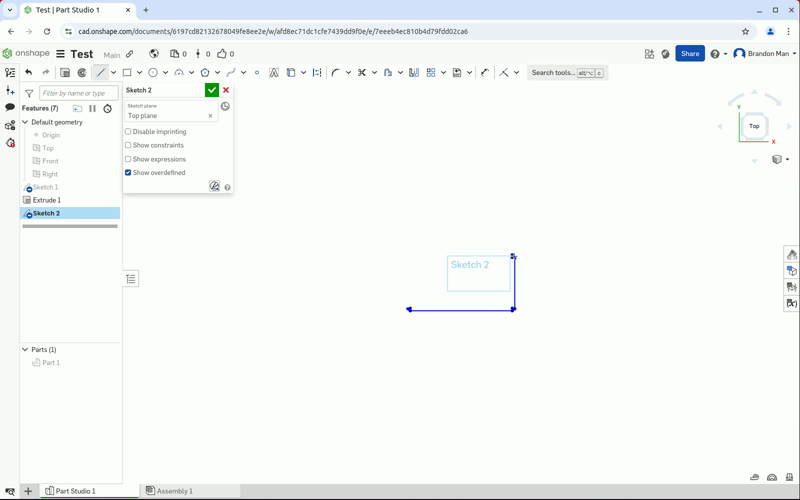
mouse_move(512, 254)
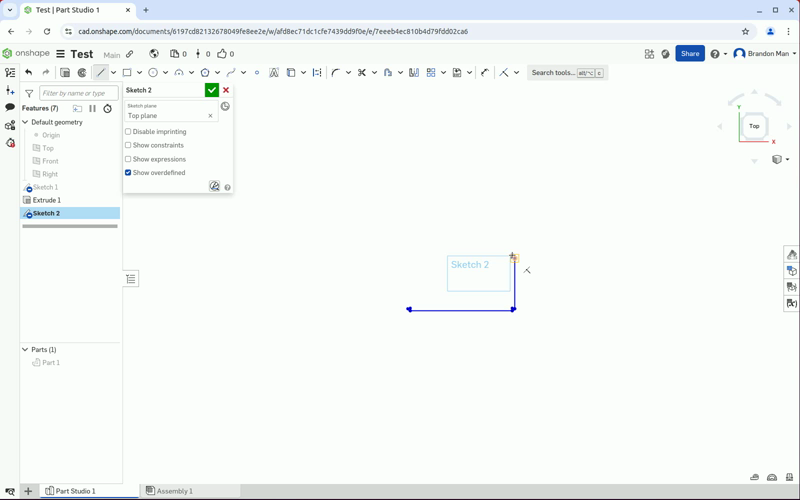
scroll(6)
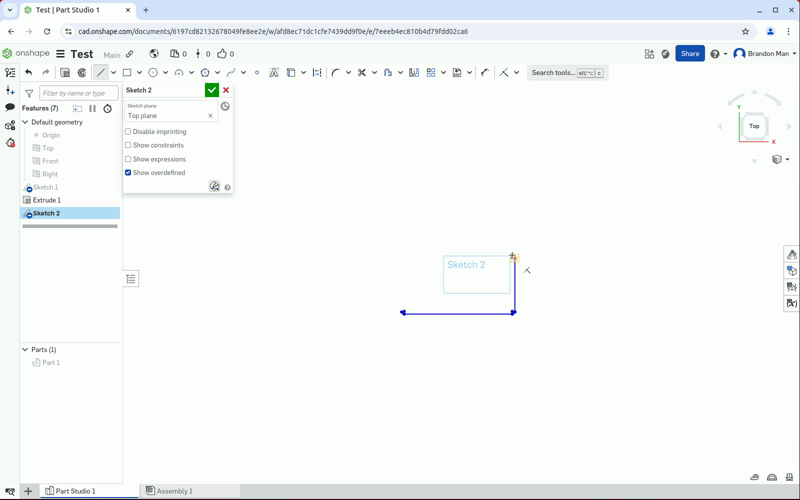
scroll(6)
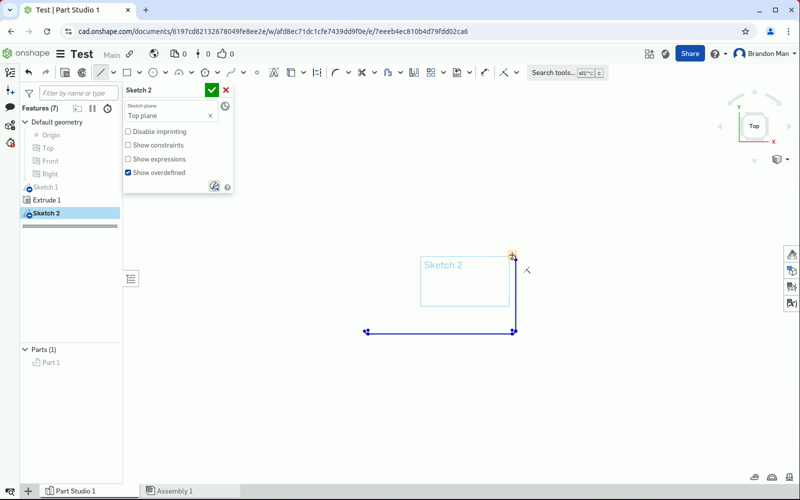
scroll(6)
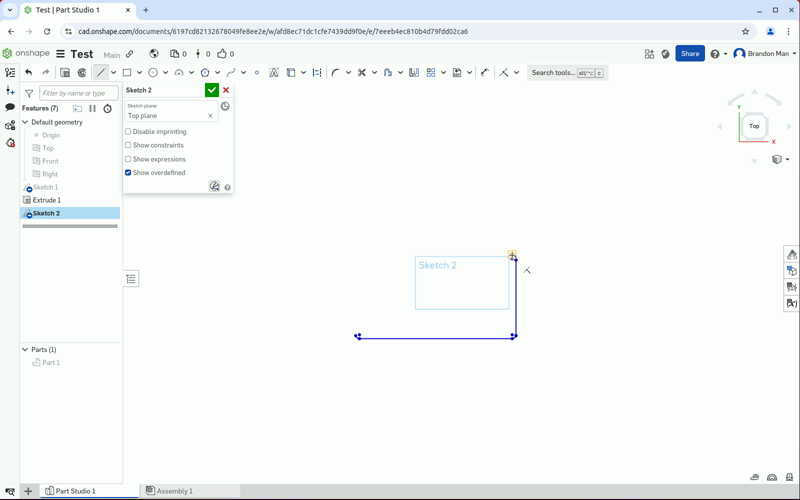
scroll(6)
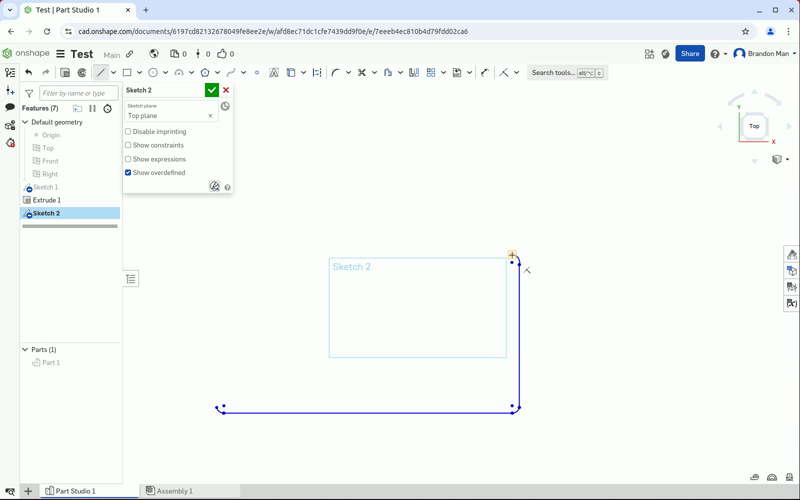
scroll(6)
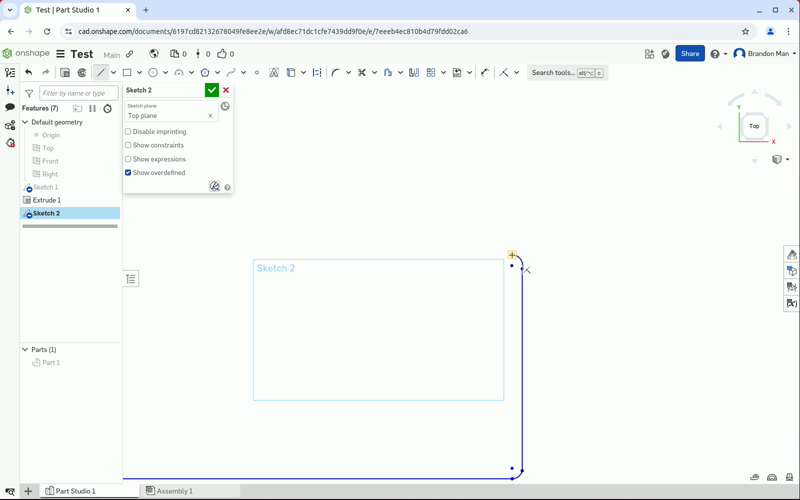
scroll(6)
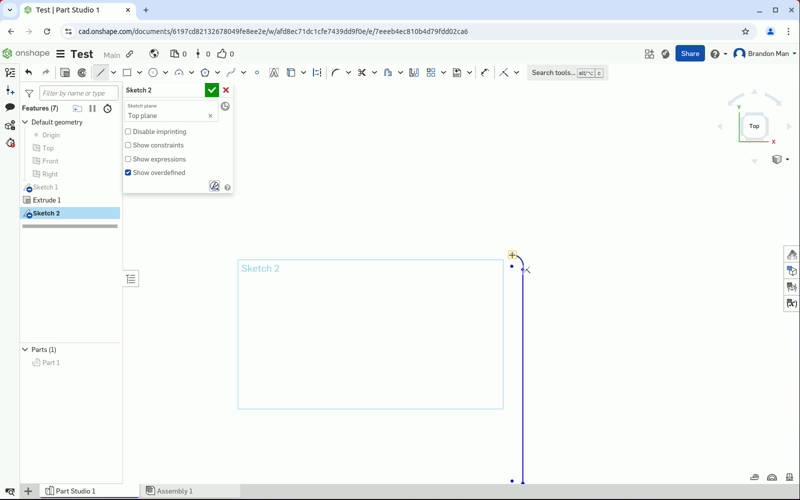
scroll(6)
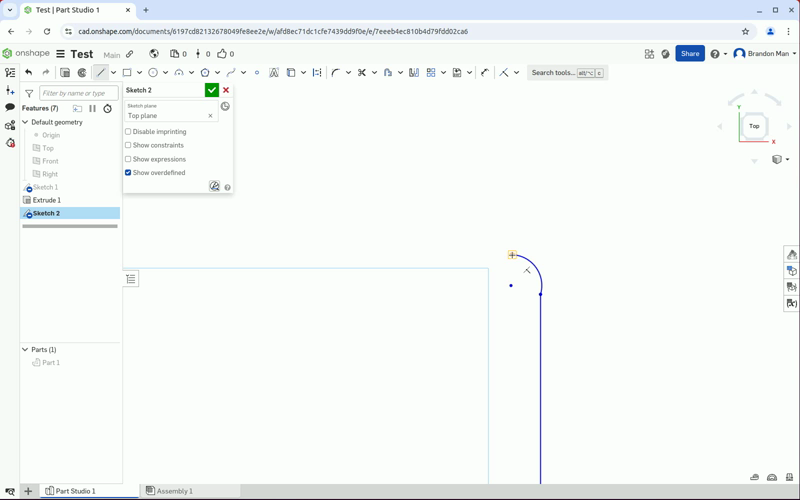
click(512, 254)
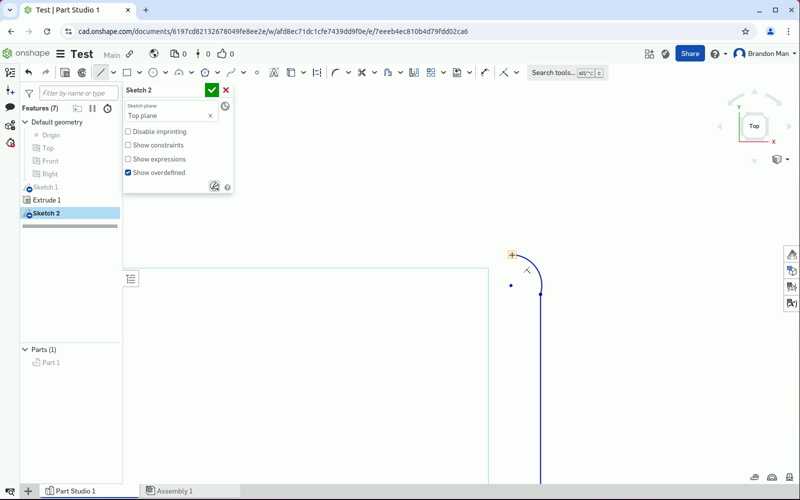
scroll(-6)
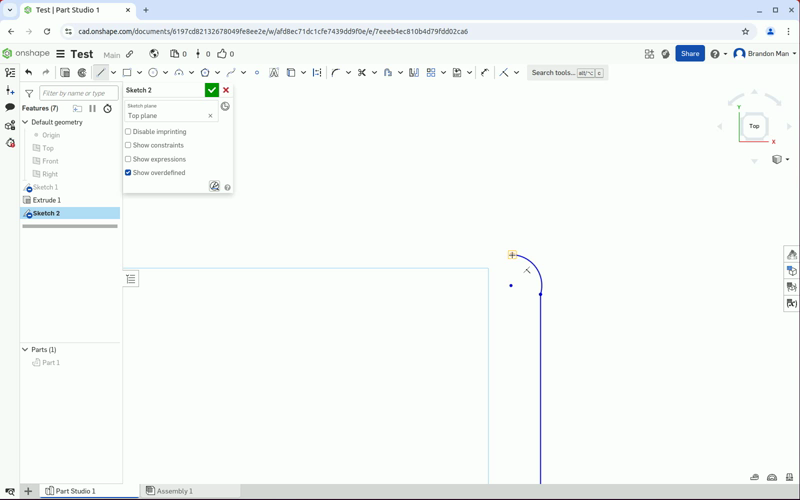
scroll(-6)
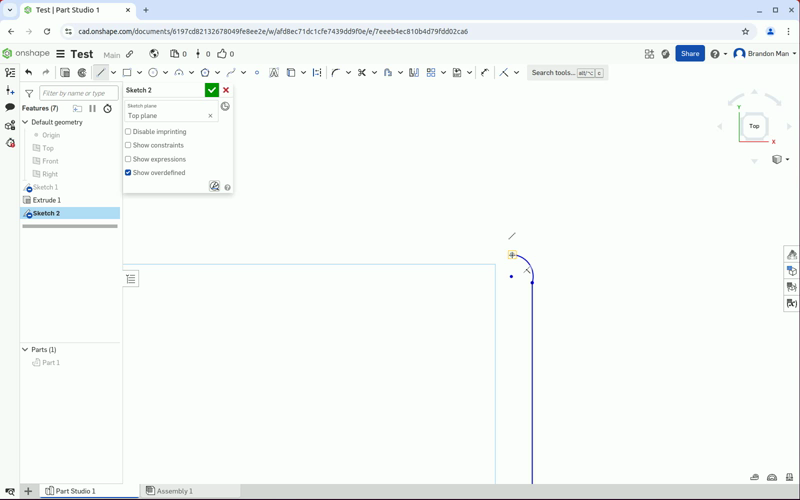
scroll(-6)
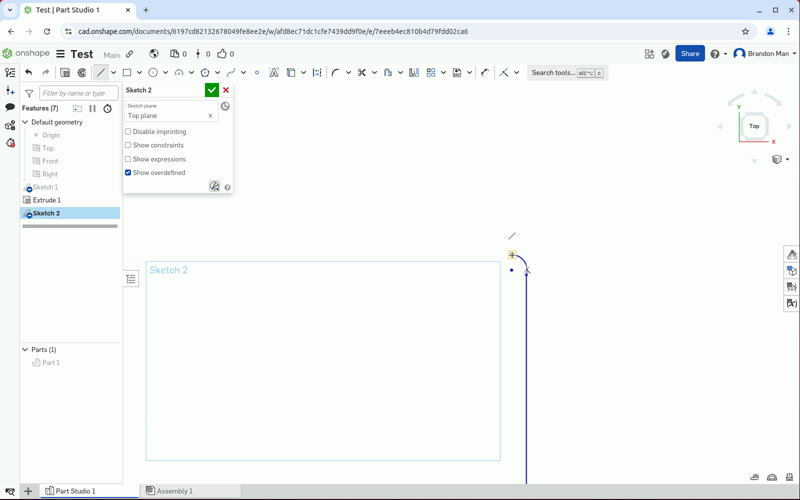
scroll(-6)
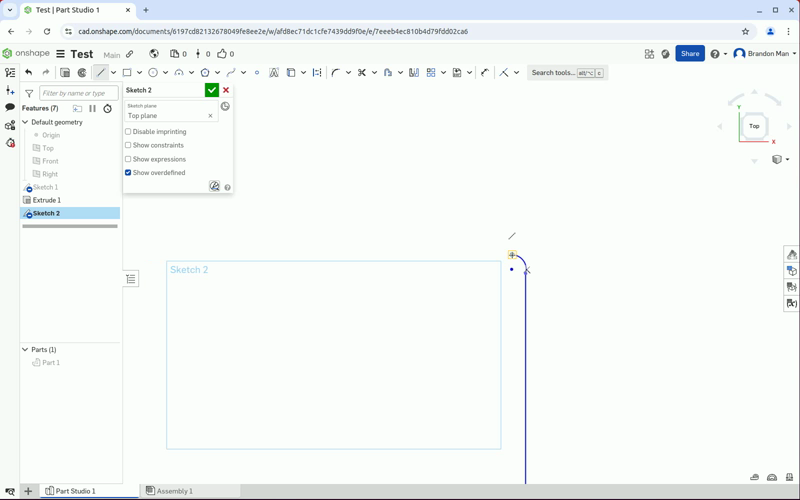
scroll(-6)
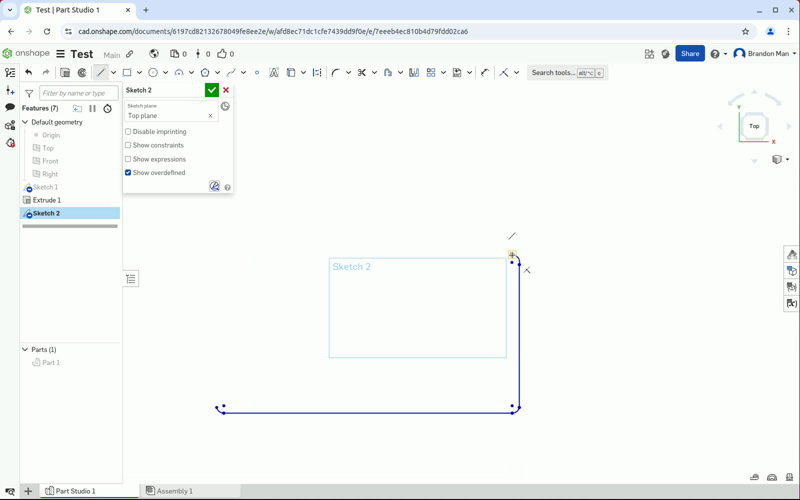
scroll(-6)
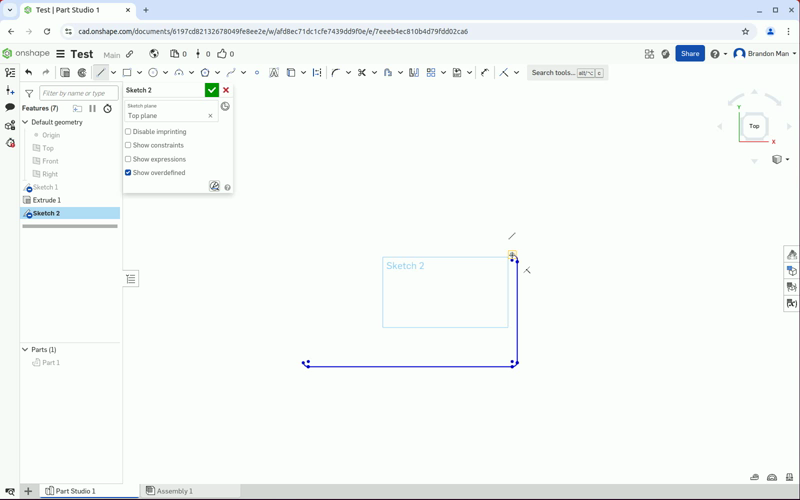
scroll(-6)
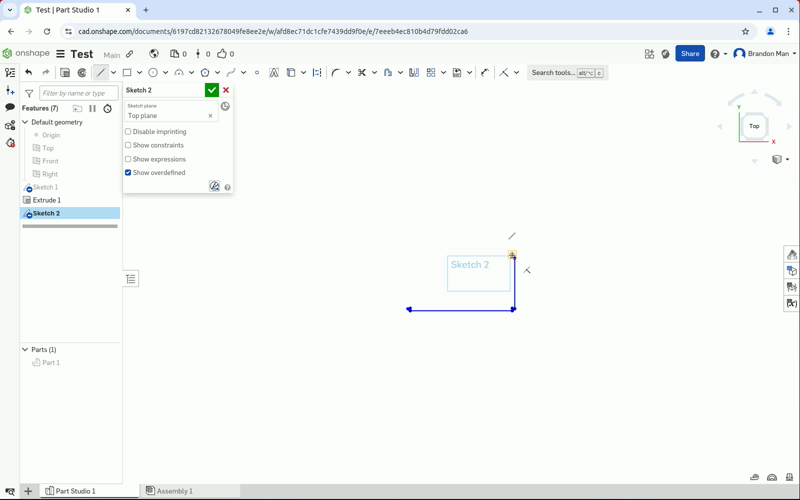
key_down(shift)
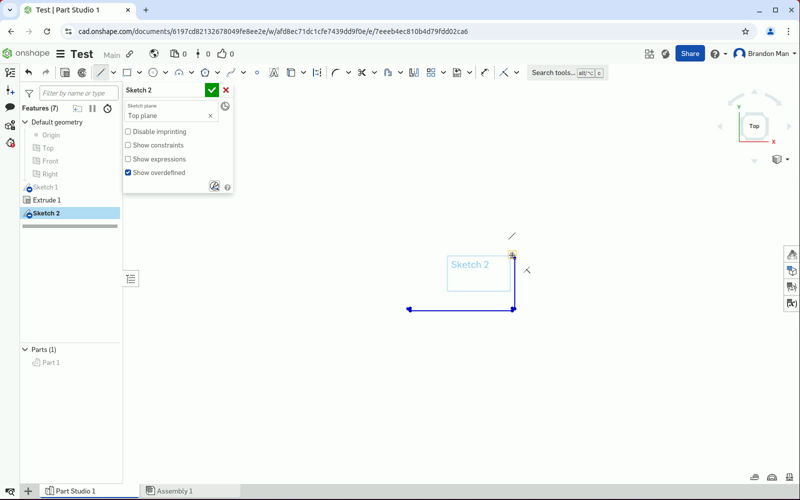
mouse_move(410, 254)
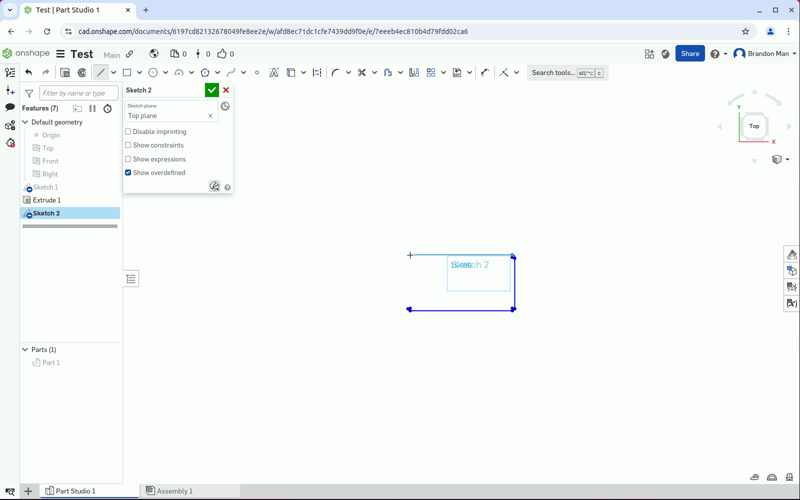
click(410, 254)
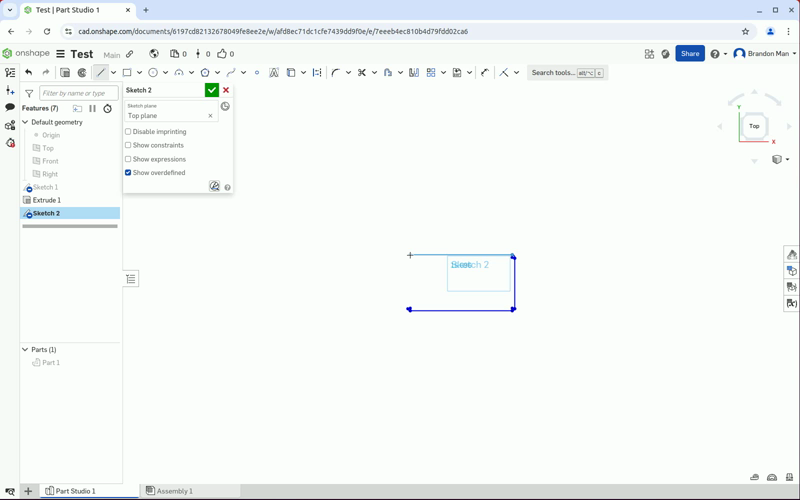
key_up(shift)
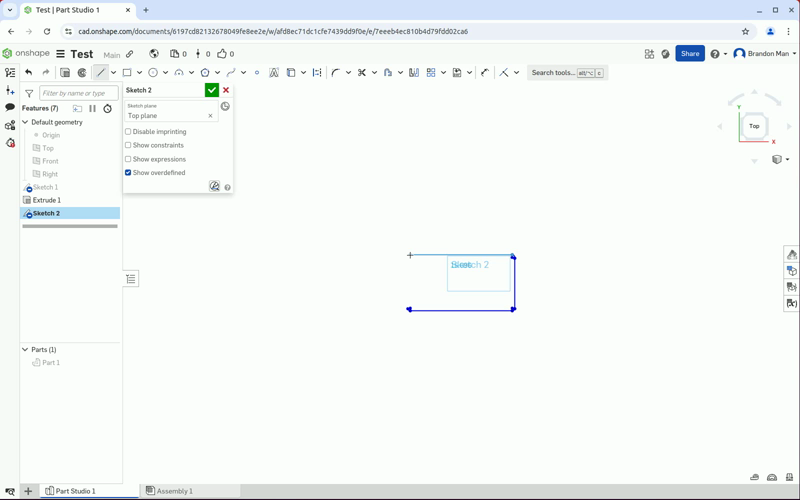
key(esc)
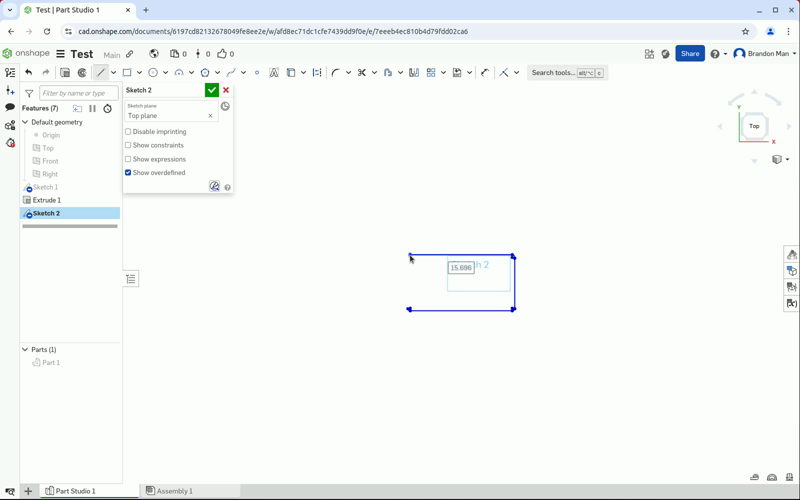
key(a)
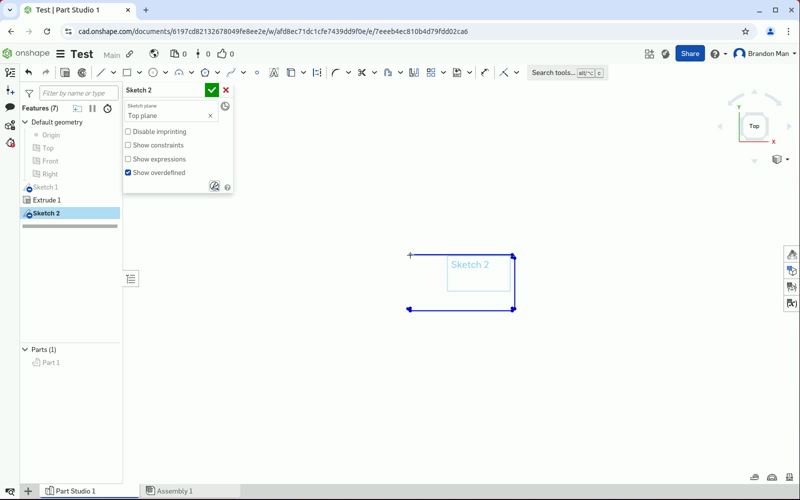
mouse_move(410, 254)
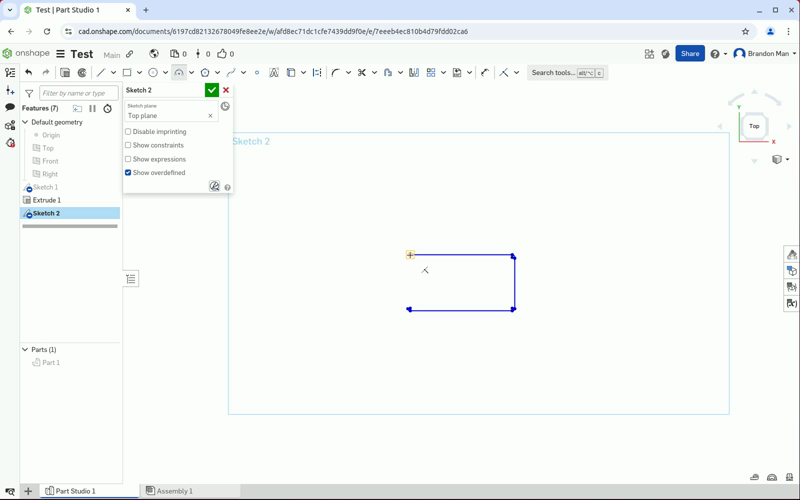
click(410, 254)
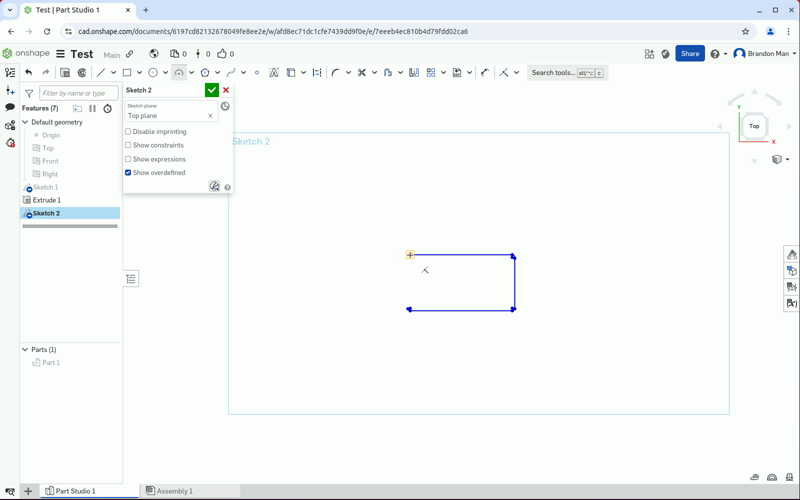
key_down(shift)
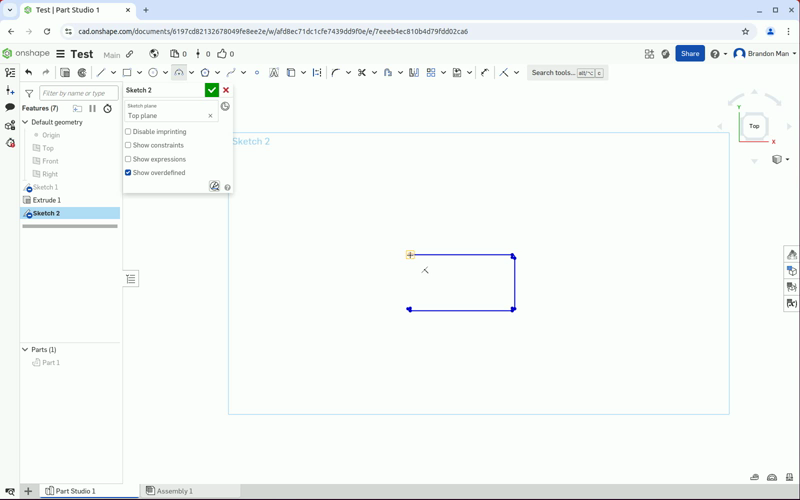
mouse_move(407, 258)
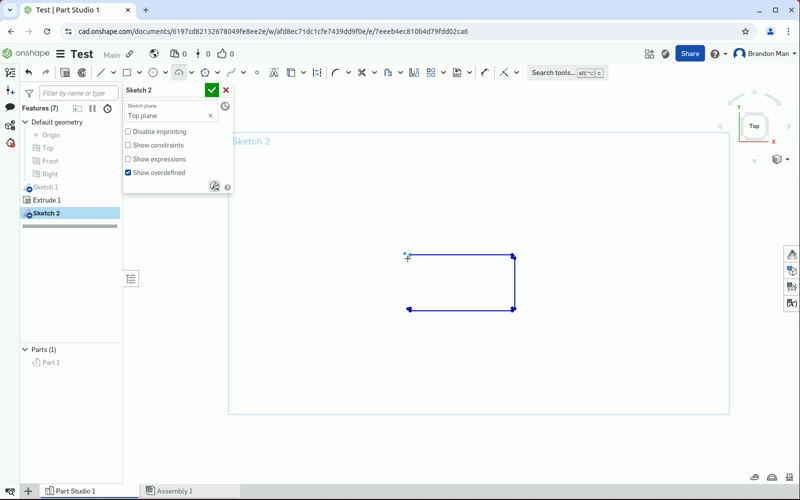
scroll(6)
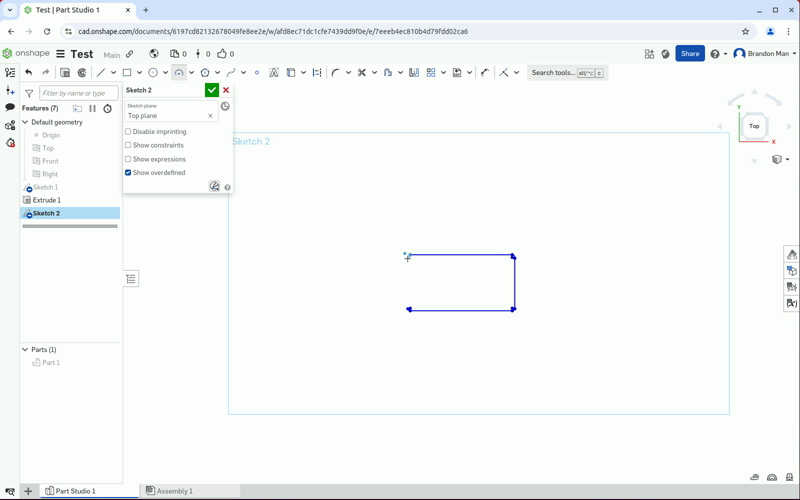
scroll(6)
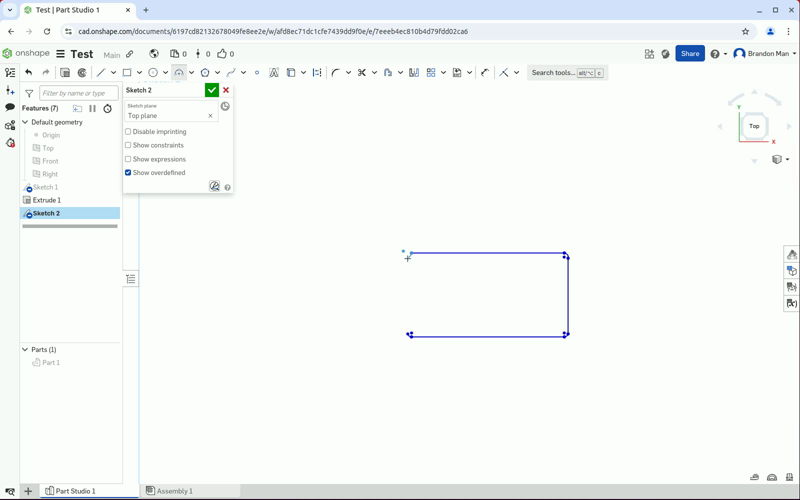
scroll(6)
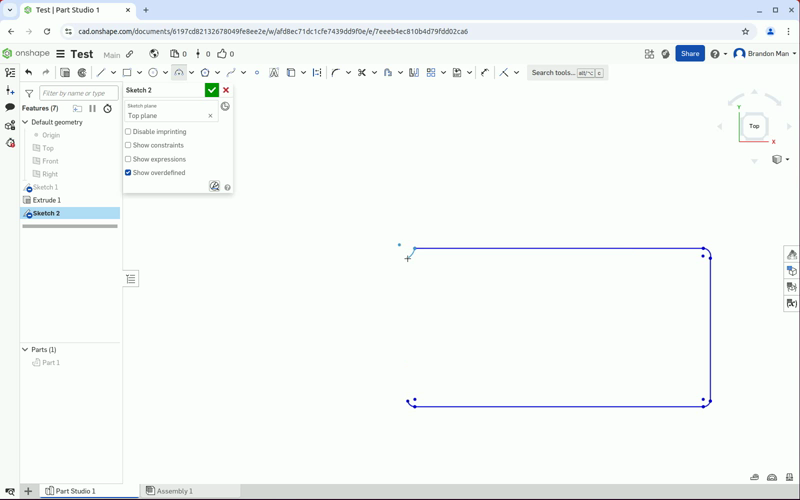
scroll(6)
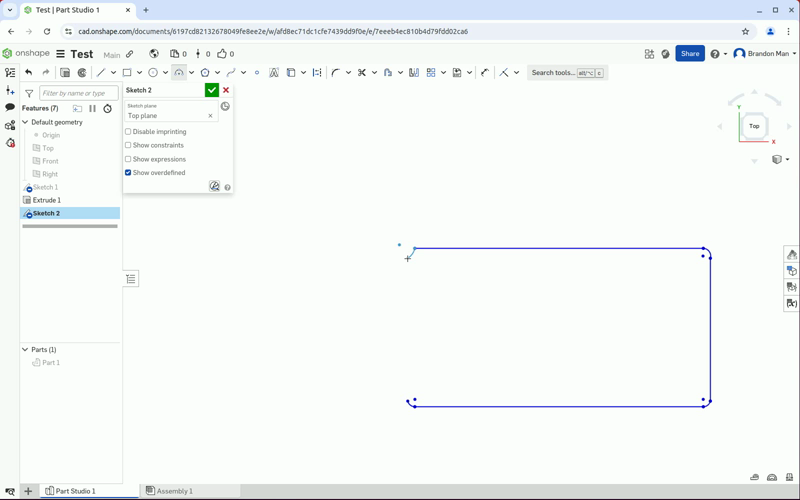
scroll(6)
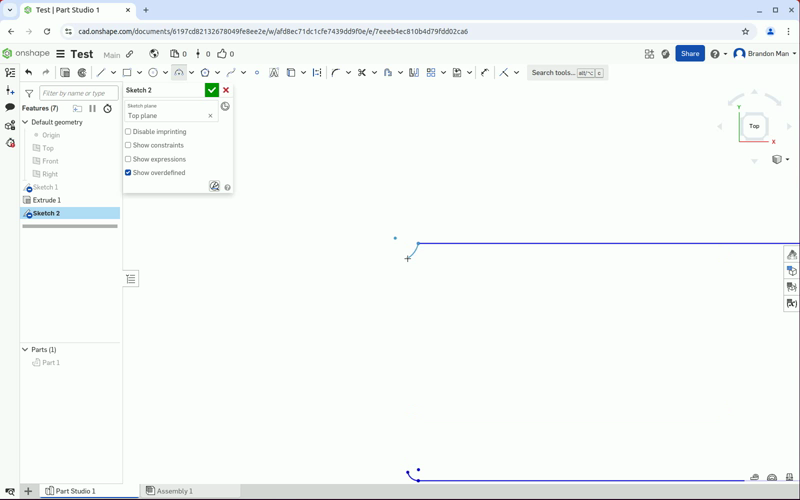
scroll(6)
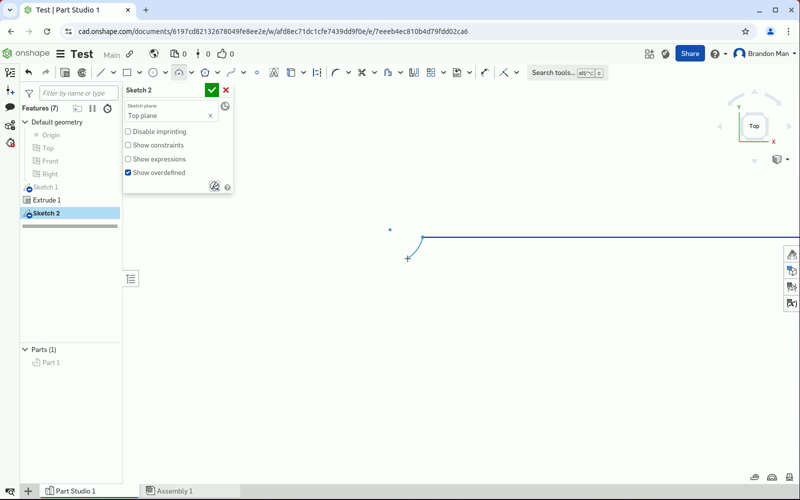
scroll(6)
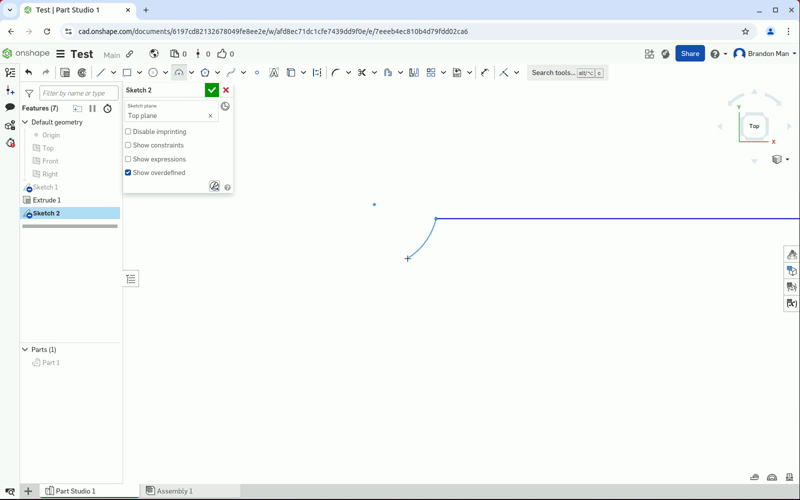
click(407, 258)
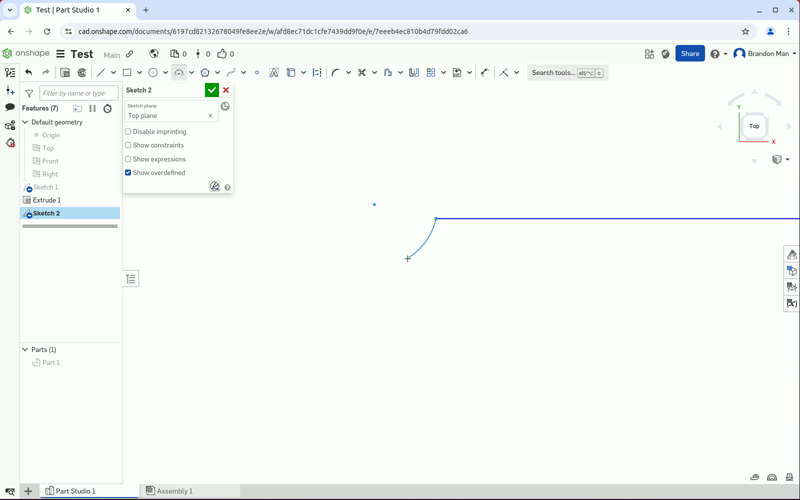
scroll(-6)
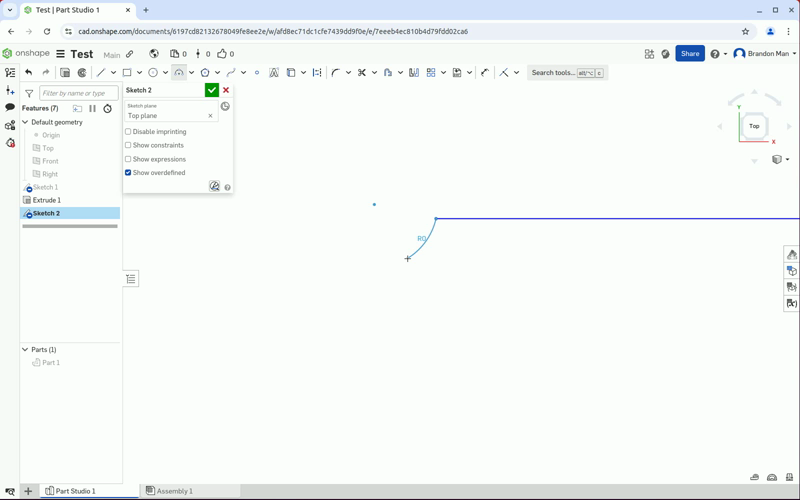
scroll(-6)
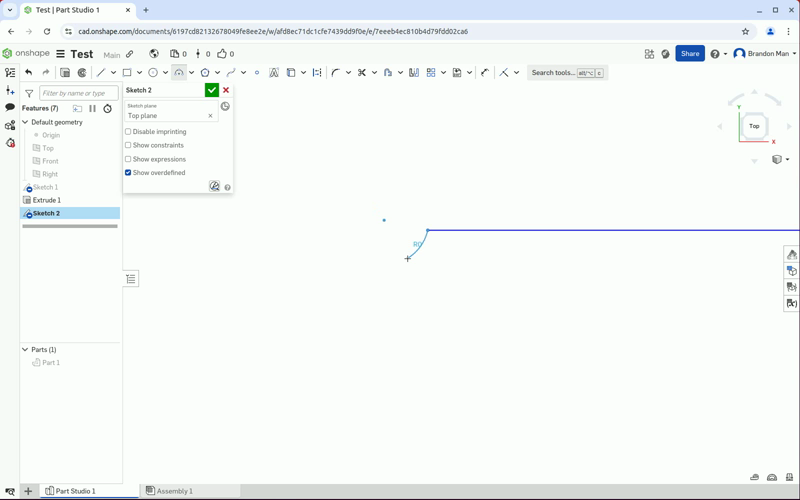
scroll(-6)
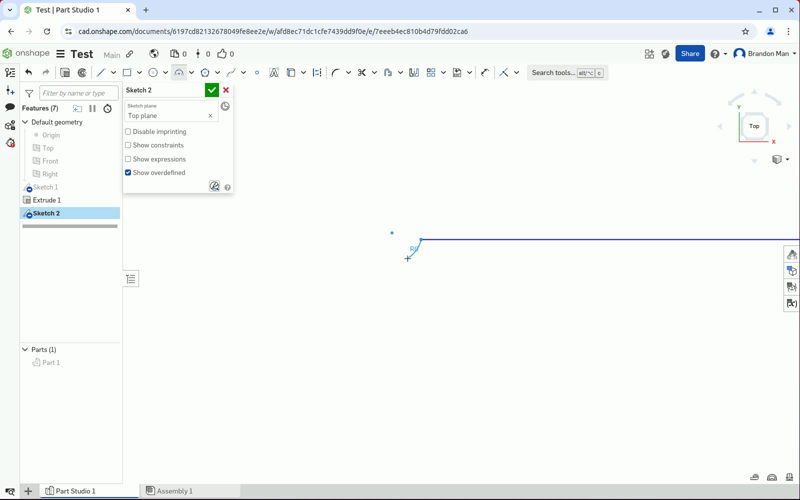
scroll(-6)
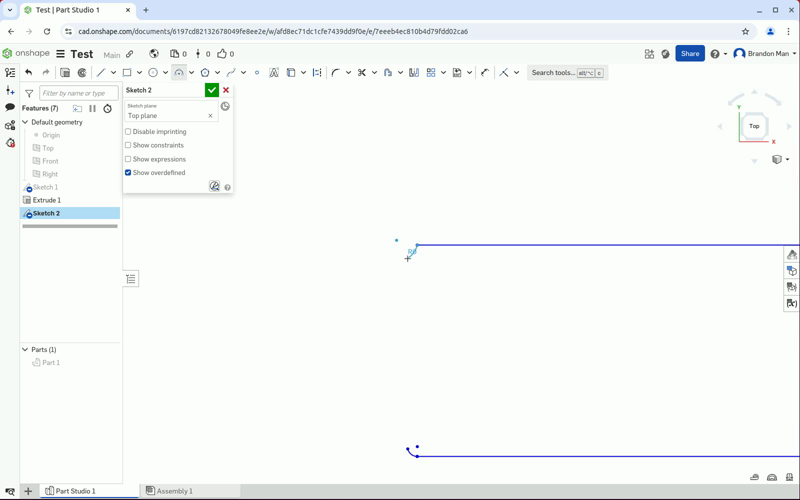
scroll(-6)
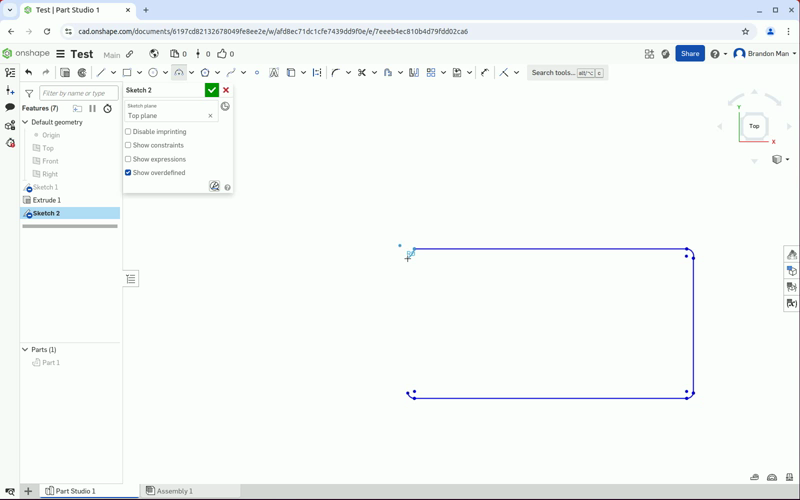
scroll(-6)
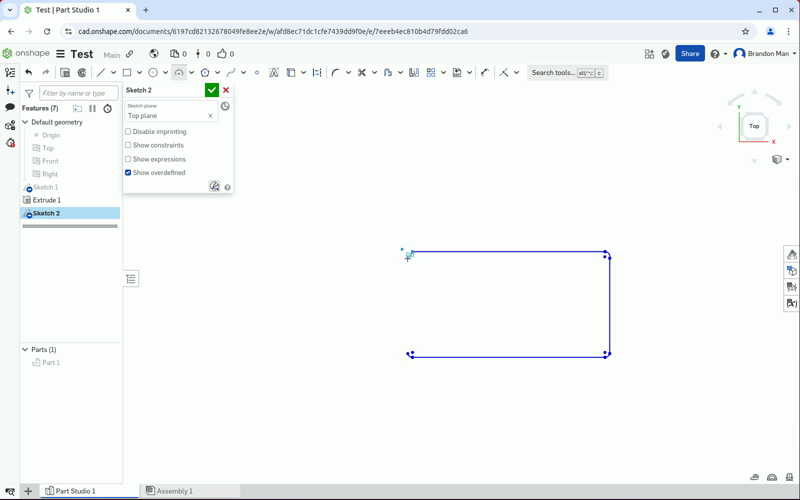
scroll(-6)
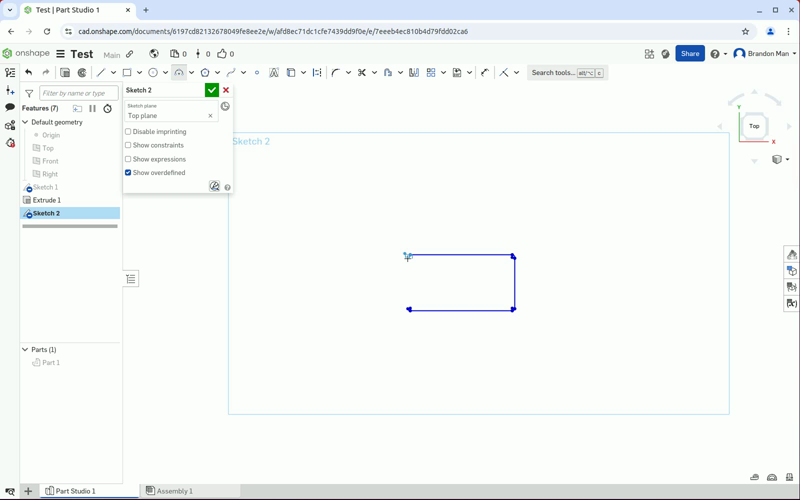
mouse_move(407, 255)
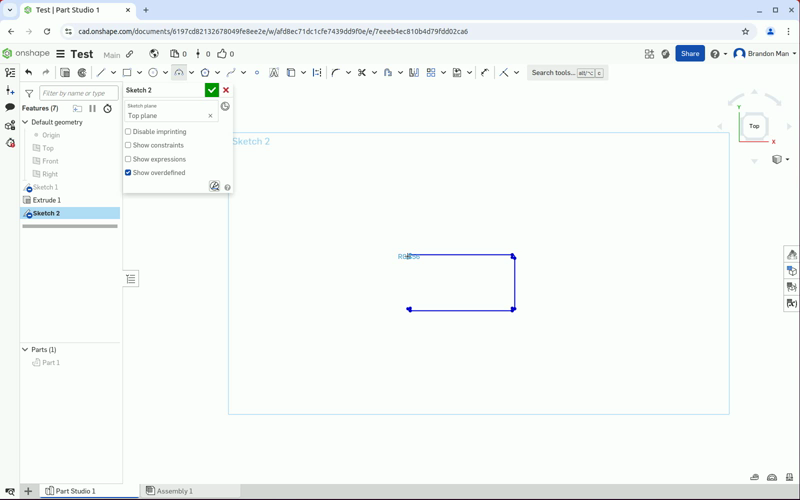
scroll(6)
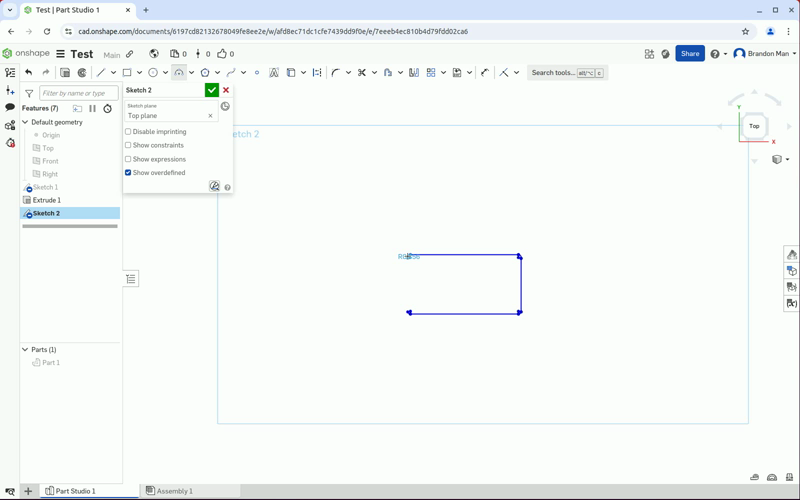
scroll(6)
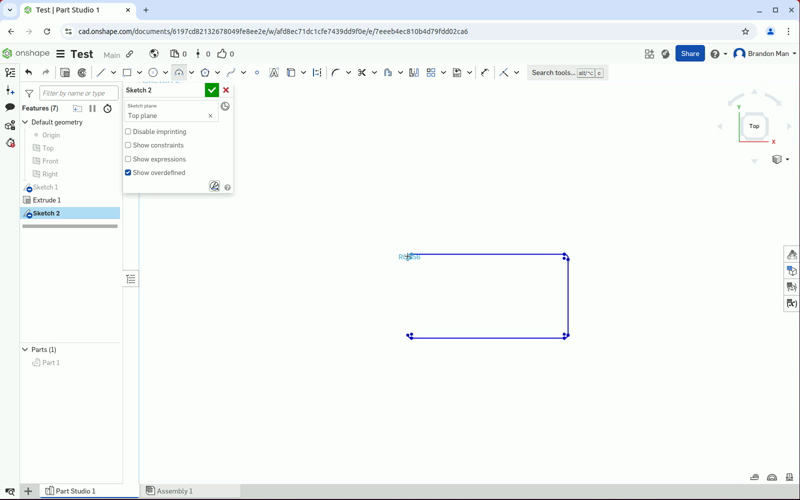
scroll(6)
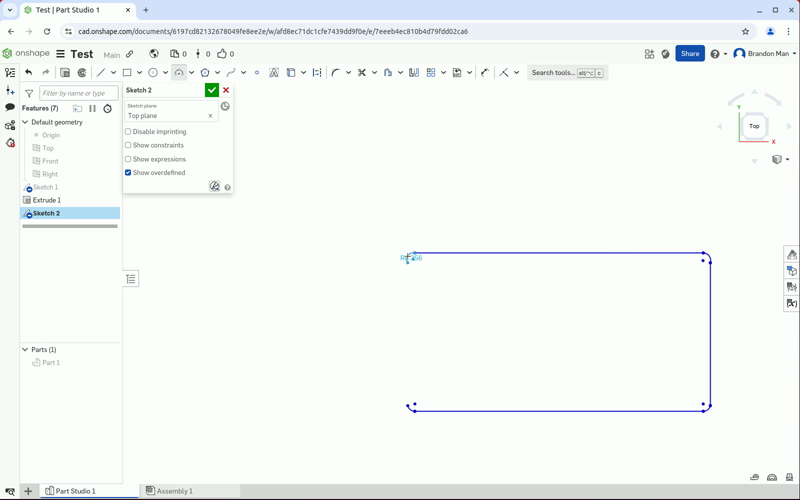
scroll(6)
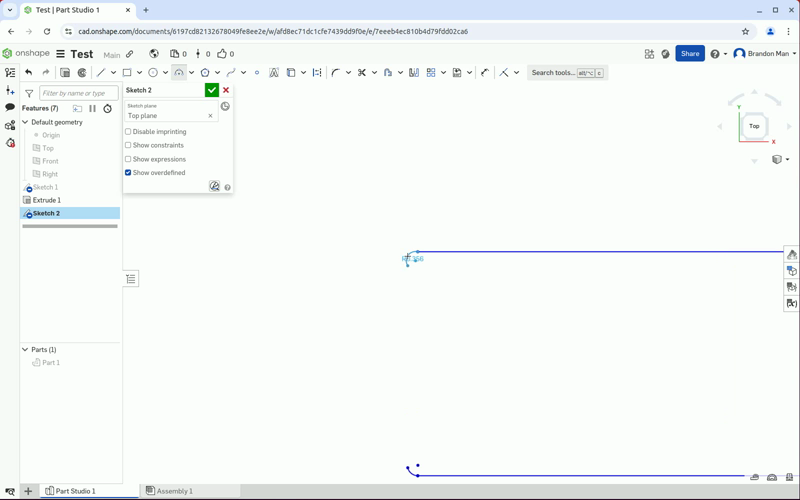
scroll(6)
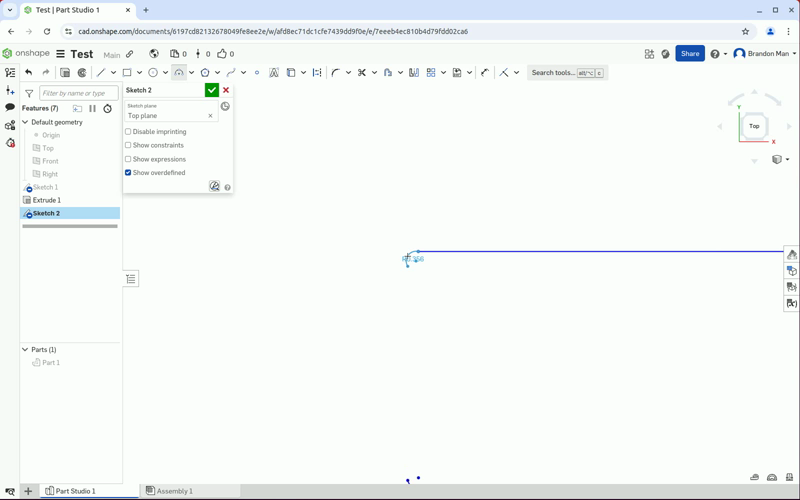
scroll(6)
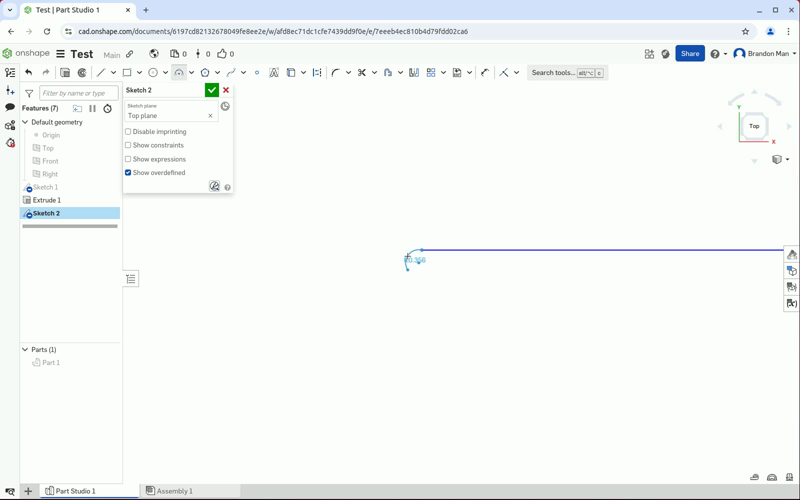
scroll(6)
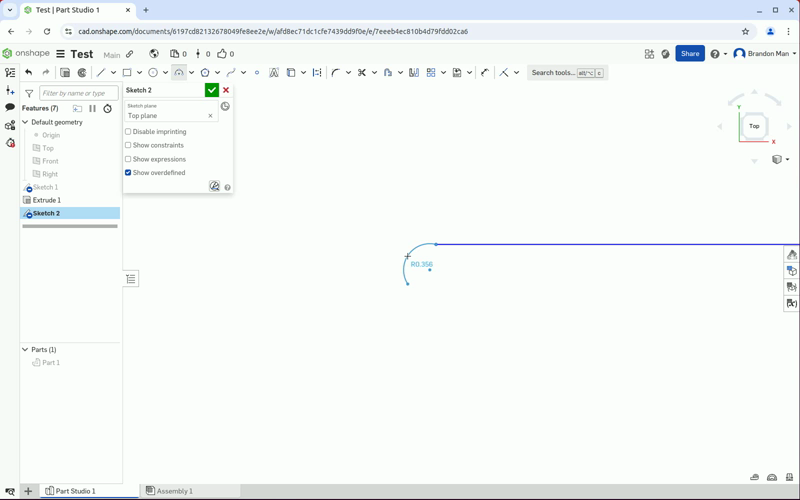
click(407, 255)
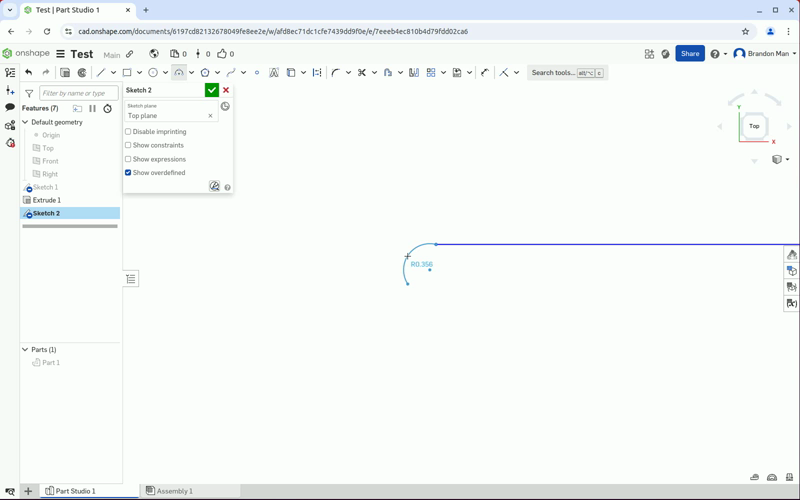
scroll(-6)
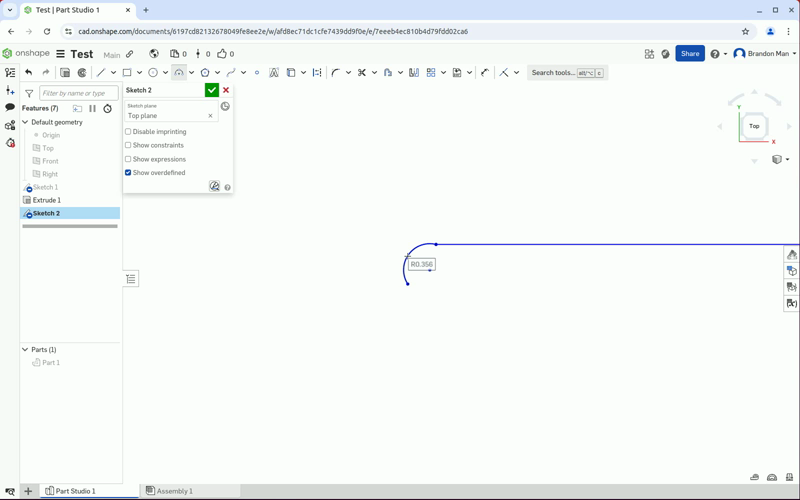
scroll(-6)
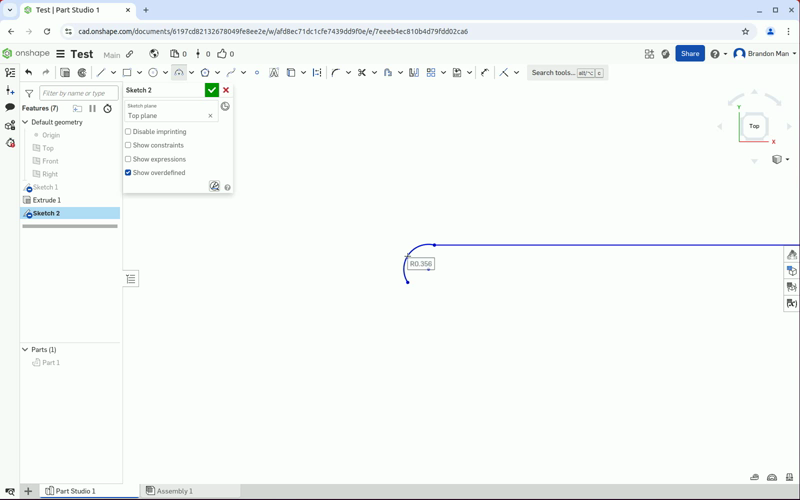
scroll(-6)
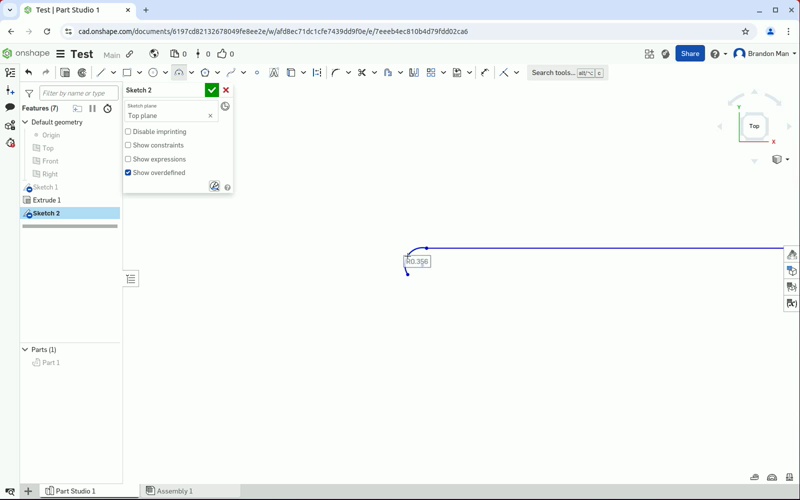
scroll(-6)
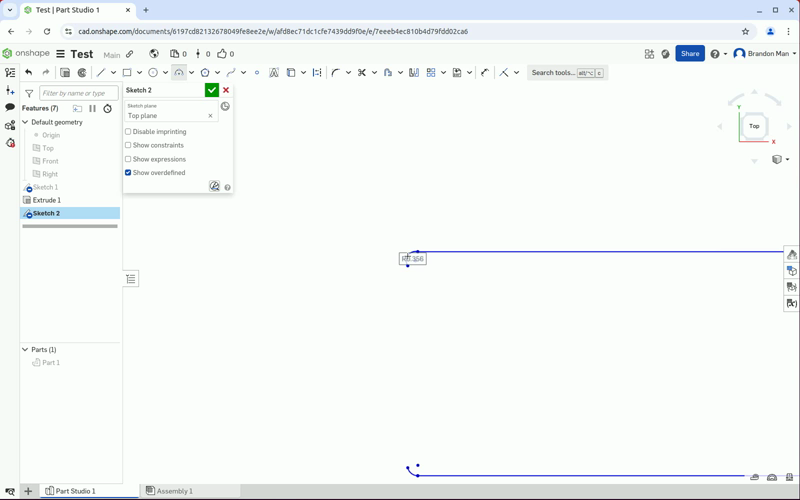
scroll(-6)
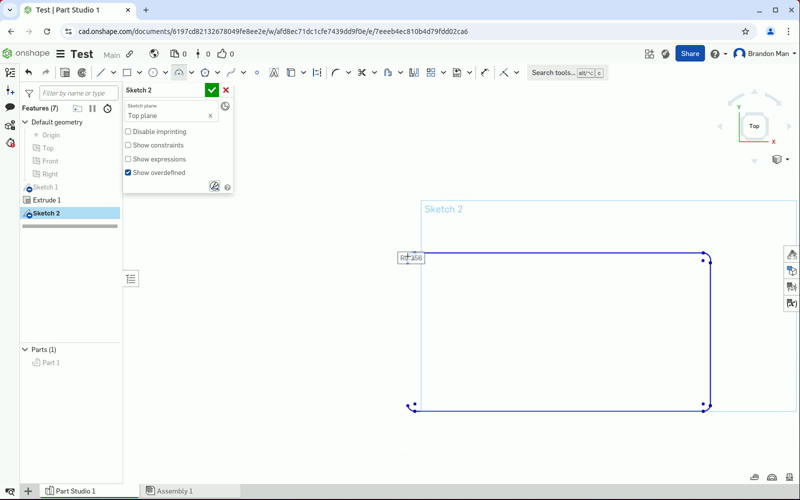
scroll(-6)
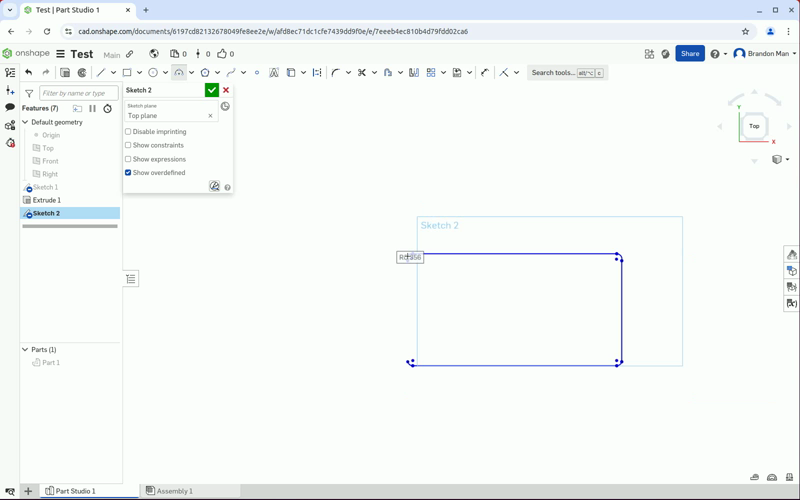
scroll(-6)
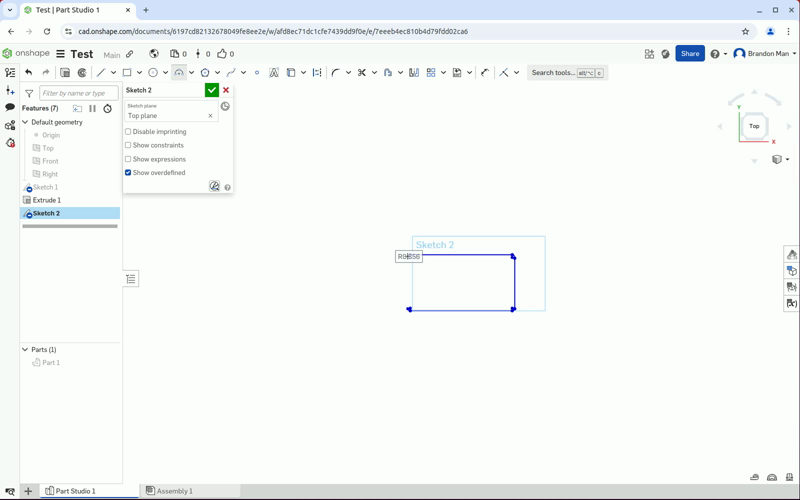
key_up(shift)
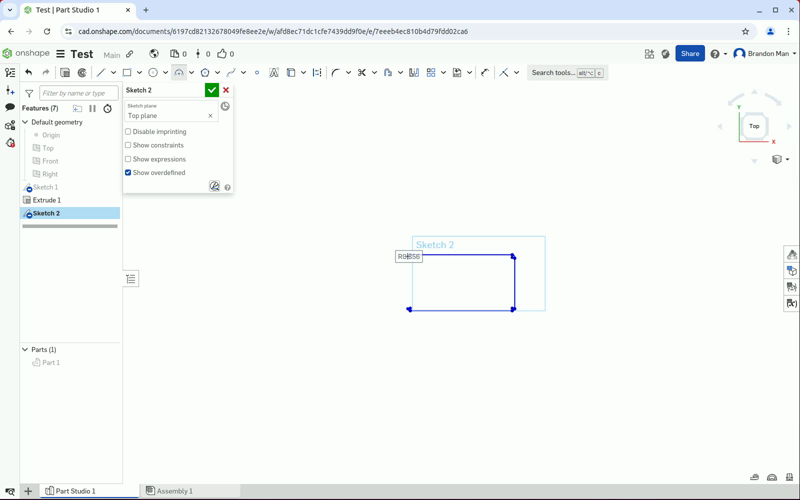
key(esc)
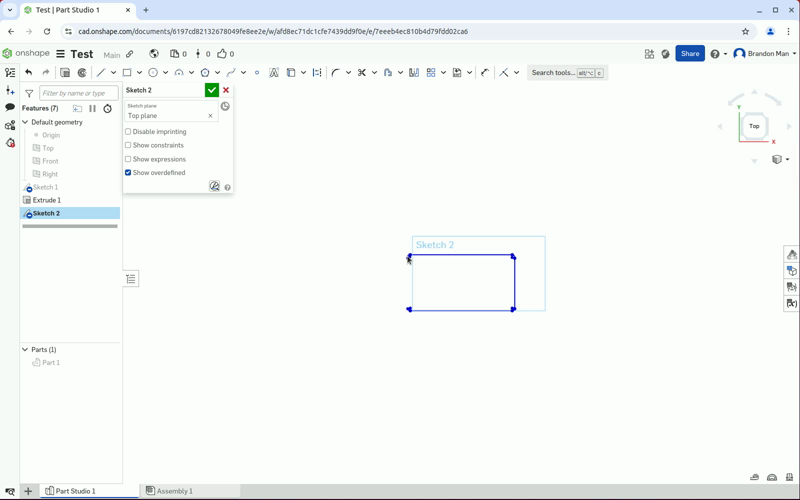
key(l)
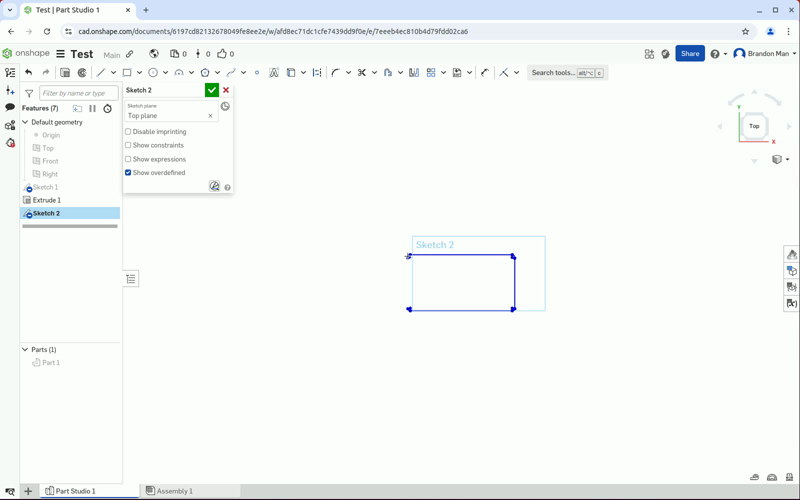
mouse_move(407, 258)
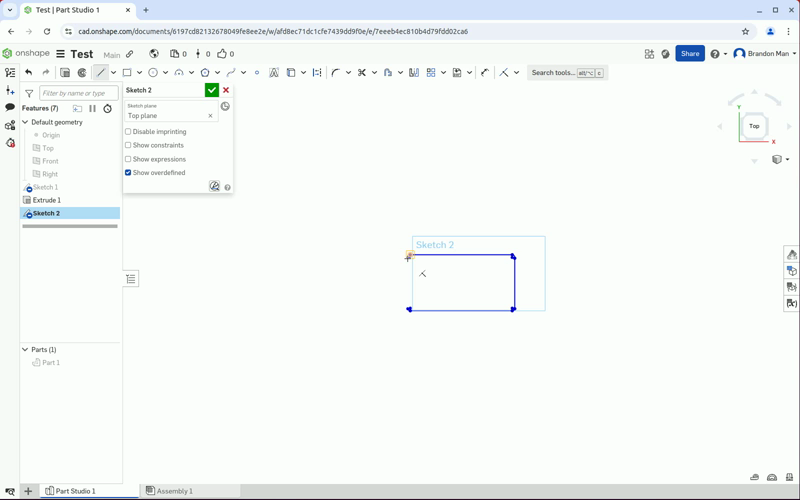
scroll(6)
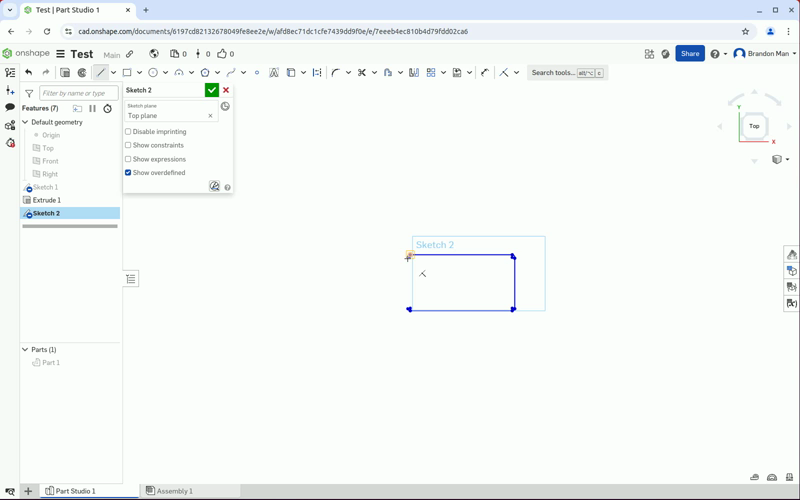
scroll(6)
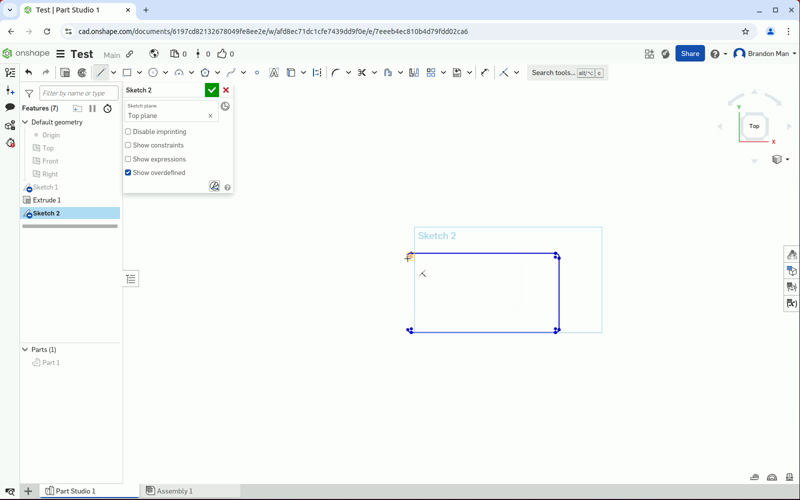
scroll(6)
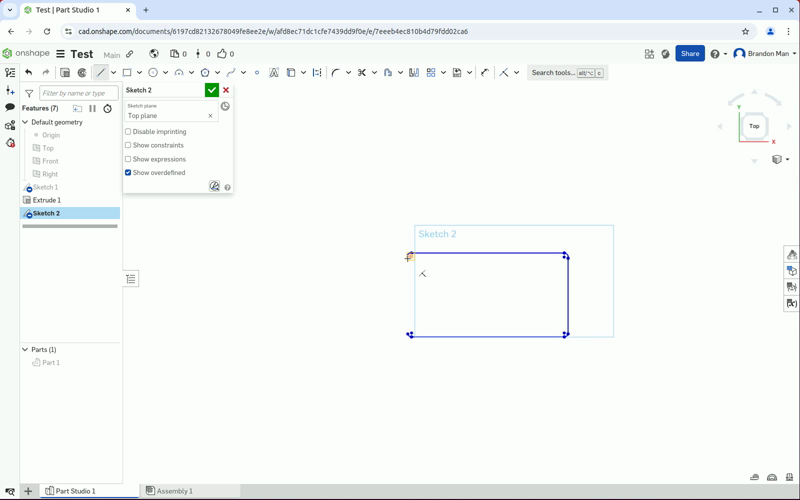
scroll(6)
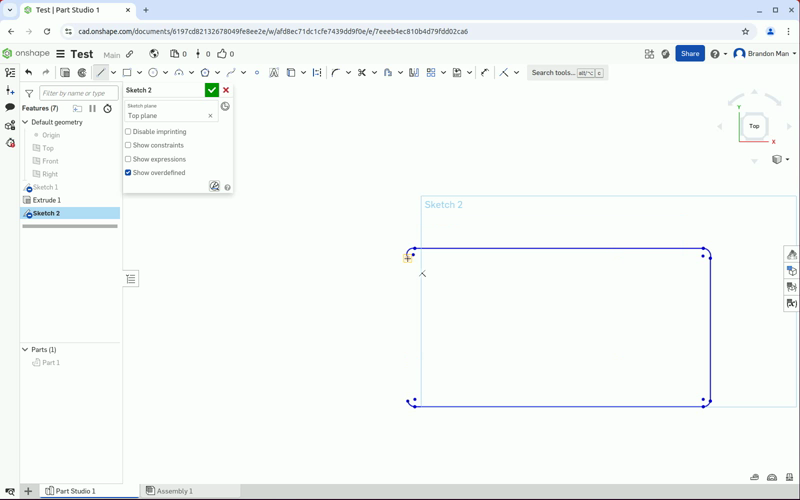
scroll(6)
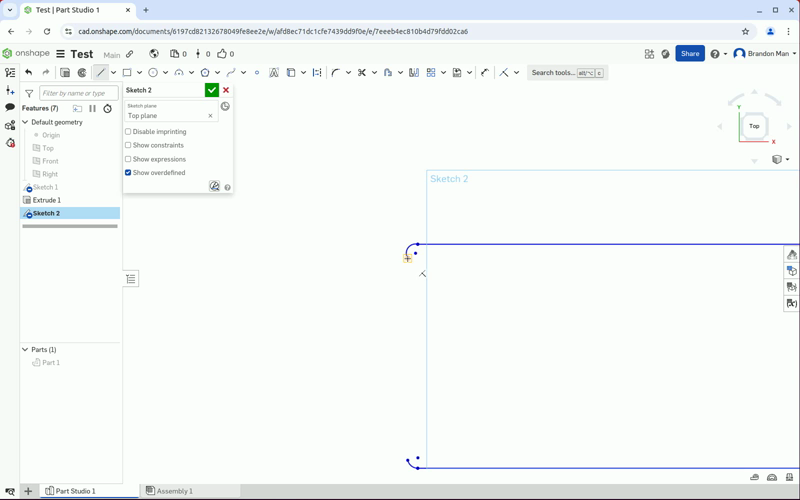
scroll(6)
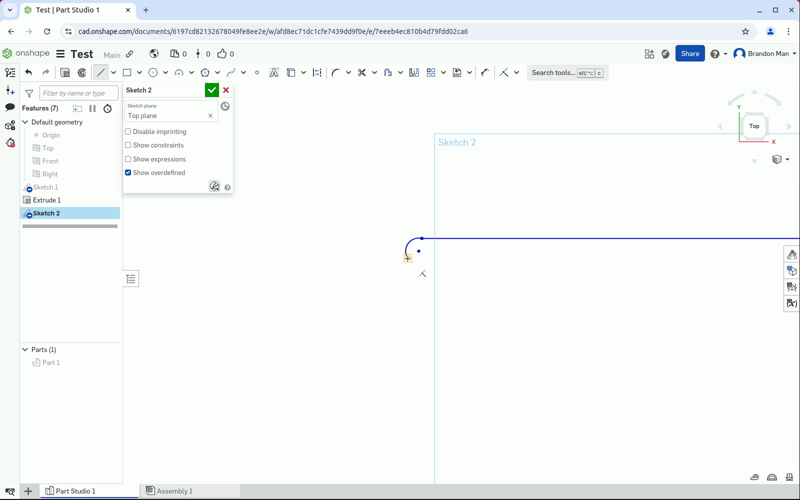
scroll(6)
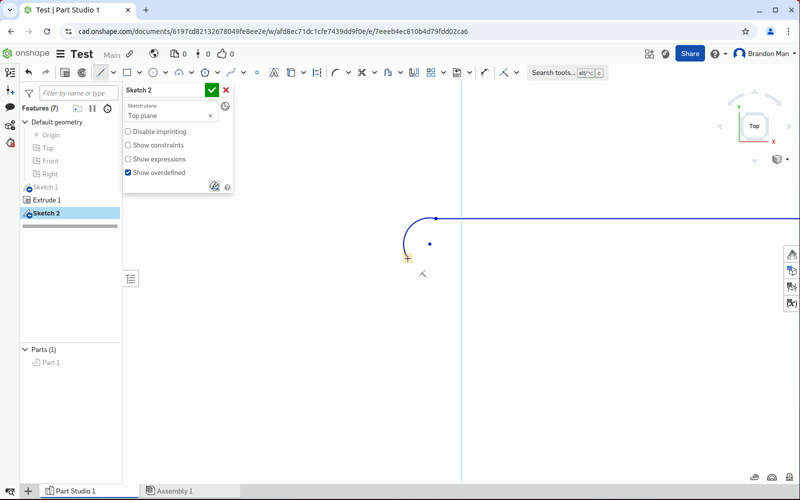
click(407, 258)
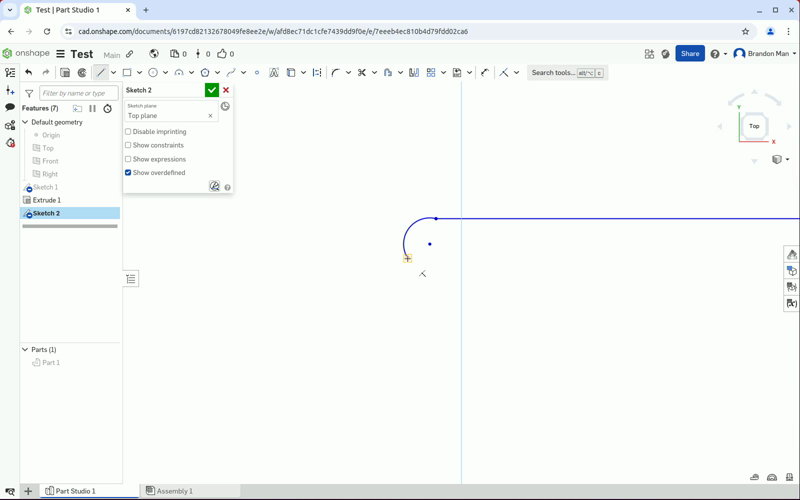
scroll(-6)
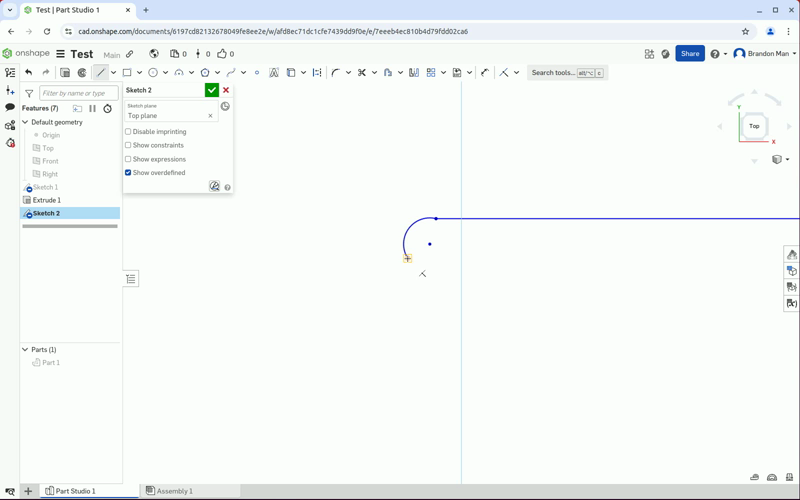
scroll(-6)
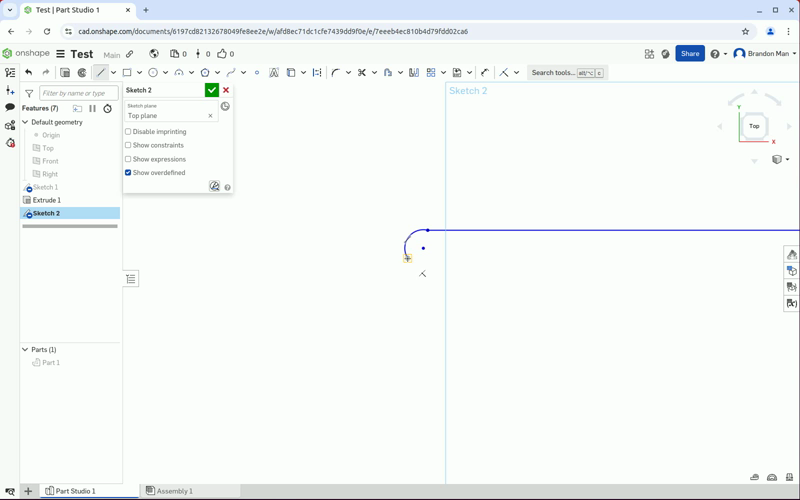
scroll(-6)
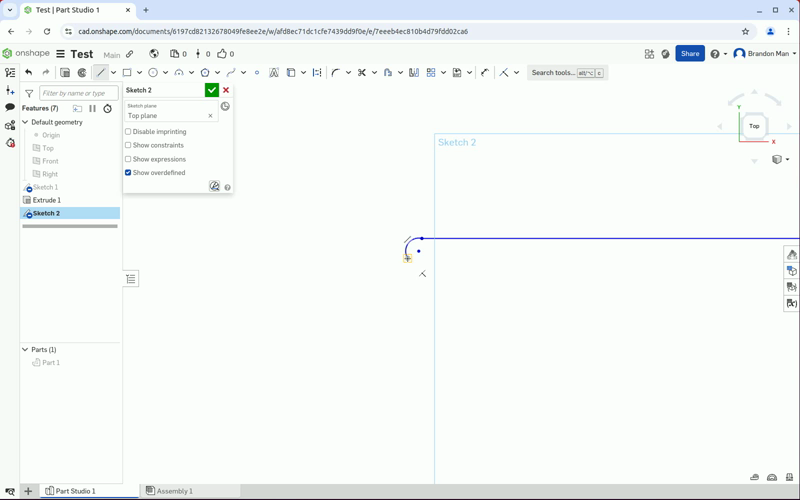
scroll(-6)
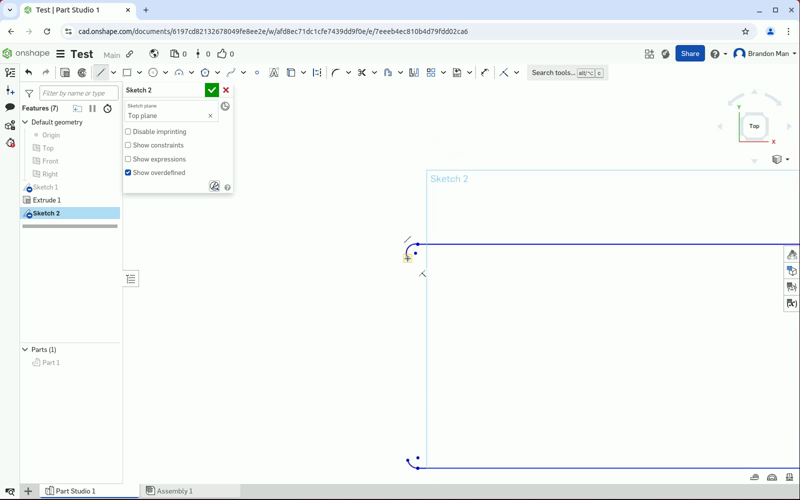
scroll(-6)
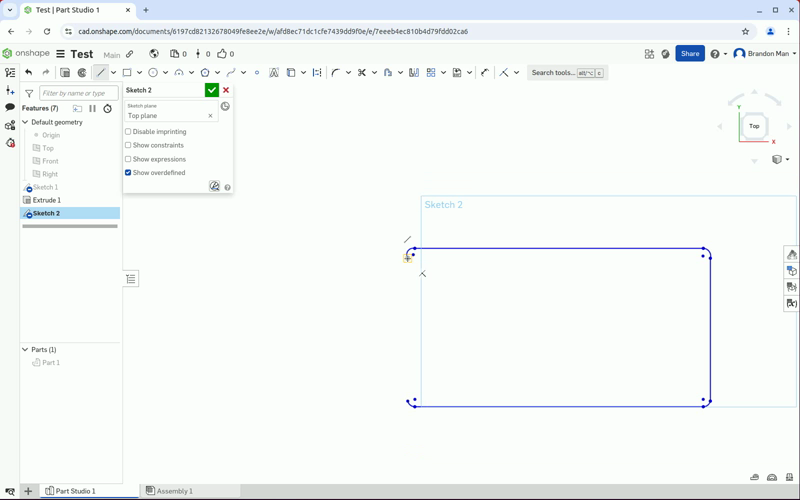
scroll(-6)
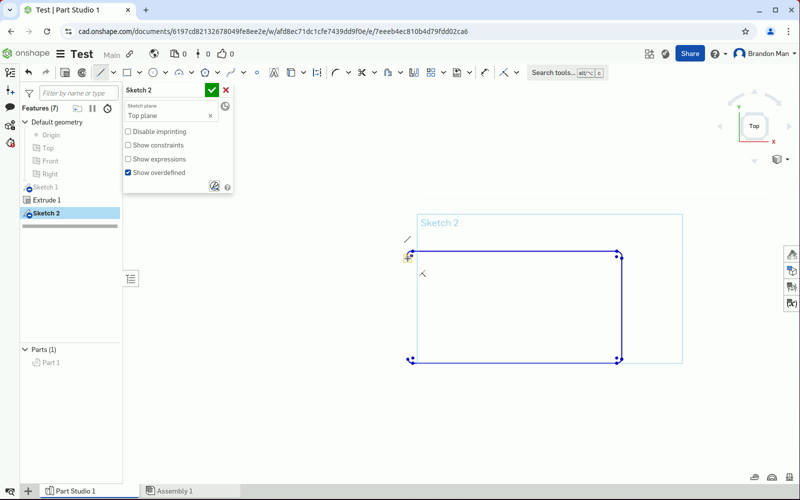
scroll(-6)
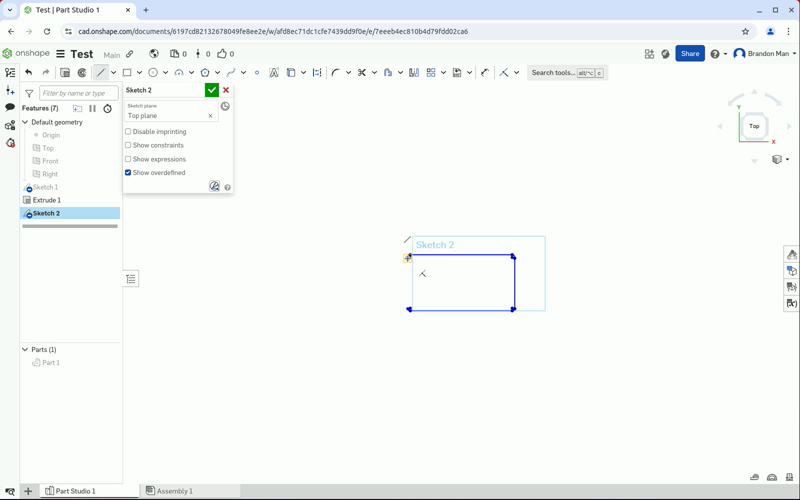
mouse_move(437, 258)
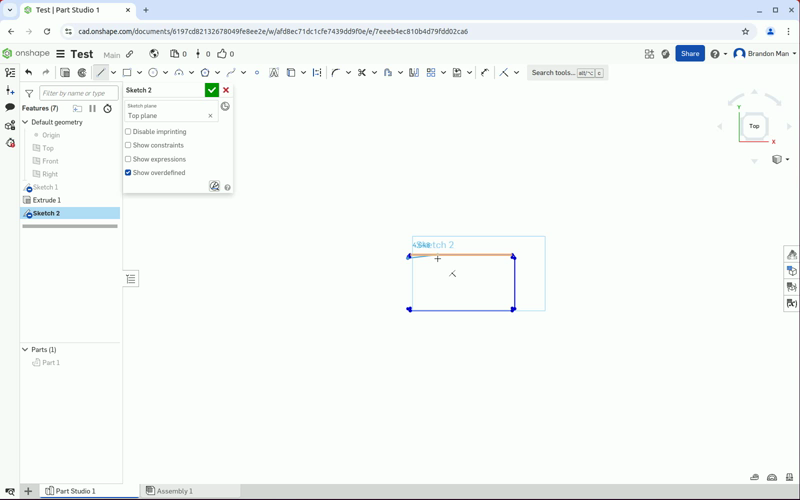
key_down(shift)
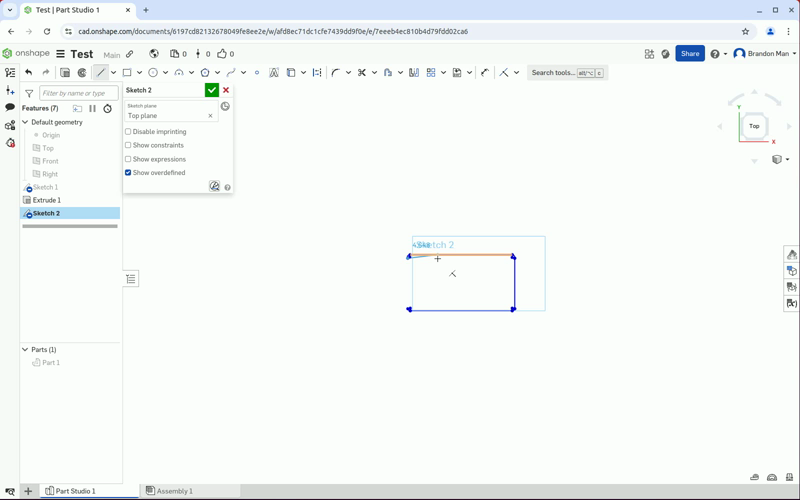
mouse_move(407, 308)
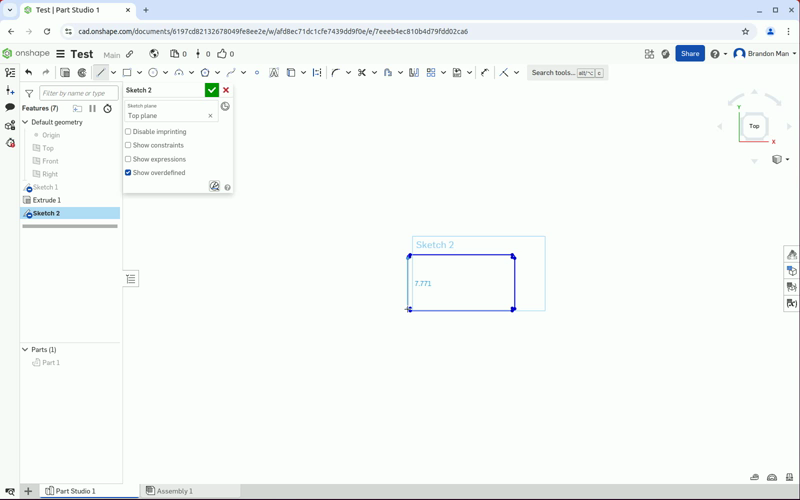
scroll(6)
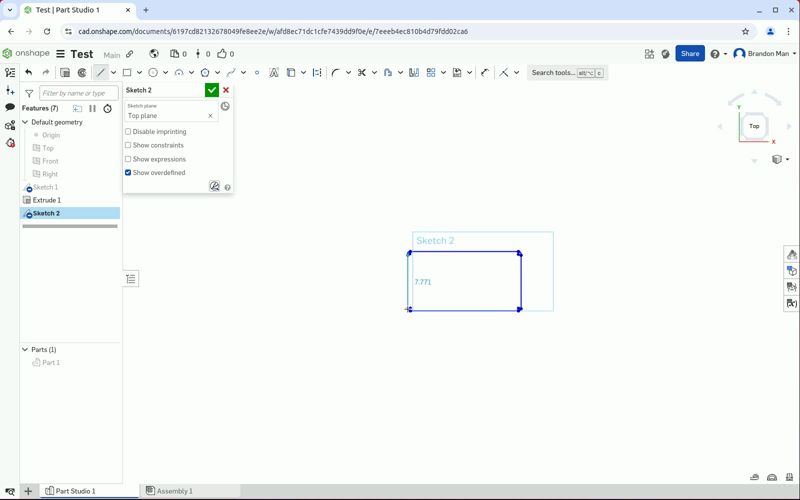
scroll(6)
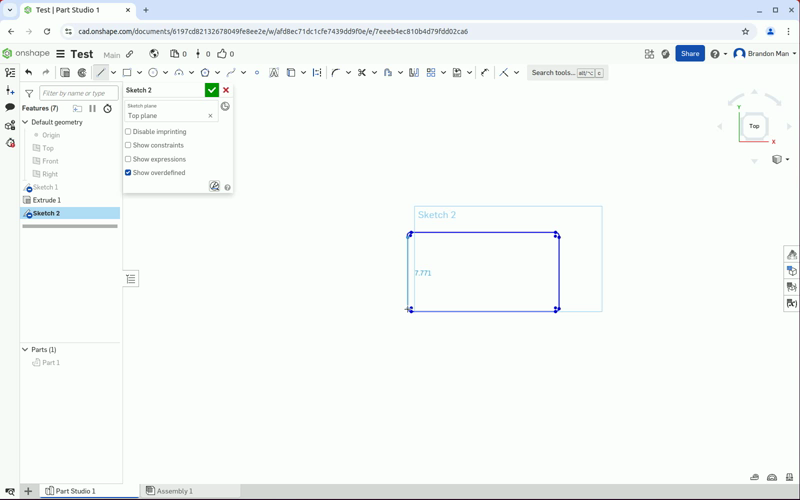
scroll(6)
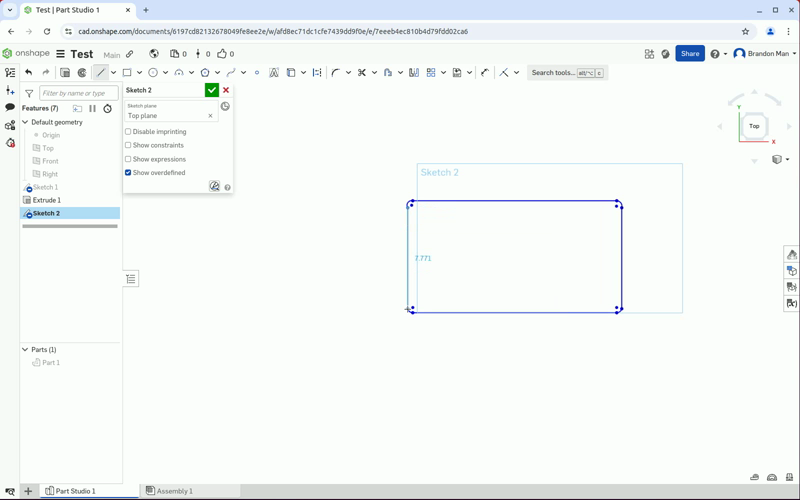
scroll(6)
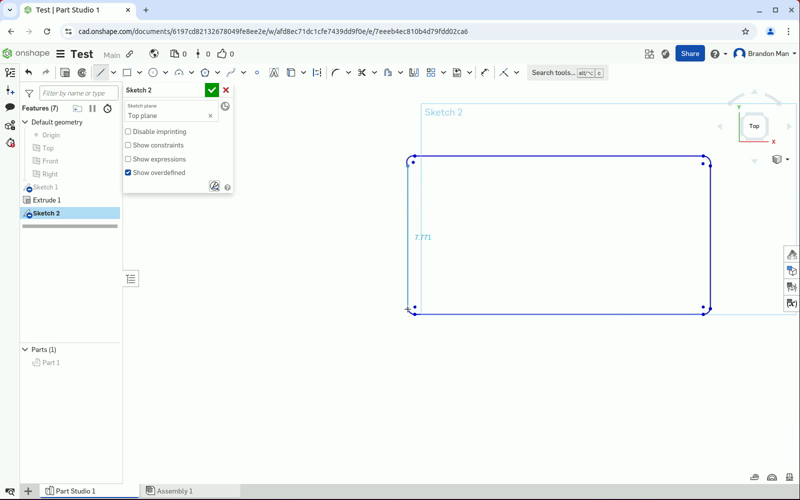
scroll(6)
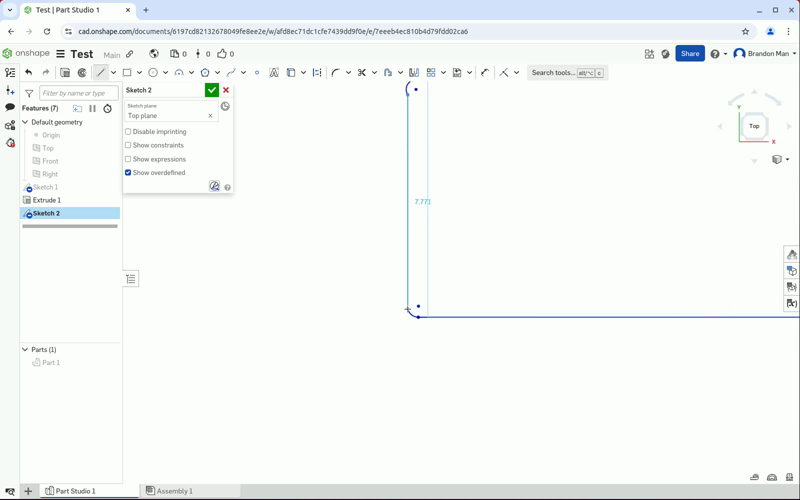
scroll(6)
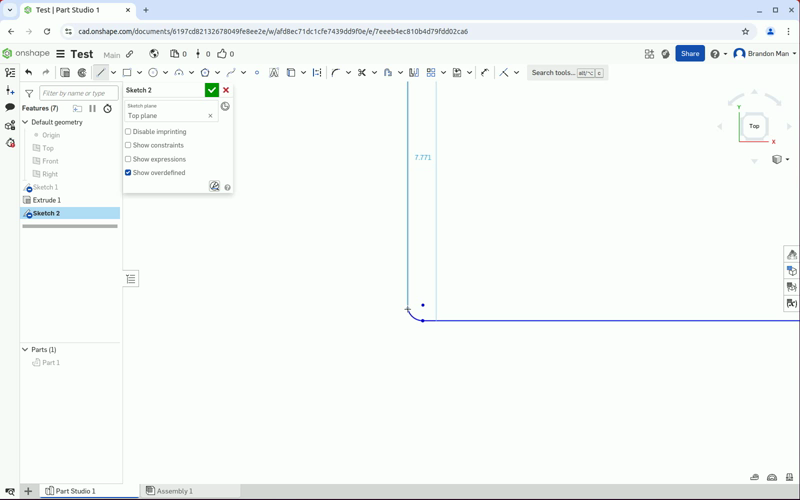
scroll(6)
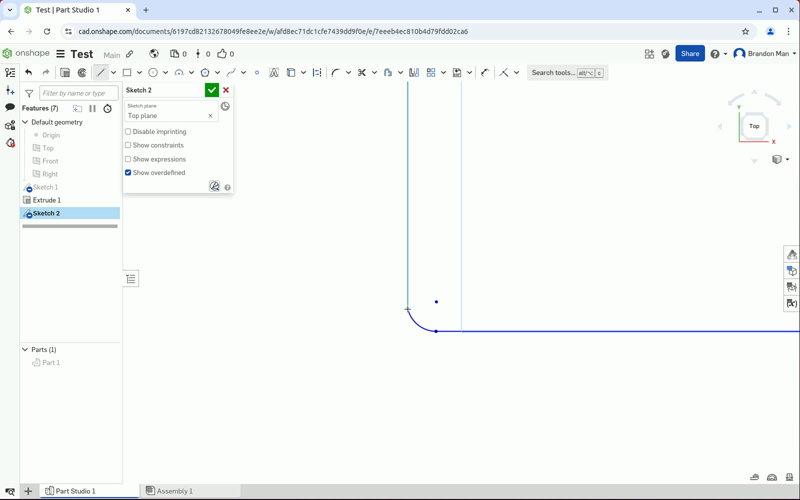
key_up(shift)
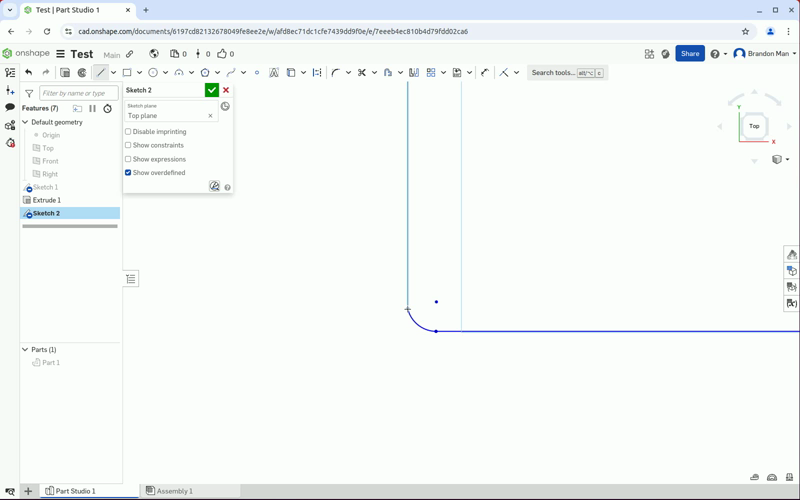
click(407, 308)
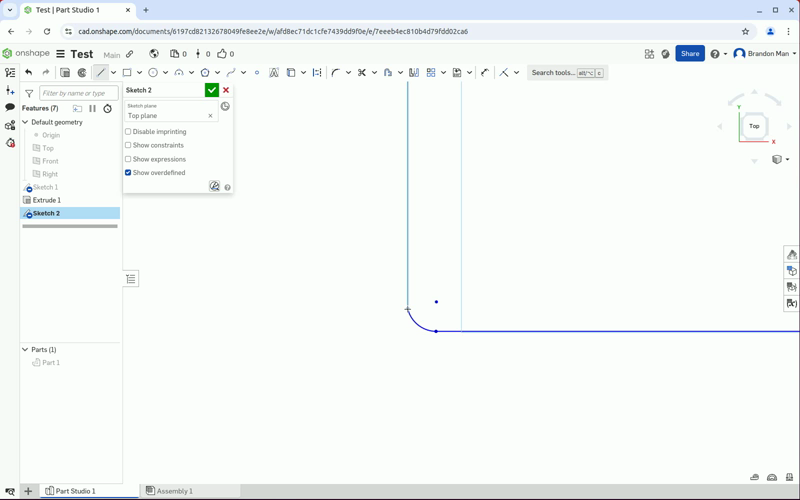
scroll(-6)
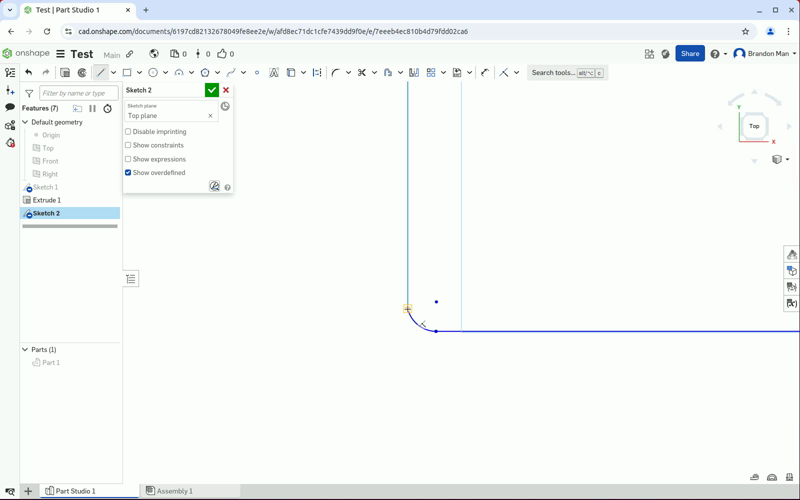
scroll(-6)
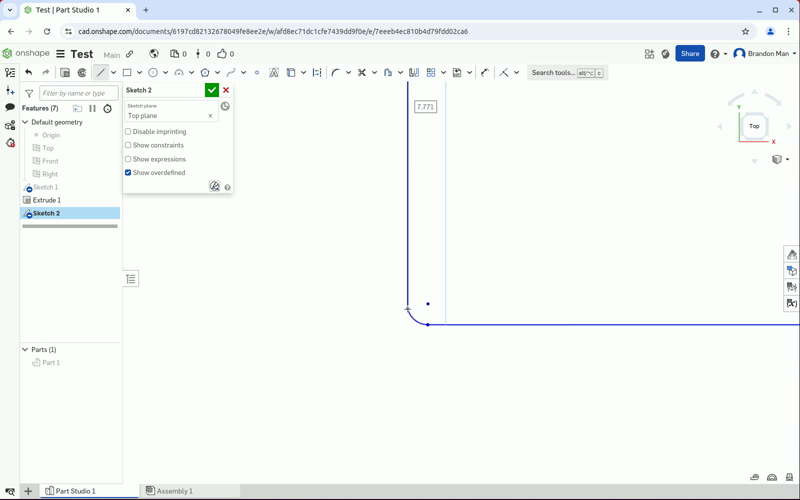
scroll(-6)
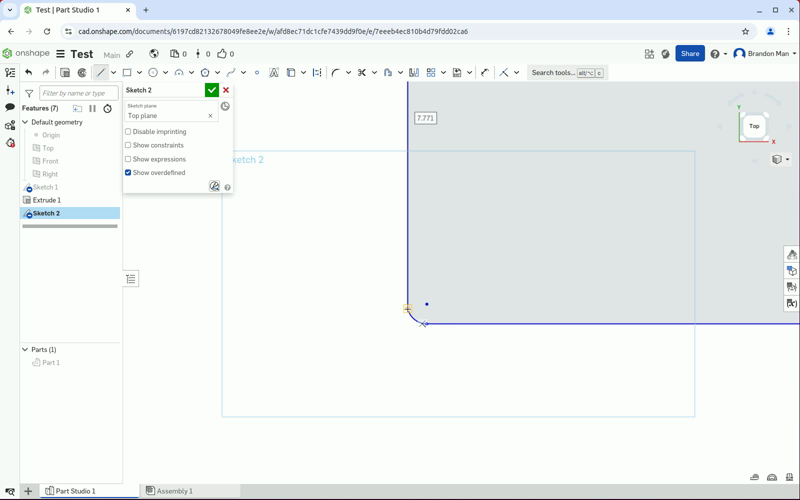
scroll(-6)
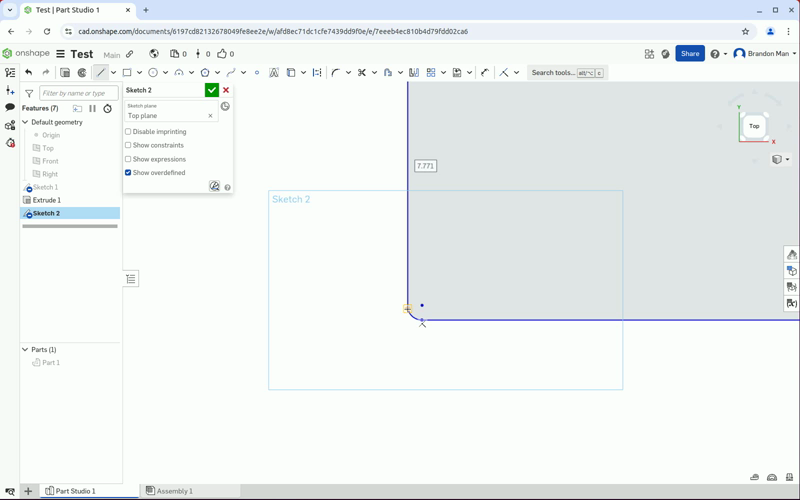
scroll(-6)
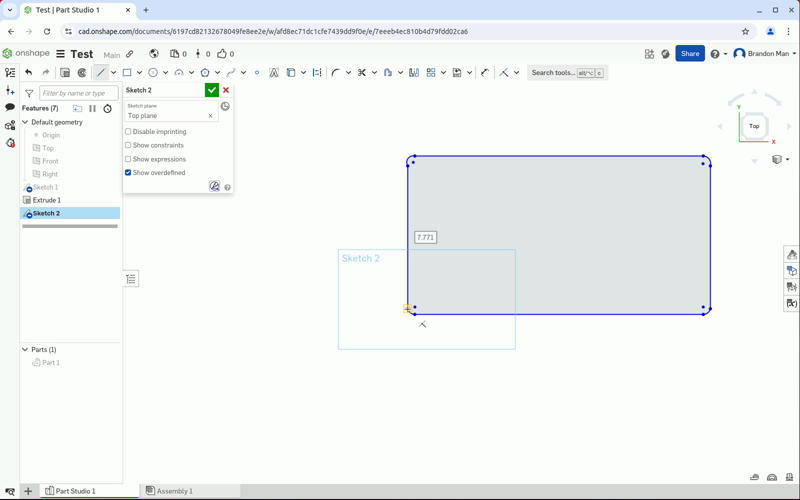
scroll(-6)
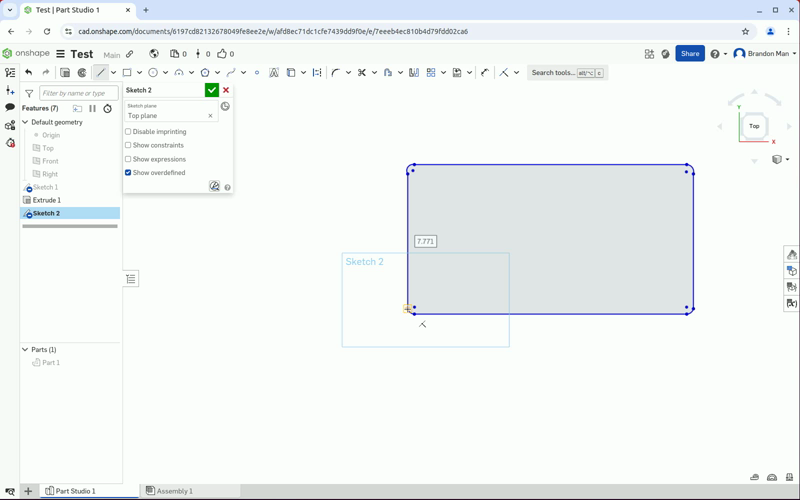
scroll(-6)
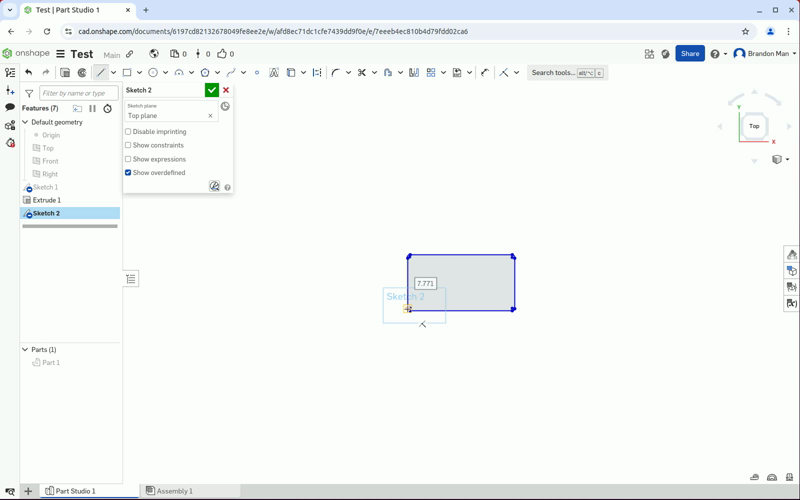
key(esc)
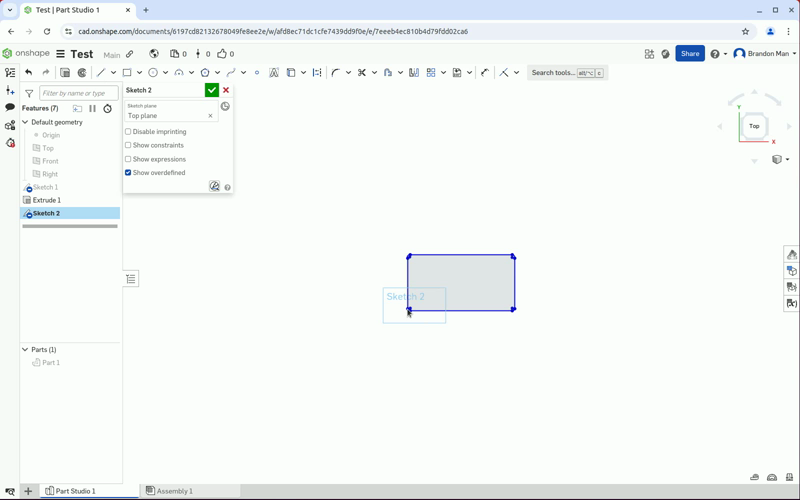
key(l)
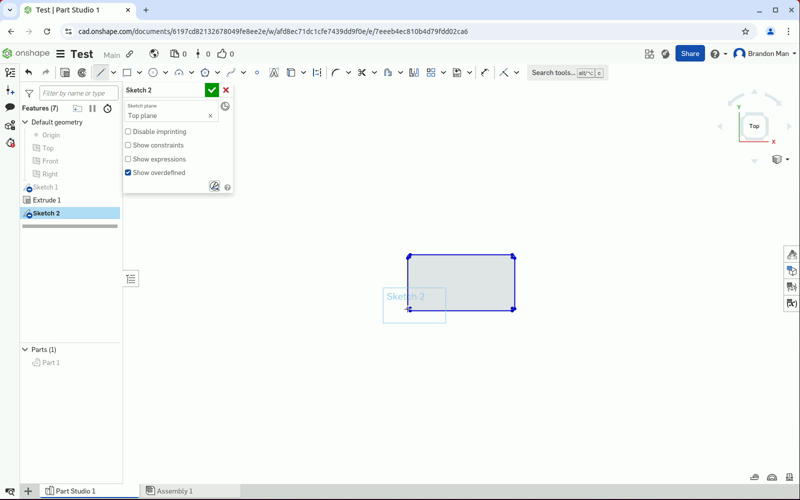
key_down(shift)
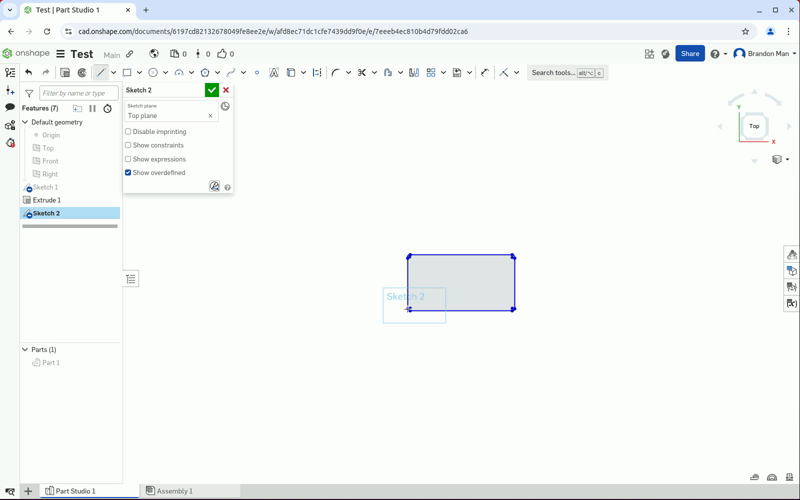
mouse_move(410, 308)
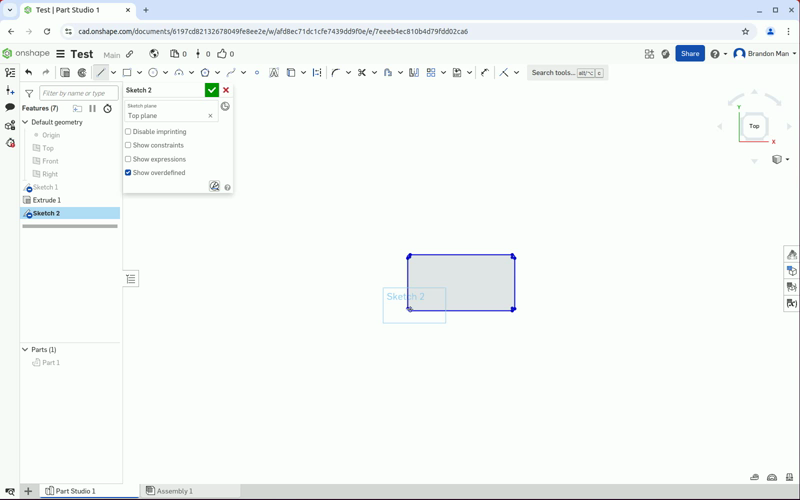
scroll(6)
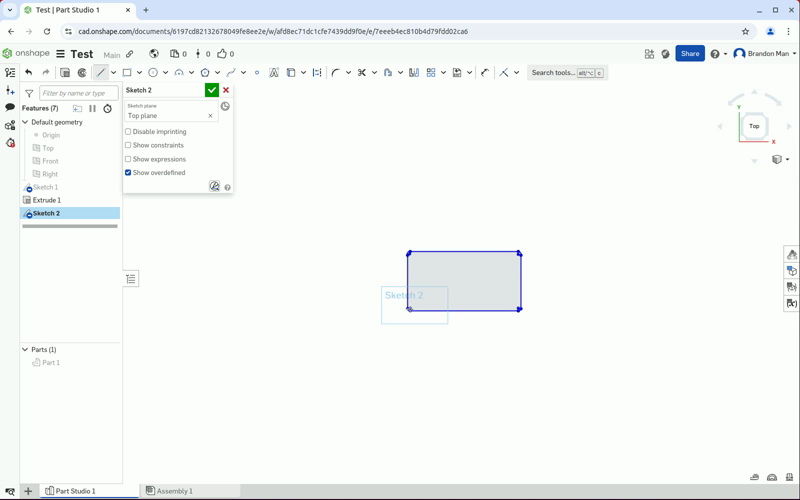
scroll(6)
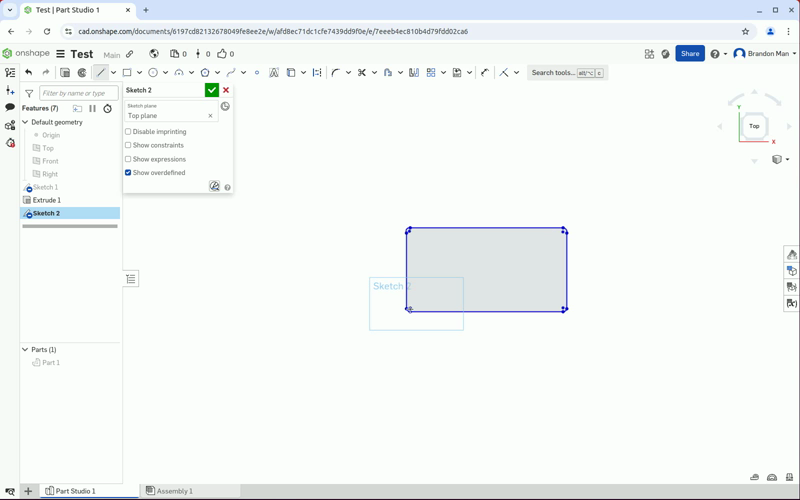
scroll(6)
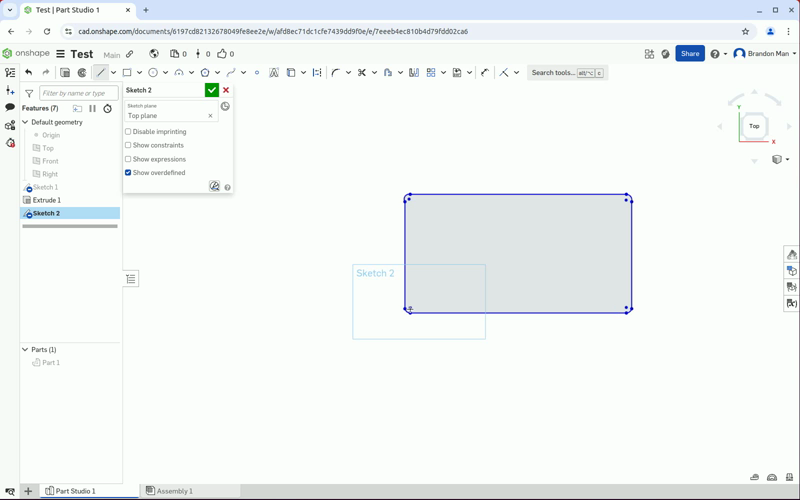
scroll(6)
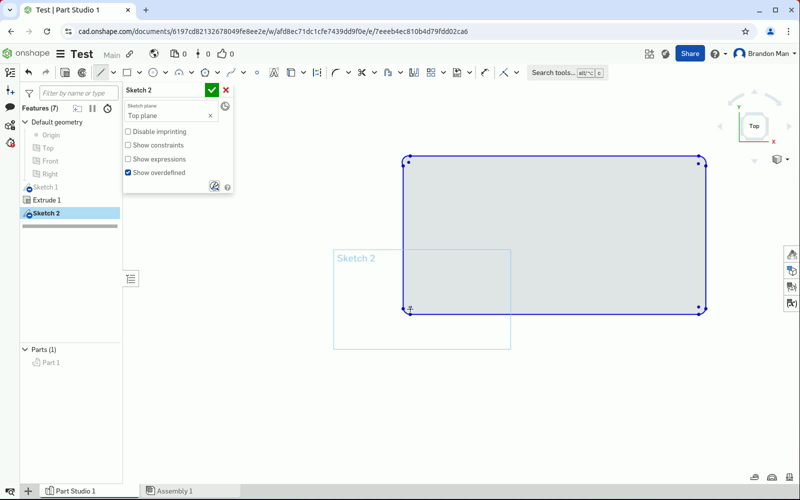
scroll(6)
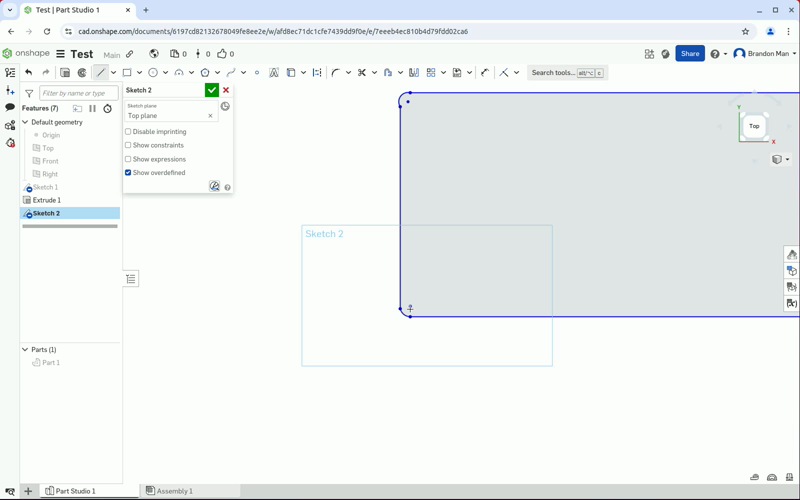
scroll(6)
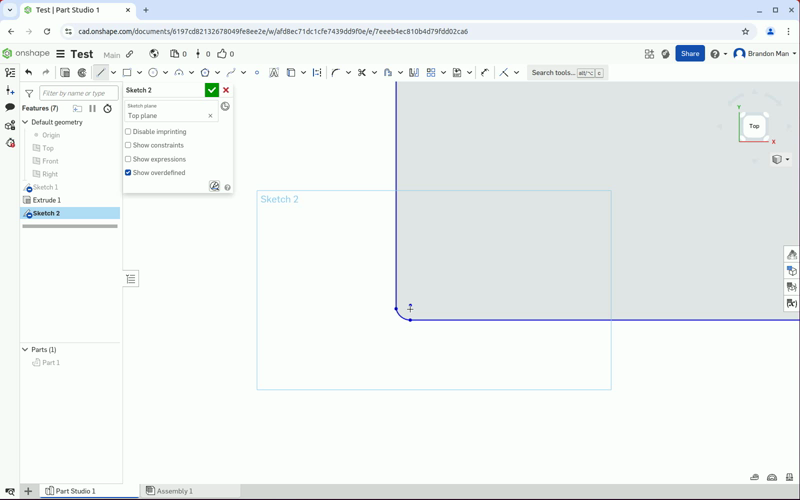
scroll(6)
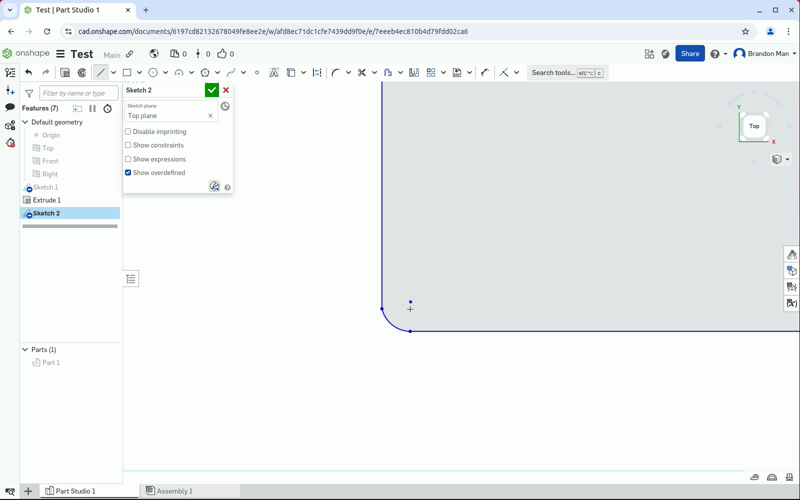
click(410, 308)
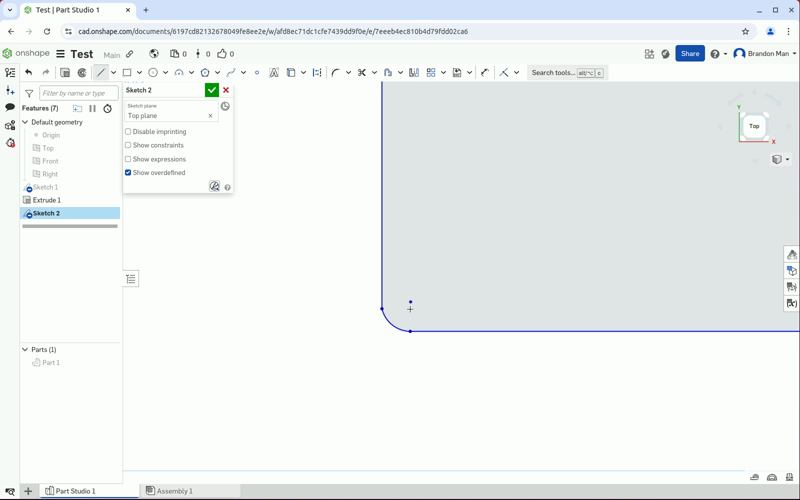
scroll(-6)
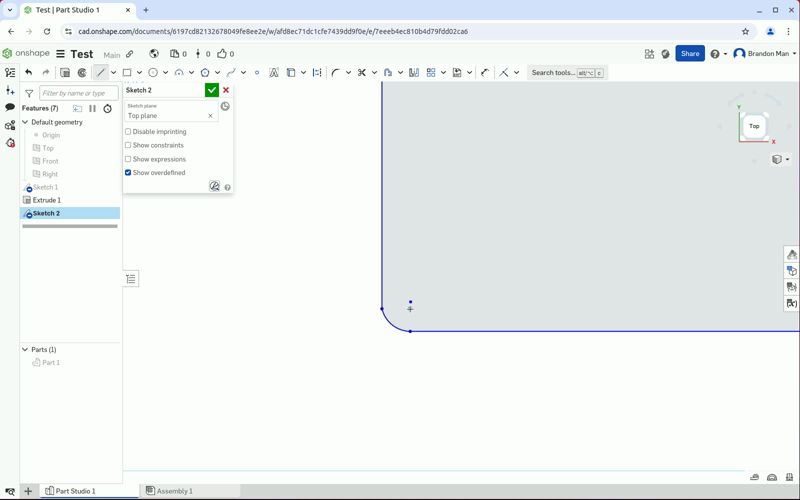
scroll(-6)
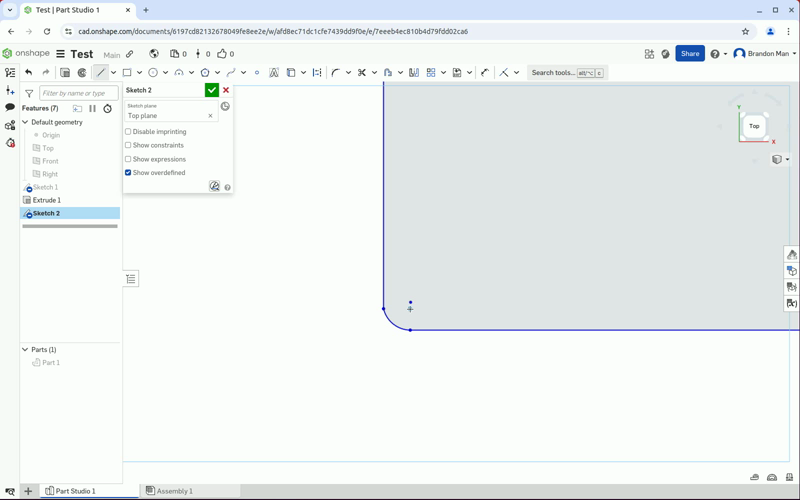
scroll(-6)
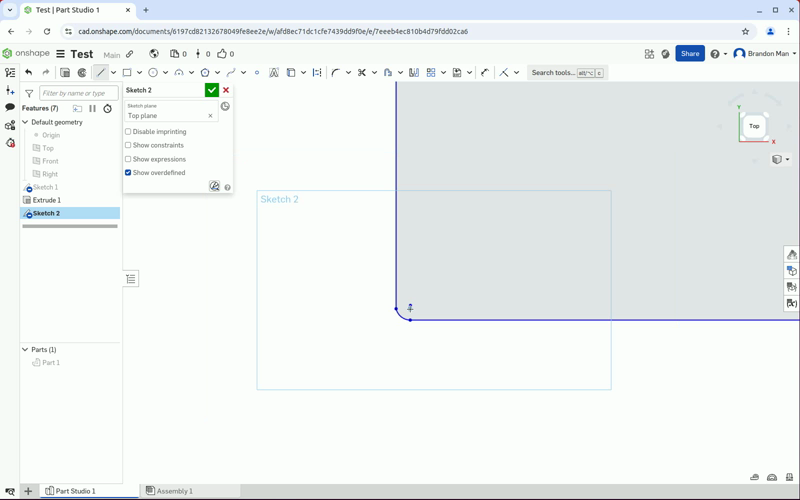
scroll(-6)
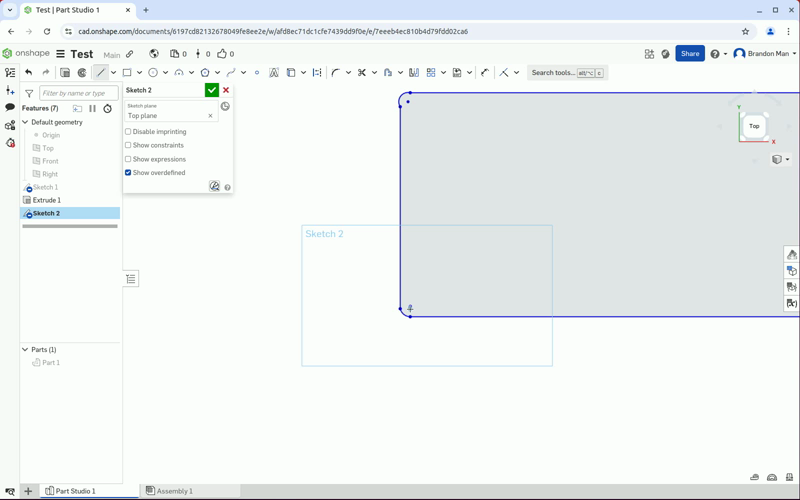
scroll(-6)
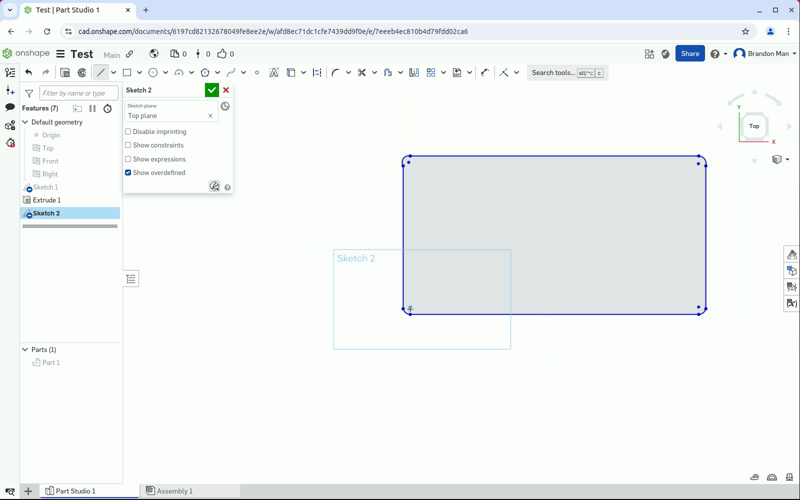
scroll(-6)
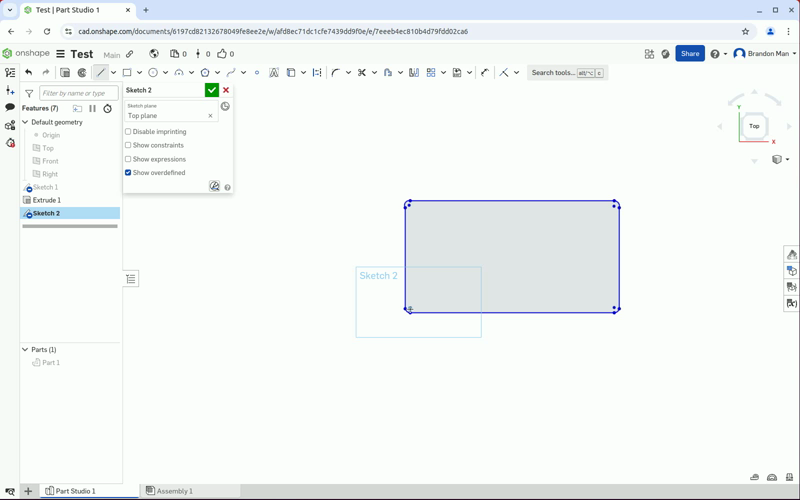
scroll(-6)
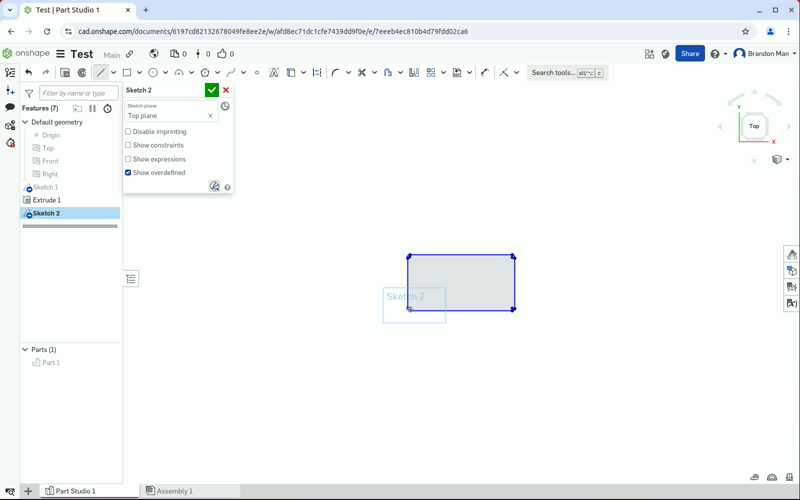
key_up(shift)
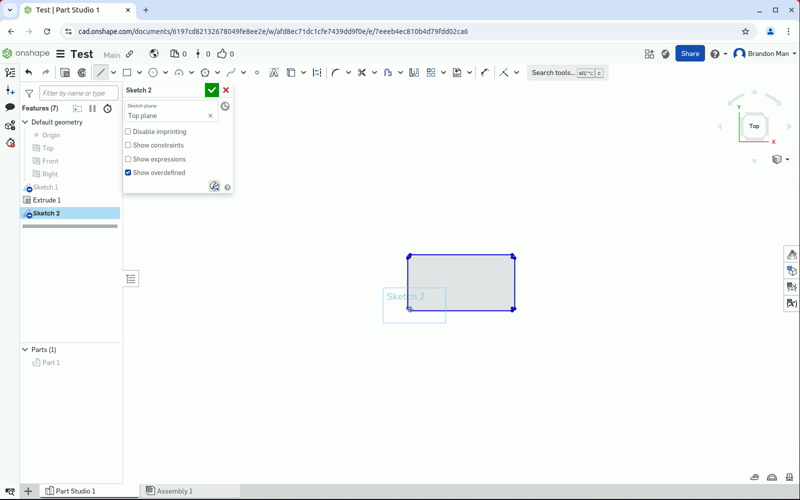
key_down(shift)
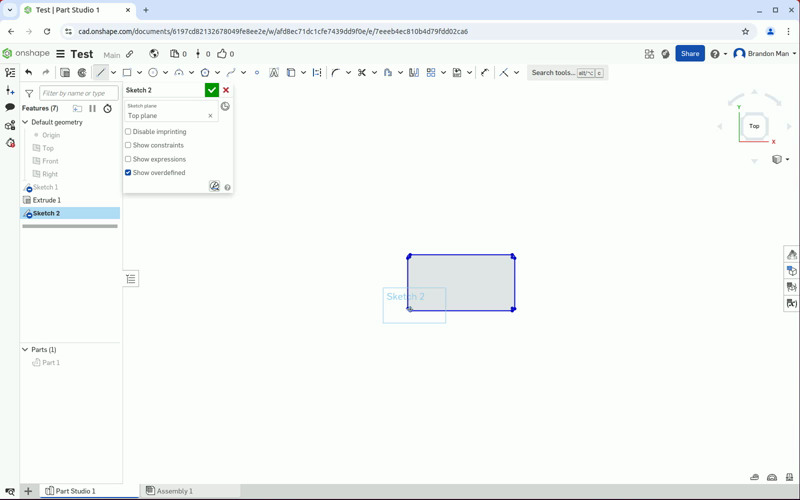
mouse_move(512, 308)
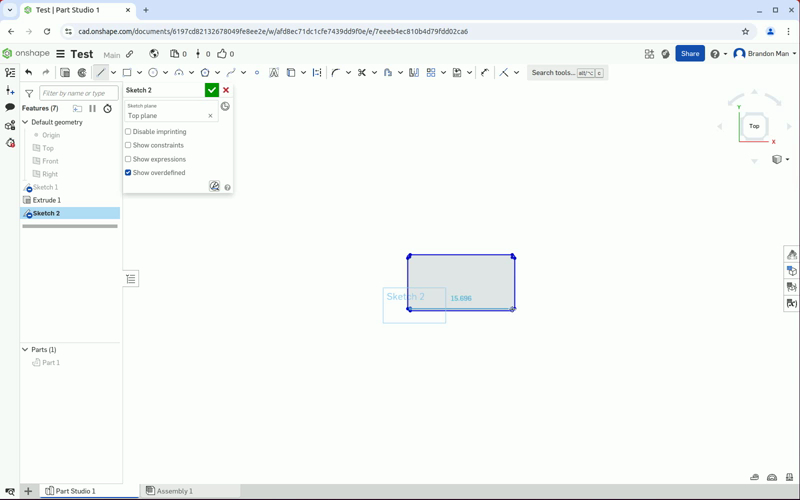
scroll(6)
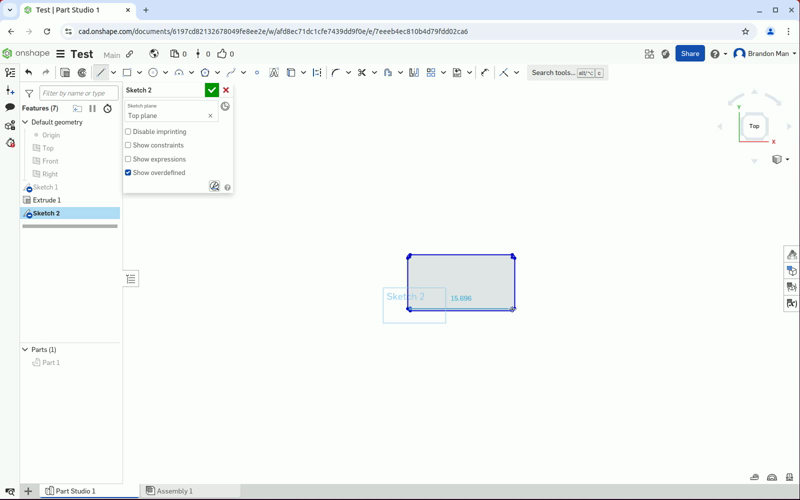
scroll(6)
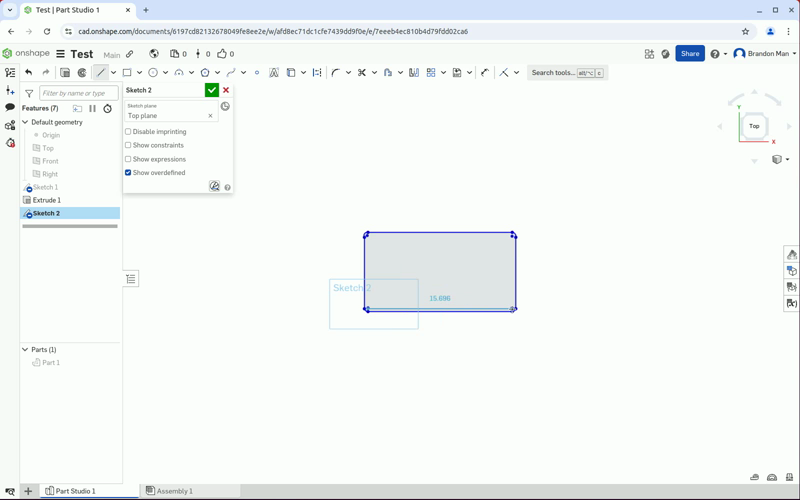
scroll(6)
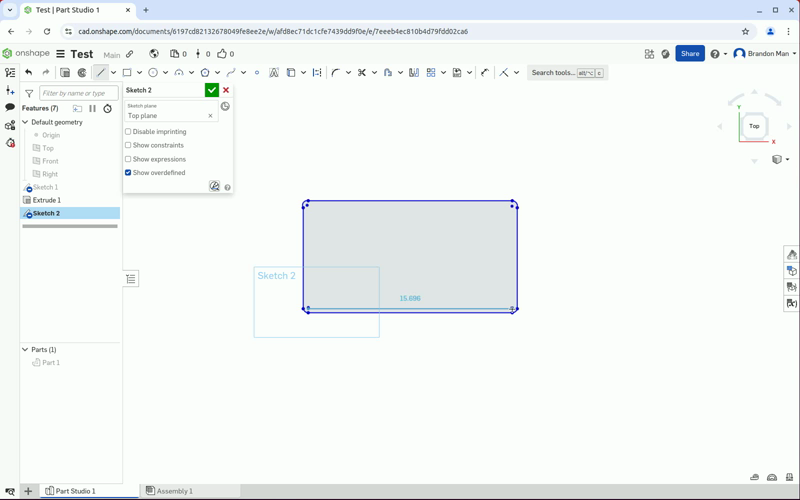
scroll(6)
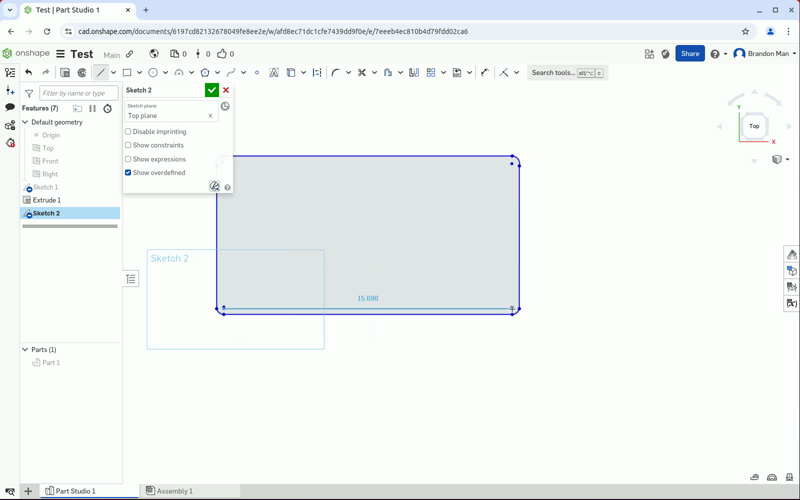
scroll(6)
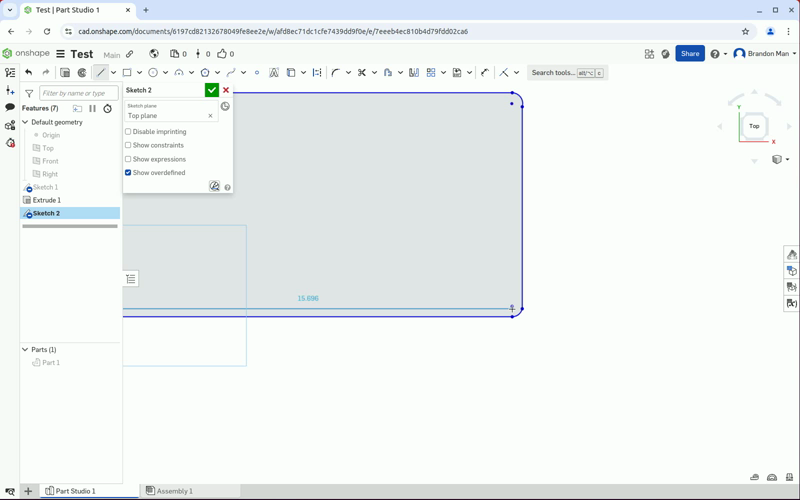
scroll(6)
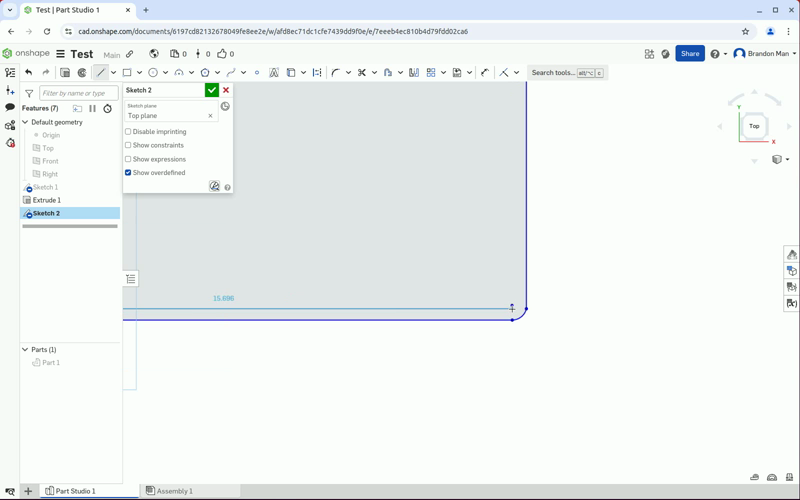
scroll(6)
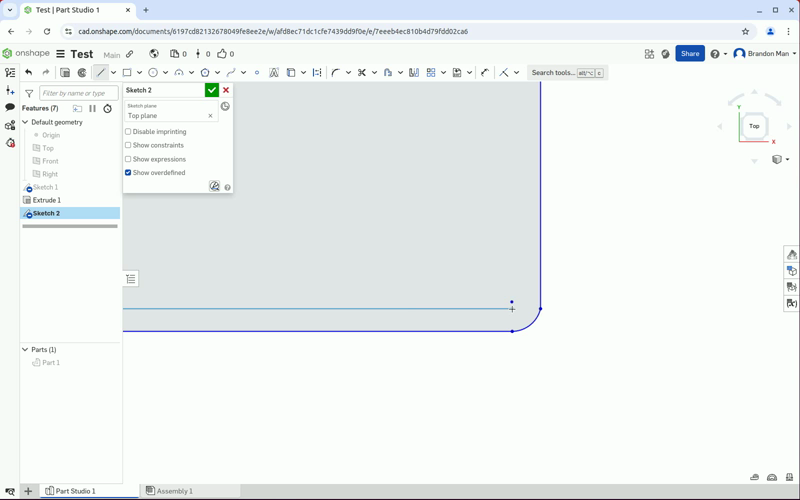
click(512, 308)
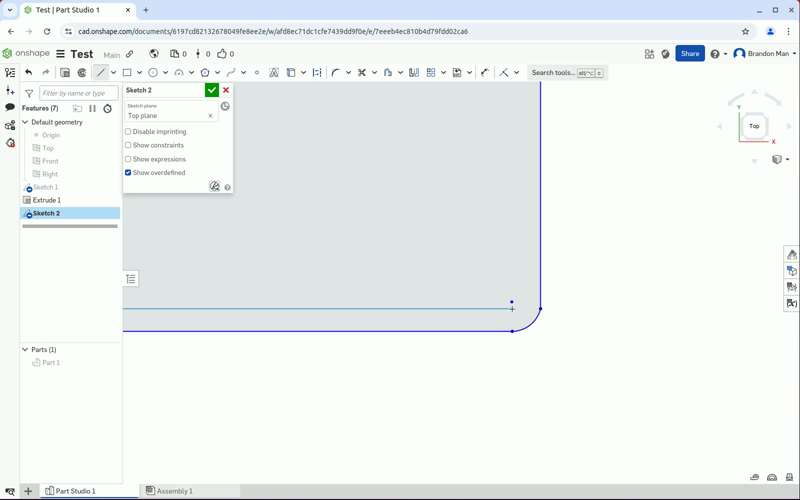
scroll(-6)
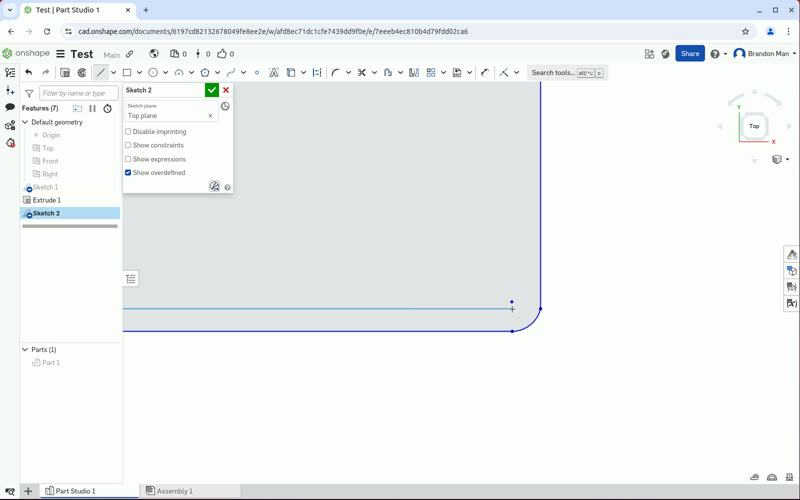
scroll(-6)
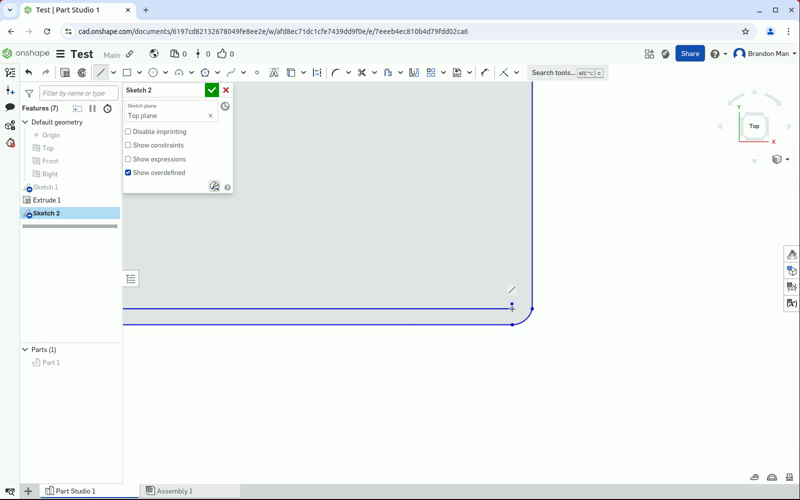
scroll(-6)
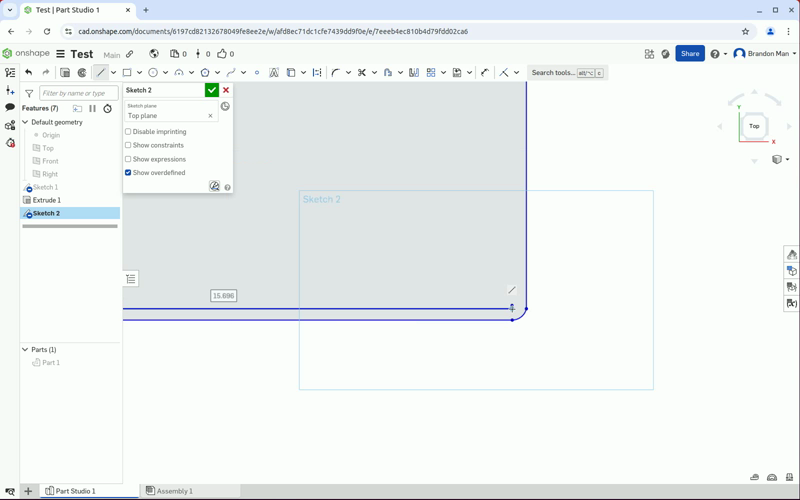
scroll(-6)
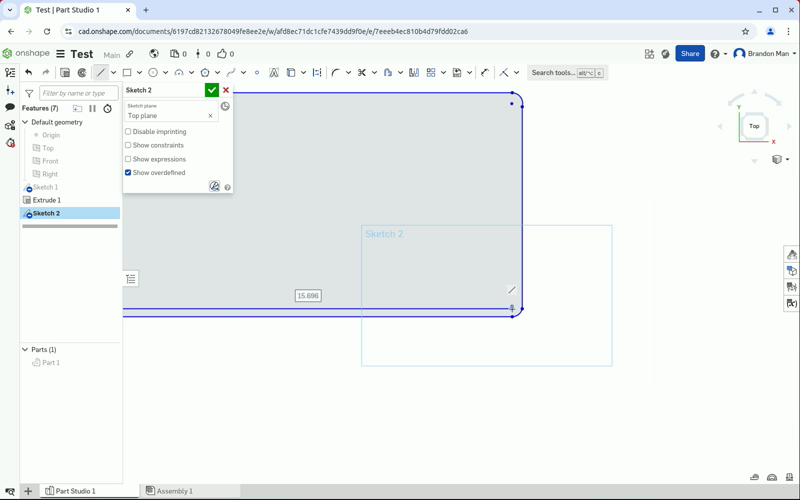
scroll(-6)
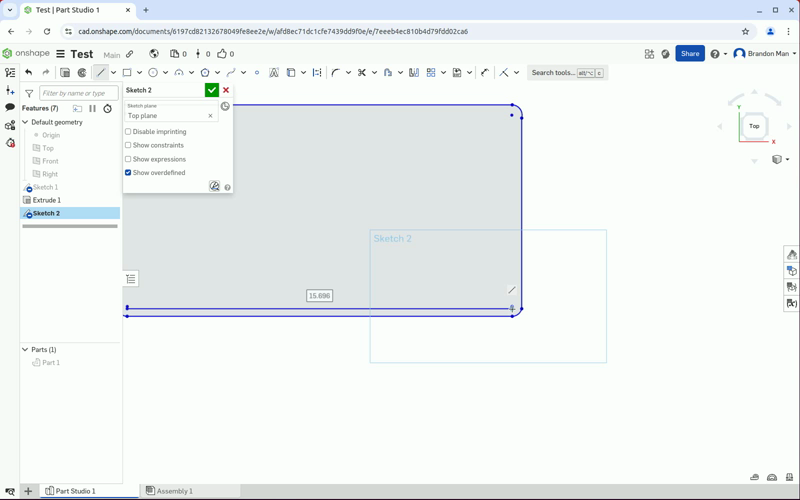
scroll(-6)
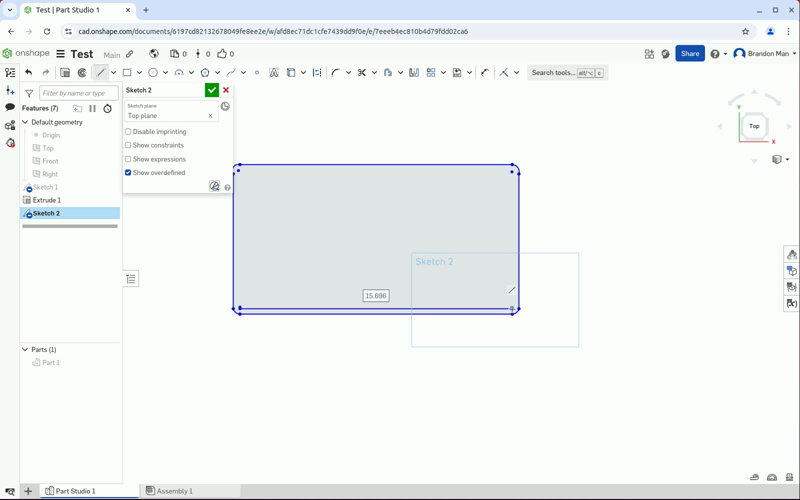
scroll(-6)
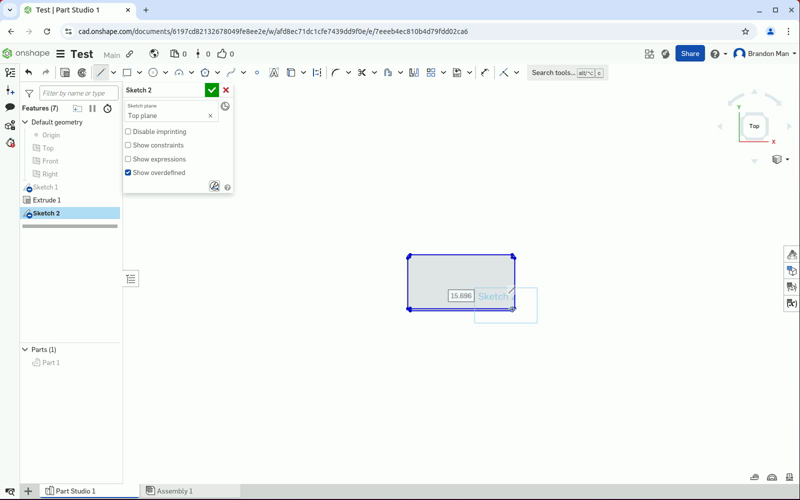
key_up(shift)
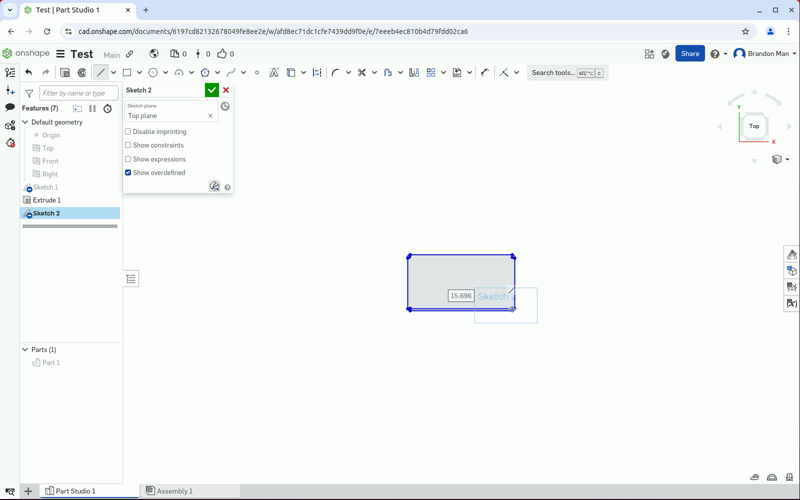
key_down(shift)
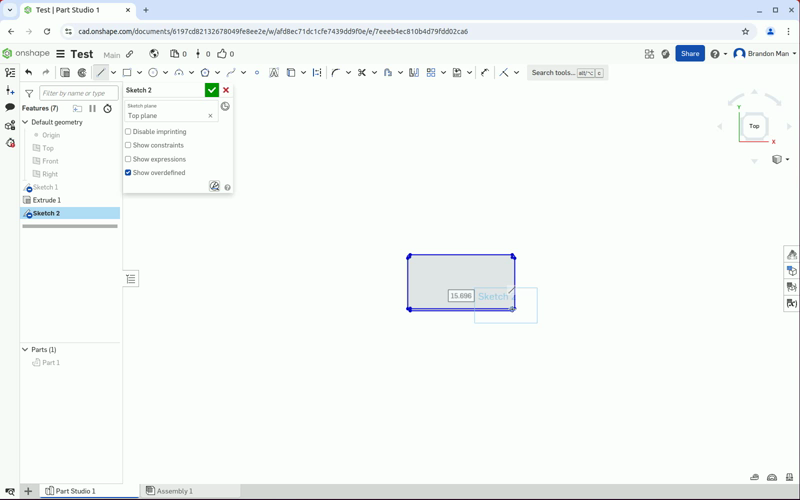
mouse_move(542, 308)
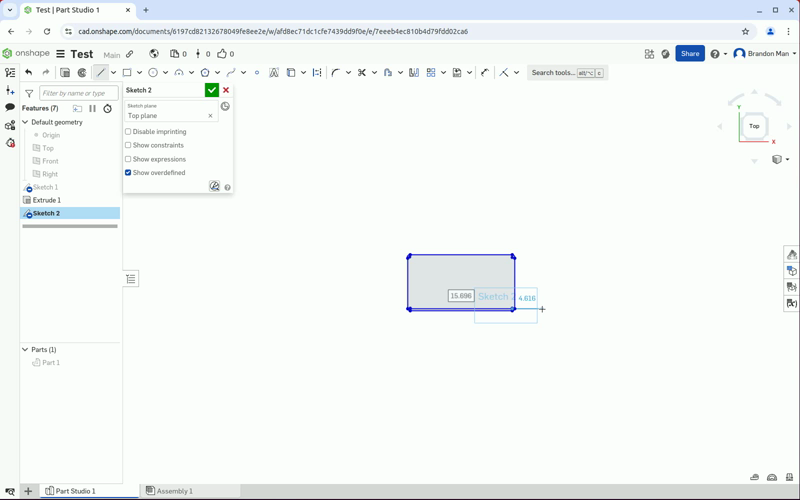
mouse_move(512, 258)
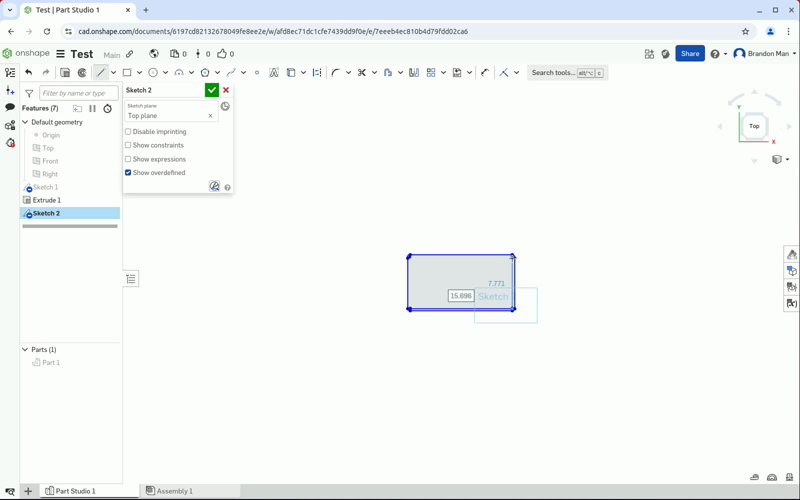
scroll(6)
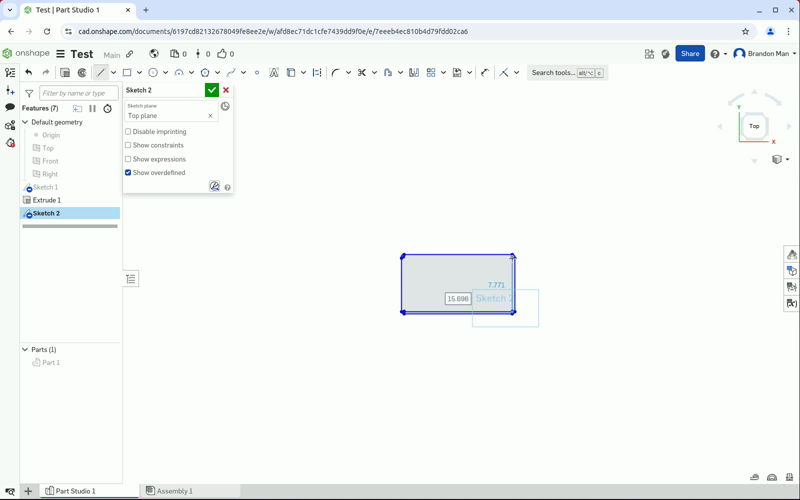
scroll(6)
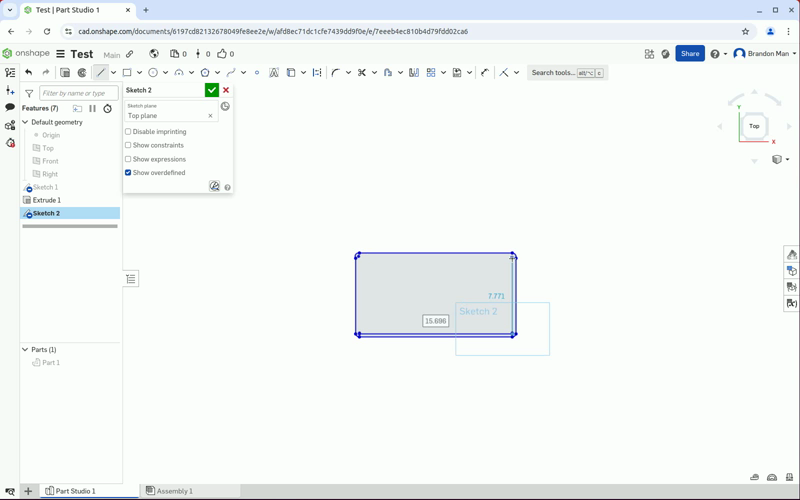
scroll(6)
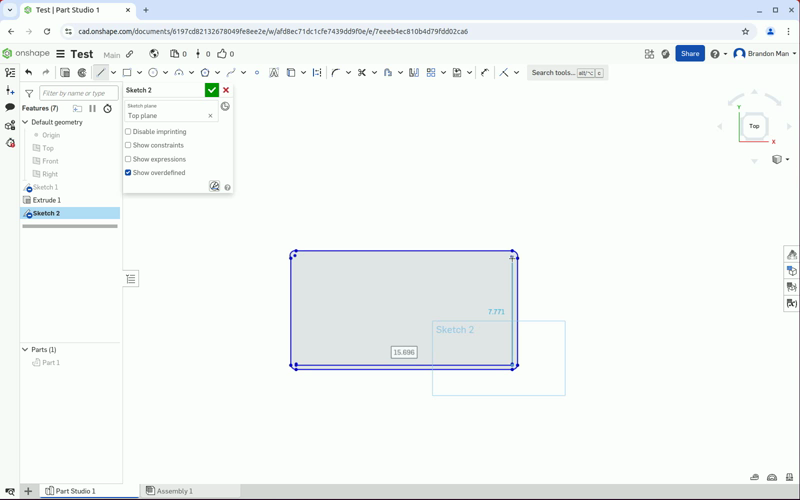
scroll(6)
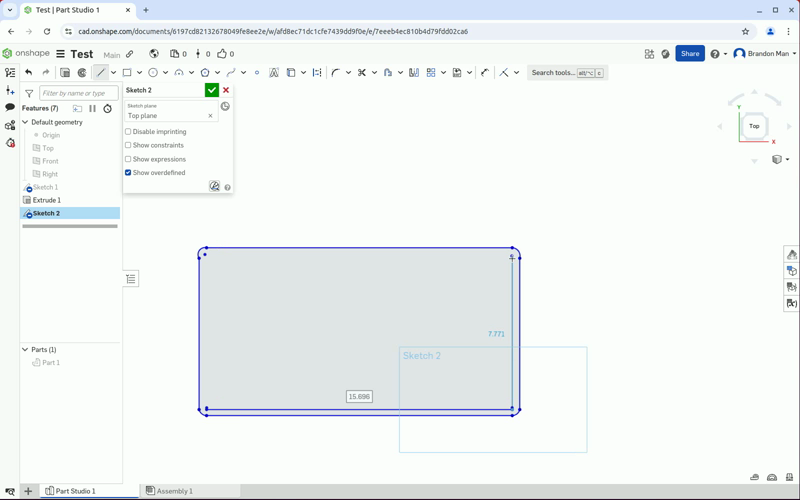
scroll(6)
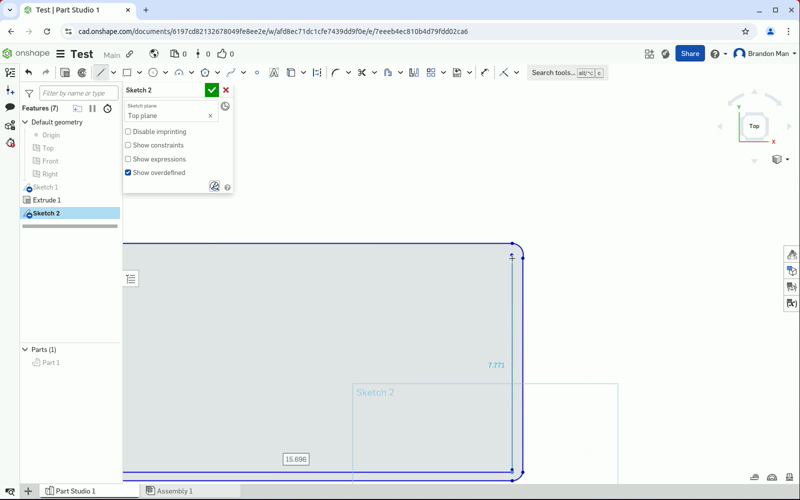
scroll(6)
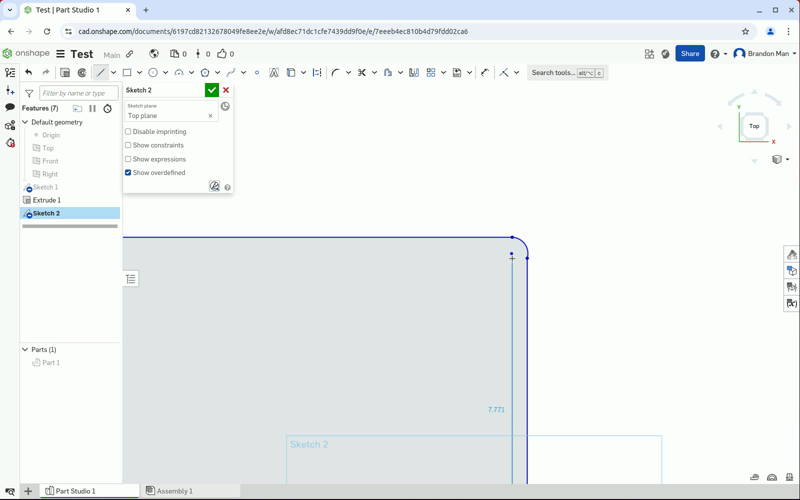
scroll(6)
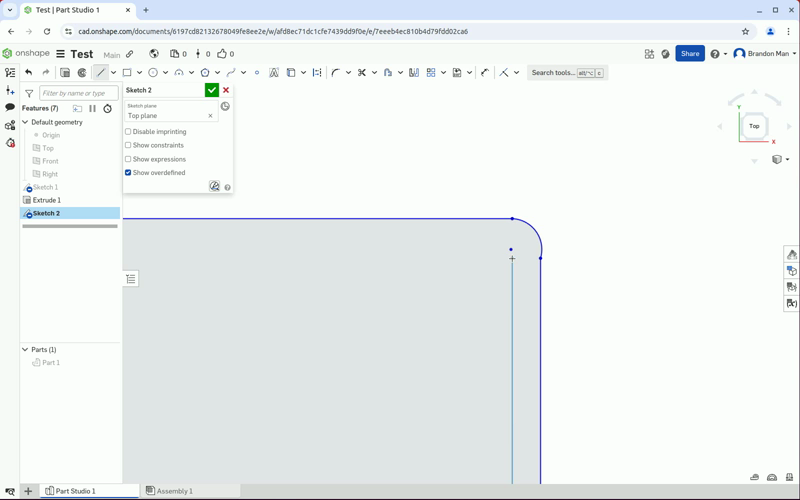
click(512, 258)
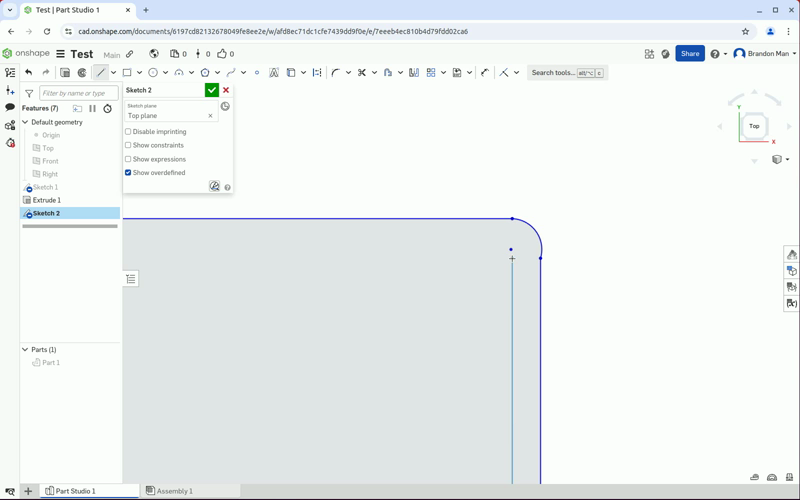
scroll(-6)
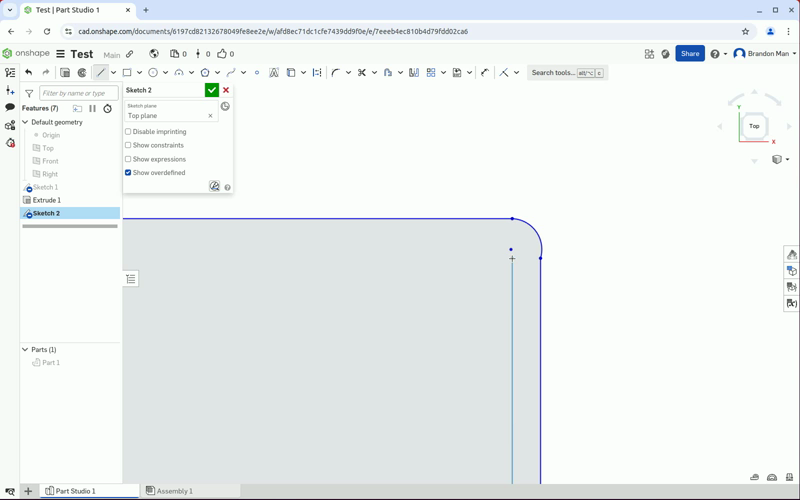
scroll(-6)
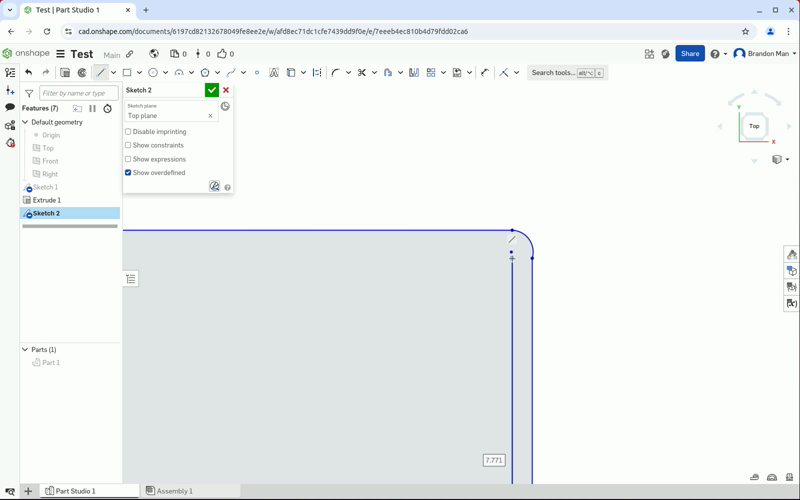
scroll(-6)
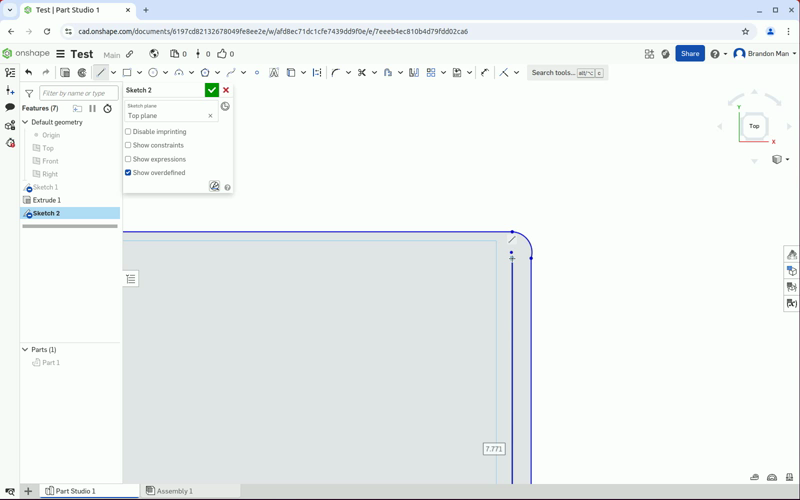
scroll(-6)
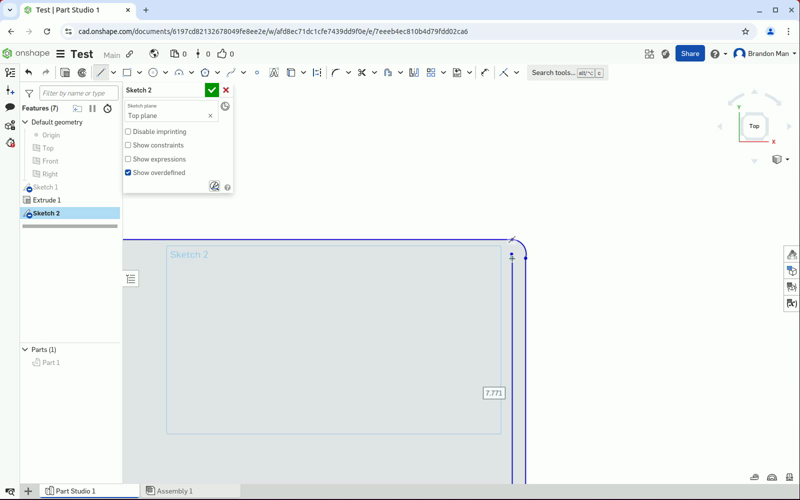
scroll(-6)
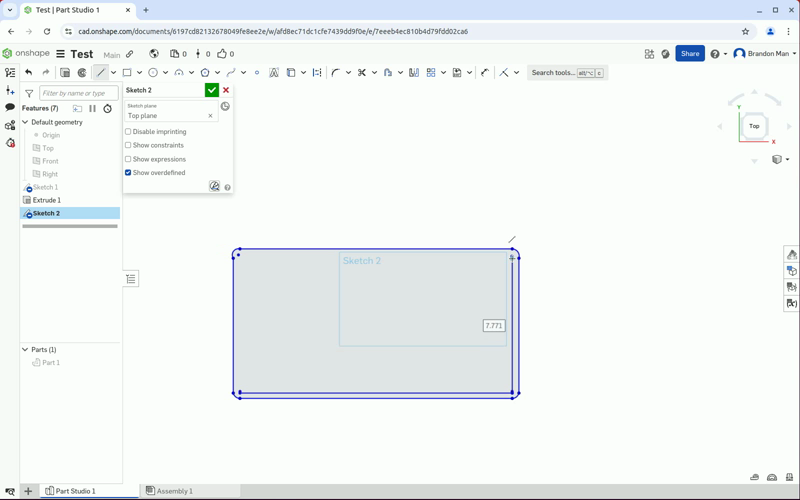
scroll(-6)
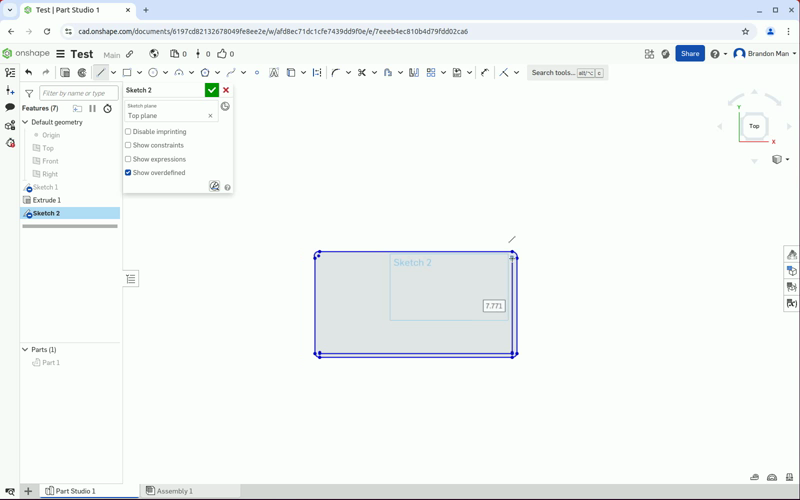
scroll(-6)
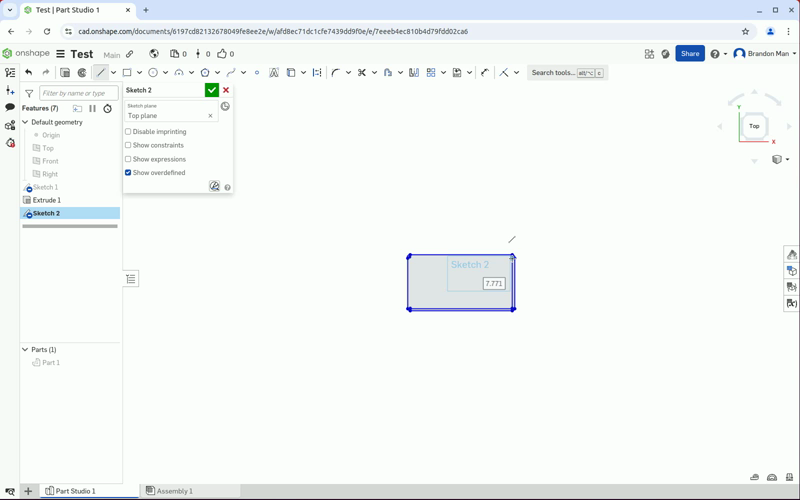
key_up(shift)
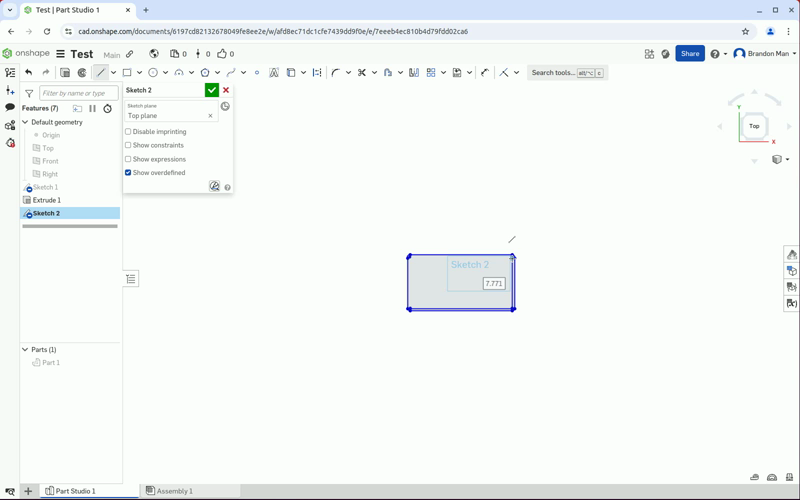
key_down(shift)
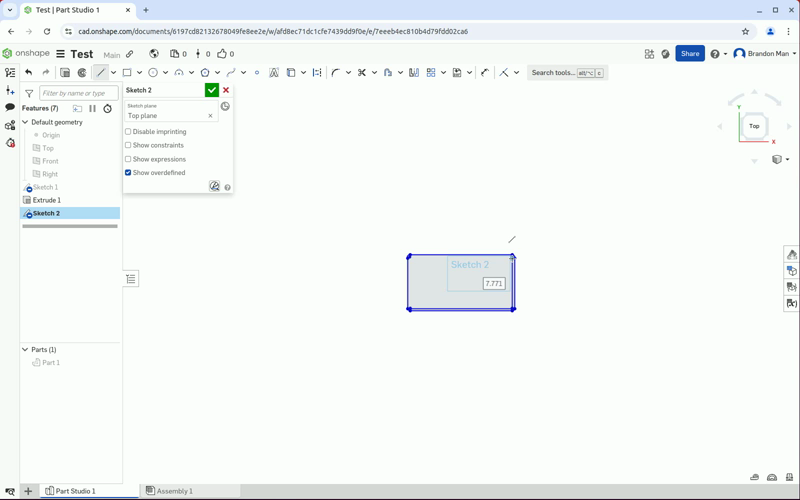
mouse_move(410, 258)
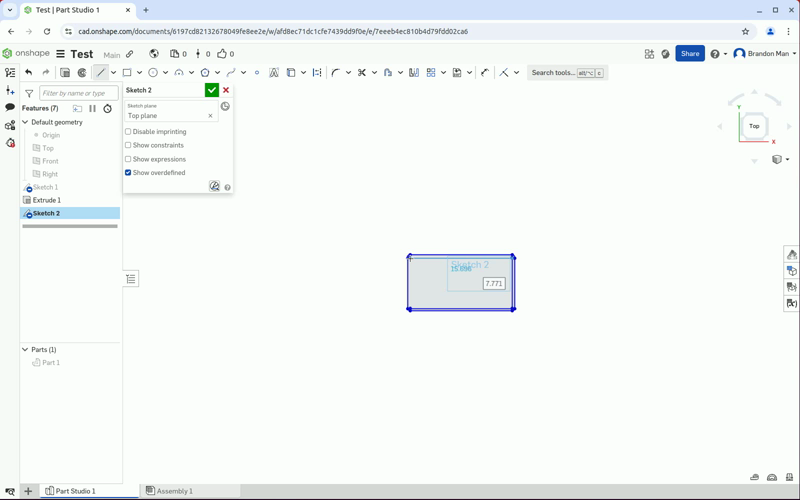
scroll(6)
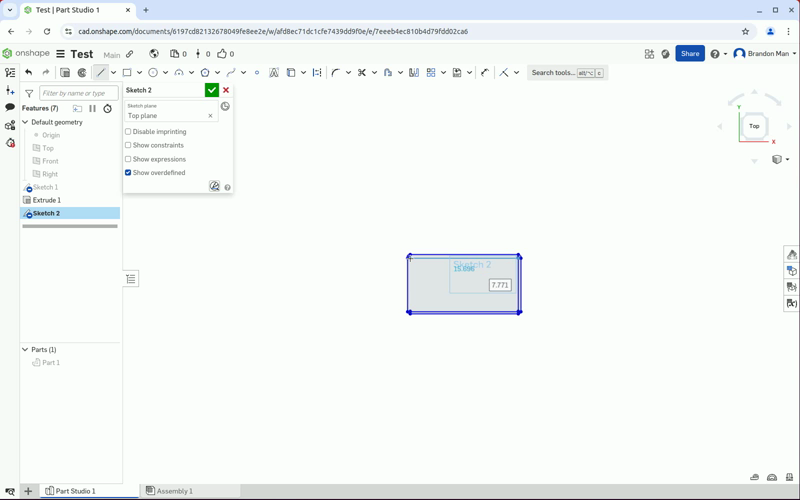
scroll(6)
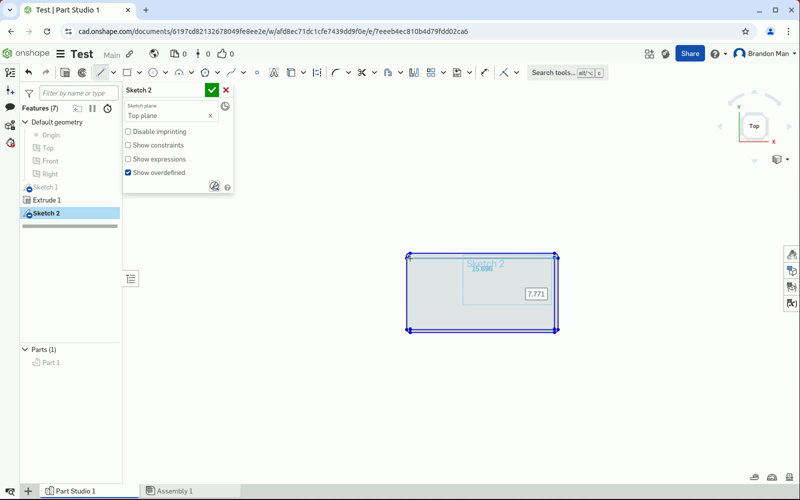
scroll(6)
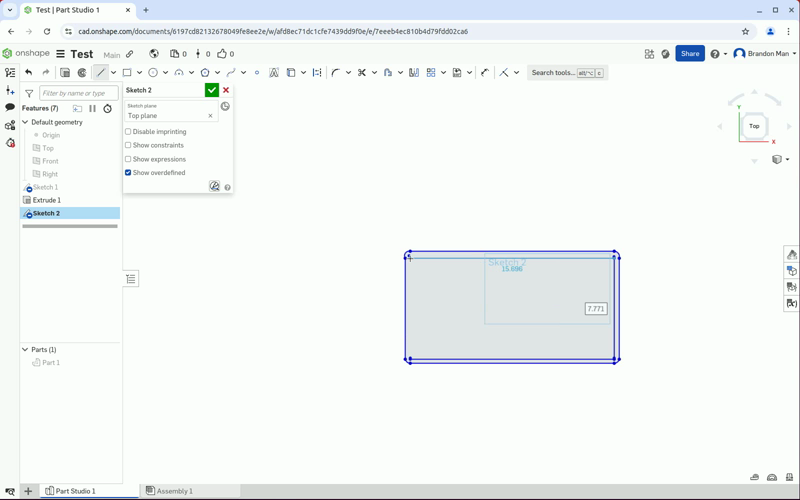
scroll(6)
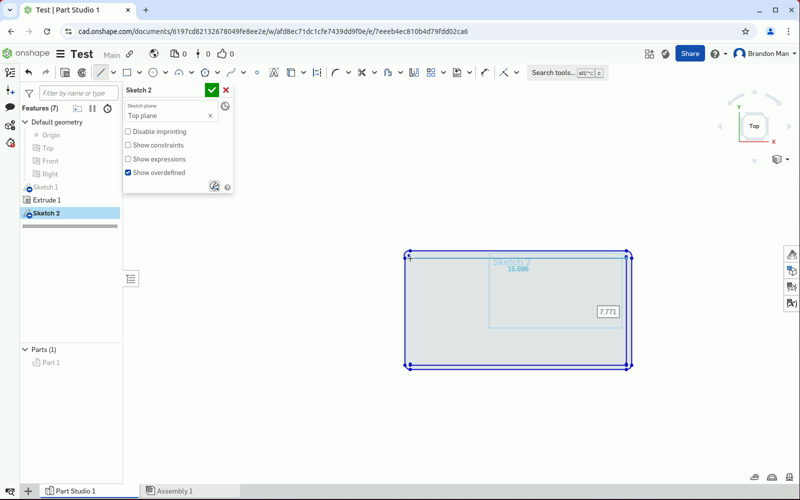
scroll(6)
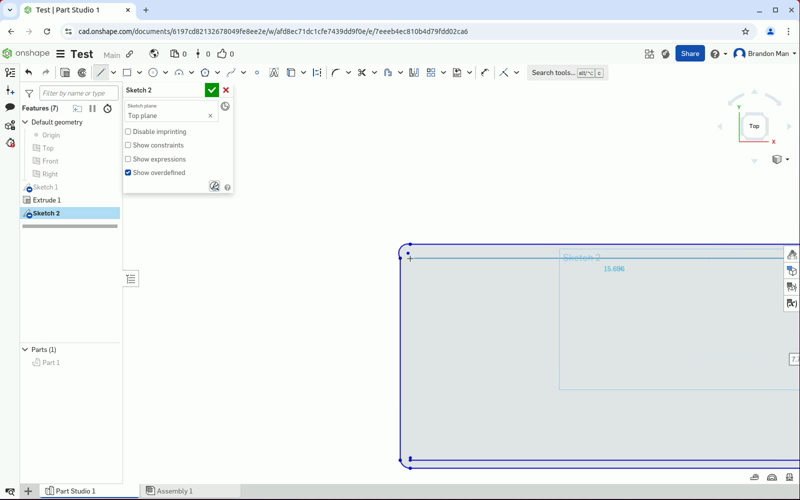
scroll(6)
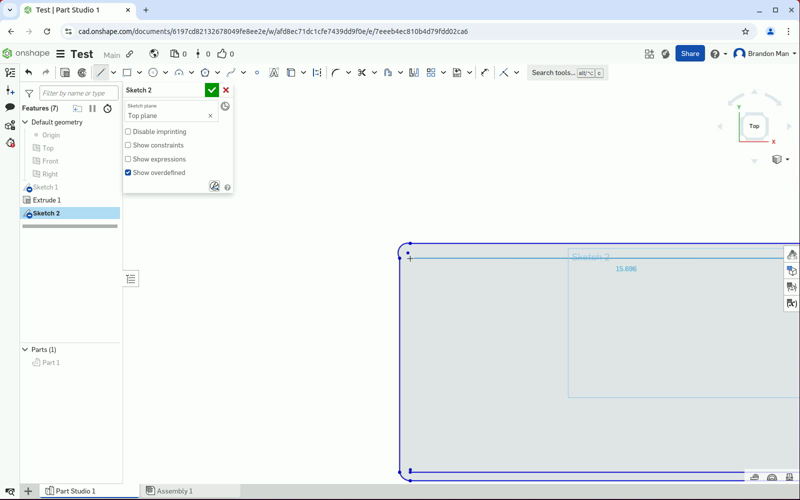
scroll(6)
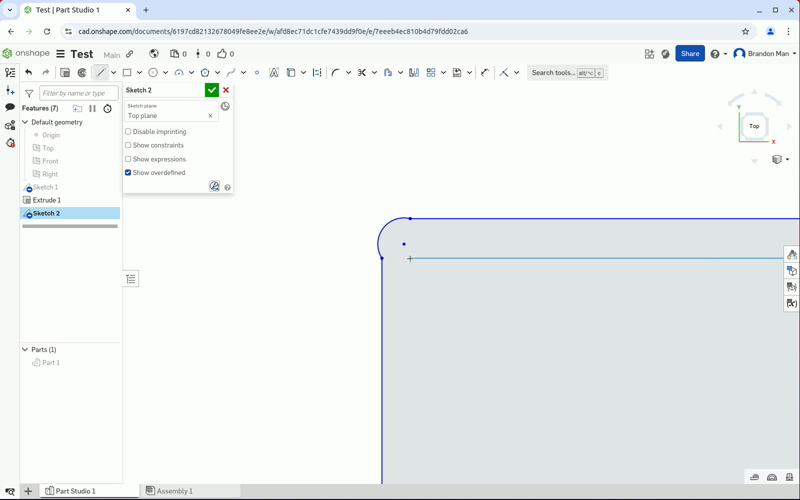
click(410, 258)
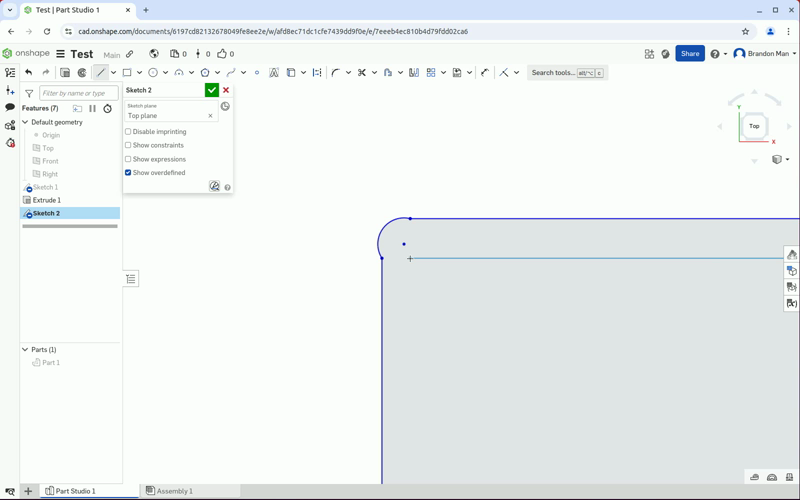
scroll(-6)
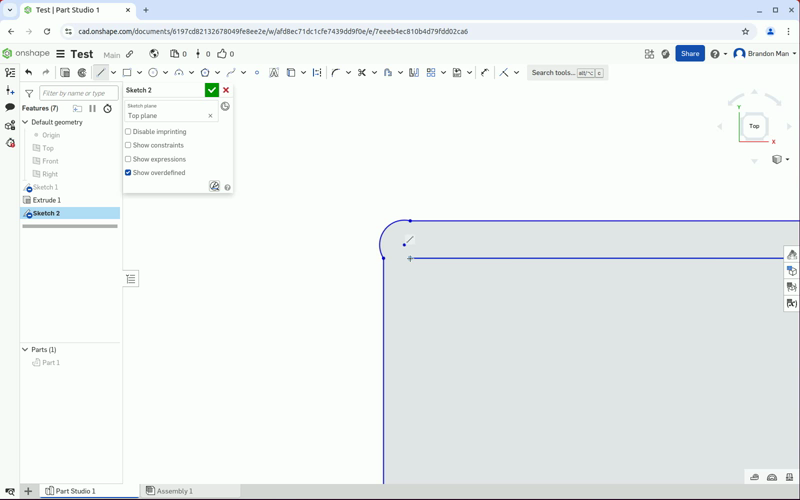
scroll(-6)
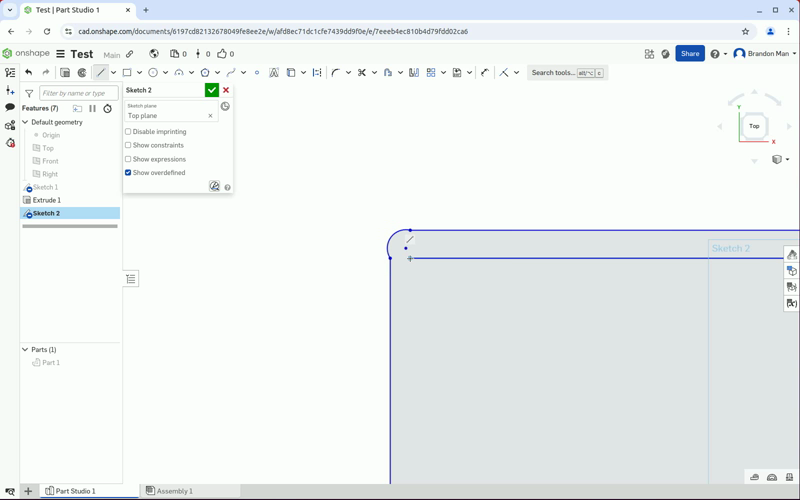
scroll(-6)
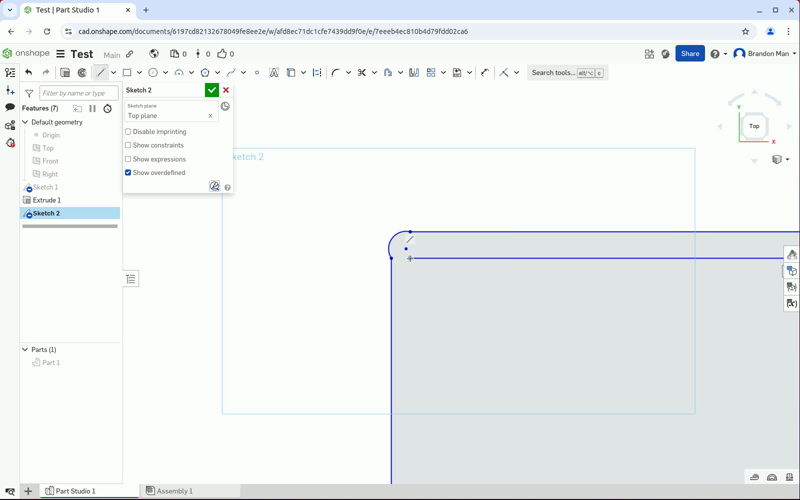
scroll(-6)
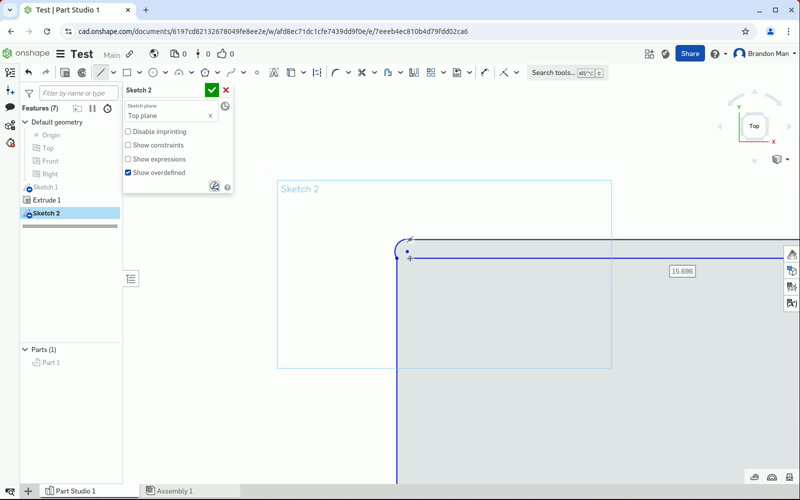
scroll(-6)
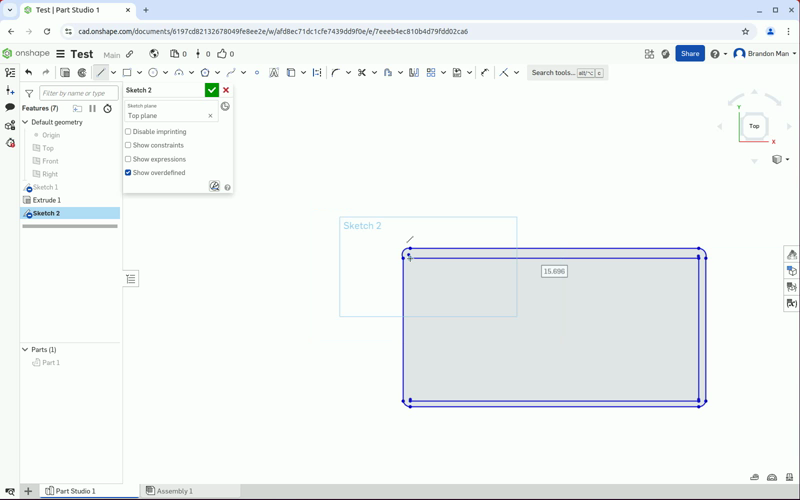
scroll(-6)
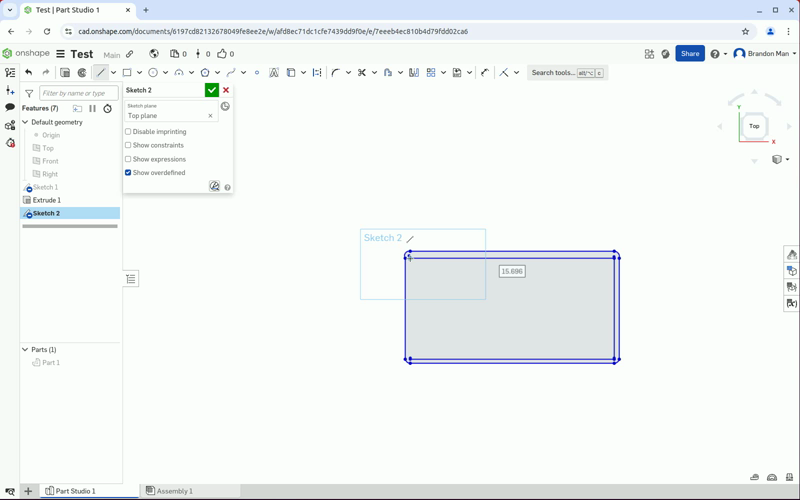
scroll(-6)
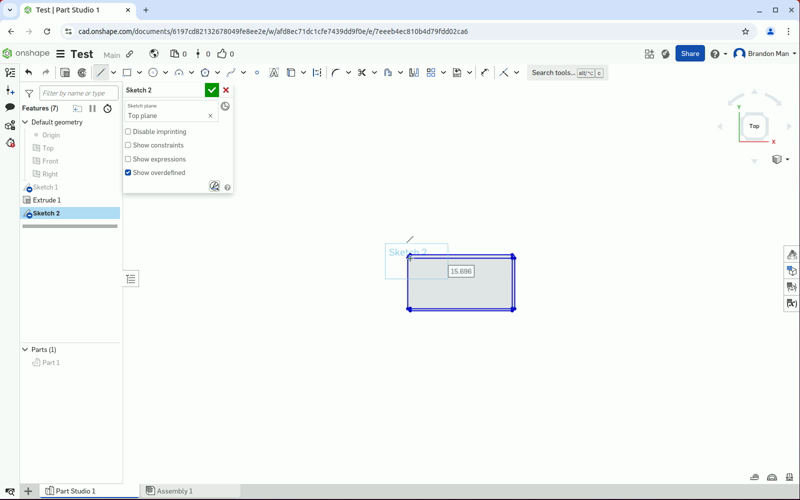
key_up(shift)
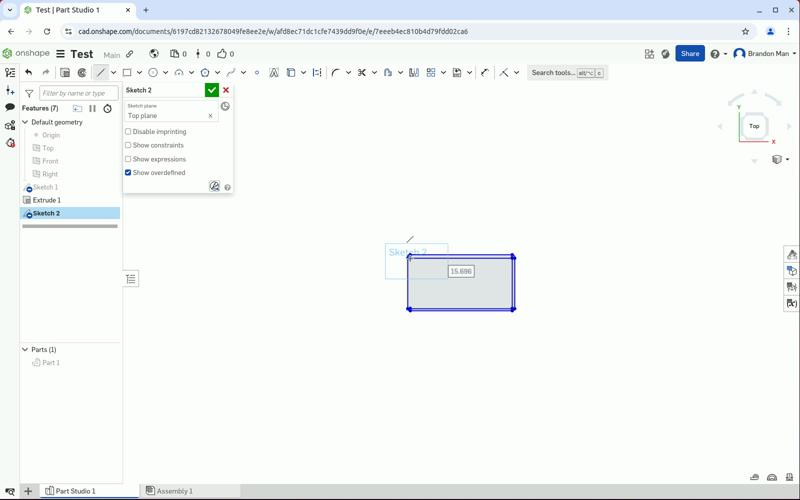
mouse_move(440, 258)
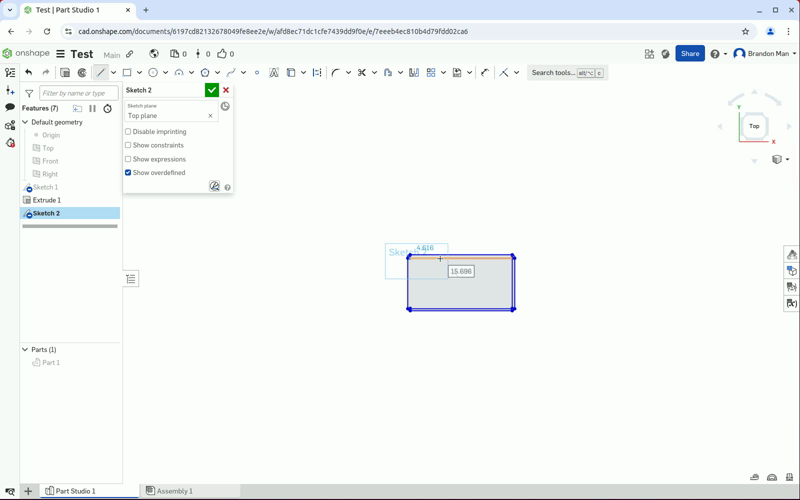
key_down(shift)
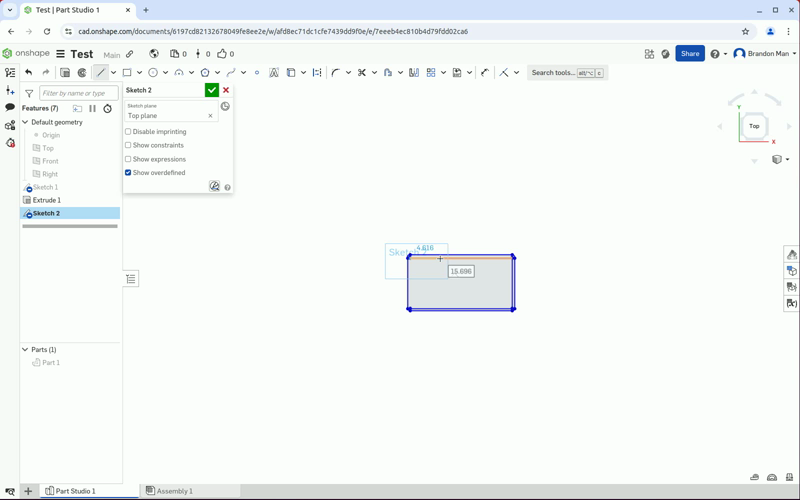
mouse_move(410, 308)
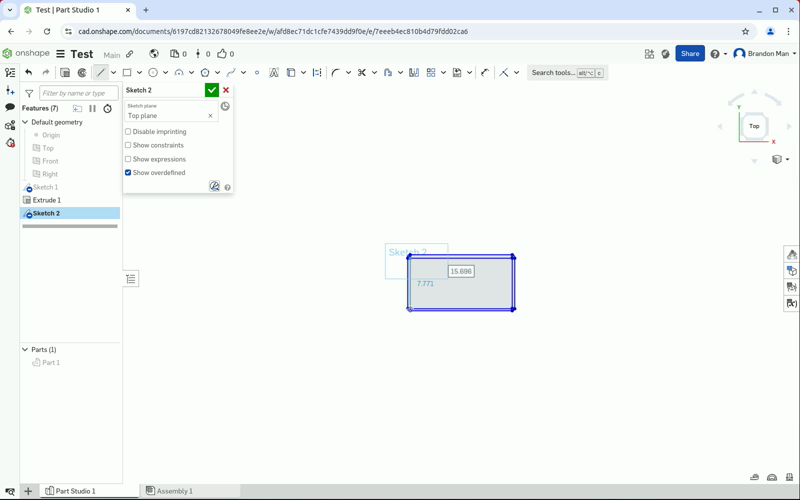
scroll(6)
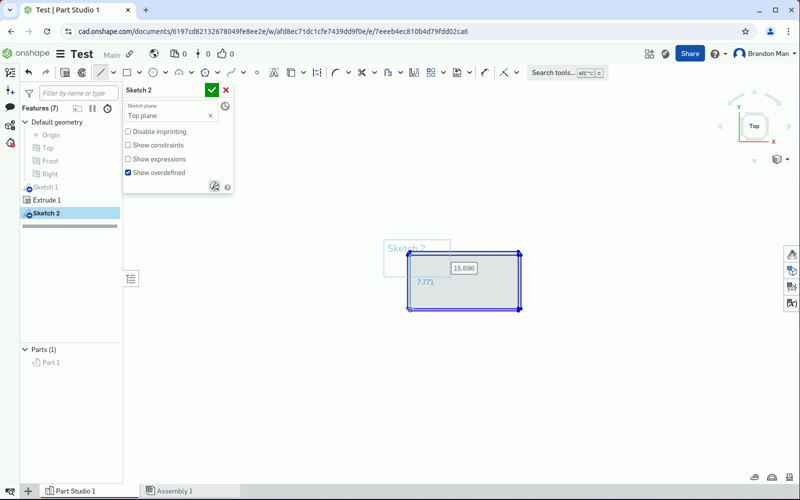
scroll(6)
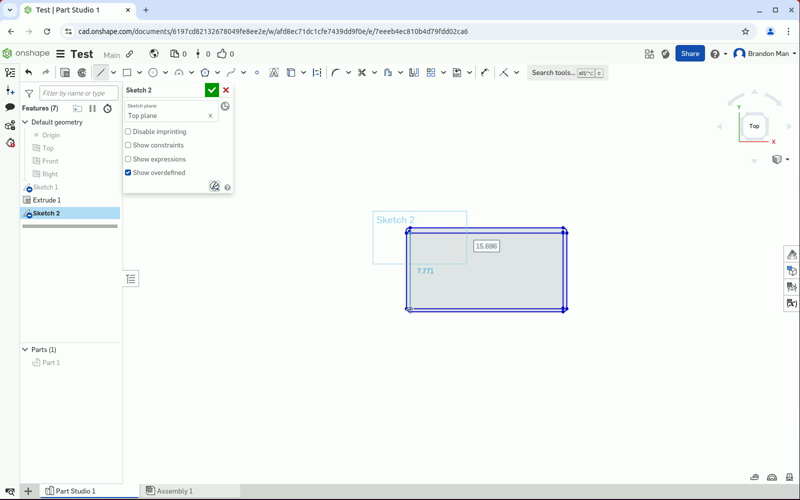
scroll(6)
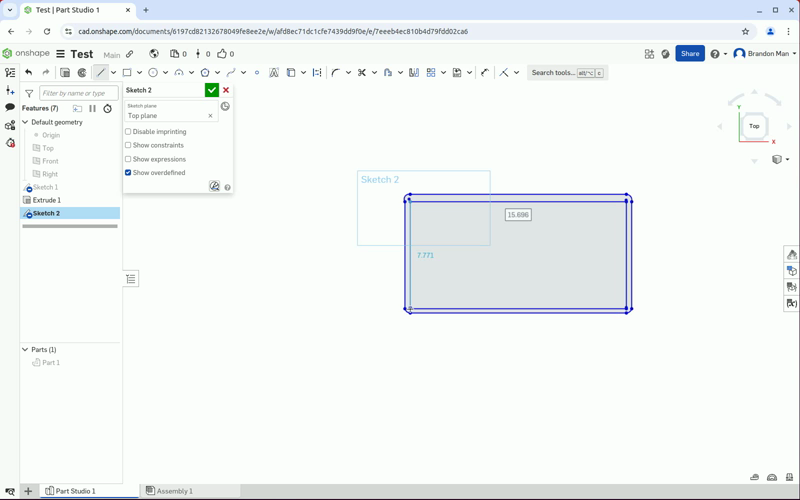
scroll(6)
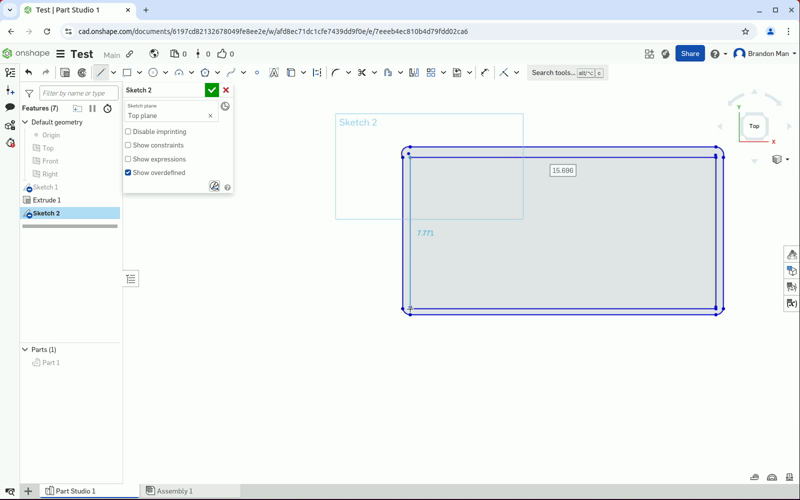
scroll(6)
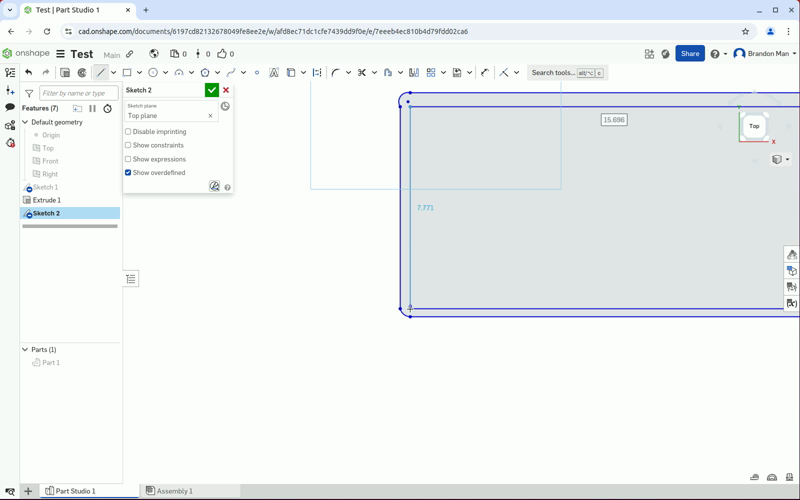
scroll(6)
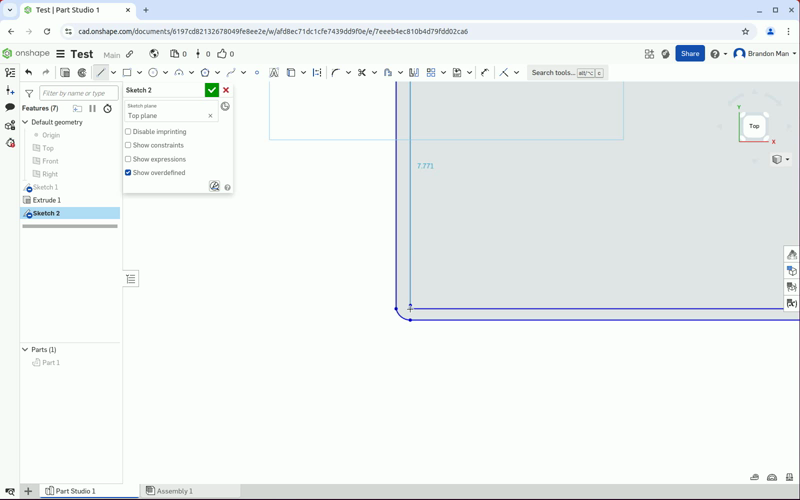
scroll(6)
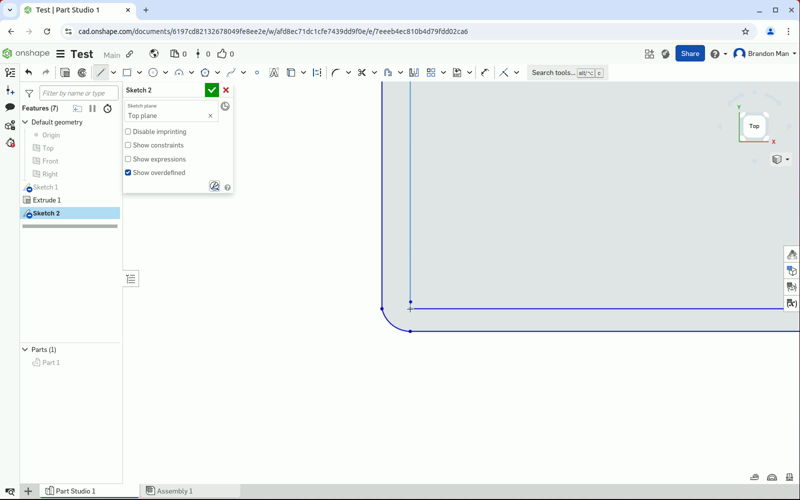
key_up(shift)
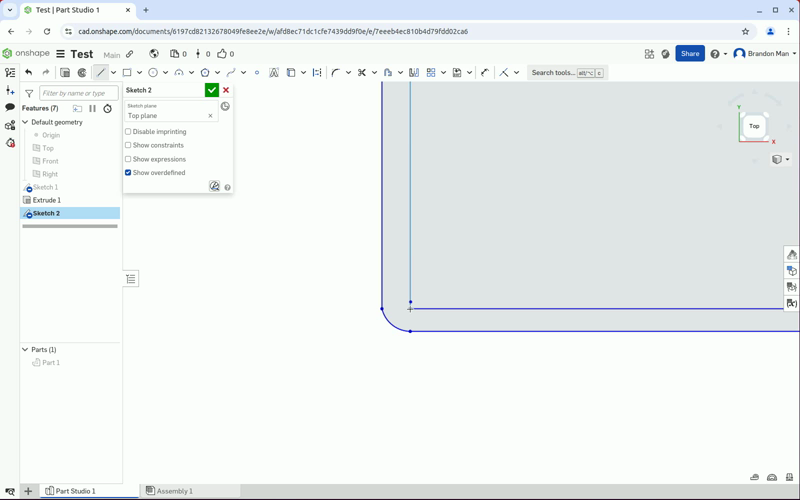
click(410, 308)
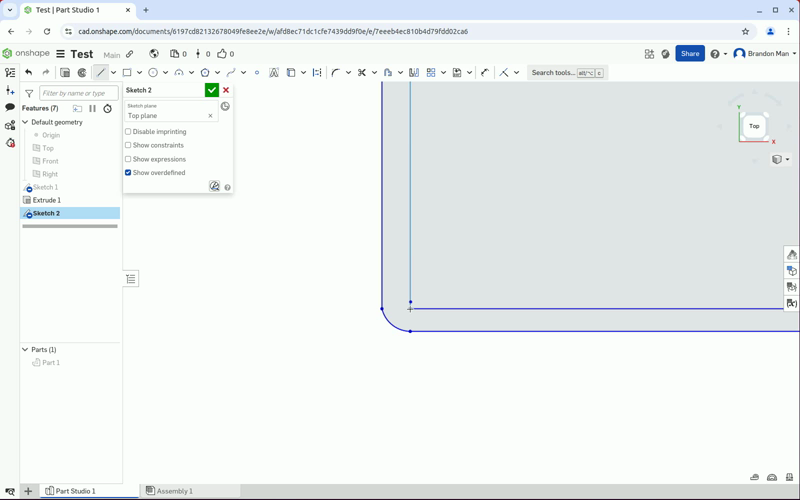
scroll(-6)
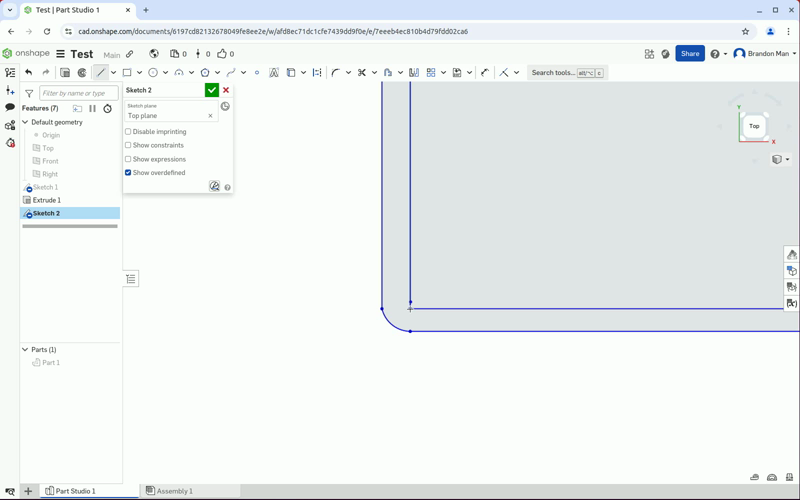
scroll(-6)
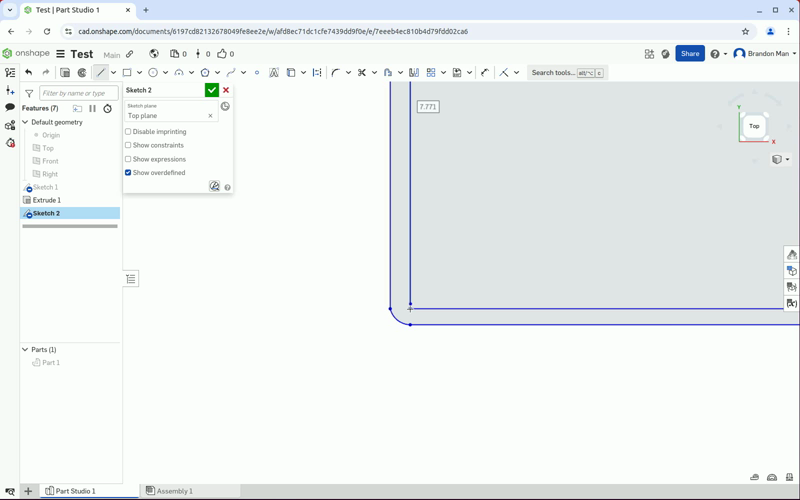
scroll(-6)
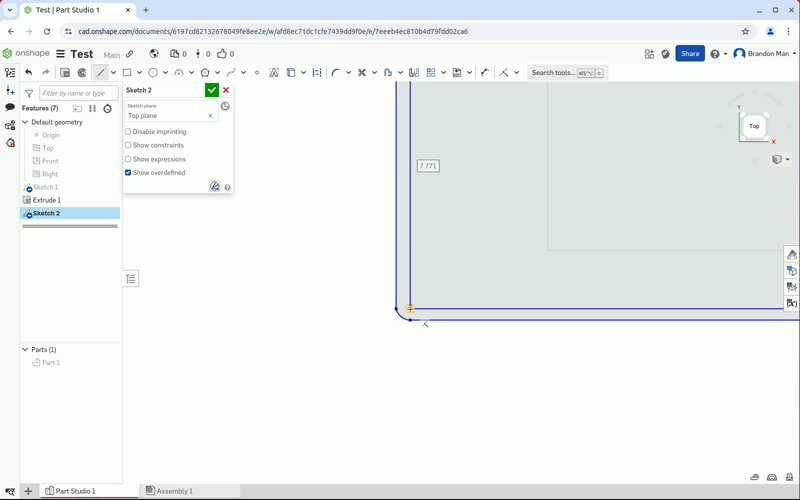
scroll(-6)
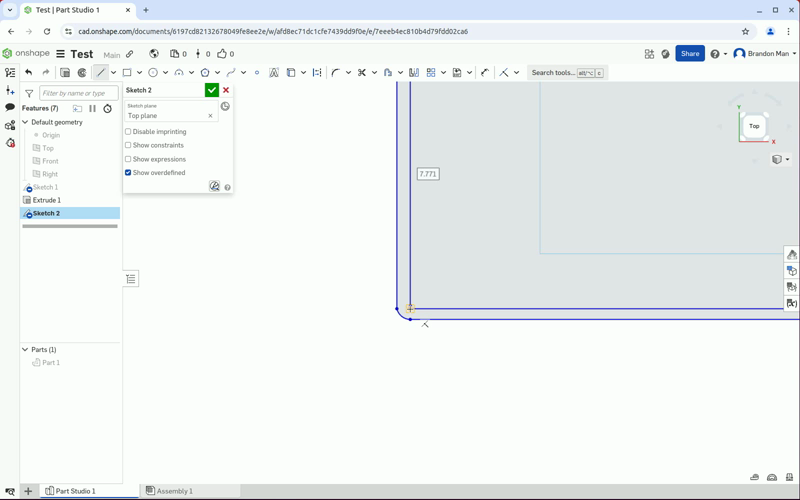
scroll(-6)
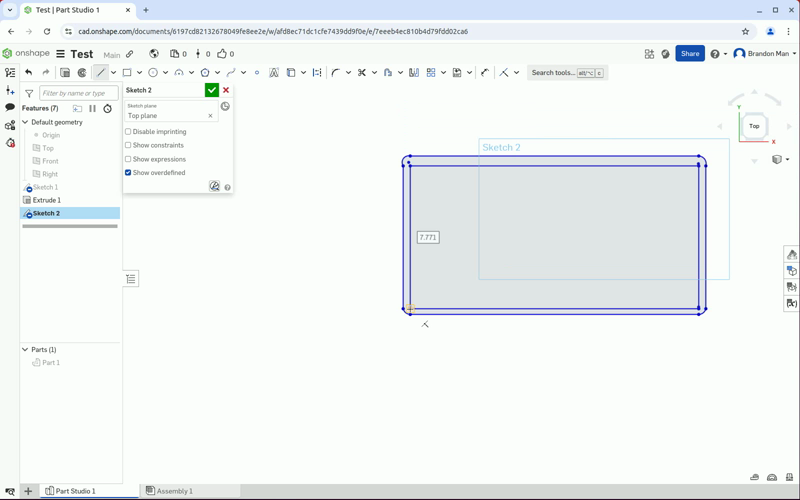
scroll(-6)
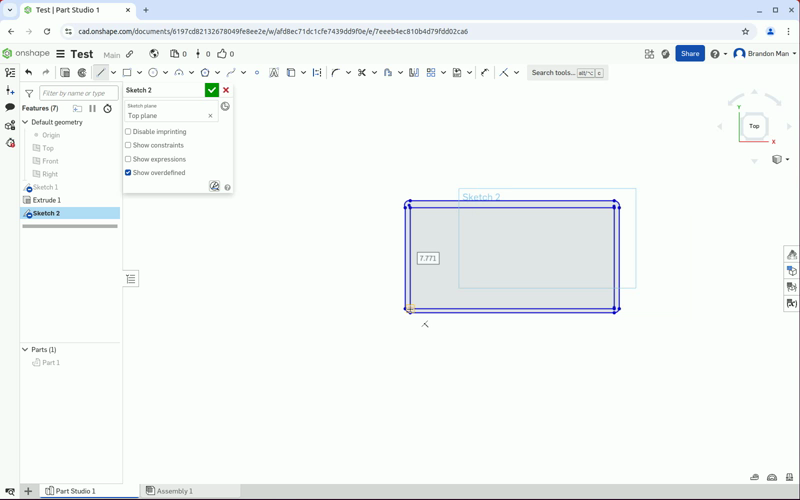
scroll(-6)
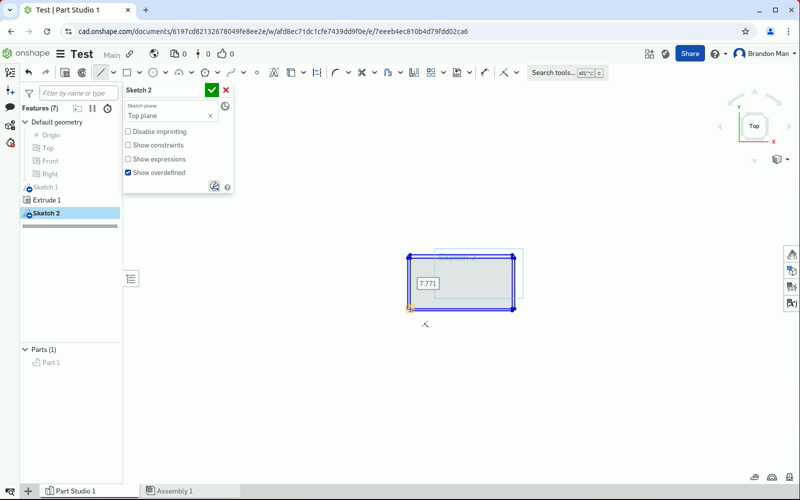
key(esc)
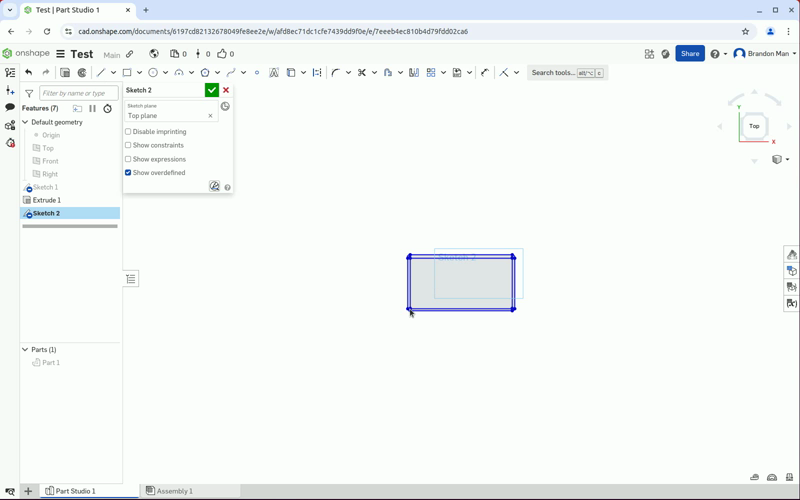
mouse_move(513, 273)
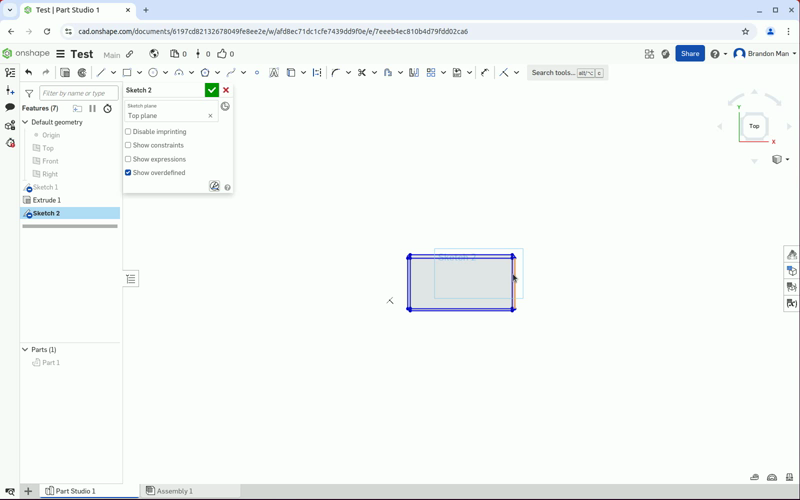
scroll(6)
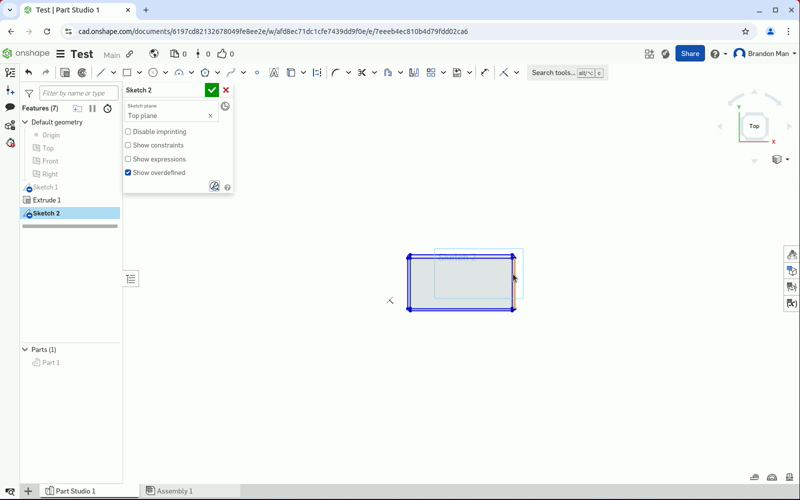
scroll(6)
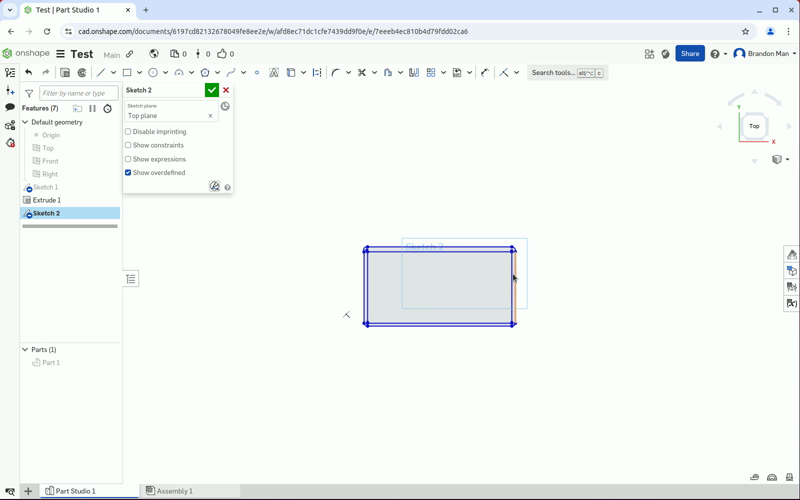
scroll(6)
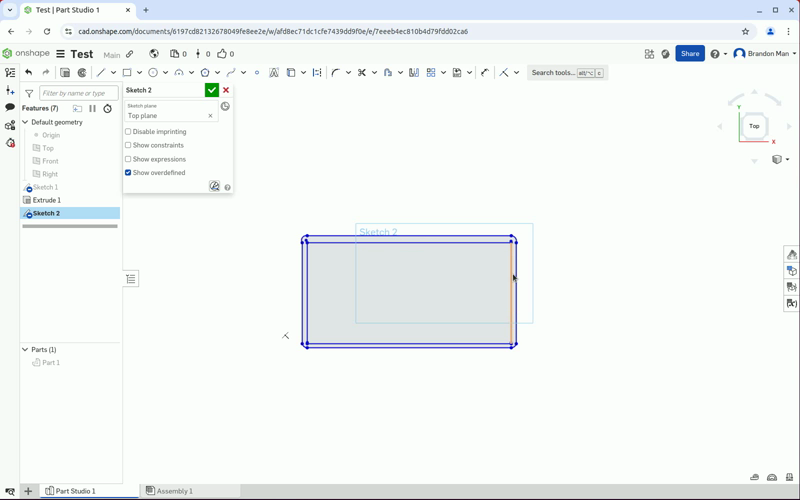
scroll(6)
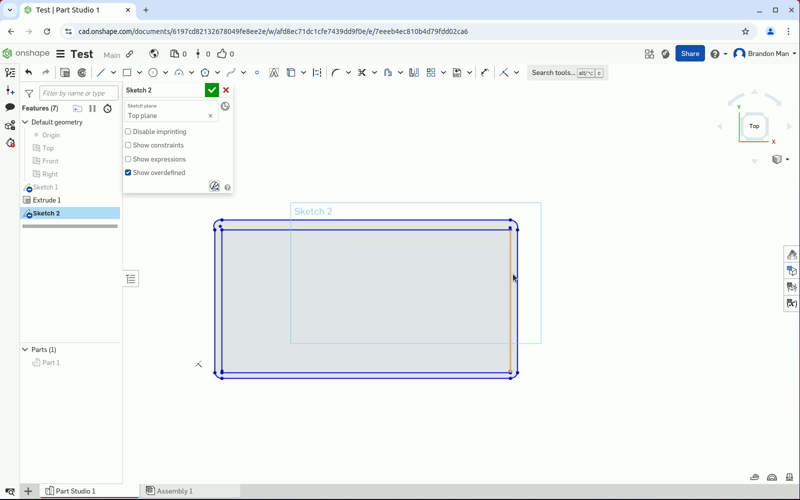
scroll(6)
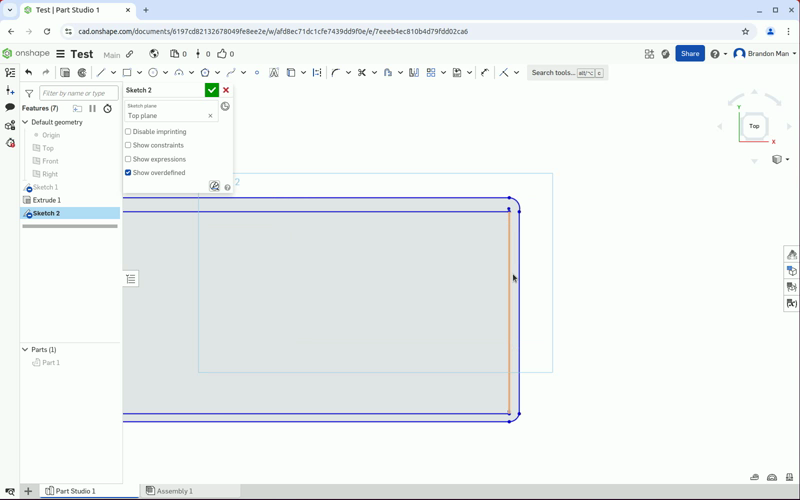
scroll(6)
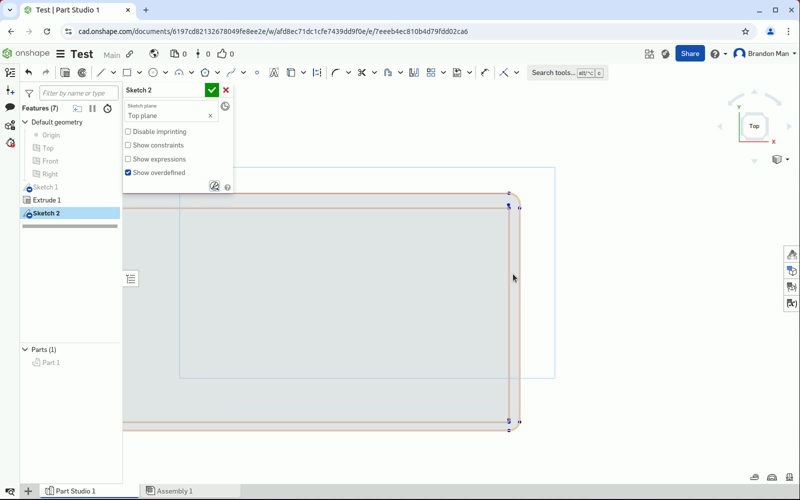
scroll(6)
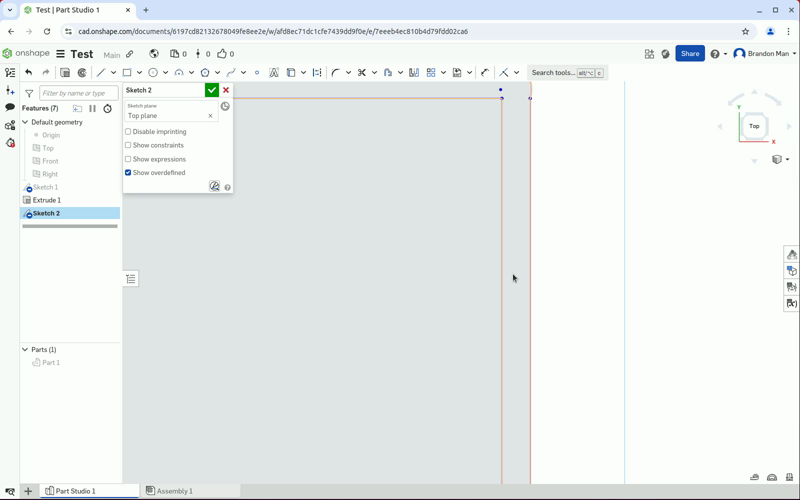
click(513, 273)
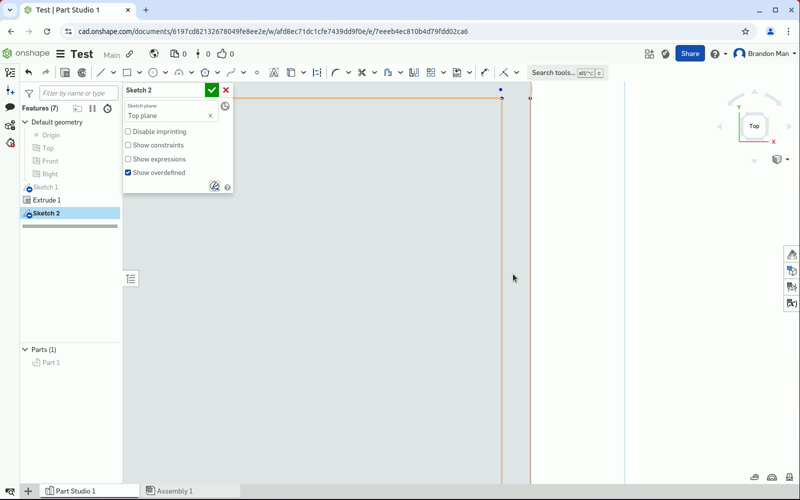
scroll(-6)
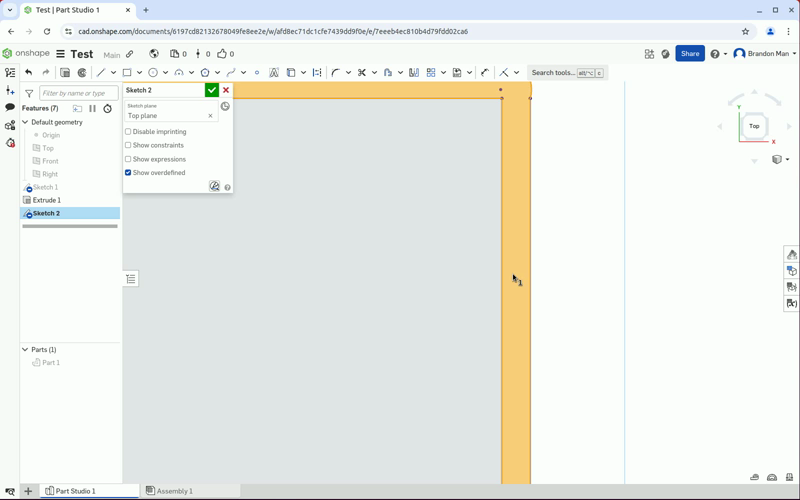
scroll(-6)
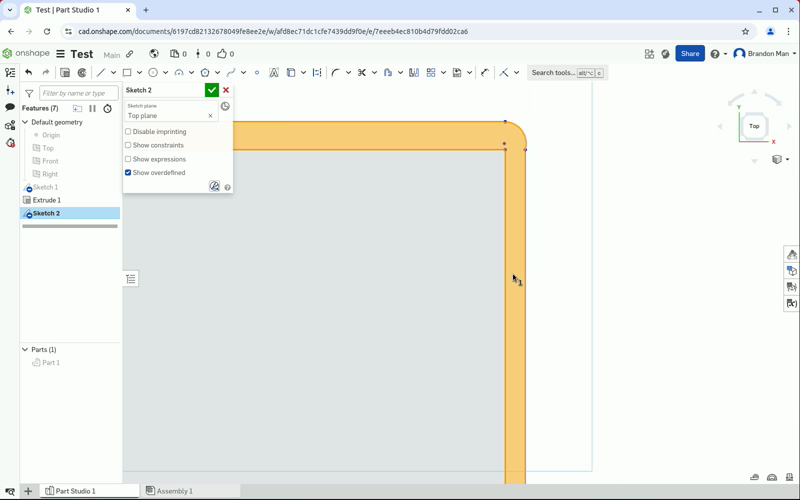
scroll(-6)
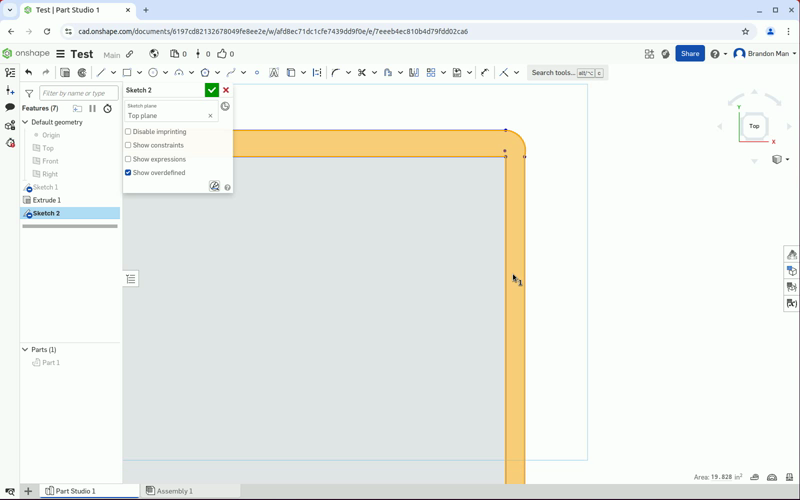
scroll(-6)
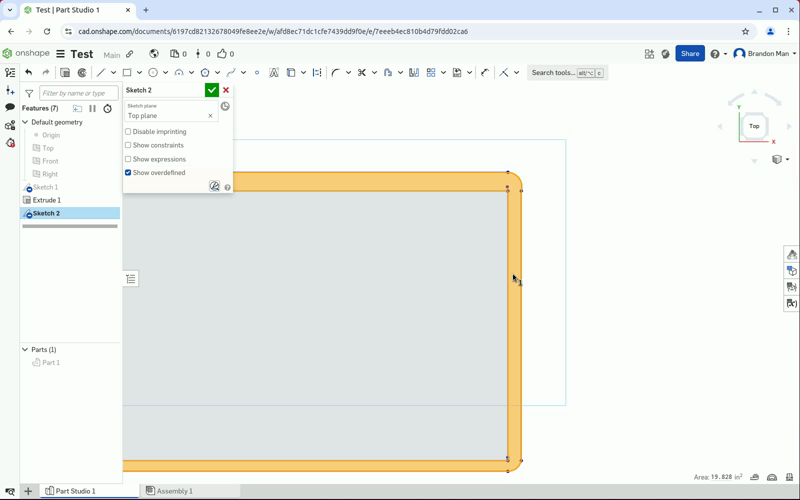
scroll(-6)
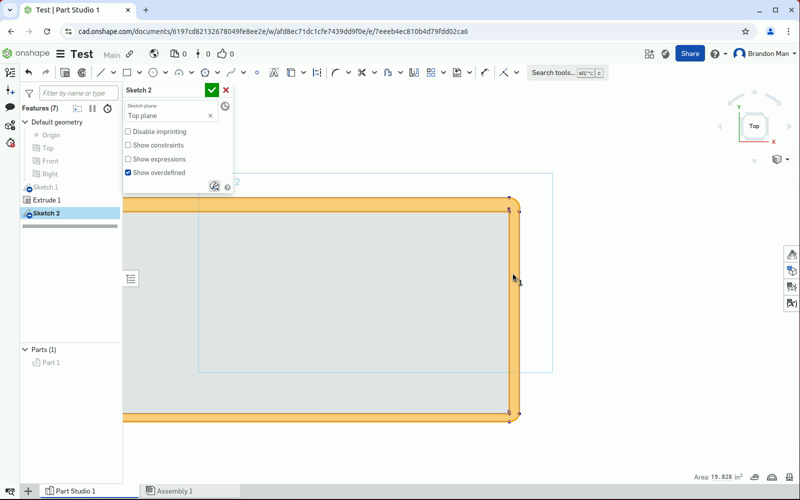
scroll(-6)
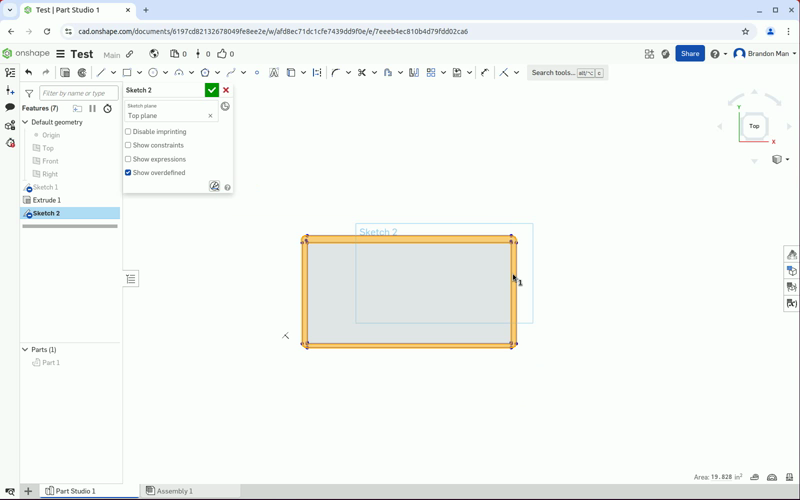
scroll(-6)
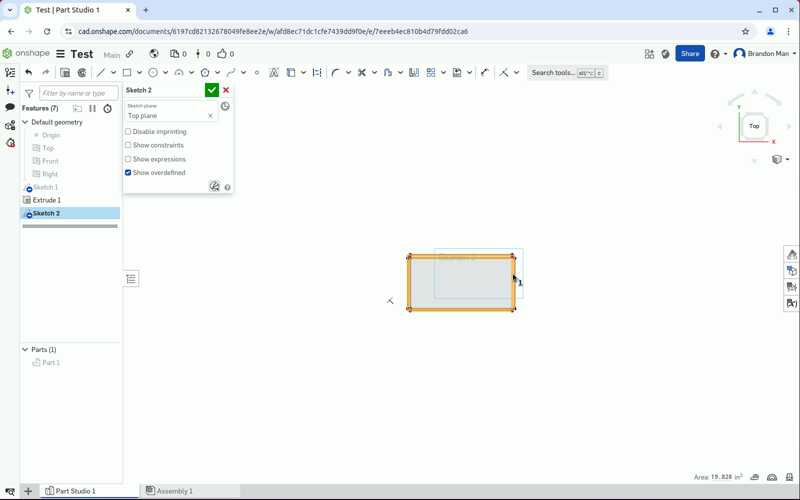
mouse_move(73, 352)
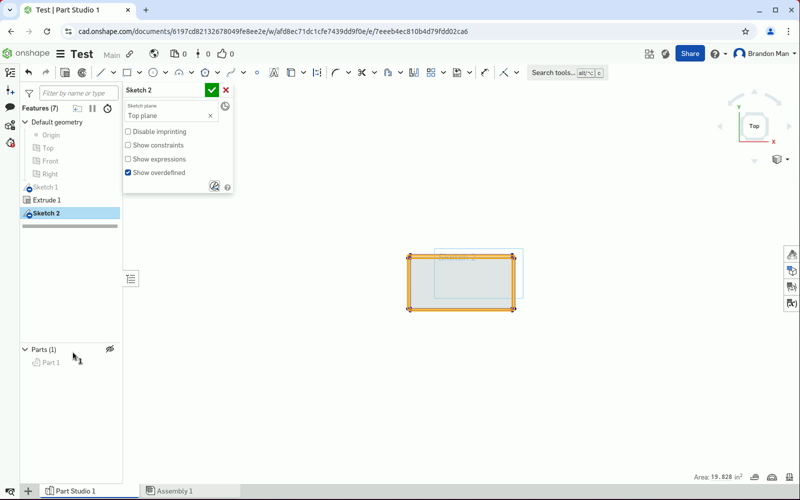
key(shift+y)
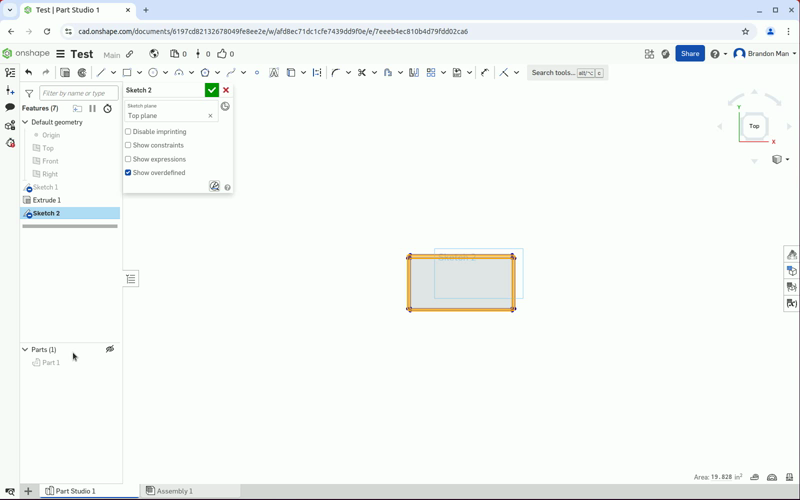
key(shift+e)
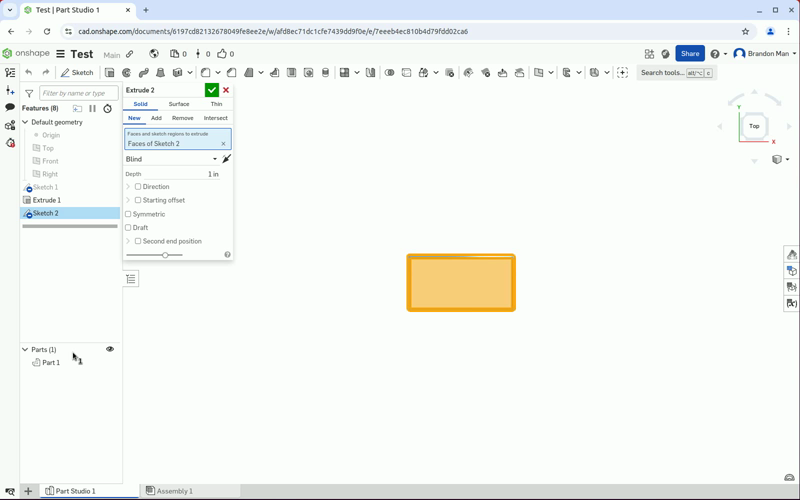
mouse_move(143, 106)
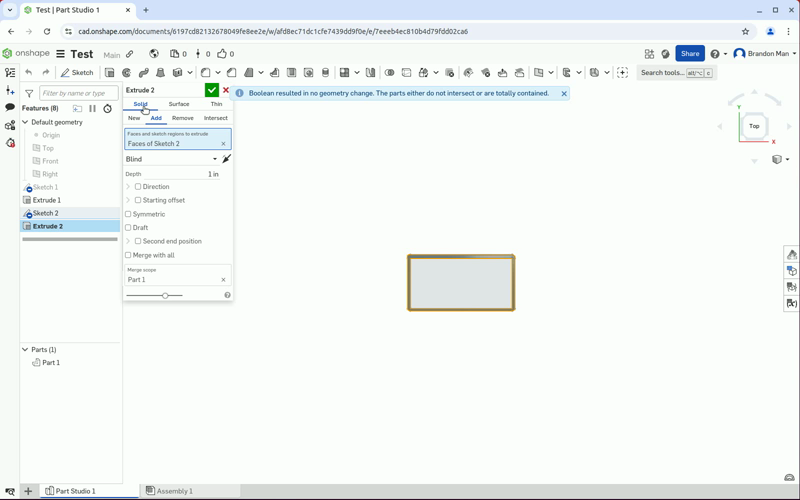
click(143, 106)
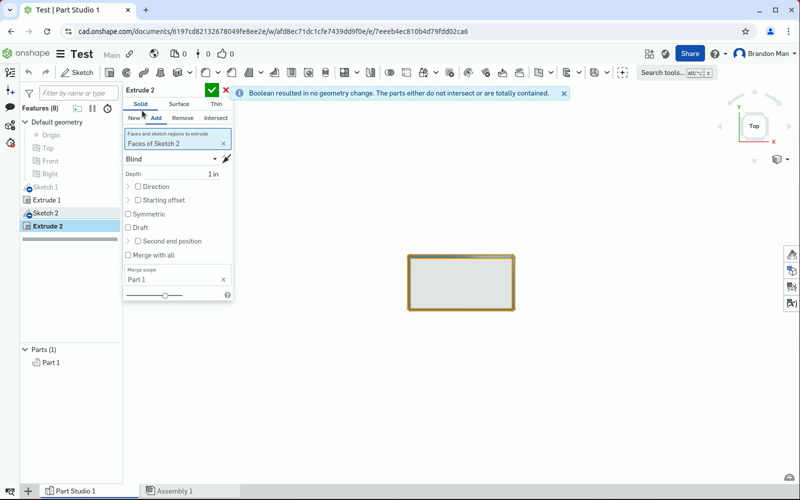
mouse_move(137, 120)
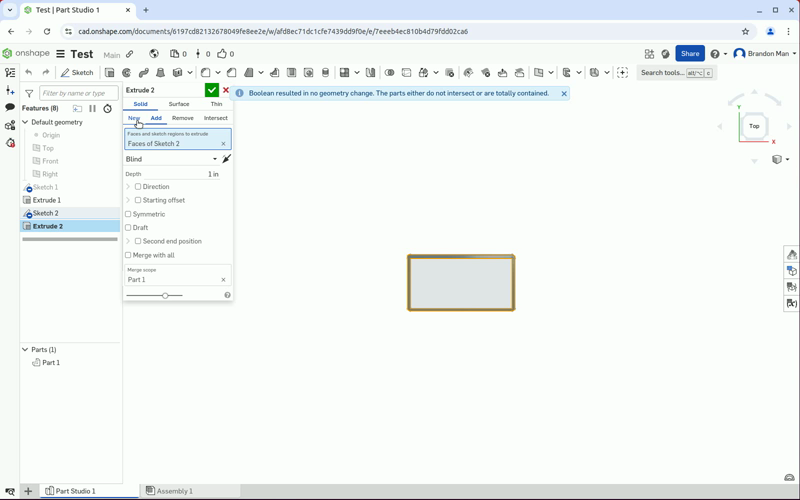
click(137, 120)
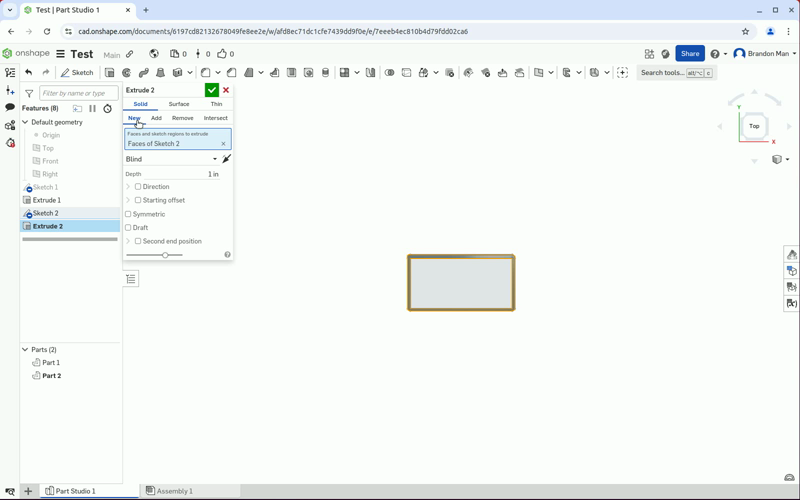
key(tab, 4)
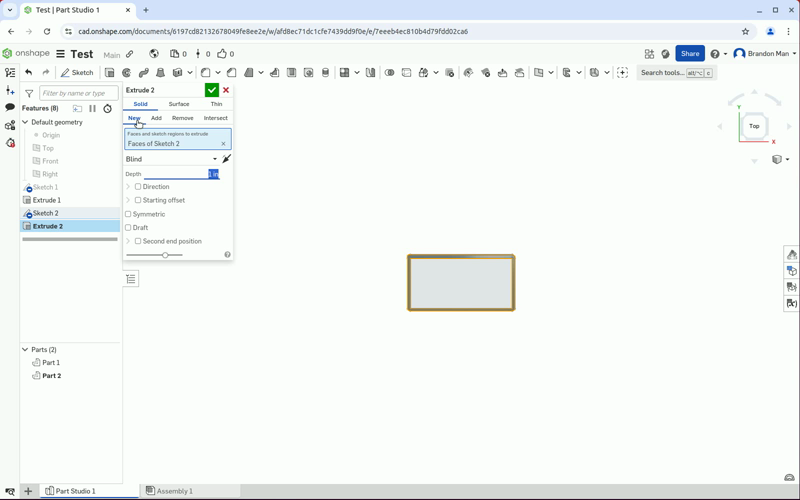
text(1.204)
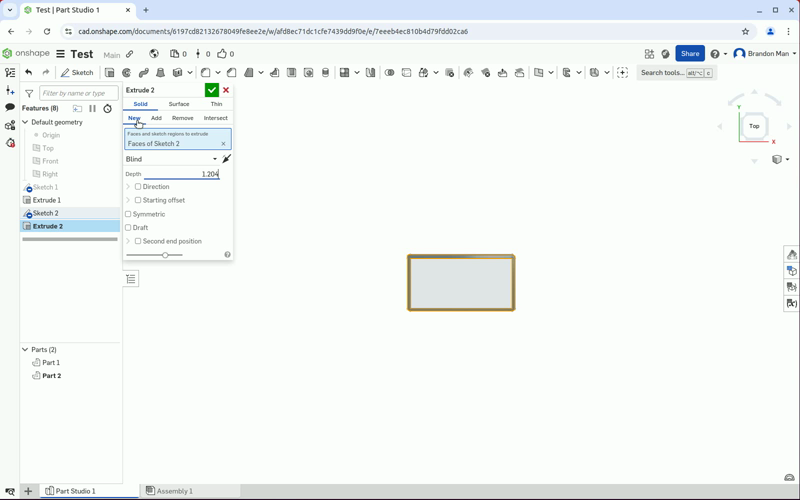
key(enter)
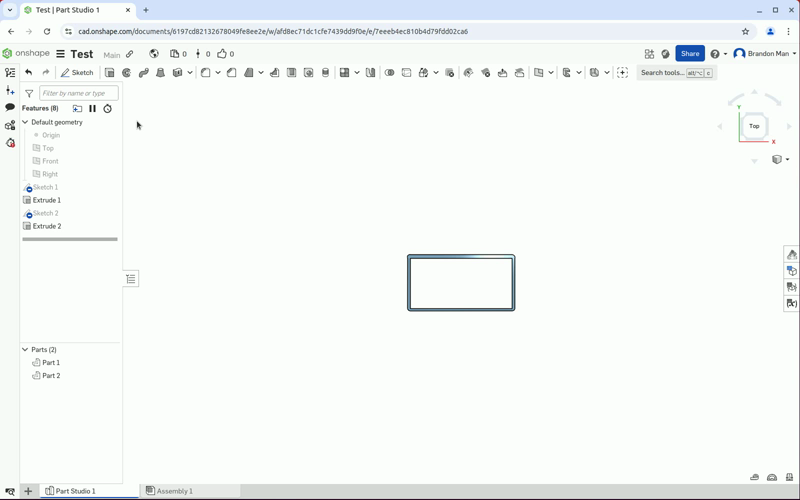
key(shift+h)
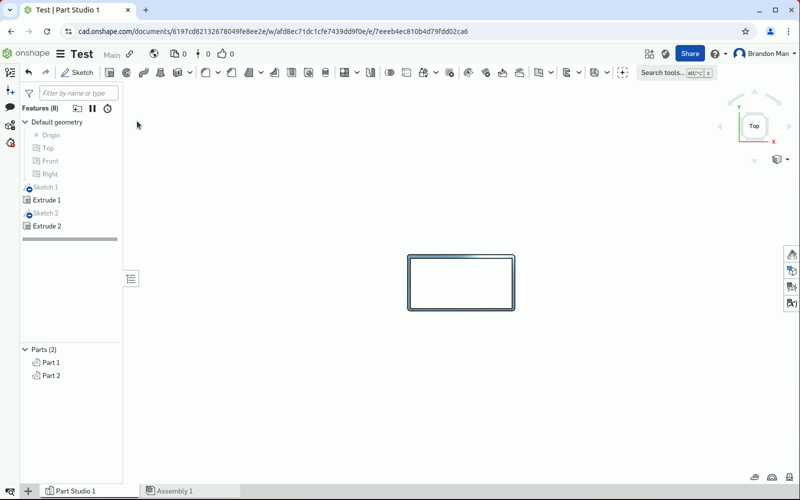
key(shift+h)
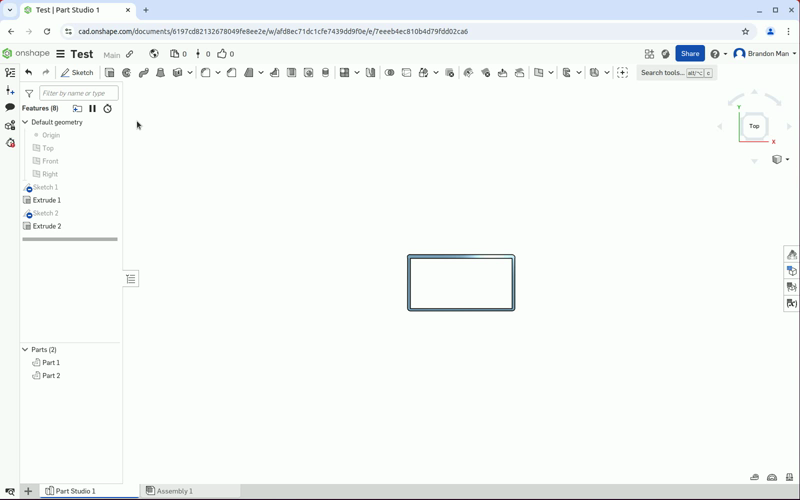
mouse_move(73, 189)
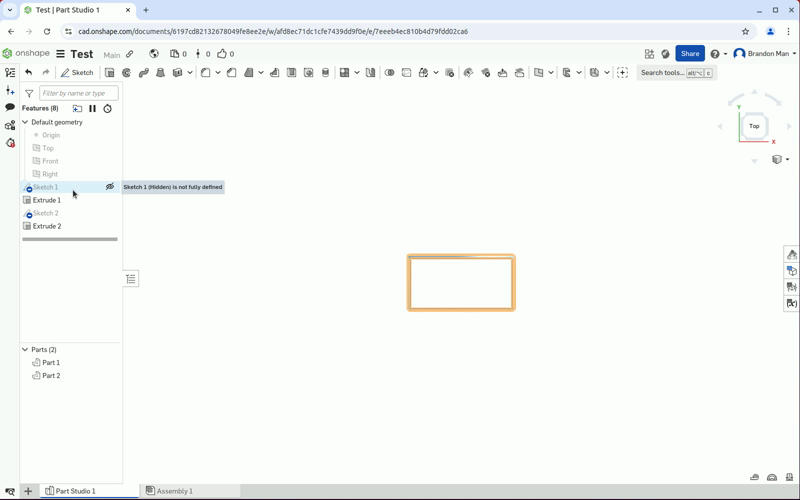
click(73, 189)
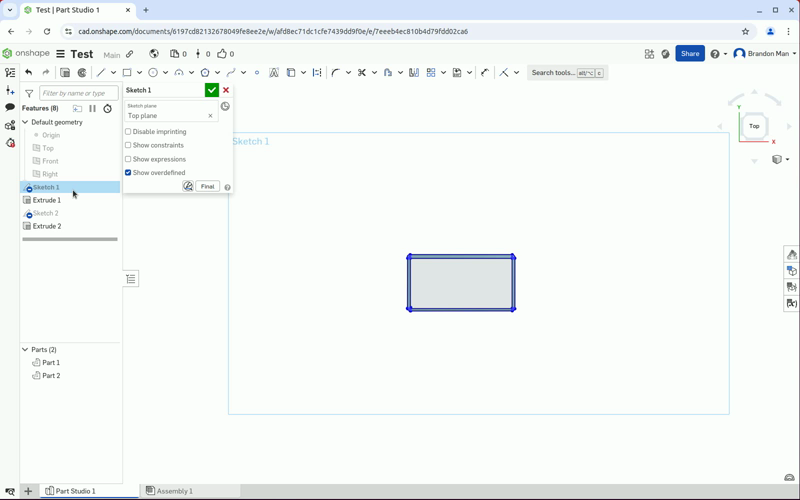
mouse_move(229, 92)
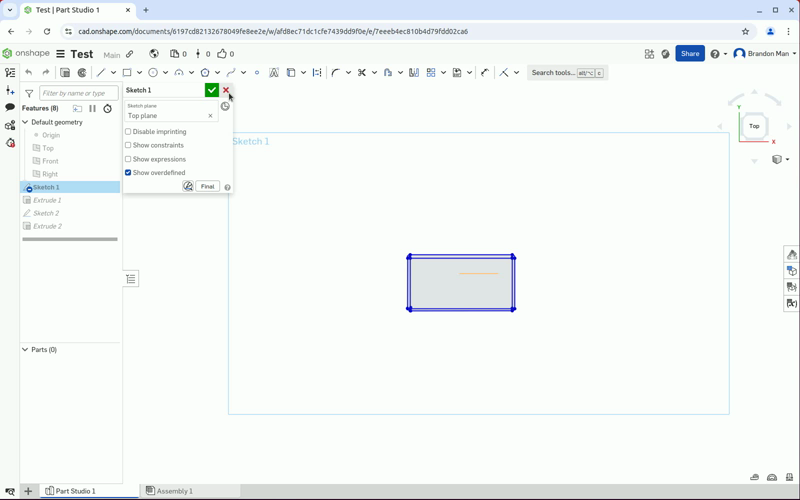
click(229, 92)
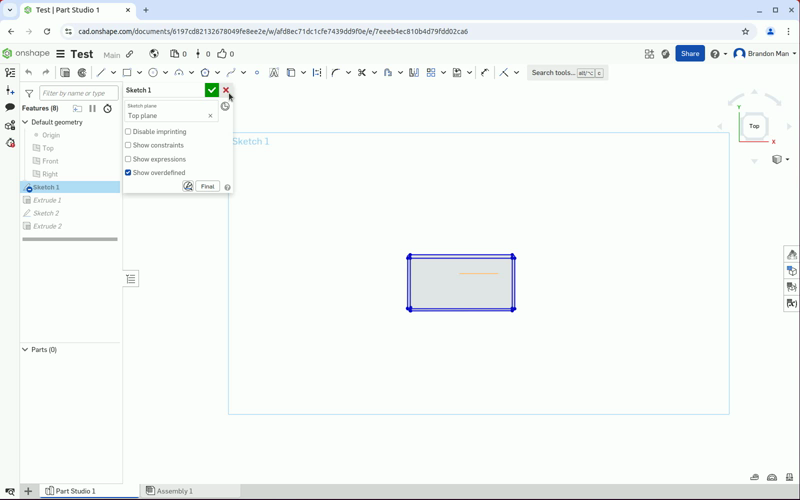
key(shift+s)
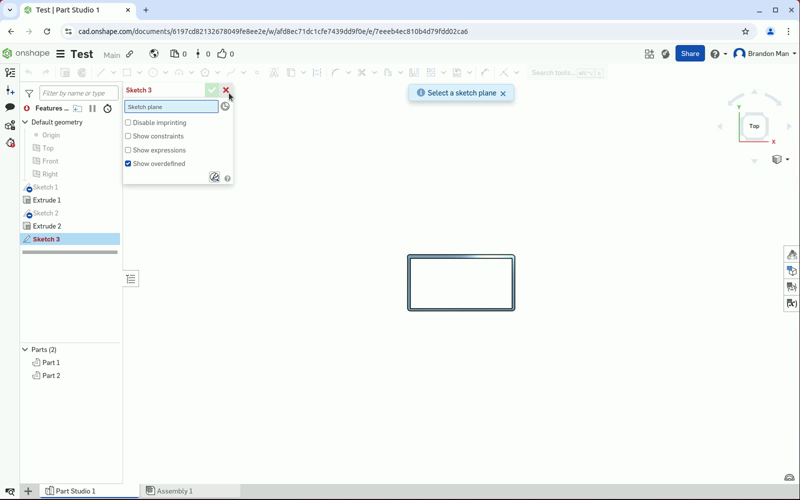
mouse_move(73, 150)
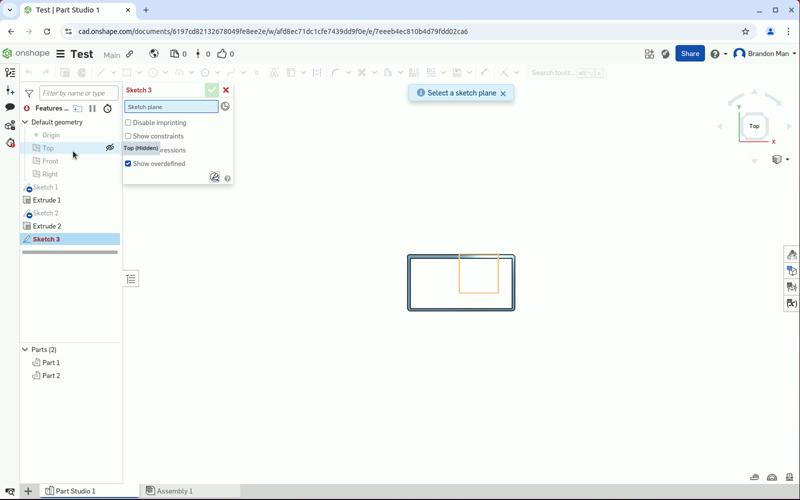
click(73, 150)
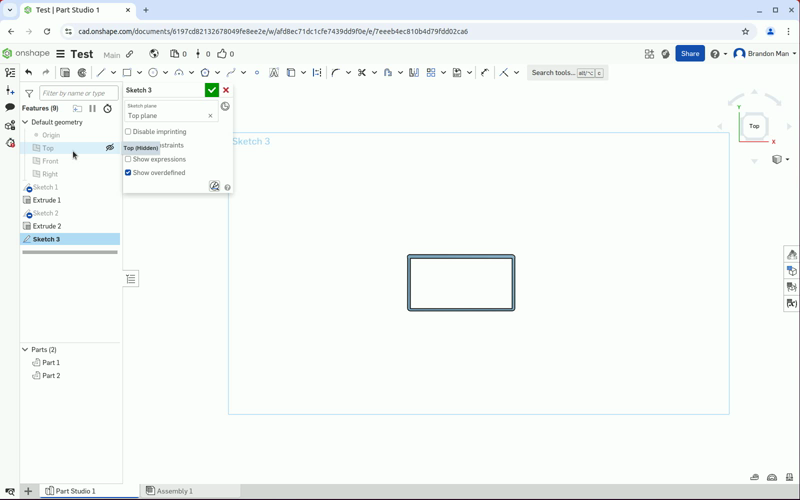
mouse_move(73, 352)
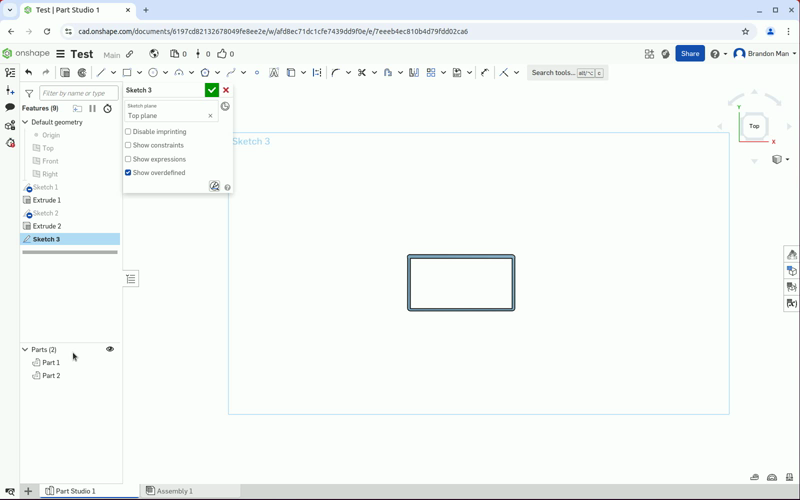
key(y)
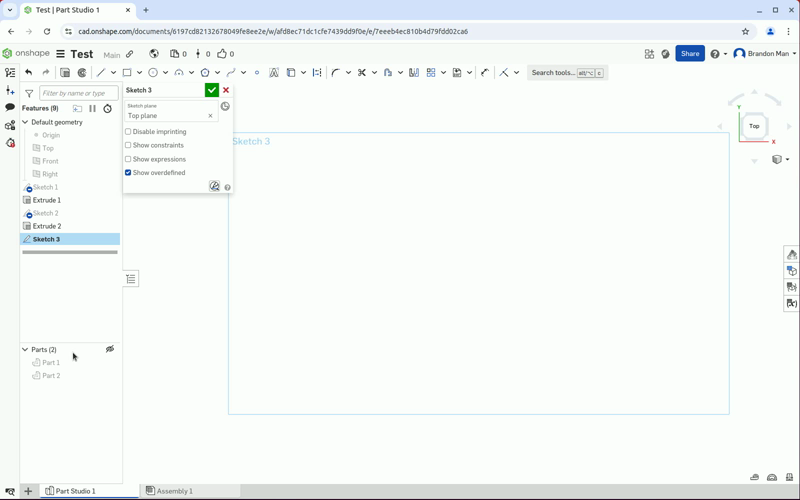
key(l)
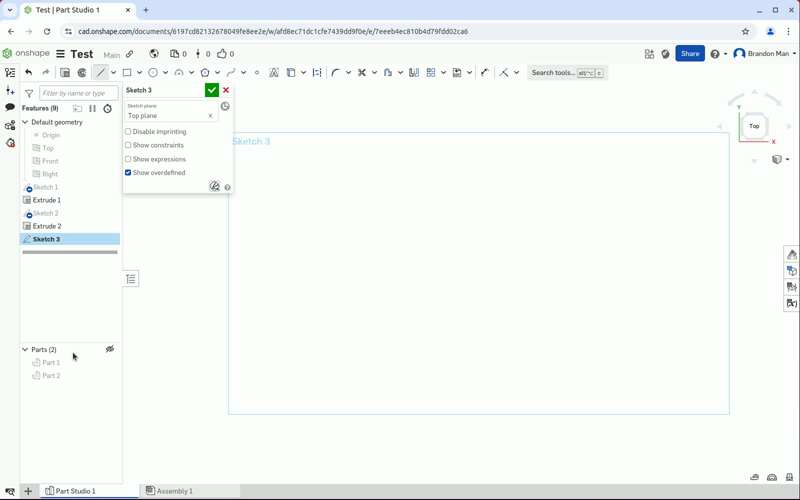
key_down(shift)
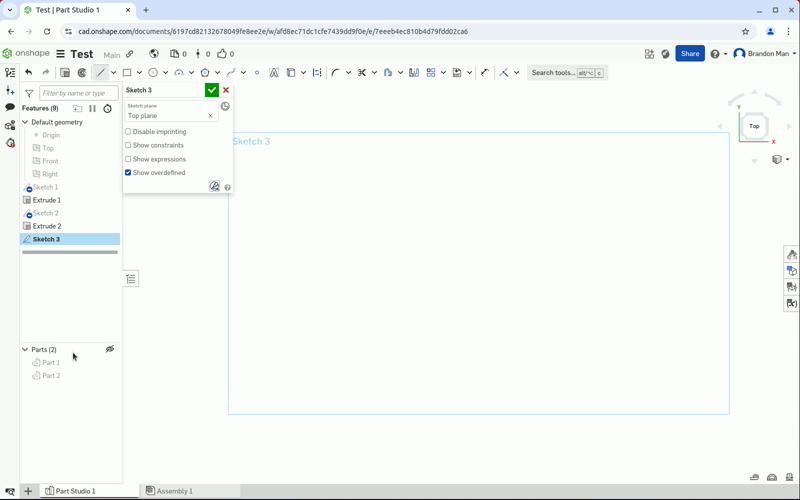
mouse_move(410, 308)
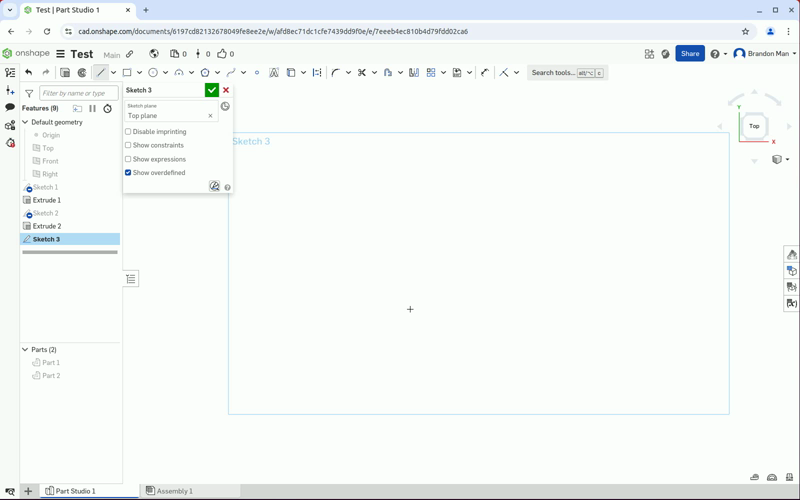
click(410, 308)
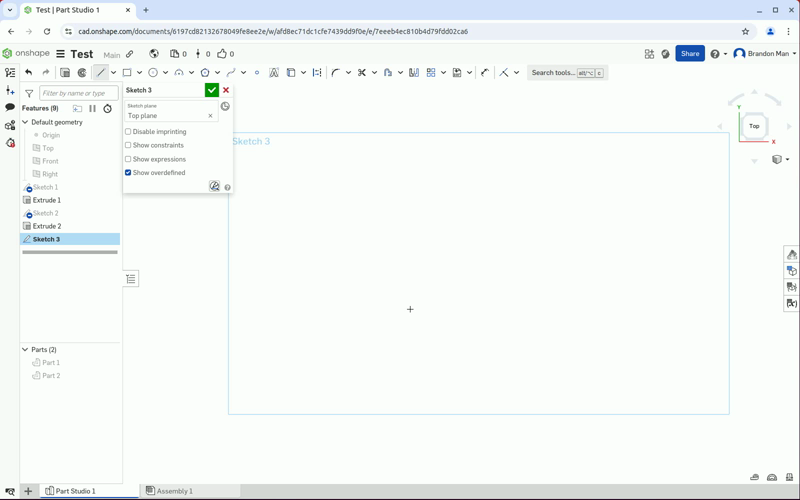
key_up(shift)
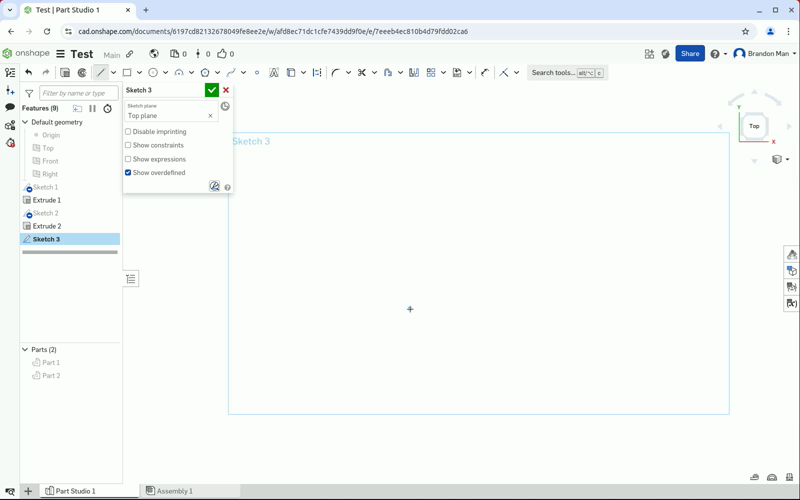
key_down(shift)
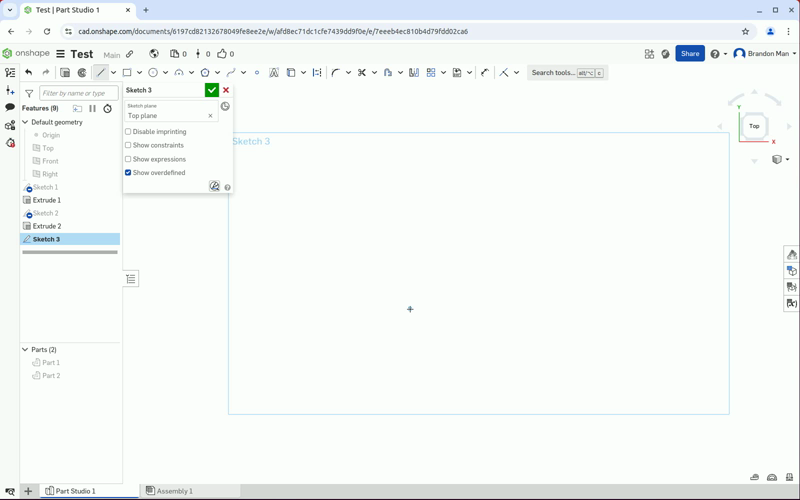
mouse_move(511, 308)
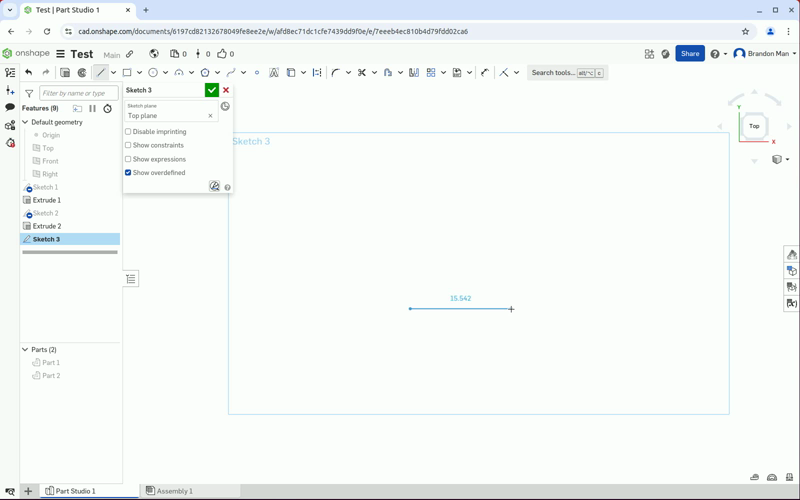
click(511, 308)
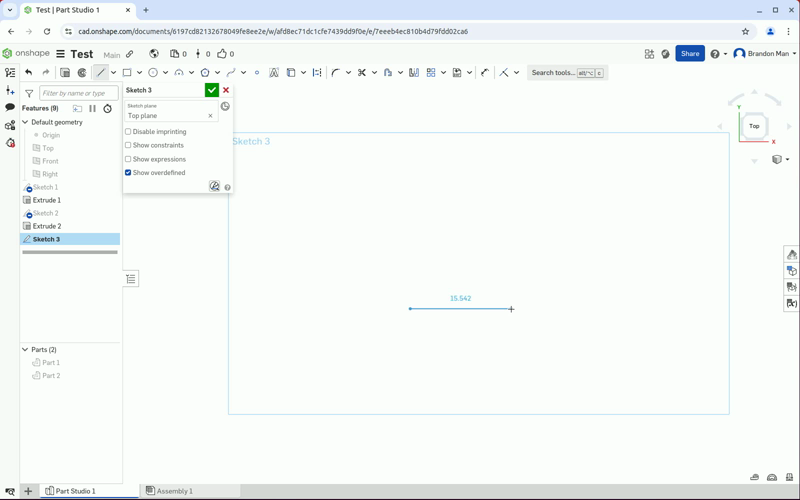
key_up(shift)
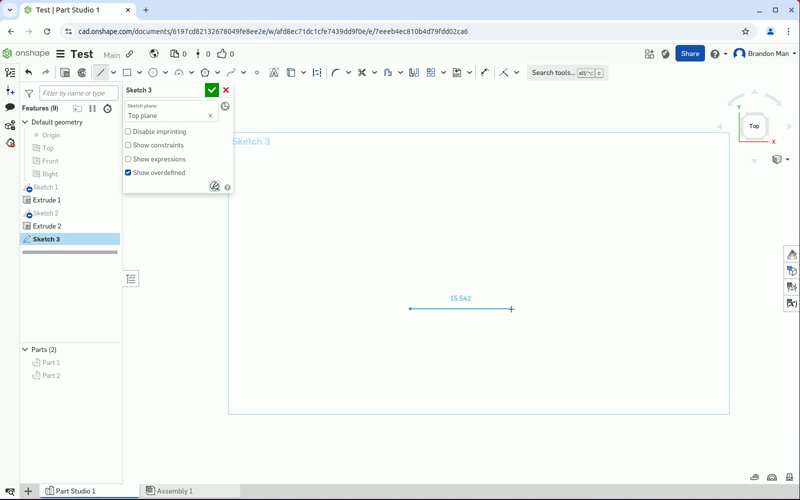
key_down(shift)
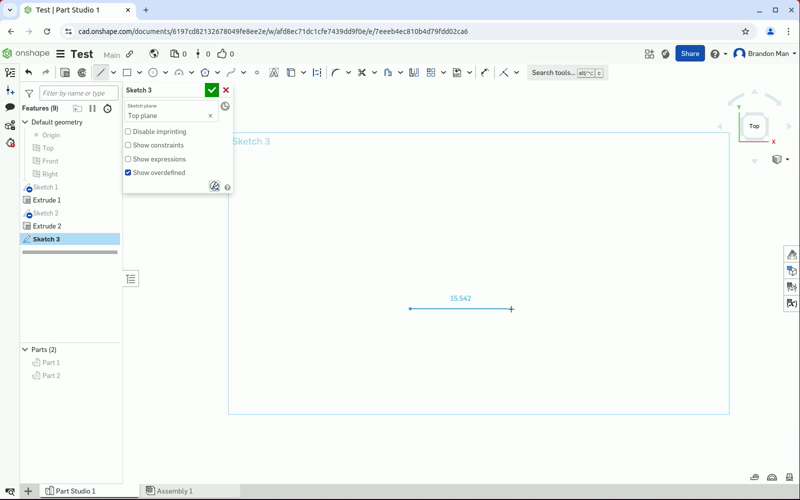
mouse_move(541, 308)
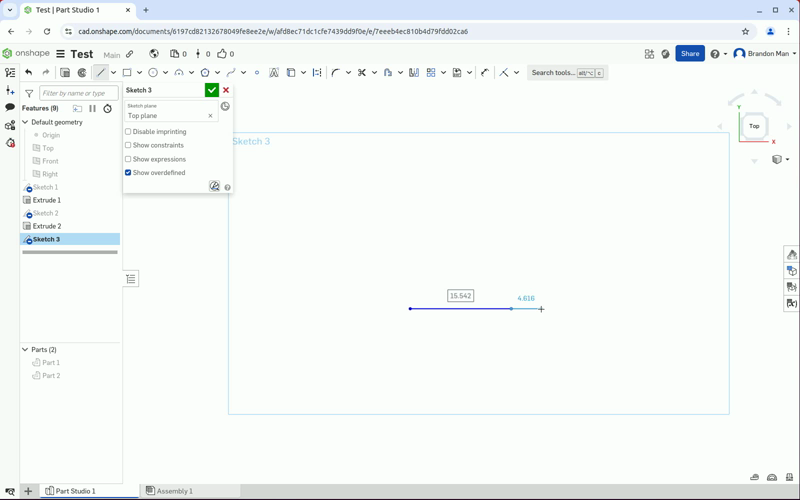
mouse_move(511, 257)
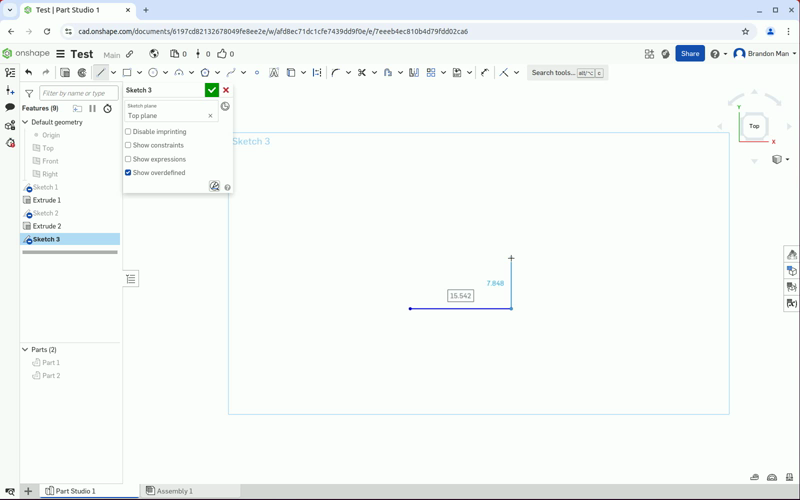
click(511, 257)
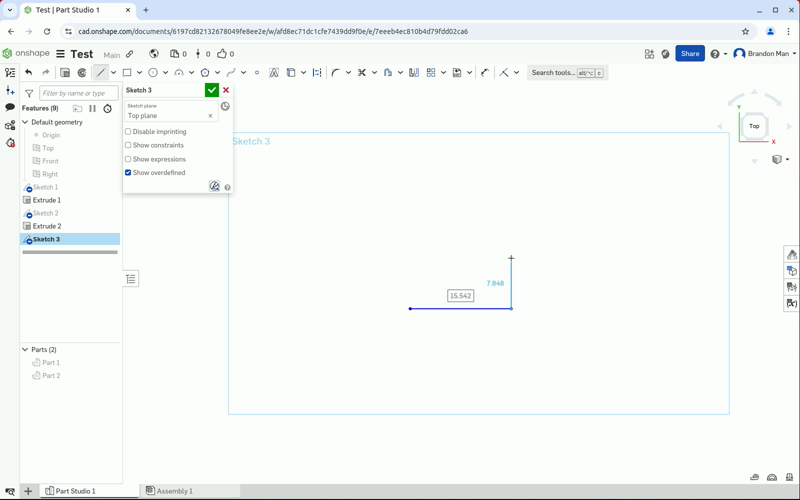
key_up(shift)
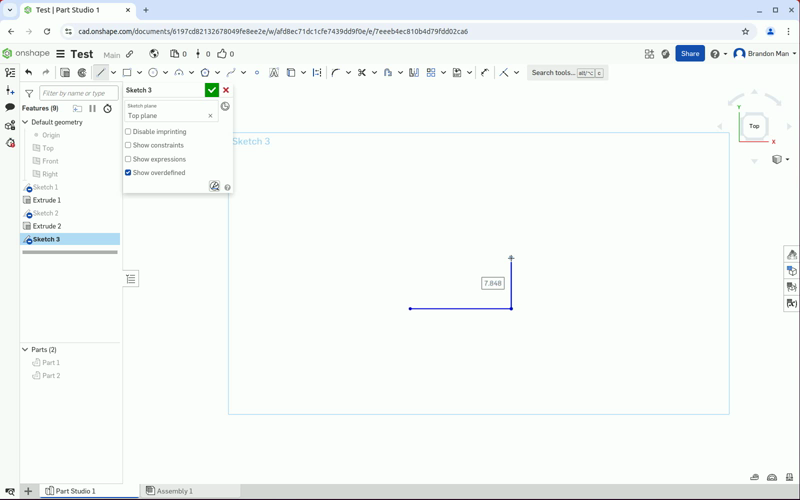
key_down(shift)
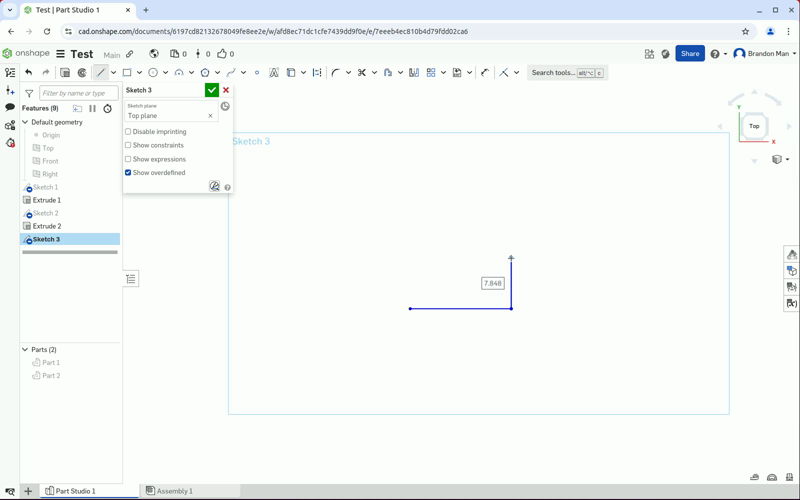
mouse_move(410, 257)
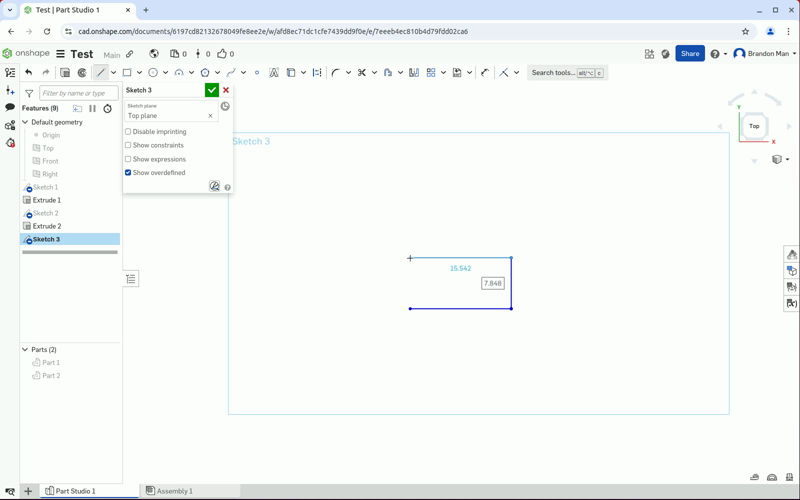
click(410, 257)
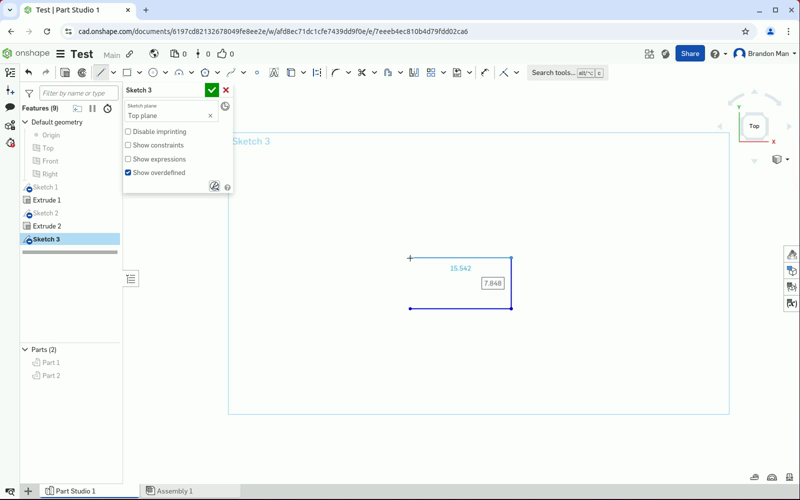
key_up(shift)
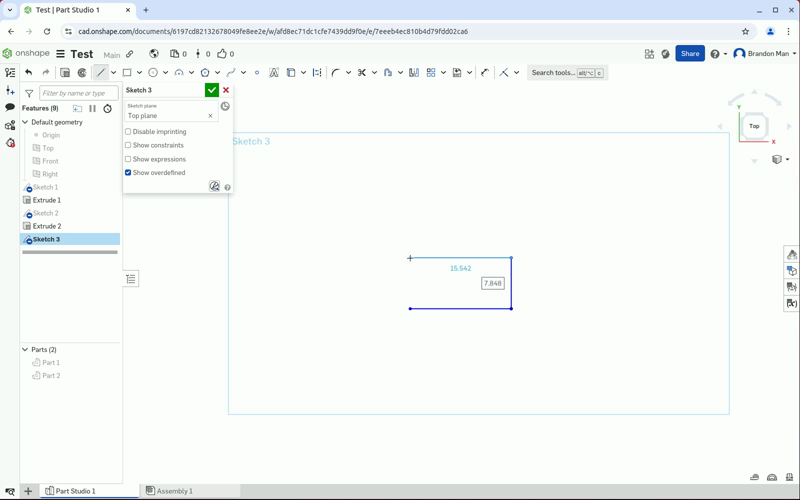
mouse_move(440, 257)
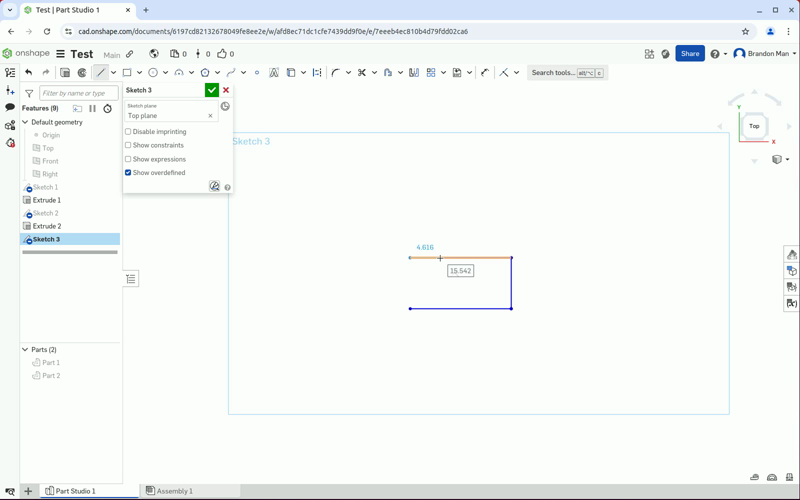
key_down(shift)
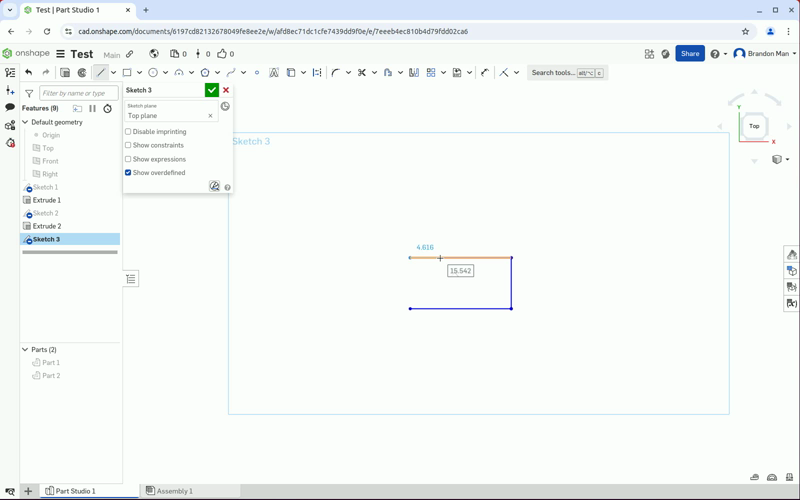
mouse_move(410, 308)
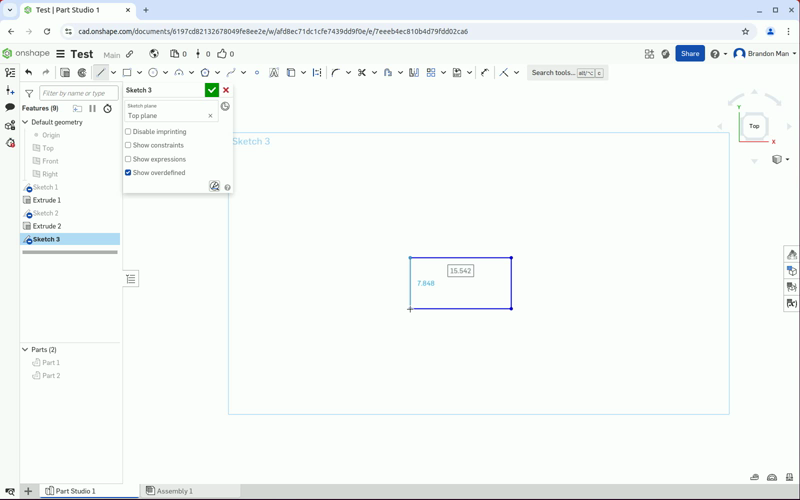
key_up(shift)
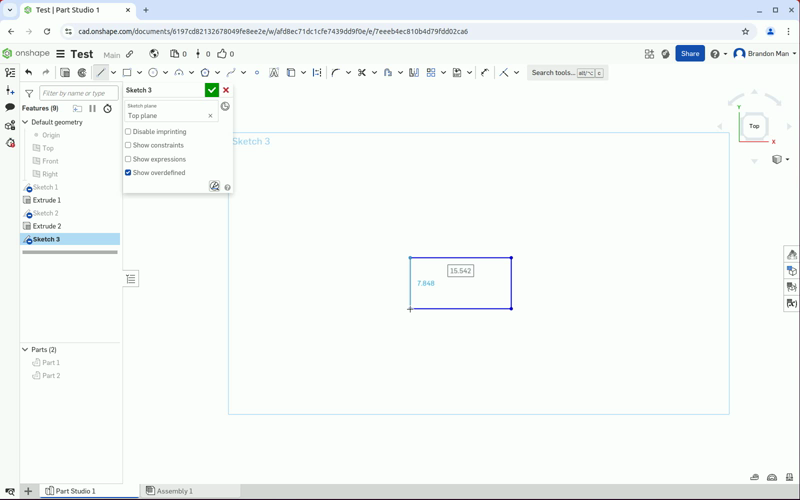
click(410, 308)
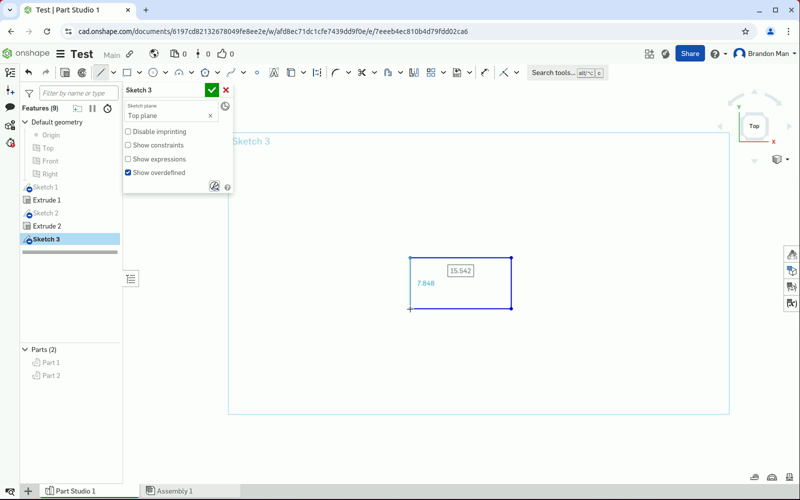
key(esc)
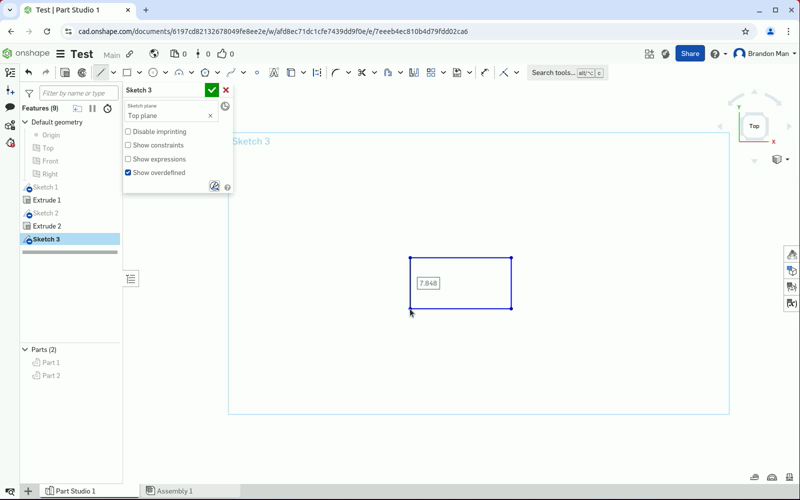
key(l)
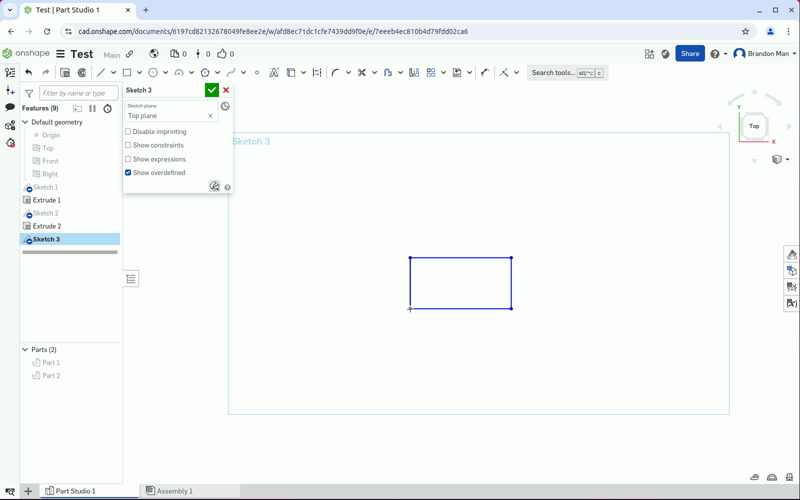
key_down(shift)
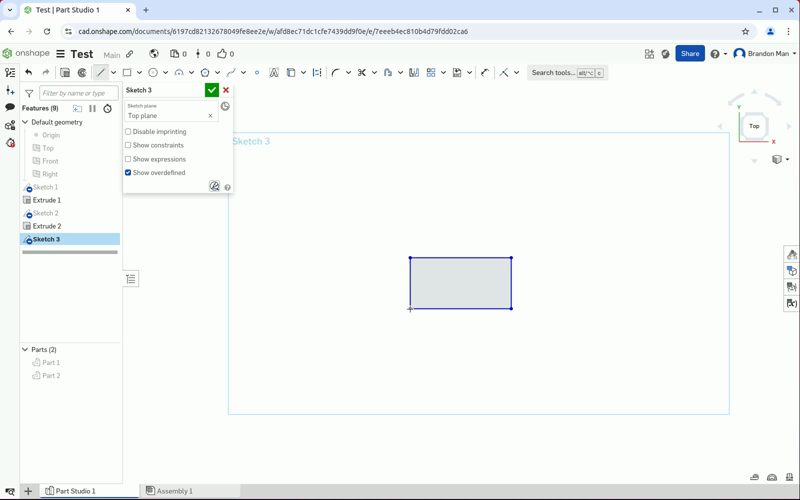
mouse_move(431, 301)
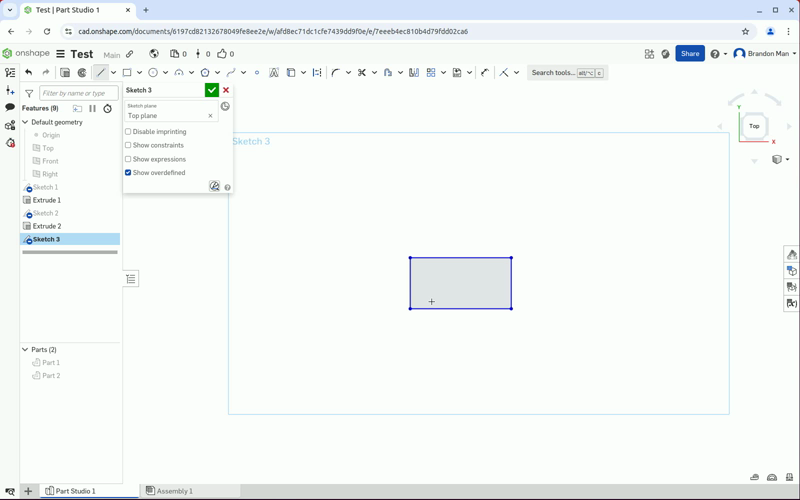
click(431, 301)
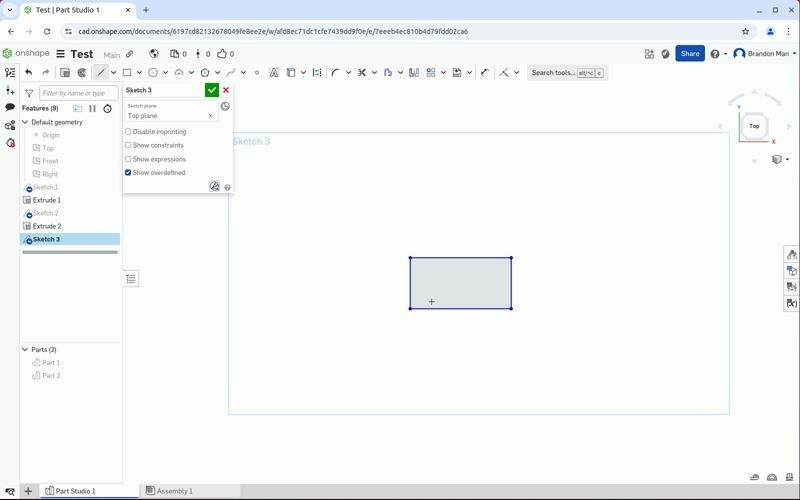
key_up(shift)
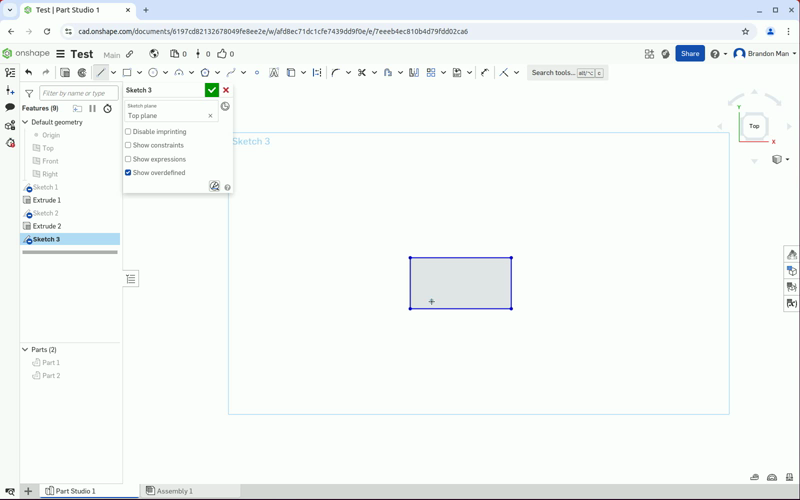
key_down(shift)
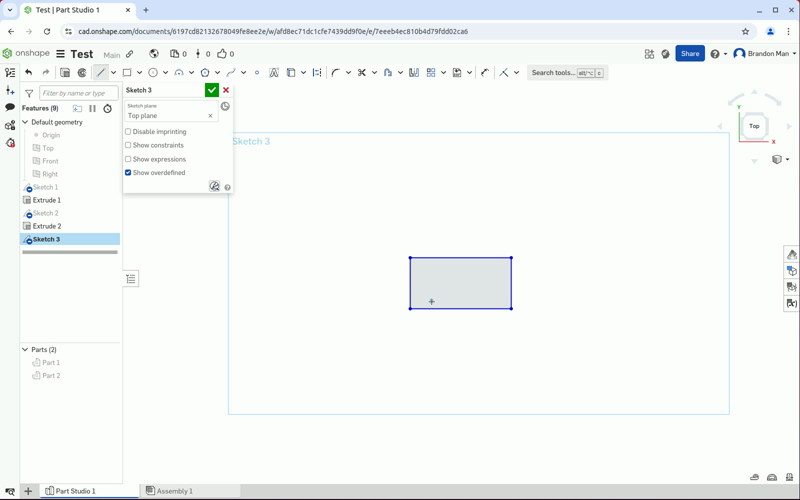
mouse_move(504, 301)
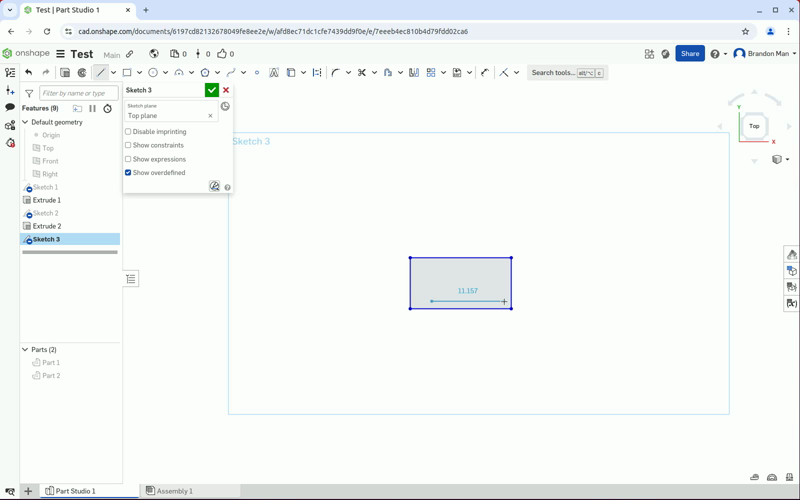
click(504, 301)
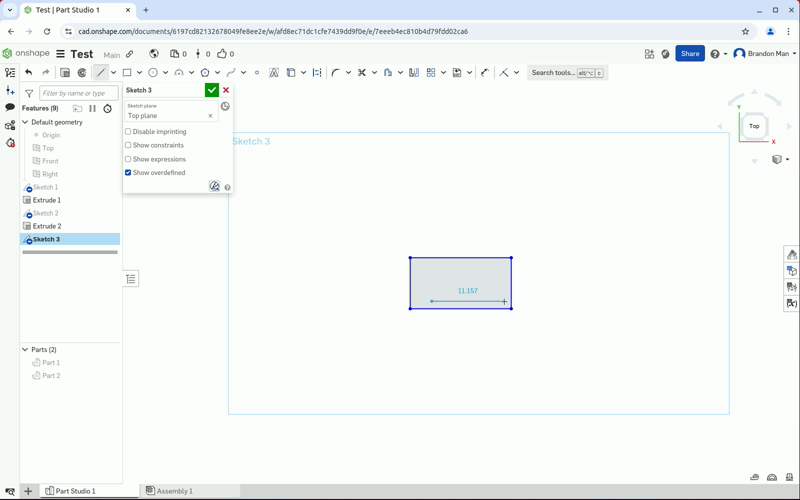
key_up(shift)
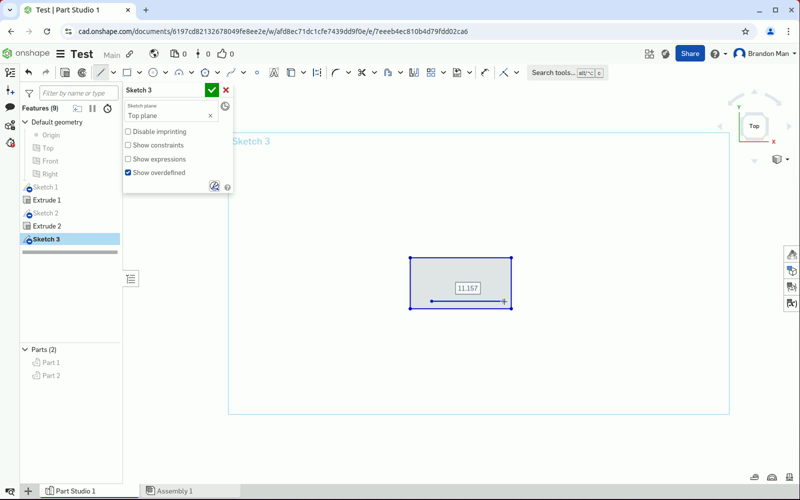
key_down(shift)
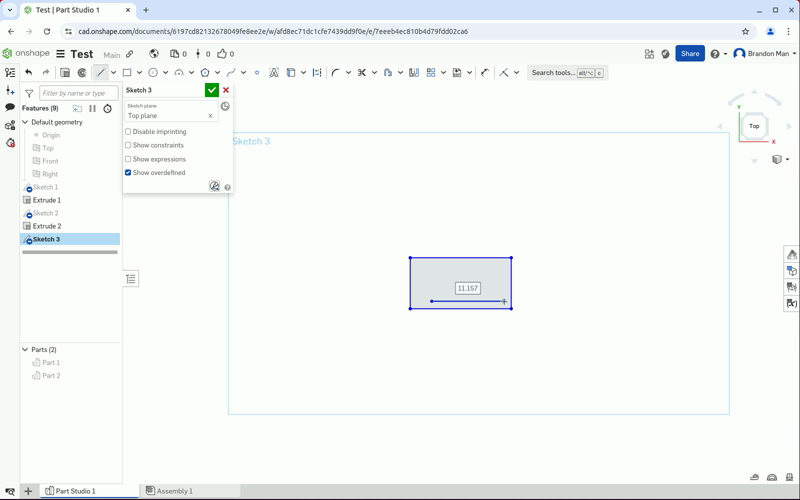
mouse_move(534, 301)
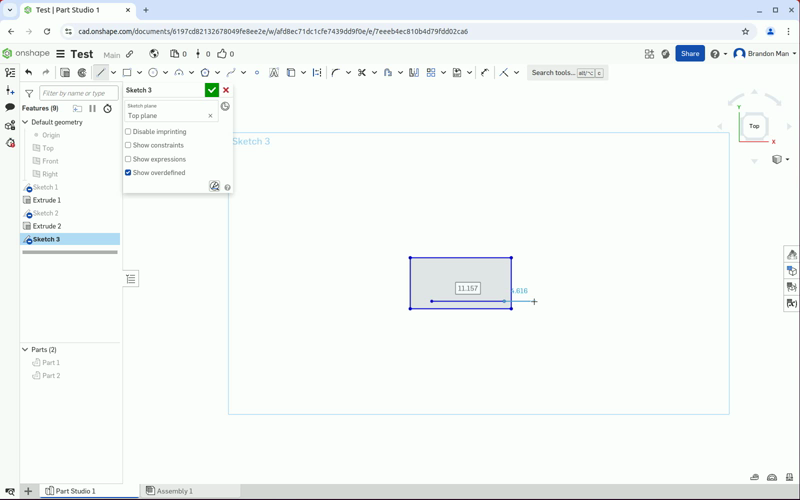
mouse_move(504, 275)
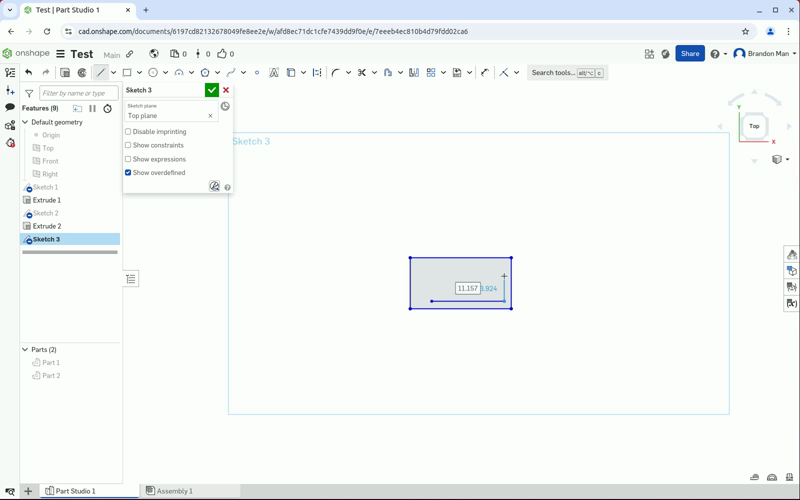
click(504, 275)
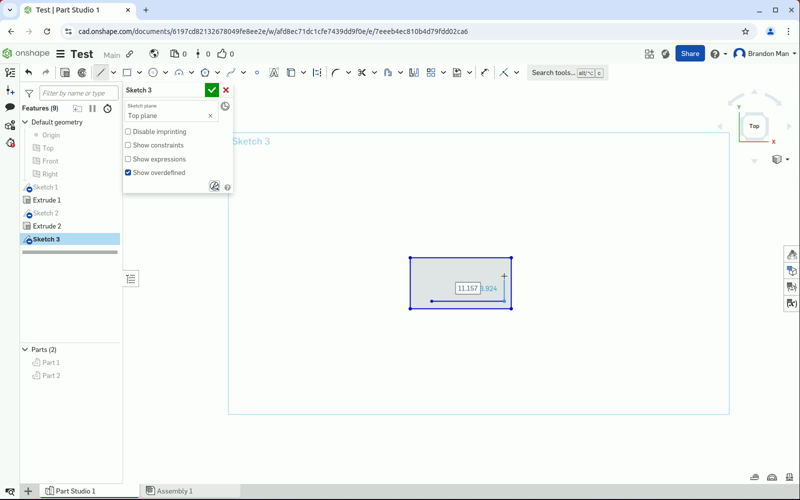
key_up(shift)
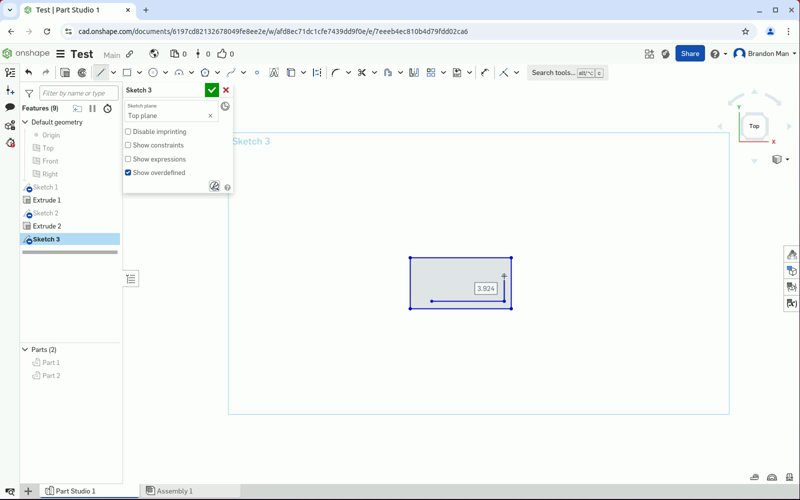
key_down(shift)
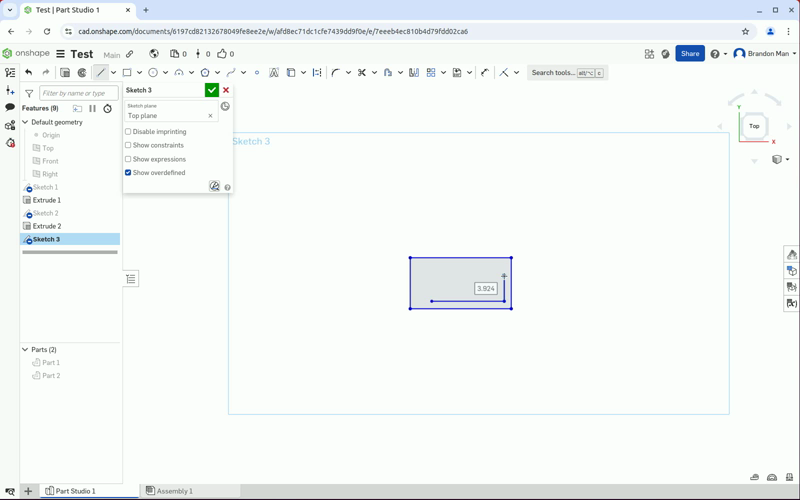
mouse_move(431, 275)
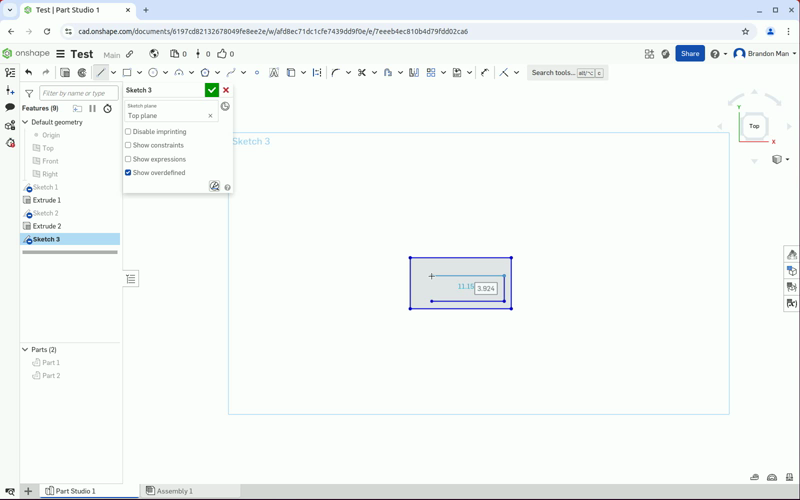
click(431, 275)
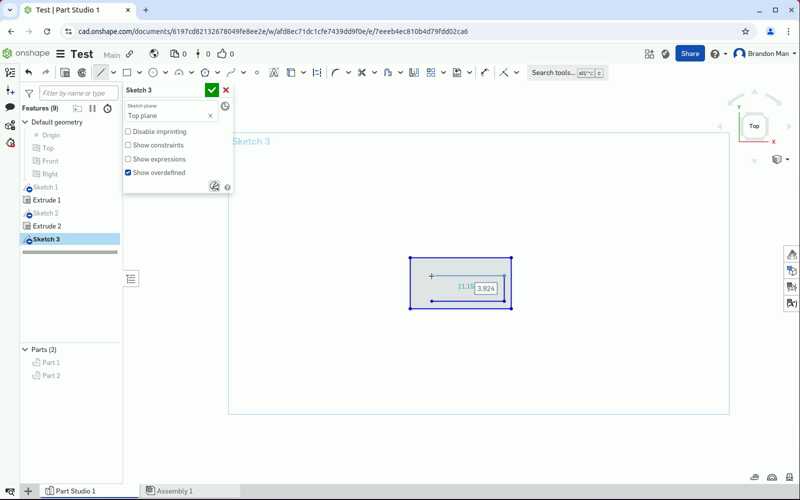
key_up(shift)
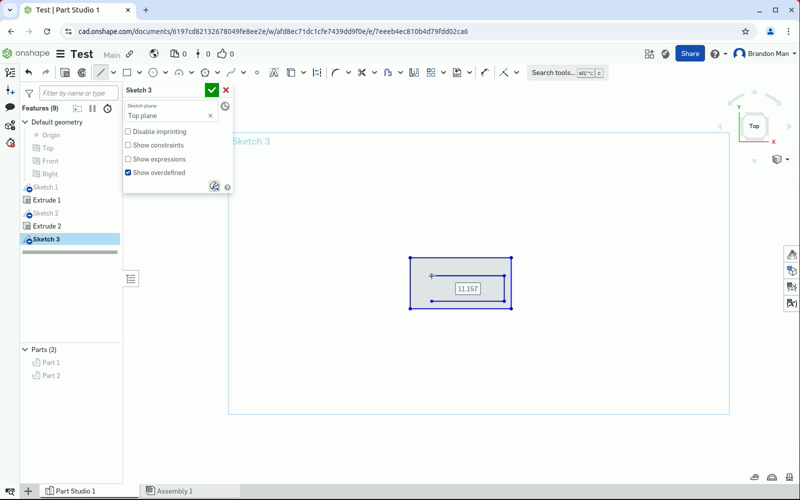
mouse_move(461, 275)
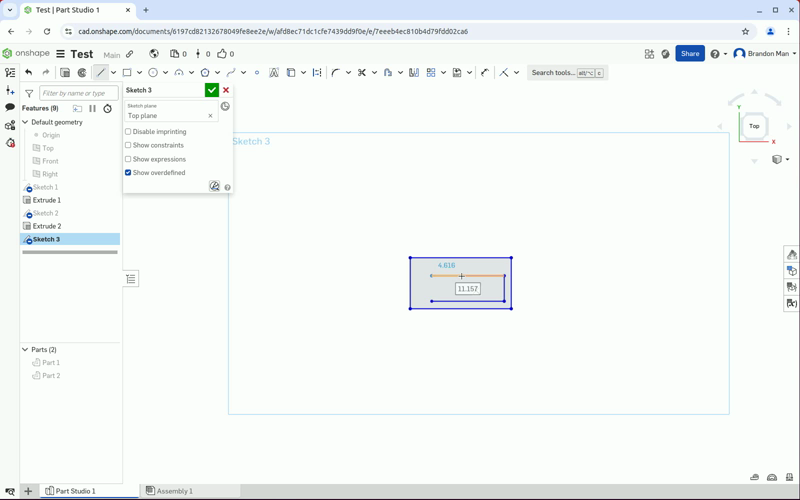
key_down(shift)
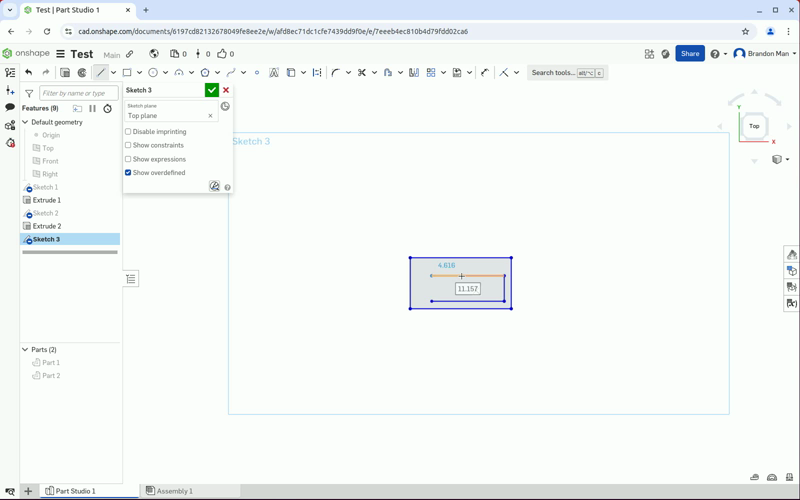
mouse_move(431, 301)
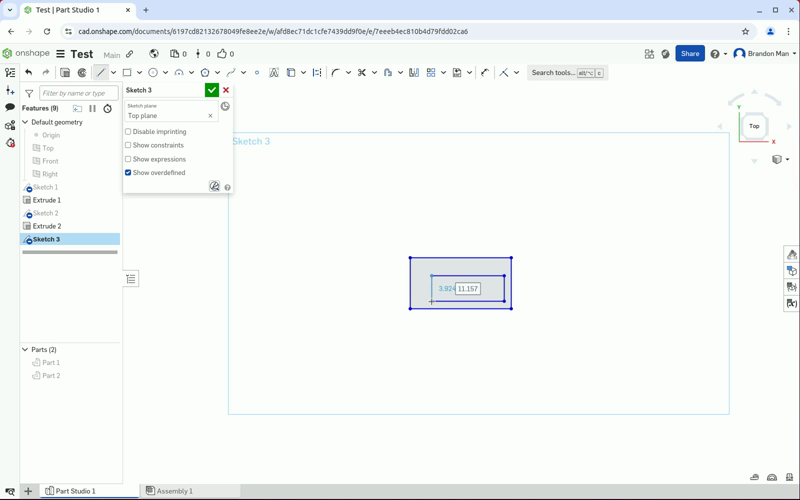
key_up(shift)
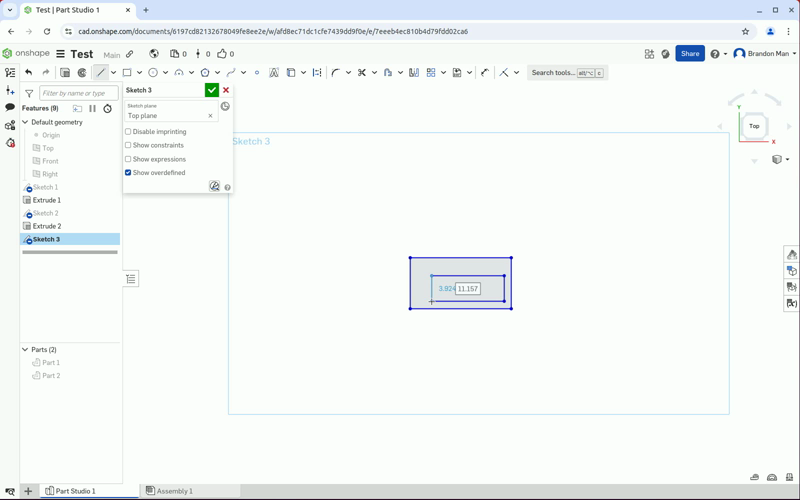
click(431, 301)
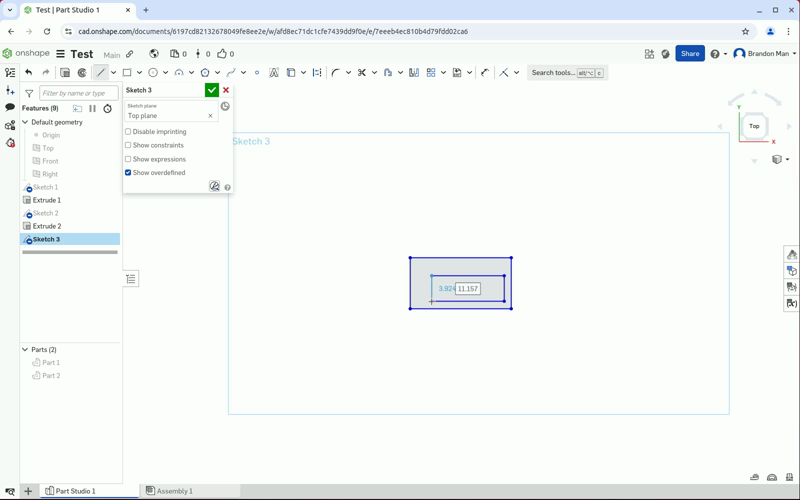
key(esc)
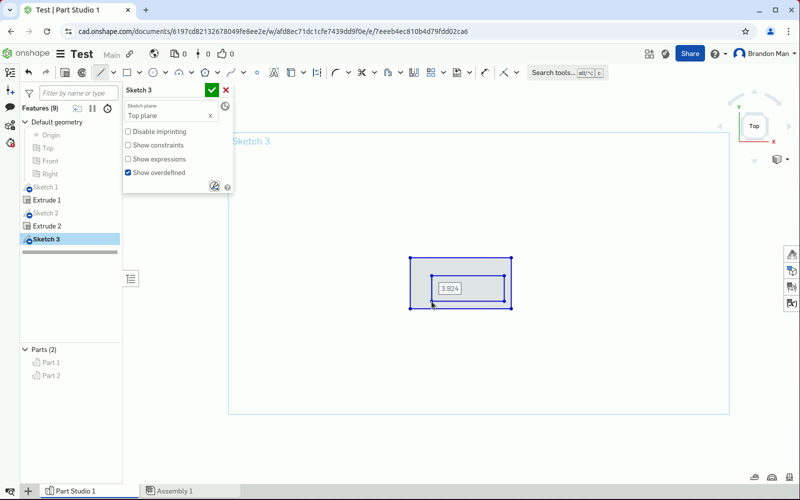
mouse_move(435, 304)
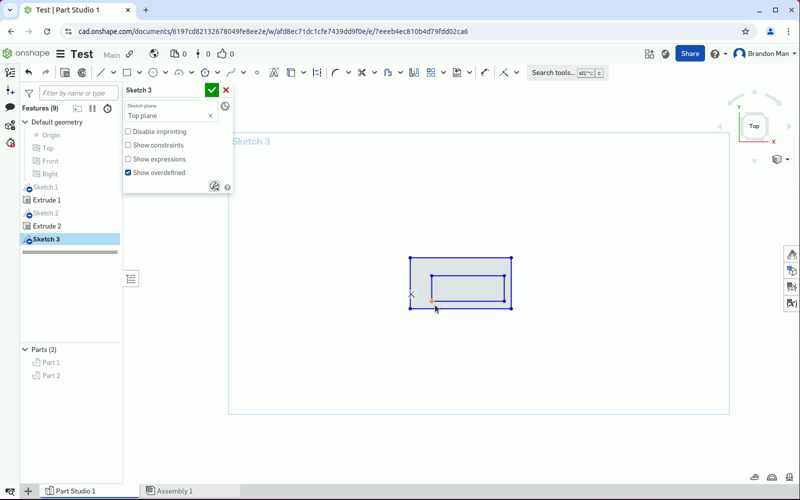
click(435, 304)
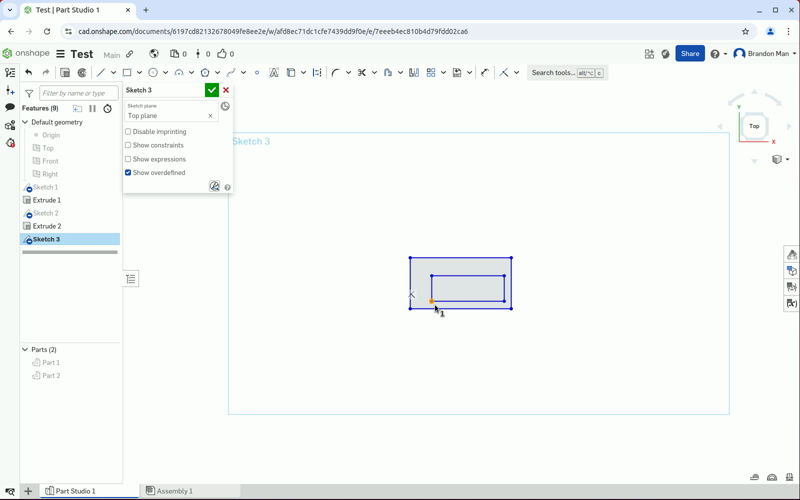
mouse_move(73, 352)
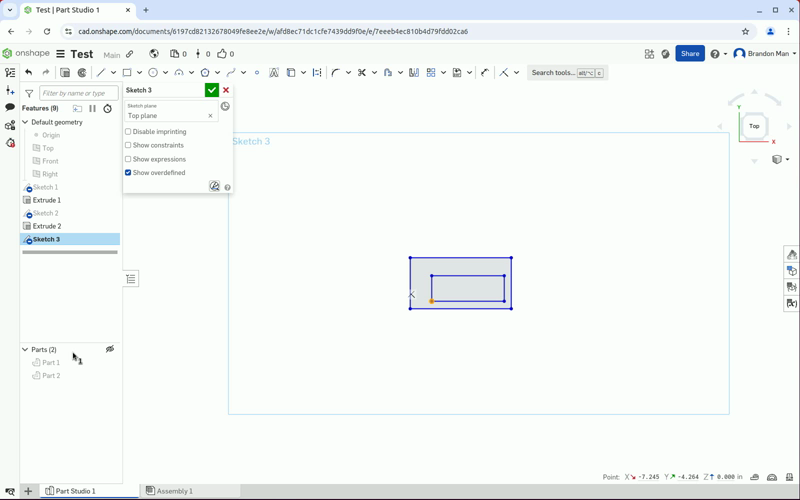
key(shift+y)
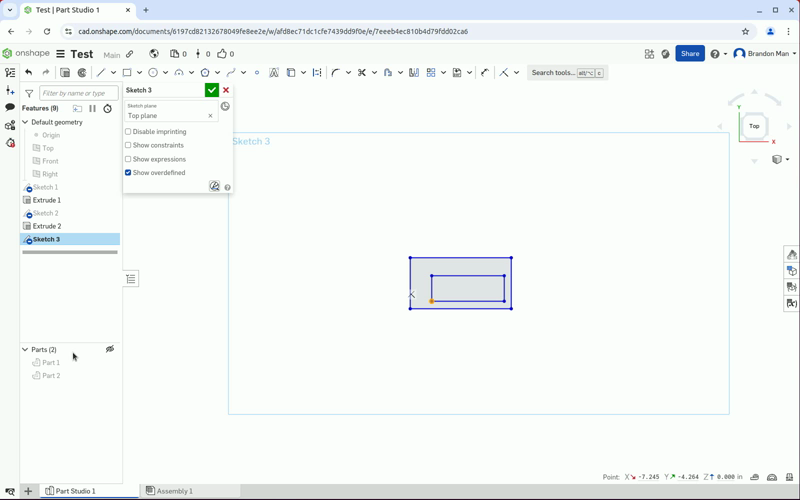
key(shift+e)
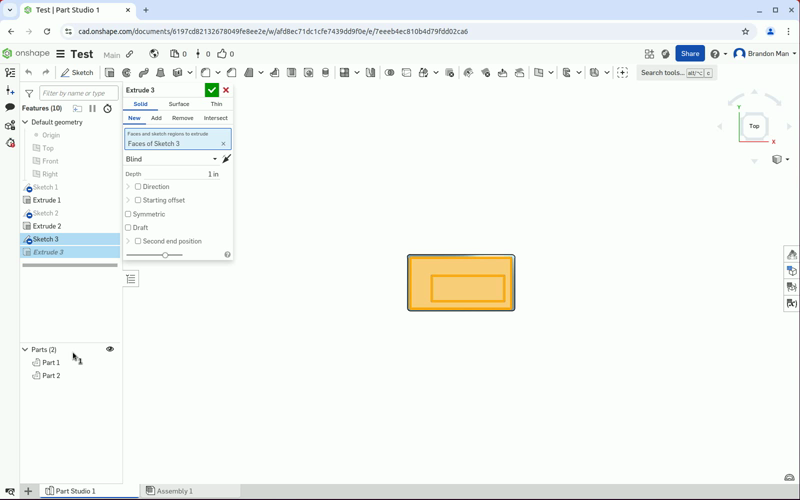
mouse_move(143, 106)
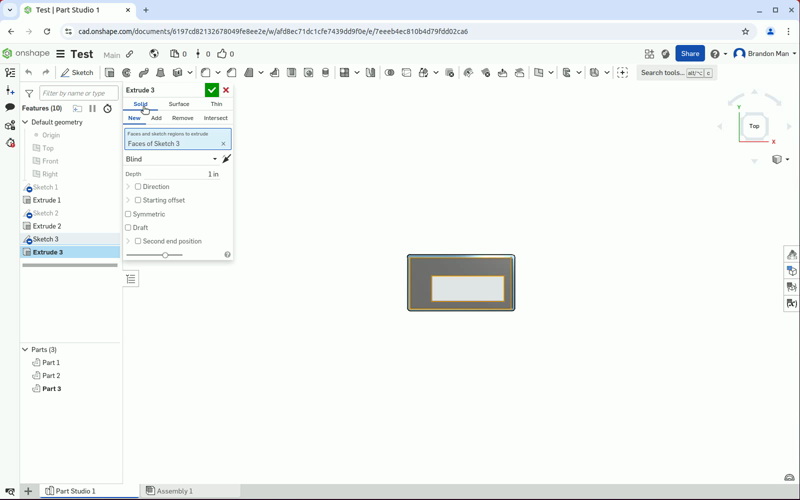
click(143, 106)
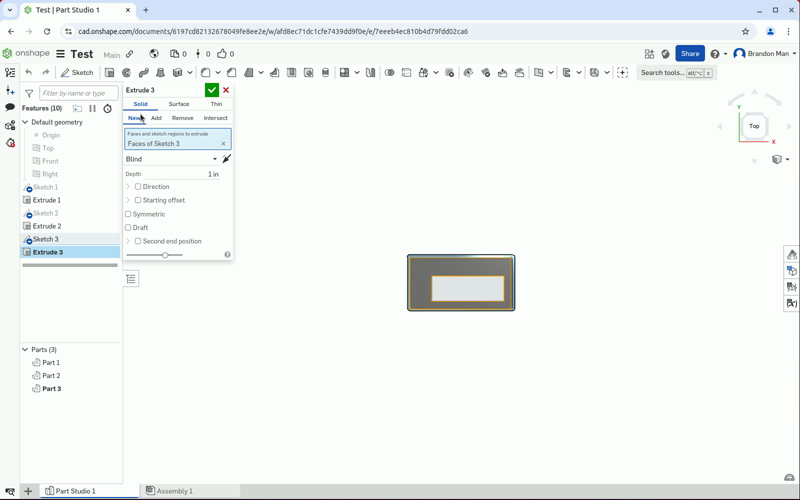
mouse_move(137, 120)
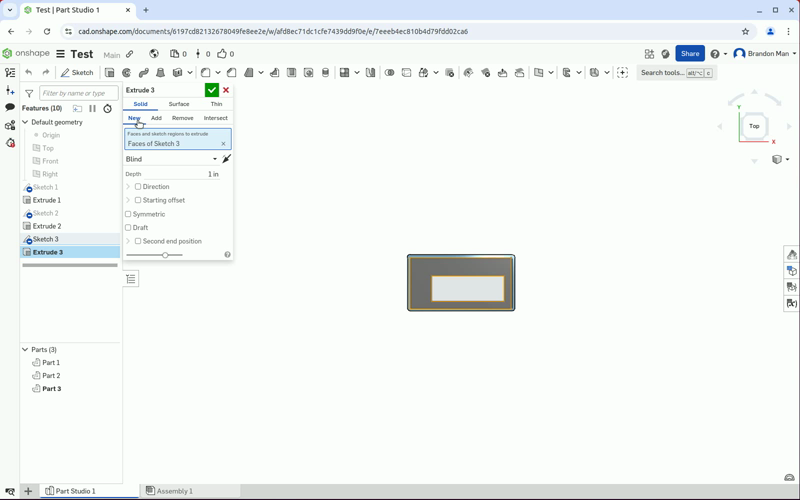
click(137, 120)
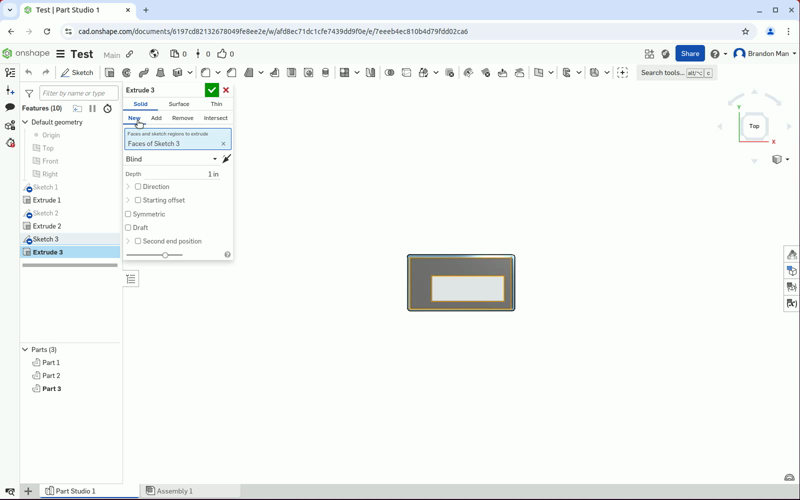
key(tab, 4)
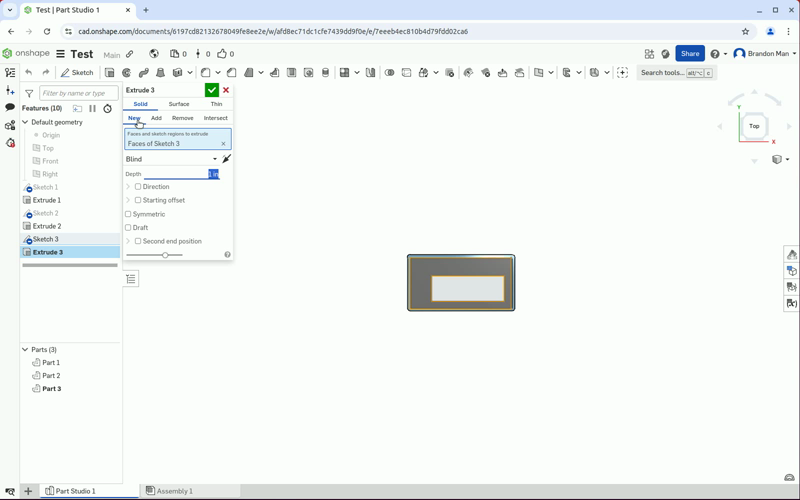
text(1.204)
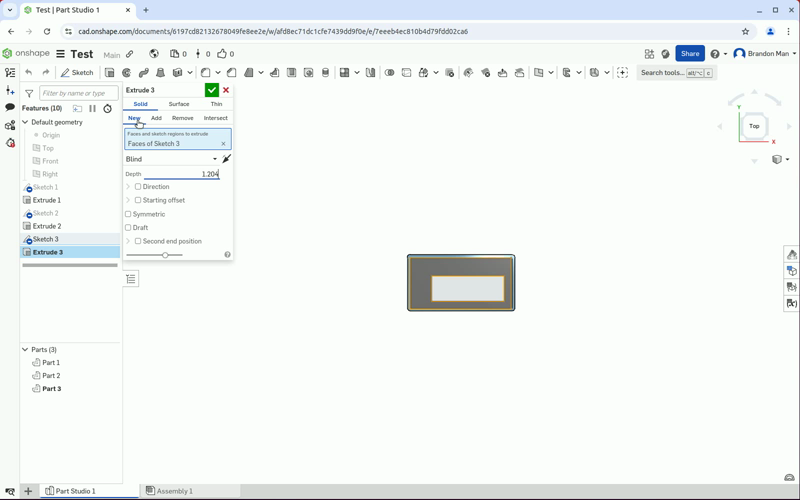
key(enter)
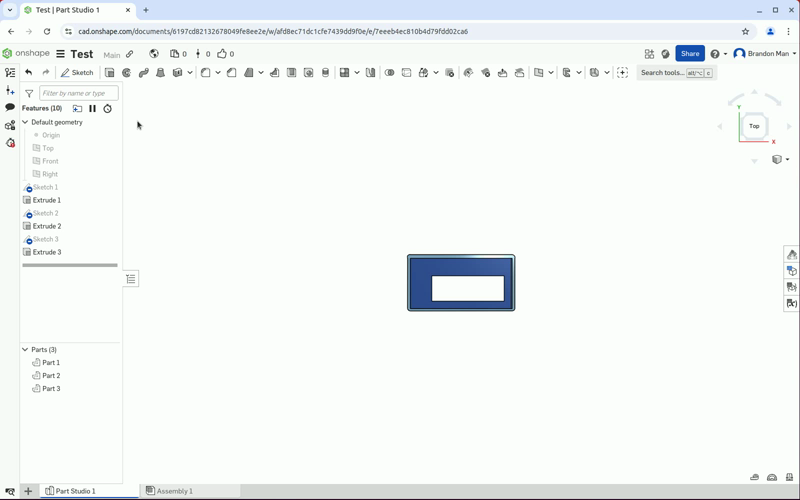
key(shift+h)
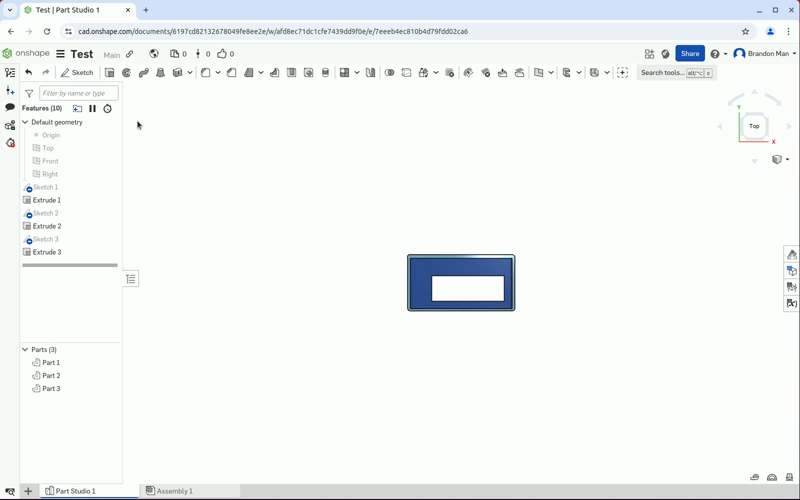
key(shift+h)
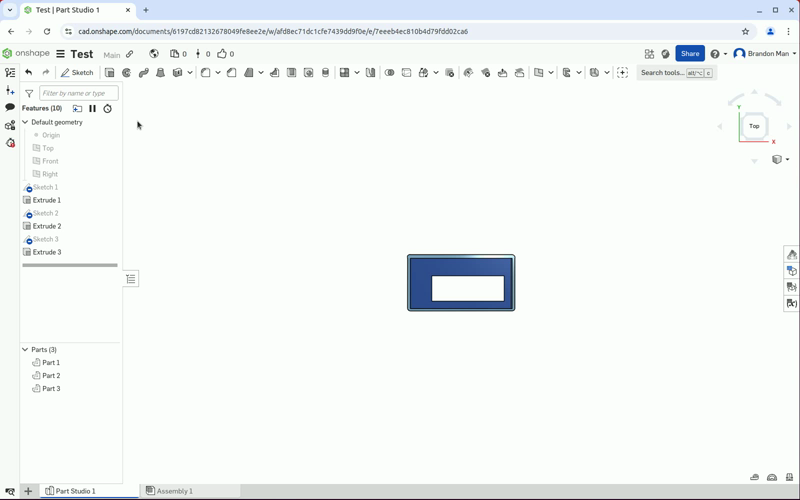
mouse_move(73, 189)
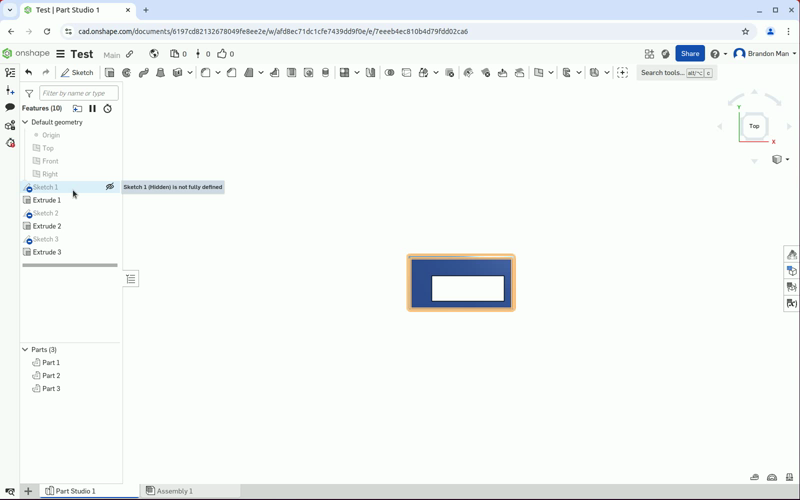
click(73, 189)
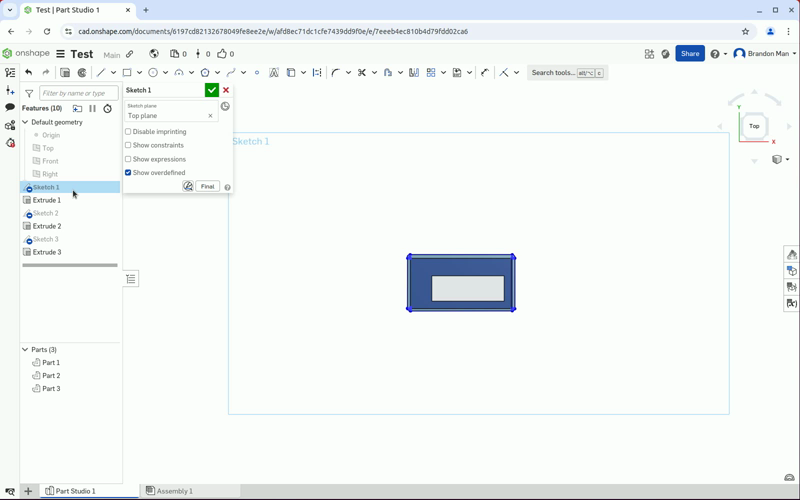
mouse_move(229, 92)
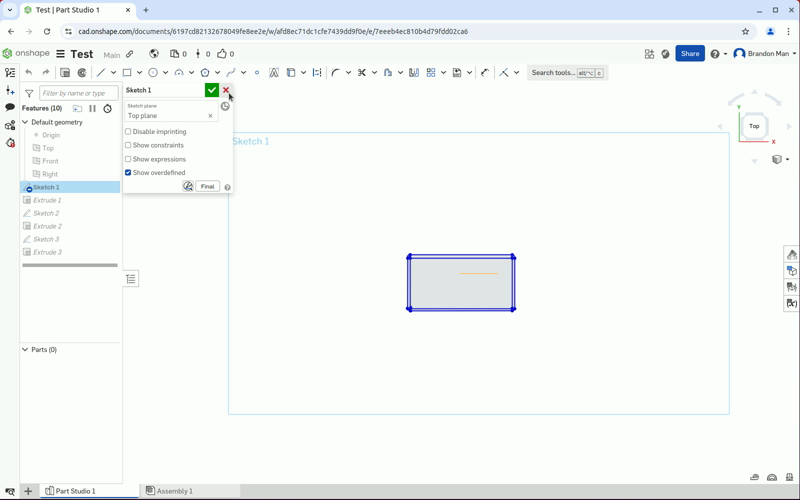
click(229, 92)
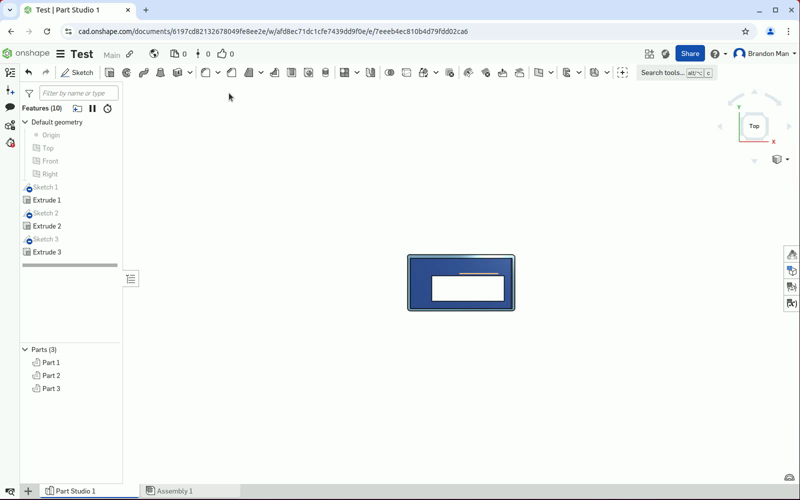
mouse_move(541, 75)
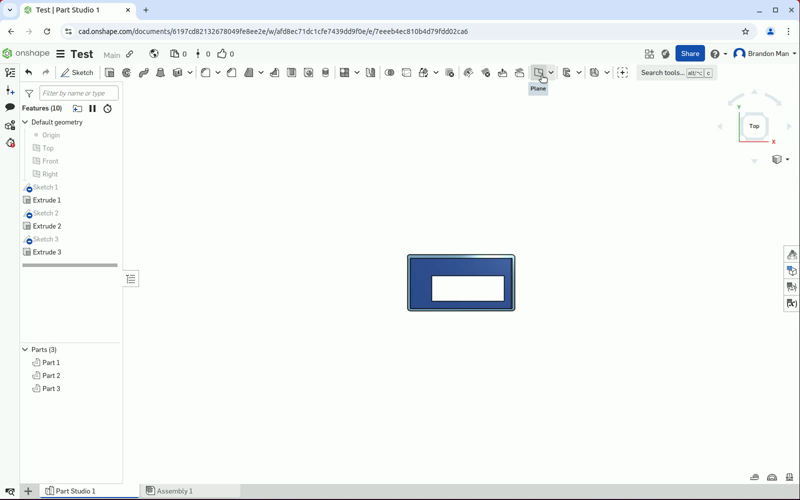
click(541, 75)
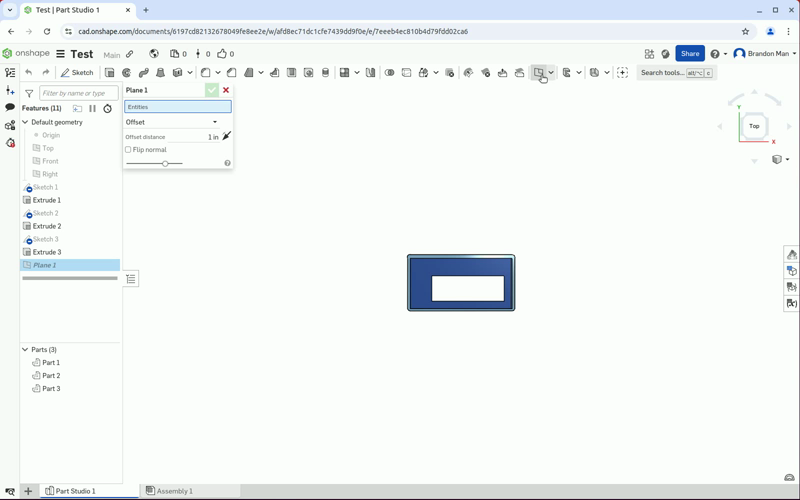
mouse_move(73, 150)
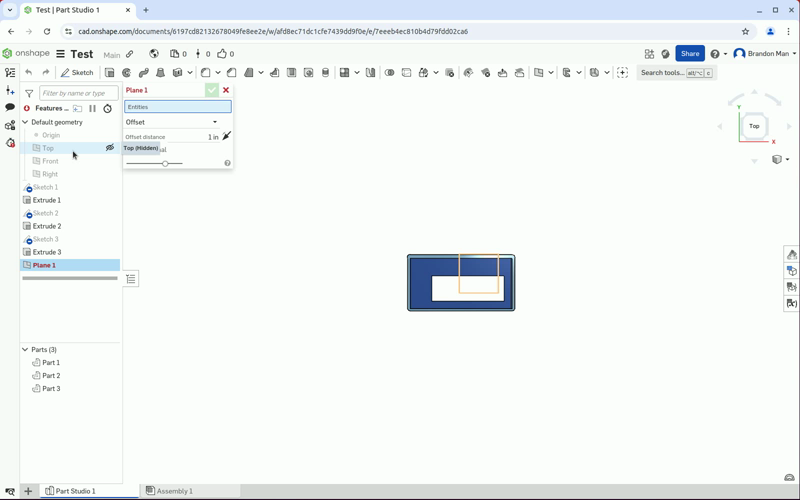
click(73, 150)
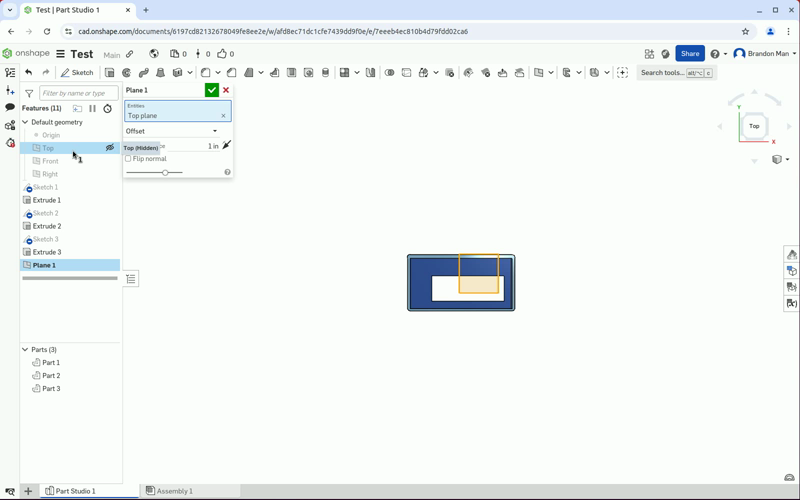
key(tab, 2)
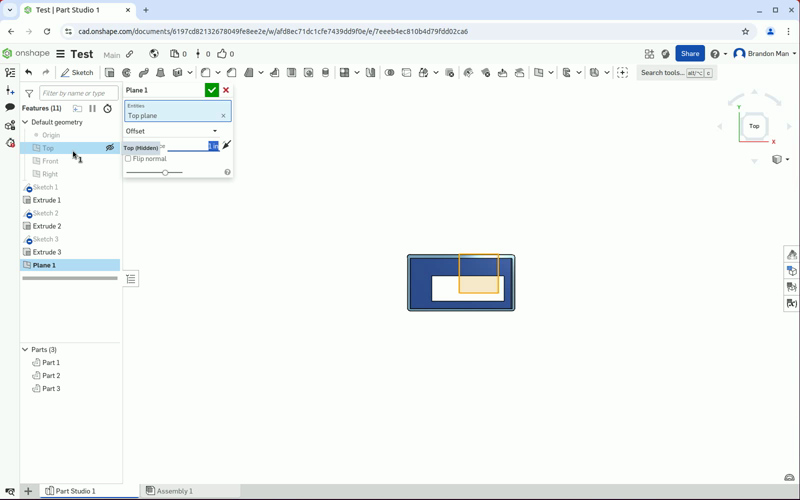
text(1.202)
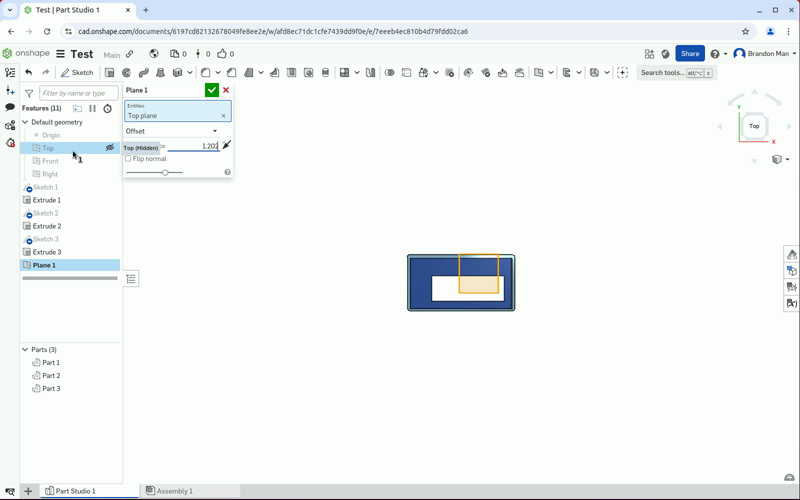
key(enter, 2)
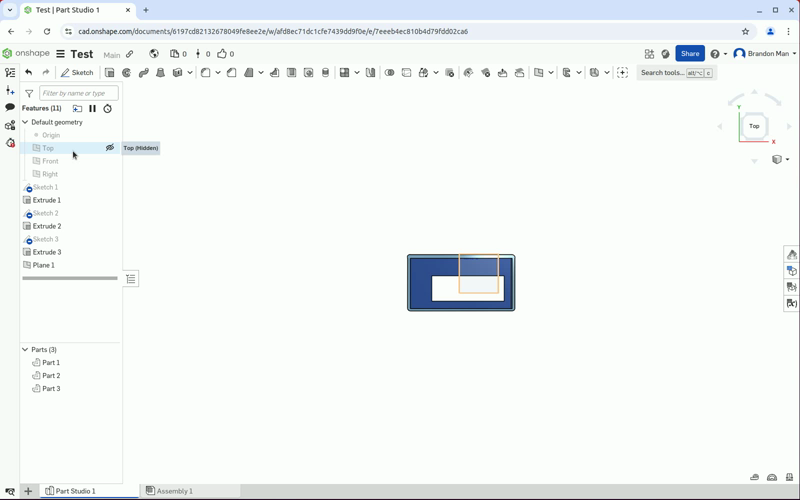
key(shift+s)
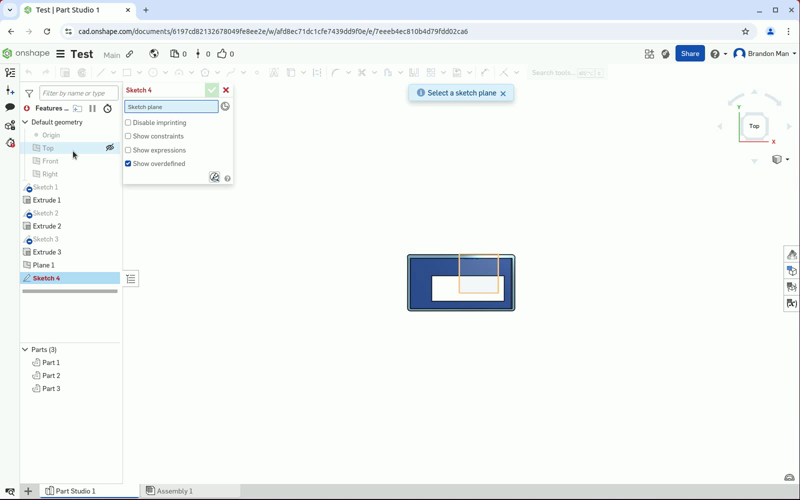
mouse_move(73, 267)
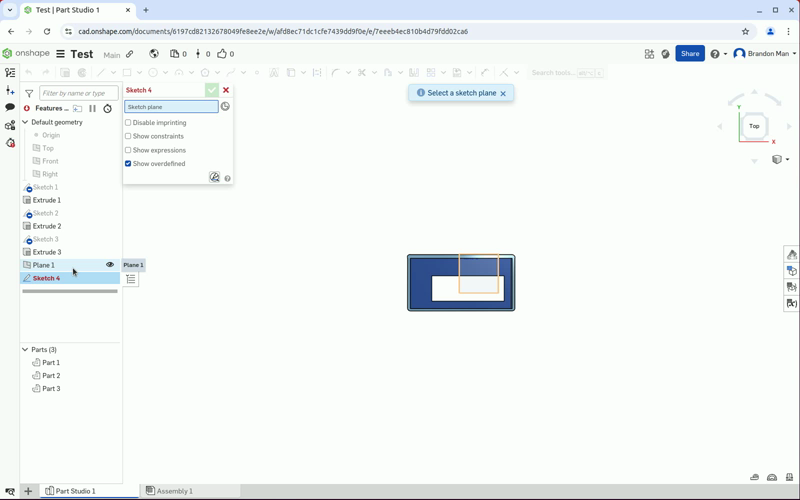
click(73, 267)
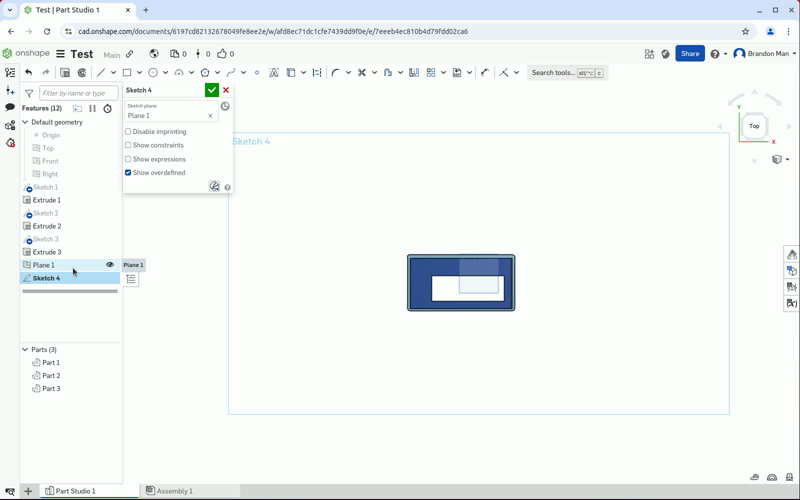
mouse_move(73, 352)
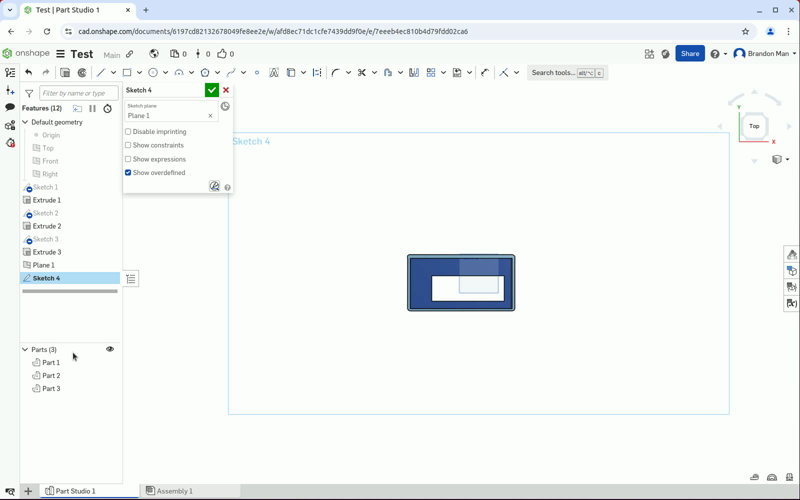
key(y)
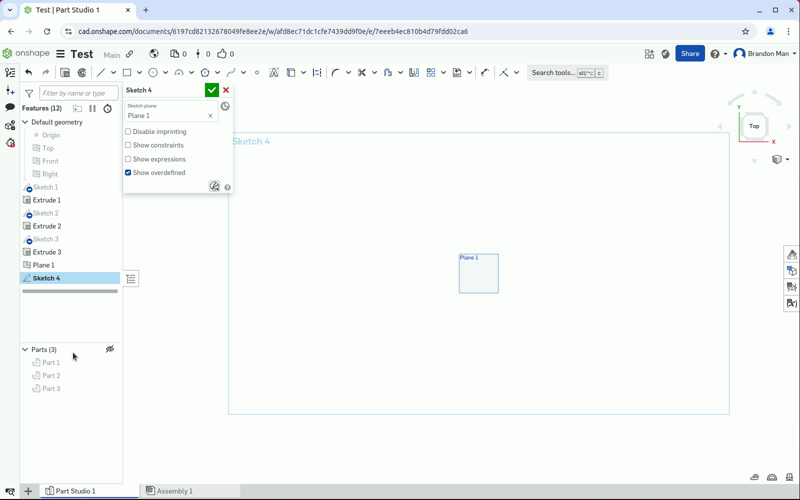
key(l)
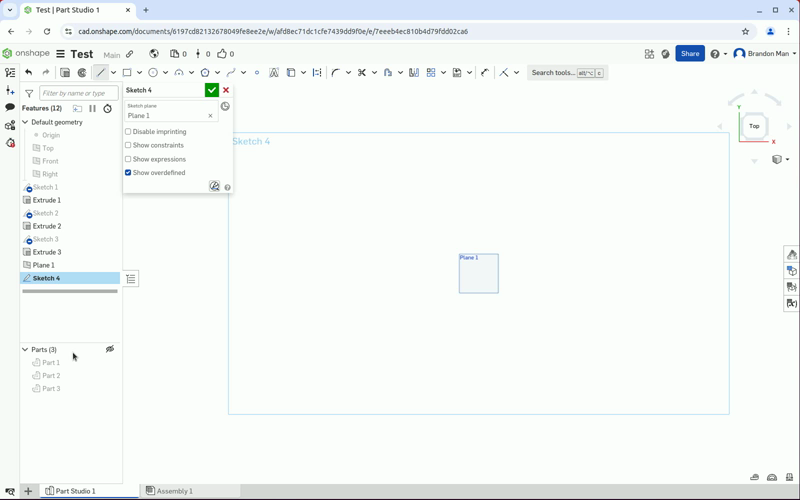
key_down(shift)
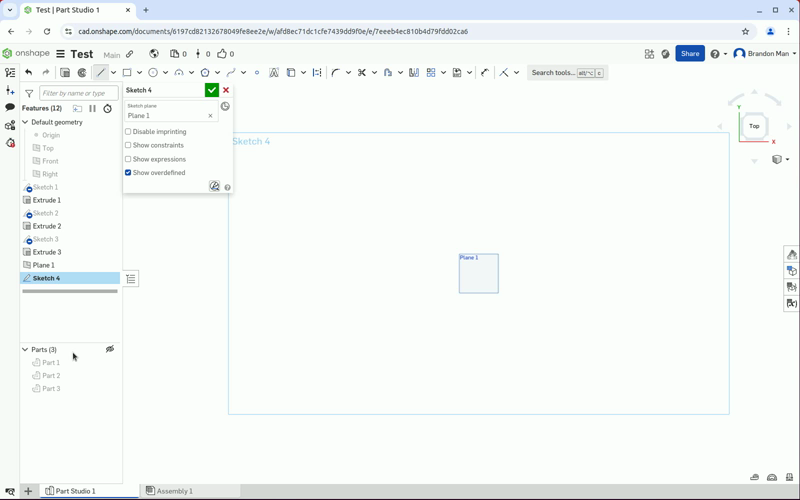
mouse_move(459, 274)
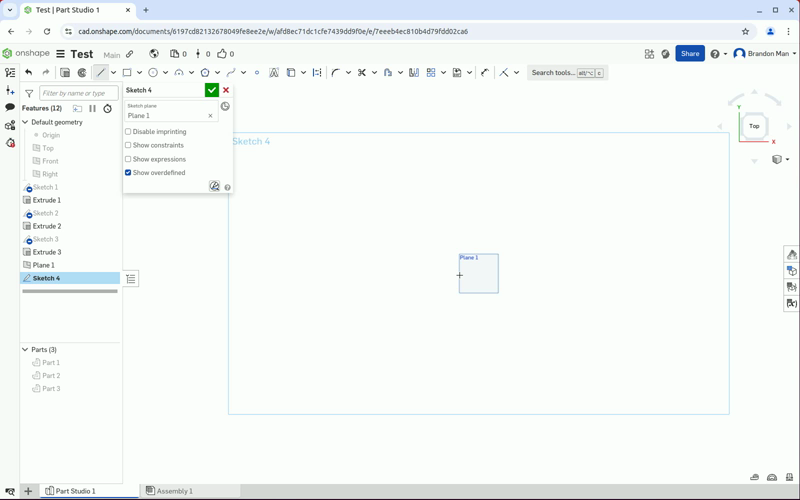
click(459, 274)
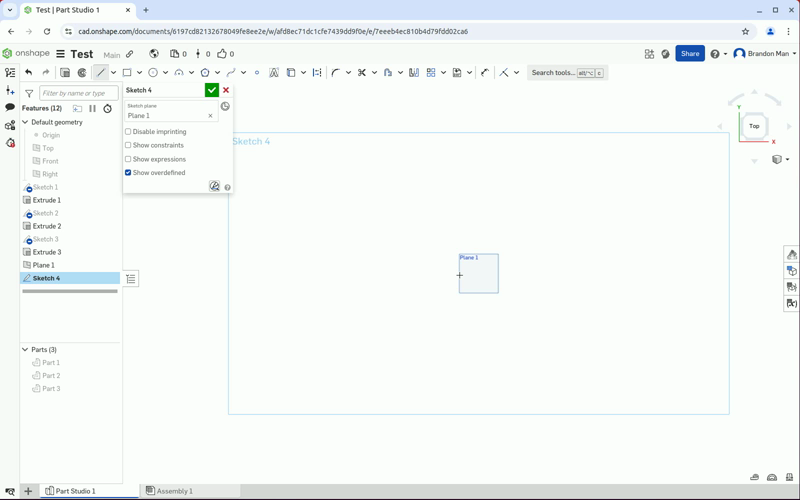
key_up(shift)
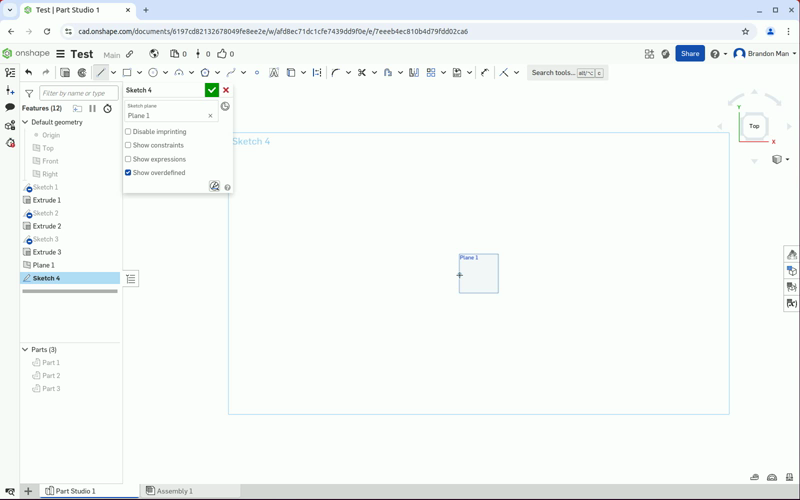
key_down(shift)
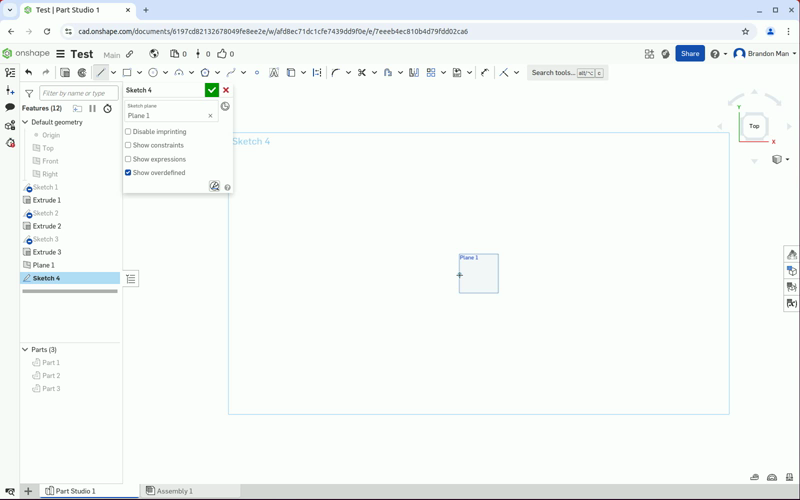
mouse_move(489, 274)
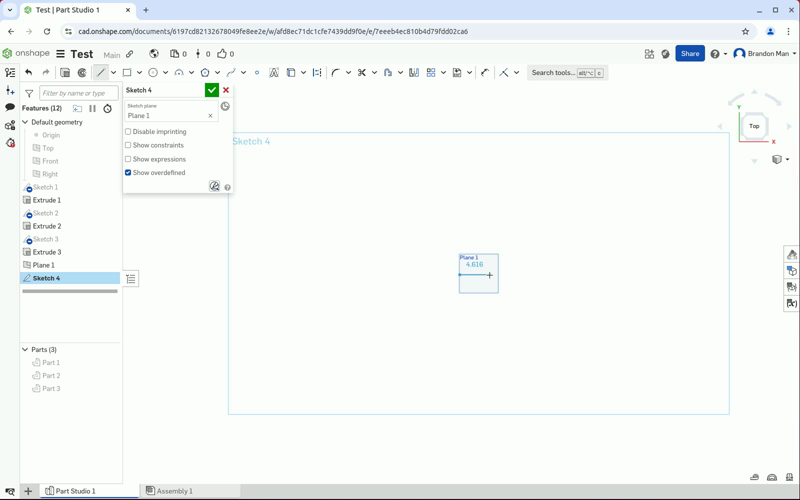
mouse_move(504, 274)
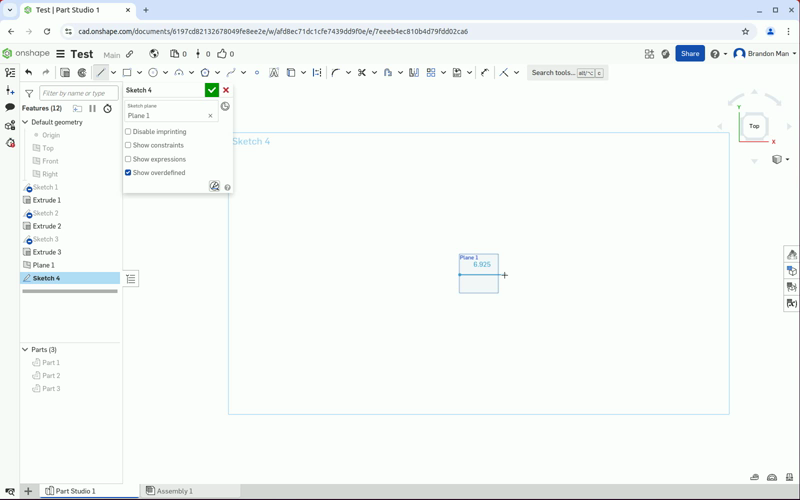
click(504, 274)
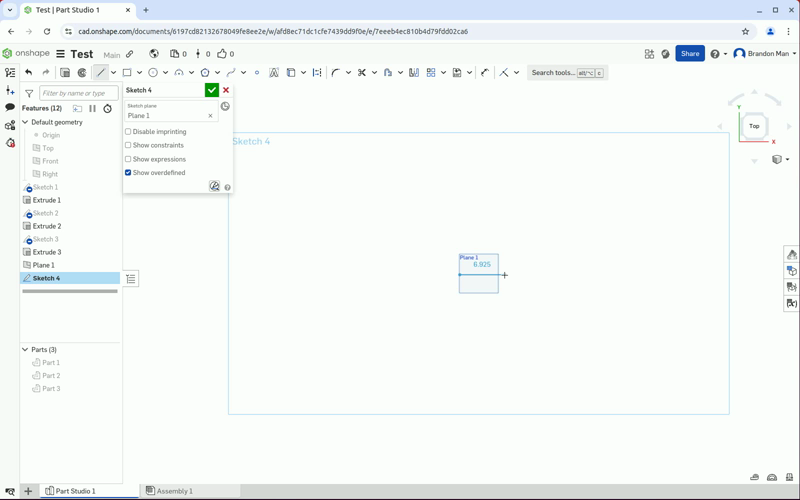
key_up(shift)
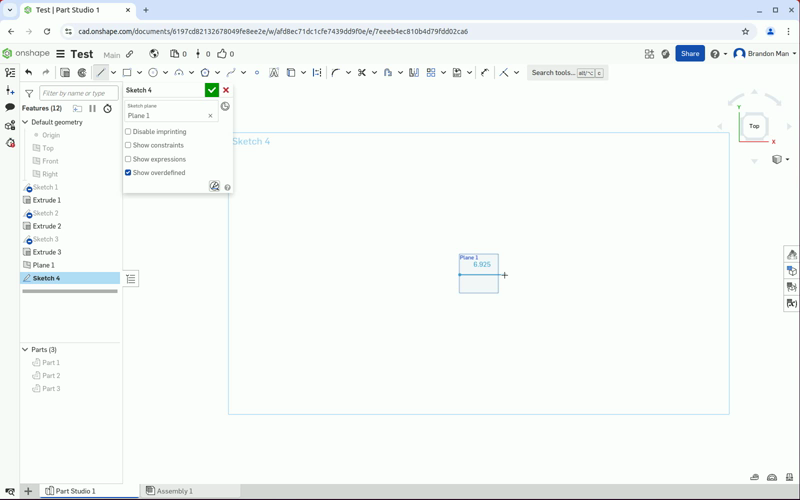
key_down(shift)
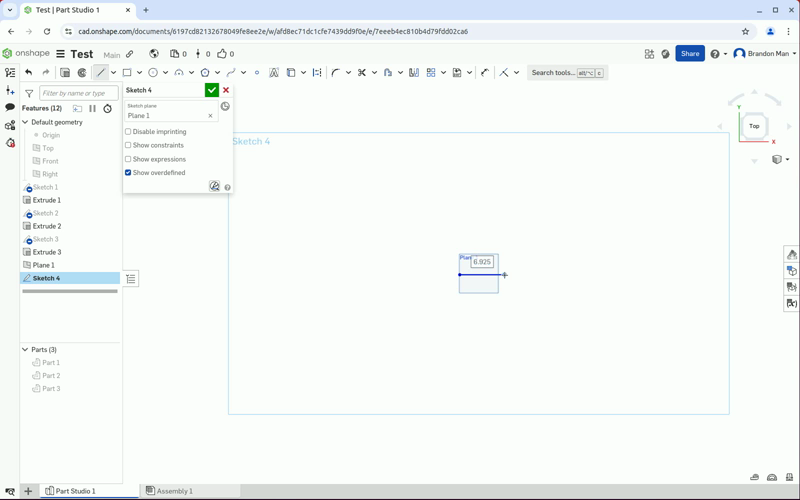
mouse_move(534, 274)
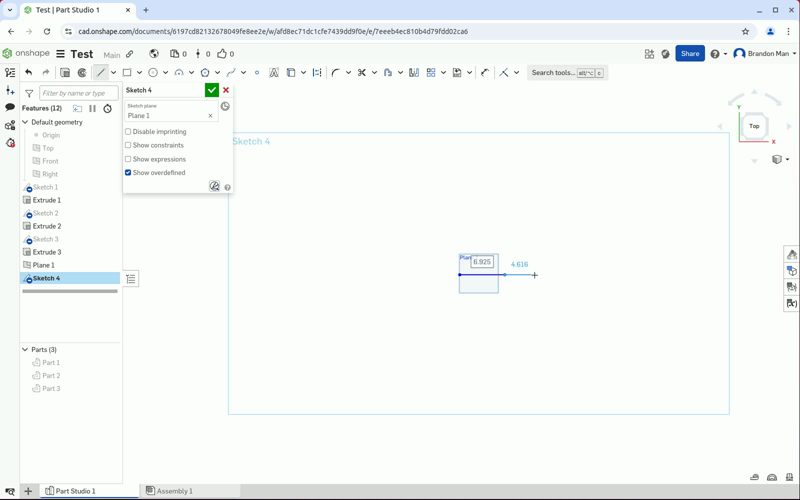
mouse_move(504, 270)
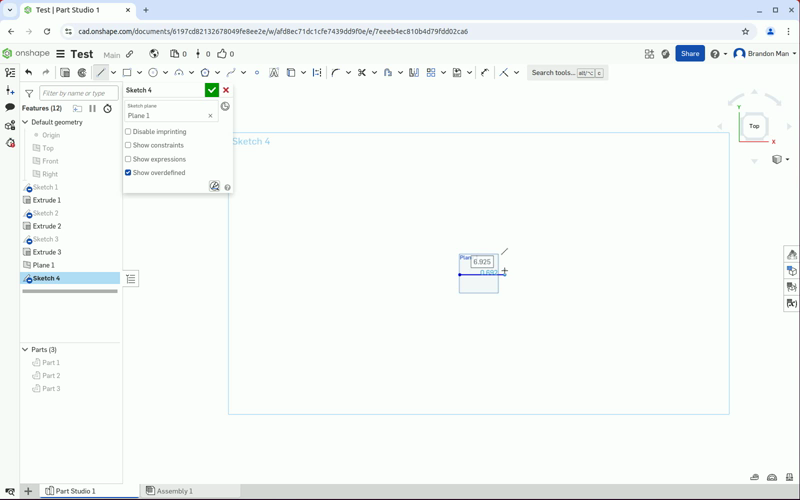
scroll(6)
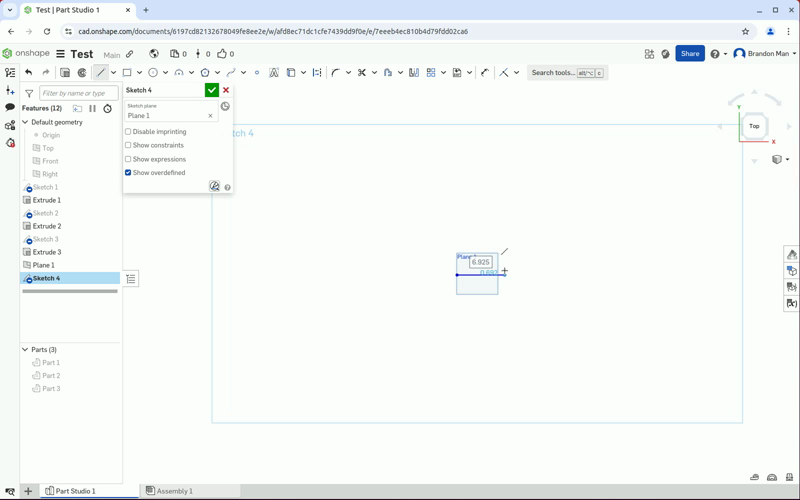
scroll(6)
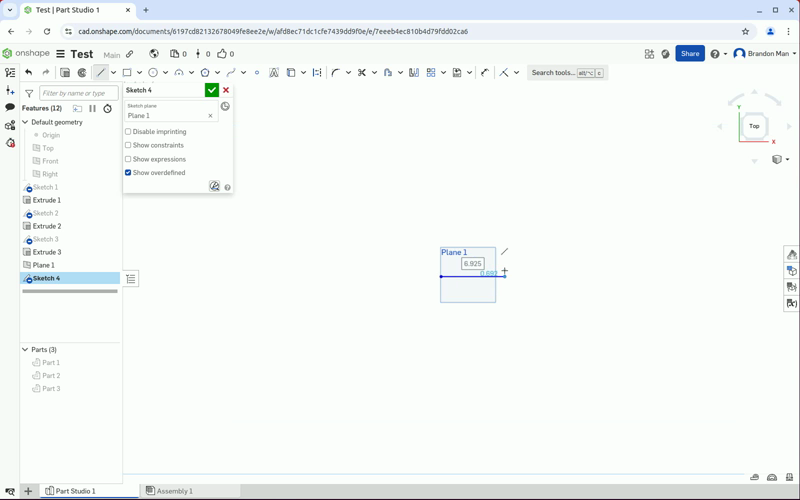
scroll(6)
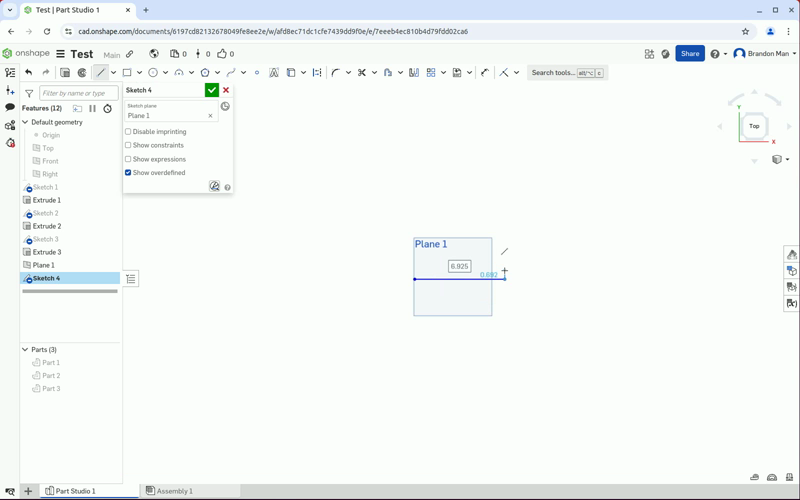
scroll(6)
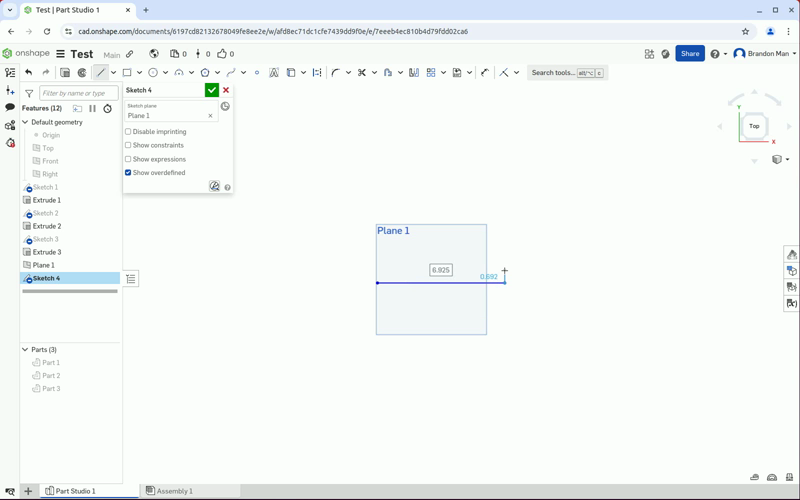
scroll(6)
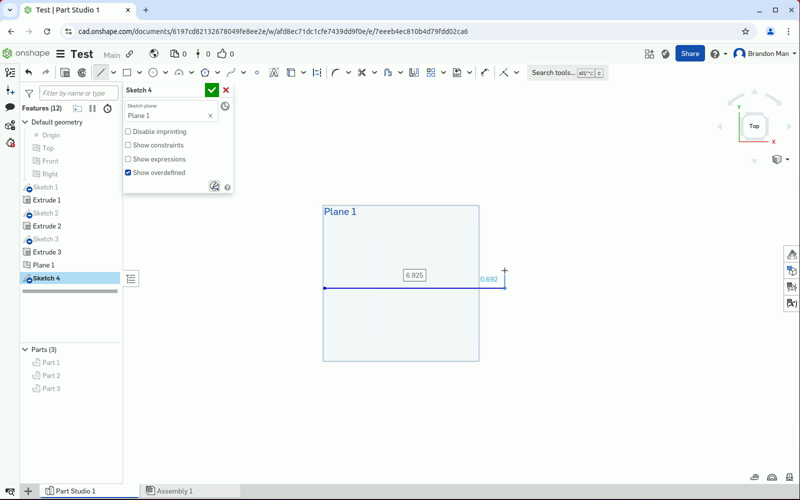
scroll(6)
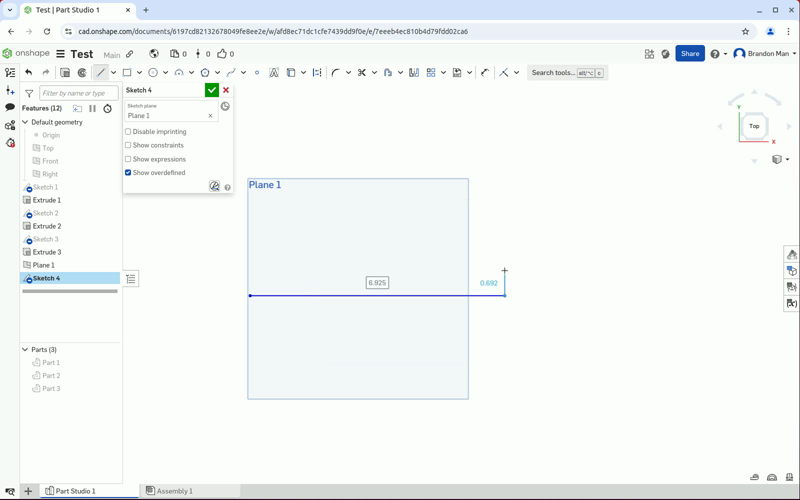
scroll(6)
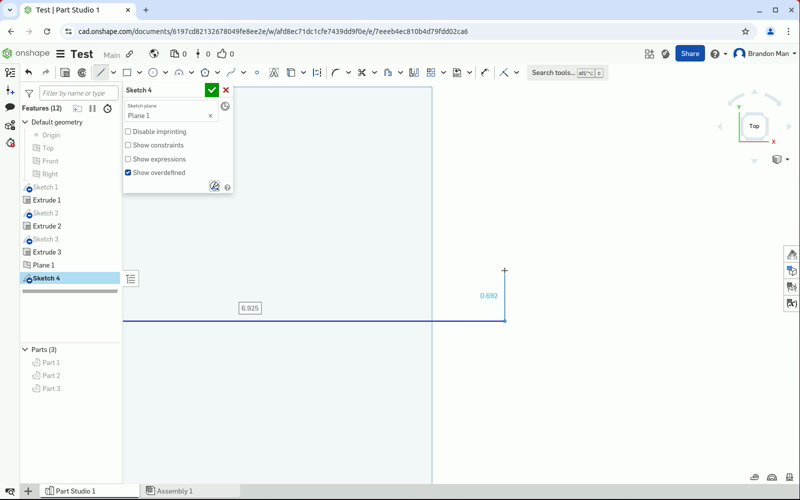
click(504, 270)
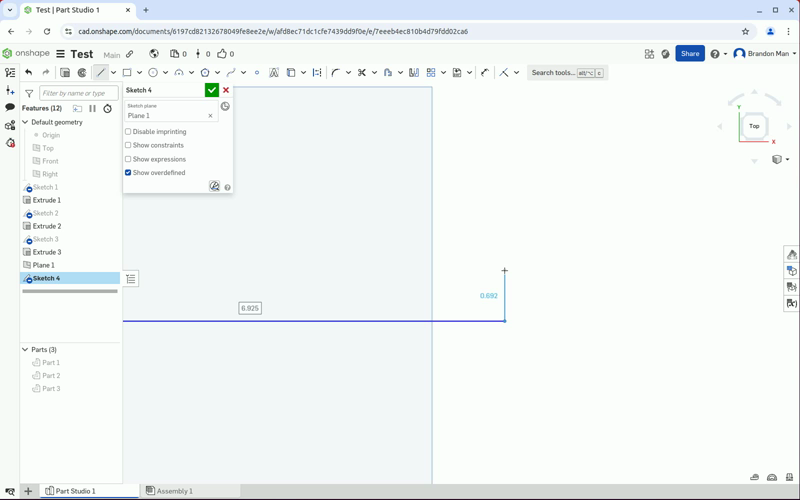
scroll(-6)
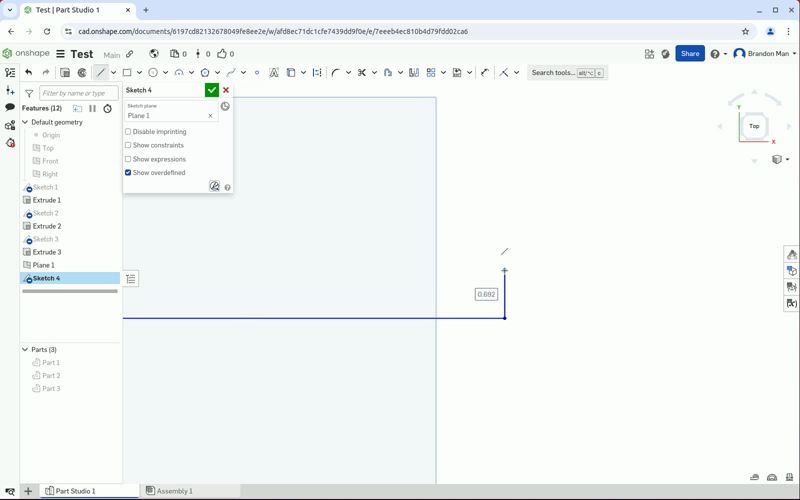
scroll(-6)
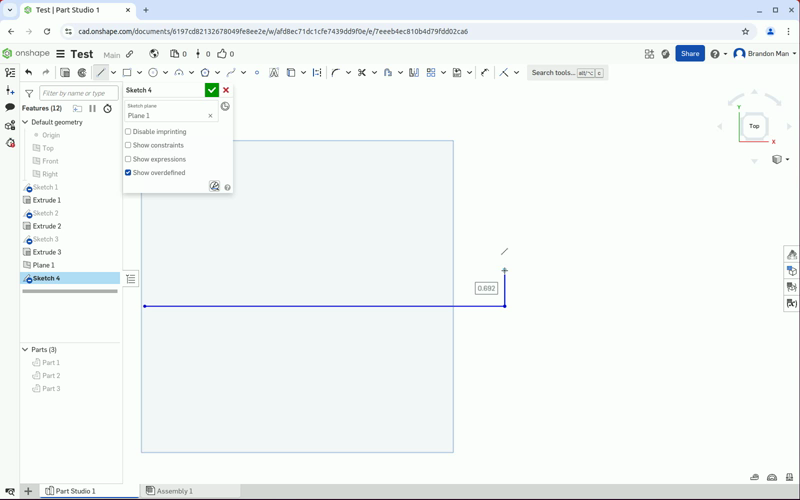
scroll(-6)
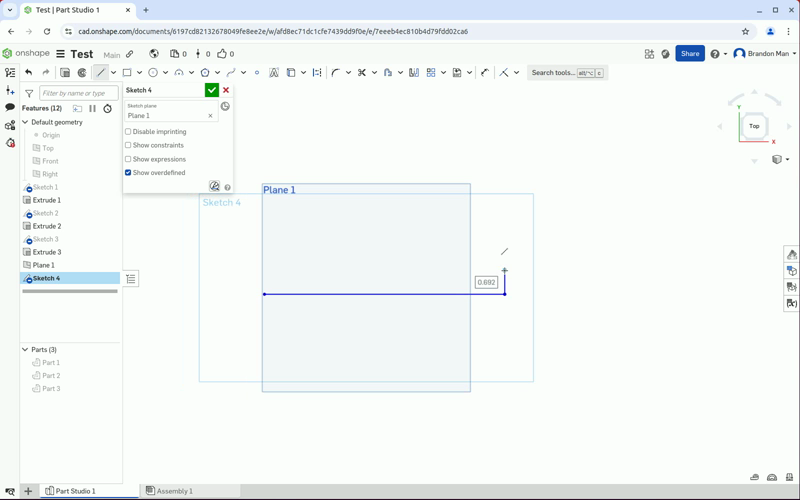
scroll(-6)
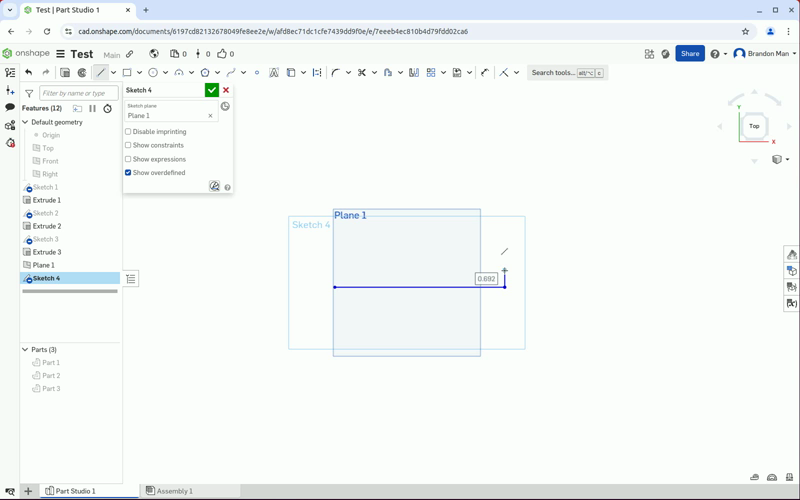
scroll(-6)
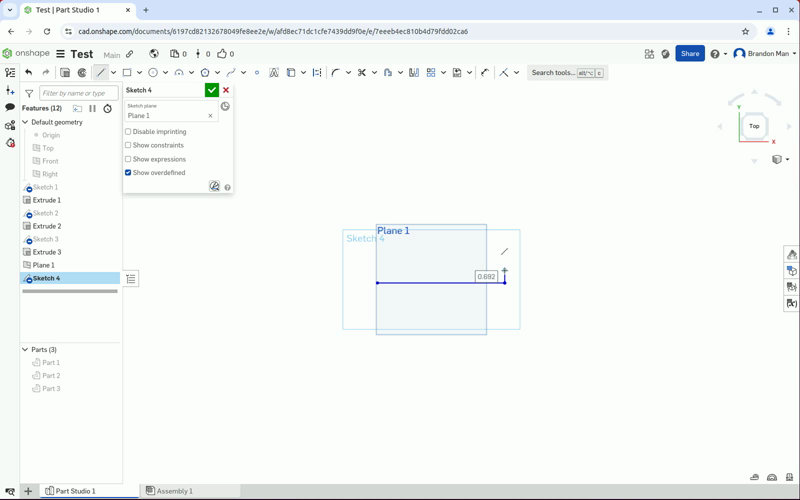
scroll(-6)
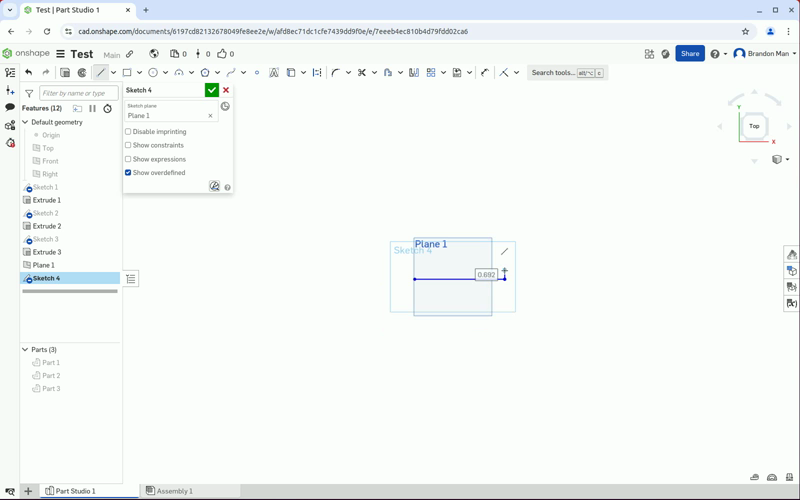
scroll(-6)
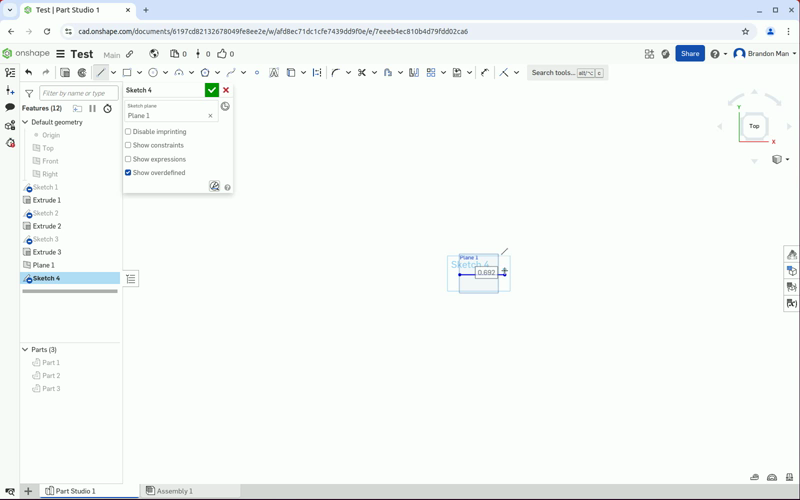
key_up(shift)
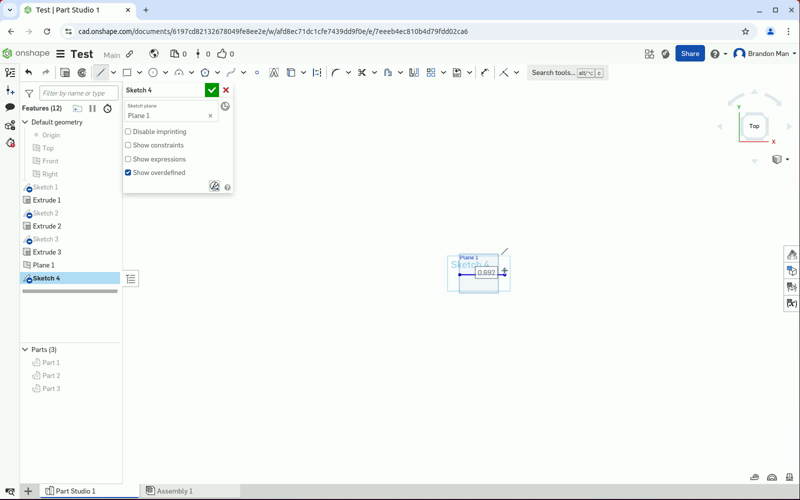
key_down(shift)
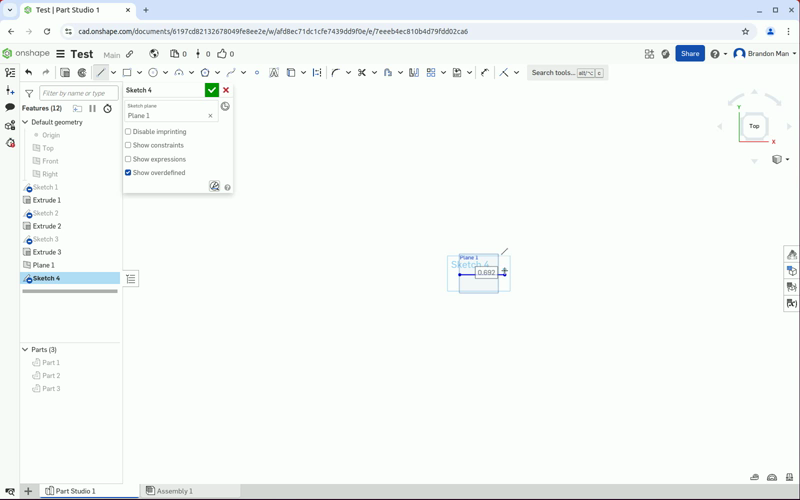
mouse_move(534, 270)
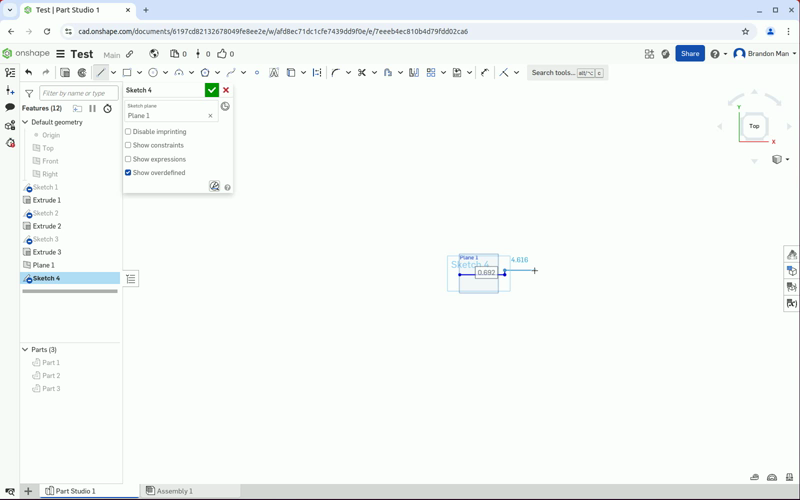
mouse_move(459, 270)
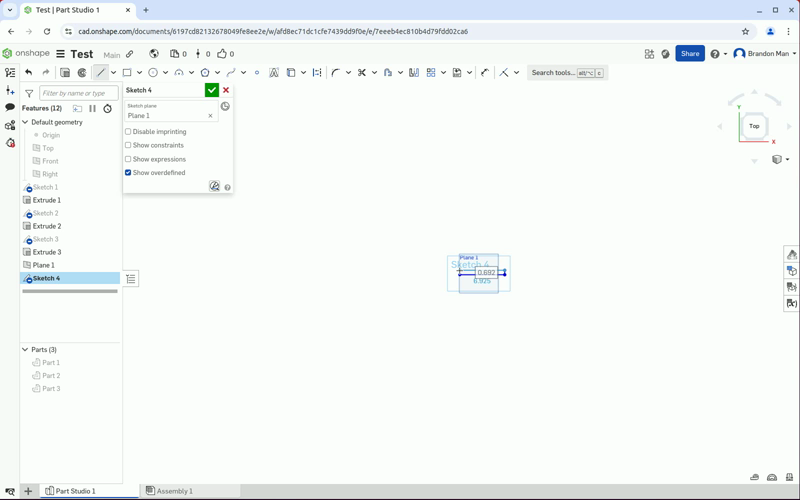
scroll(6)
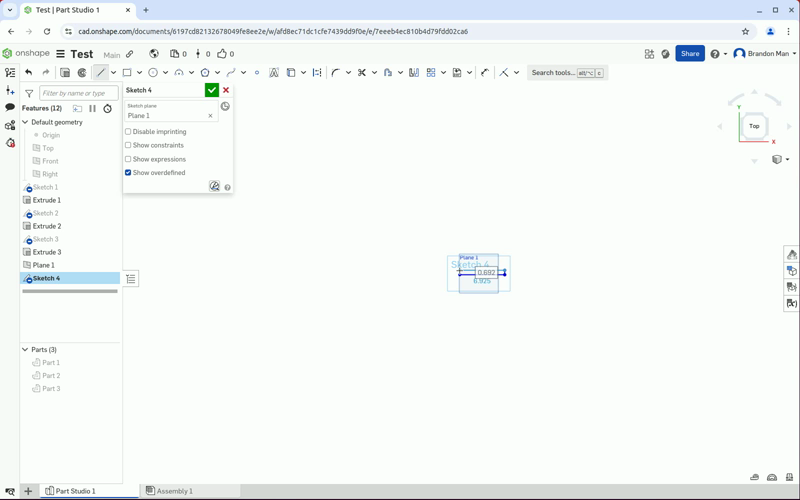
scroll(6)
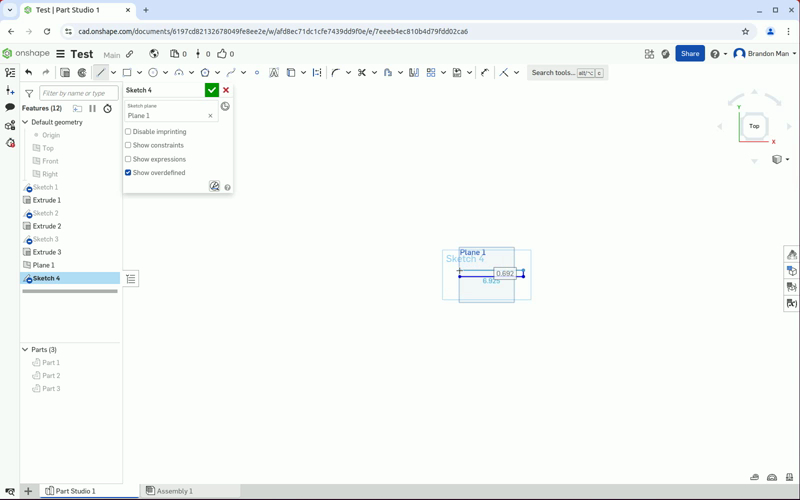
scroll(6)
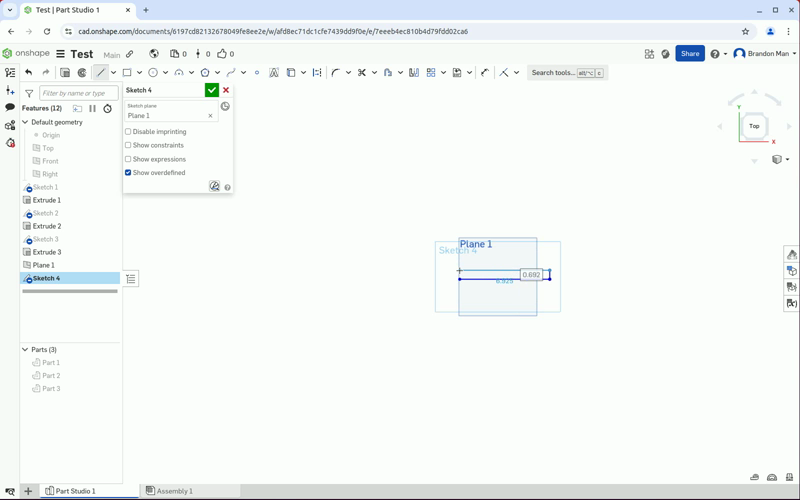
scroll(6)
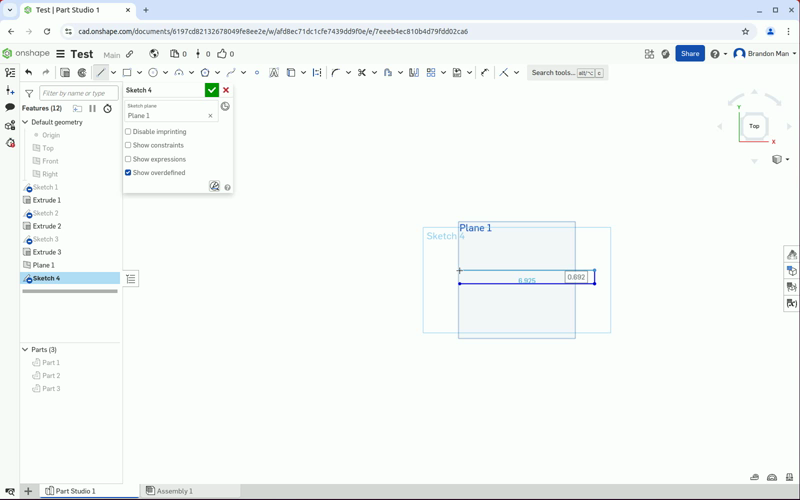
scroll(6)
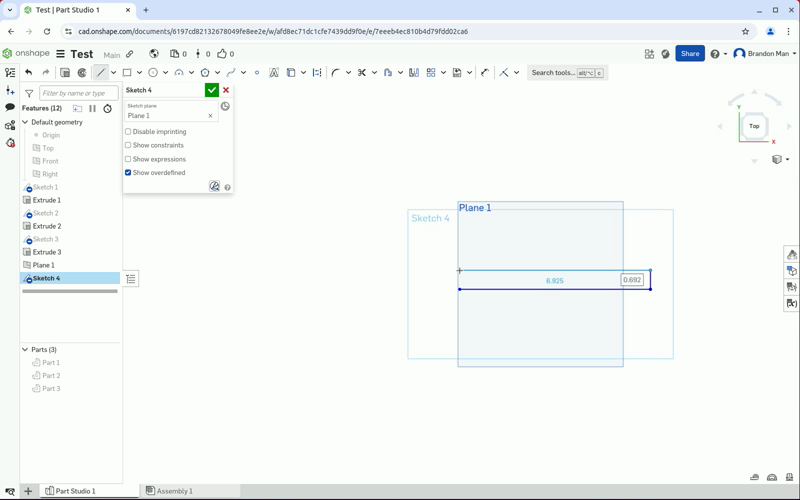
scroll(6)
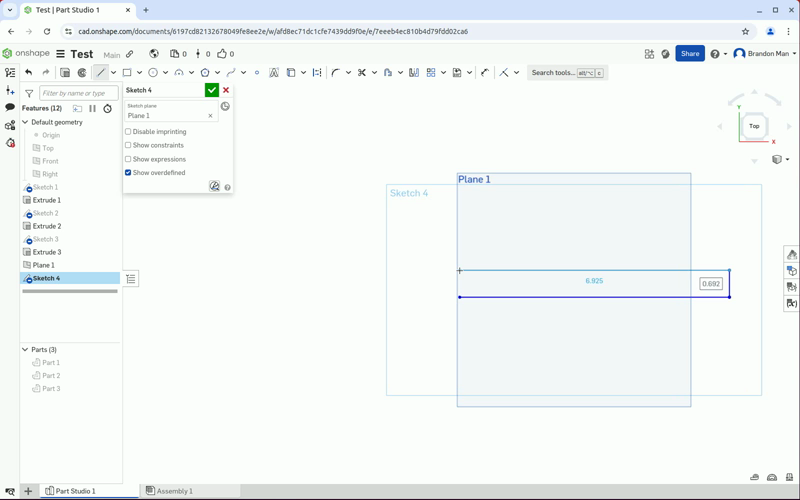
scroll(6)
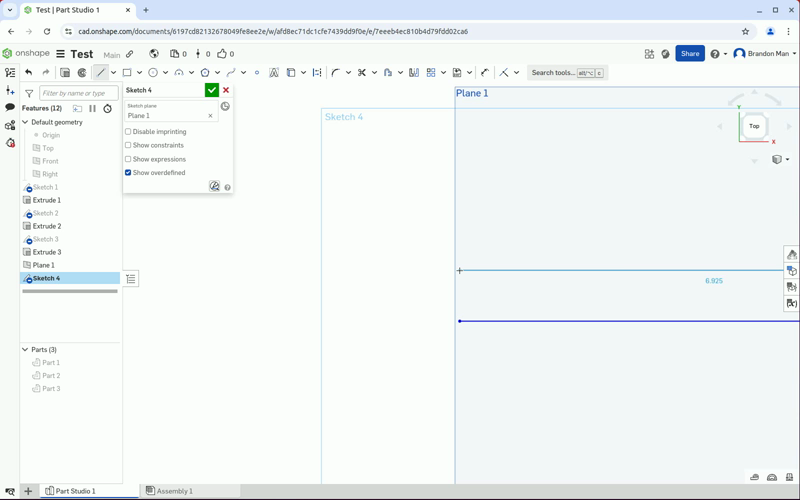
click(459, 270)
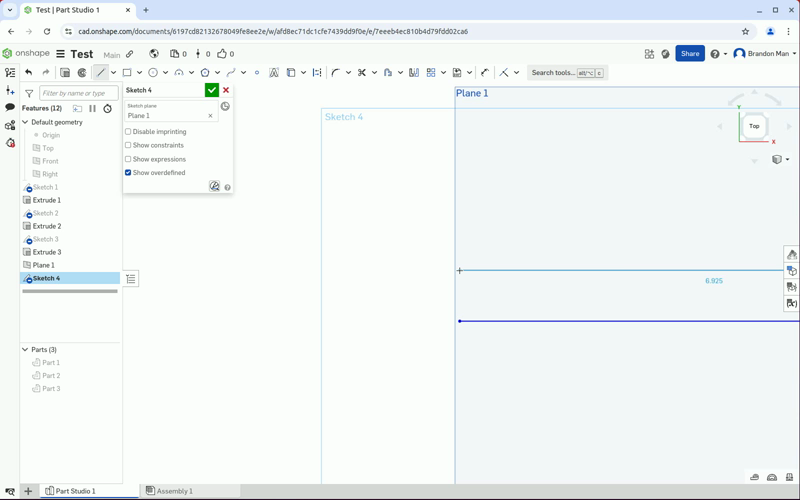
scroll(-6)
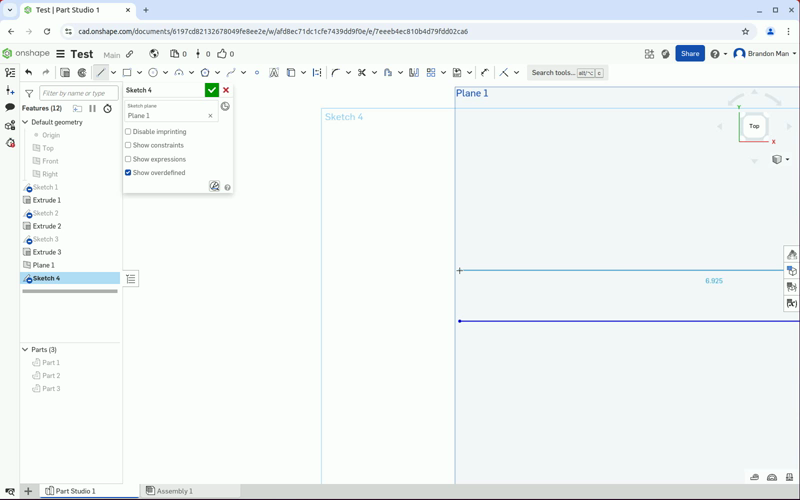
scroll(-6)
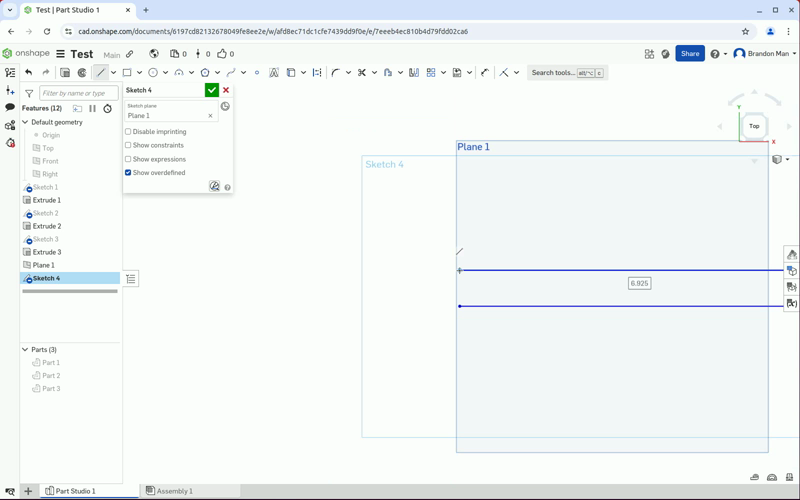
scroll(-6)
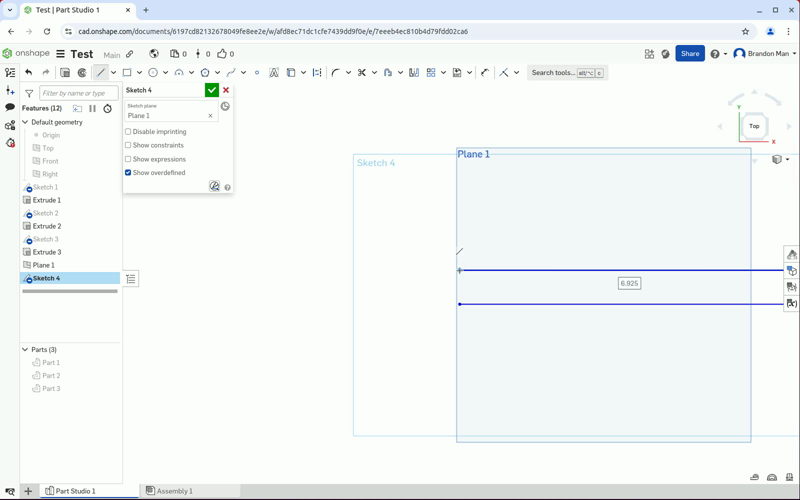
scroll(-6)
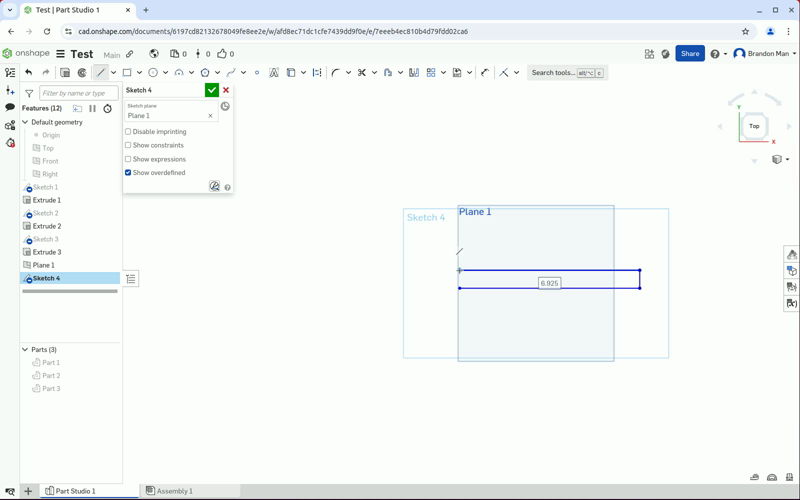
scroll(-6)
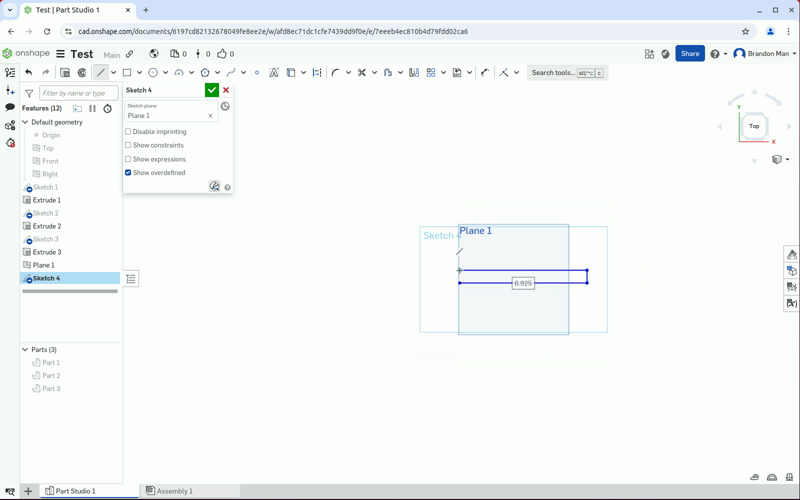
scroll(-6)
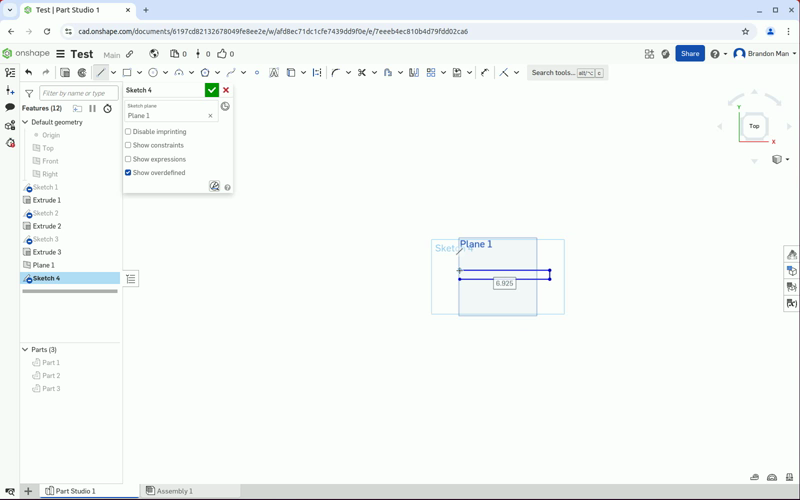
scroll(-6)
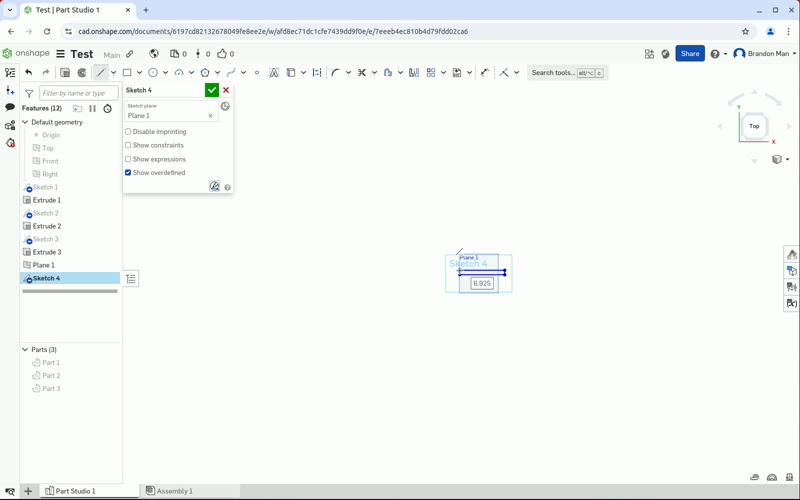
key_up(shift)
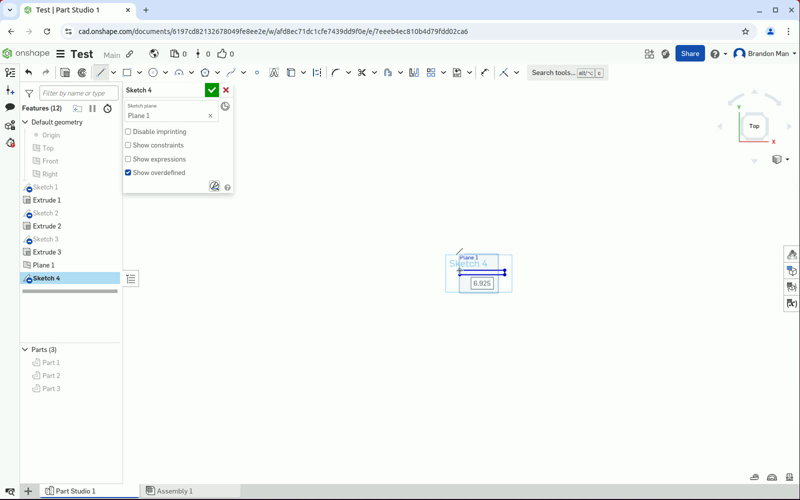
mouse_move(489, 270)
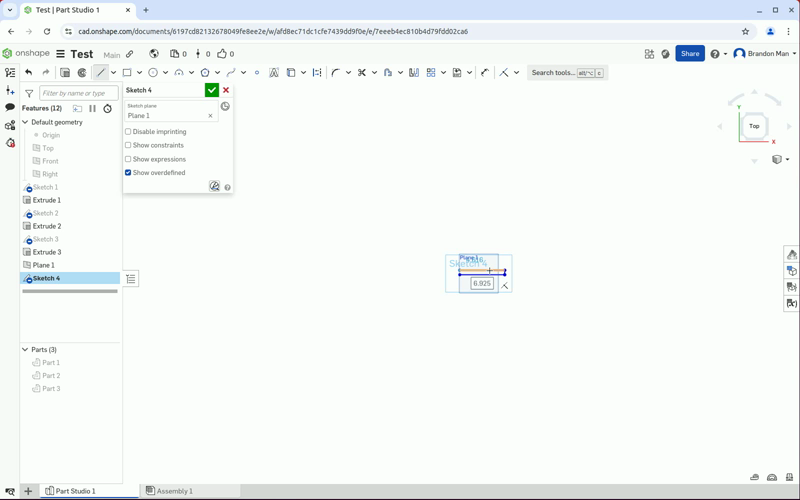
key_down(shift)
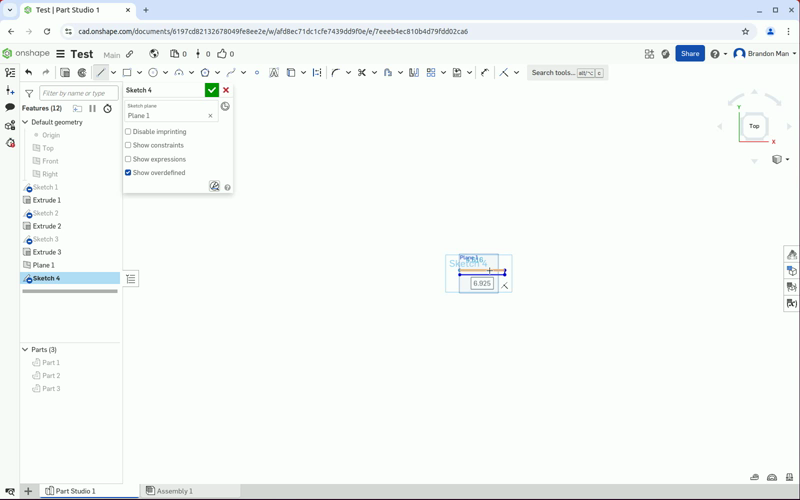
mouse_move(459, 274)
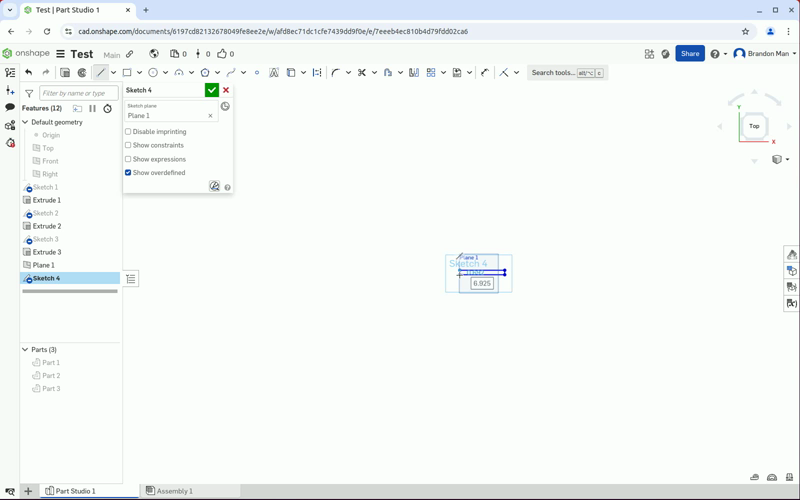
scroll(6)
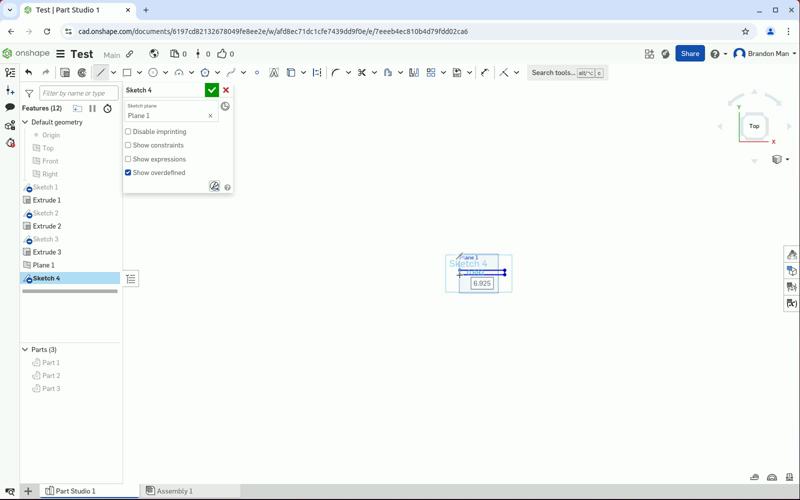
scroll(6)
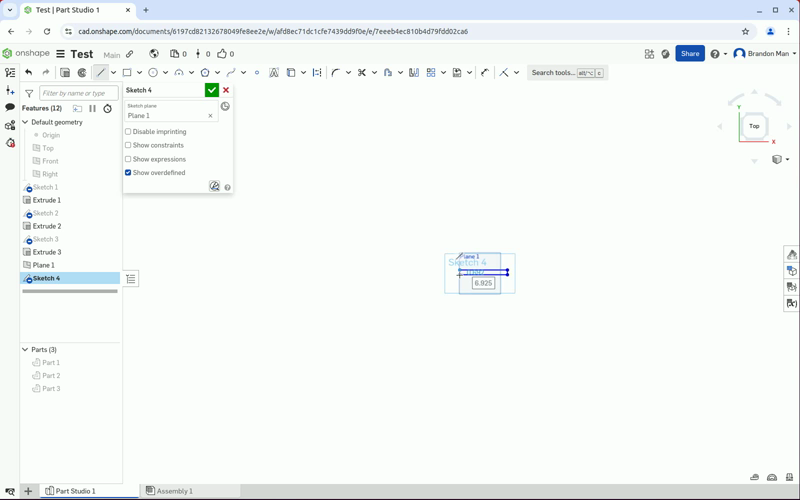
scroll(6)
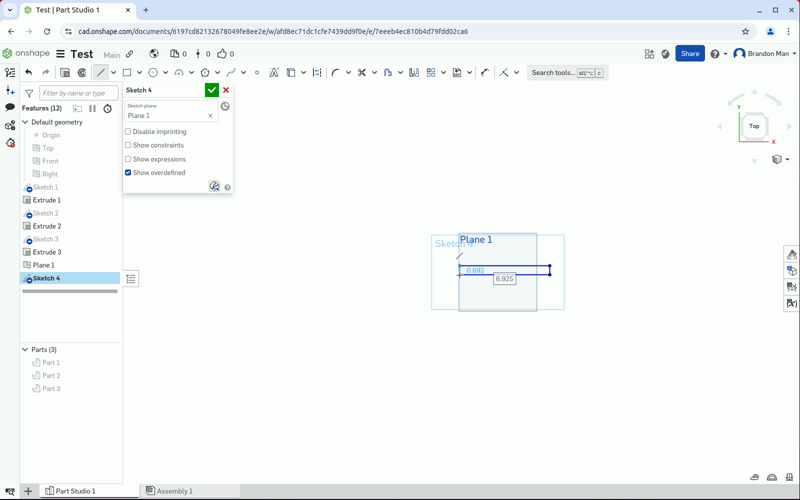
scroll(6)
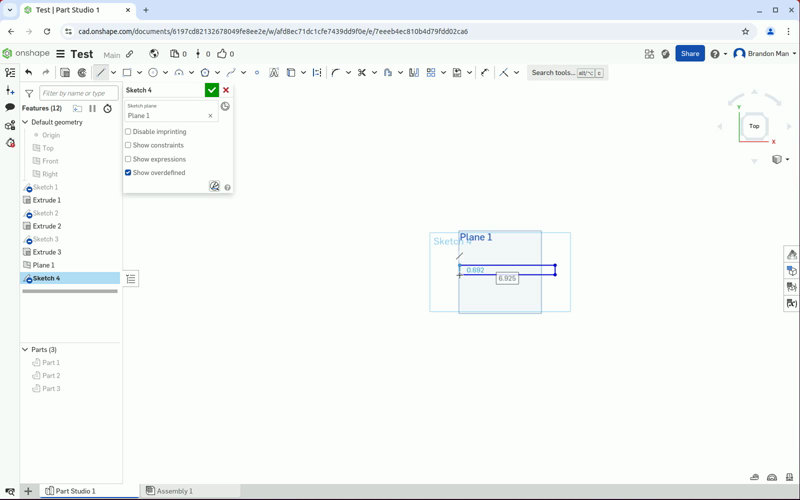
scroll(6)
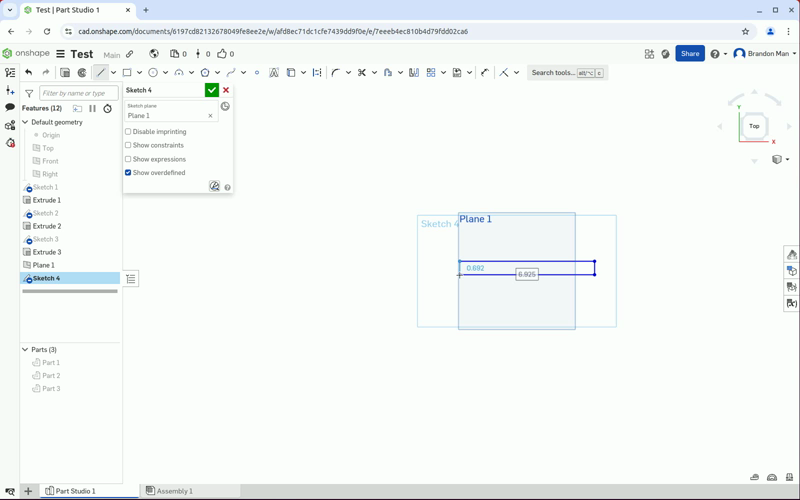
scroll(6)
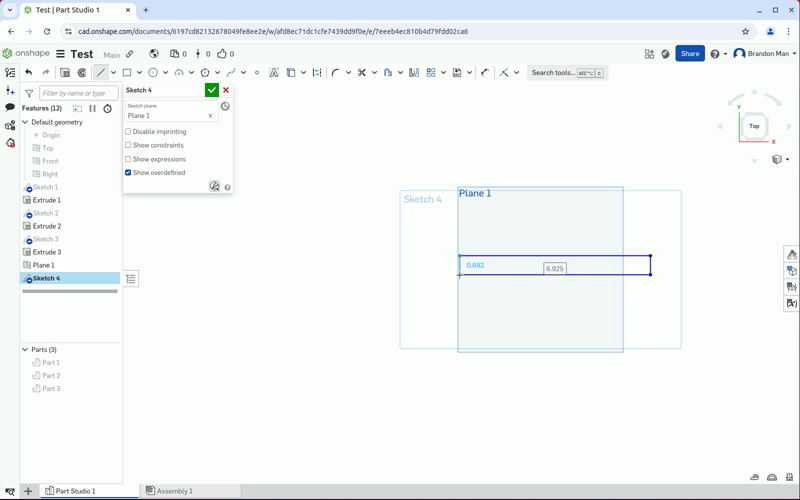
scroll(6)
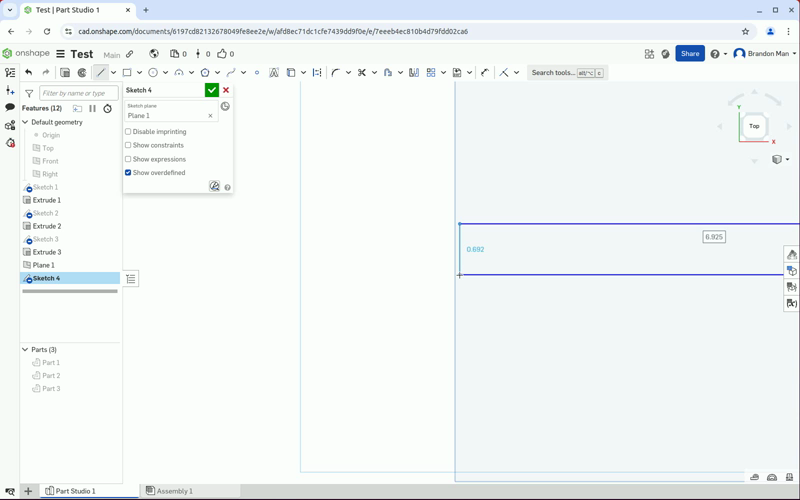
key_up(shift)
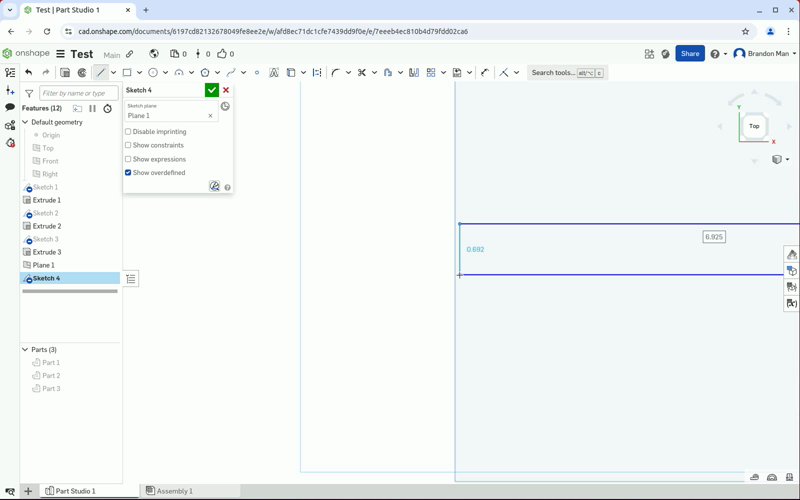
click(459, 274)
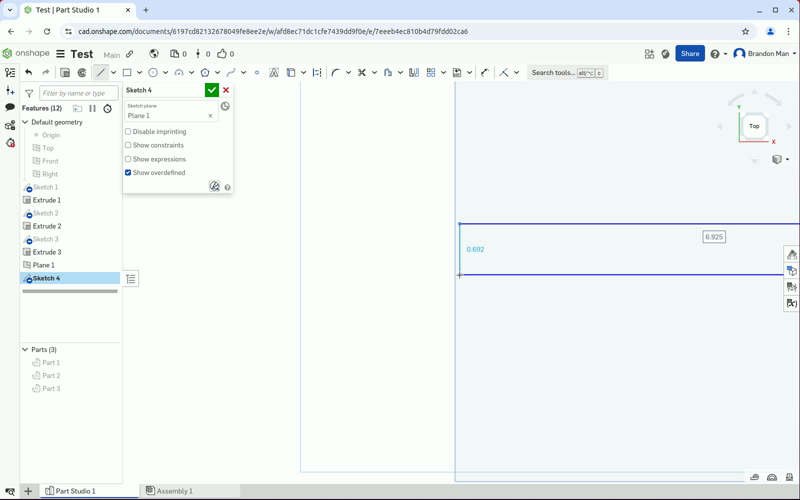
scroll(-6)
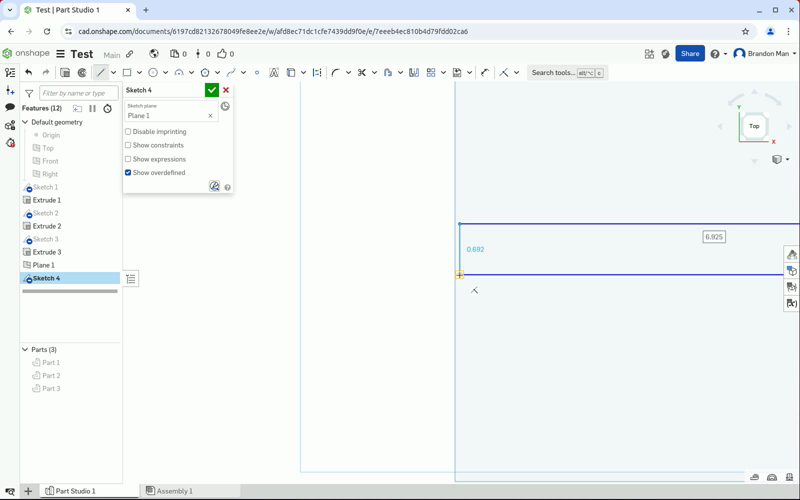
scroll(-6)
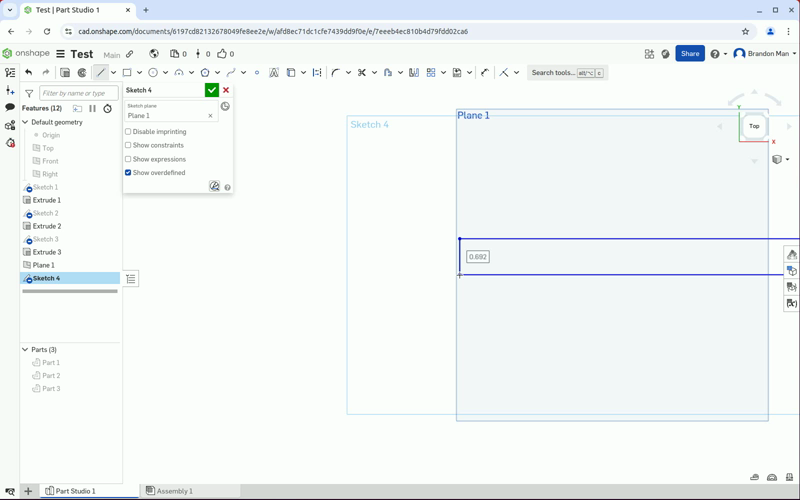
scroll(-6)
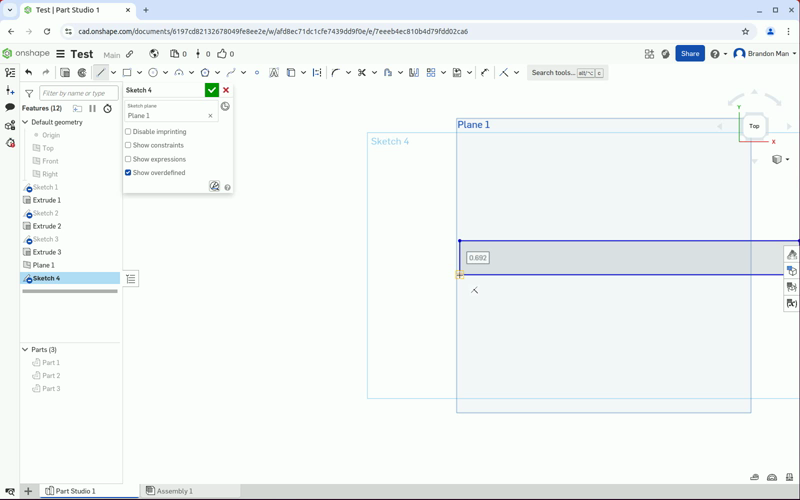
scroll(-6)
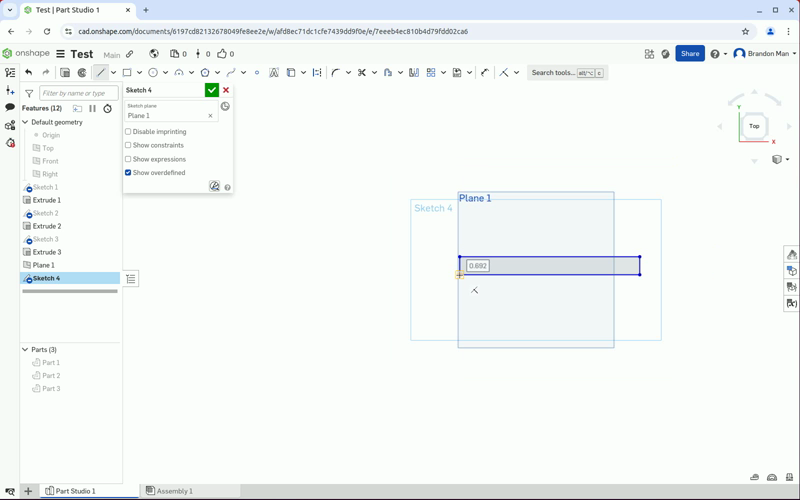
scroll(-6)
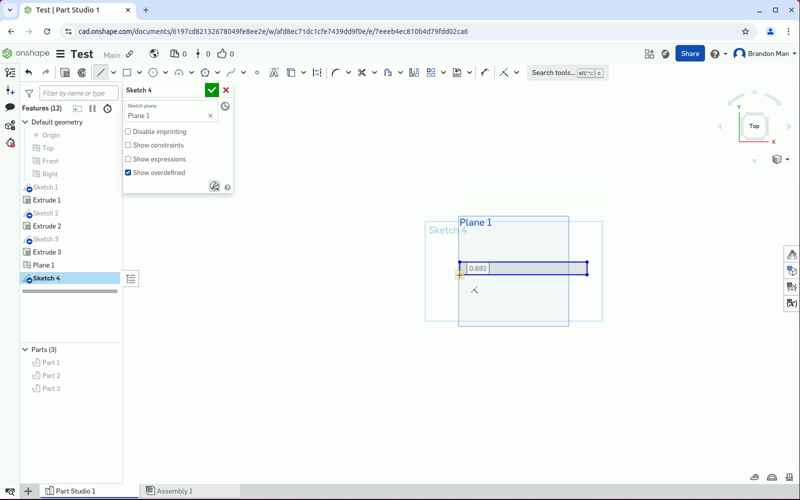
scroll(-6)
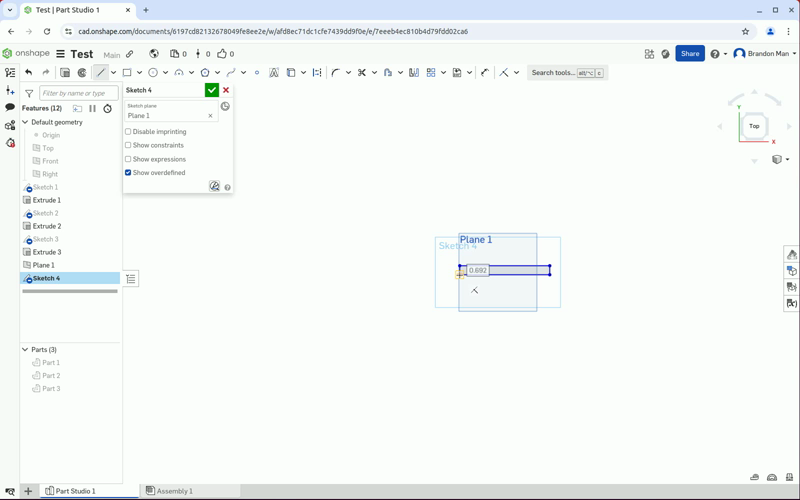
scroll(-6)
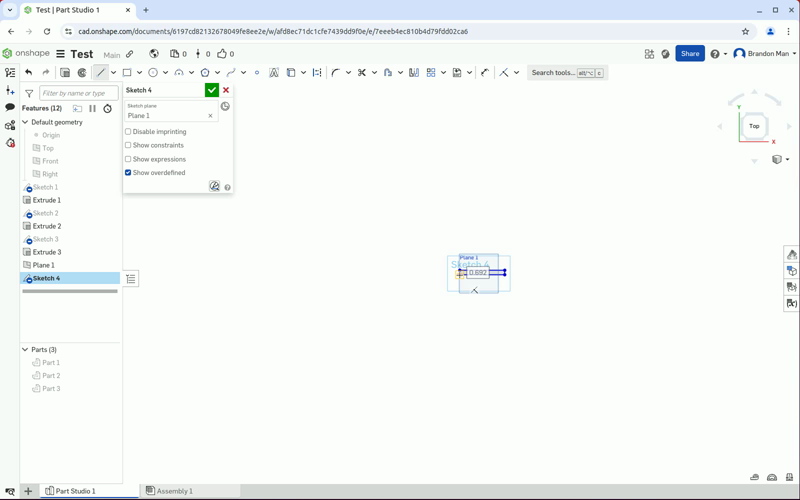
key(esc)
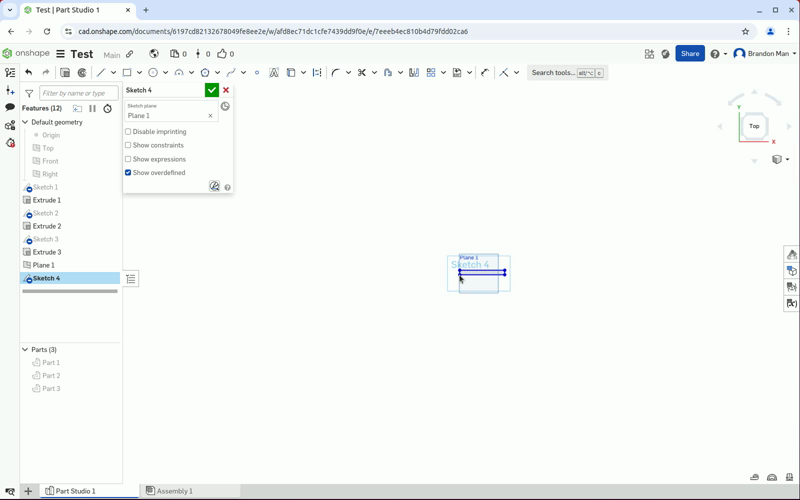
mouse_move(483, 273)
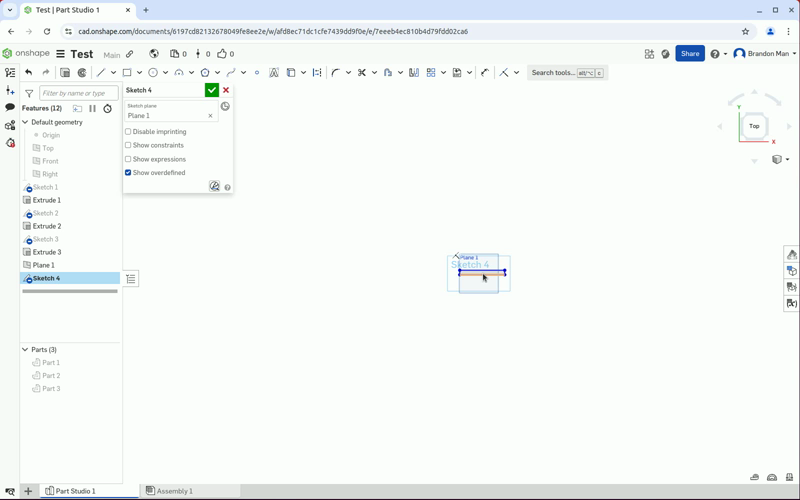
scroll(6)
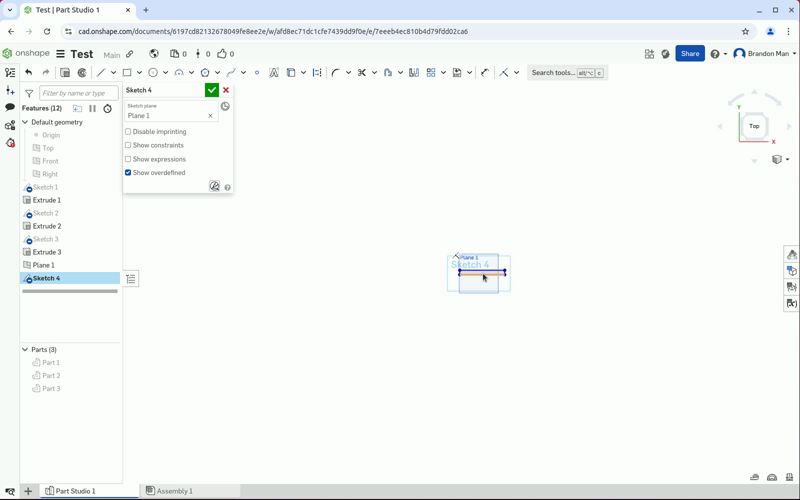
scroll(6)
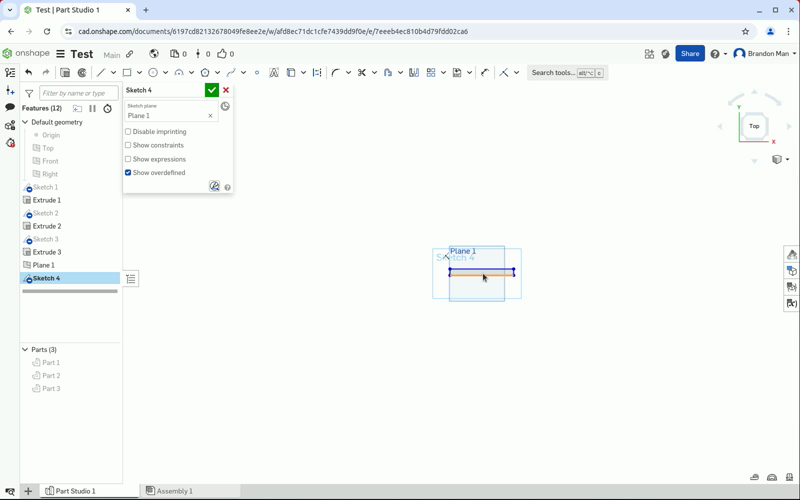
scroll(6)
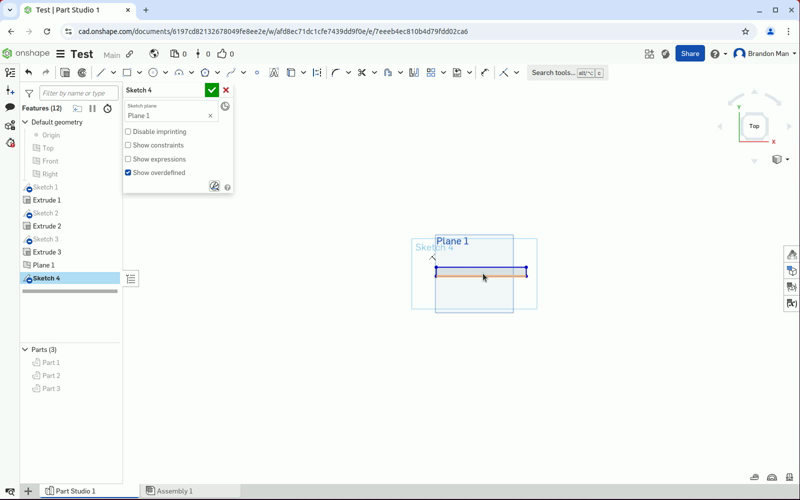
scroll(6)
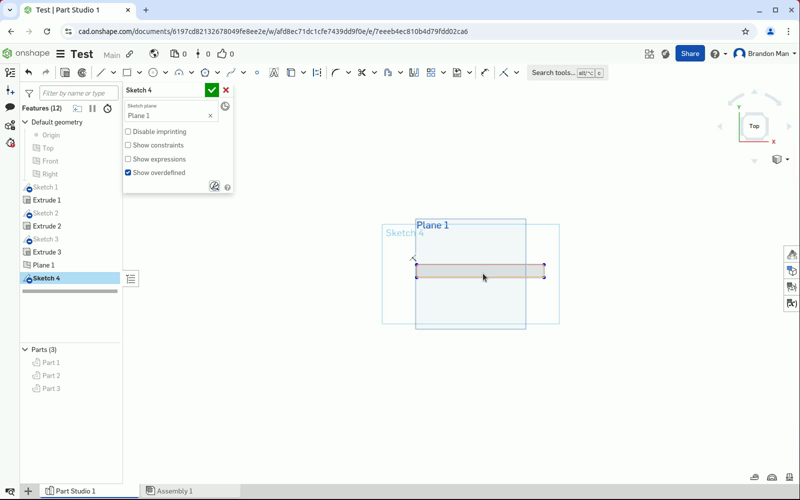
scroll(6)
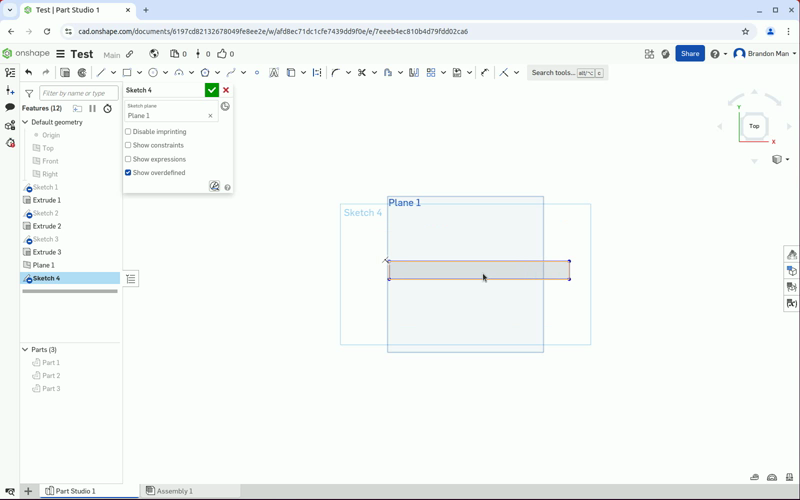
scroll(6)
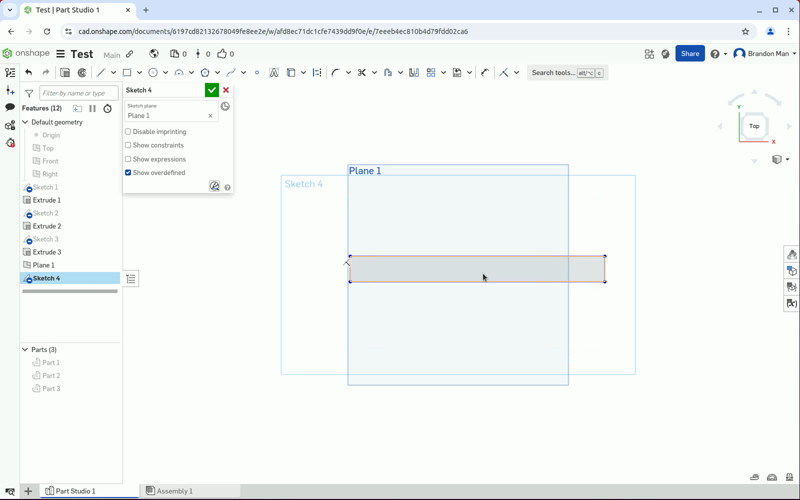
scroll(6)
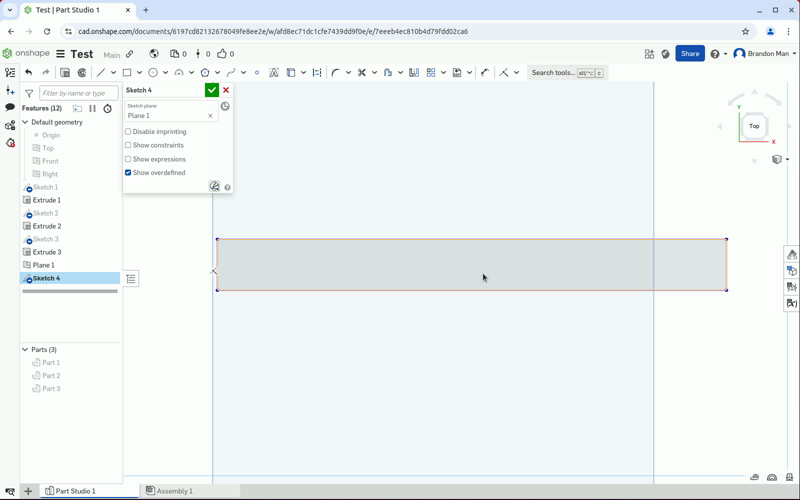
click(483, 273)
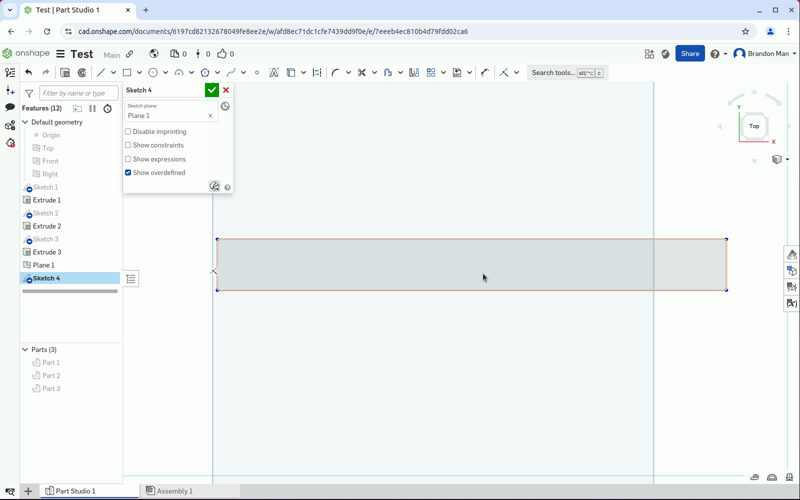
scroll(-6)
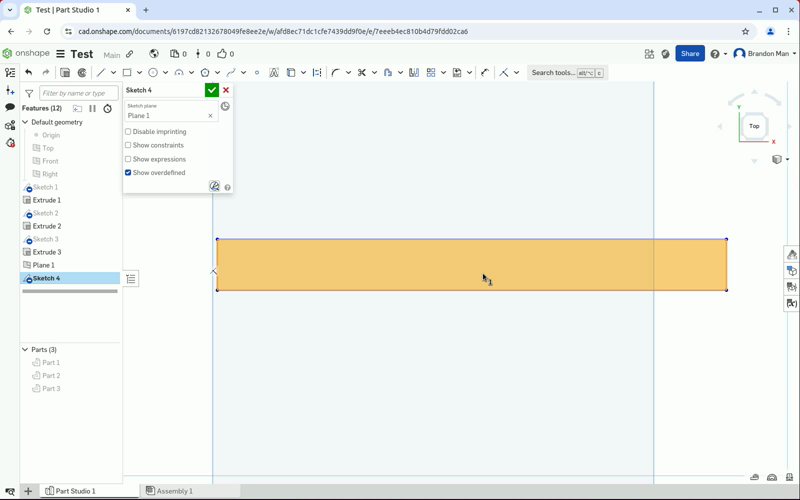
scroll(-6)
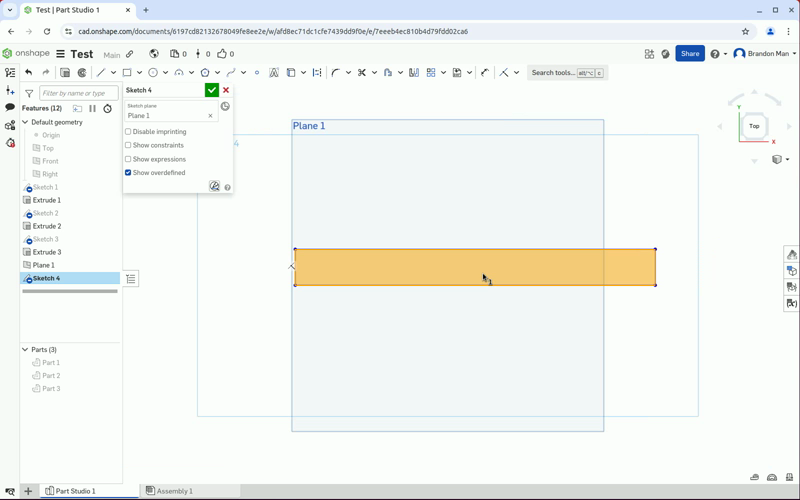
scroll(-6)
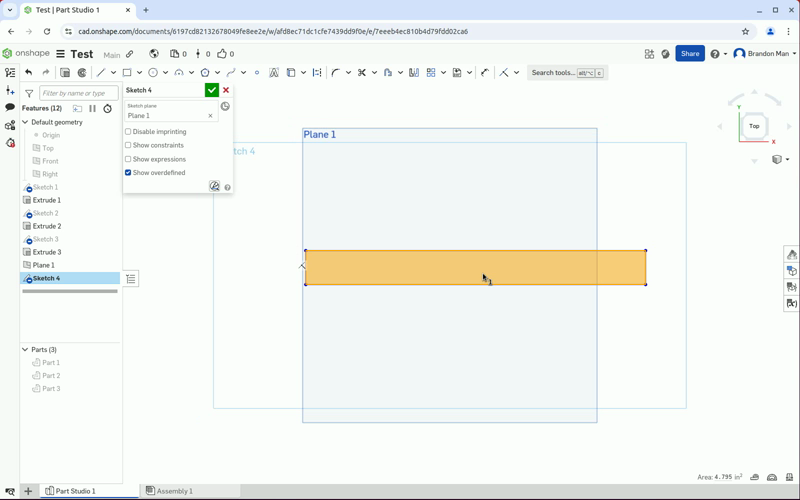
scroll(-6)
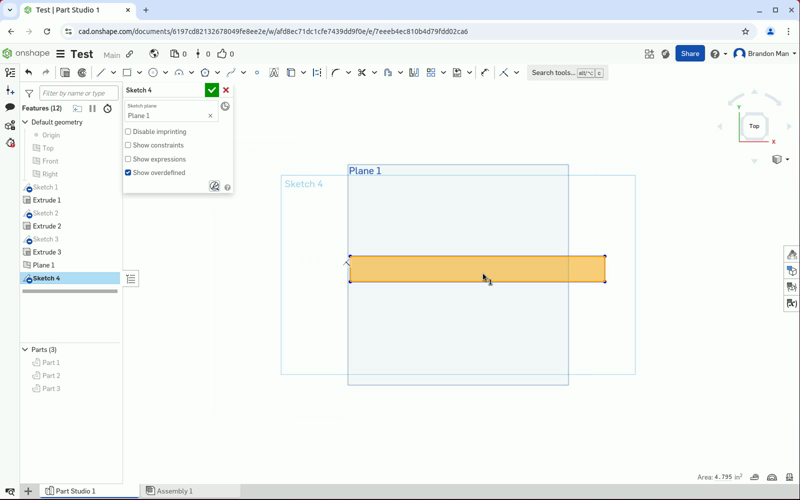
scroll(-6)
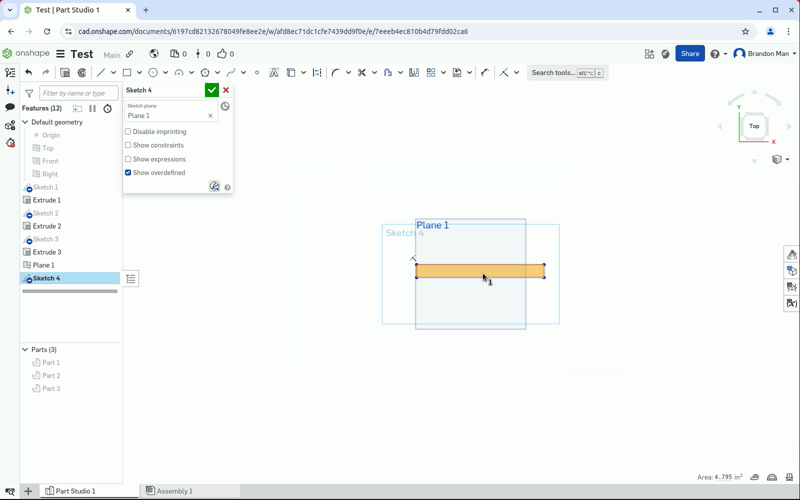
scroll(-6)
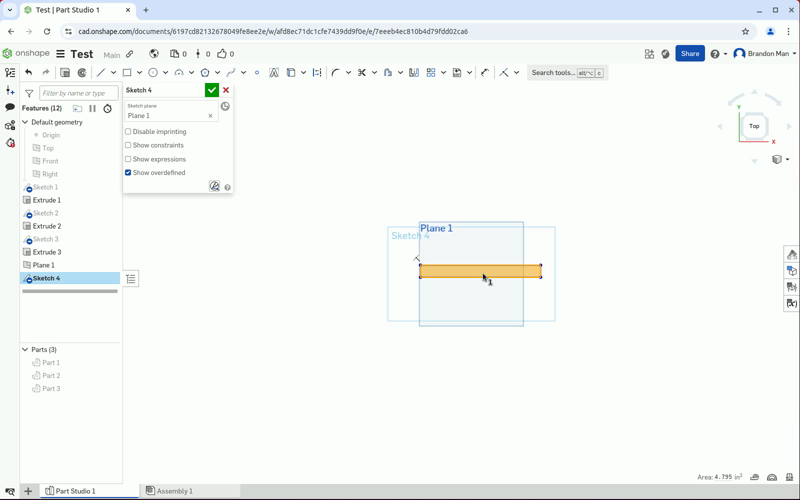
scroll(-6)
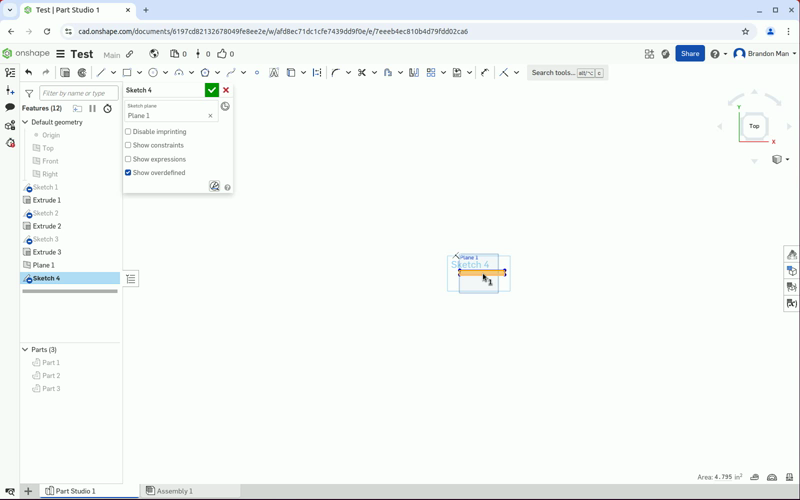
mouse_move(73, 352)
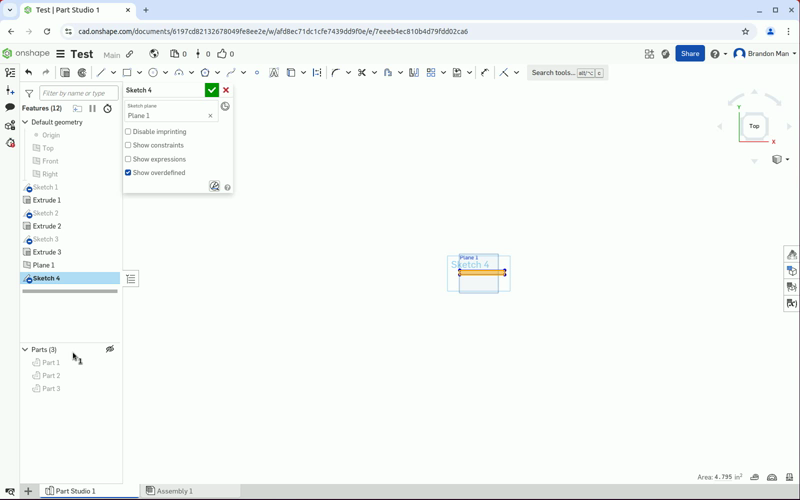
key(shift+y)
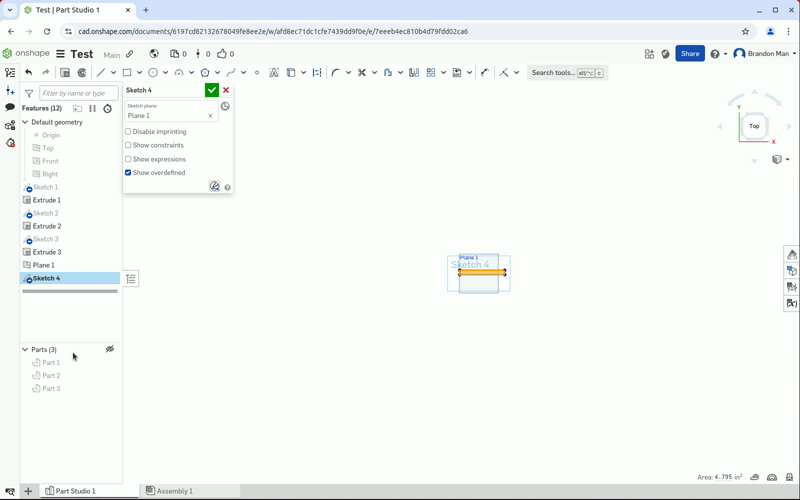
key(shift+e)
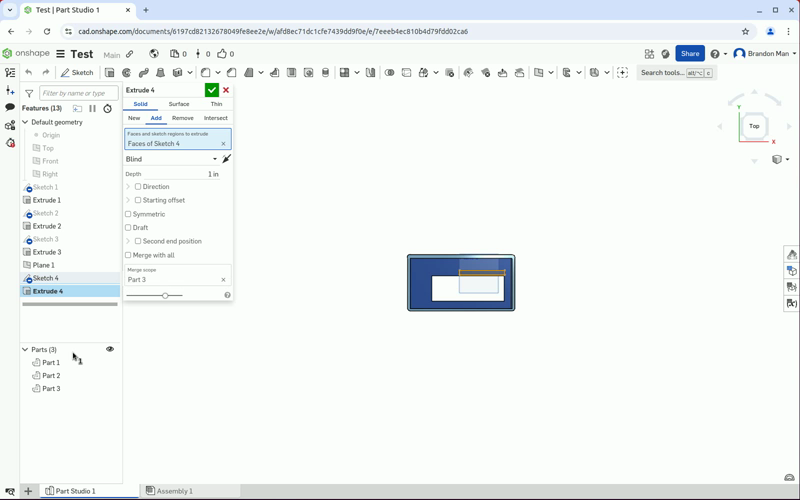
mouse_move(143, 106)
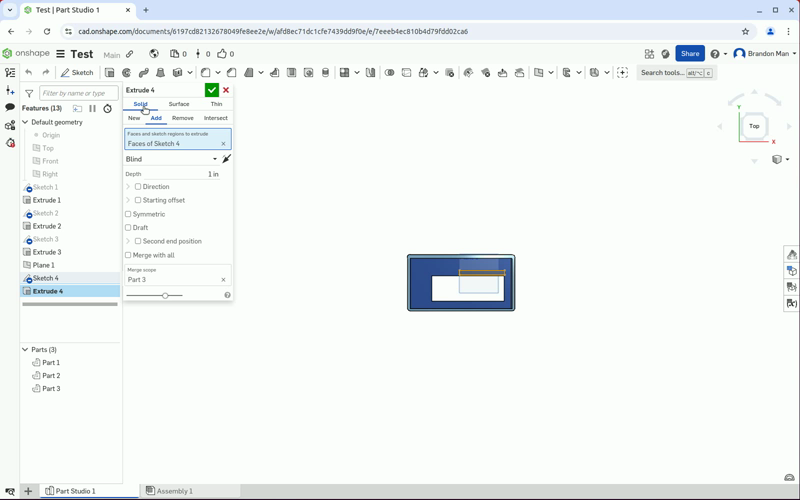
click(143, 106)
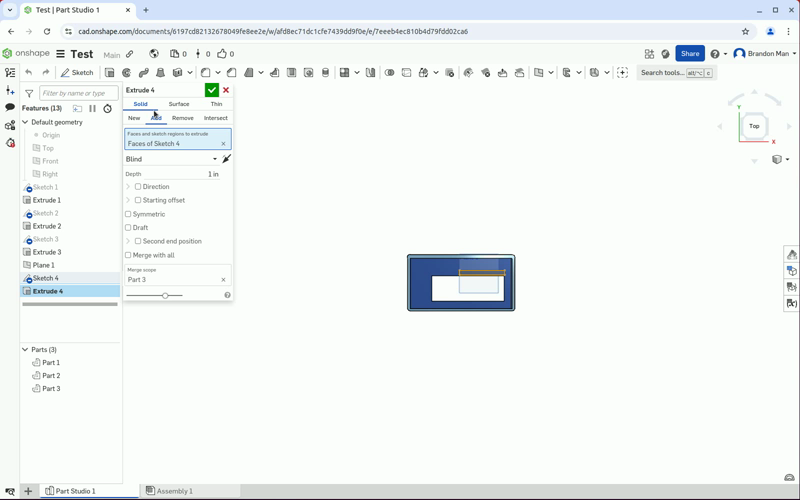
mouse_move(186, 120)
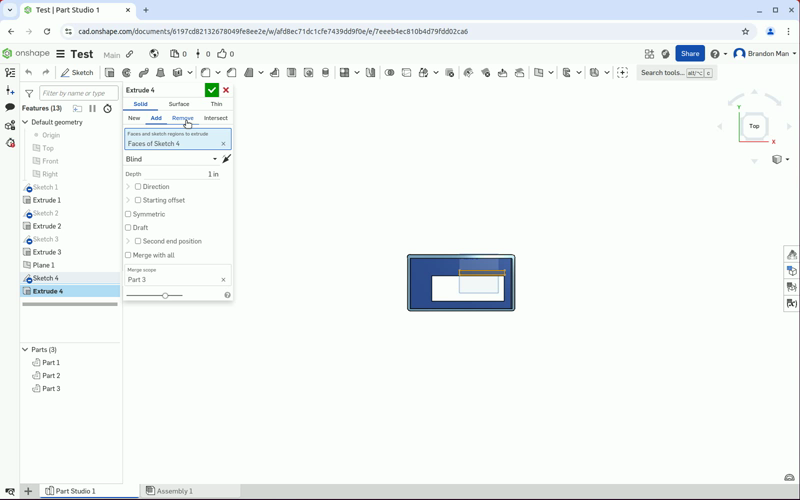
click(186, 120)
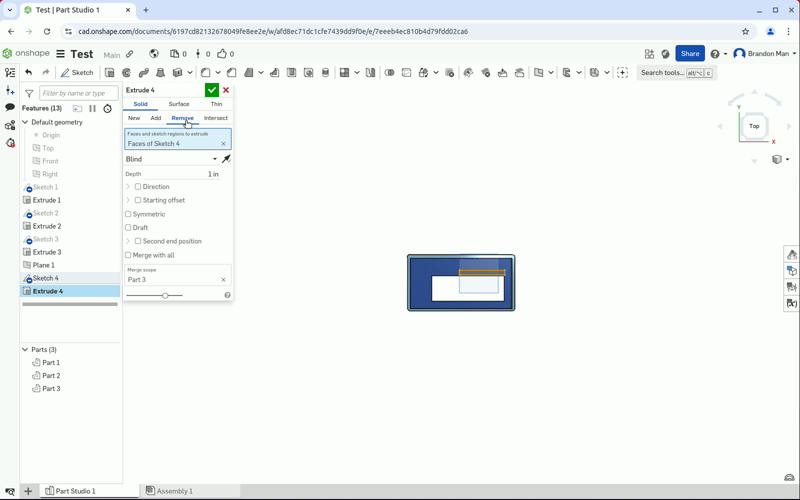
key(tab, 4)
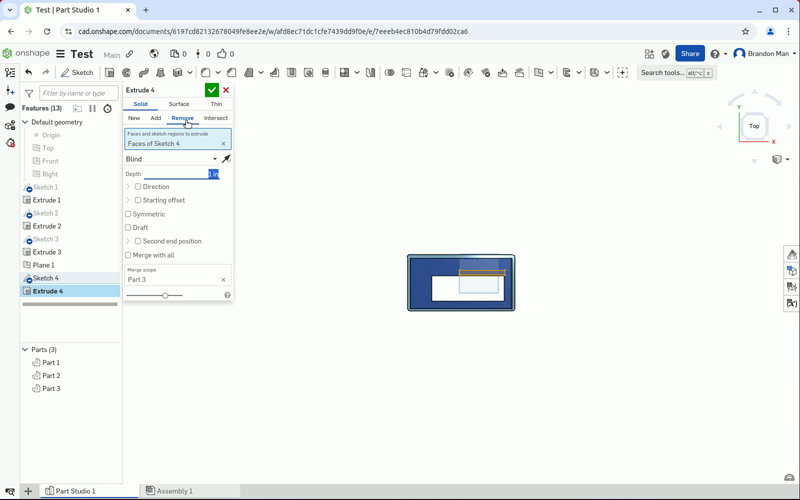
text(0.481)
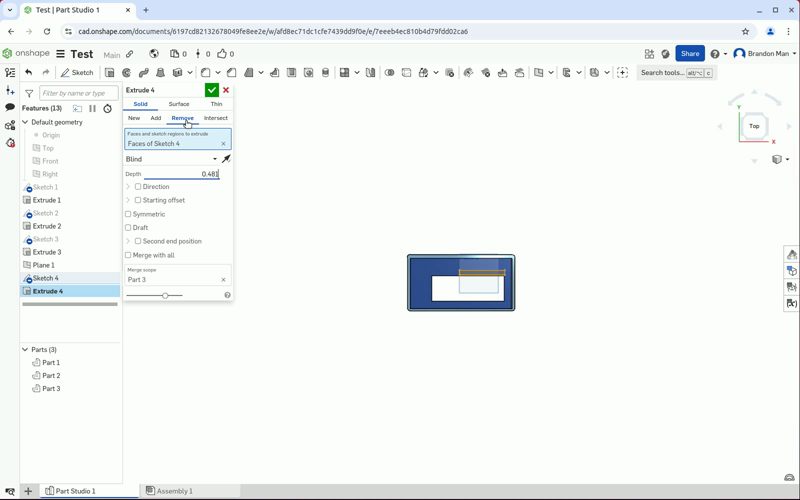
key(tab, 6)
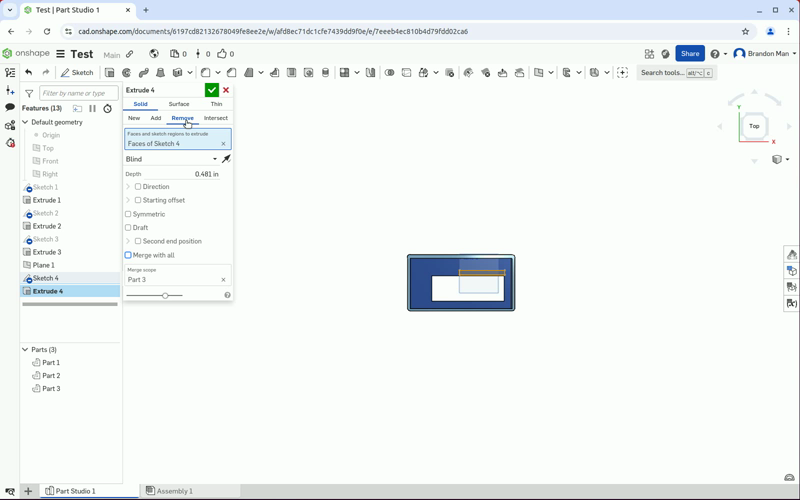
key(space)
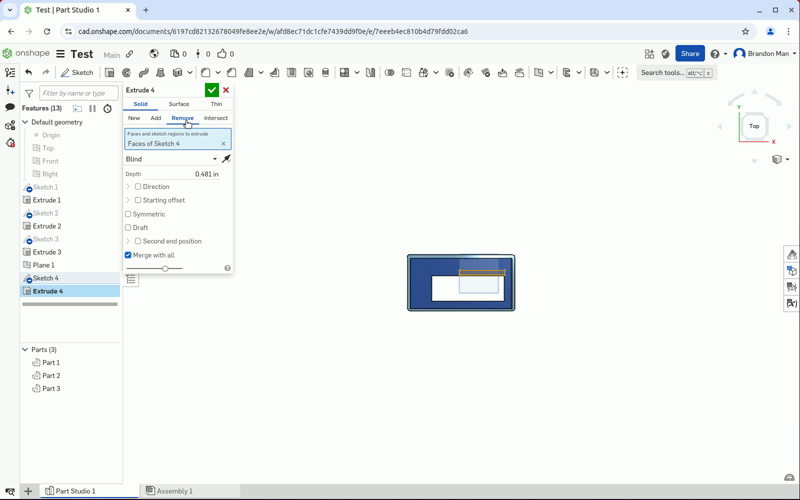
key(enter)
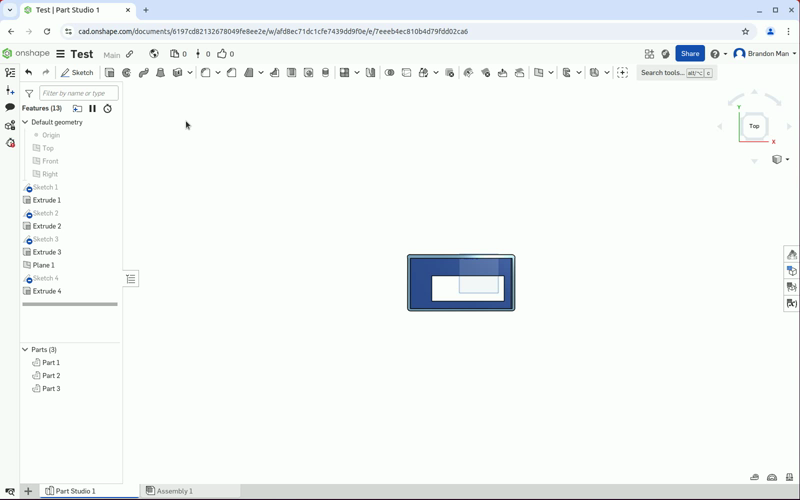
key(shift+h)
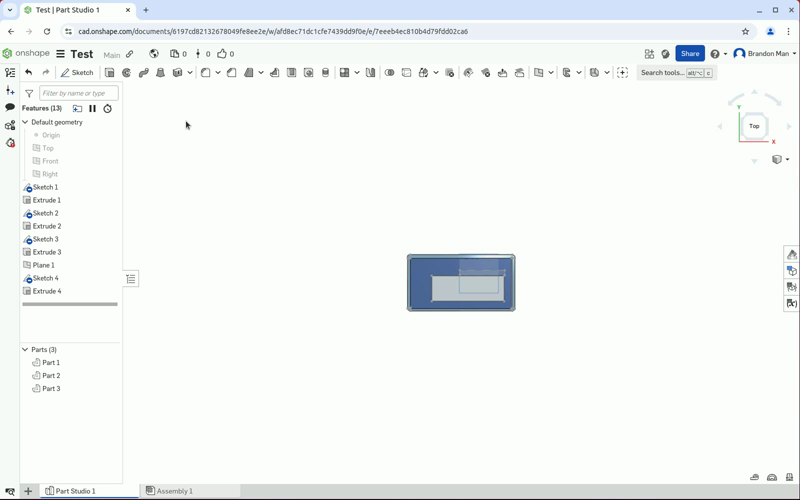
key(shift+h)
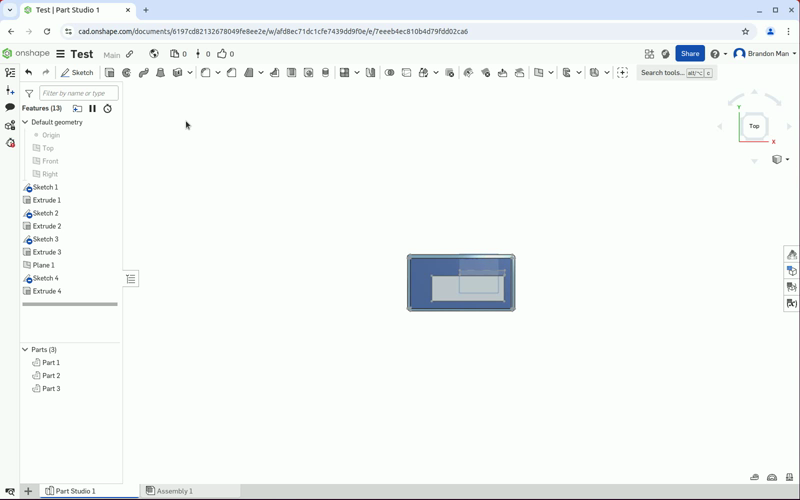
key(shift+7)
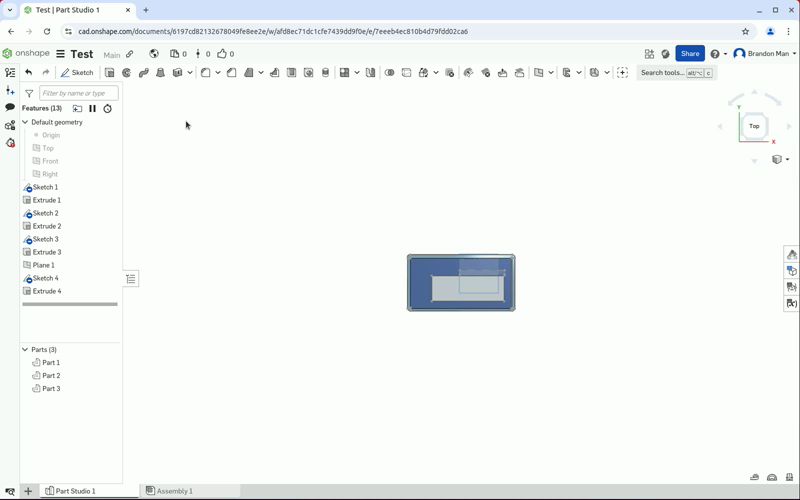
key(up, 3)
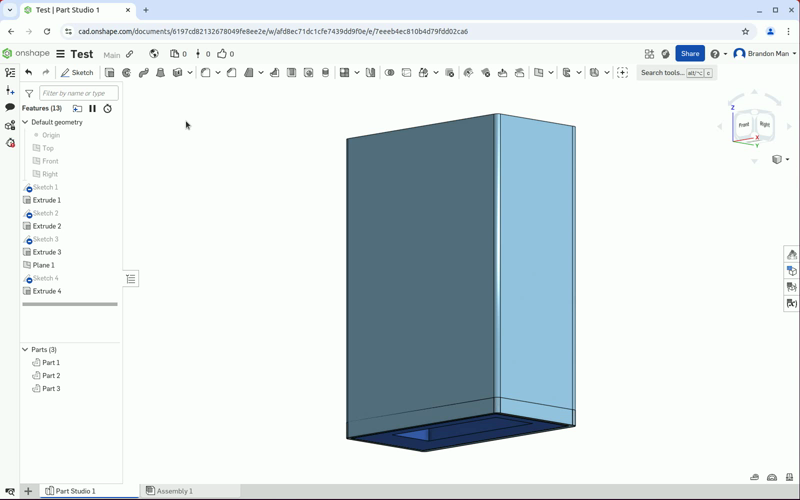
key(left, 3)
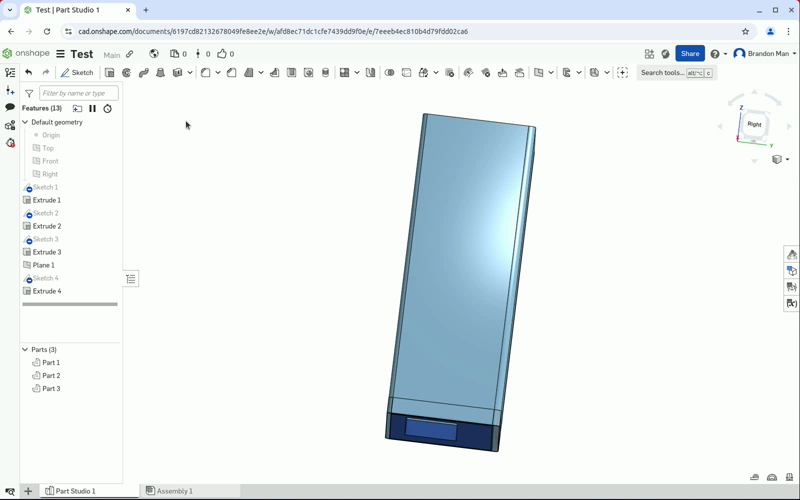
key(right, 3)
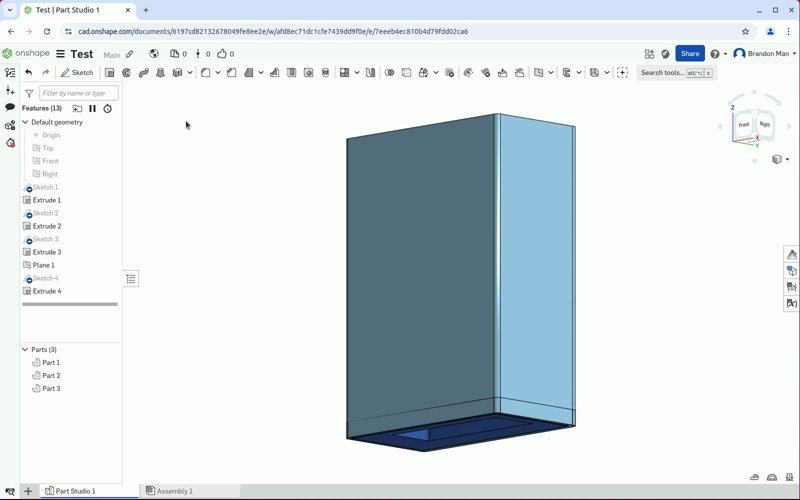
key(down, 3)
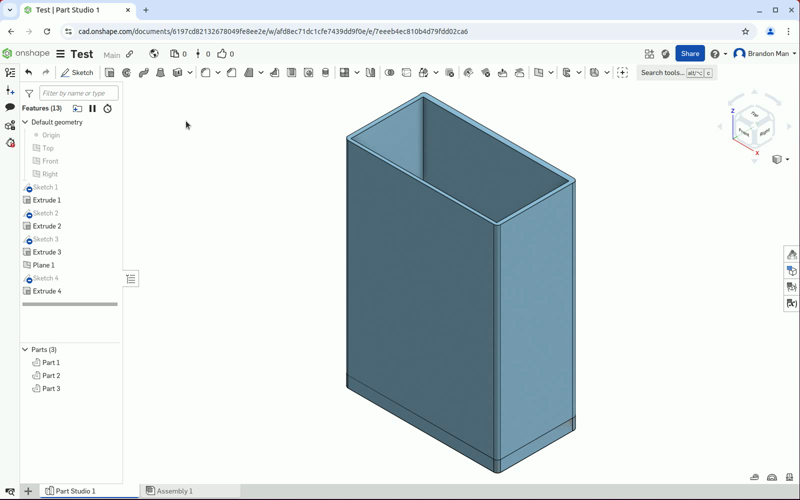
mouse_move(73, 189)
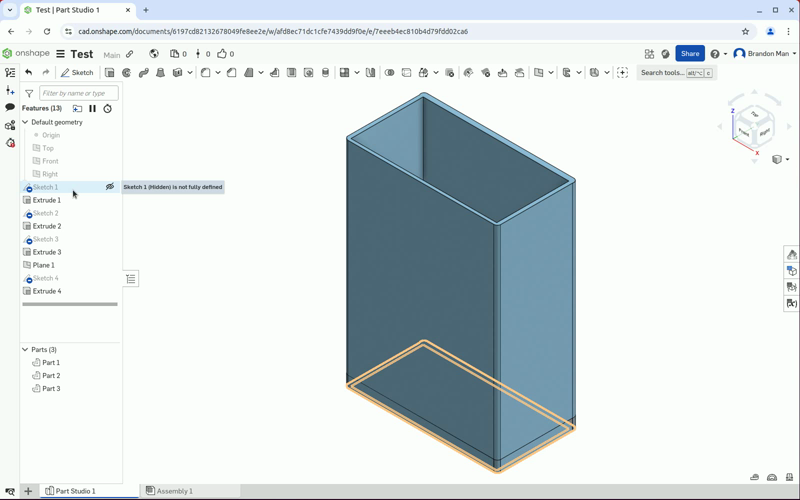
click(73, 189)